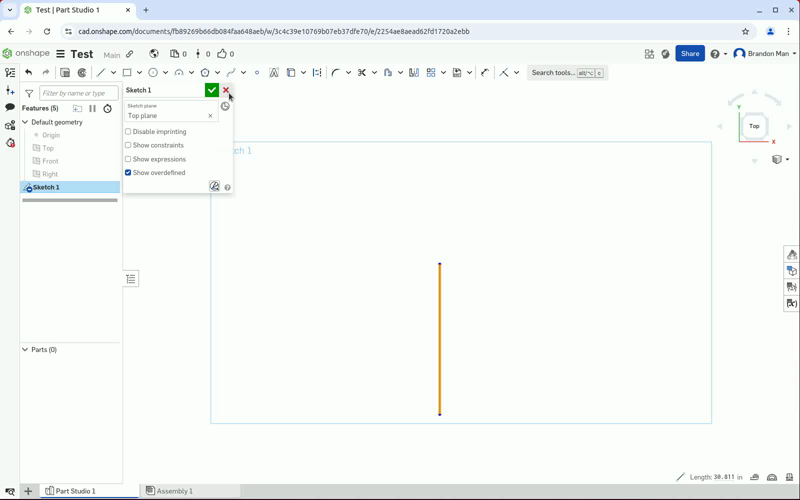
key(shift+h)
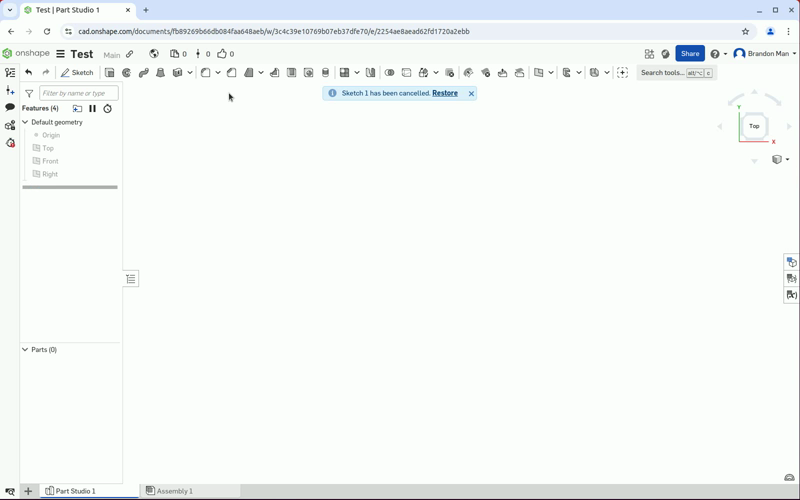
mouse_move(73, 352)
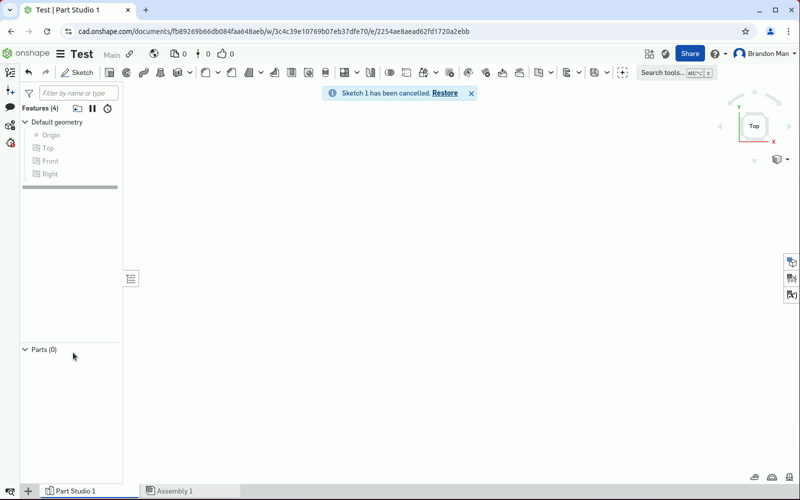
key(y)
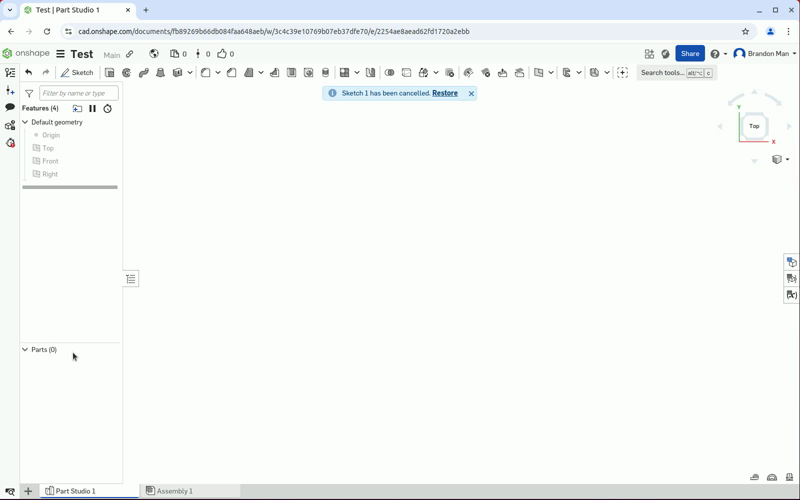
key(shift+p)
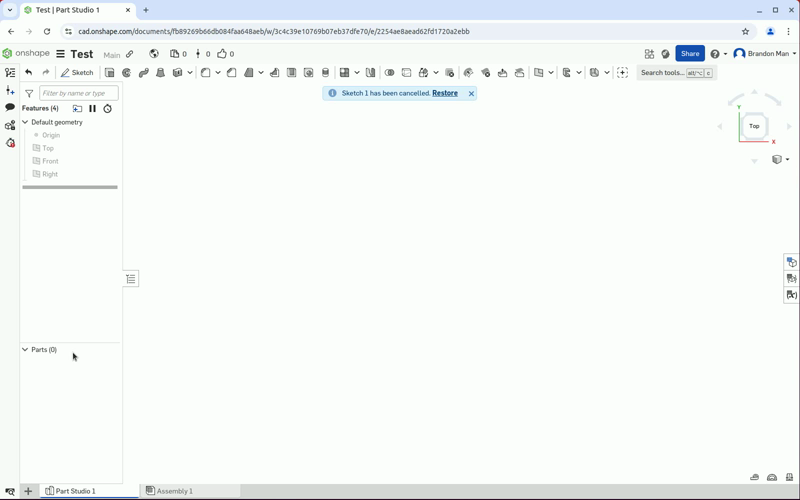
key(space)
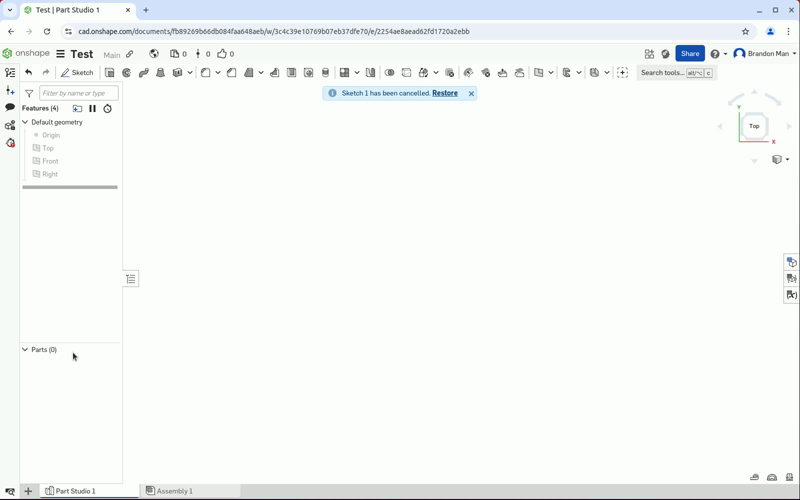
key_down(shift)
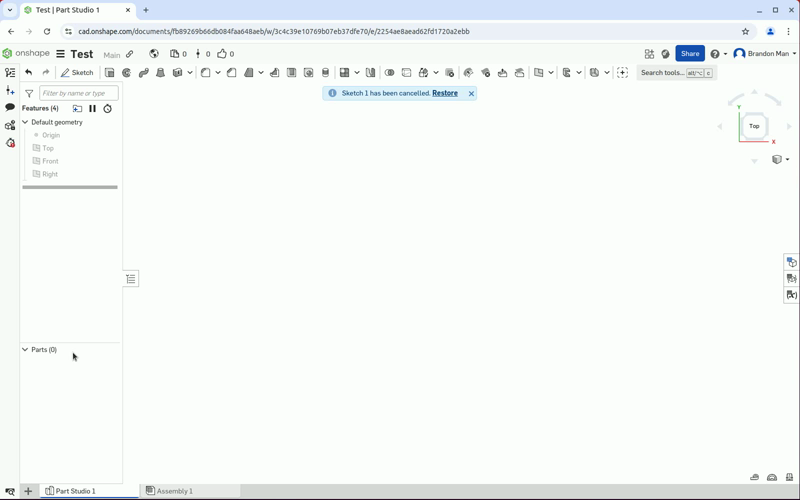
key(up)
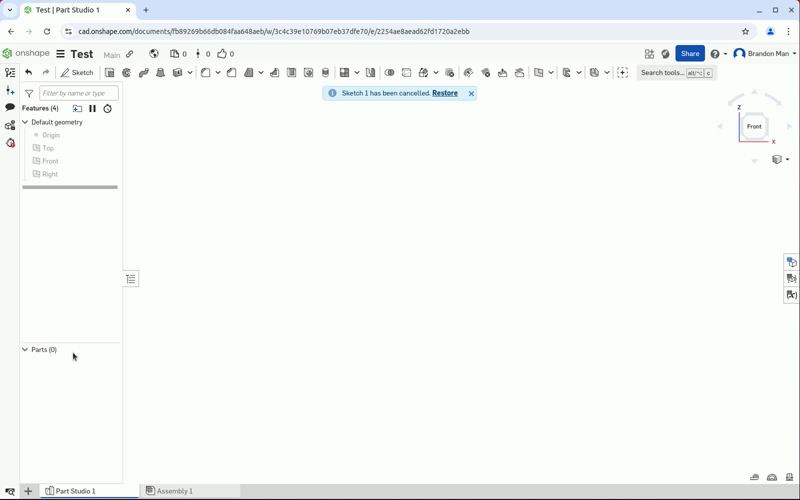
key_up(shift)
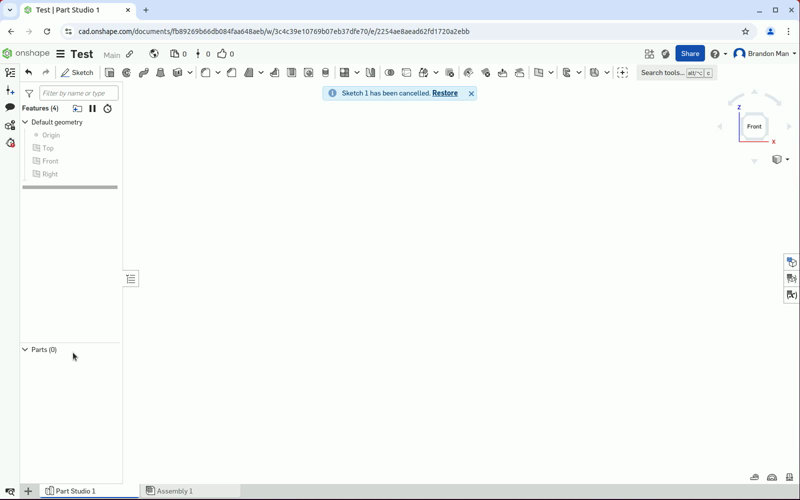
mouse_move(73, 352)
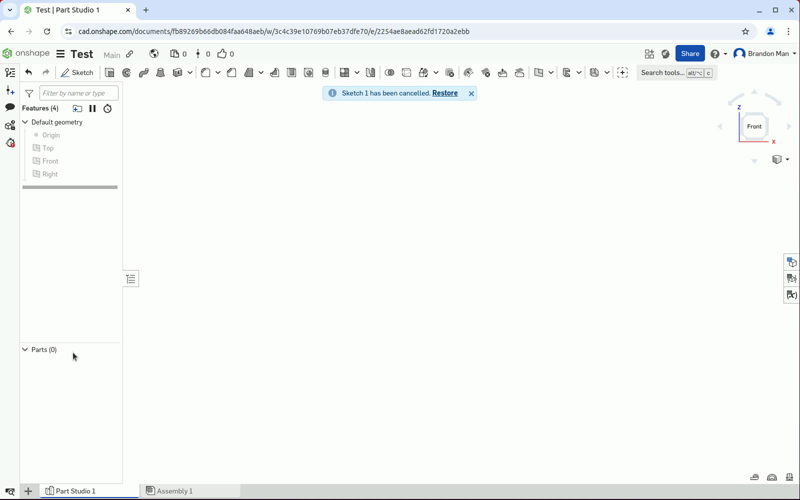
key(shift+y)
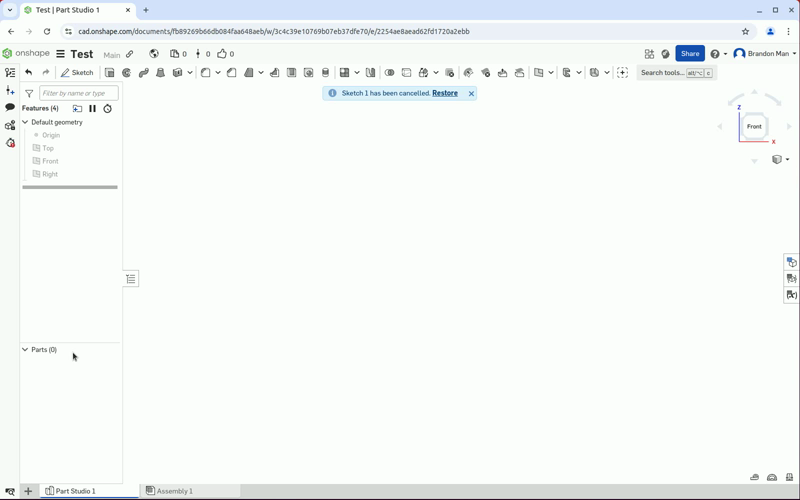
key(shift+s)
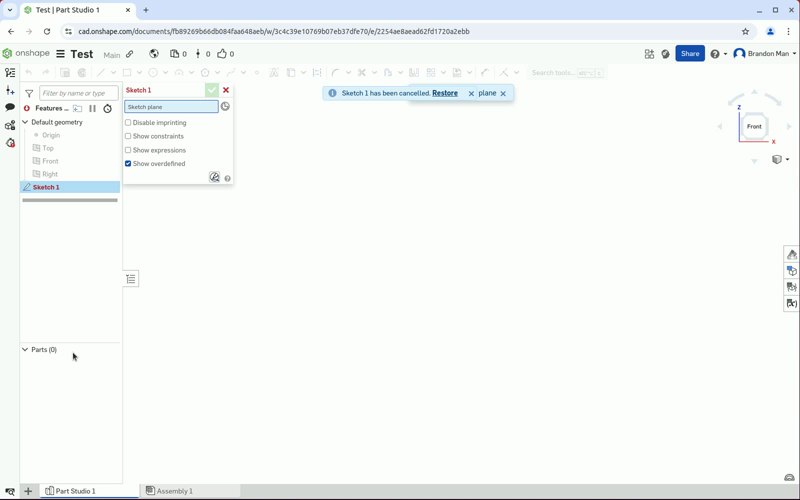
mouse_move(73, 163)
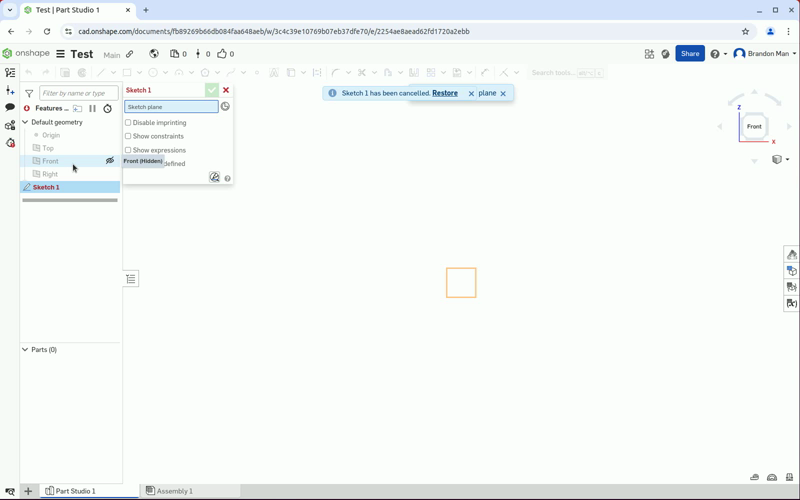
click(73, 163)
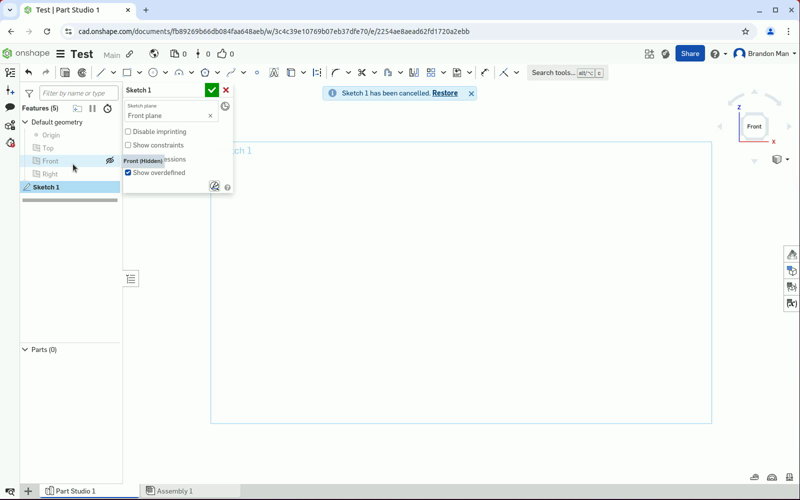
mouse_move(73, 352)
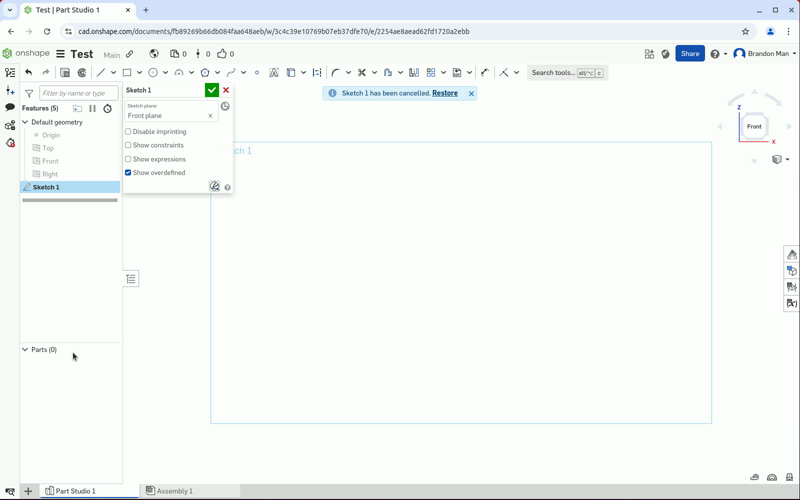
key(y)
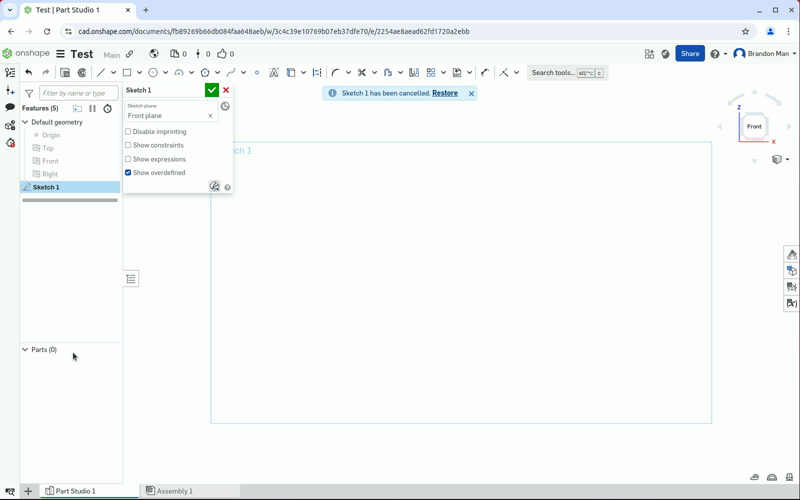
key(l)
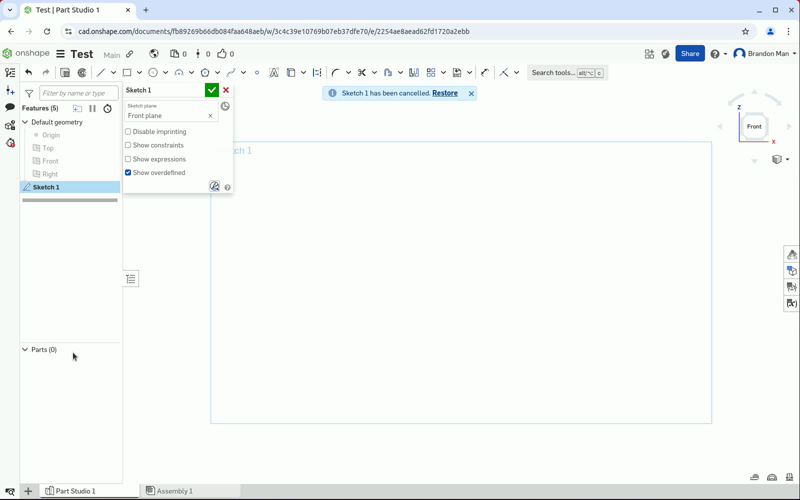
key_down(shift)
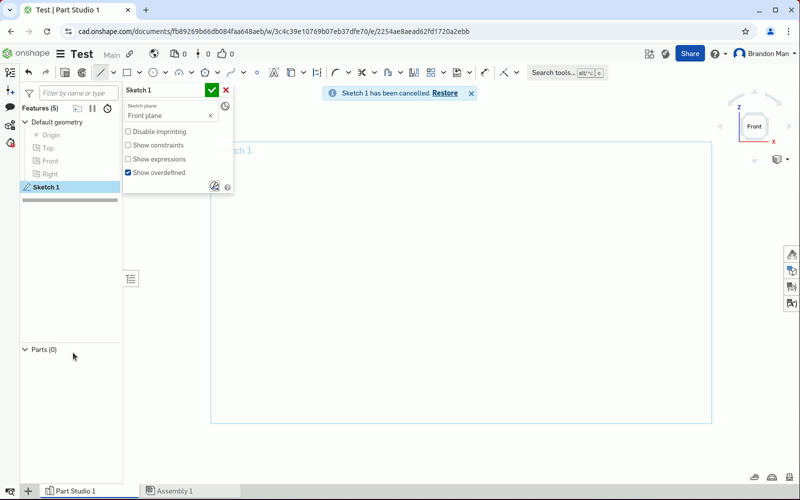
mouse_move(572, 284)
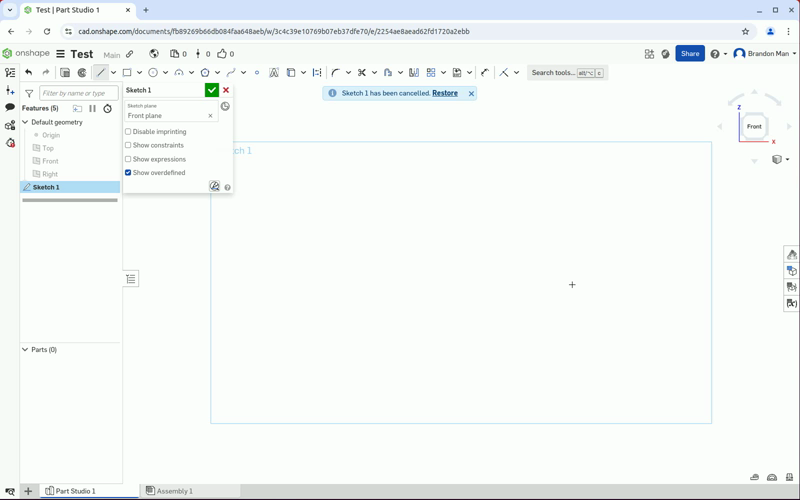
click(572, 284)
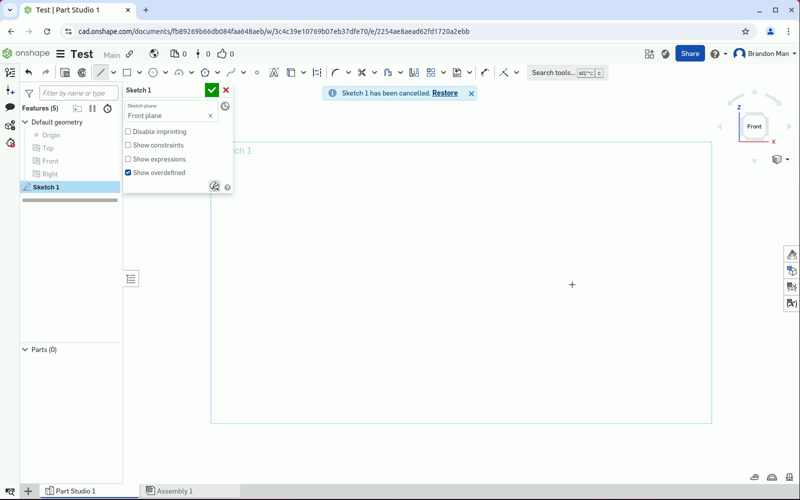
key_up(shift)
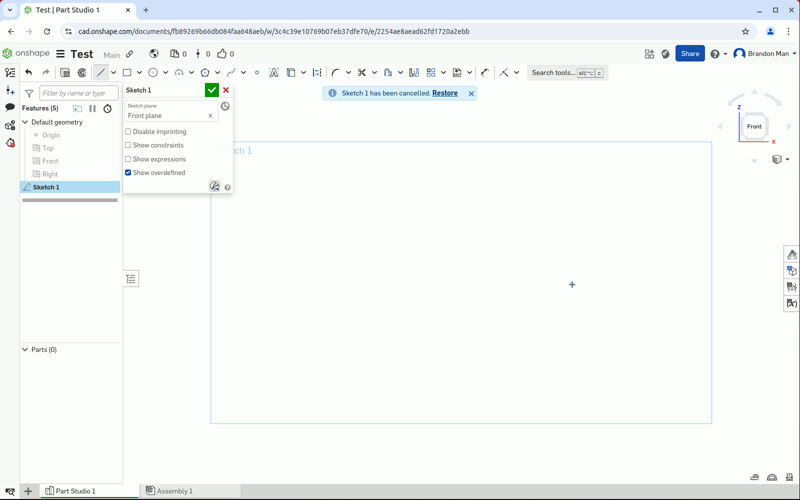
key_down(shift)
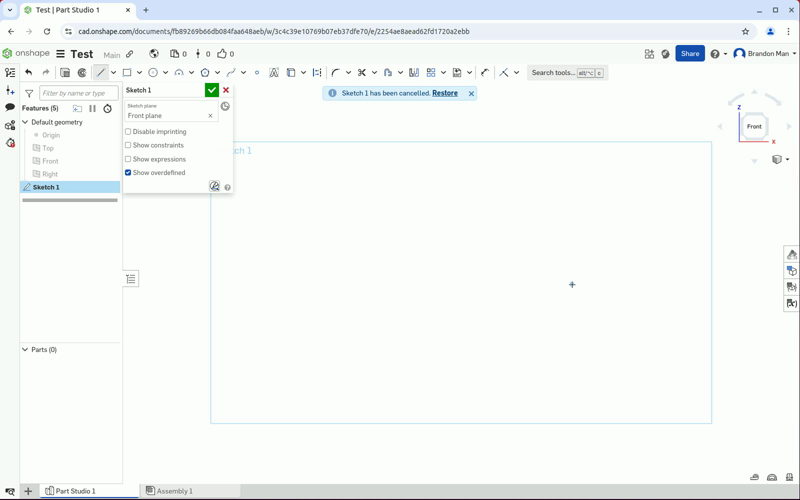
mouse_move(589, 284)
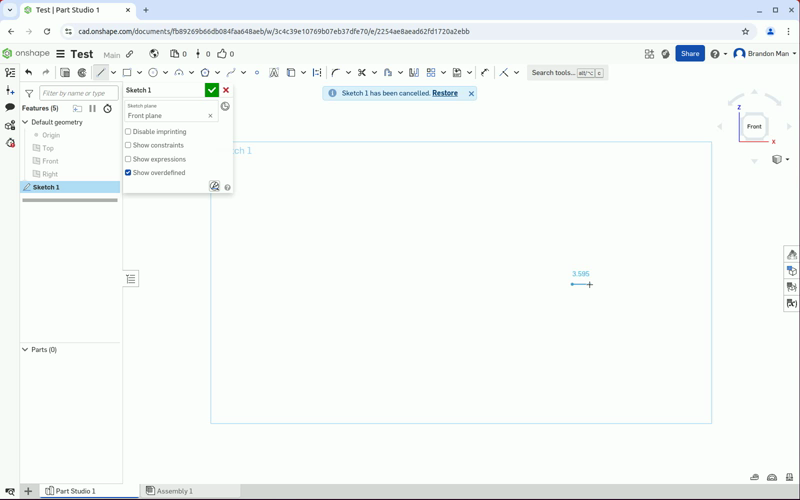
mouse_move(574, 284)
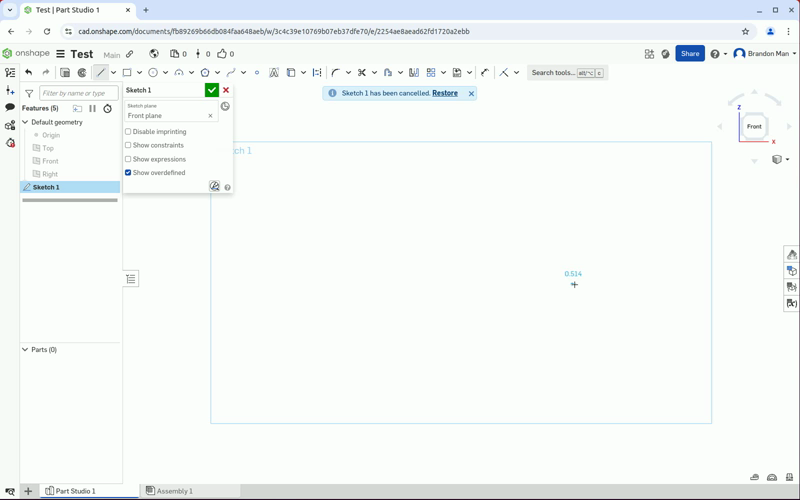
scroll(6)
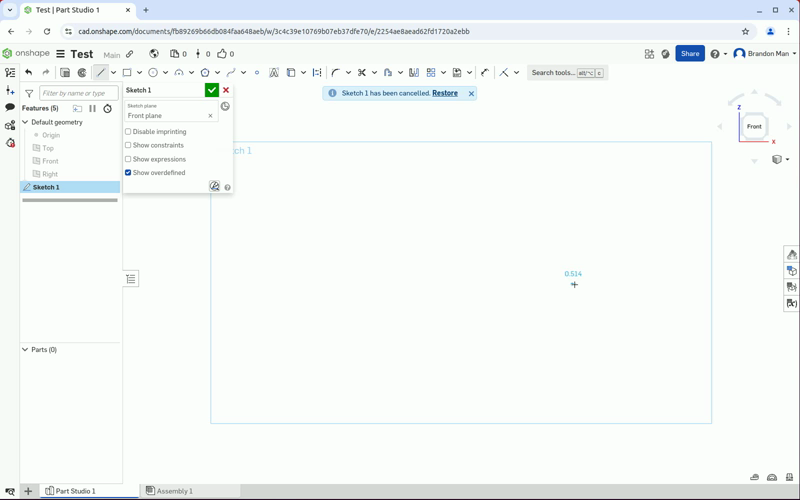
scroll(6)
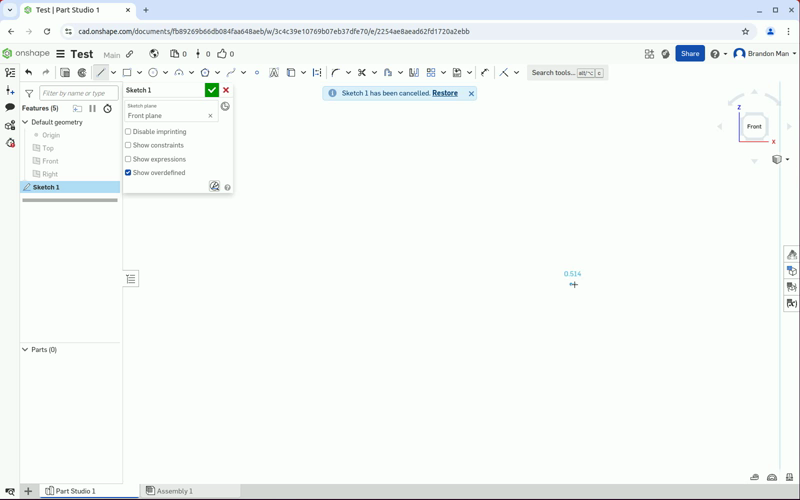
scroll(6)
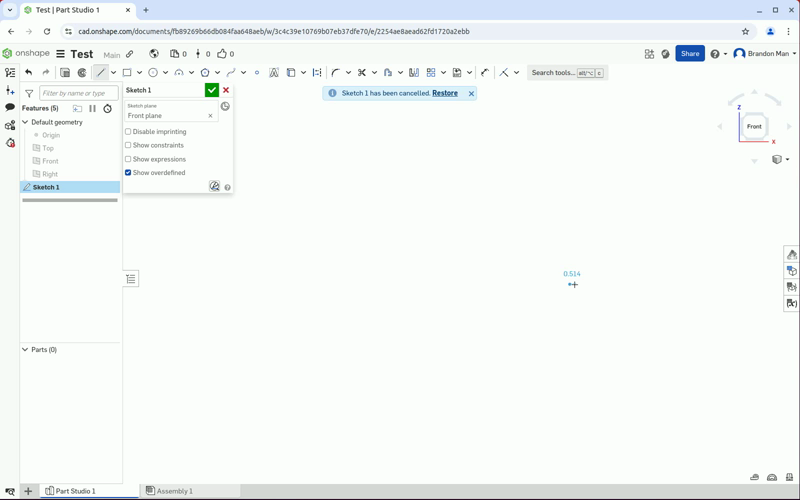
scroll(6)
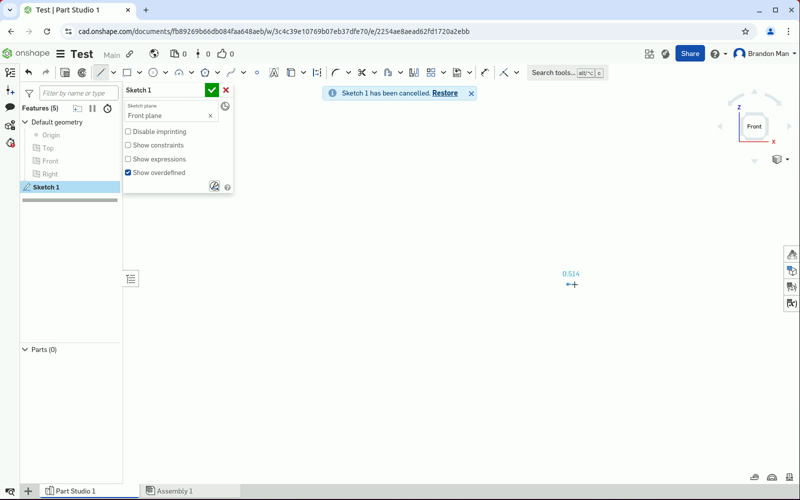
scroll(6)
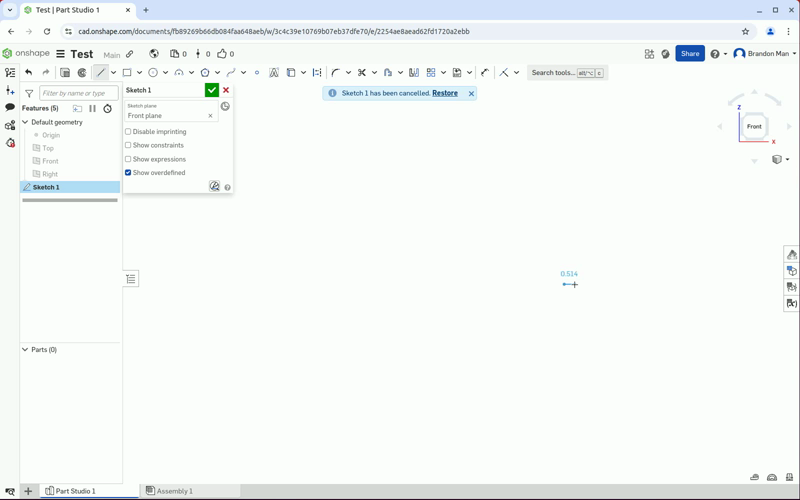
scroll(6)
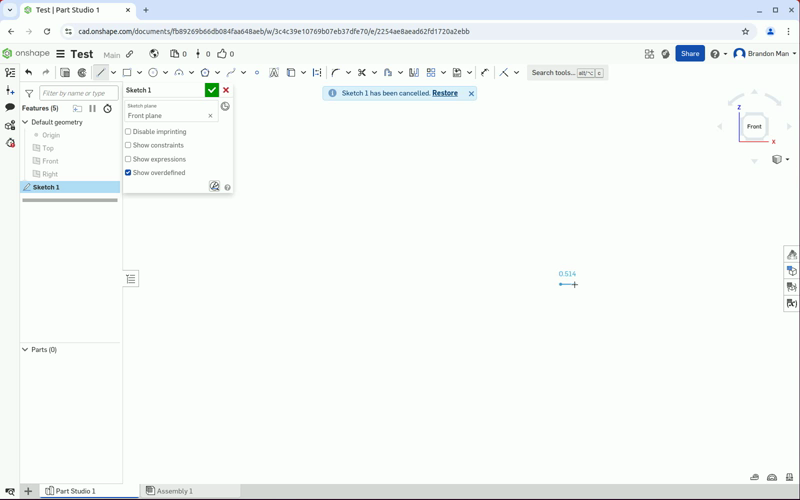
scroll(6)
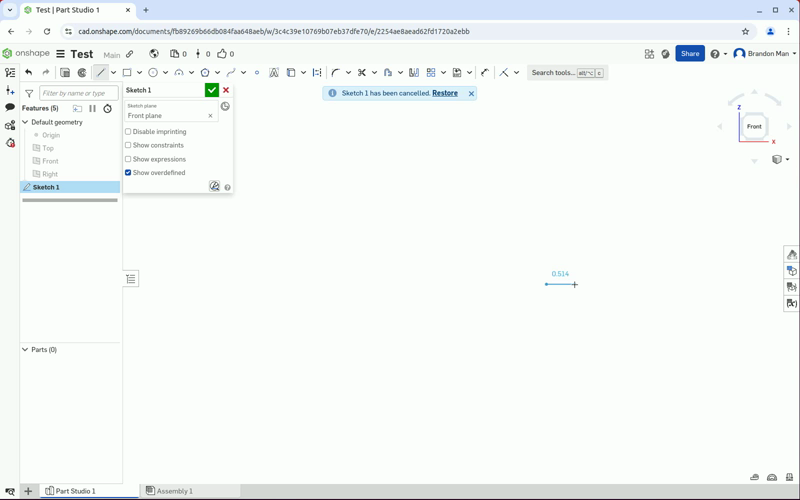
click(574, 284)
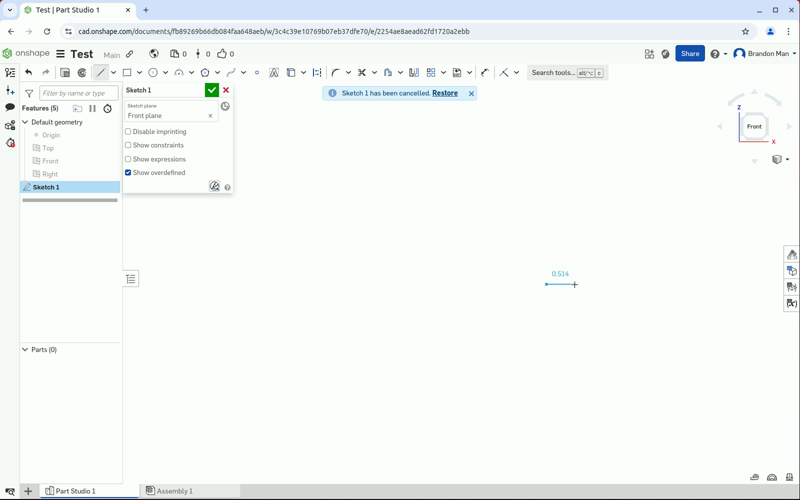
scroll(-6)
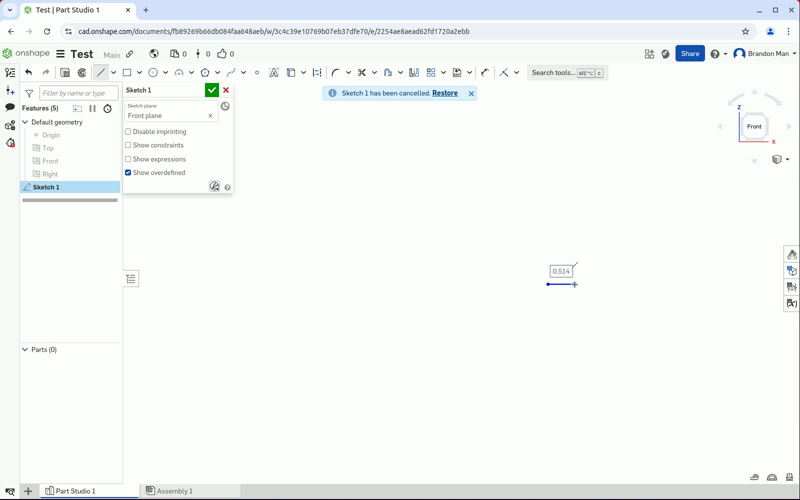
scroll(-6)
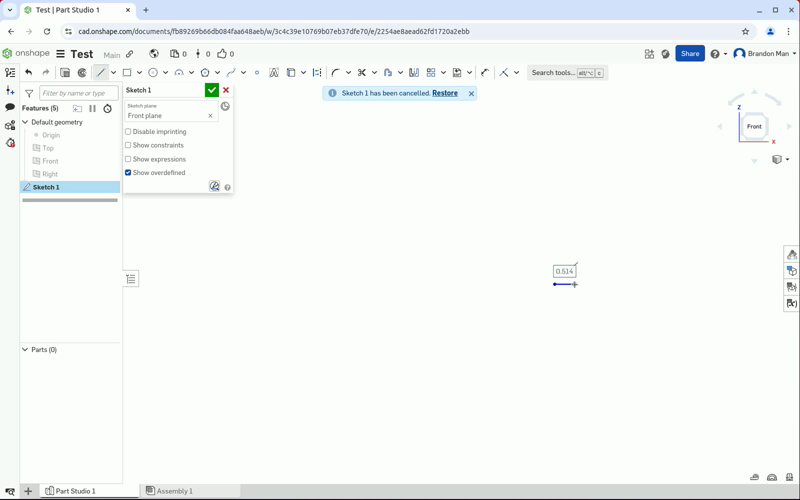
scroll(-6)
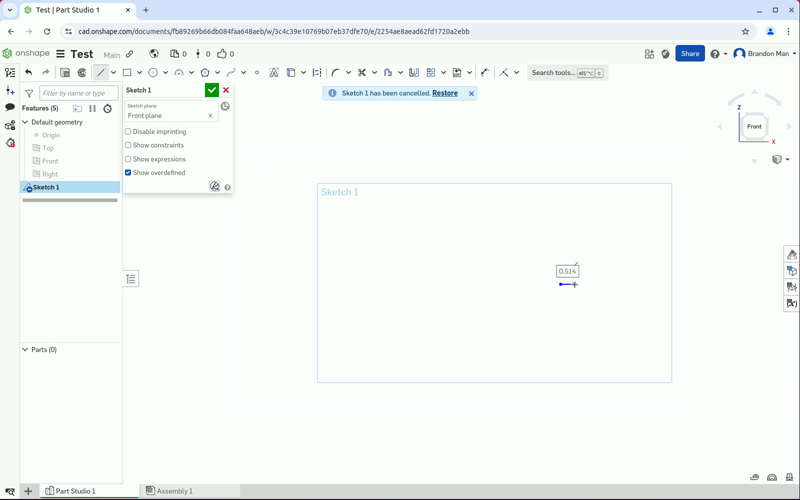
scroll(-6)
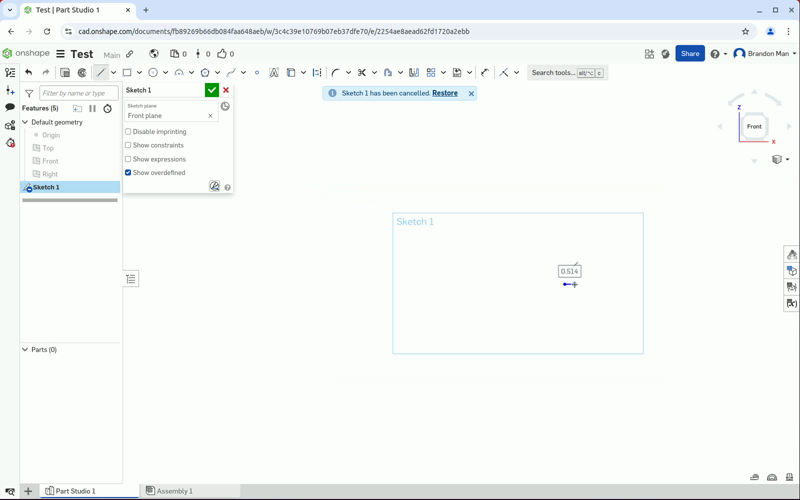
scroll(-6)
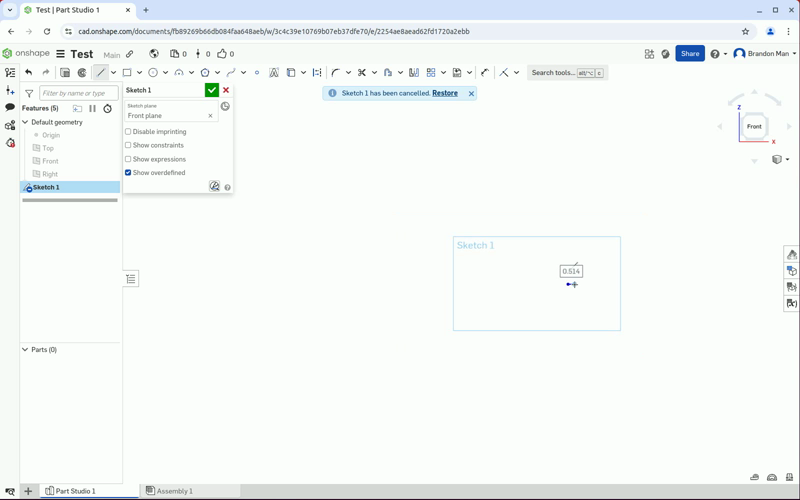
scroll(-6)
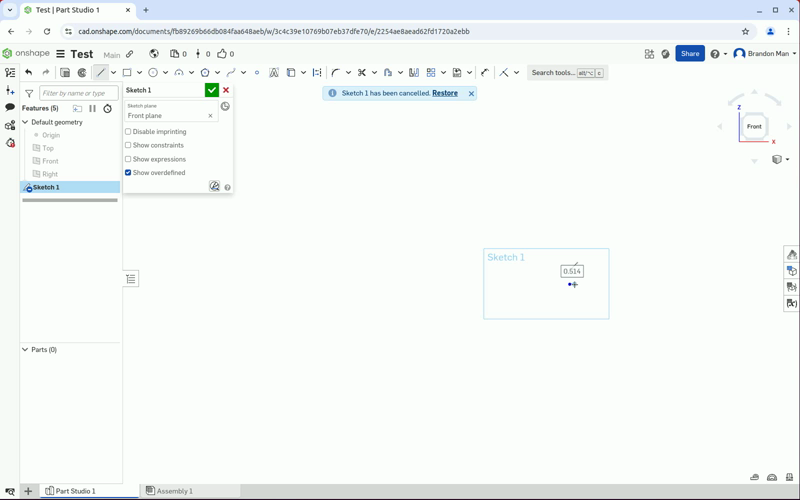
scroll(-6)
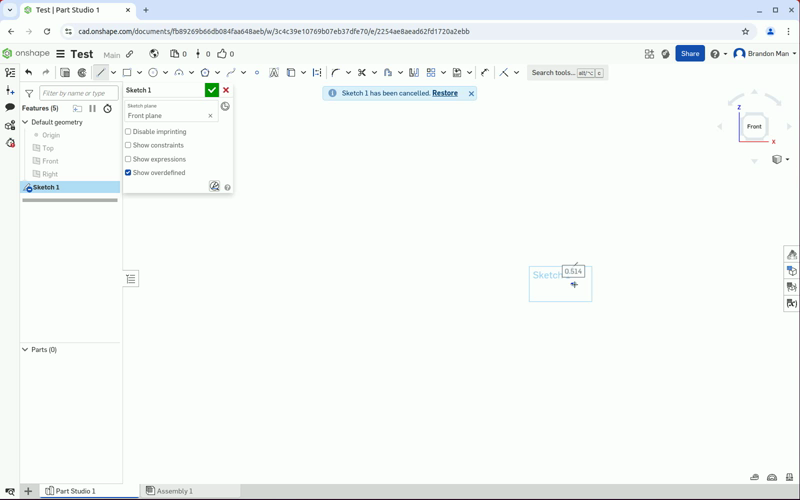
key_up(shift)
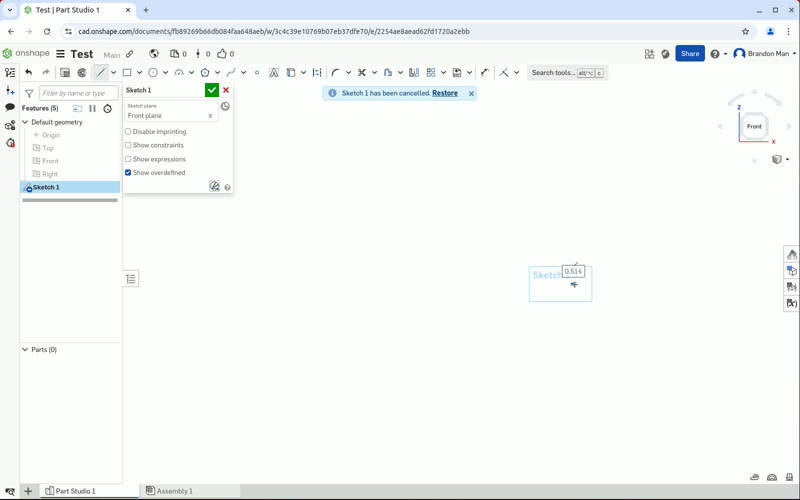
key_down(shift)
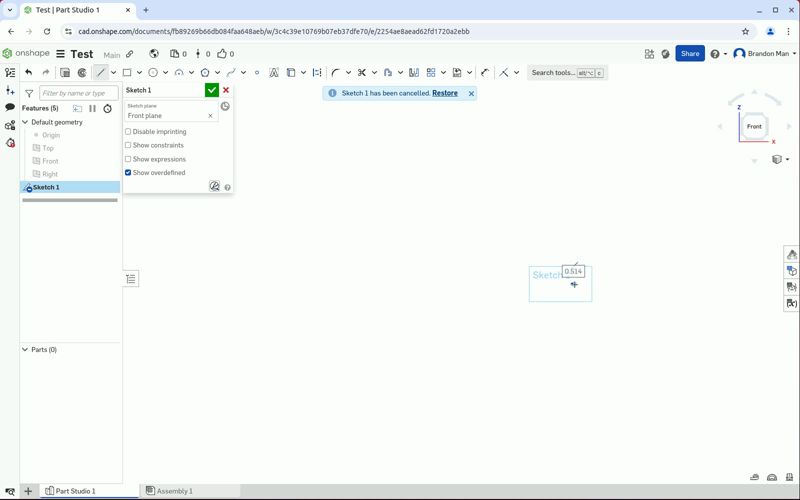
mouse_move(589, 284)
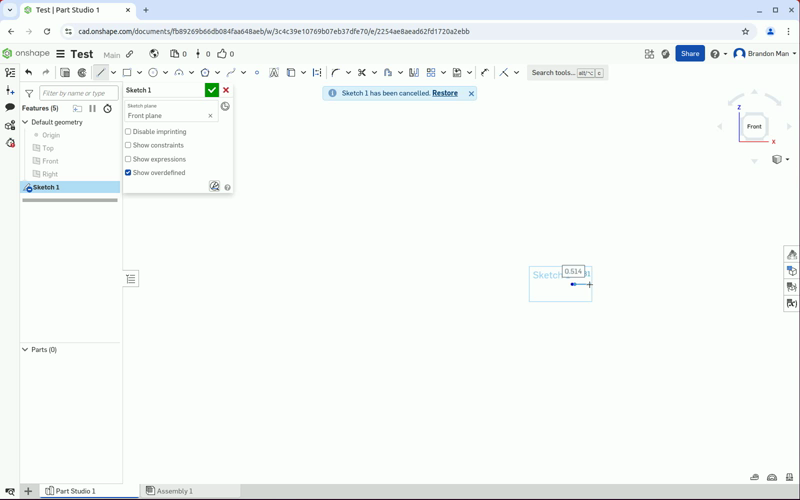
mouse_move(574, 281)
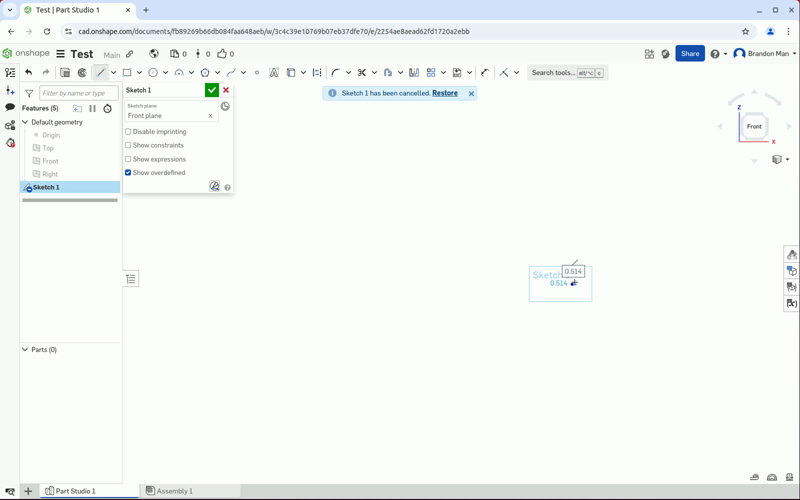
scroll(6)
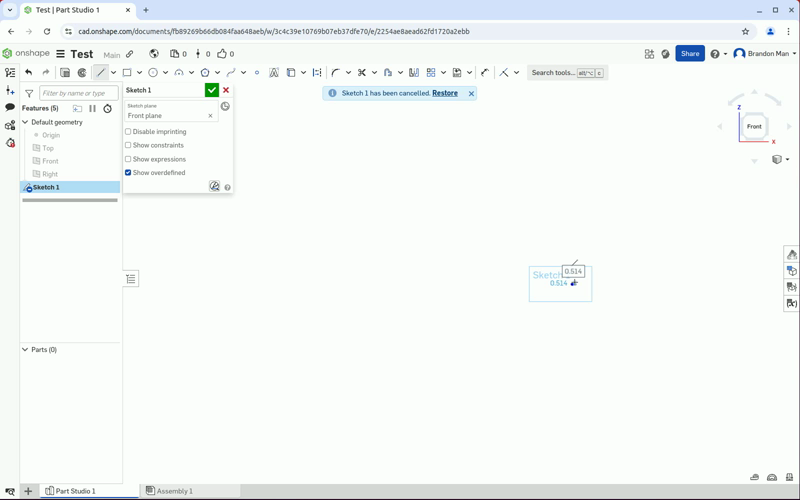
scroll(6)
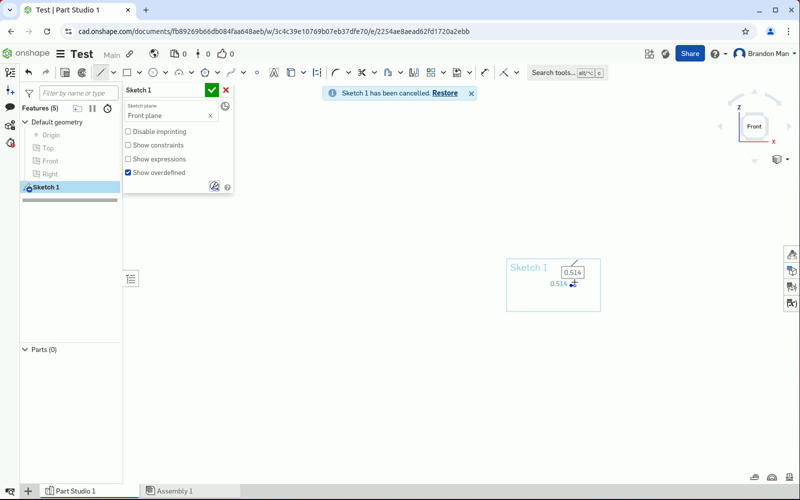
scroll(6)
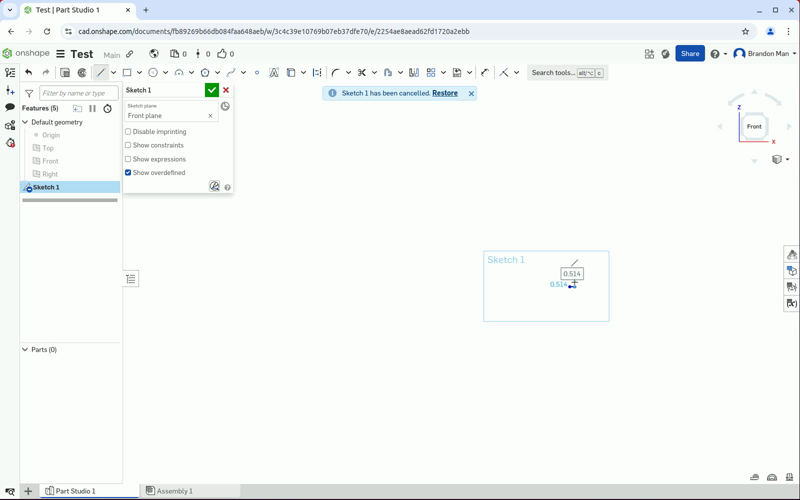
scroll(6)
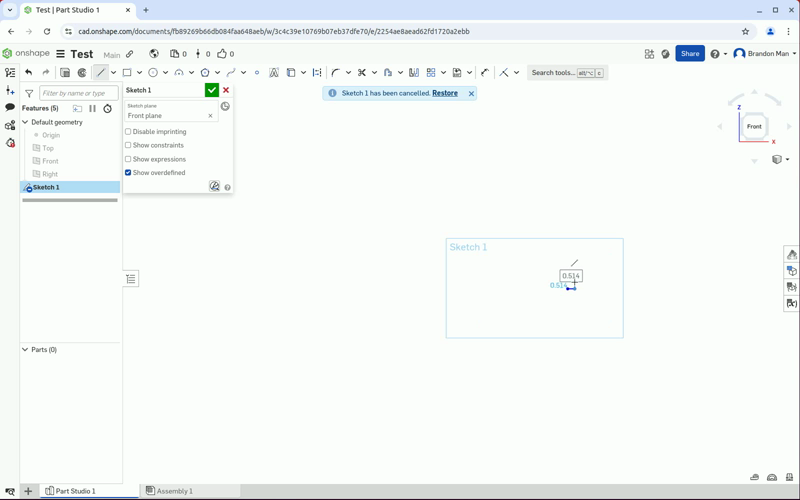
scroll(6)
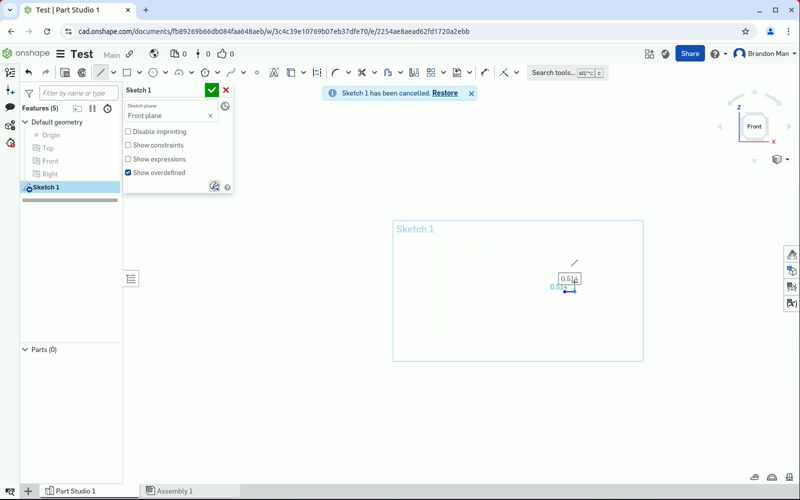
scroll(6)
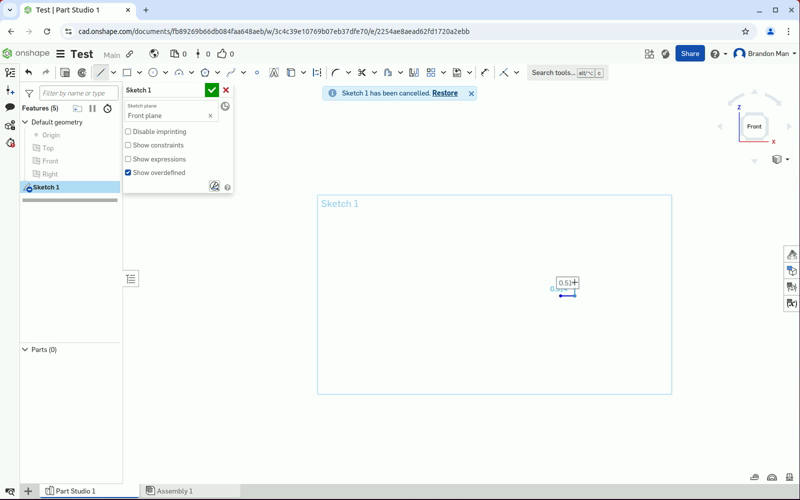
scroll(6)
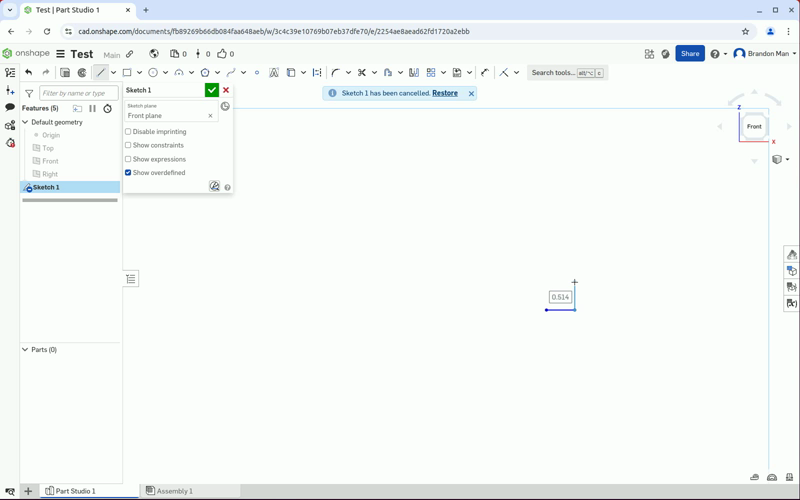
click(574, 281)
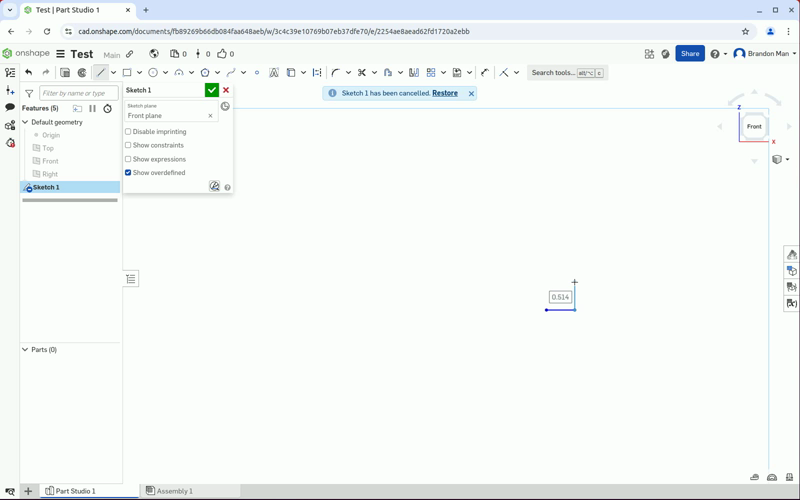
scroll(-6)
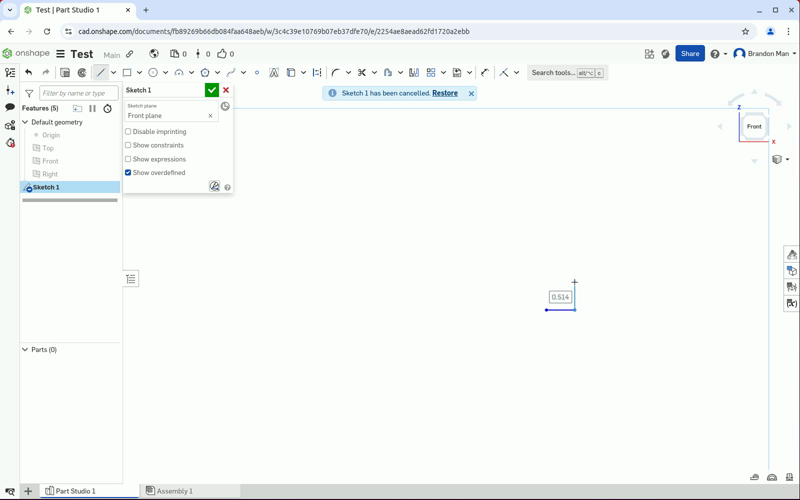
scroll(-6)
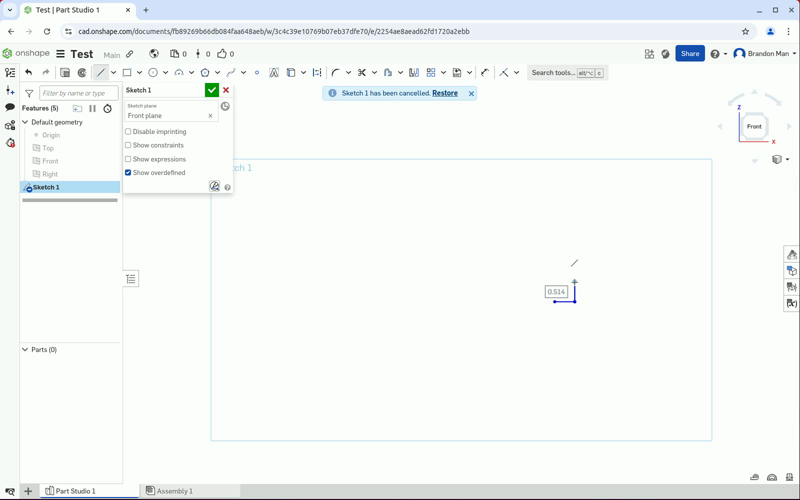
scroll(-6)
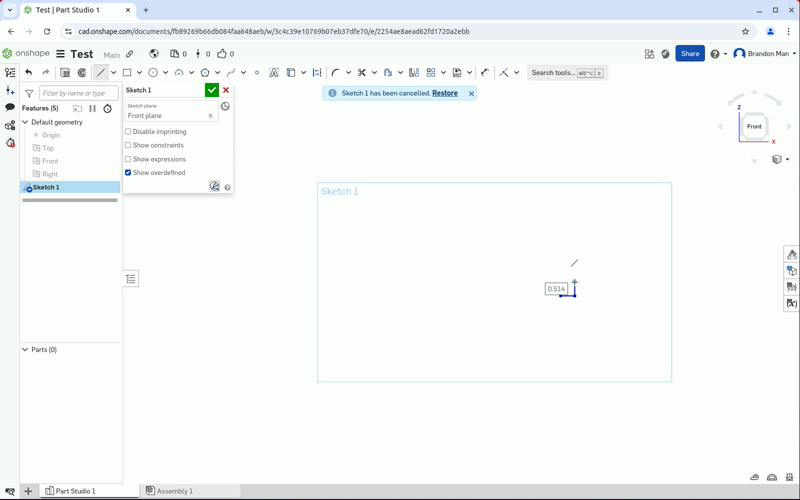
scroll(-6)
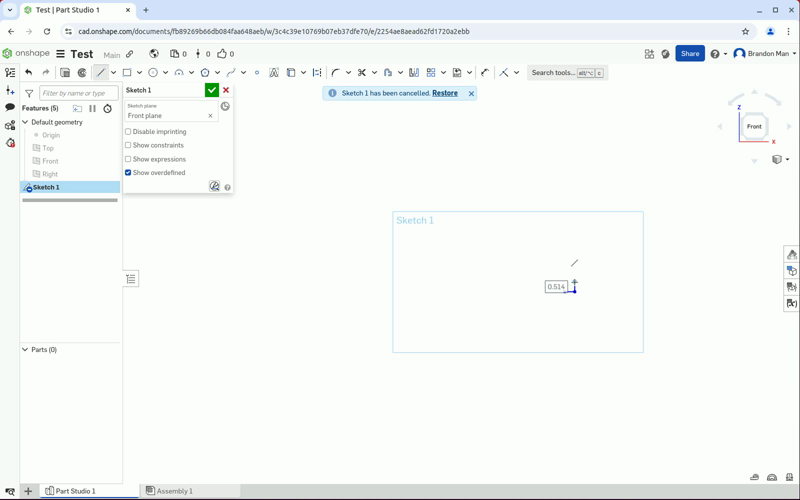
scroll(-6)
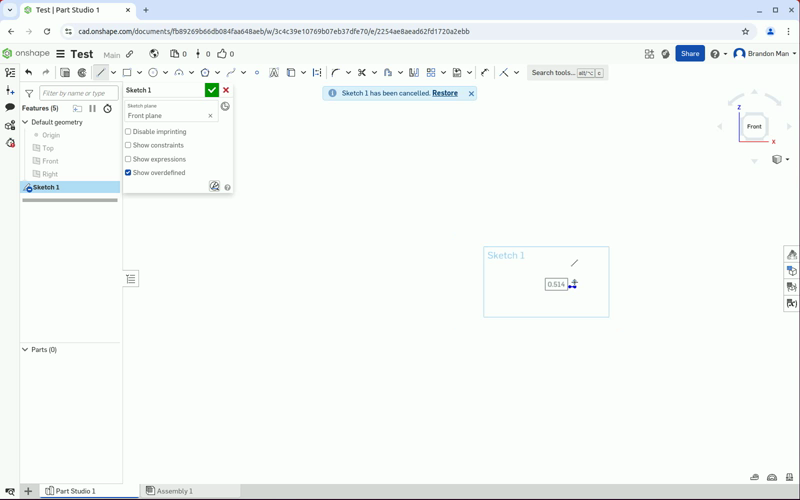
scroll(-6)
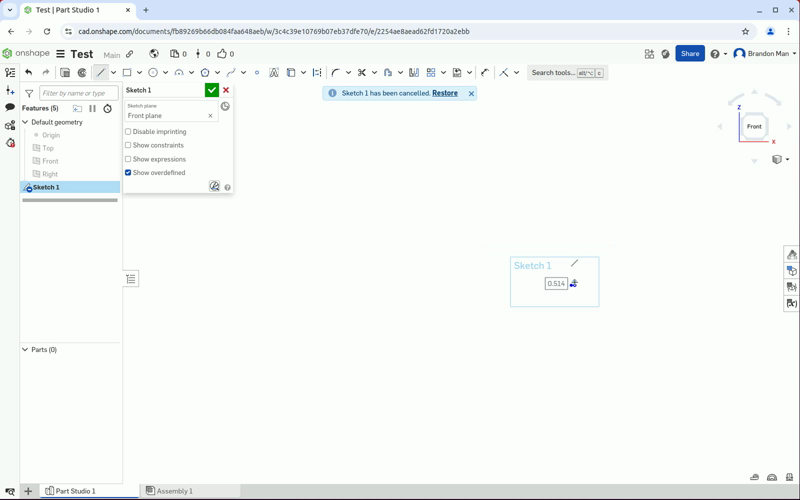
scroll(-6)
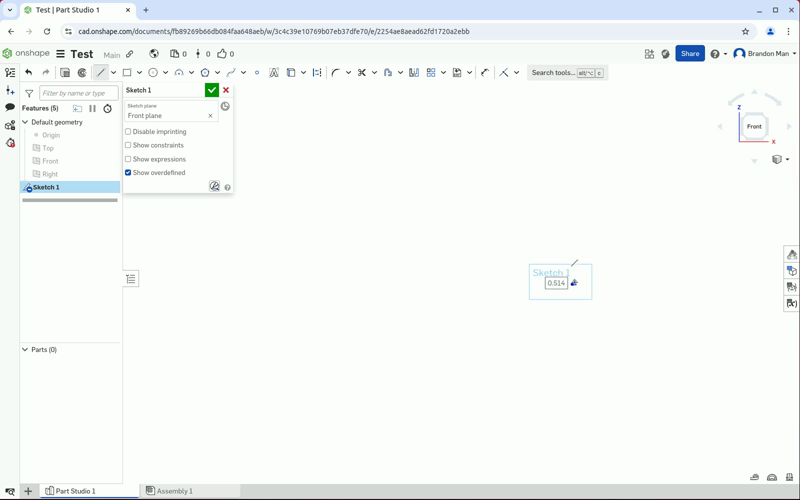
key_up(shift)
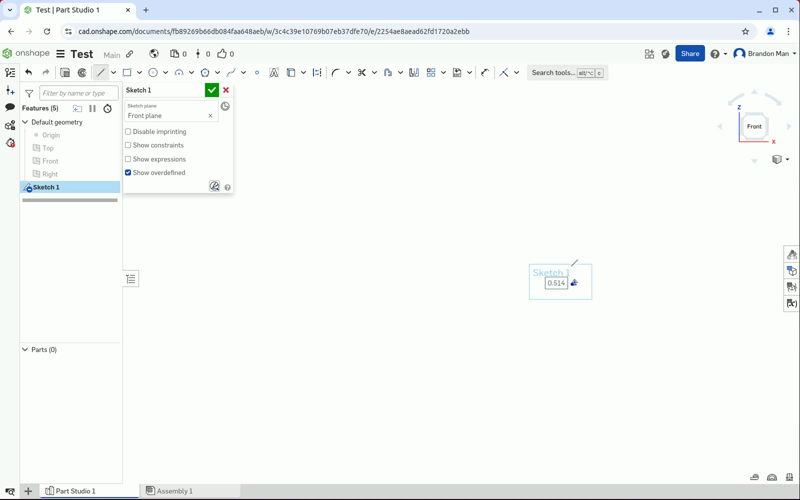
key_down(shift)
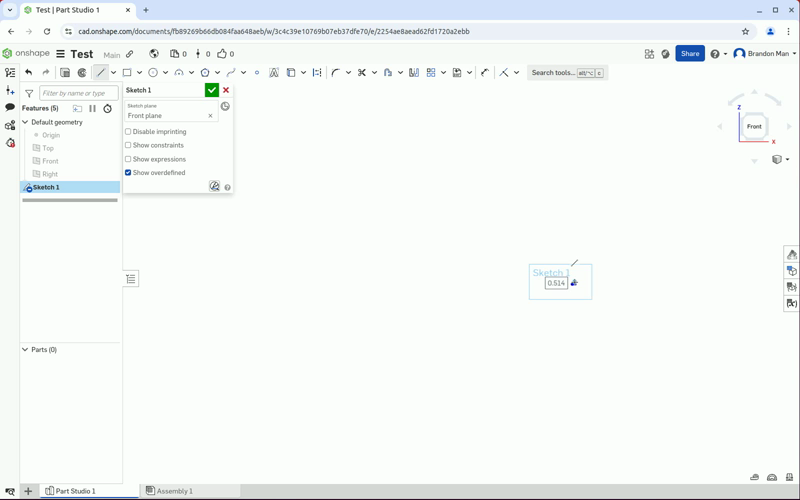
mouse_move(589, 281)
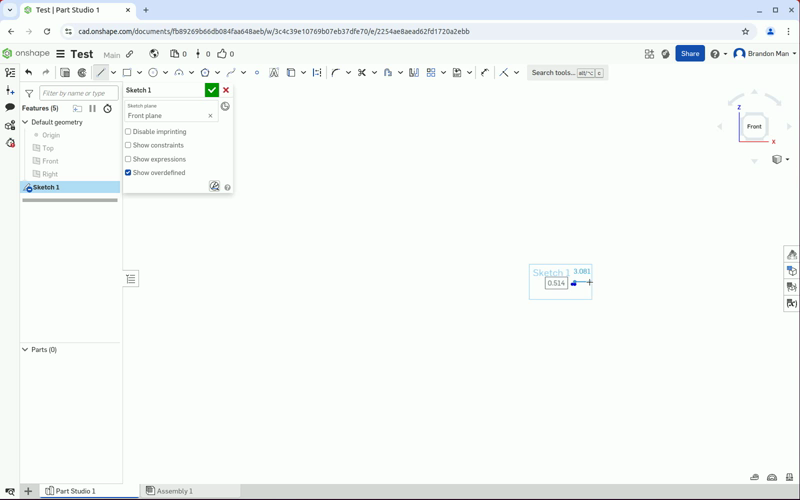
mouse_move(572, 281)
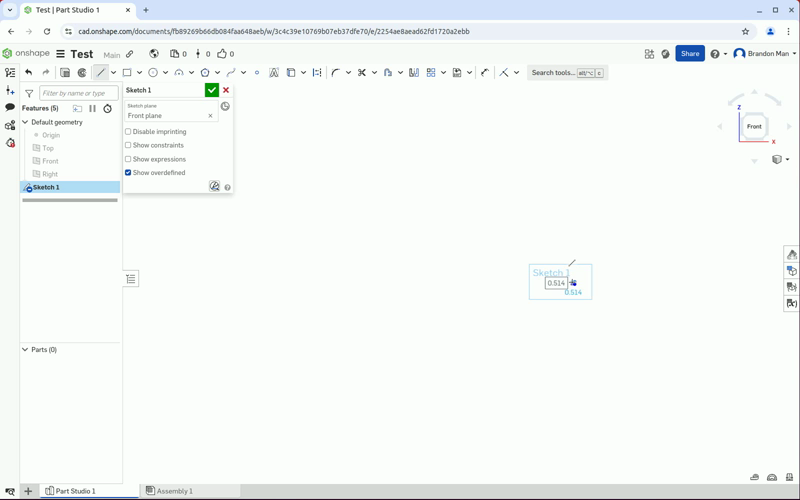
scroll(6)
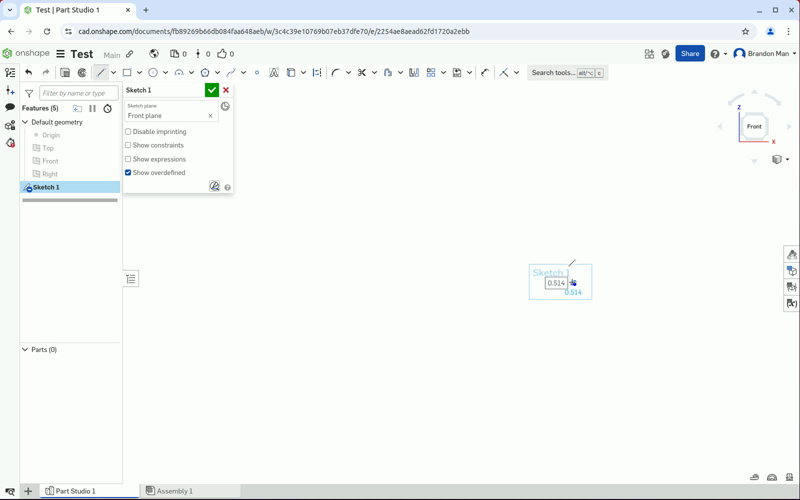
scroll(6)
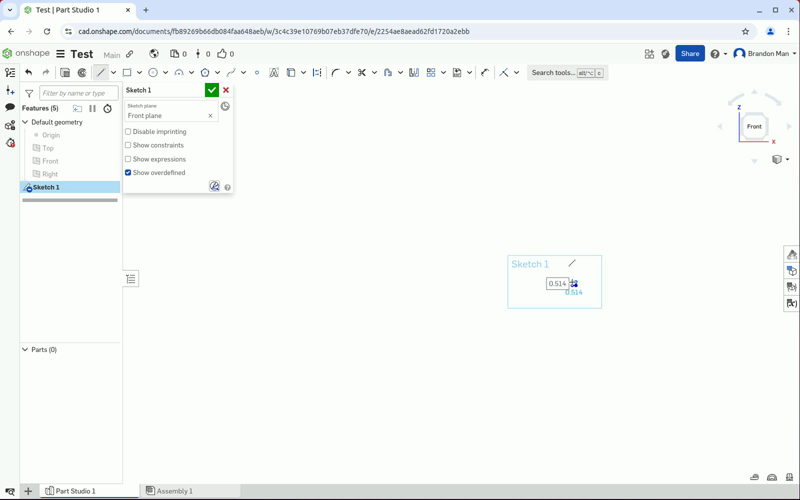
scroll(6)
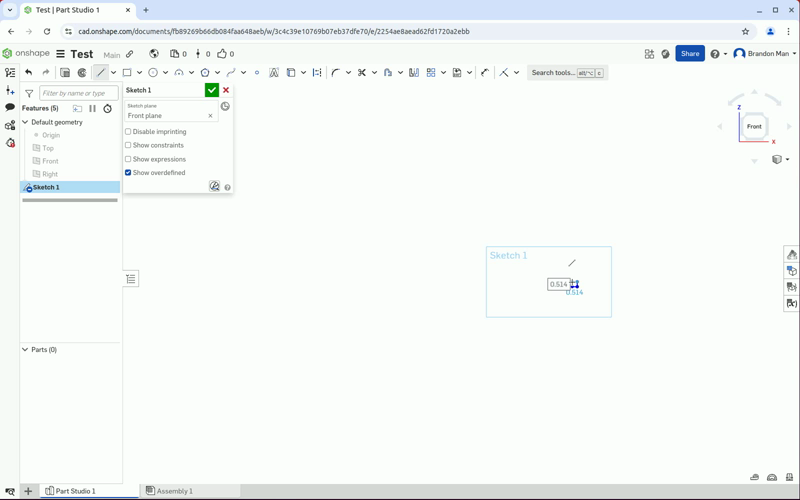
scroll(6)
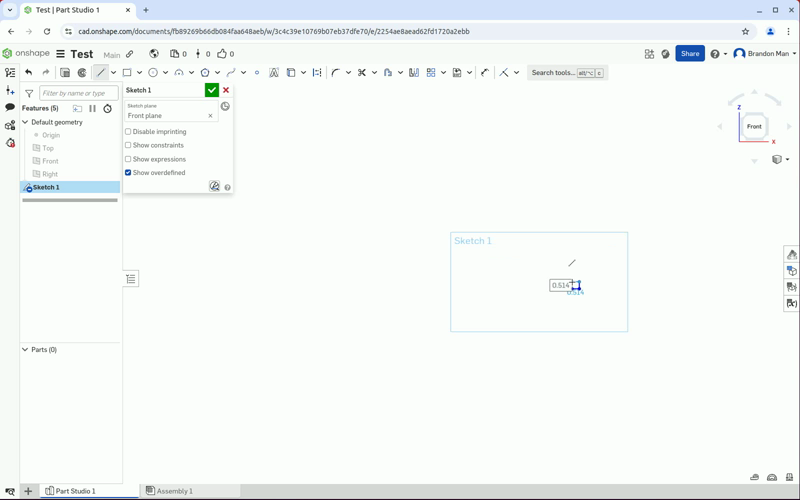
scroll(6)
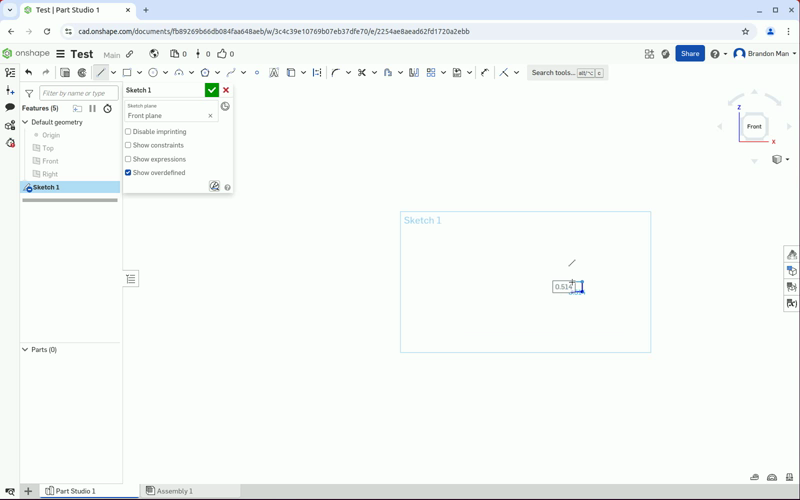
scroll(6)
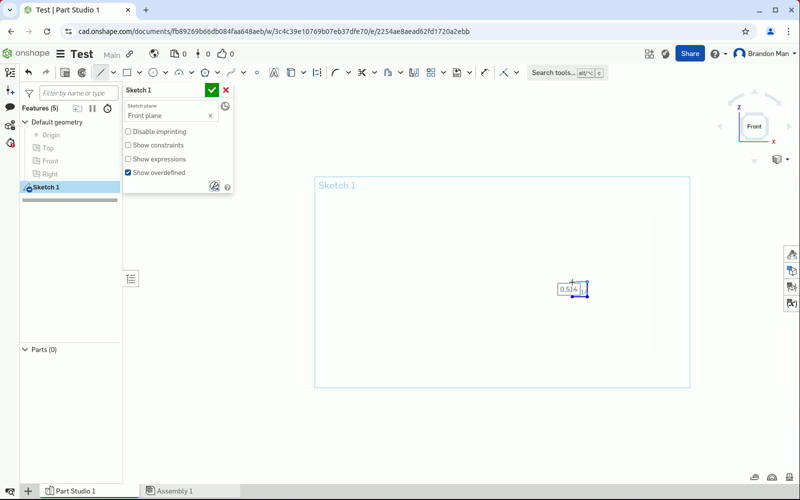
scroll(6)
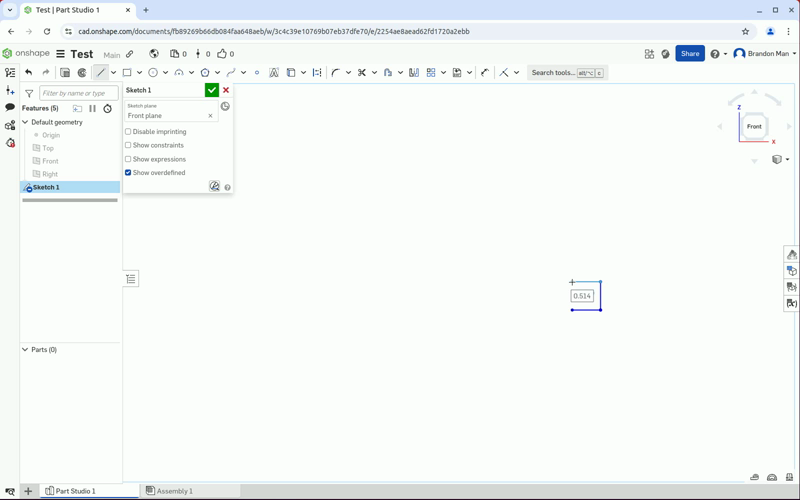
click(572, 281)
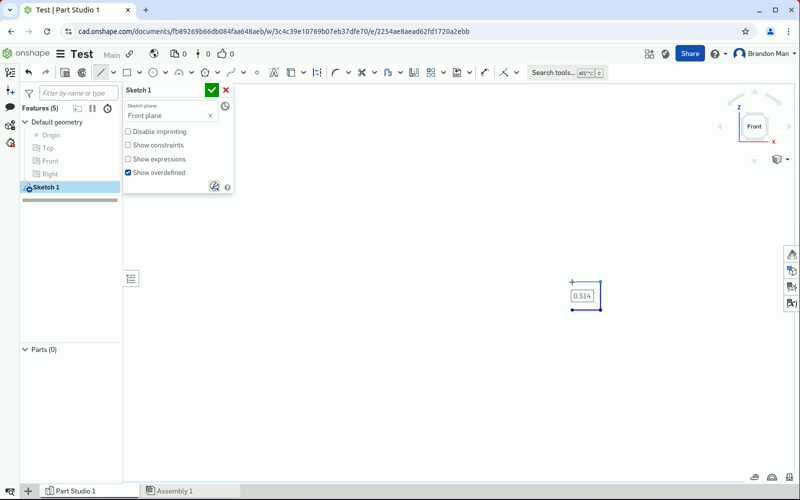
scroll(-6)
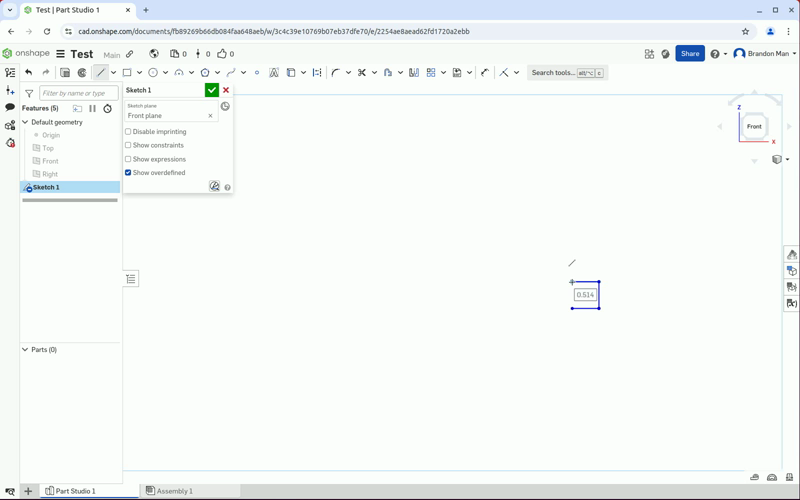
scroll(-6)
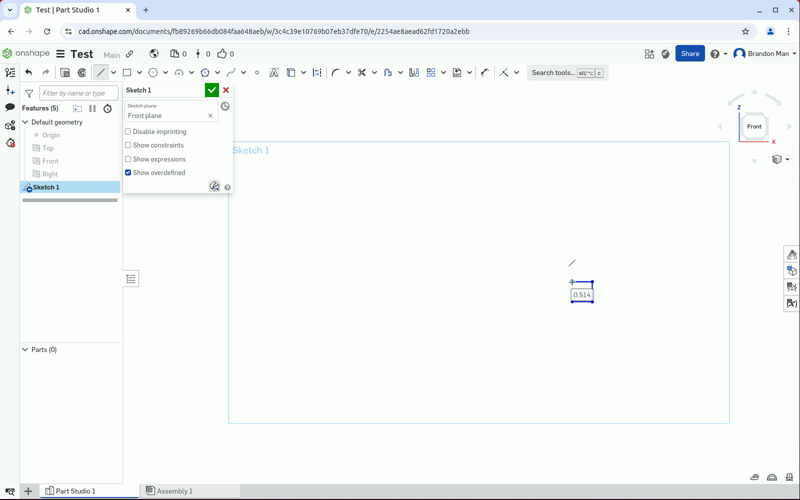
scroll(-6)
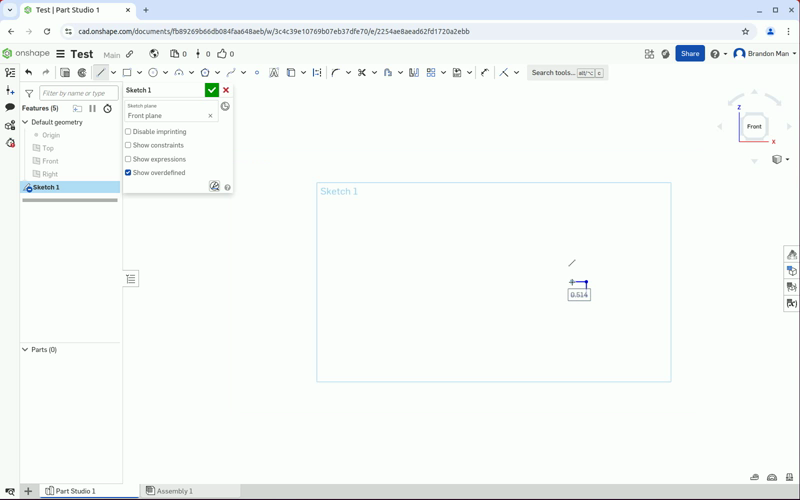
scroll(-6)
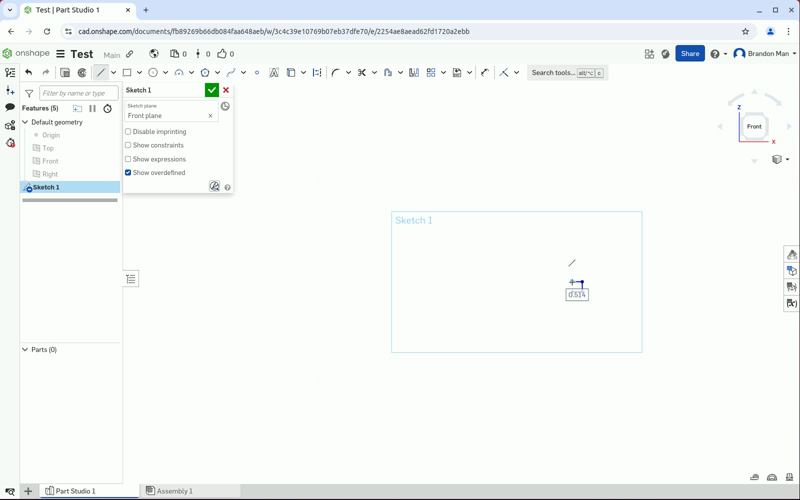
scroll(-6)
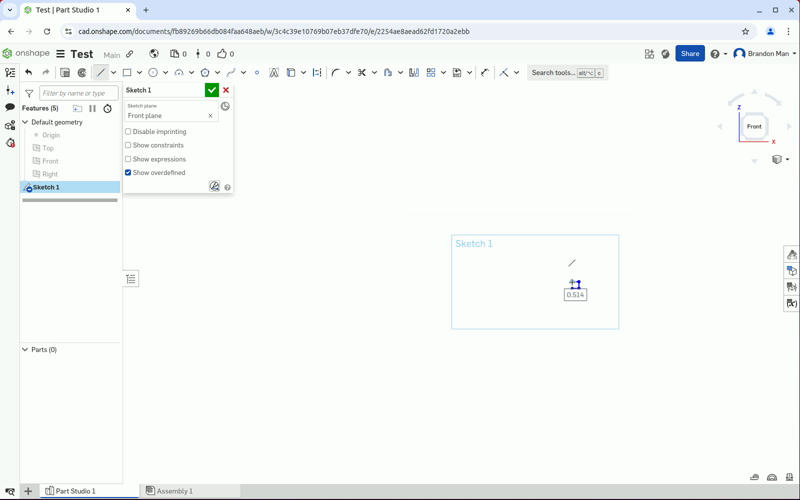
scroll(-6)
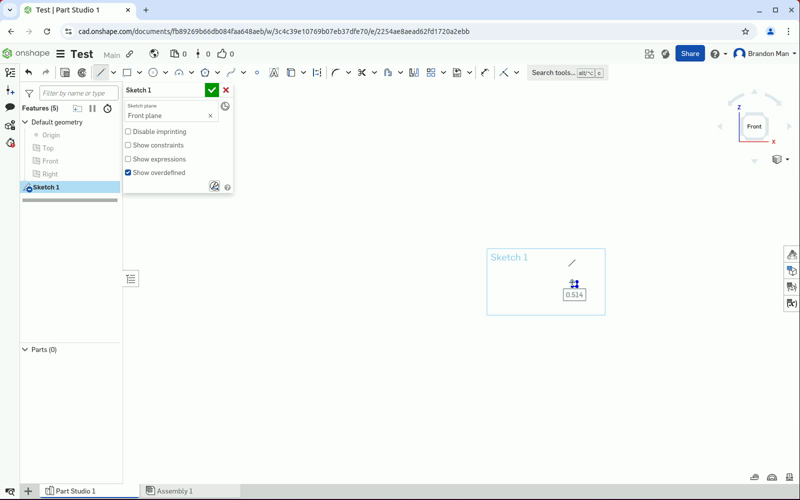
scroll(-6)
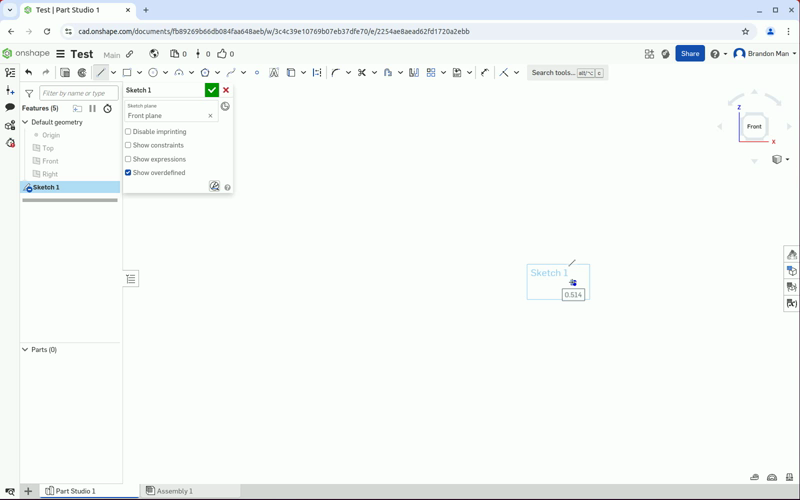
key_up(shift)
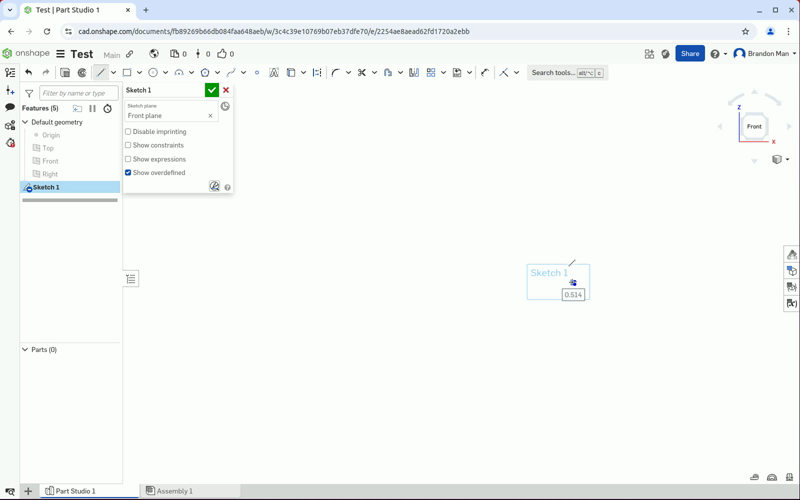
mouse_move(589, 281)
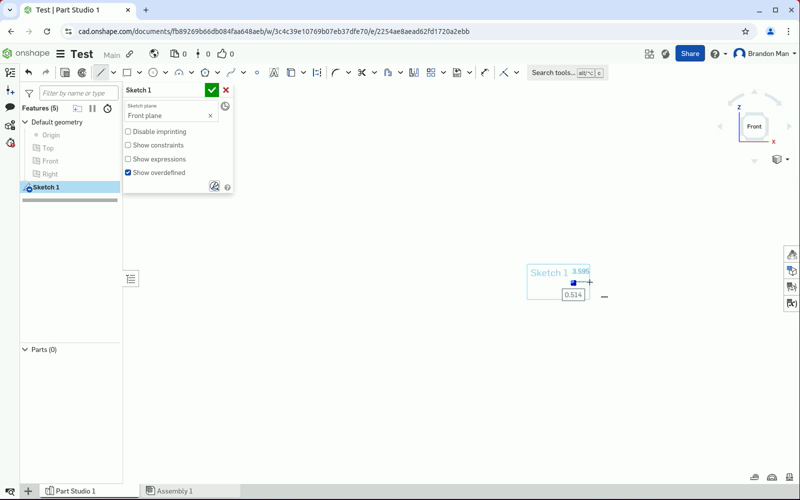
key_down(shift)
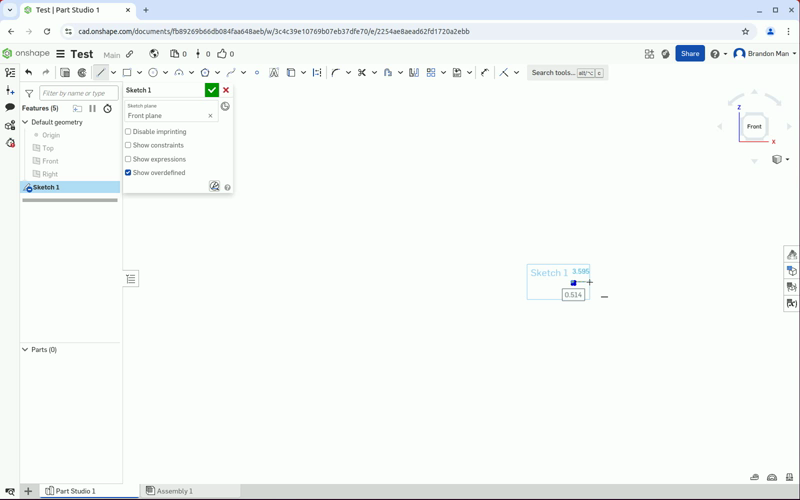
mouse_move(572, 284)
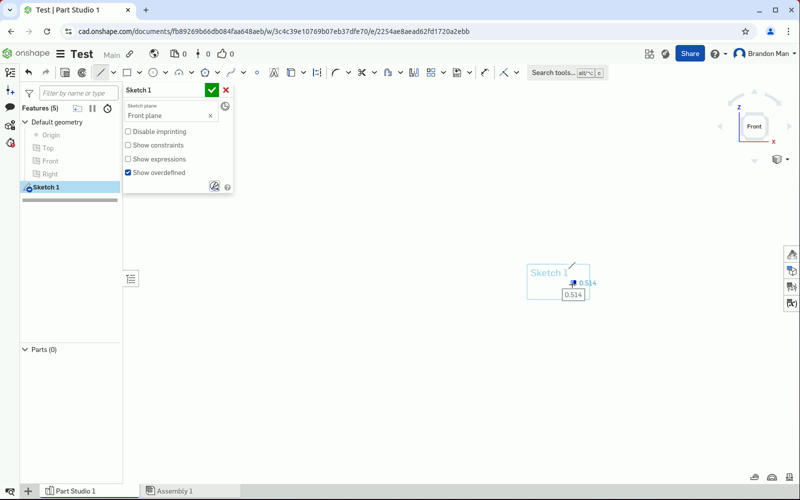
scroll(6)
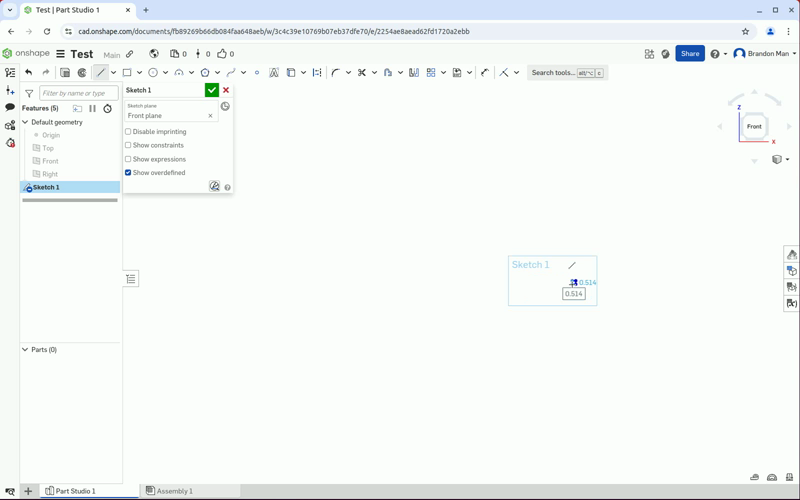
scroll(6)
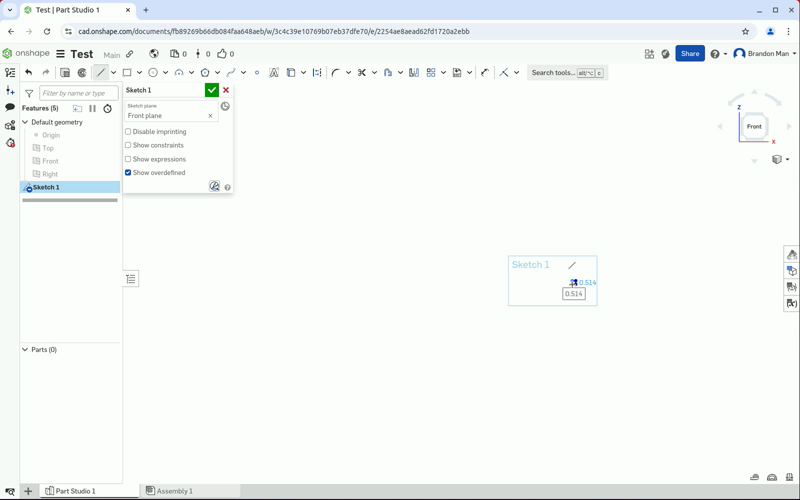
scroll(6)
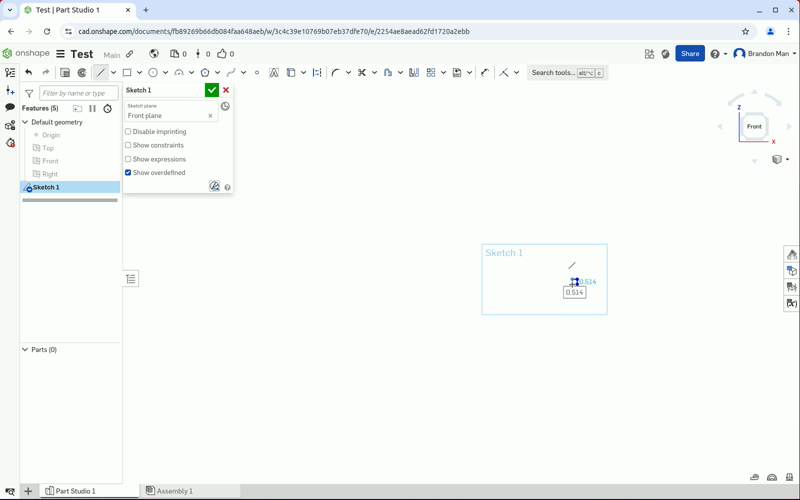
scroll(6)
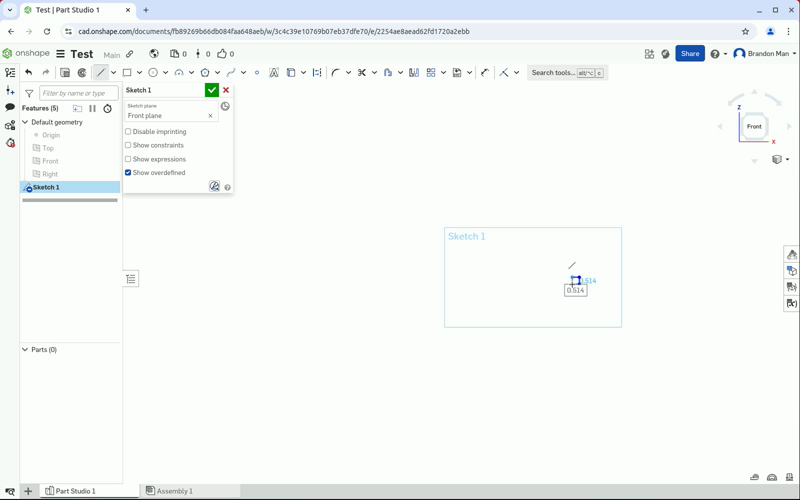
scroll(6)
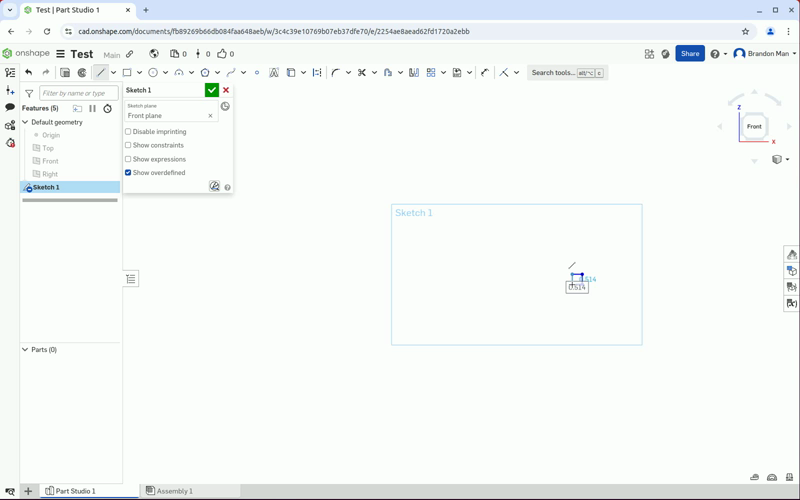
scroll(6)
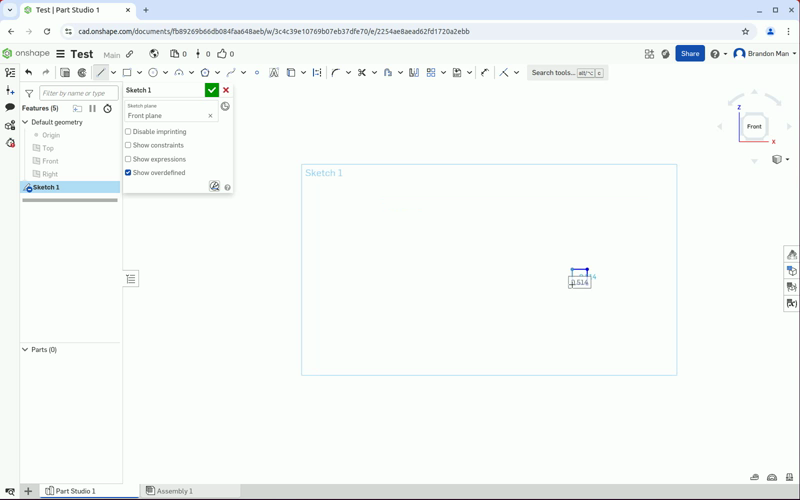
scroll(6)
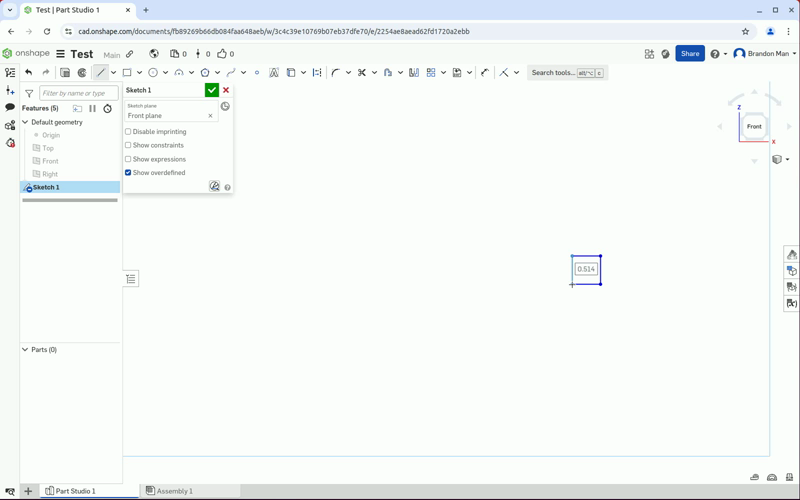
key_up(shift)
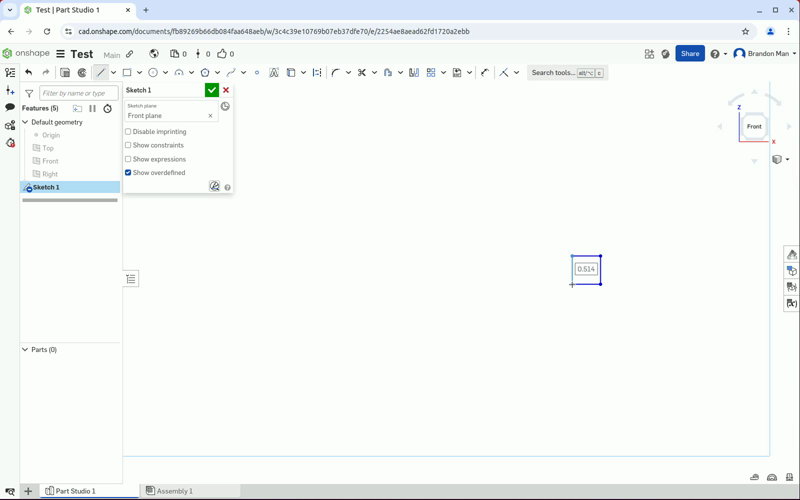
click(572, 284)
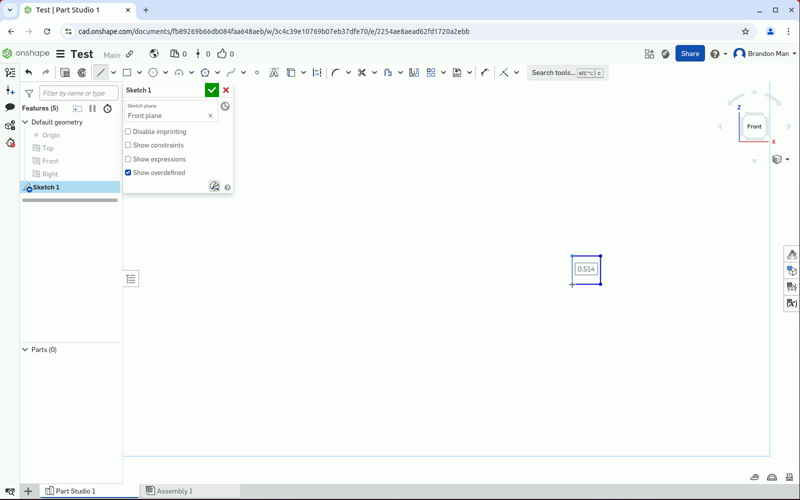
scroll(-6)
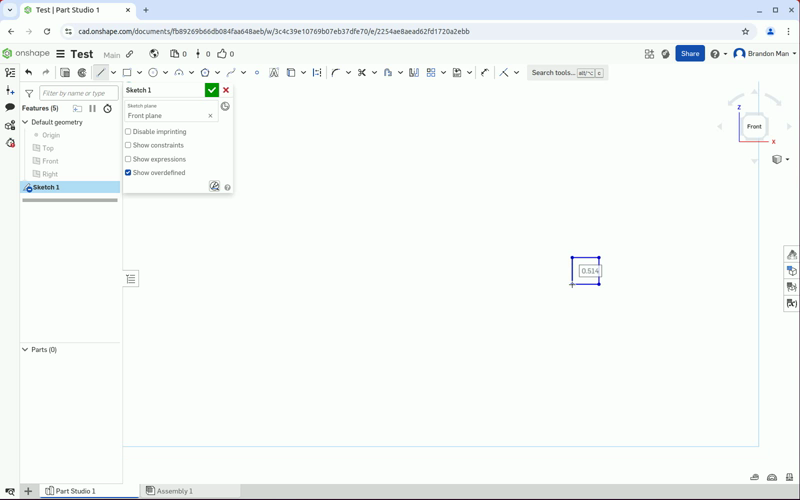
scroll(-6)
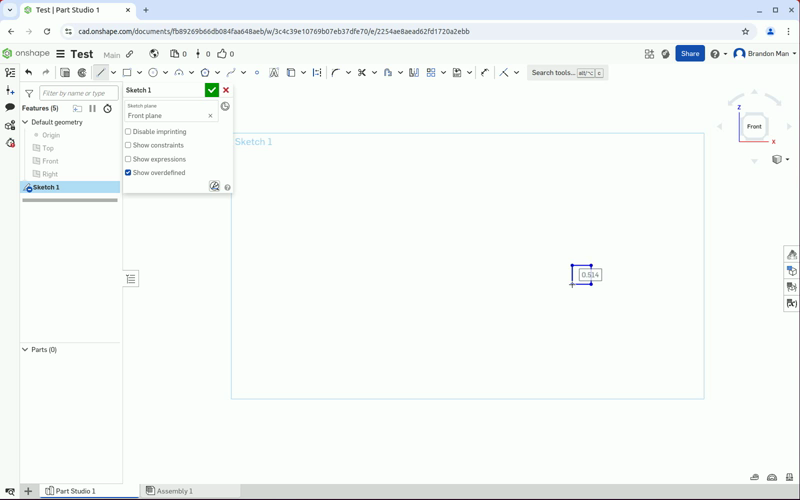
scroll(-6)
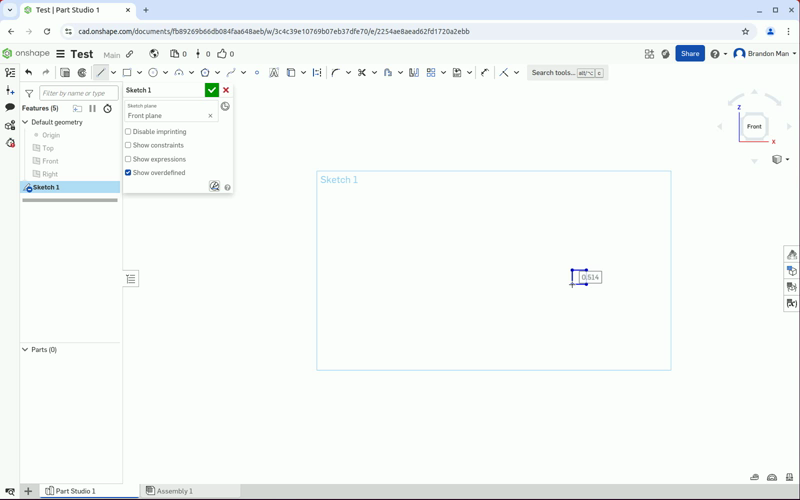
scroll(-6)
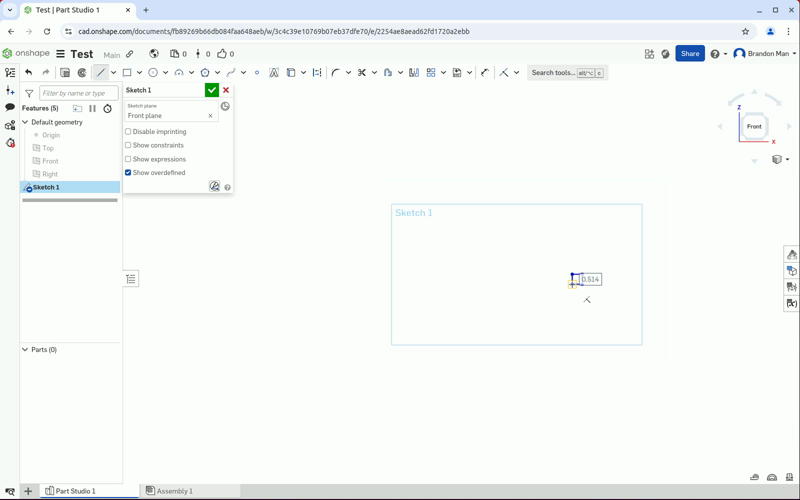
scroll(-6)
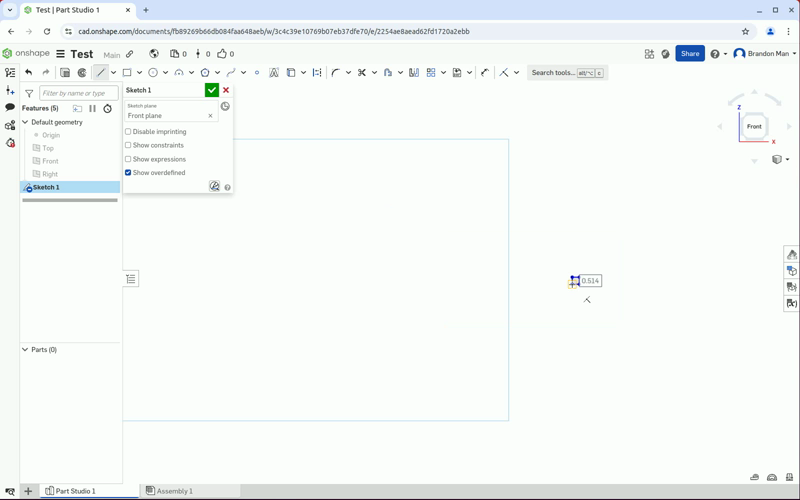
scroll(-6)
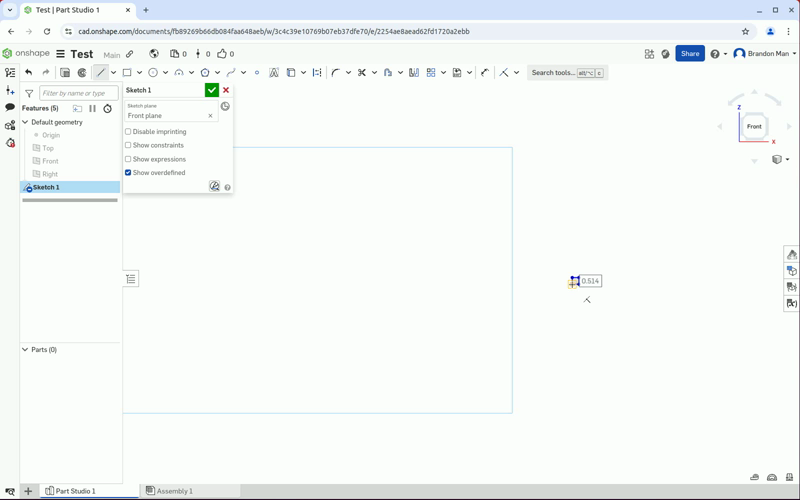
scroll(-6)
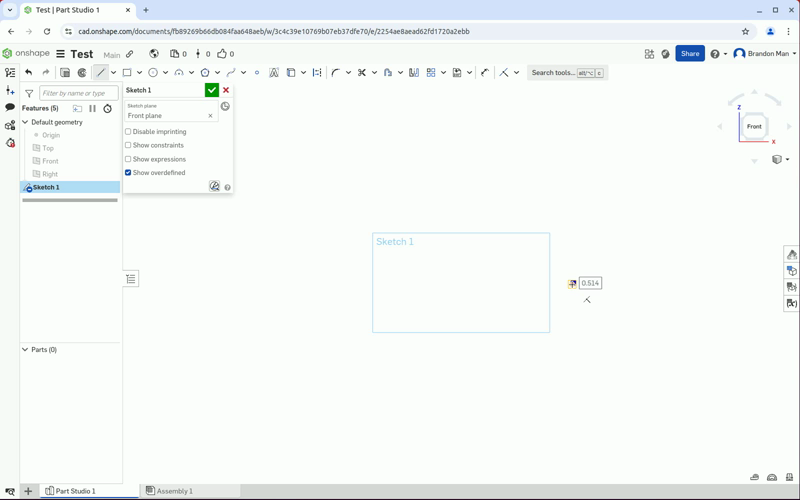
key(esc)
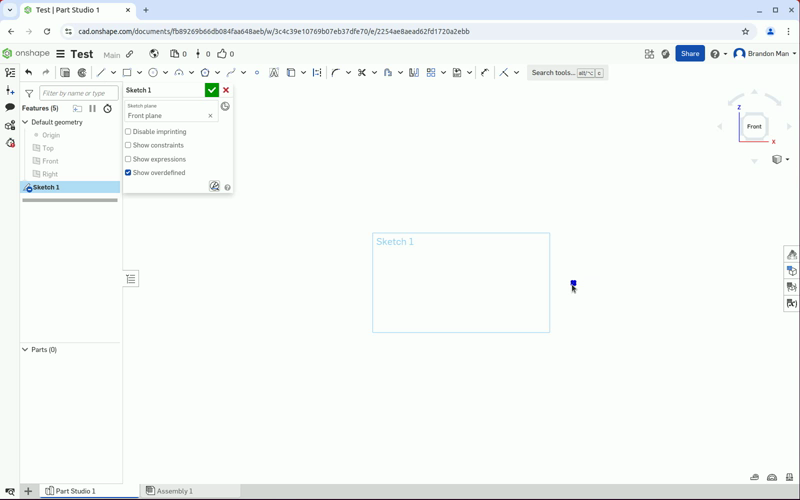
mouse_move(573, 282)
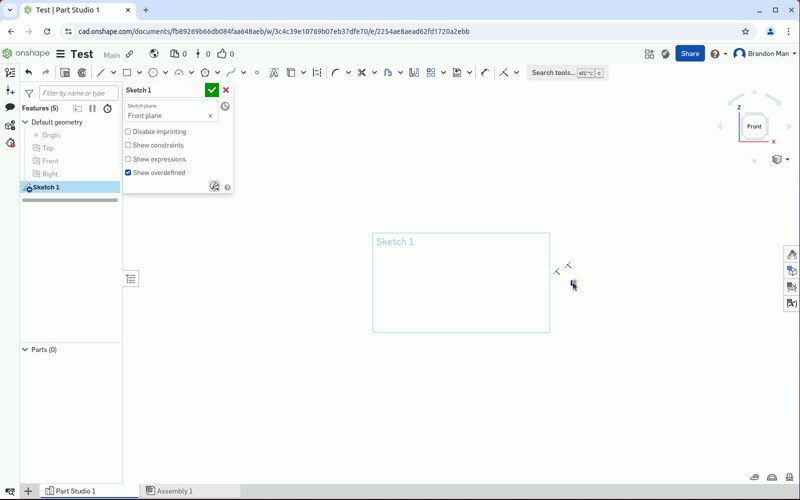
scroll(6)
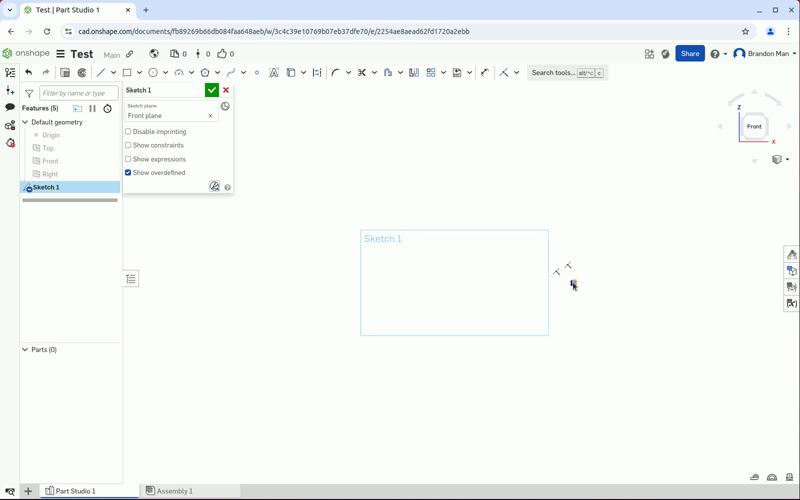
scroll(6)
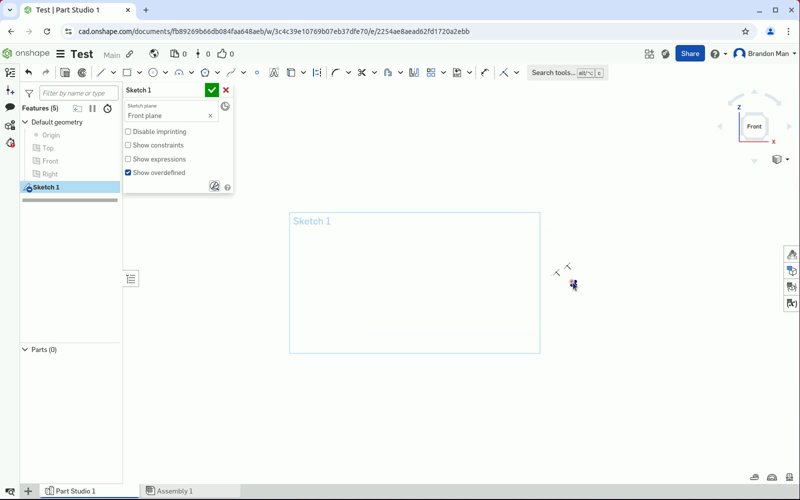
scroll(6)
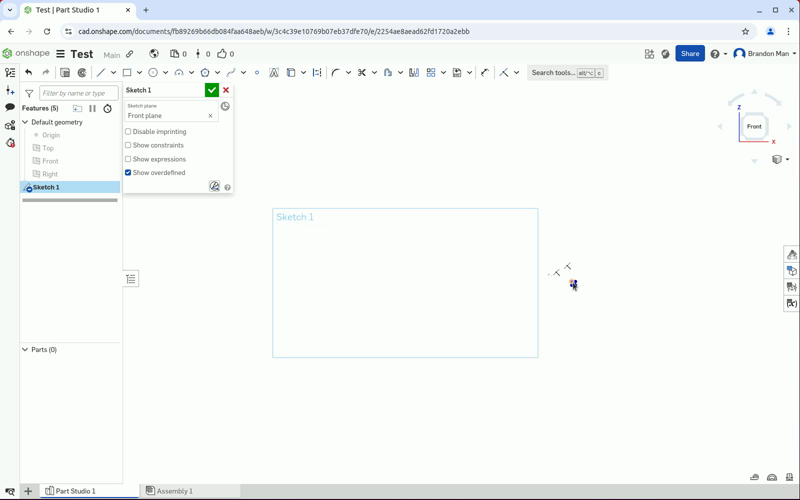
scroll(6)
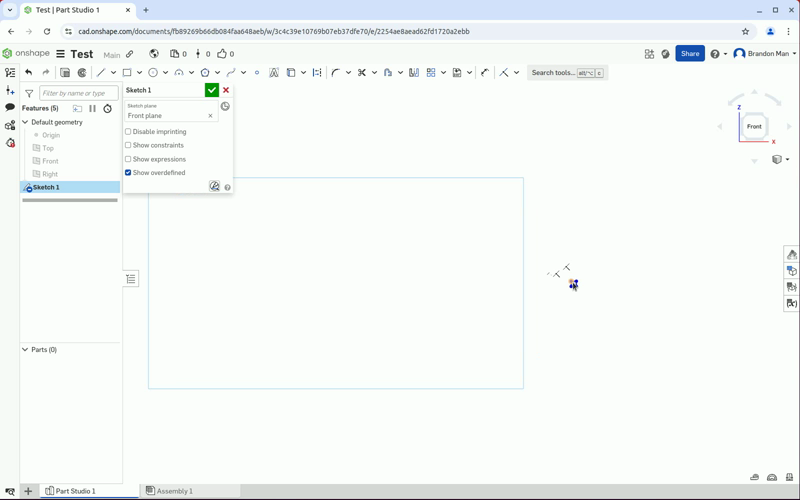
scroll(6)
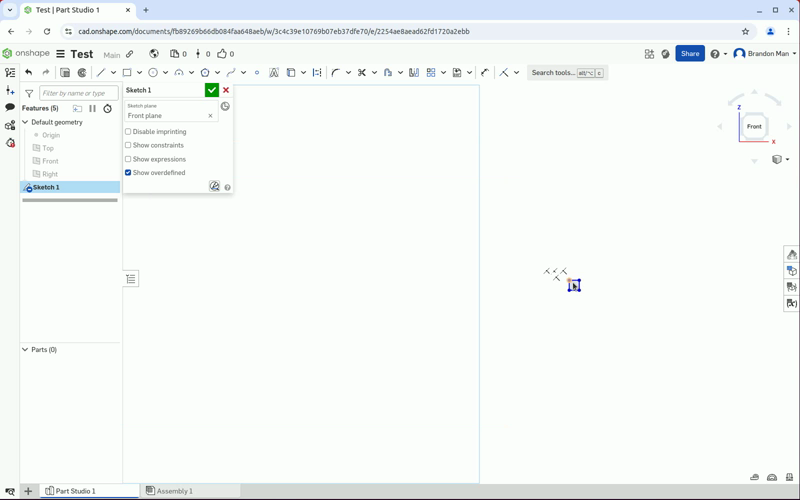
scroll(6)
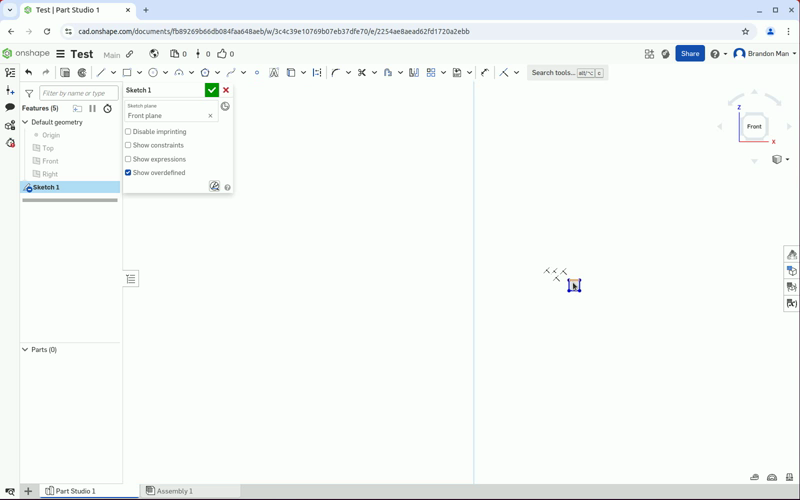
scroll(6)
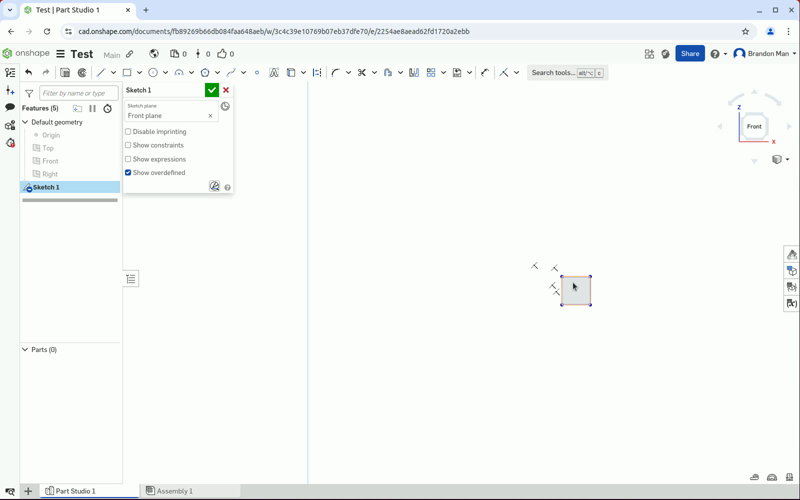
click(573, 282)
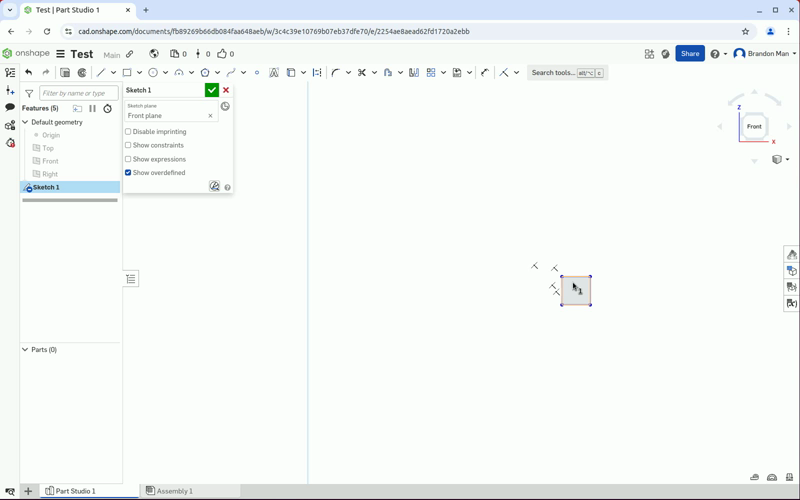
scroll(-6)
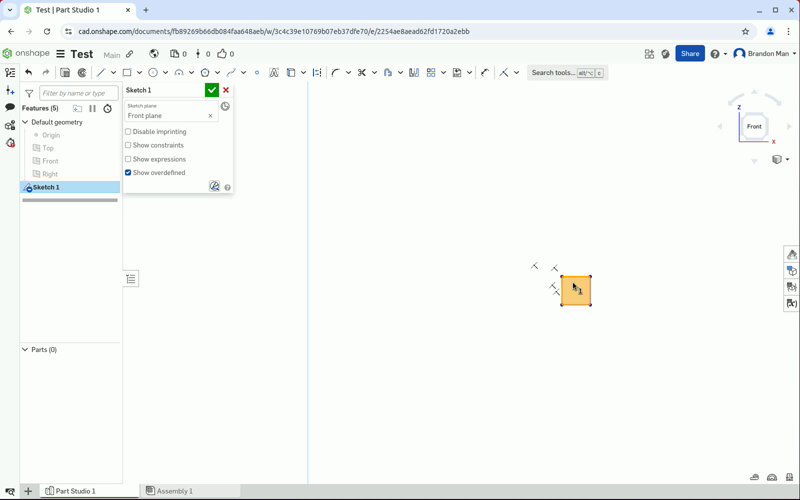
scroll(-6)
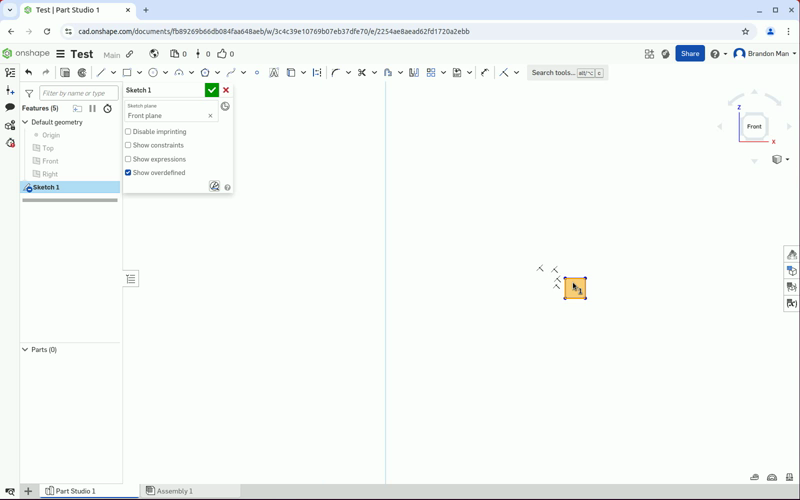
scroll(-6)
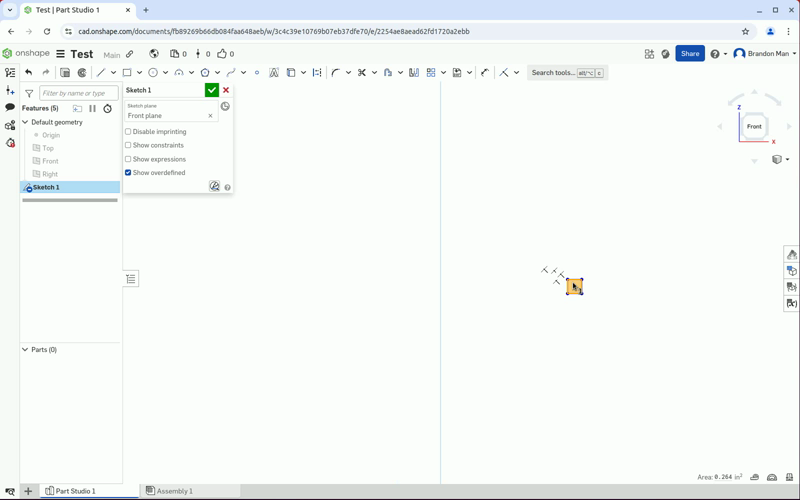
scroll(-6)
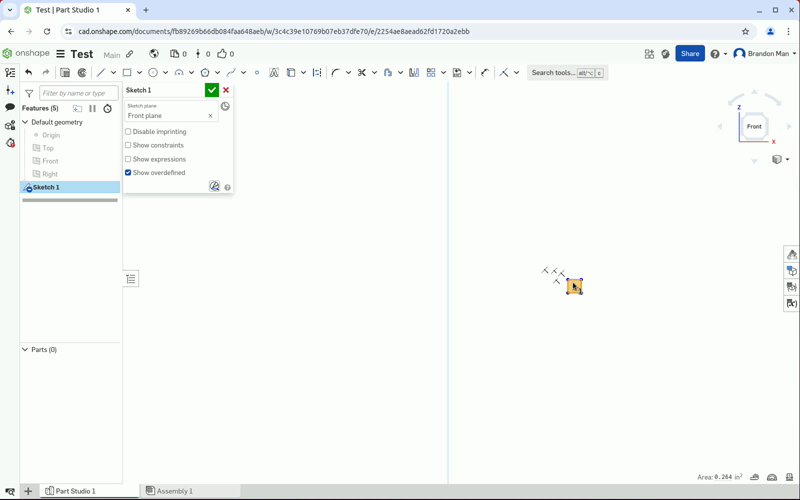
scroll(-6)
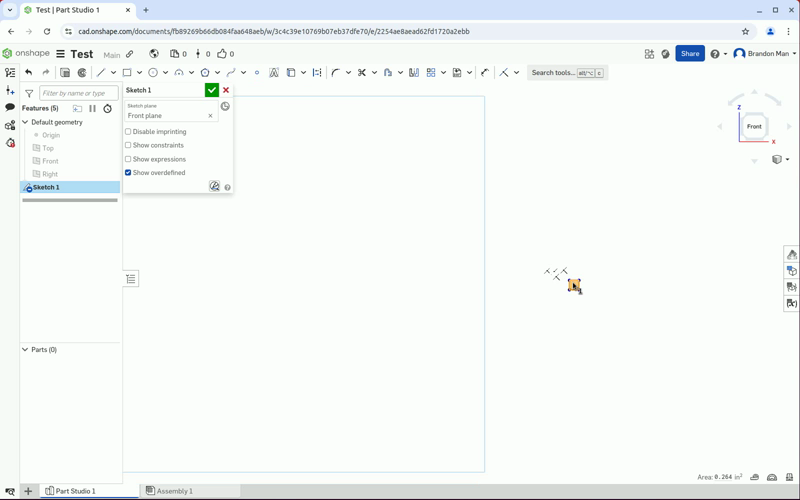
scroll(-6)
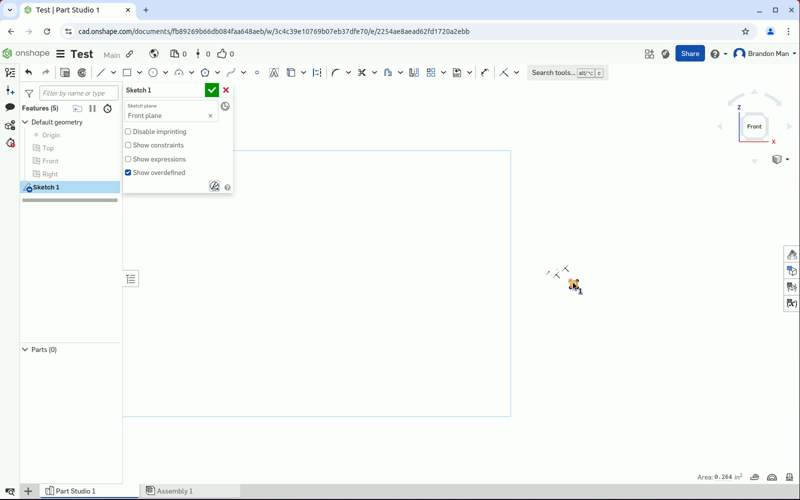
scroll(-6)
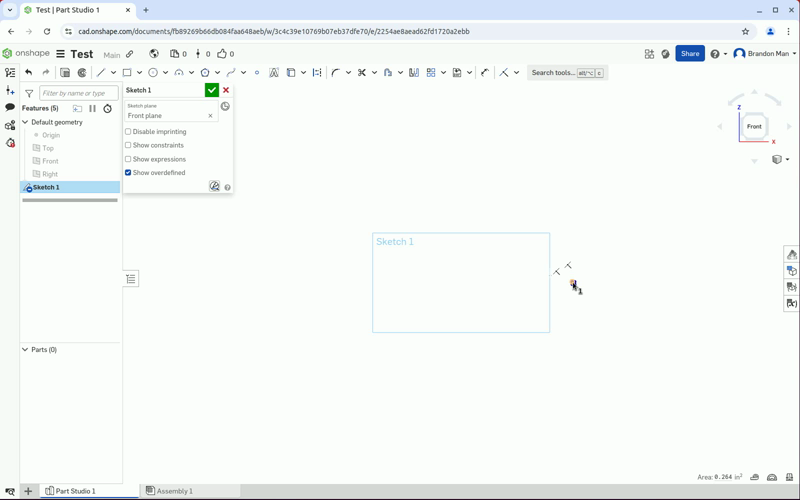
mouse_move(73, 352)
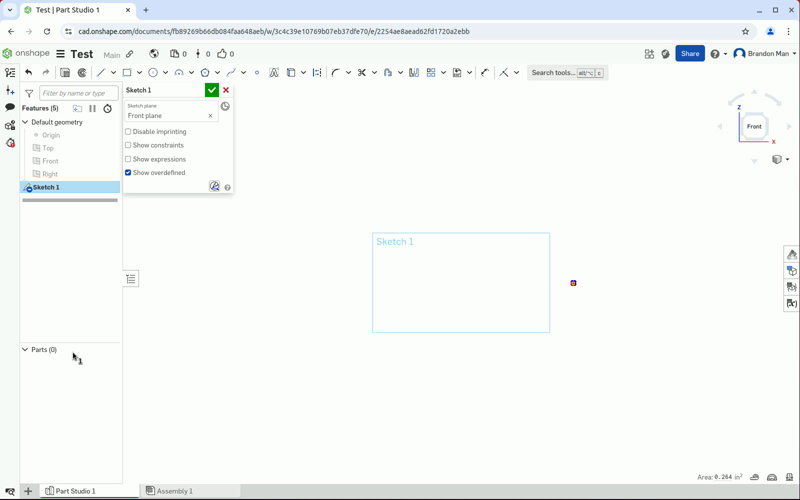
key(shift+y)
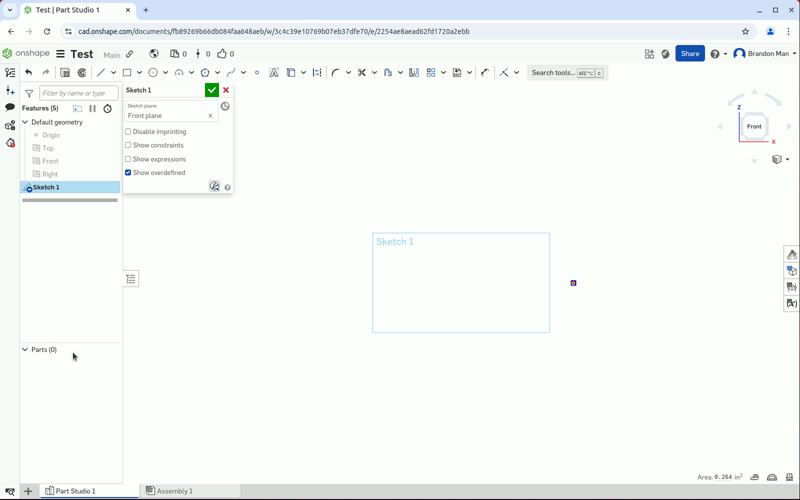
key(shift+e)
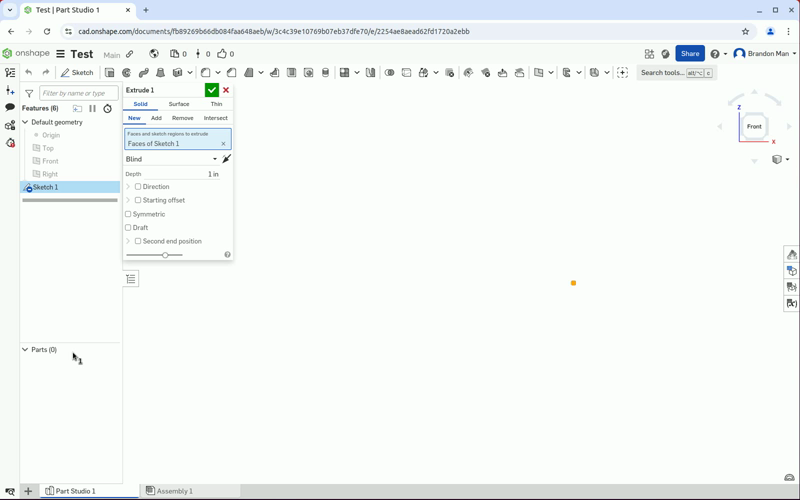
mouse_move(143, 106)
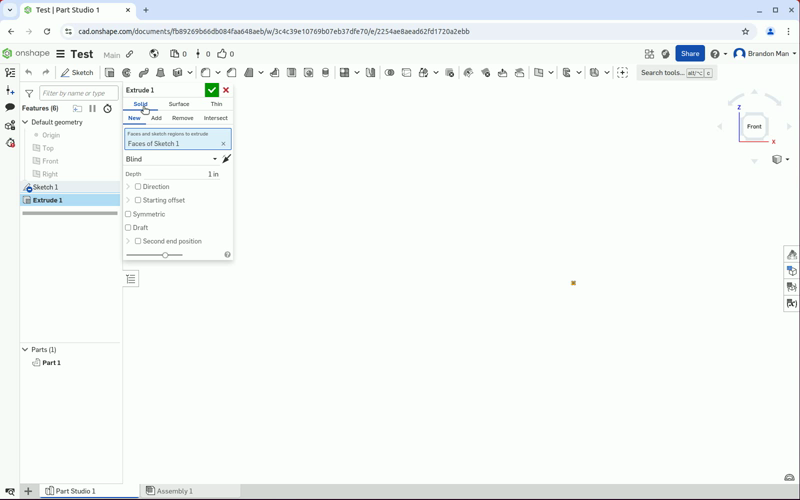
click(143, 106)
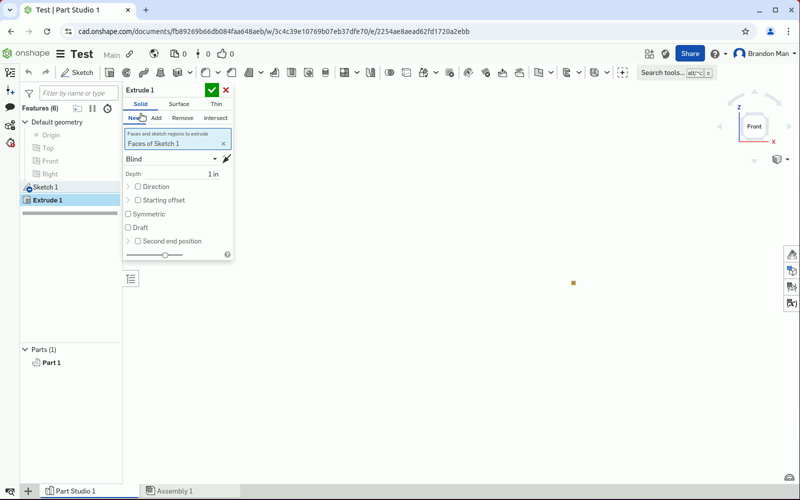
mouse_move(137, 120)
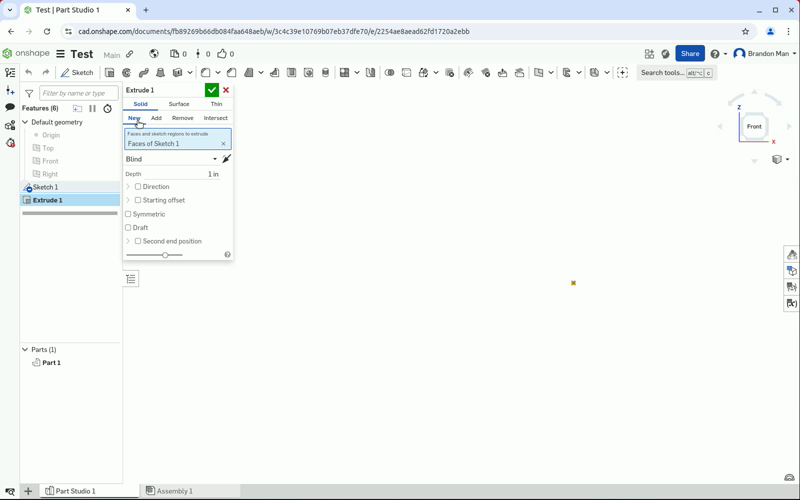
click(137, 120)
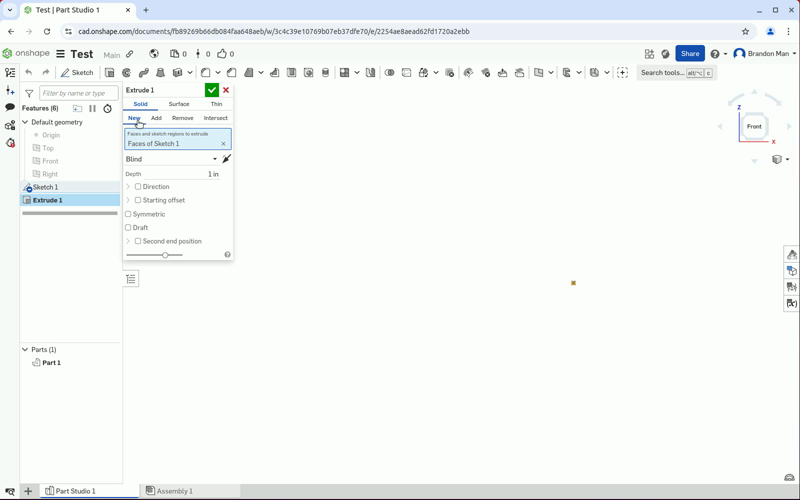
key(tab, 4)
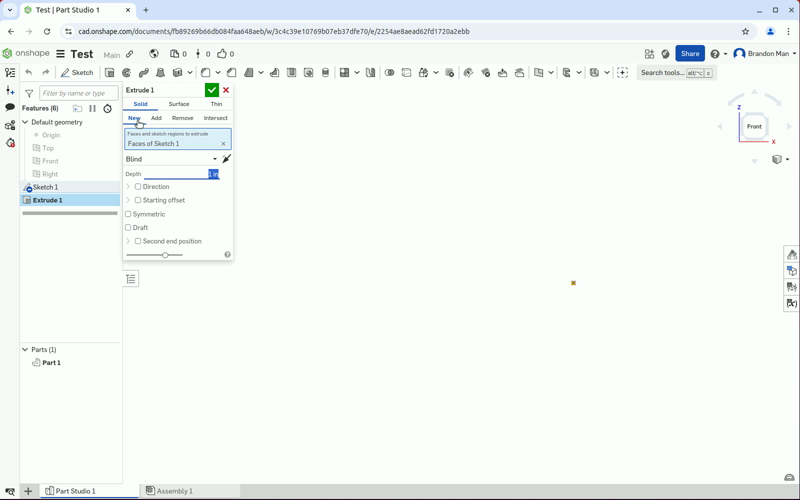
text(21.664)
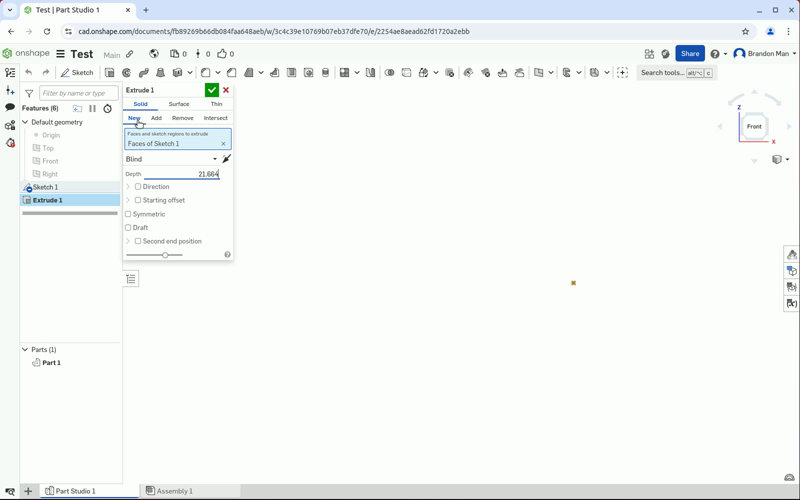
key(tab, 3)
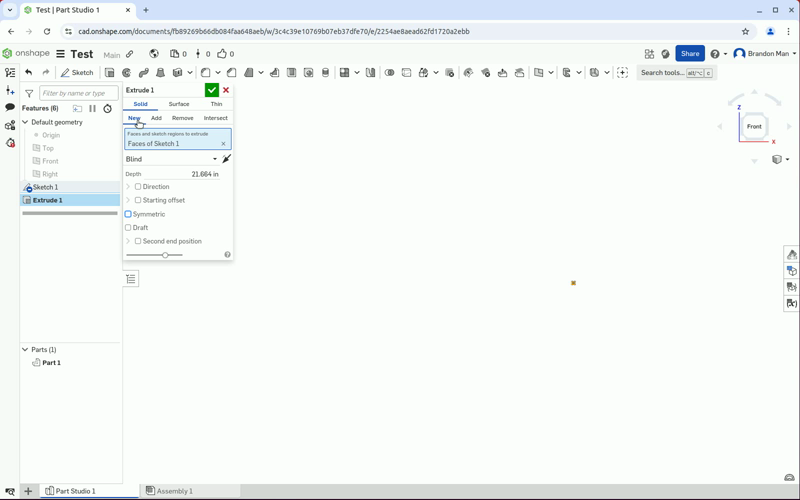
key(space)
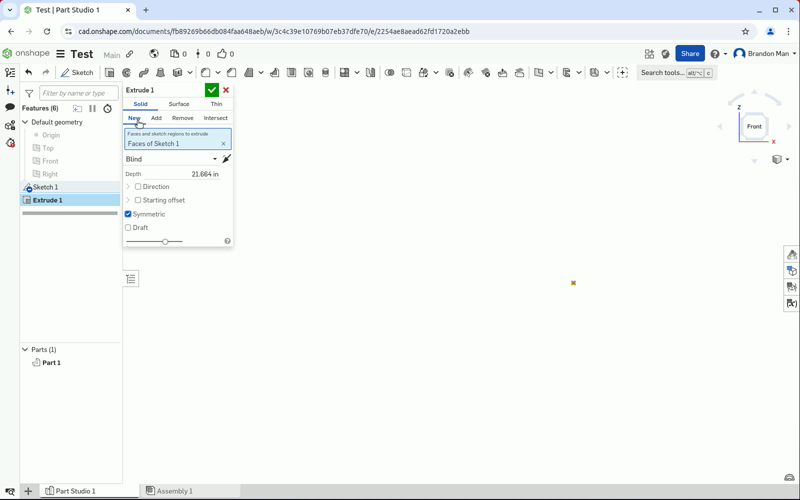
key(enter)
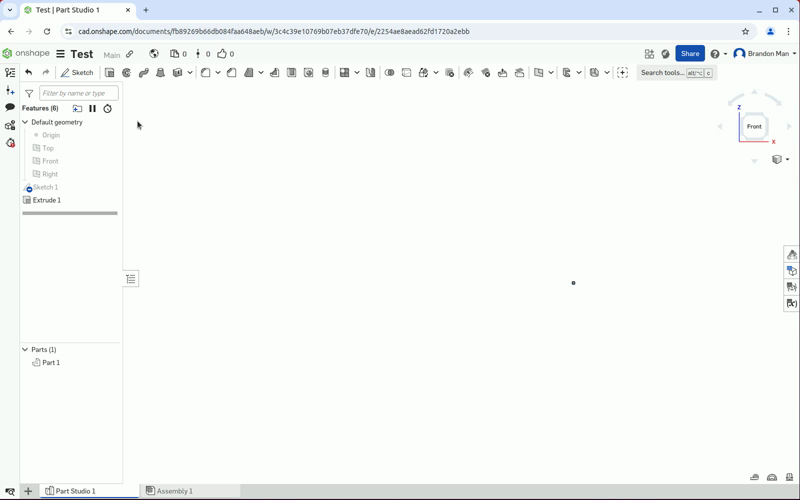
key(shift+h)
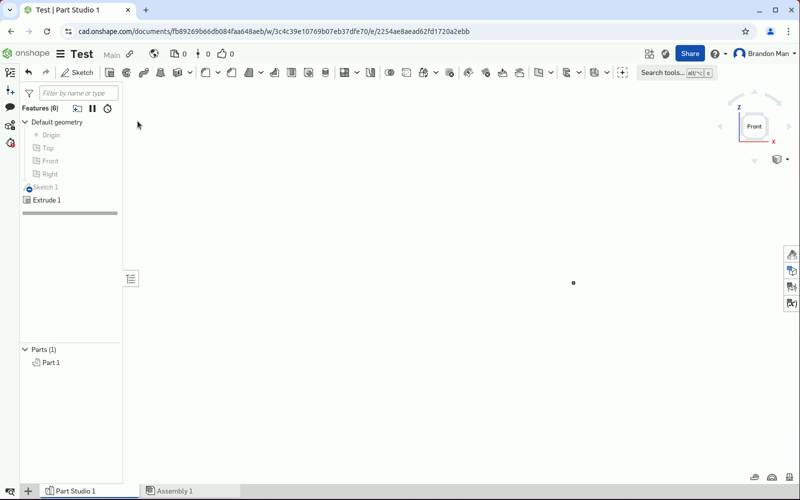
key(shift+h)
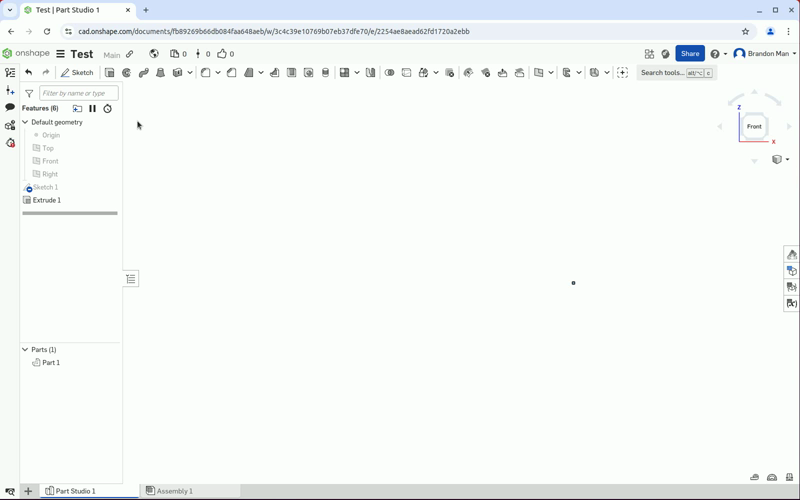
mouse_move(73, 189)
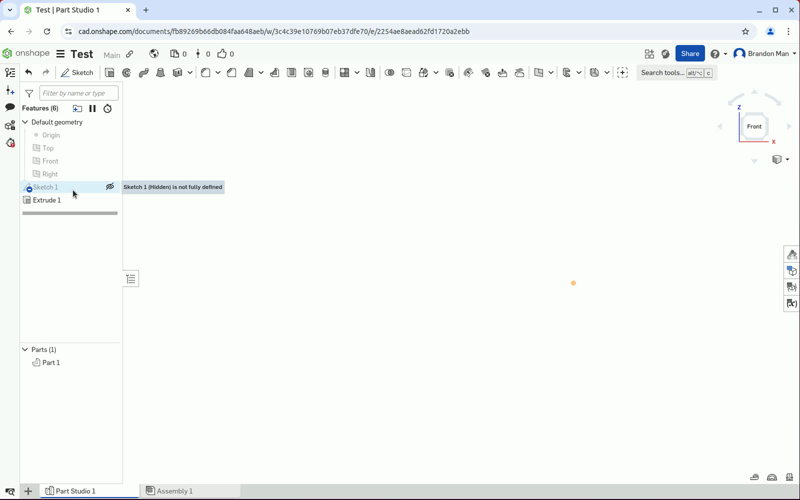
click(73, 189)
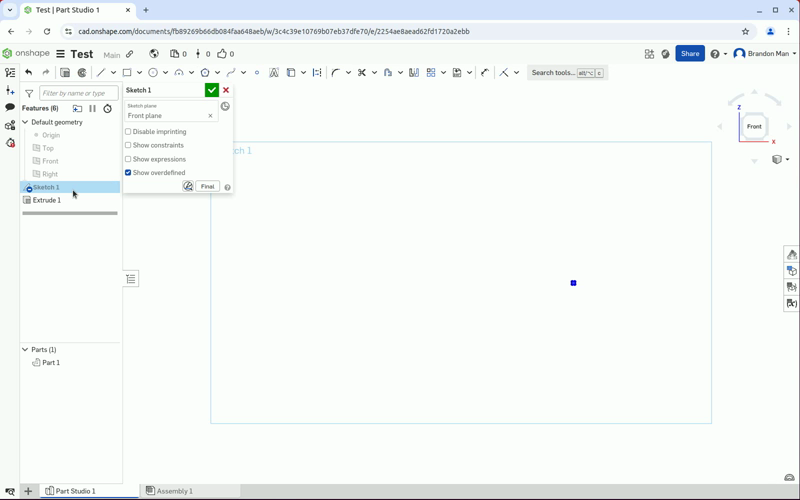
mouse_move(229, 92)
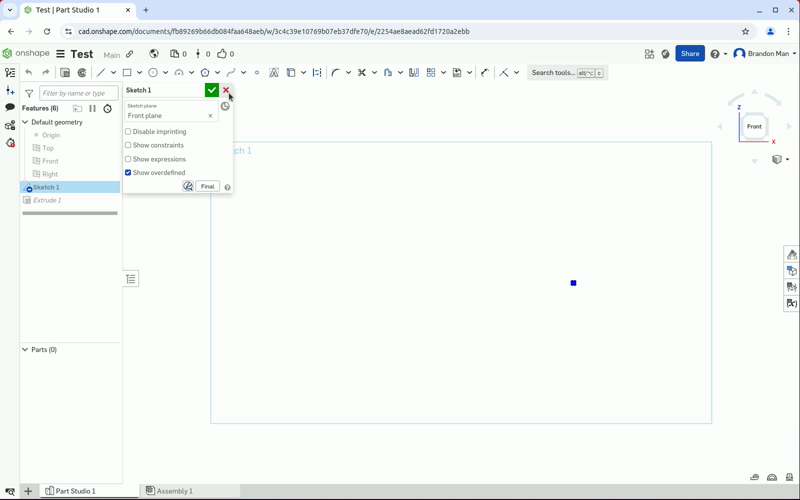
click(229, 92)
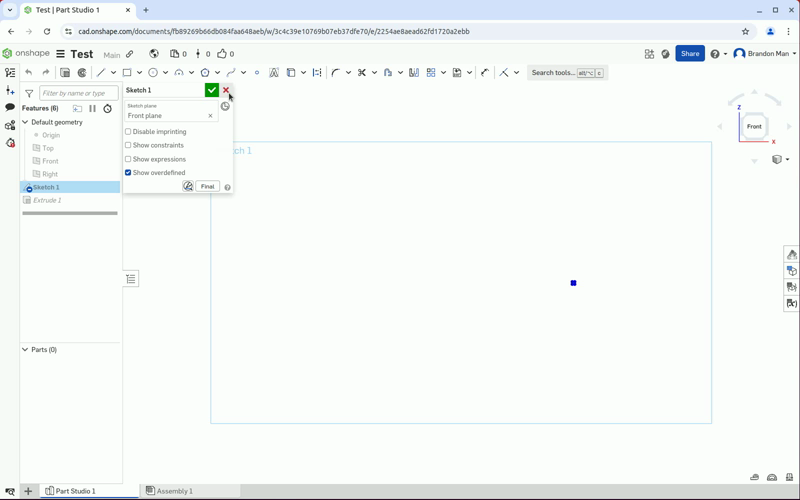
key(shift+s)
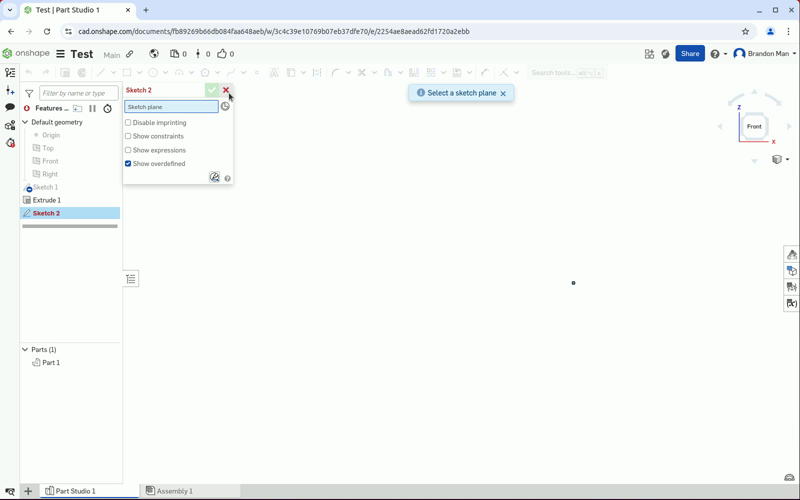
mouse_move(73, 163)
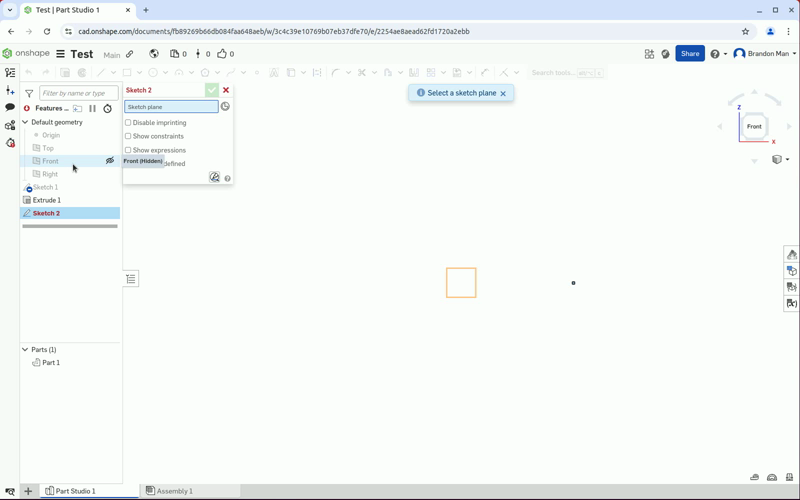
click(73, 163)
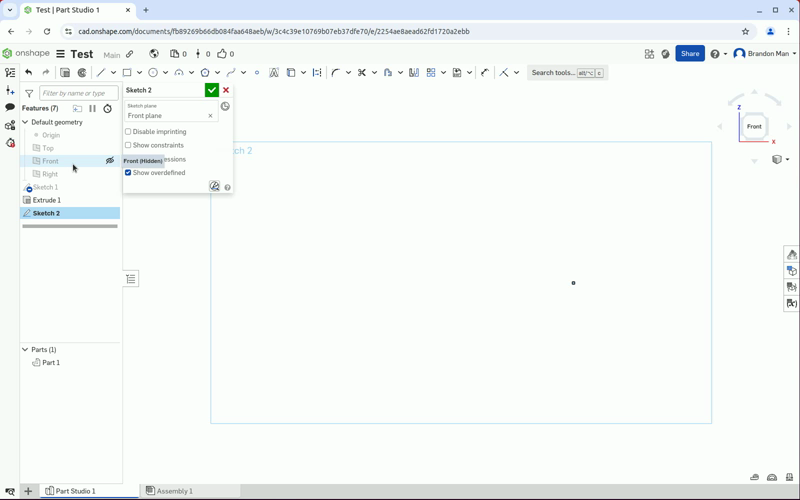
mouse_move(73, 352)
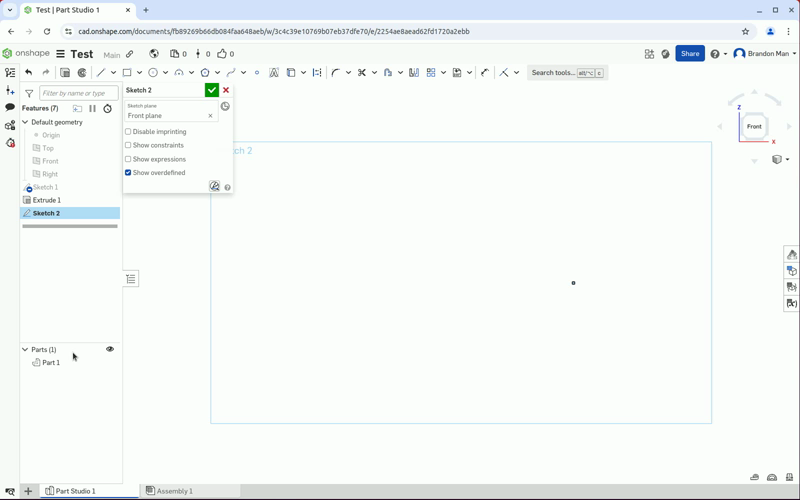
key(y)
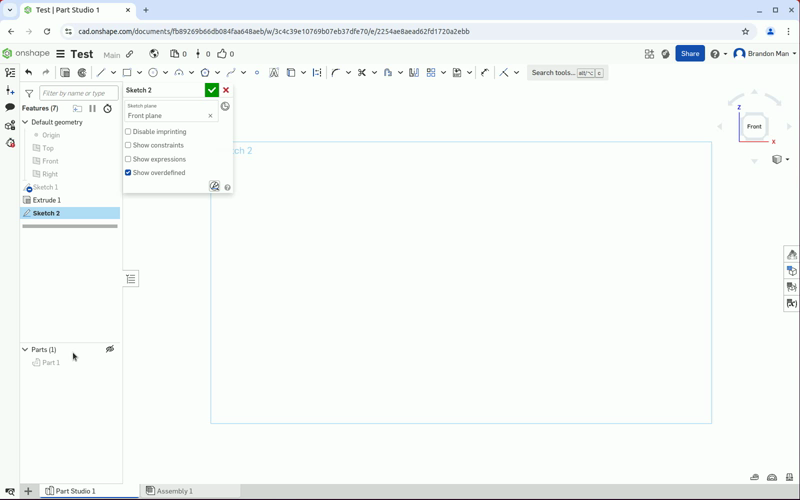
key(l)
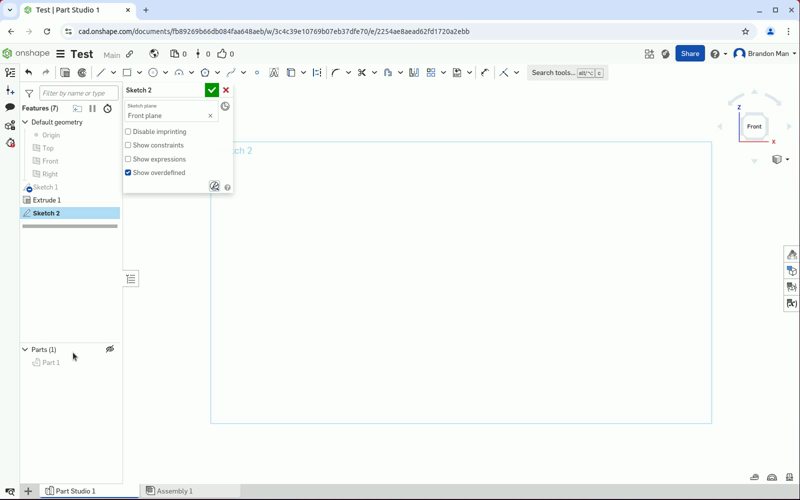
key_down(shift)
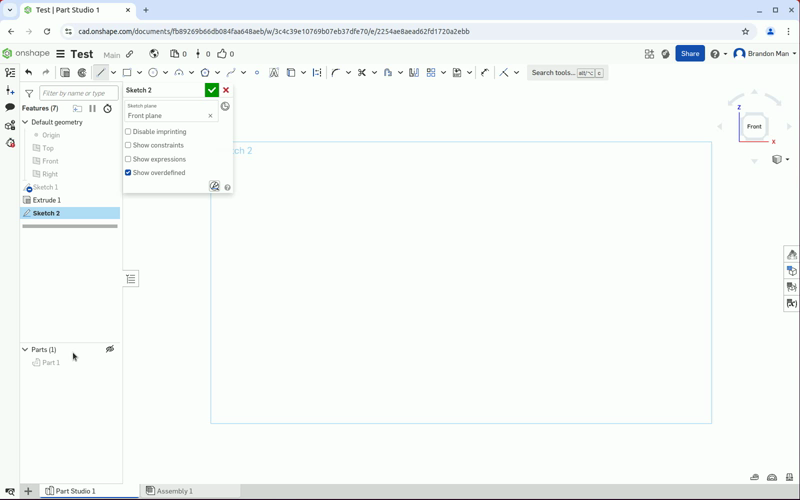
mouse_move(348, 284)
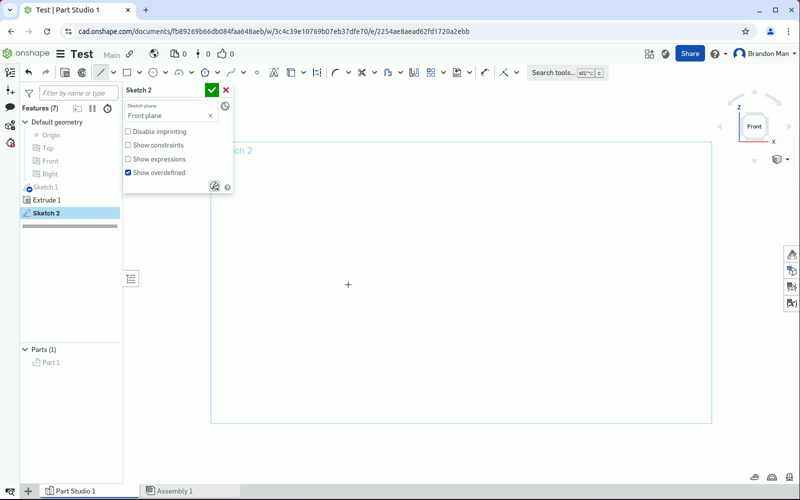
click(348, 284)
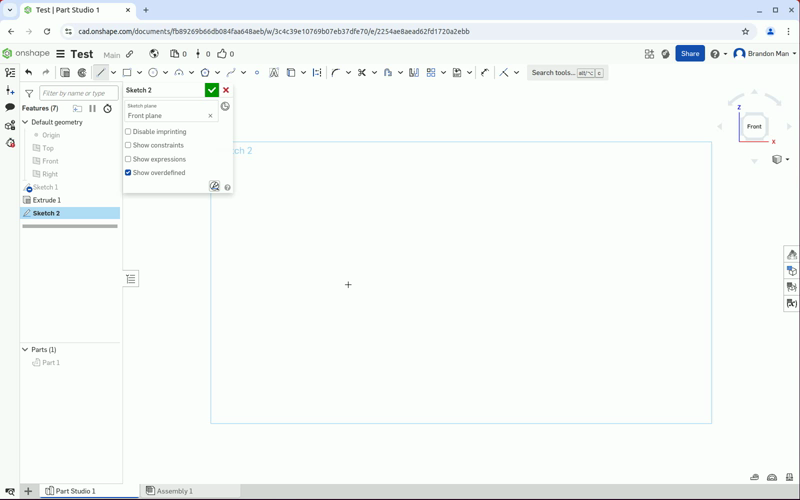
key_up(shift)
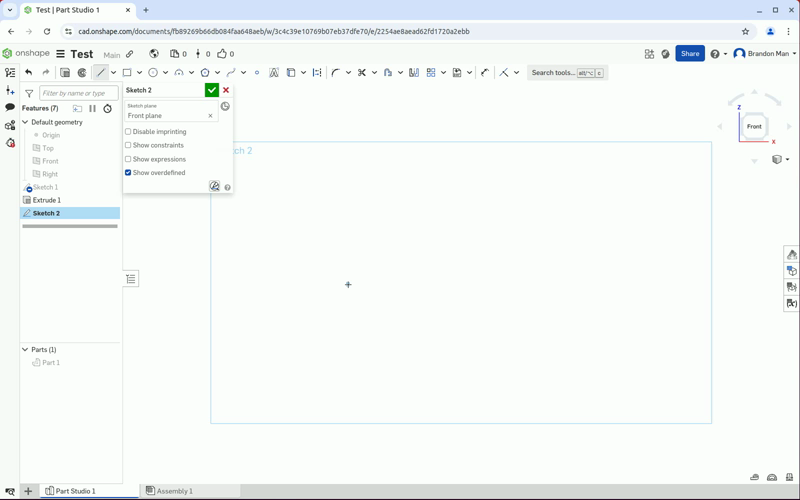
key_down(shift)
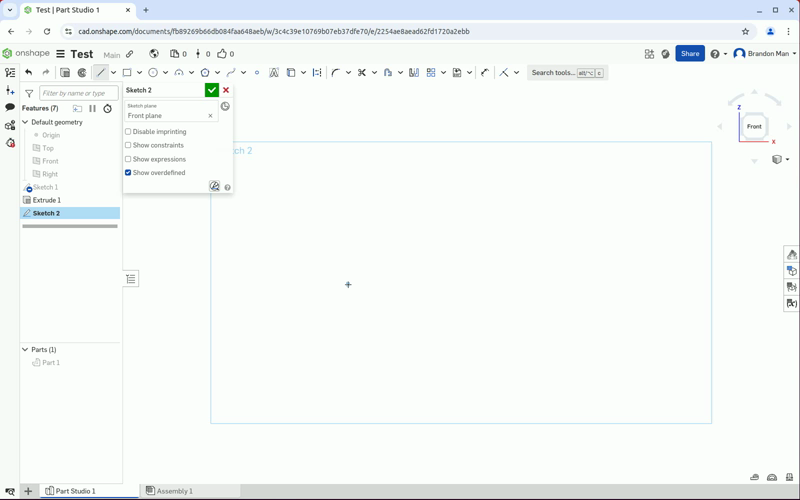
mouse_move(378, 284)
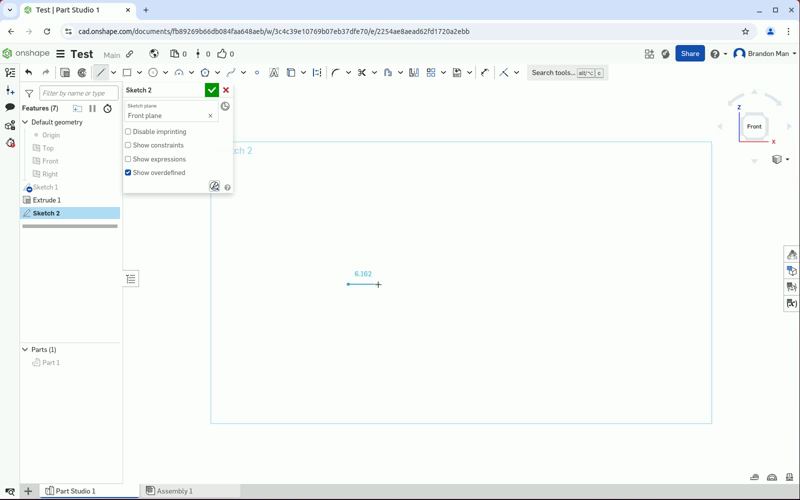
mouse_move(350, 284)
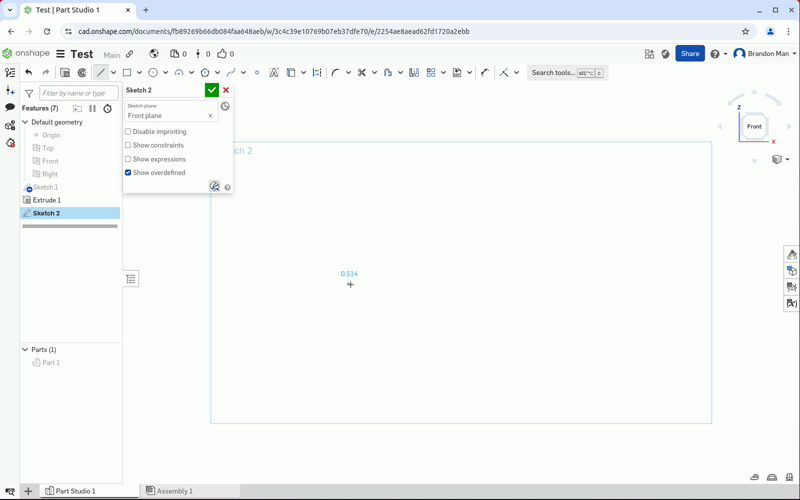
scroll(6)
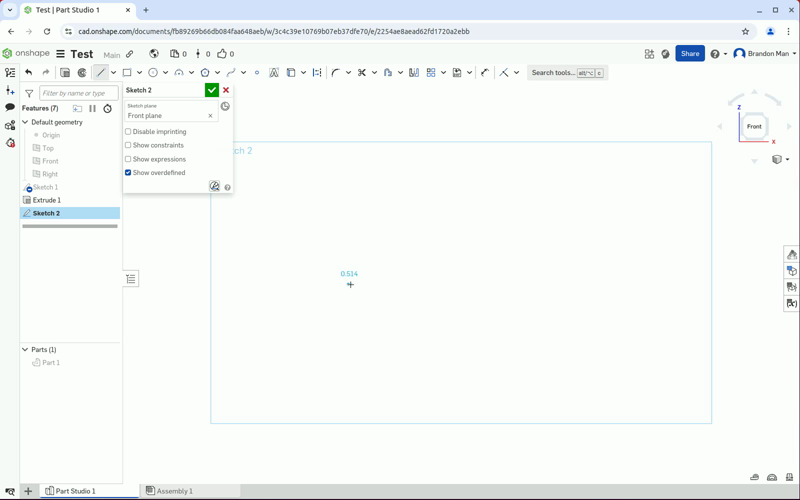
scroll(6)
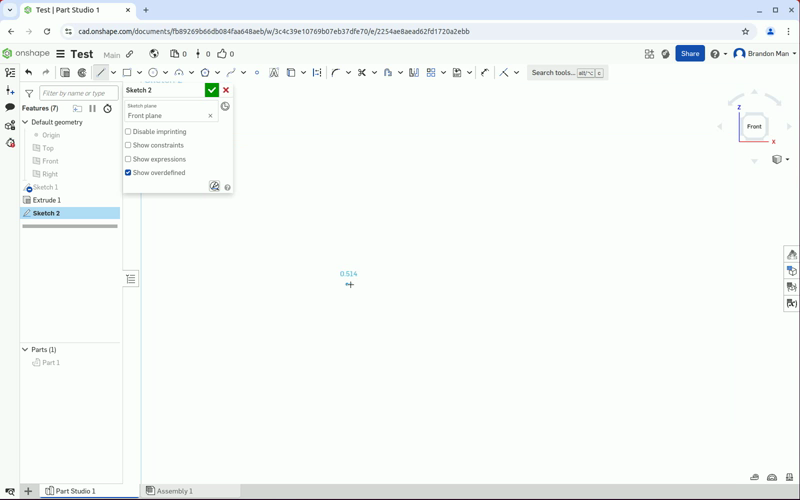
scroll(6)
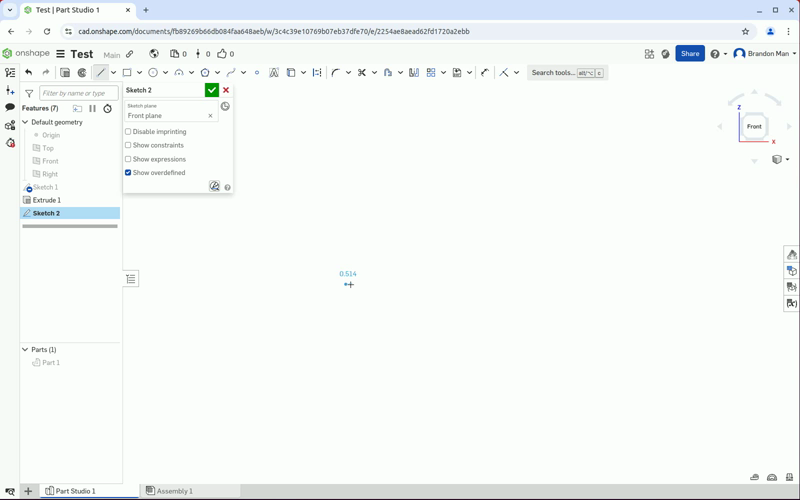
scroll(6)
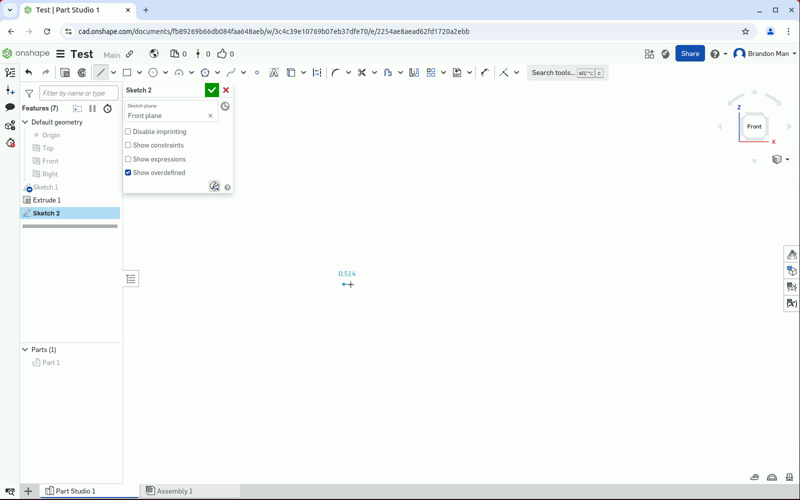
scroll(6)
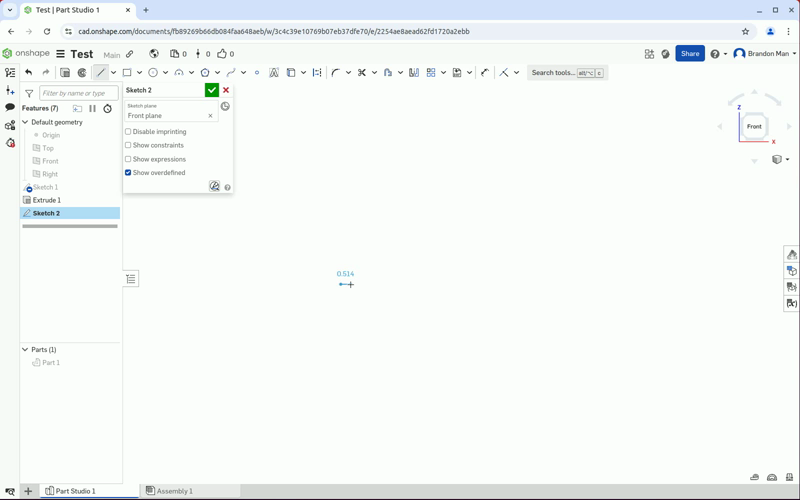
scroll(6)
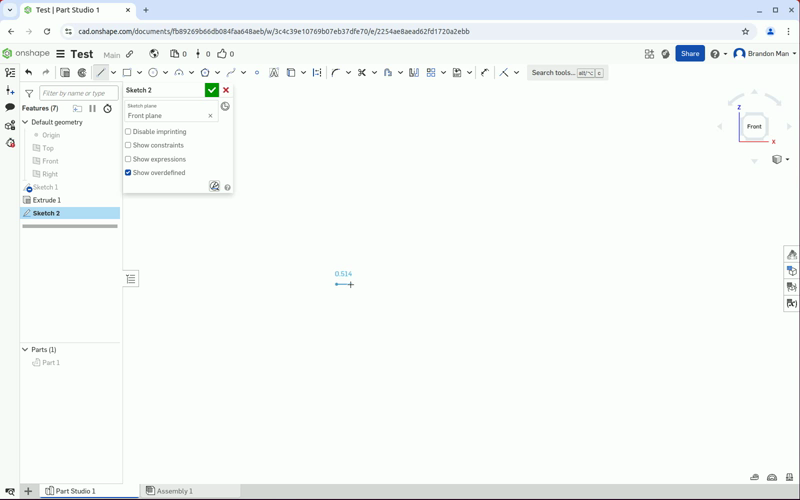
scroll(6)
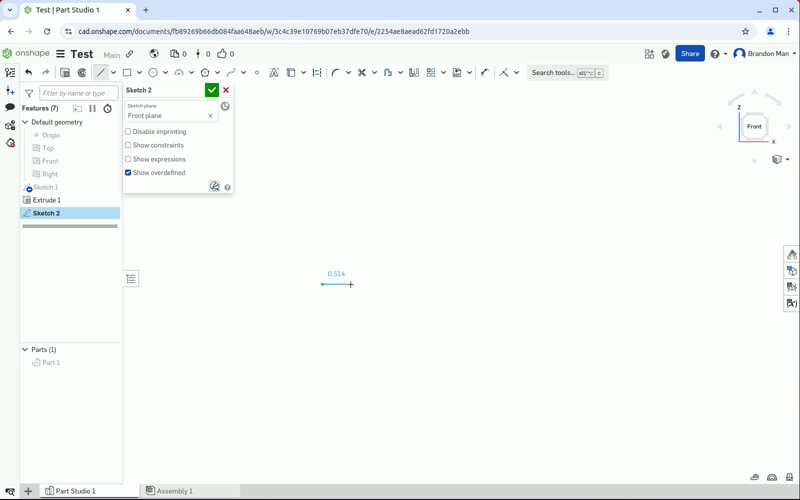
click(350, 284)
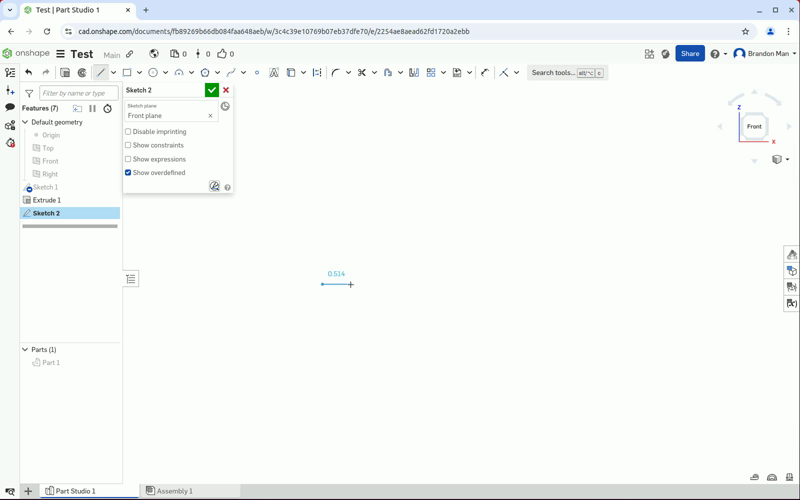
scroll(-6)
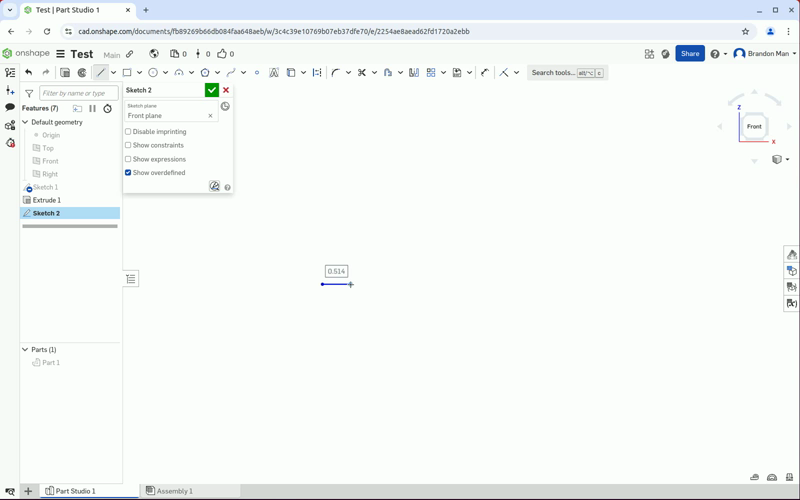
scroll(-6)
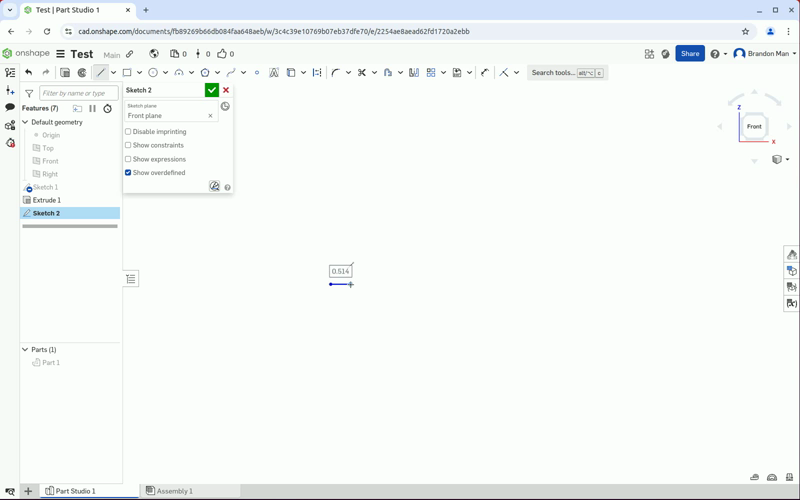
scroll(-6)
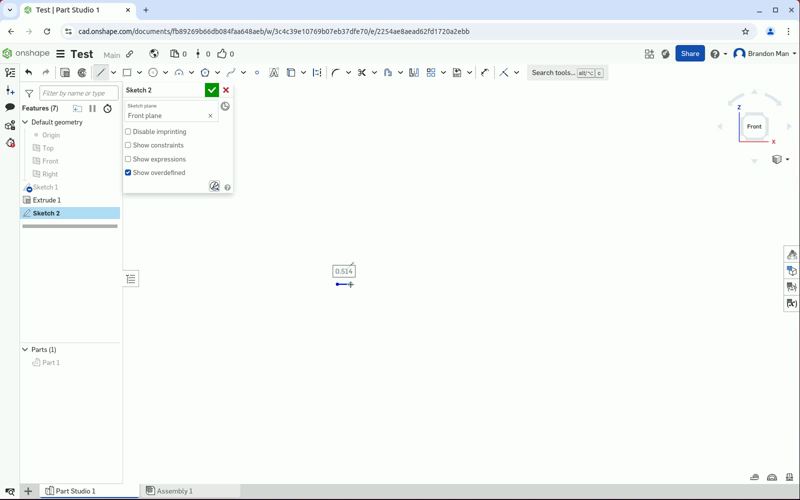
scroll(-6)
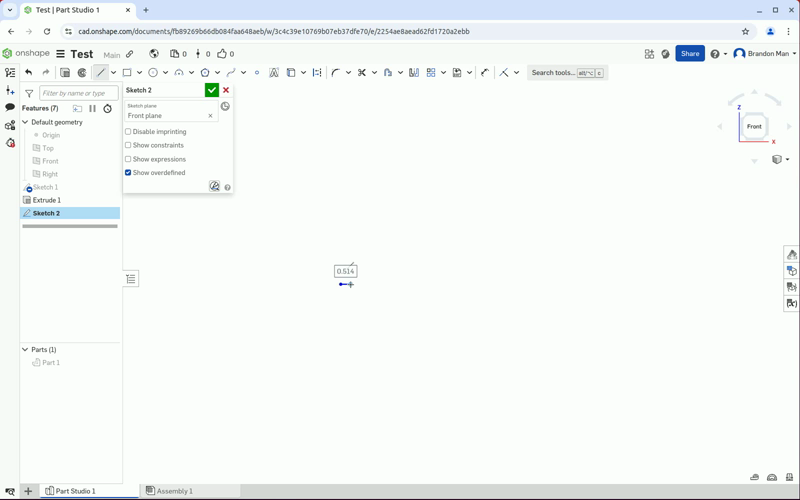
scroll(-6)
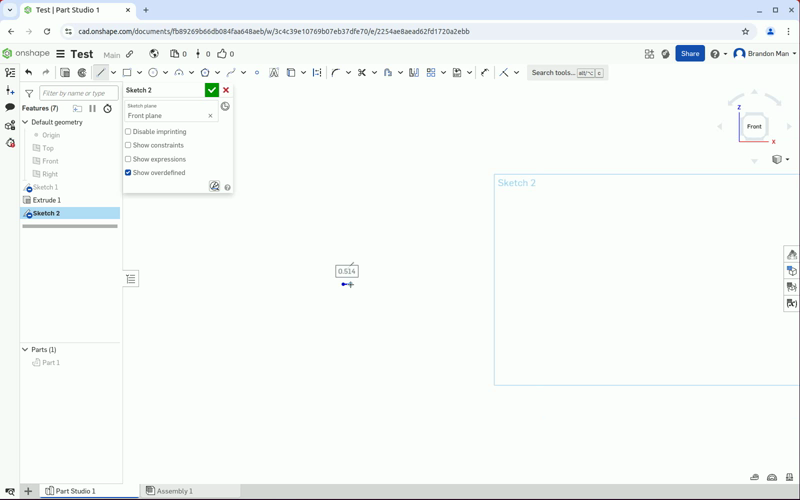
scroll(-6)
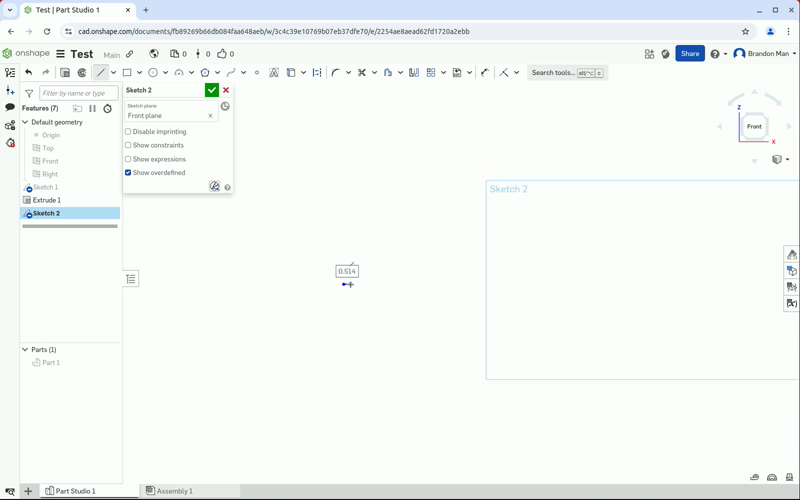
scroll(-6)
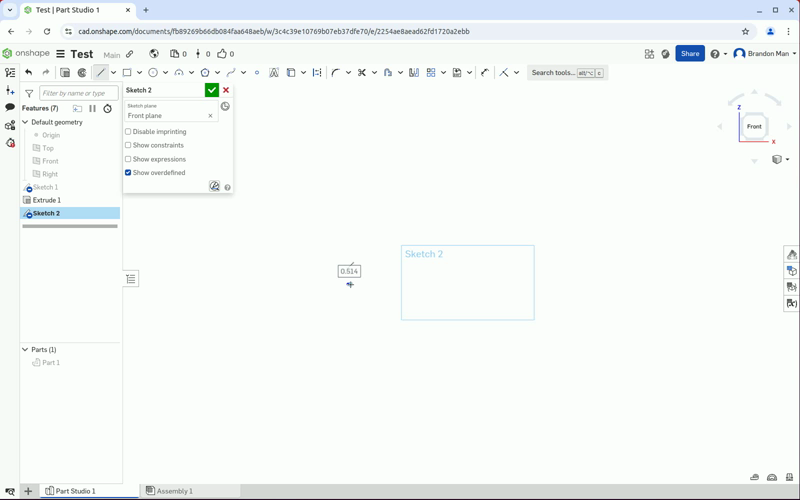
key_up(shift)
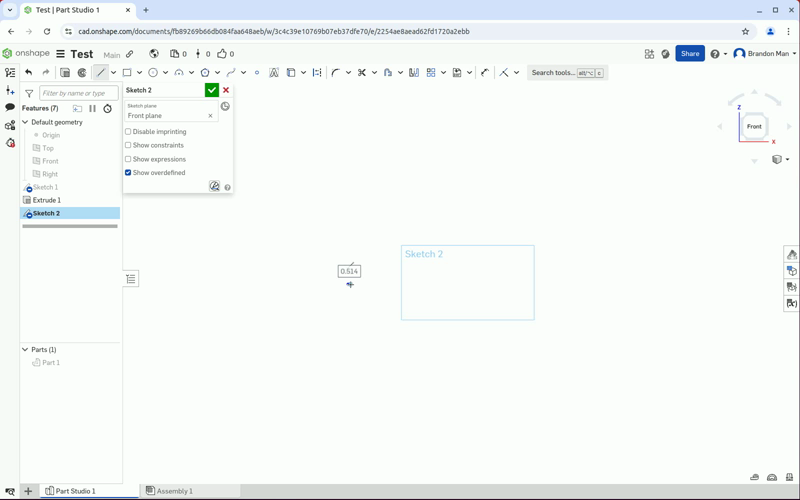
key_down(shift)
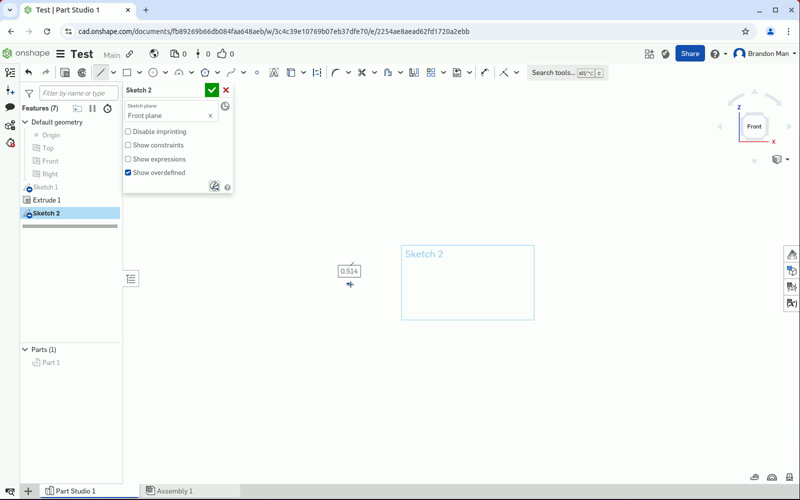
mouse_move(380, 284)
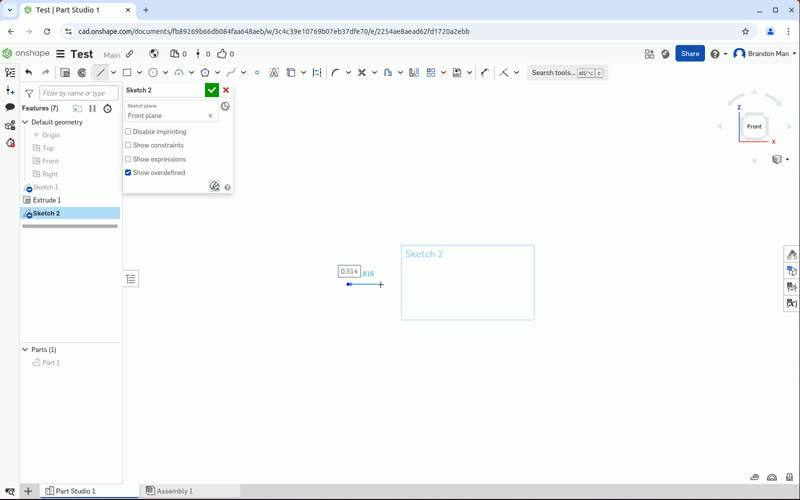
mouse_move(350, 281)
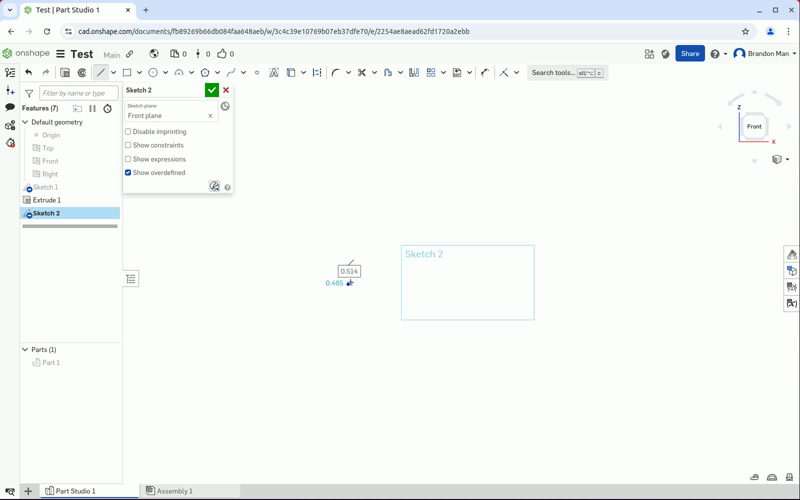
scroll(6)
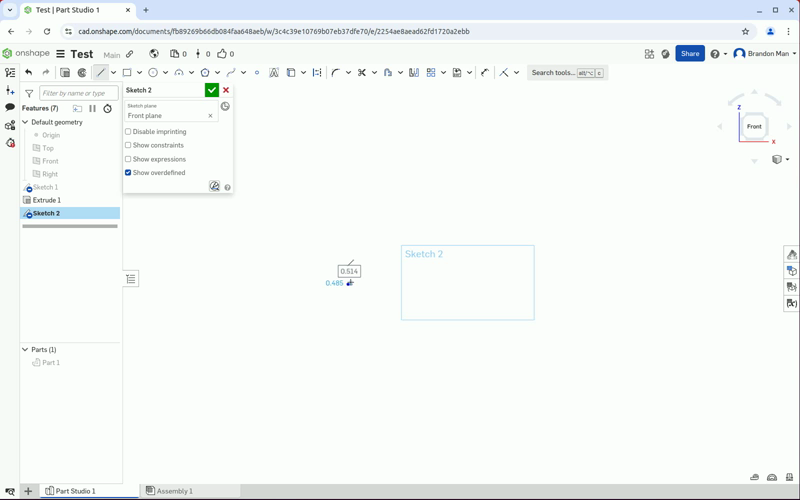
scroll(6)
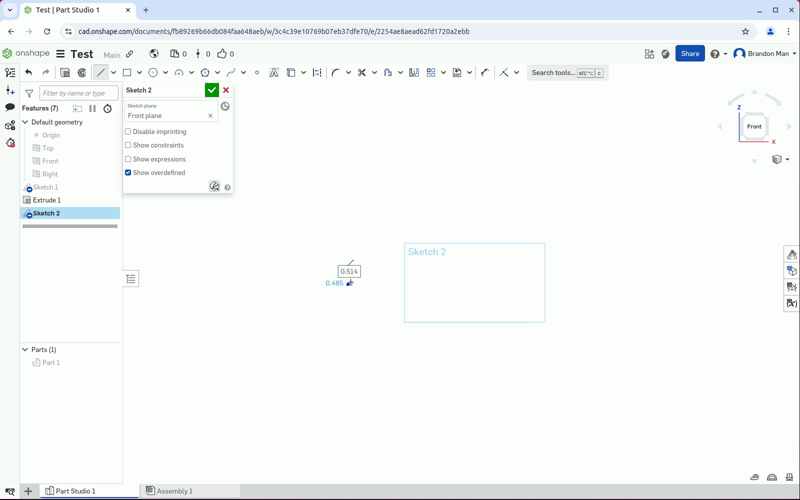
scroll(6)
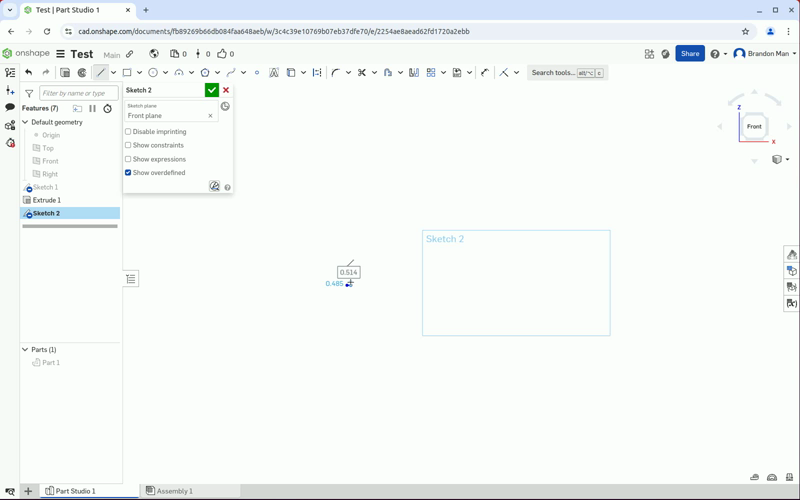
scroll(6)
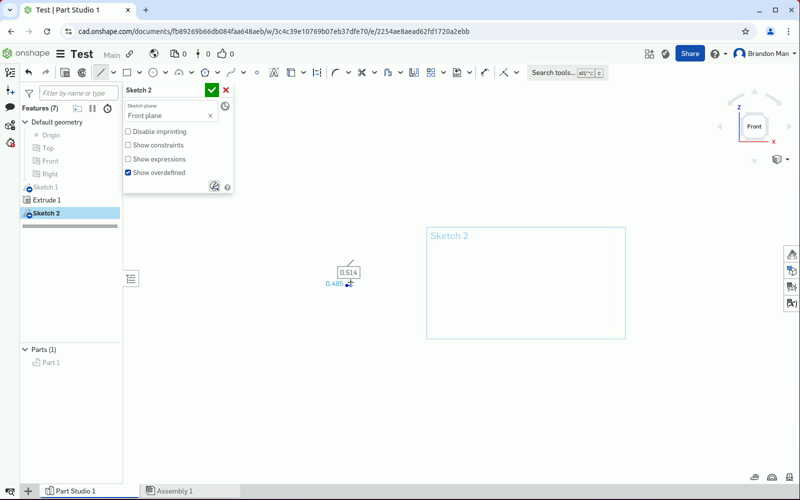
scroll(6)
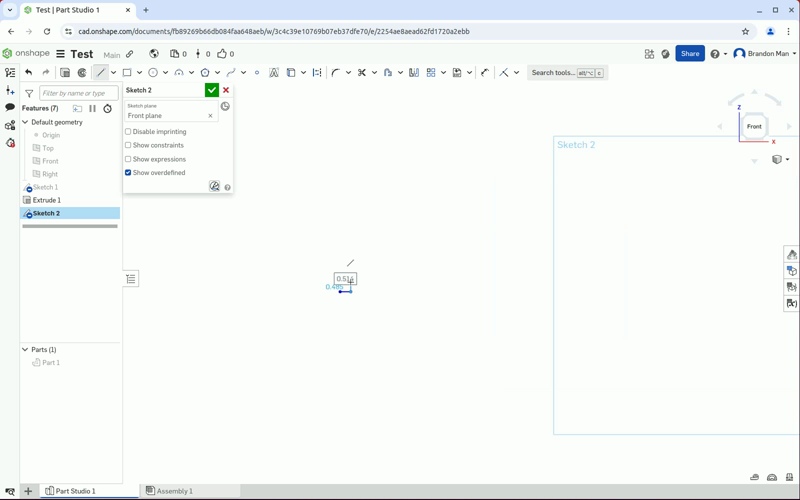
scroll(6)
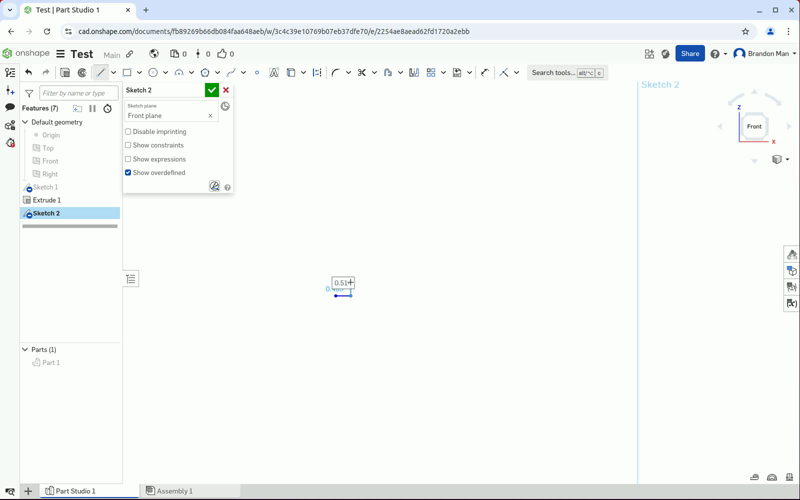
scroll(6)
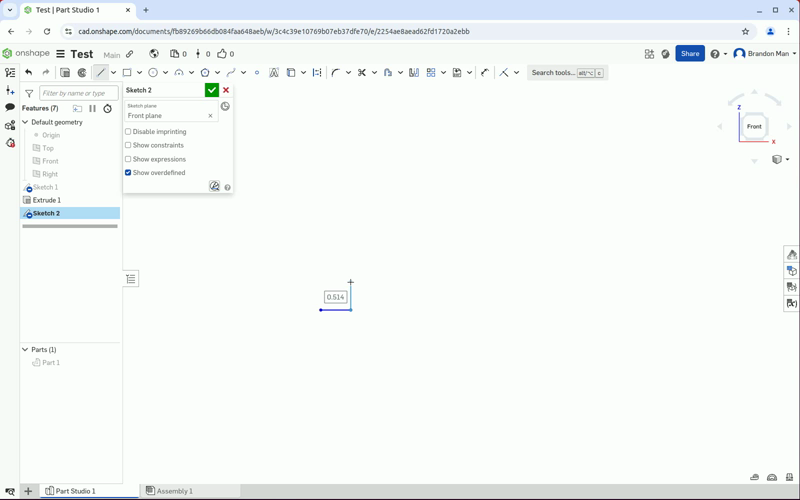
click(350, 281)
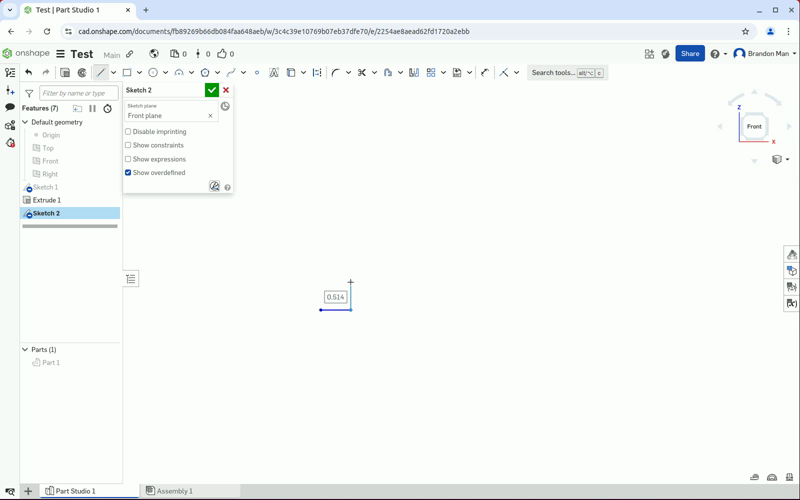
scroll(-6)
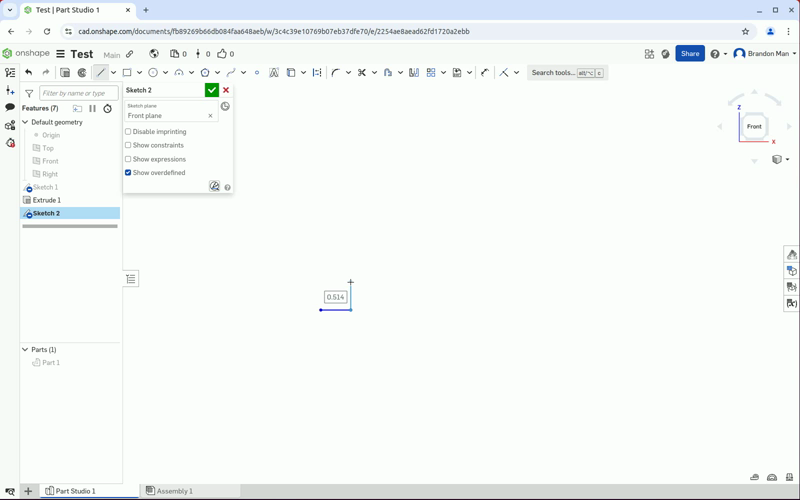
scroll(-6)
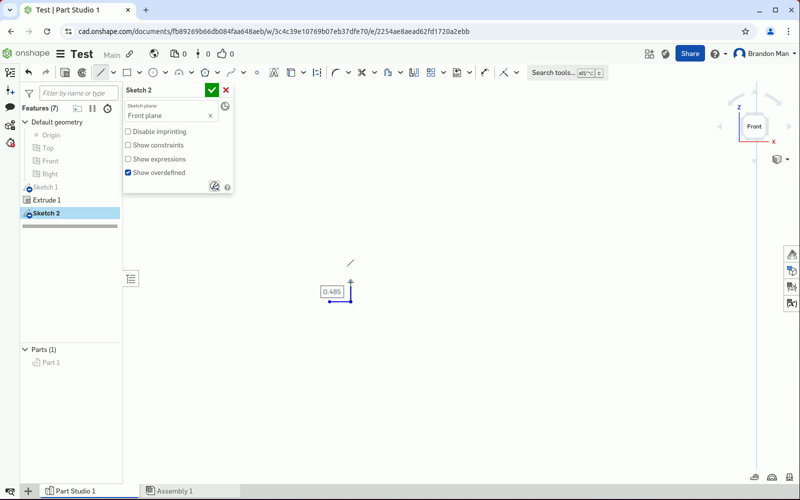
scroll(-6)
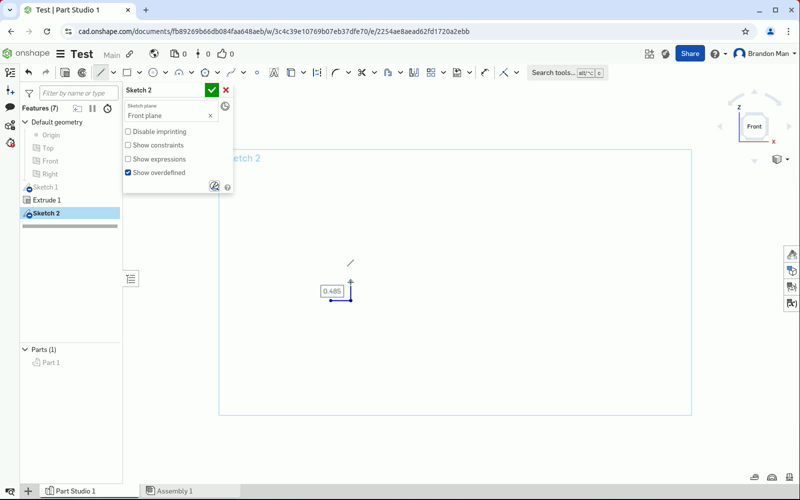
scroll(-6)
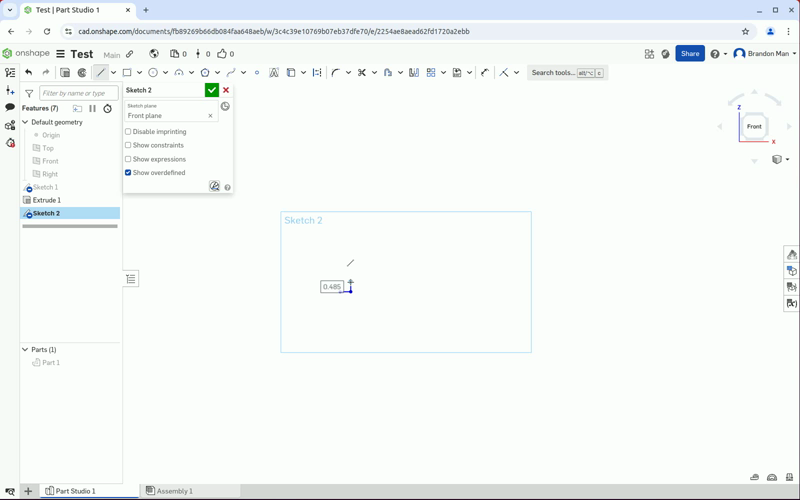
scroll(-6)
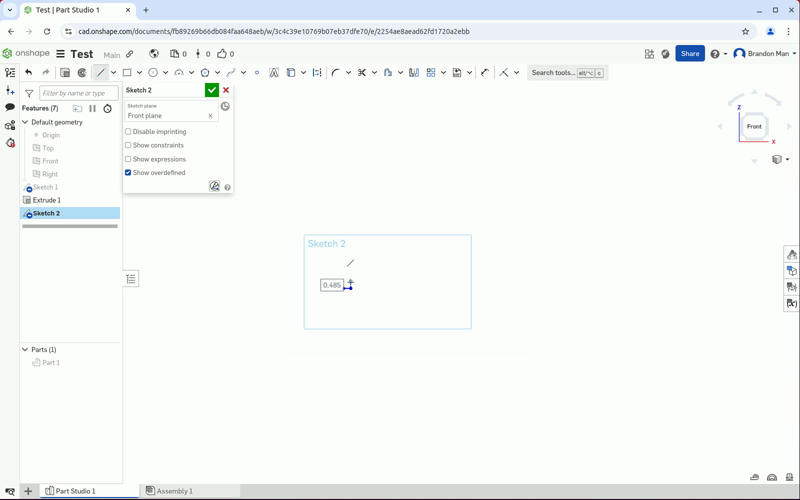
scroll(-6)
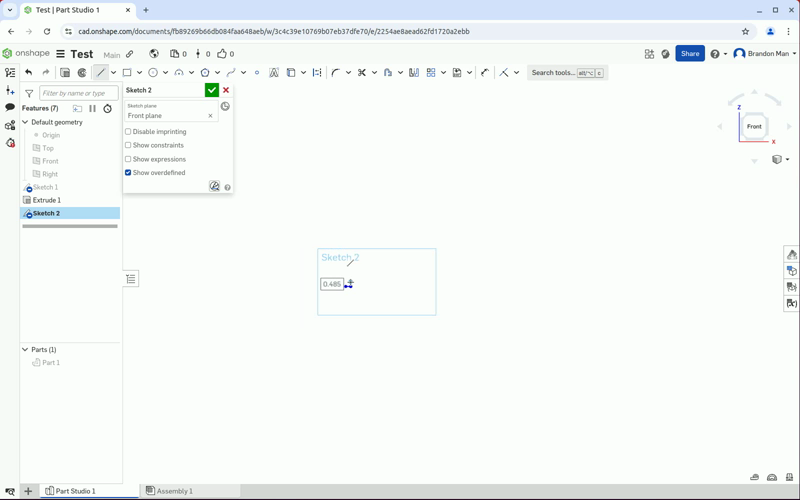
scroll(-6)
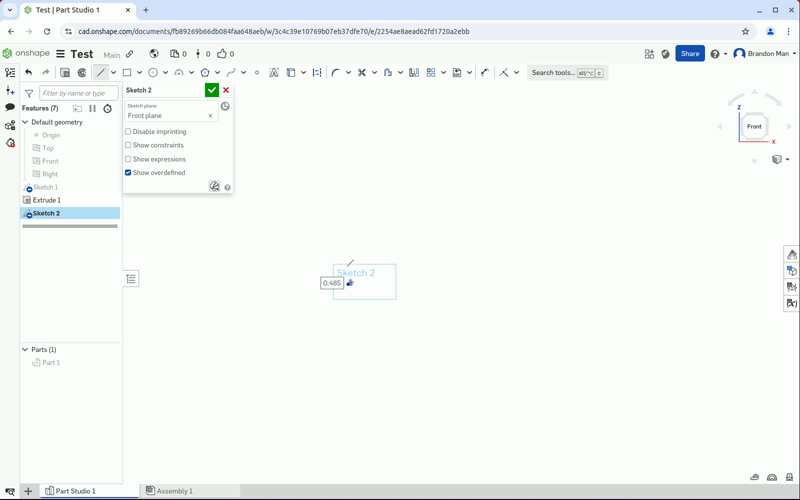
key_up(shift)
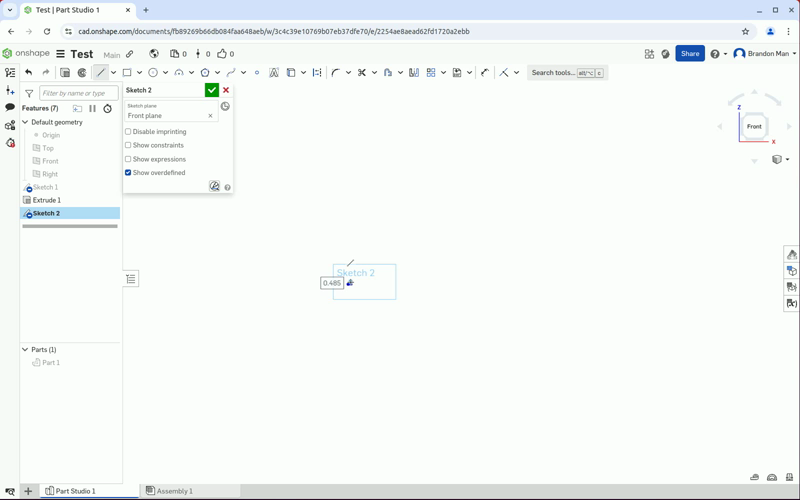
key_down(shift)
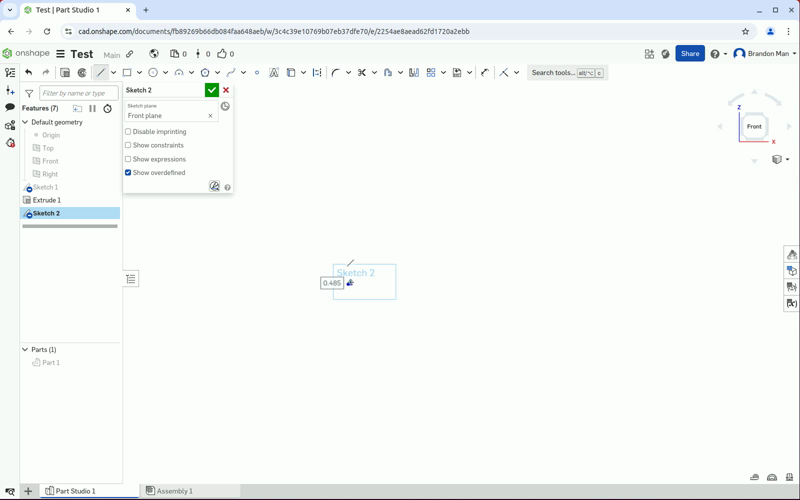
mouse_move(380, 281)
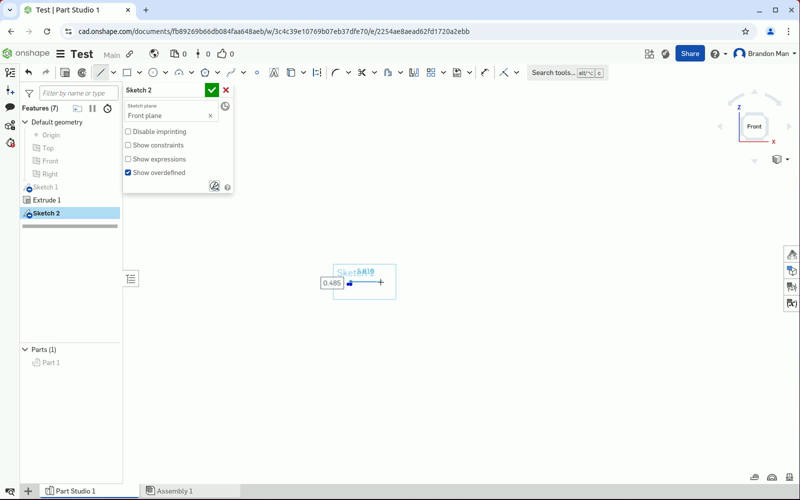
mouse_move(348, 281)
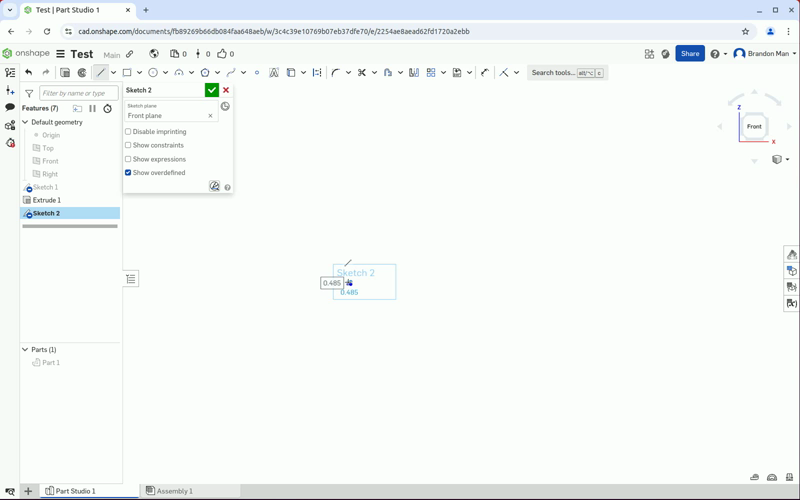
scroll(6)
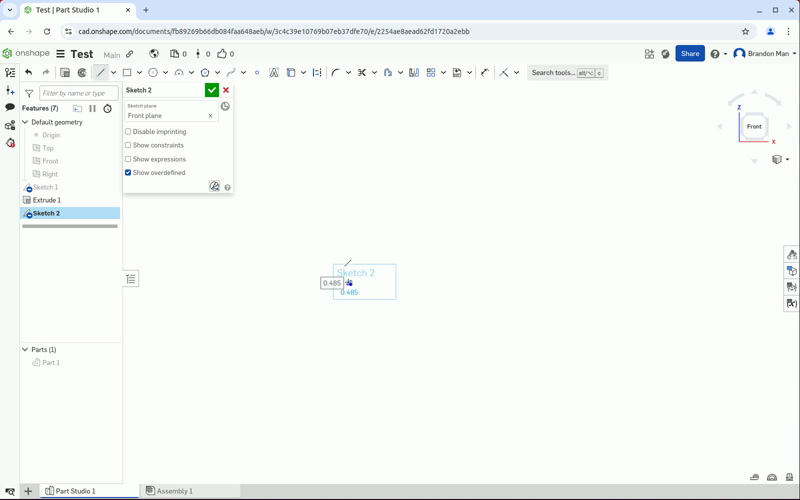
scroll(6)
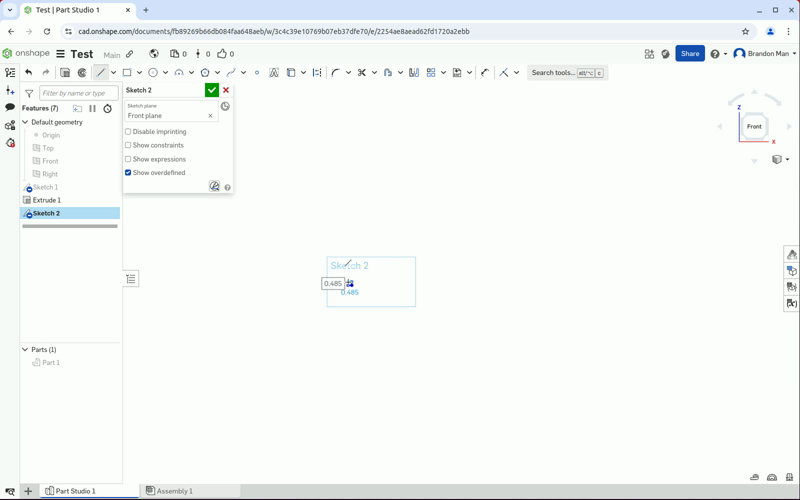
scroll(6)
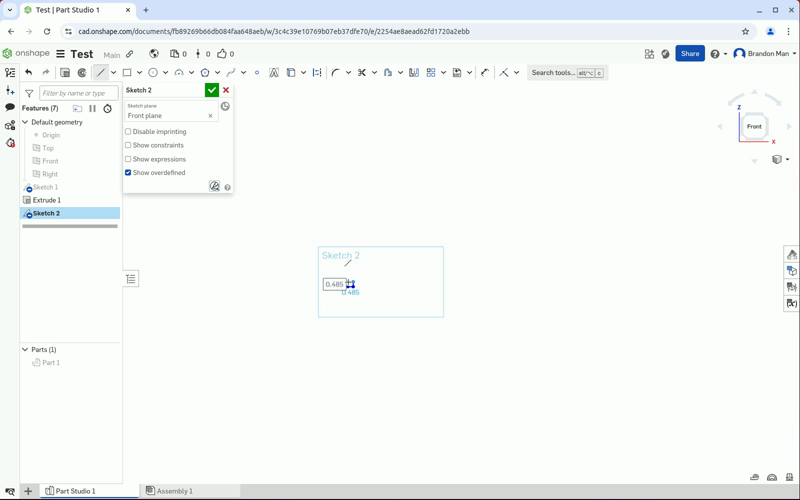
scroll(6)
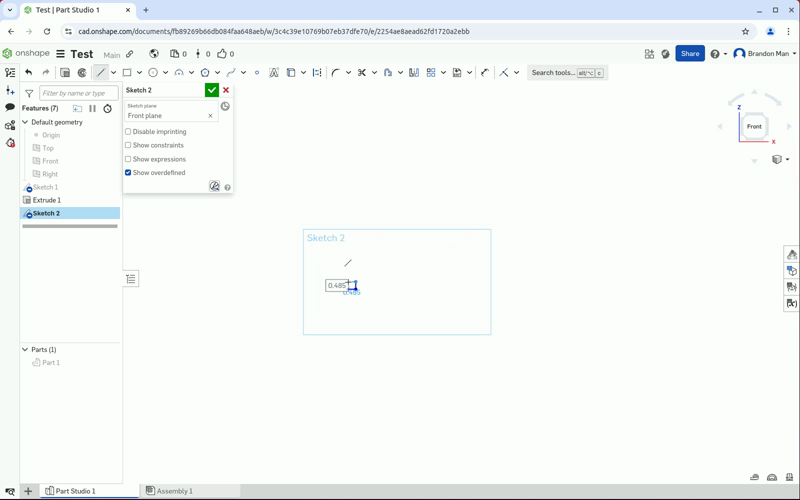
scroll(6)
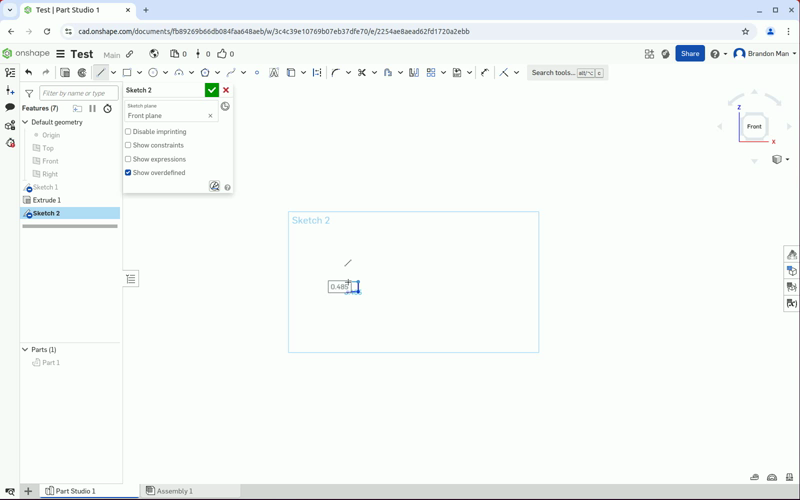
scroll(6)
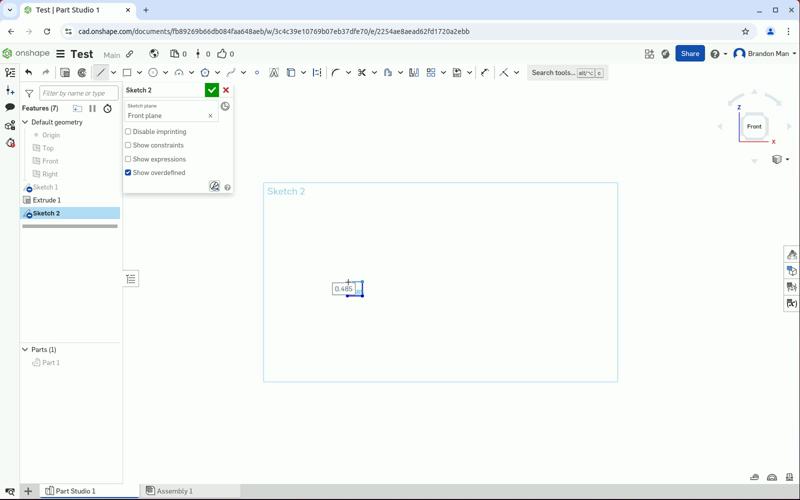
scroll(6)
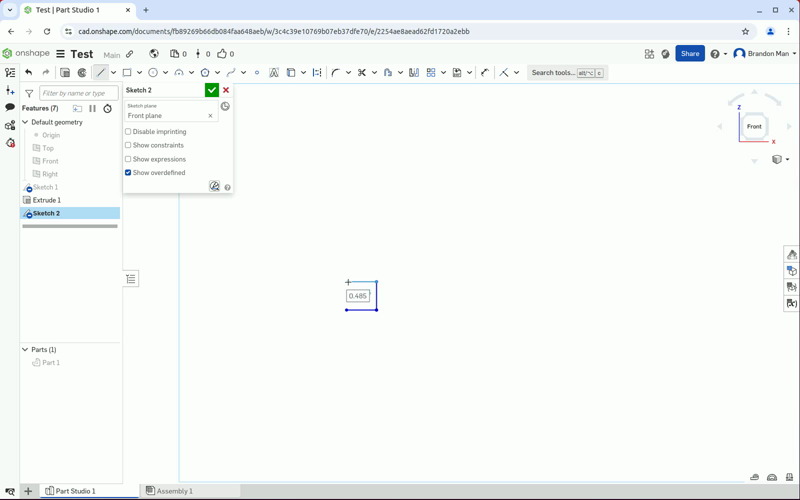
click(348, 281)
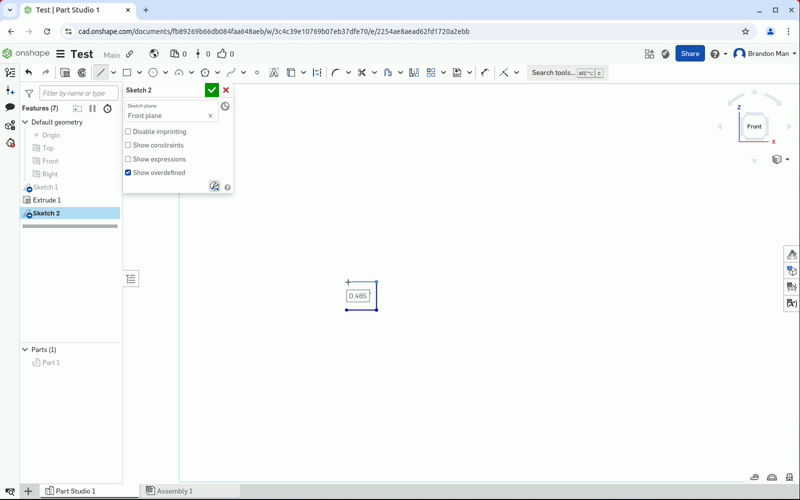
scroll(-6)
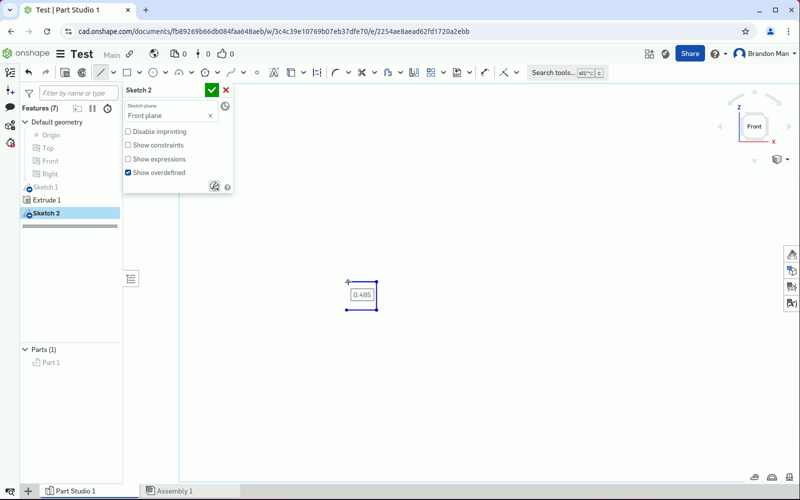
scroll(-6)
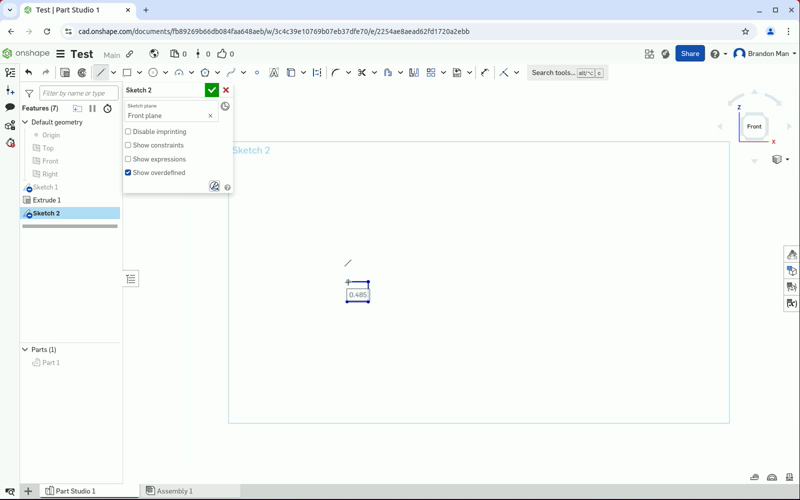
scroll(-6)
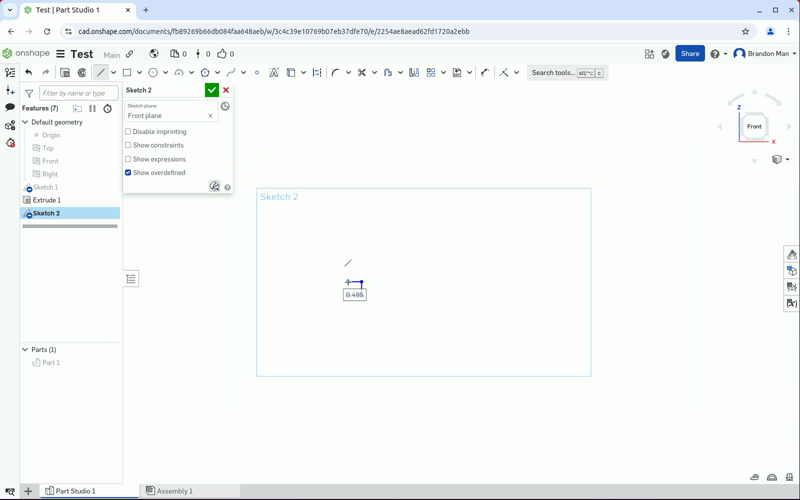
scroll(-6)
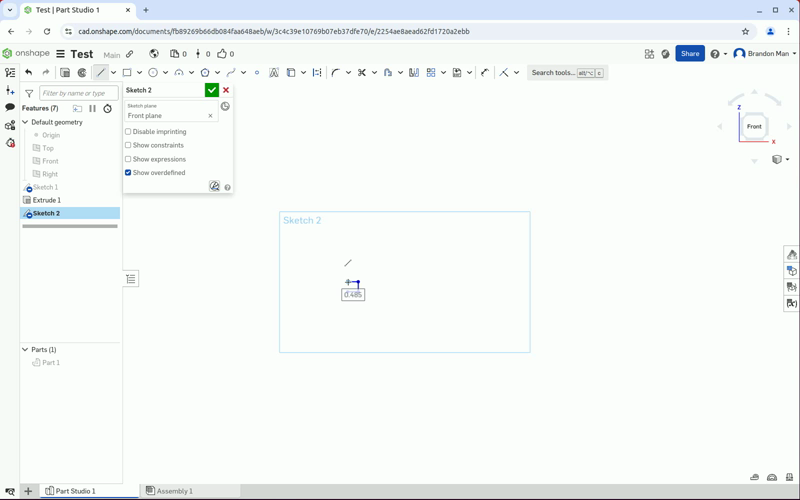
scroll(-6)
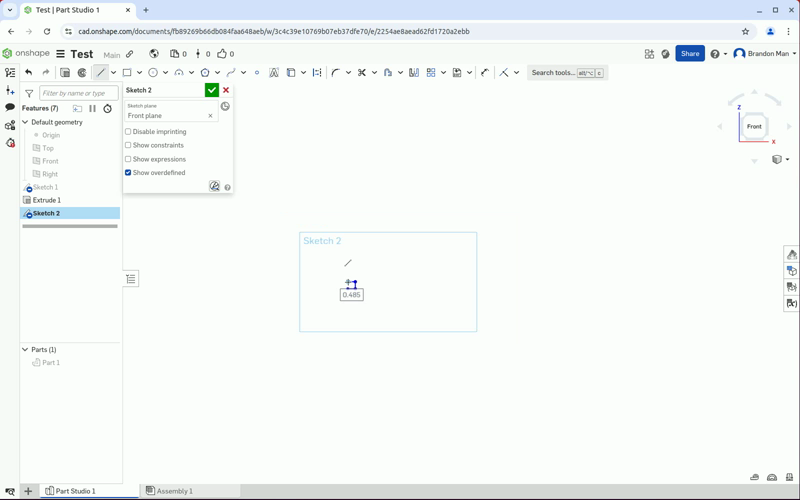
scroll(-6)
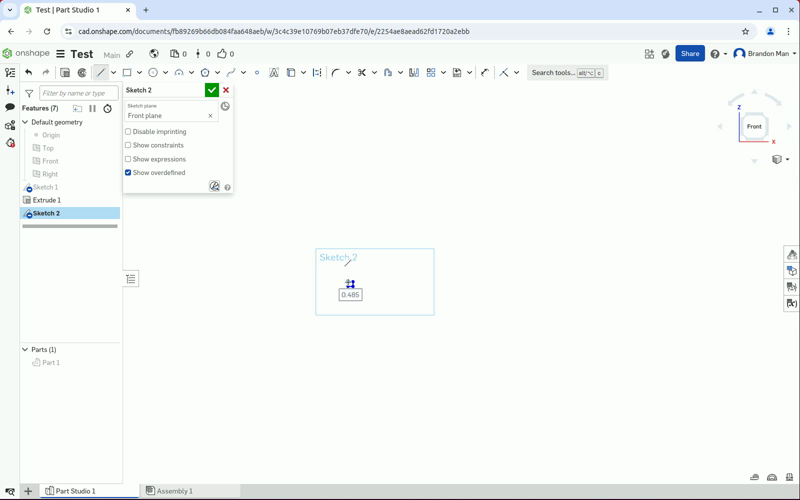
scroll(-6)
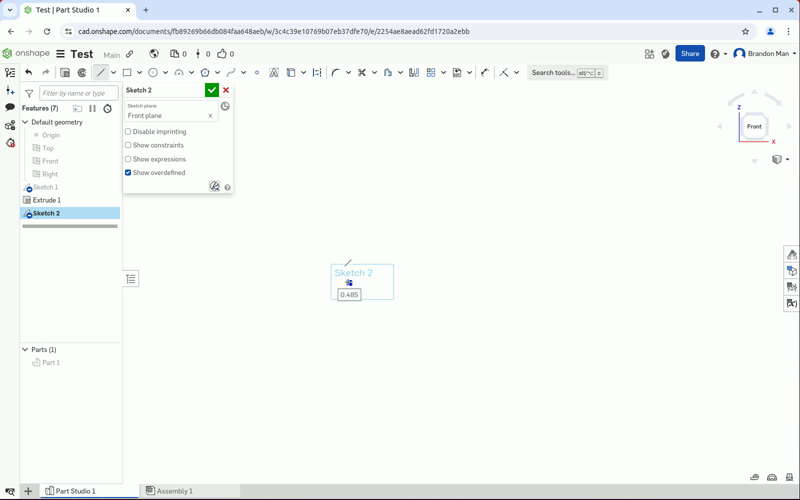
key_up(shift)
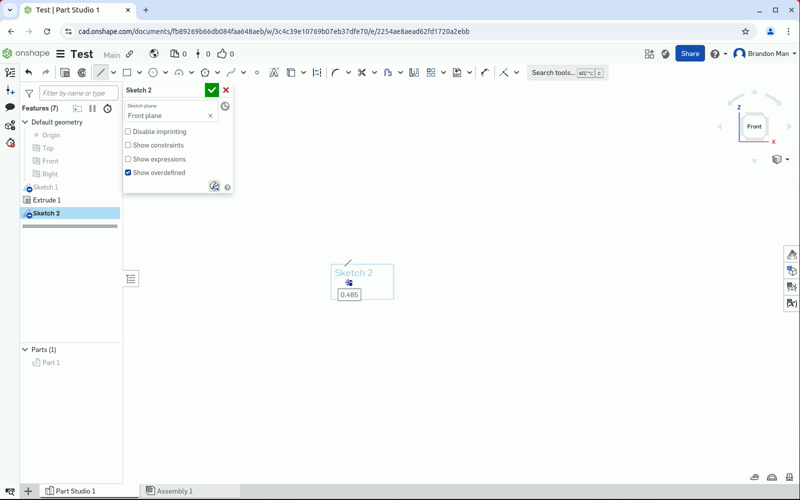
mouse_move(378, 281)
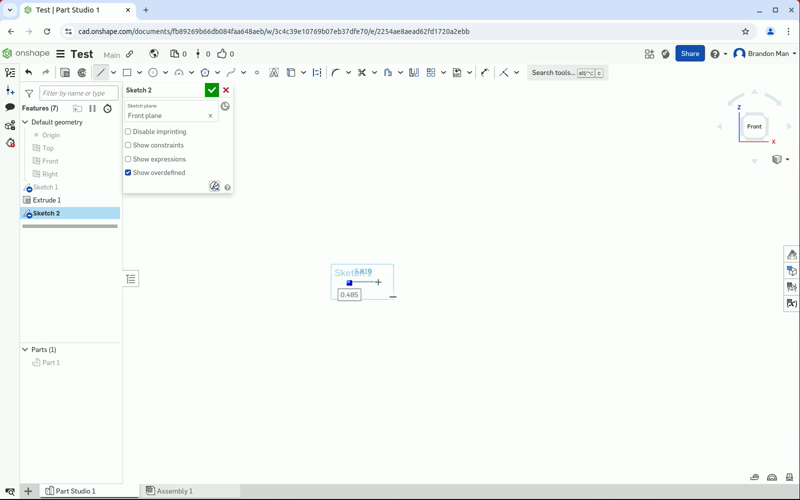
key_down(shift)
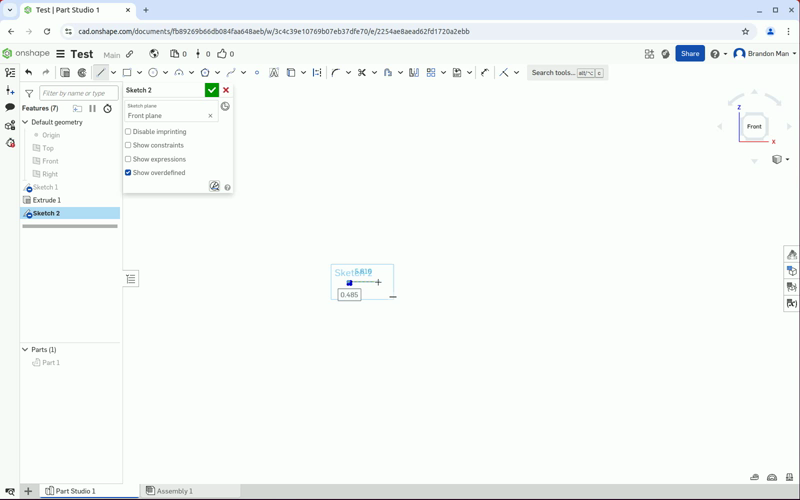
mouse_move(348, 284)
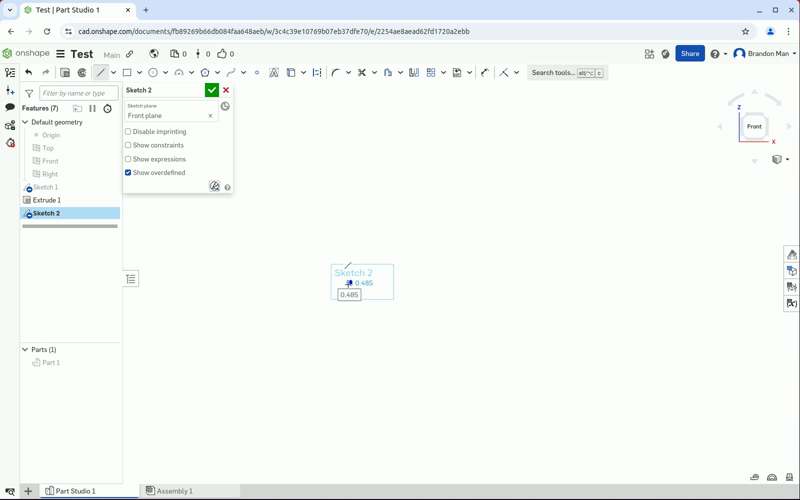
scroll(6)
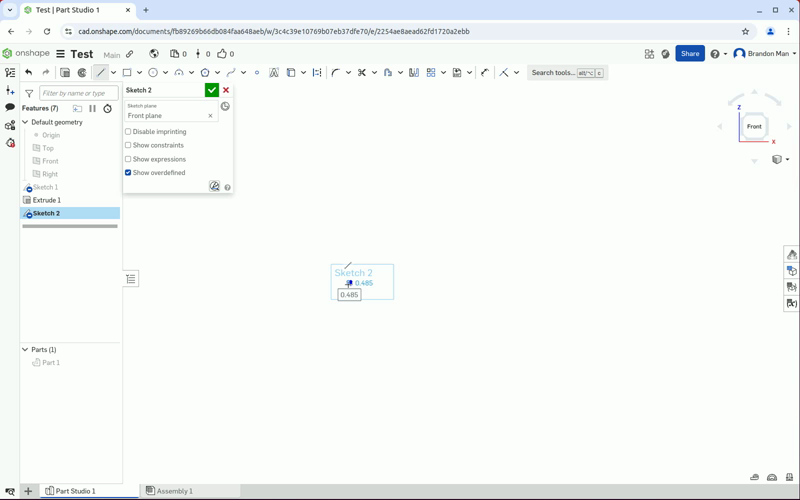
scroll(6)
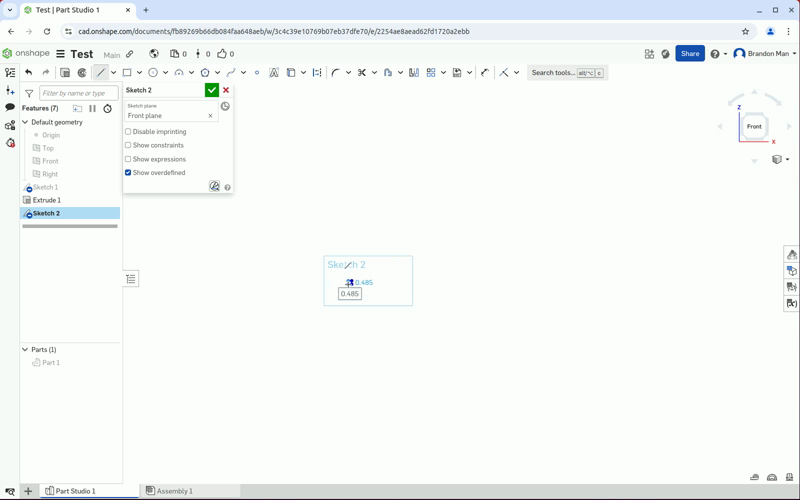
scroll(6)
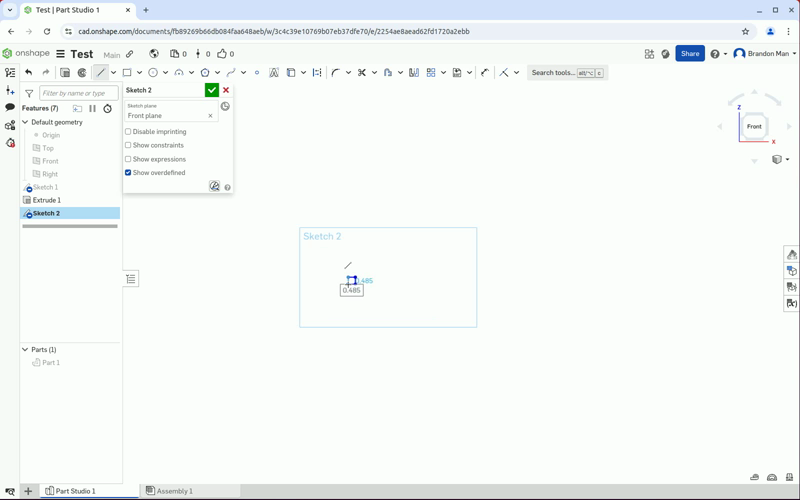
scroll(6)
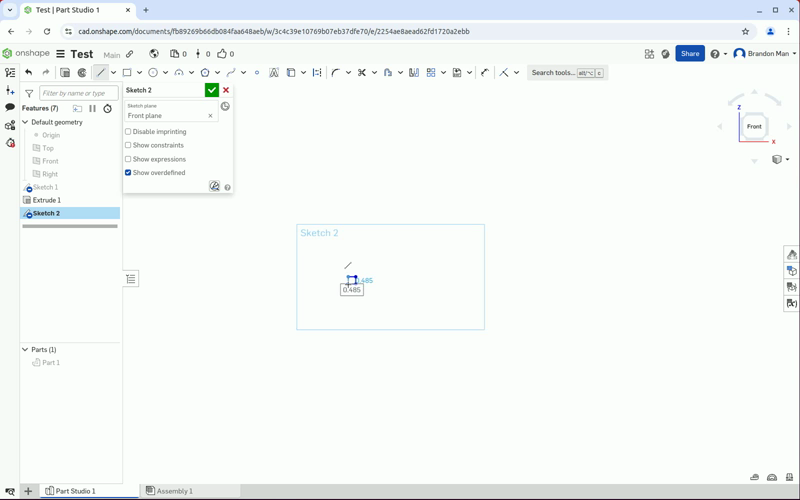
scroll(6)
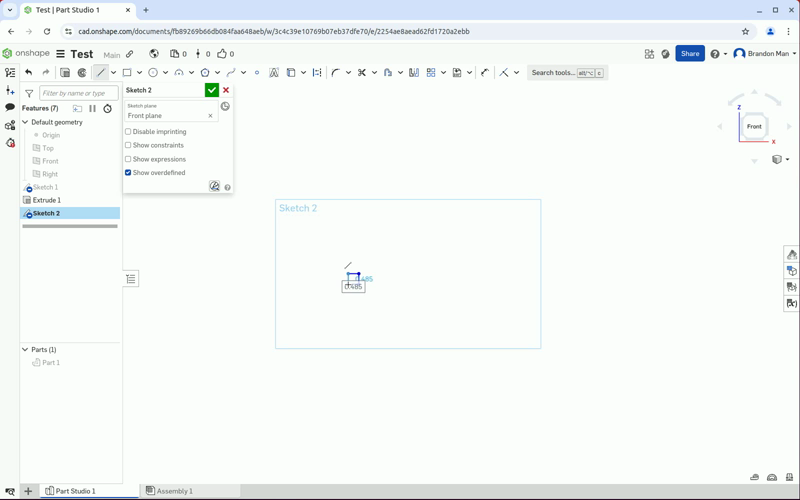
scroll(6)
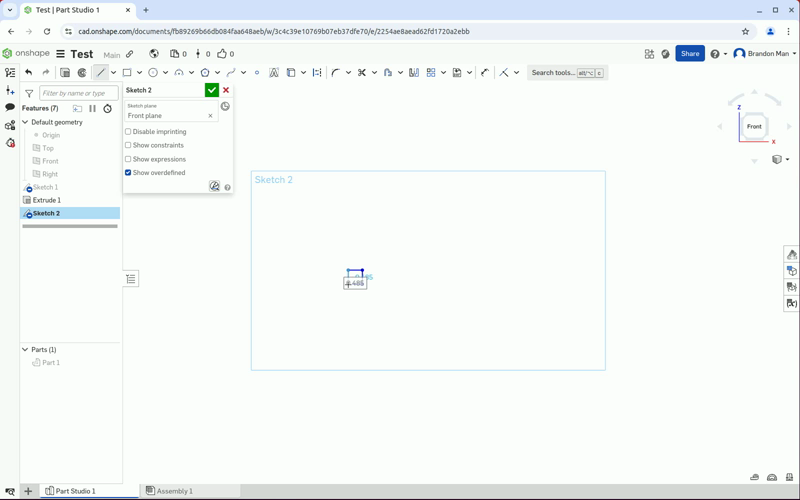
scroll(6)
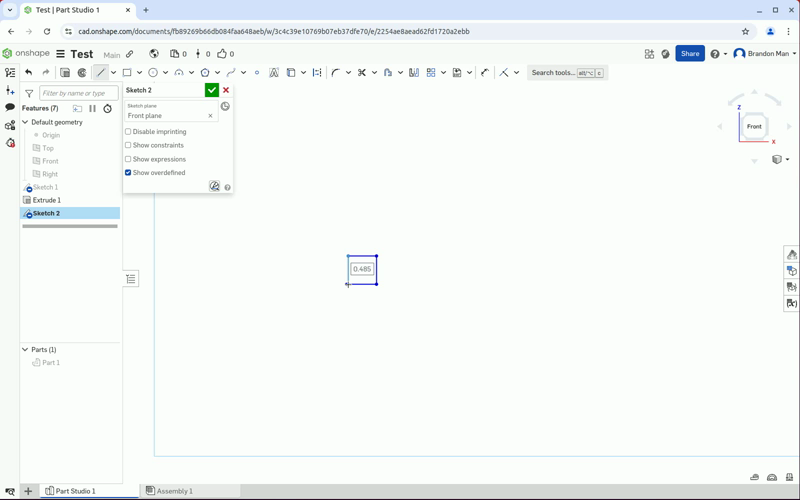
key_up(shift)
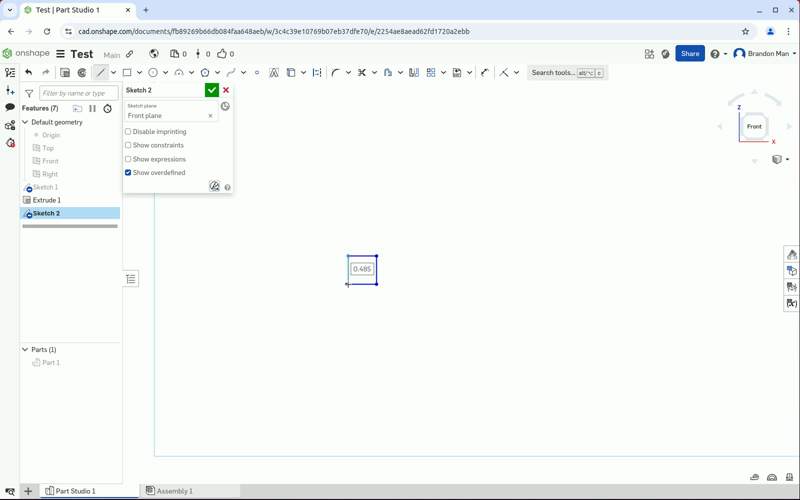
click(348, 284)
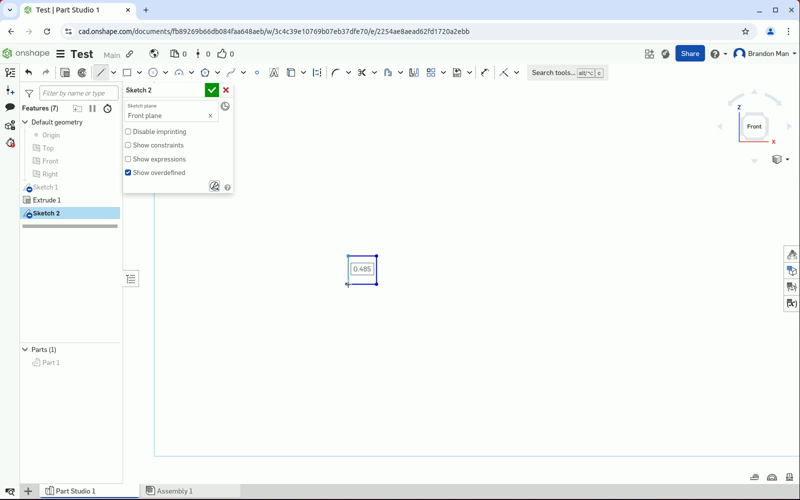
scroll(-6)
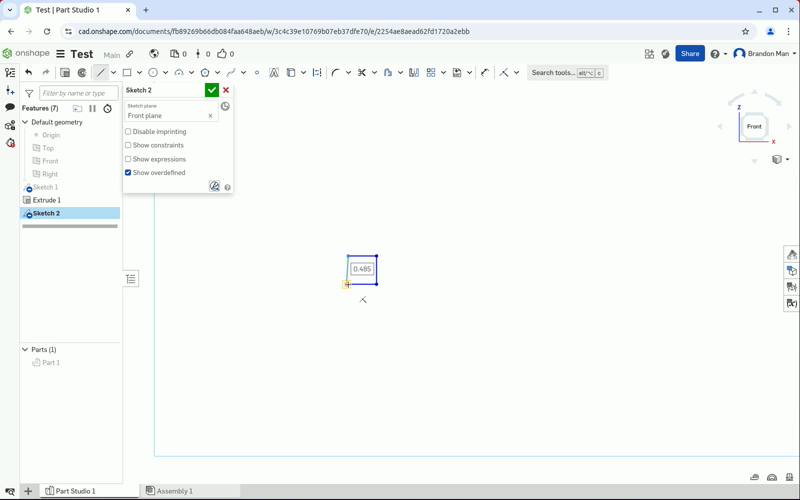
scroll(-6)
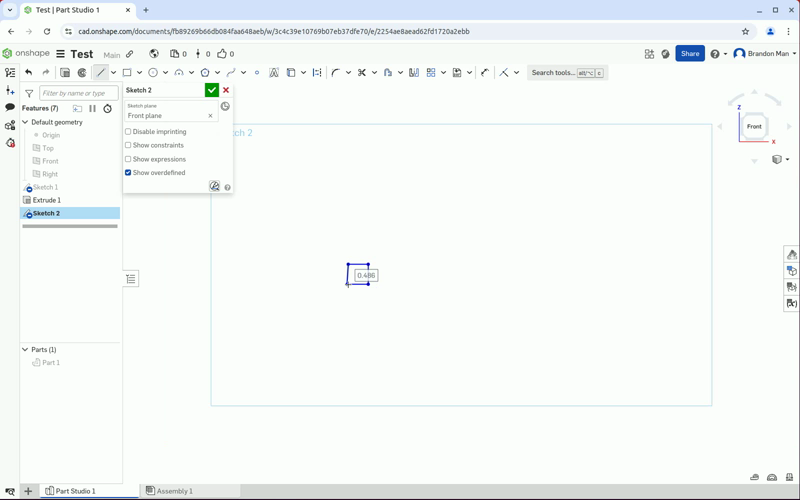
scroll(-6)
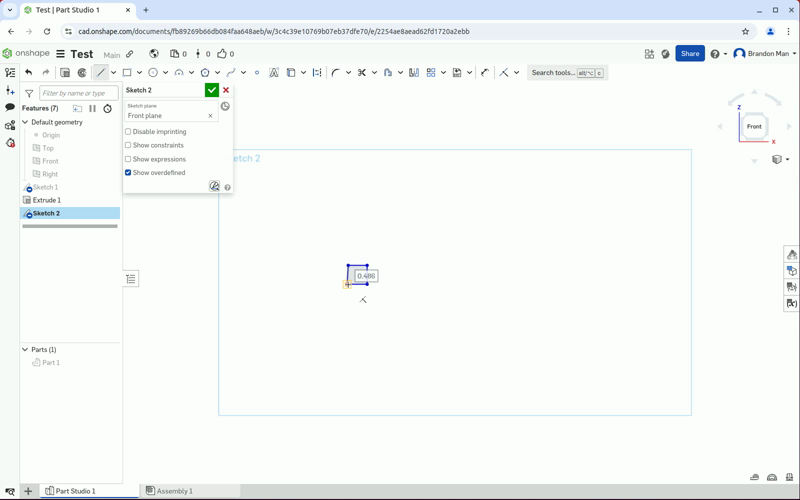
scroll(-6)
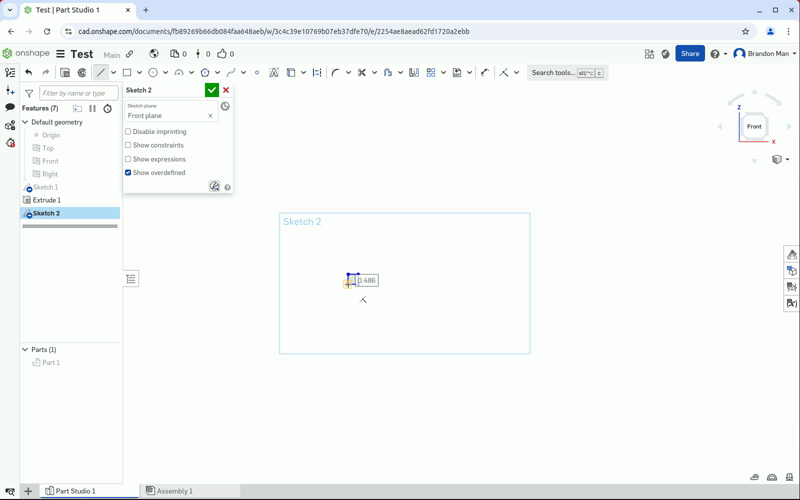
scroll(-6)
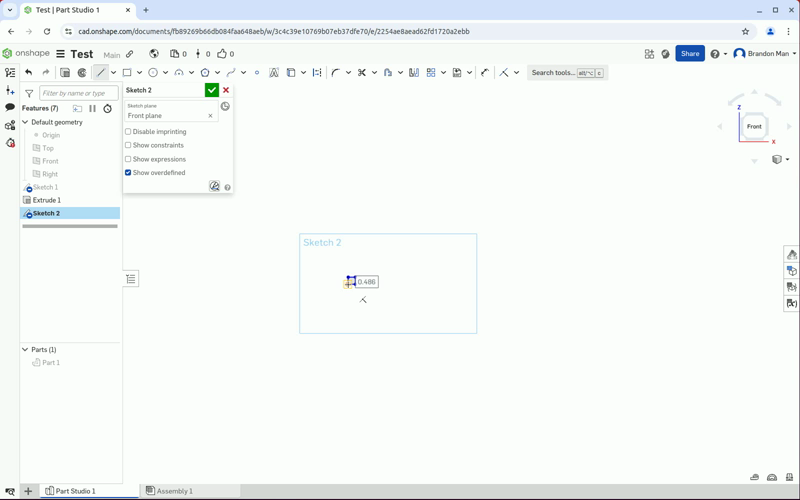
scroll(-6)
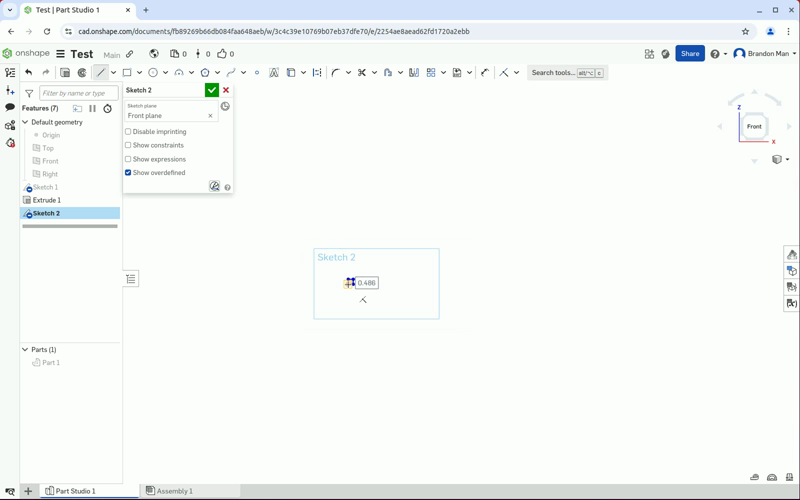
scroll(-6)
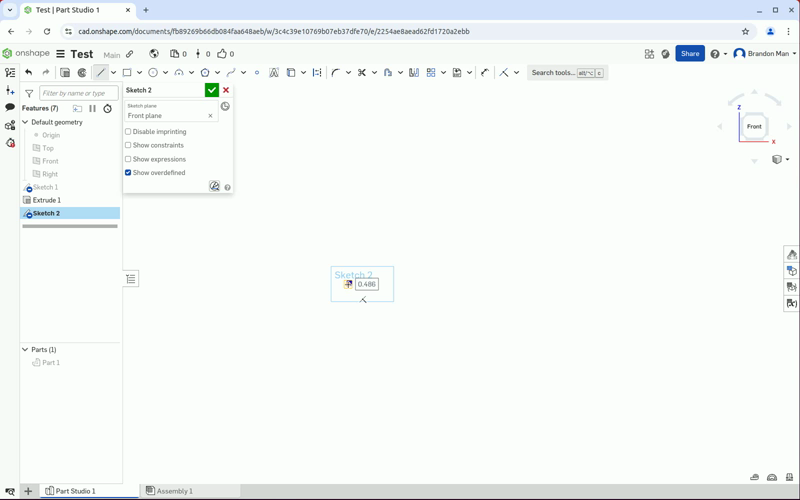
key(esc)
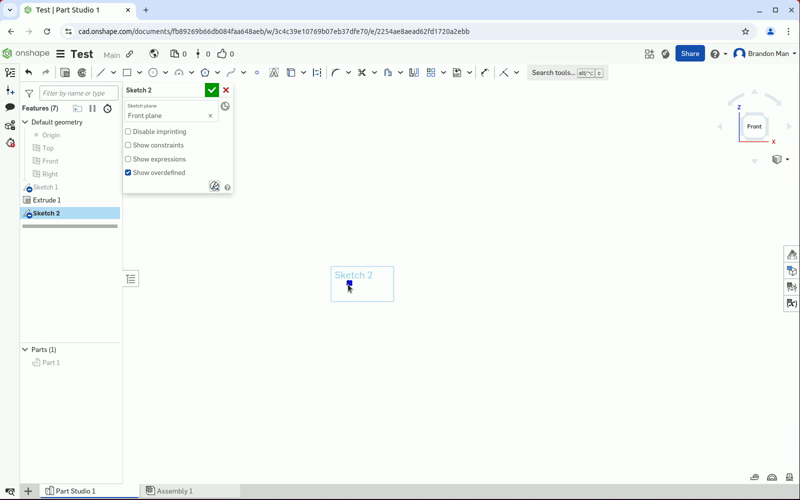
mouse_move(350, 283)
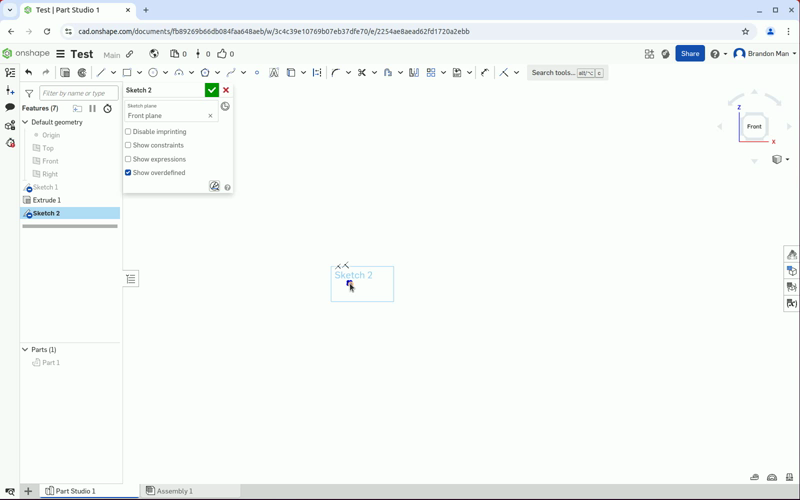
scroll(6)
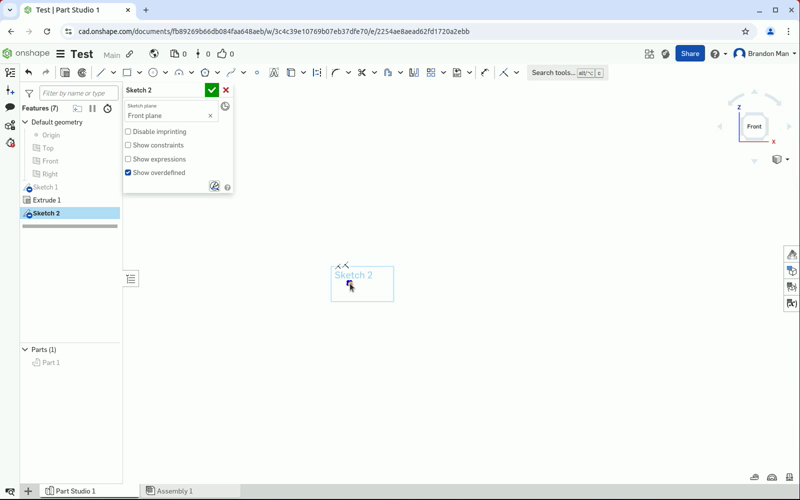
scroll(6)
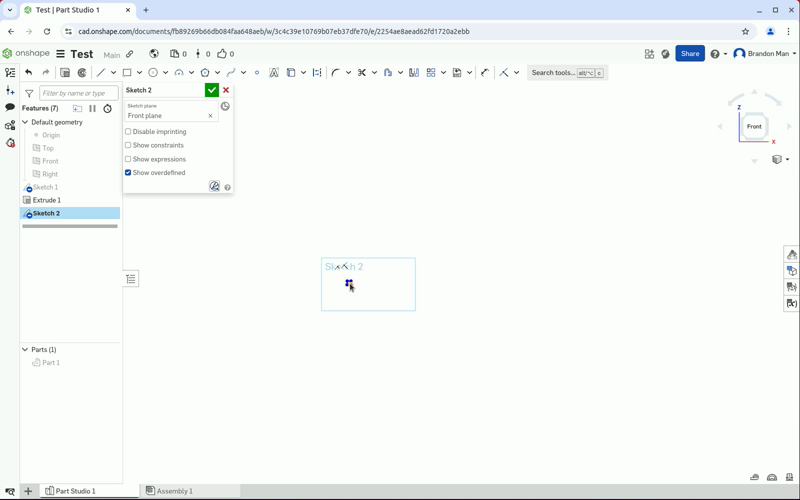
scroll(6)
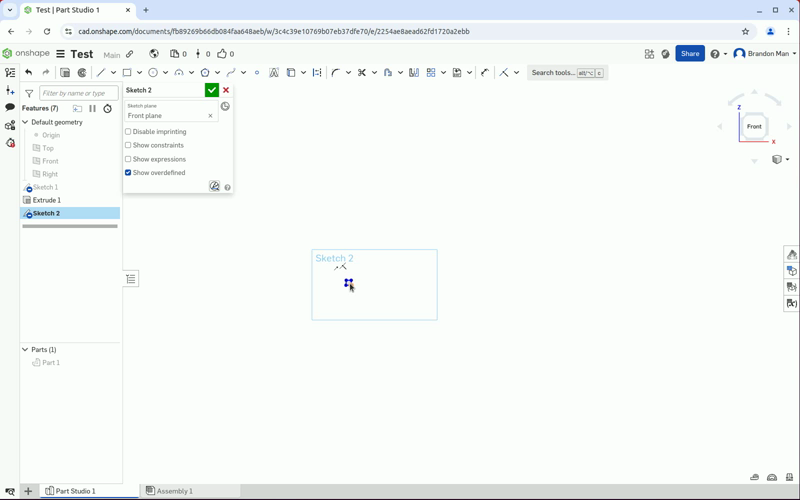
scroll(6)
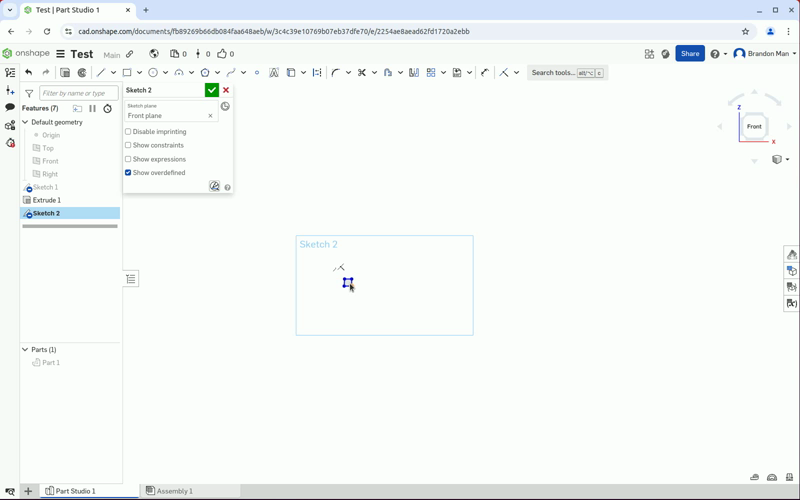
scroll(6)
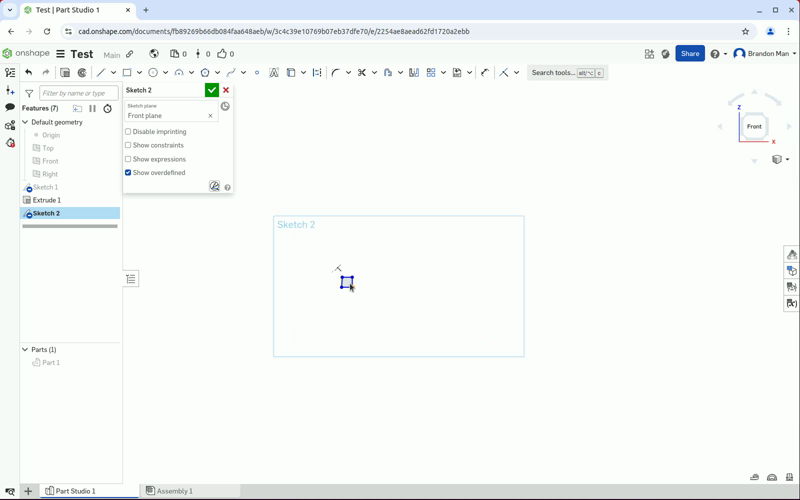
scroll(6)
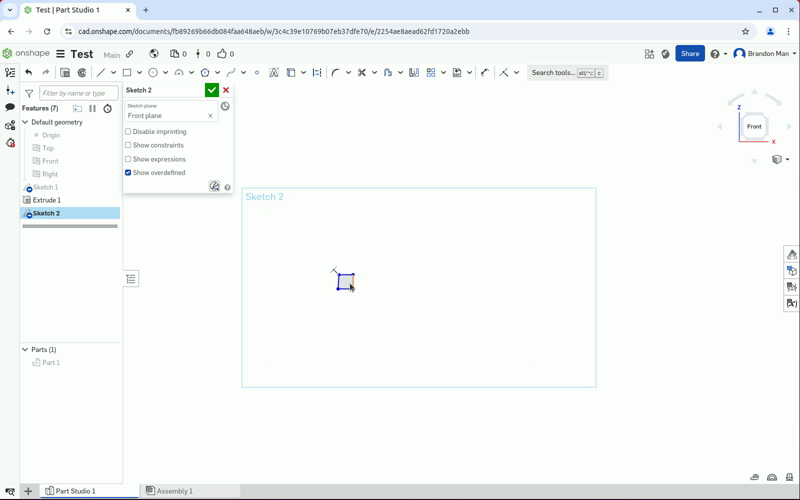
scroll(6)
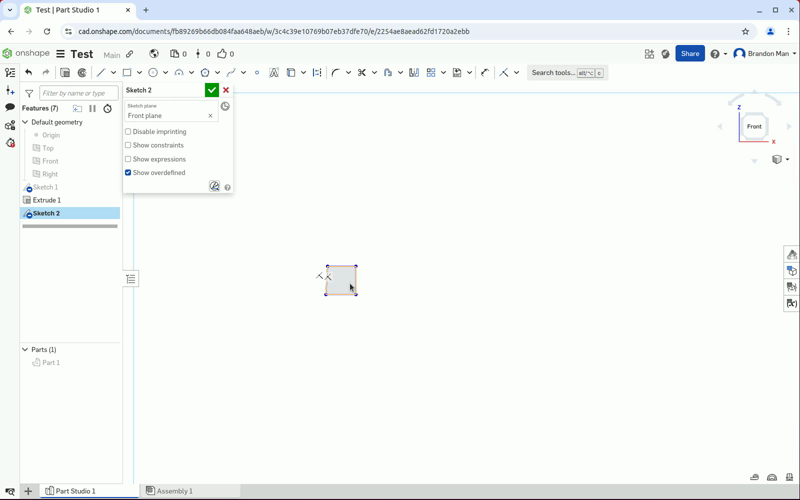
click(350, 283)
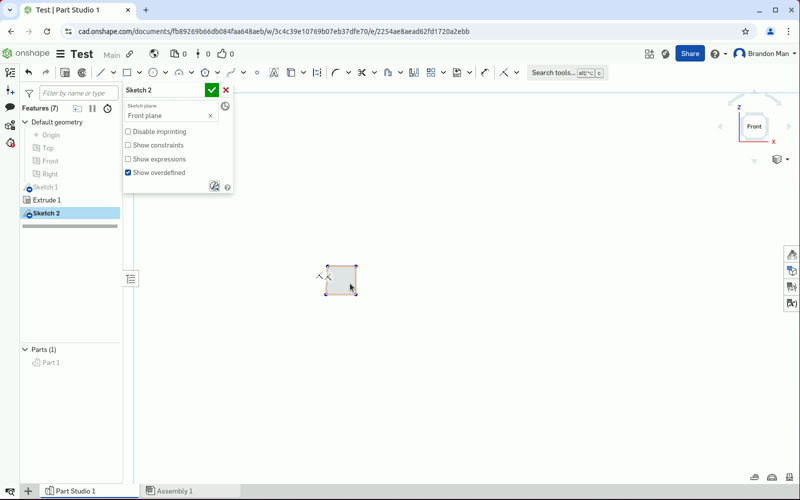
scroll(-6)
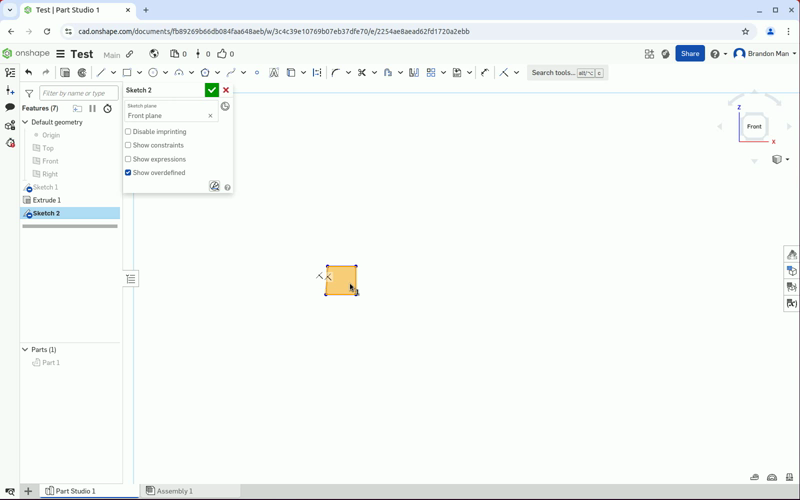
scroll(-6)
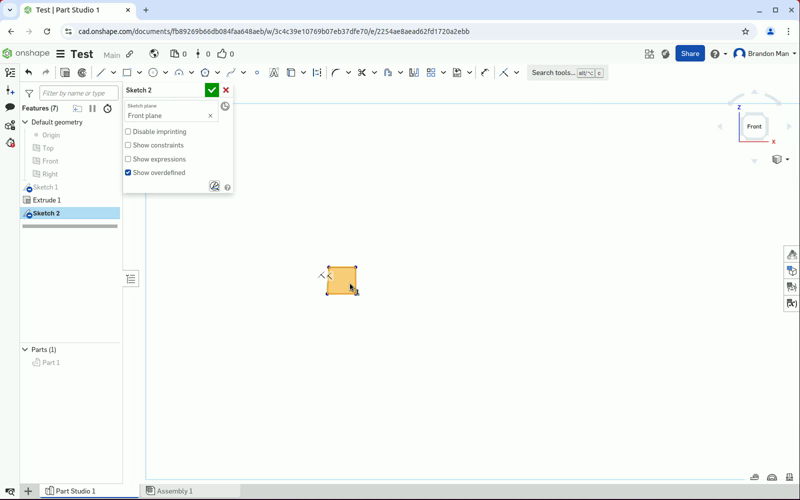
scroll(-6)
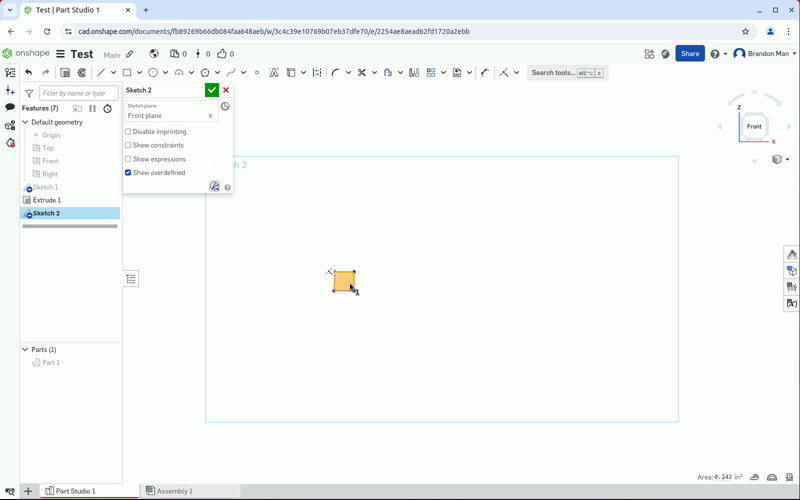
scroll(-6)
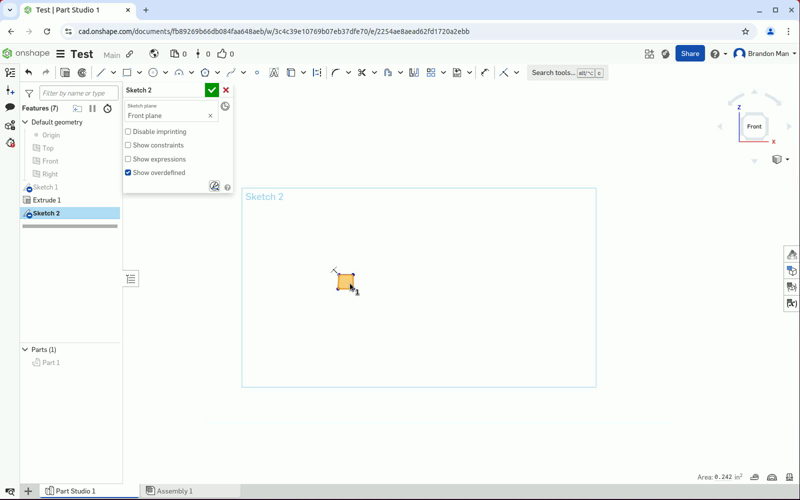
scroll(-6)
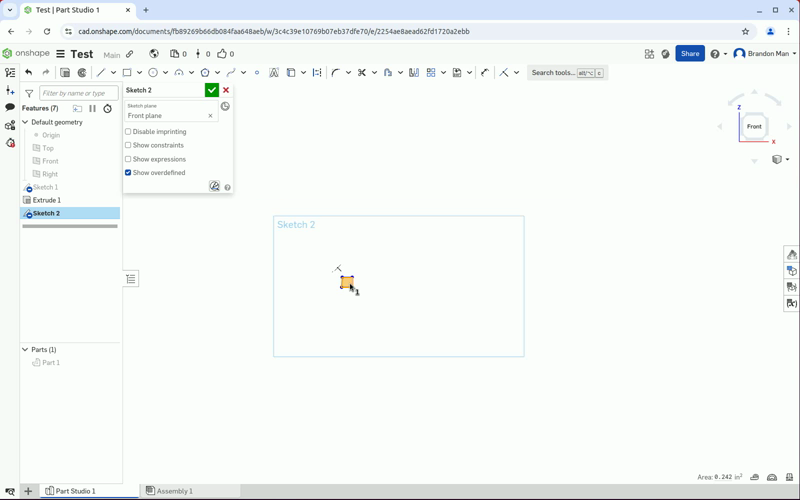
scroll(-6)
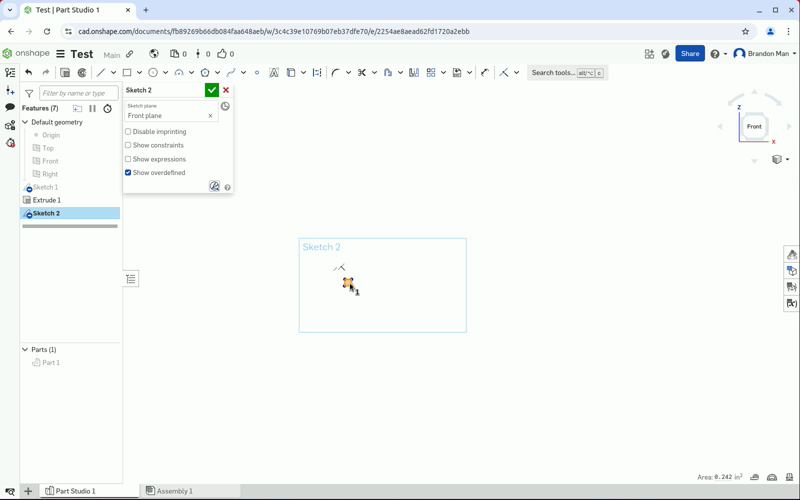
scroll(-6)
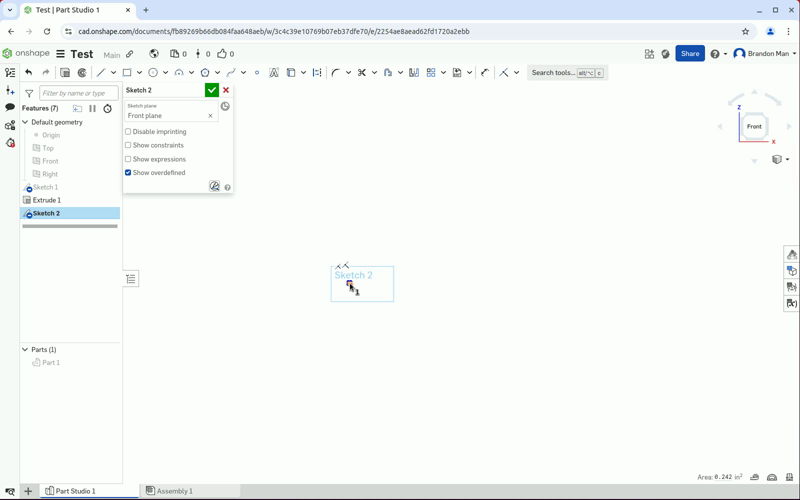
mouse_move(73, 352)
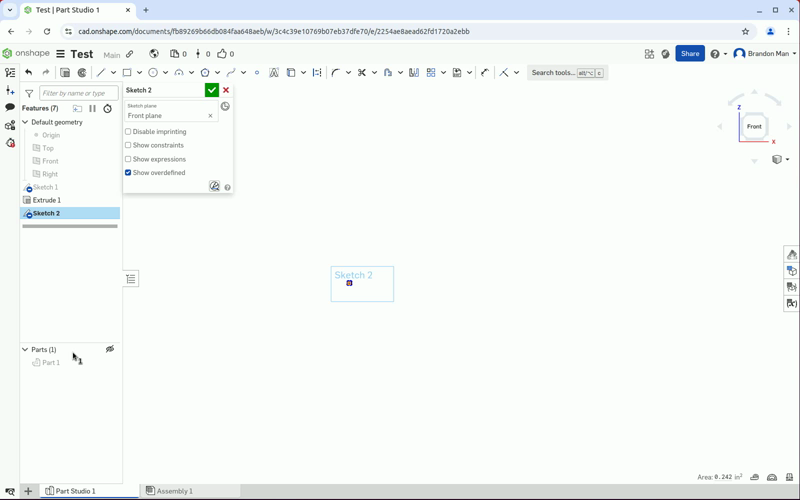
key(shift+y)
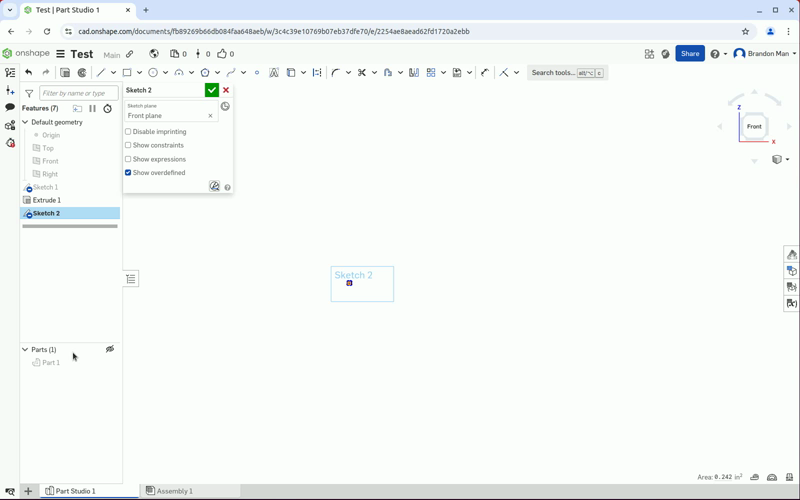
key(shift+e)
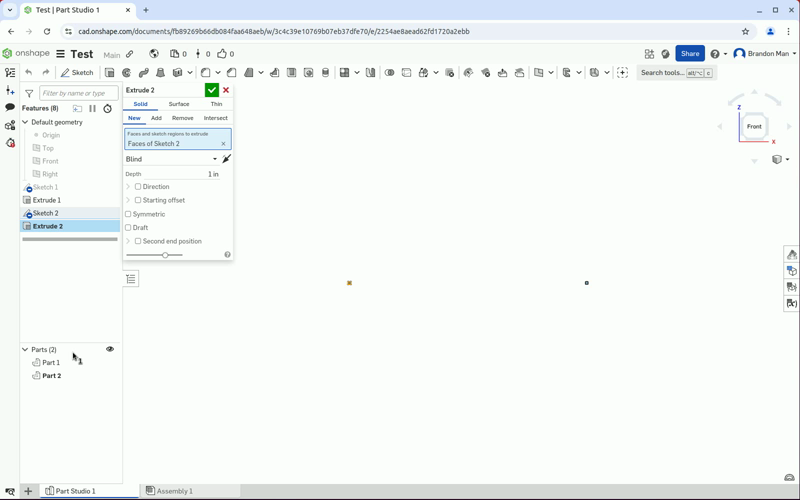
mouse_move(143, 106)
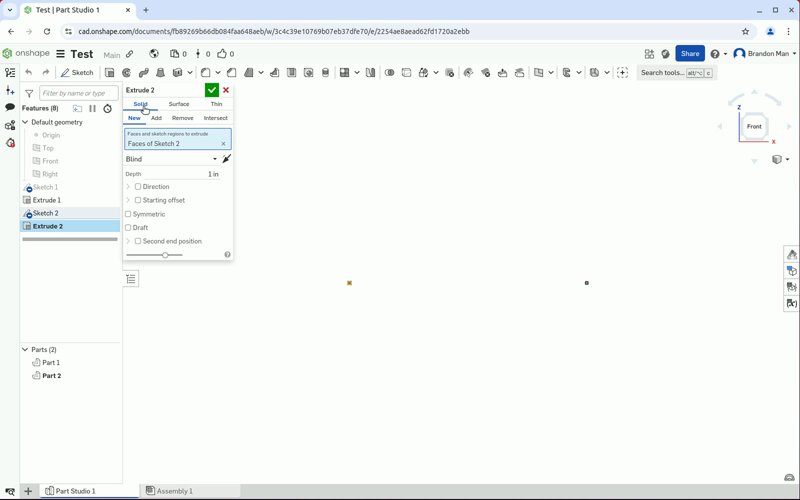
click(143, 106)
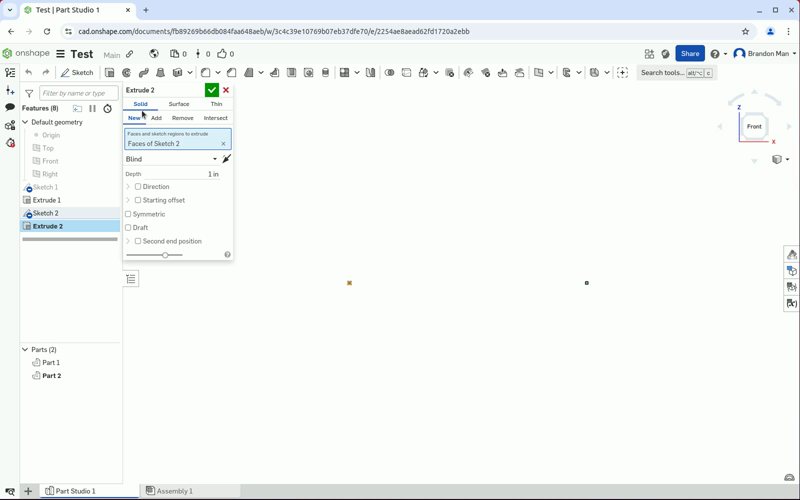
mouse_move(137, 120)
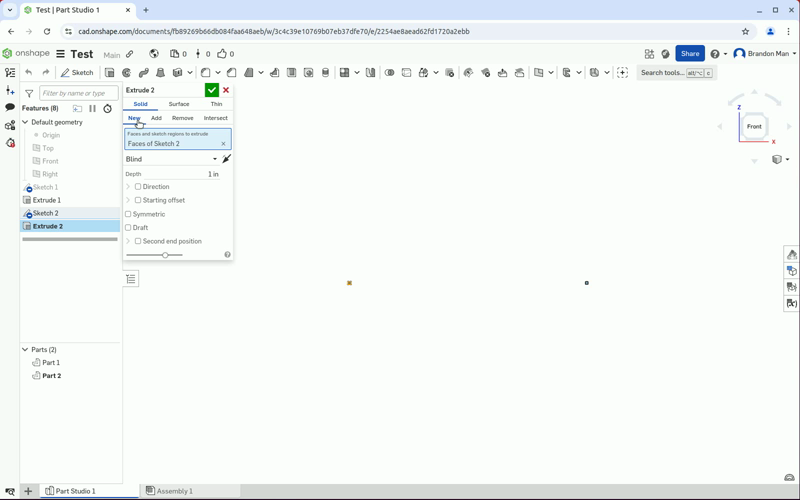
click(137, 120)
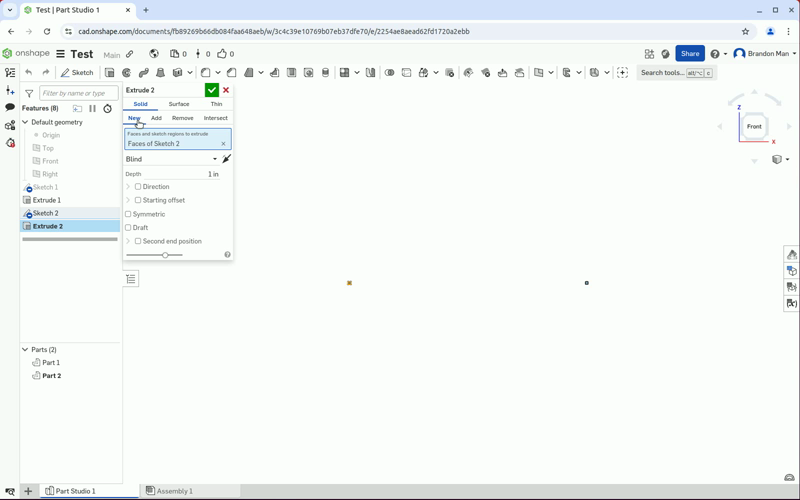
key(tab, 4)
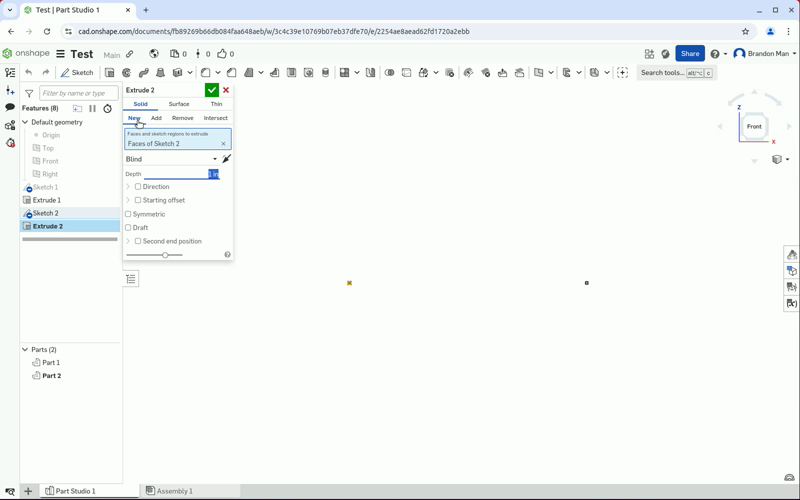
text(21.664)
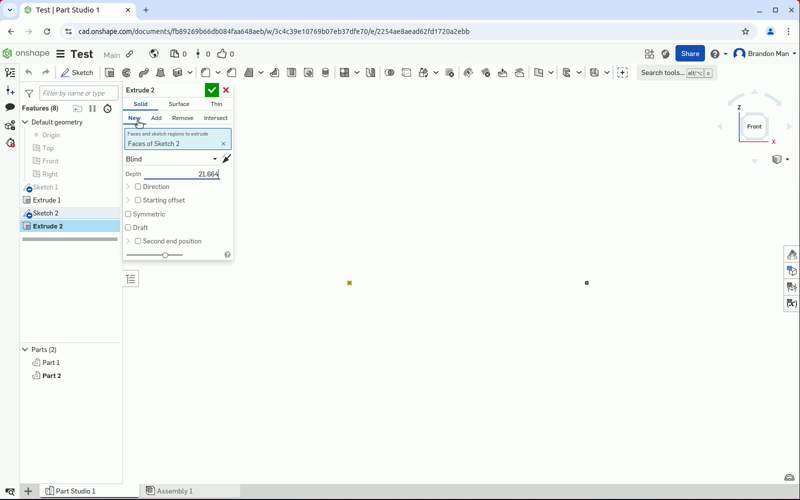
key(tab, 3)
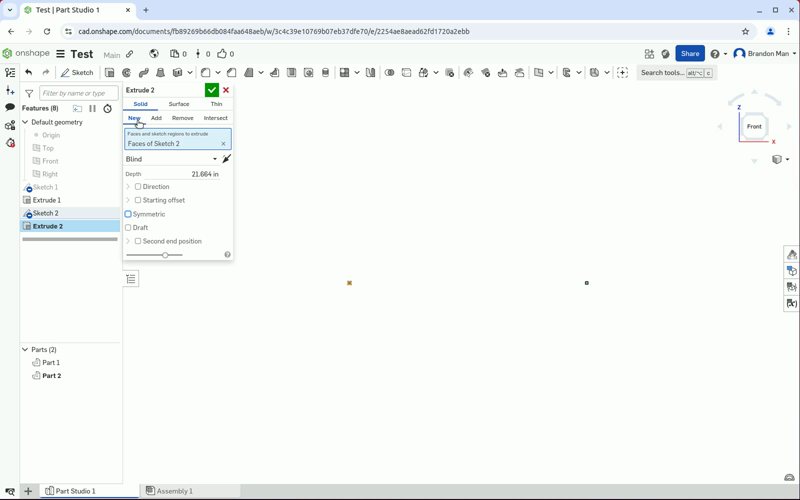
key(space)
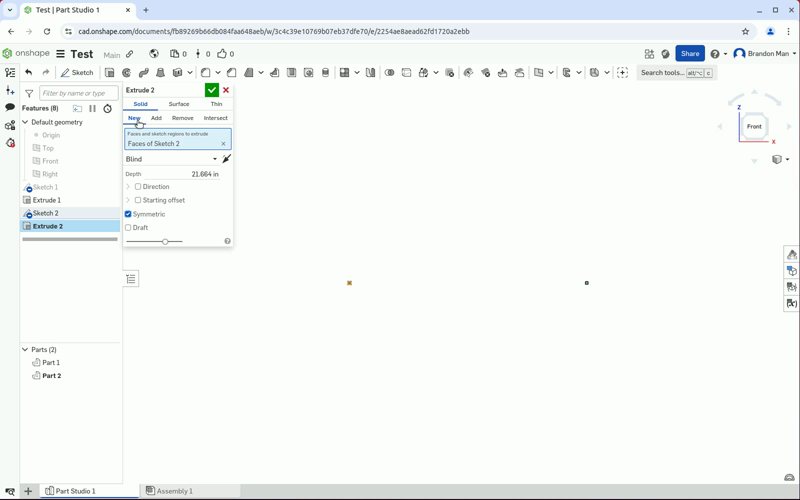
key(enter)
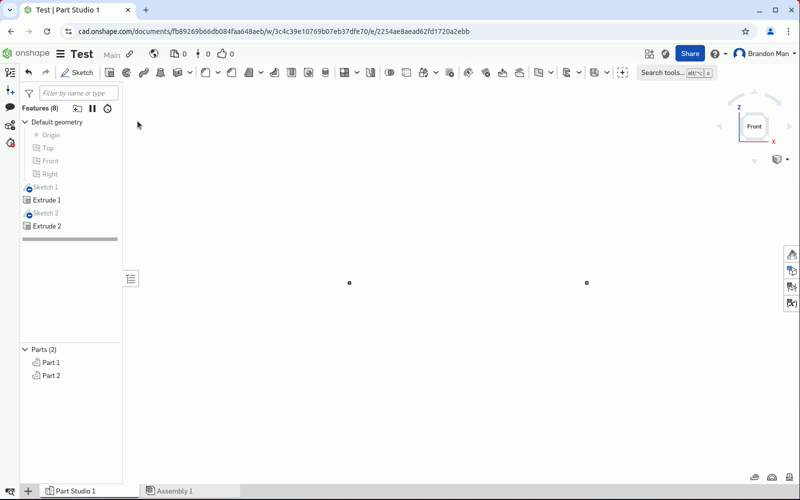
key(shift+h)
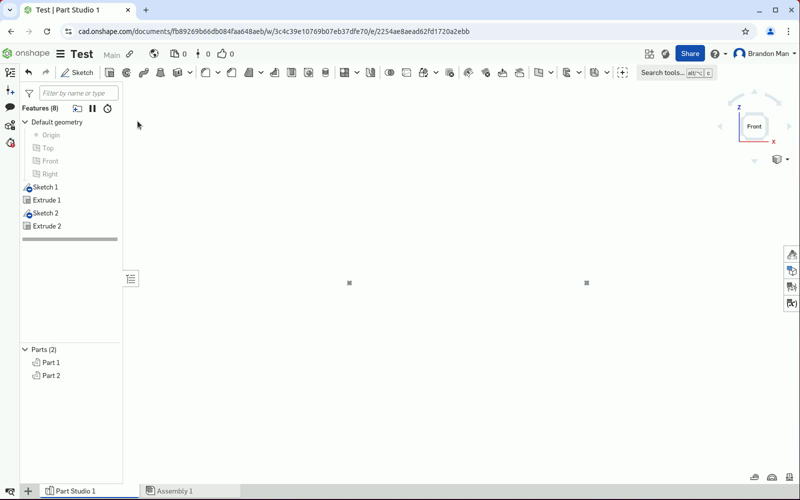
key(shift+h)
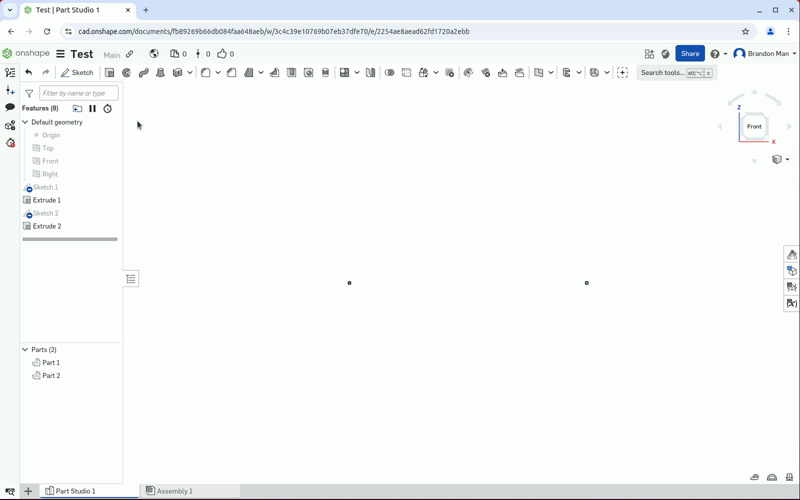
mouse_move(73, 189)
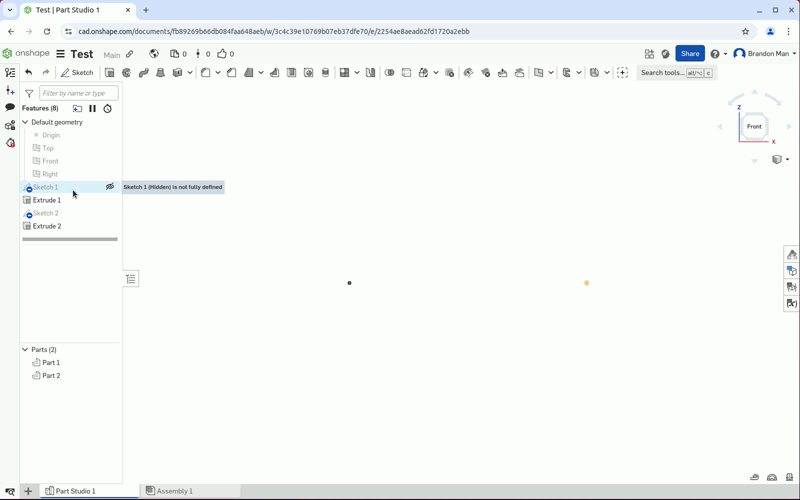
click(73, 189)
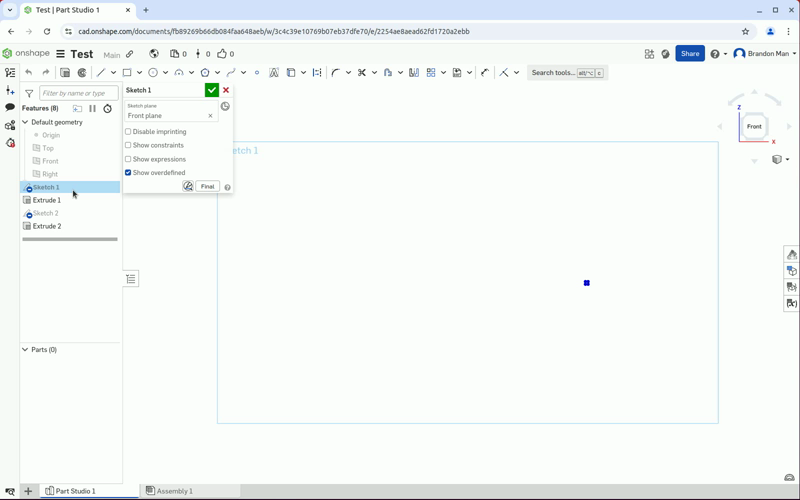
mouse_move(229, 92)
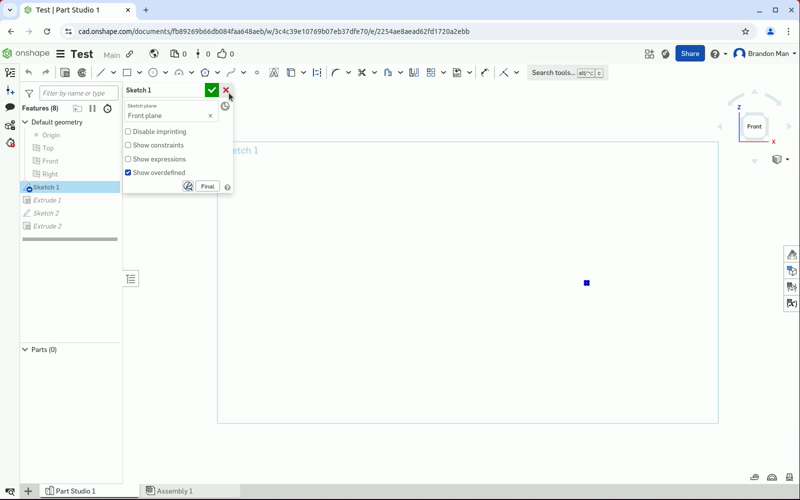
click(229, 92)
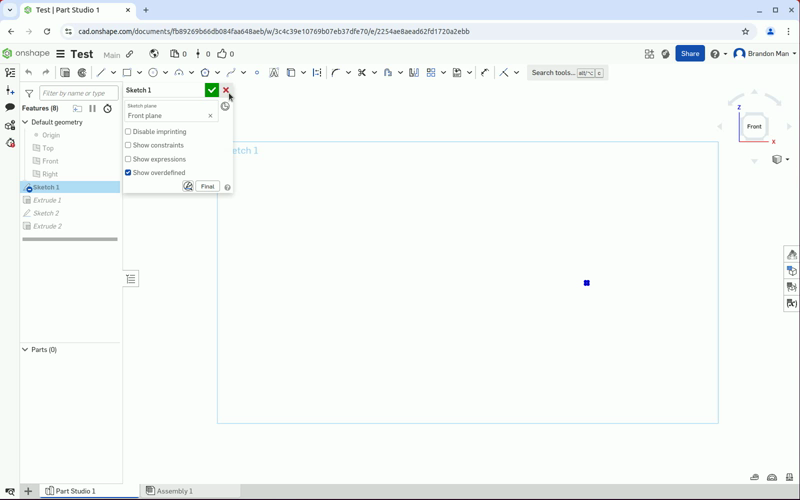
key(shift+s)
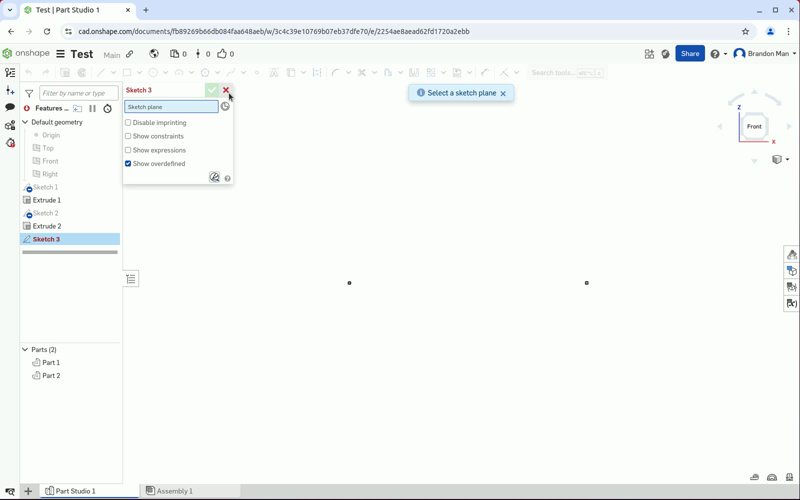
mouse_move(73, 163)
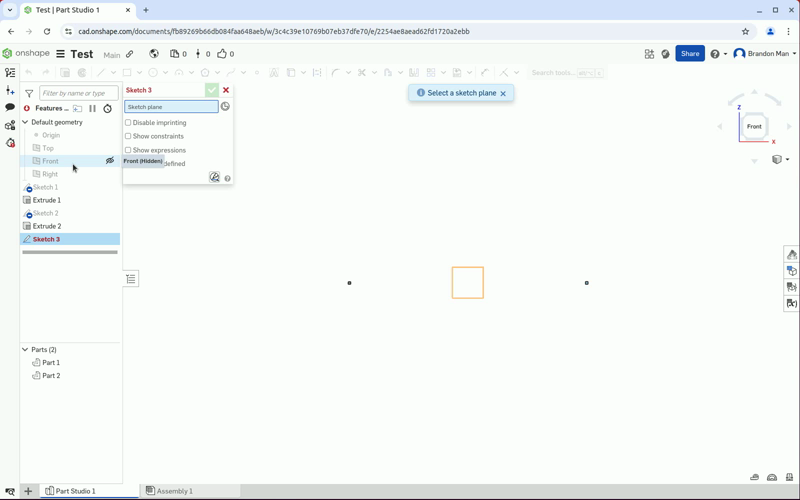
click(73, 163)
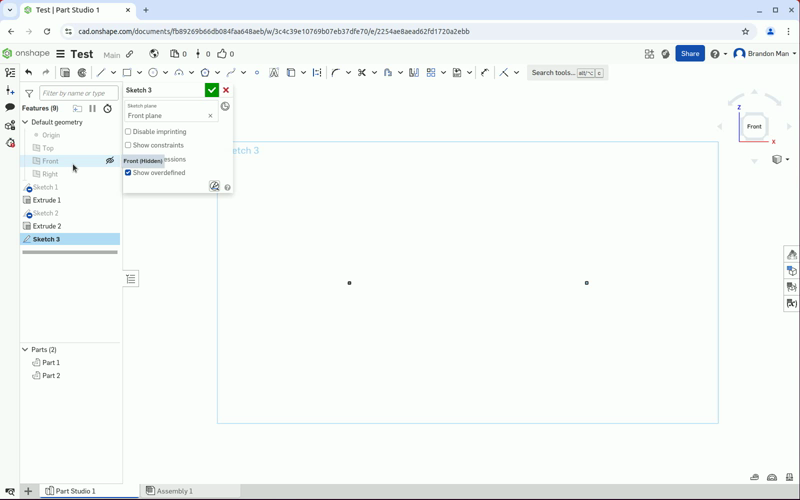
mouse_move(73, 352)
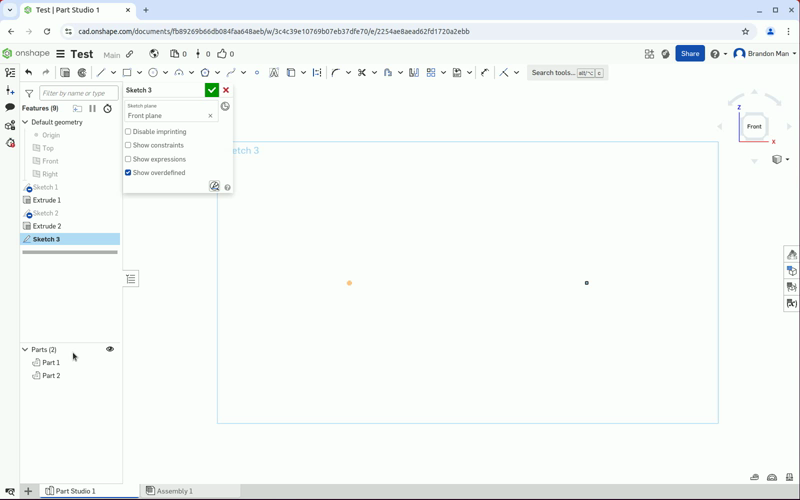
key(y)
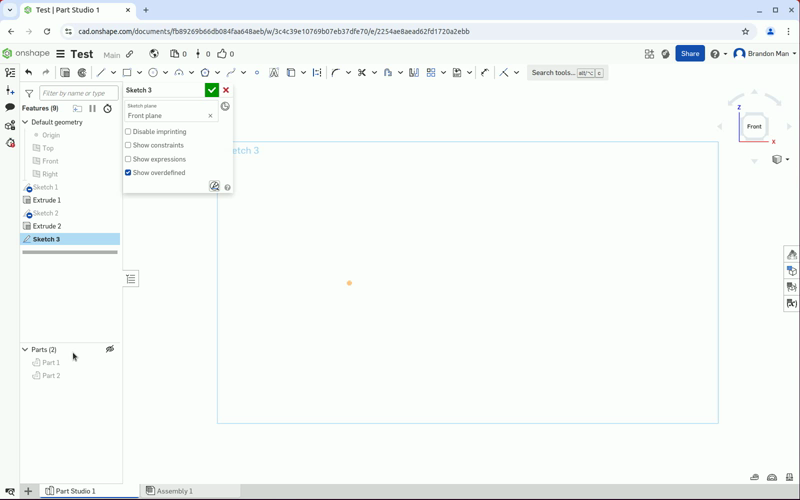
key(l)
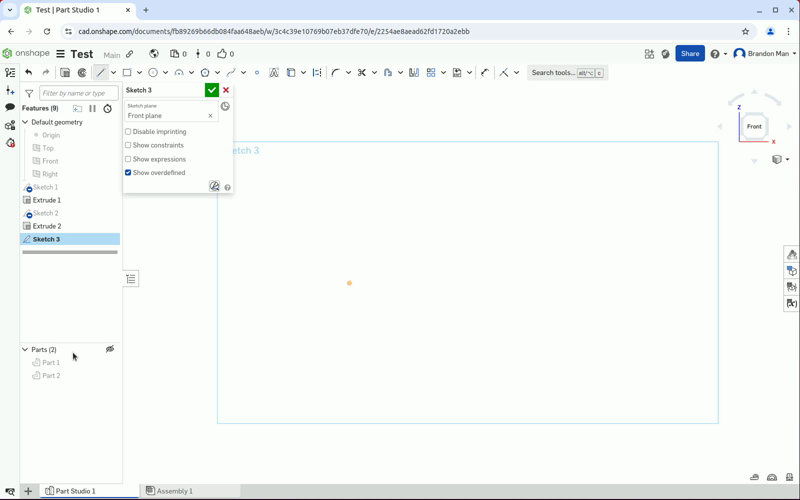
key_down(shift)
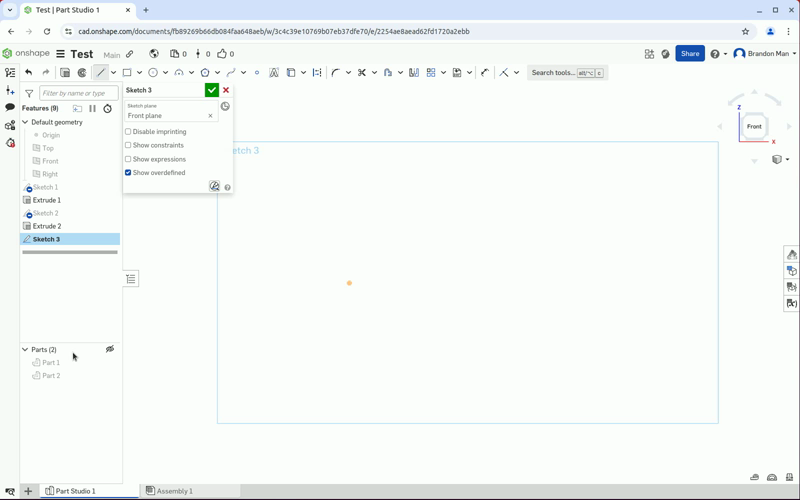
mouse_move(349, 286)
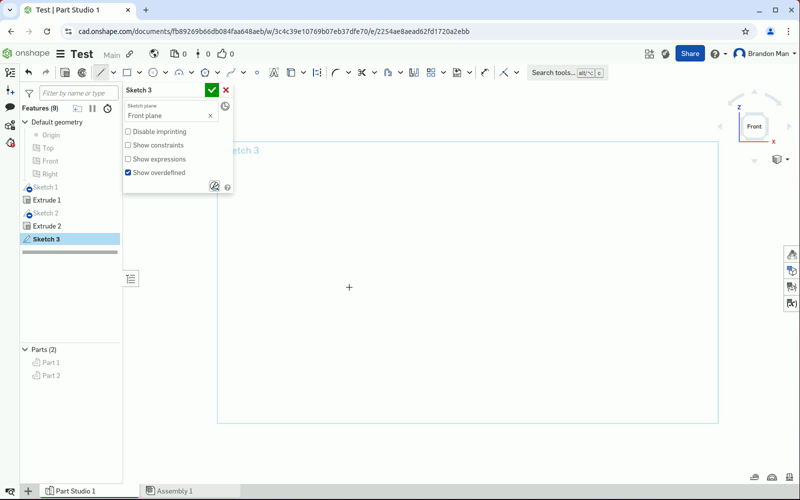
click(349, 286)
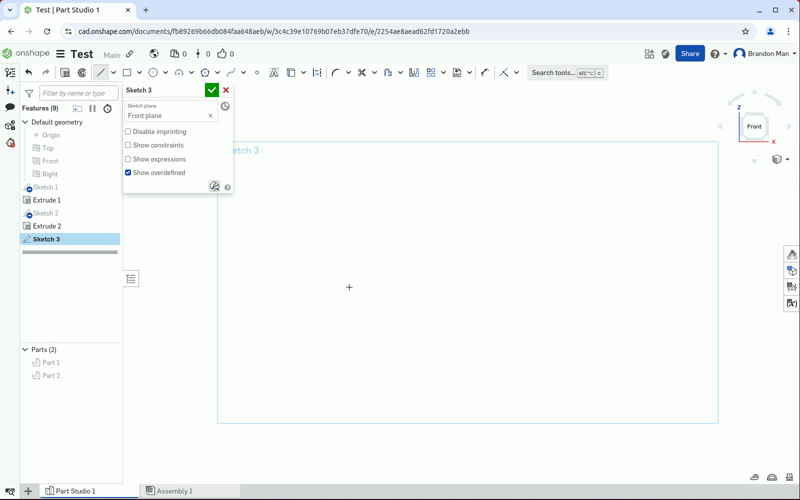
key_up(shift)
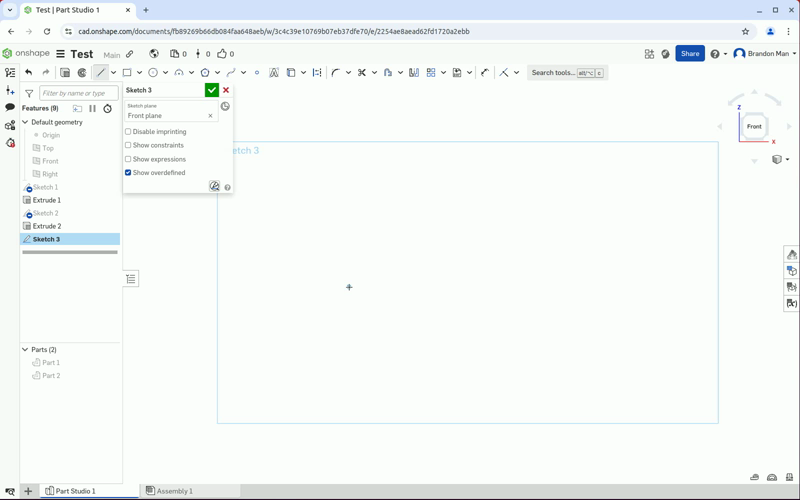
key_down(shift)
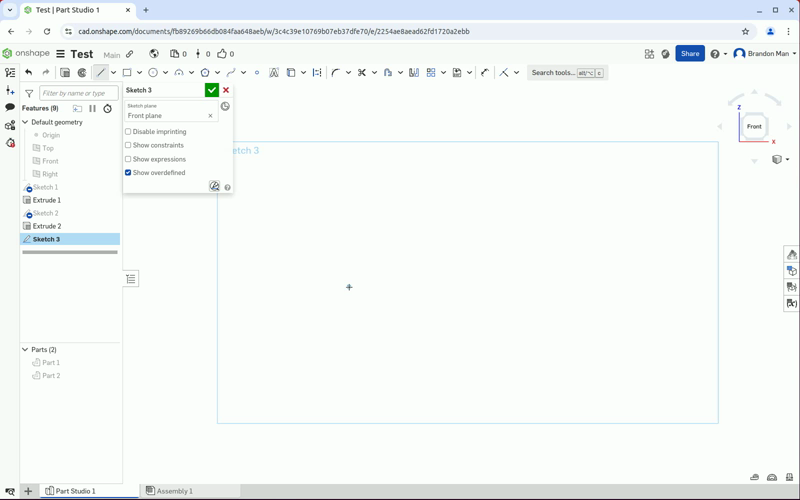
mouse_move(569, 286)
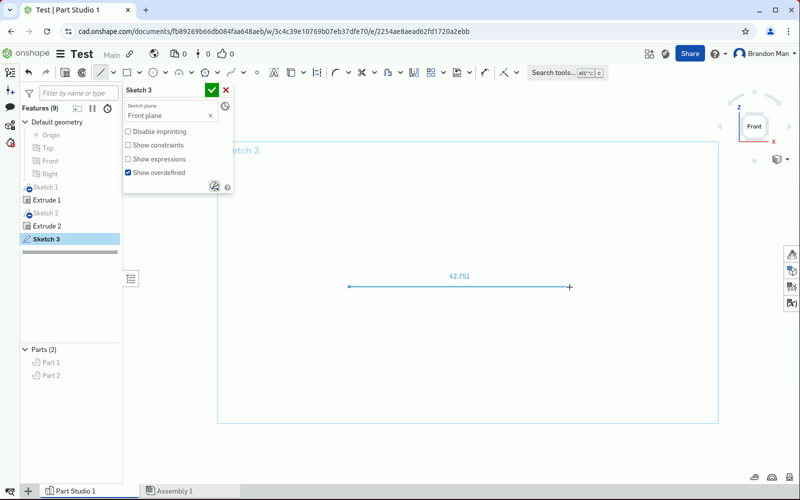
click(569, 286)
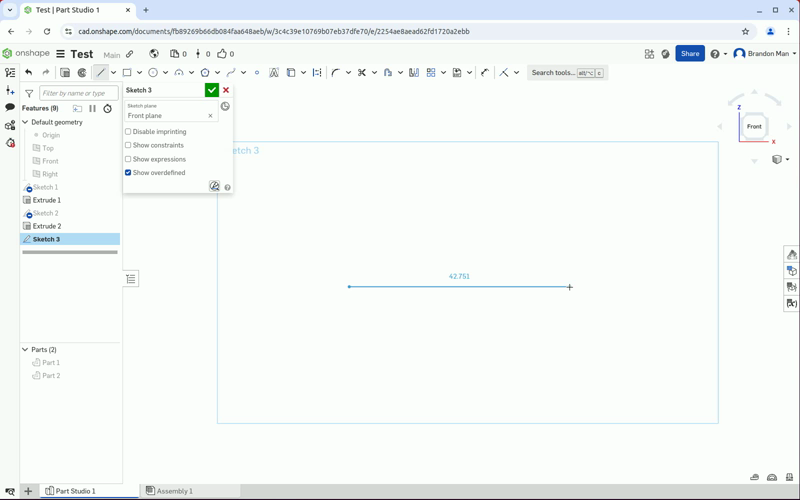
key_up(shift)
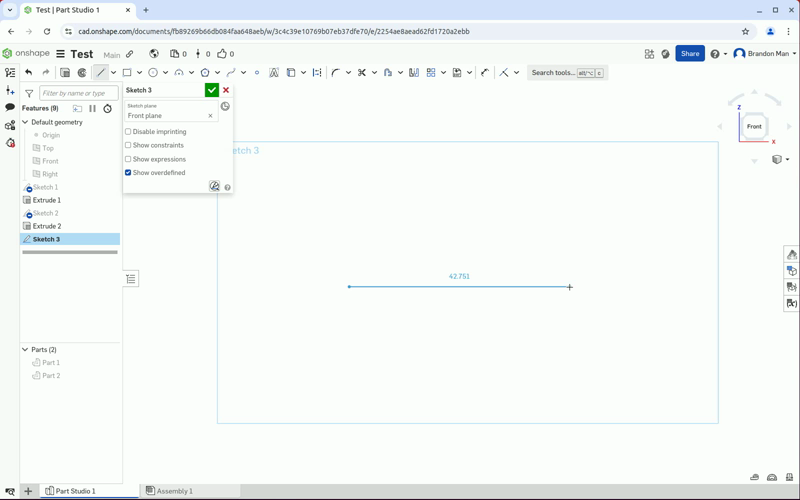
key_down(shift)
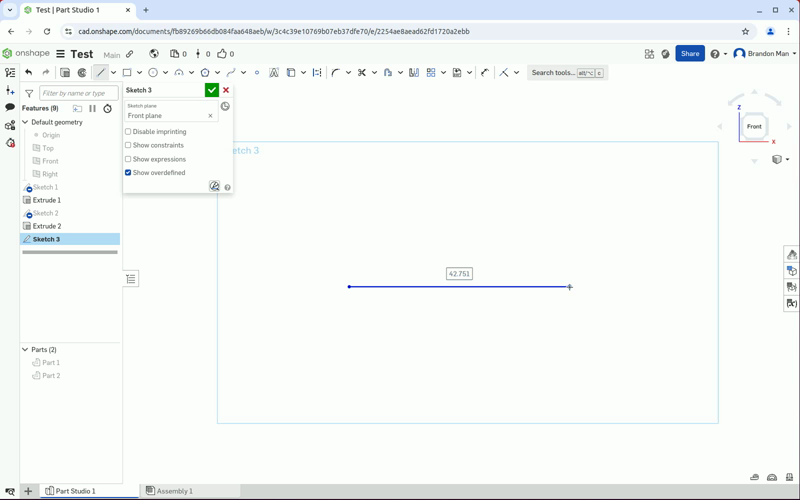
mouse_move(589, 286)
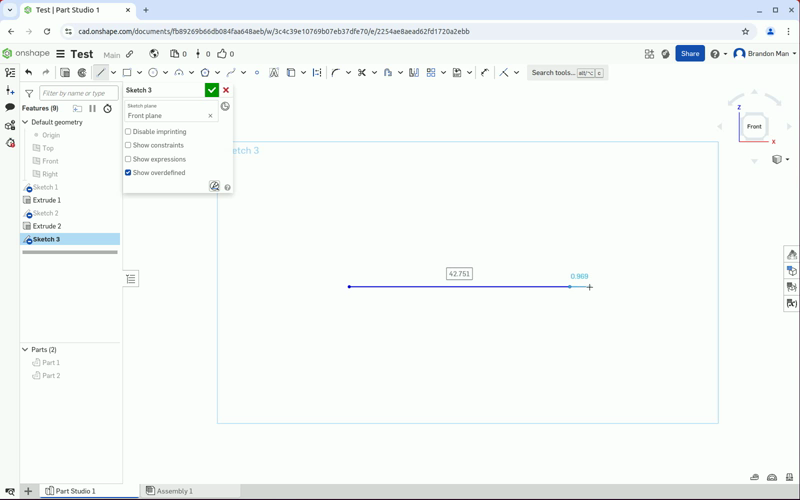
mouse_move(569, 284)
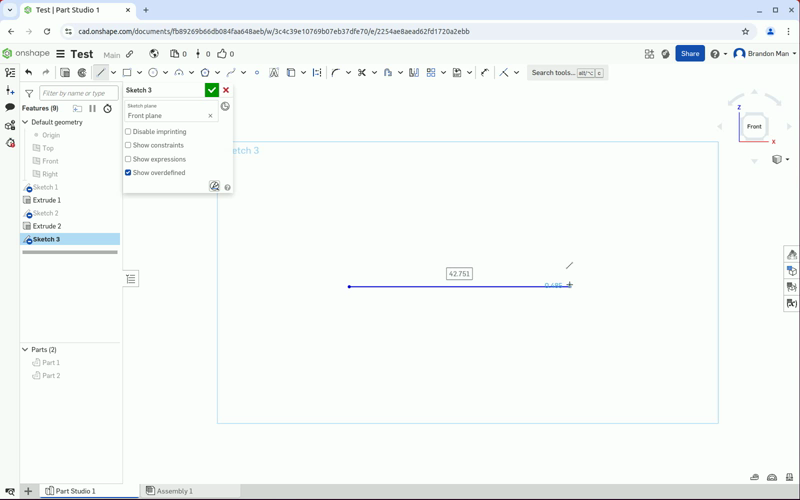
scroll(6)
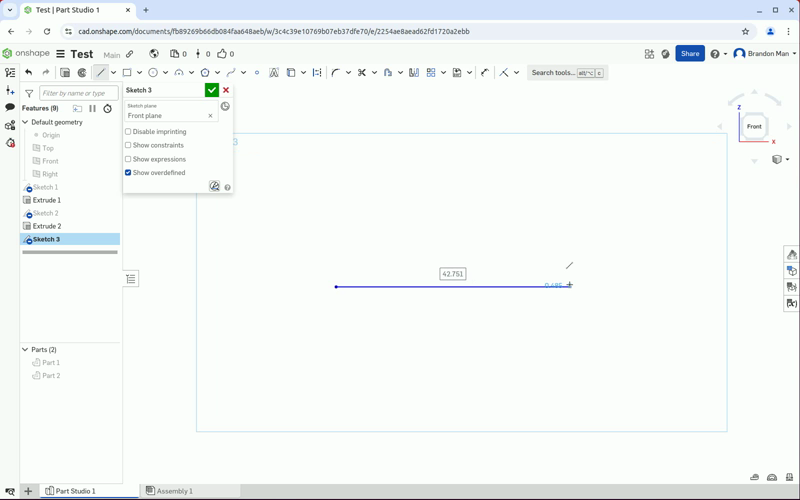
scroll(6)
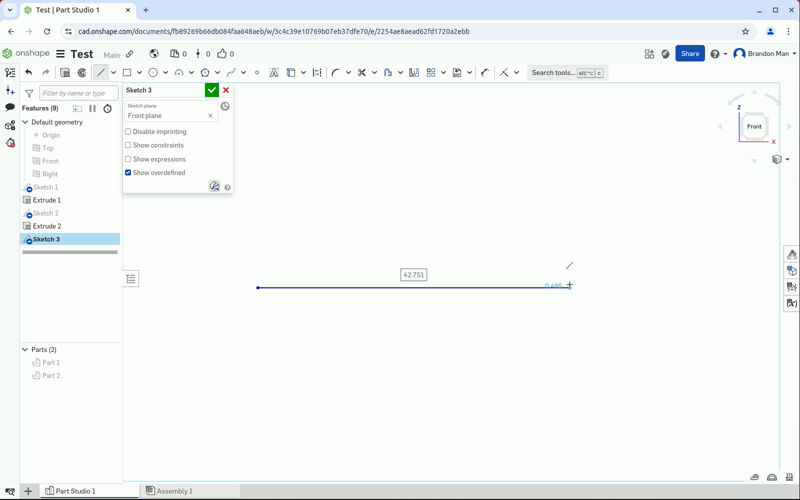
scroll(6)
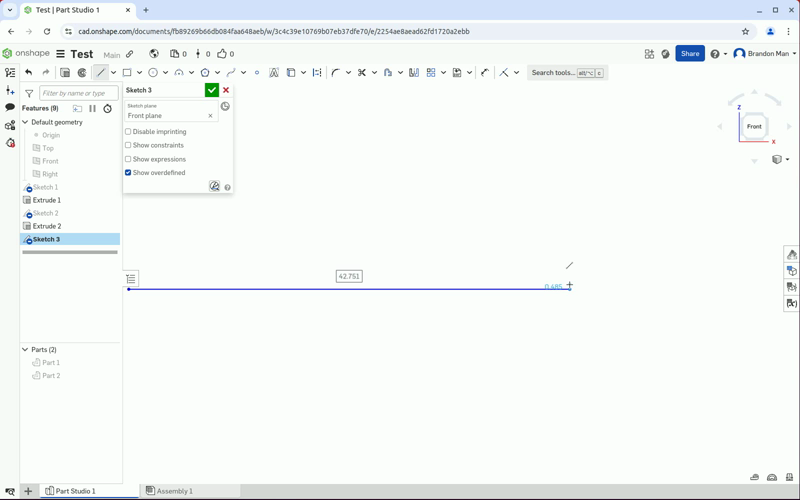
scroll(6)
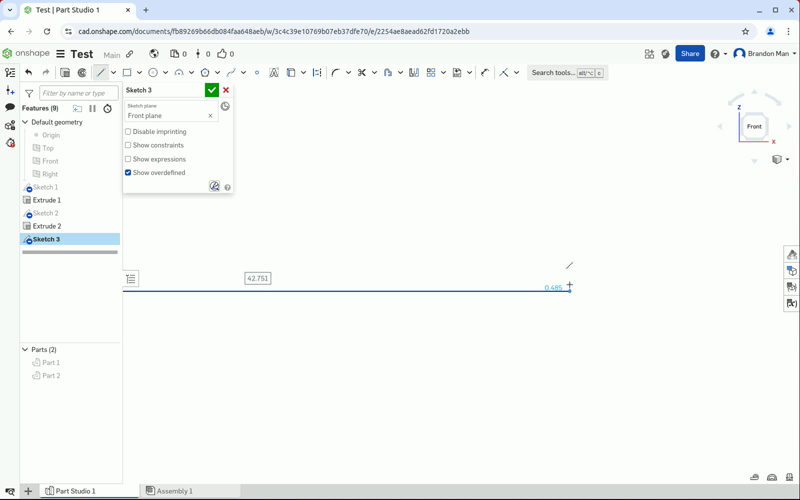
scroll(6)
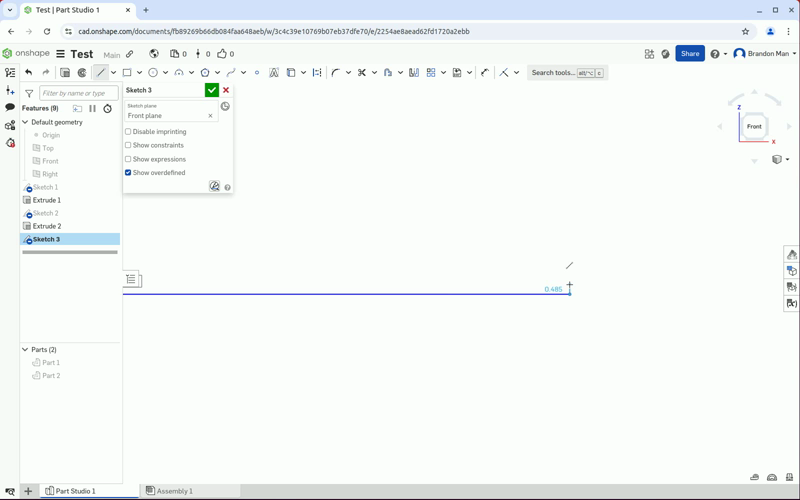
scroll(6)
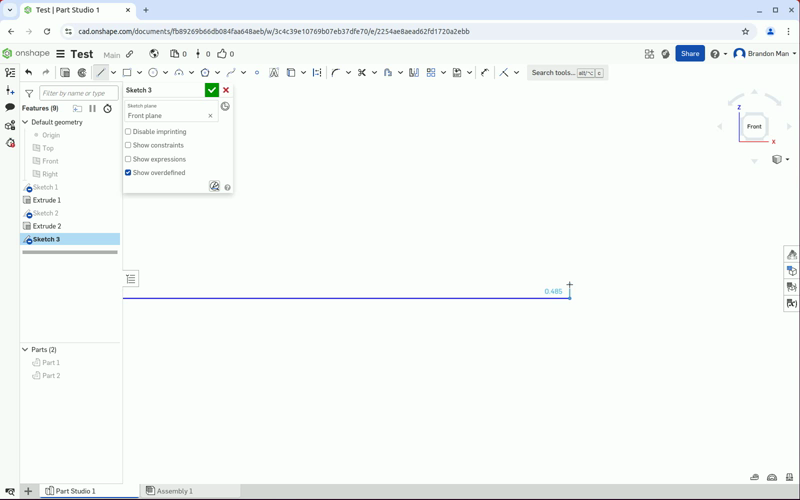
scroll(6)
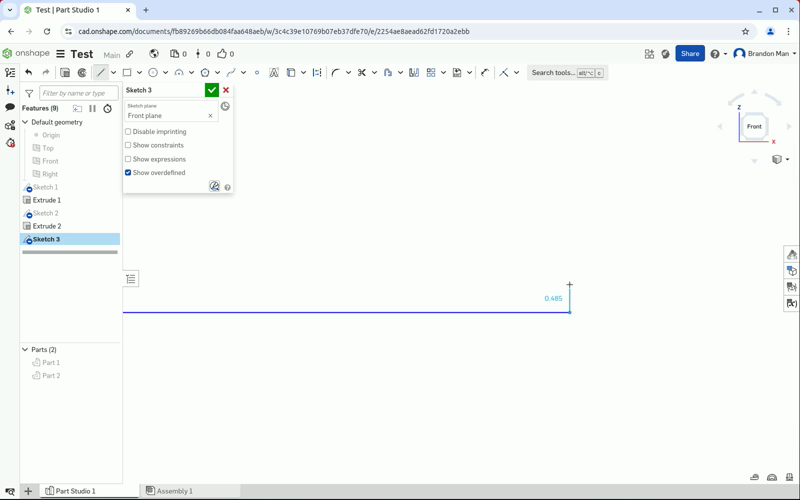
click(569, 284)
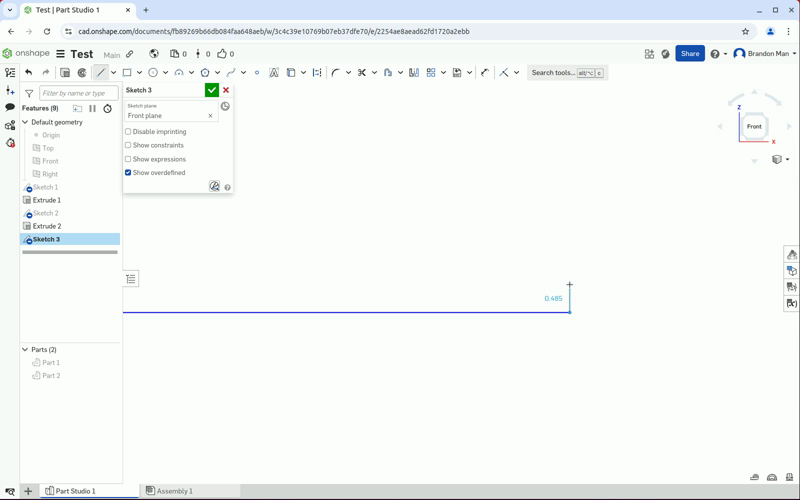
scroll(-6)
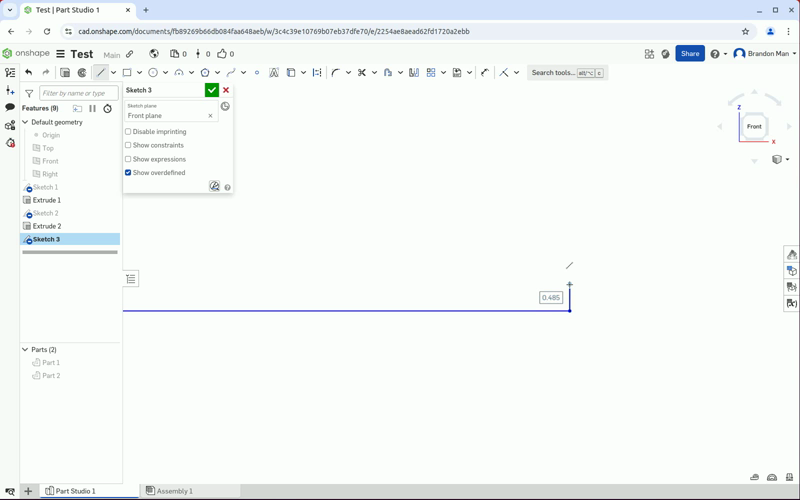
scroll(-6)
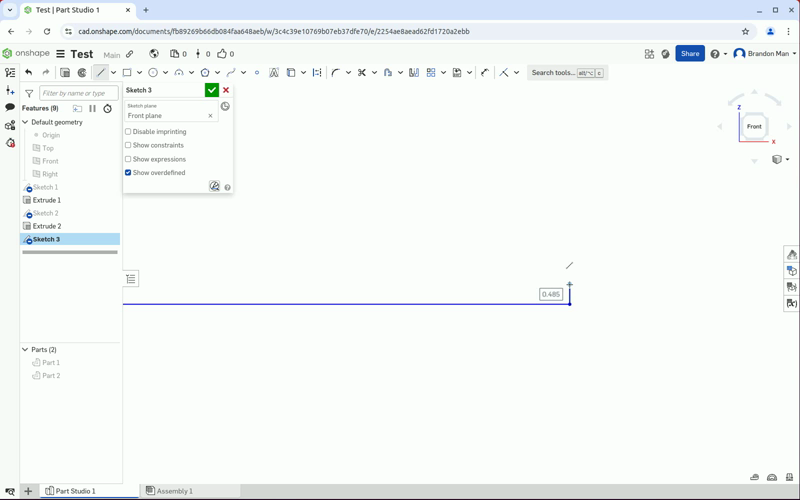
scroll(-6)
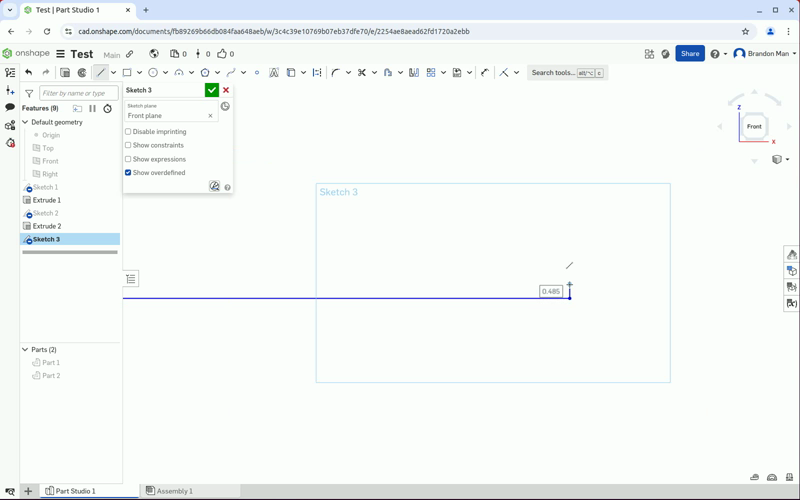
scroll(-6)
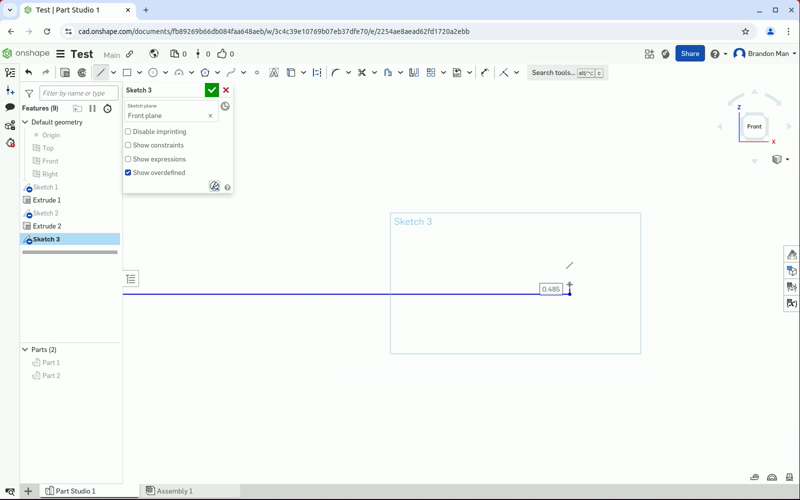
scroll(-6)
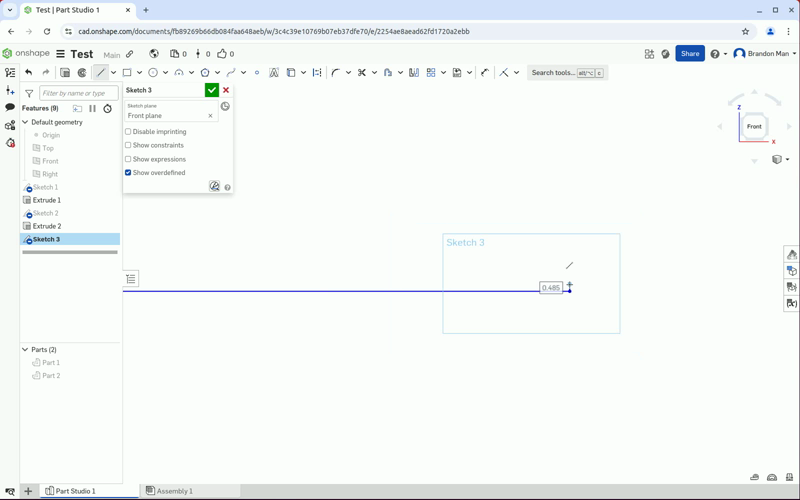
scroll(-6)
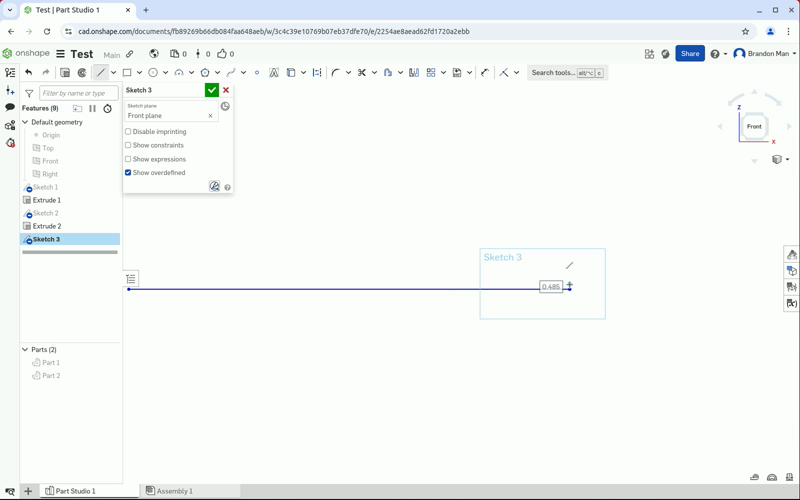
scroll(-6)
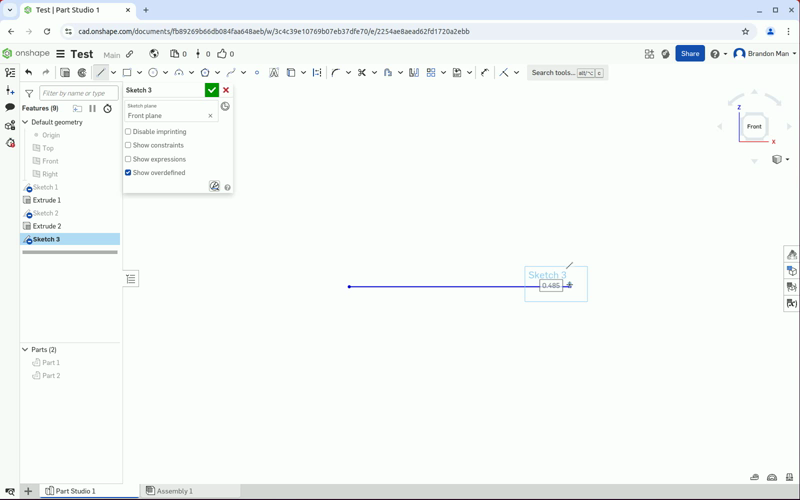
key_up(shift)
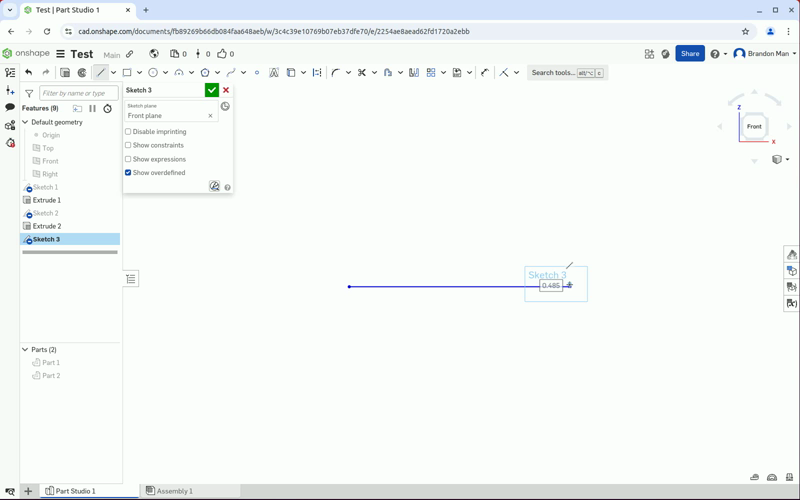
key_down(shift)
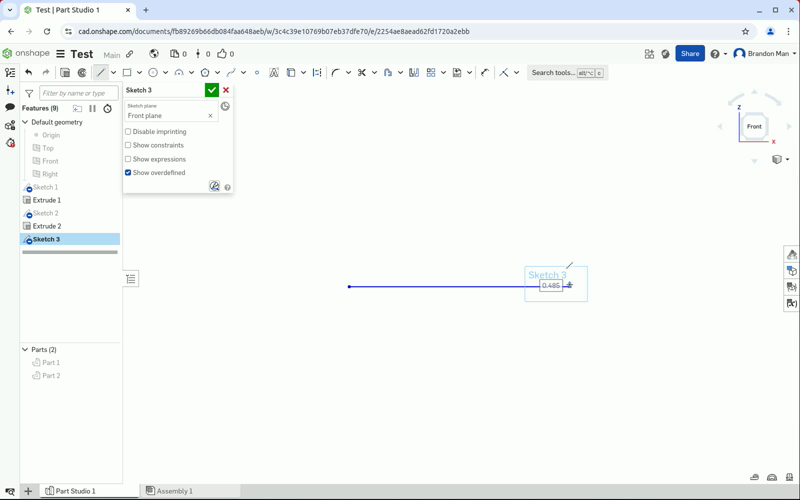
mouse_move(589, 284)
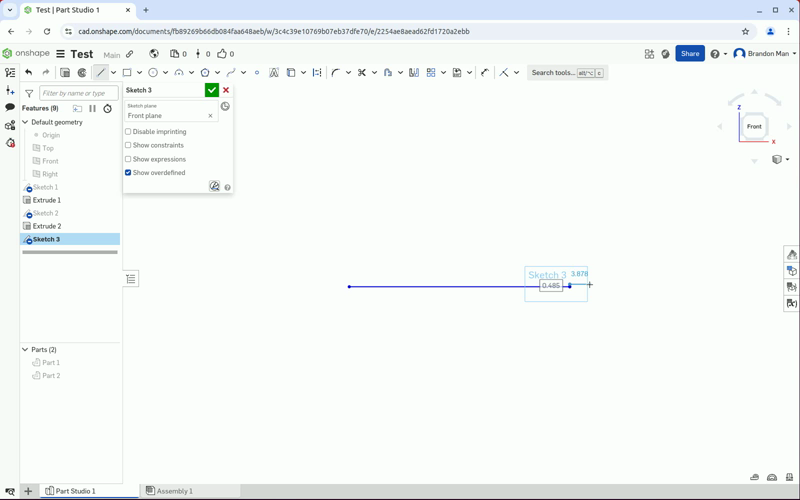
mouse_move(567, 284)
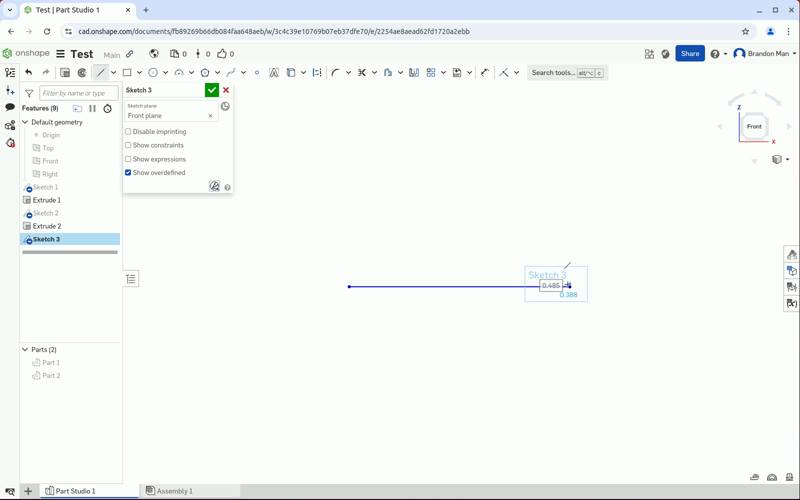
scroll(6)
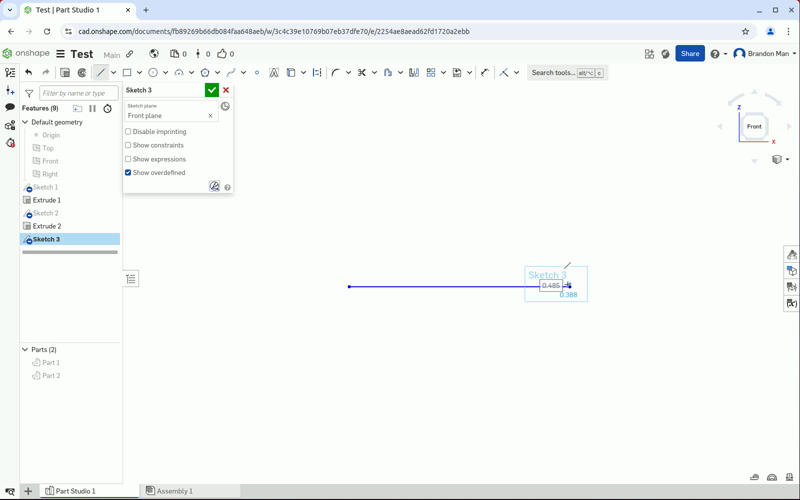
scroll(6)
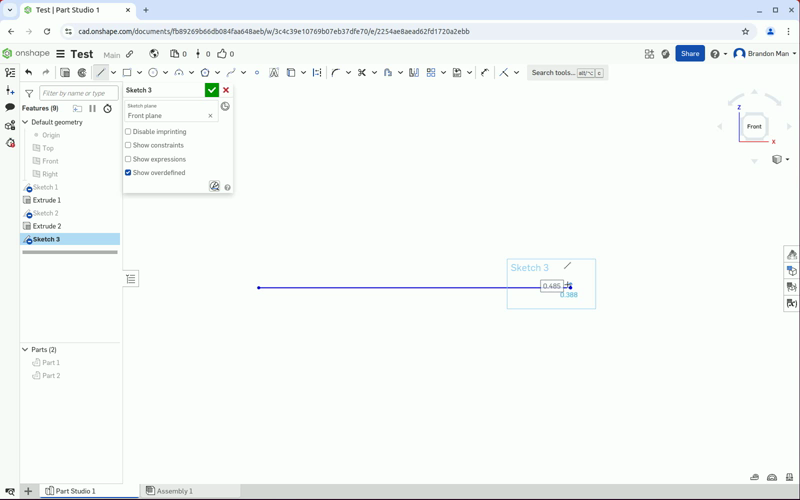
scroll(6)
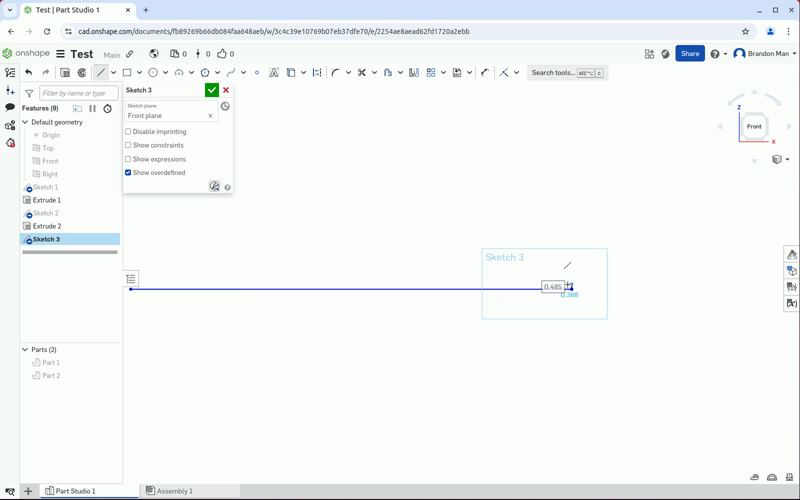
scroll(6)
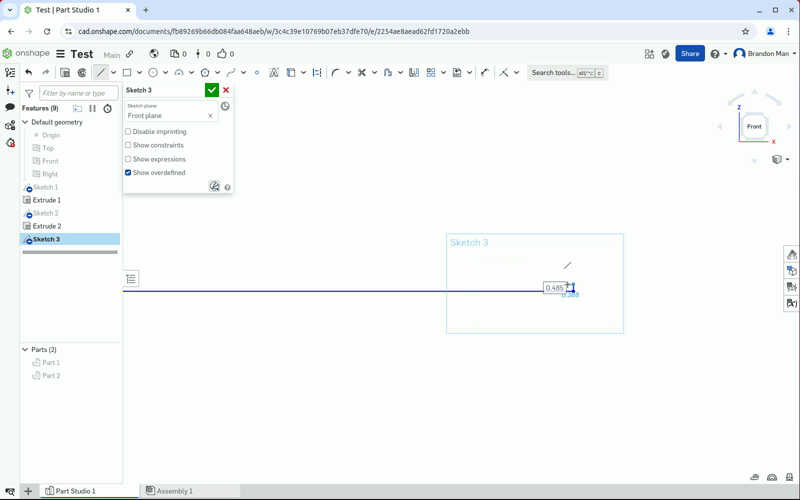
scroll(6)
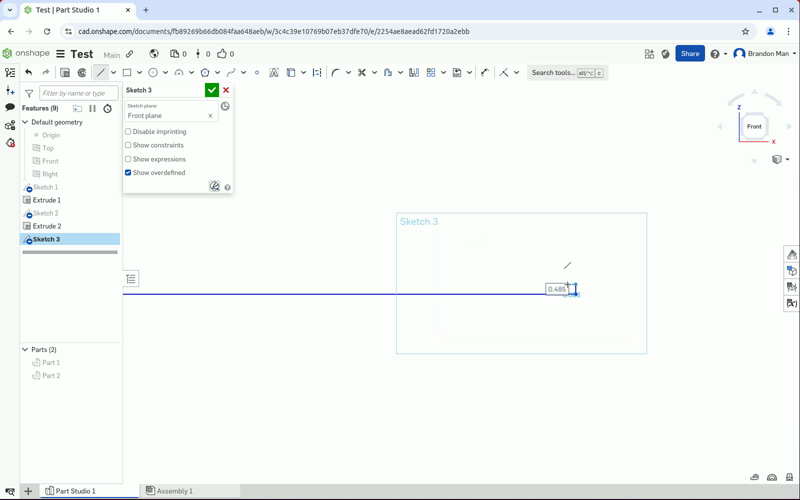
scroll(6)
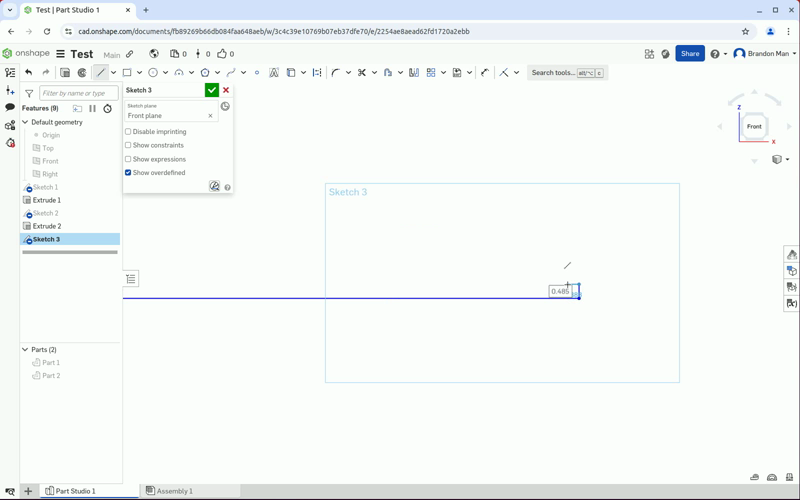
scroll(6)
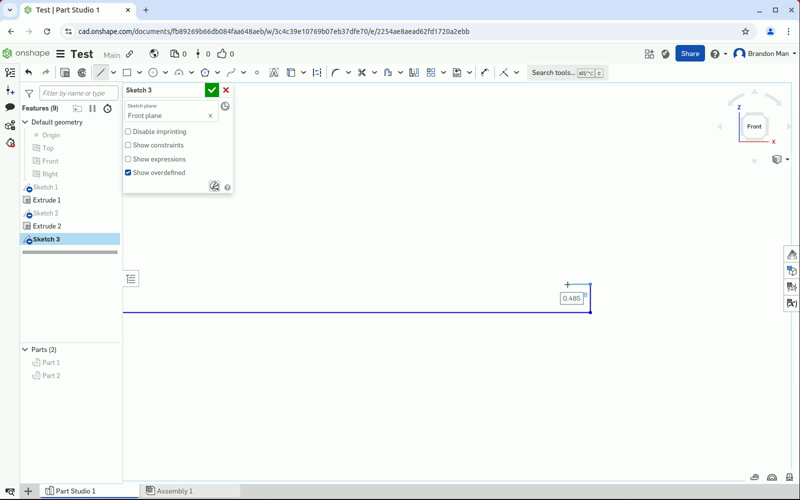
click(567, 284)
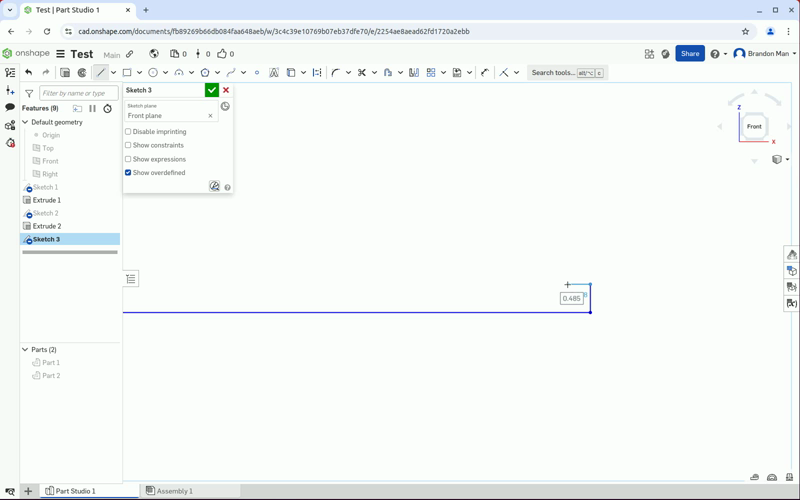
scroll(-6)
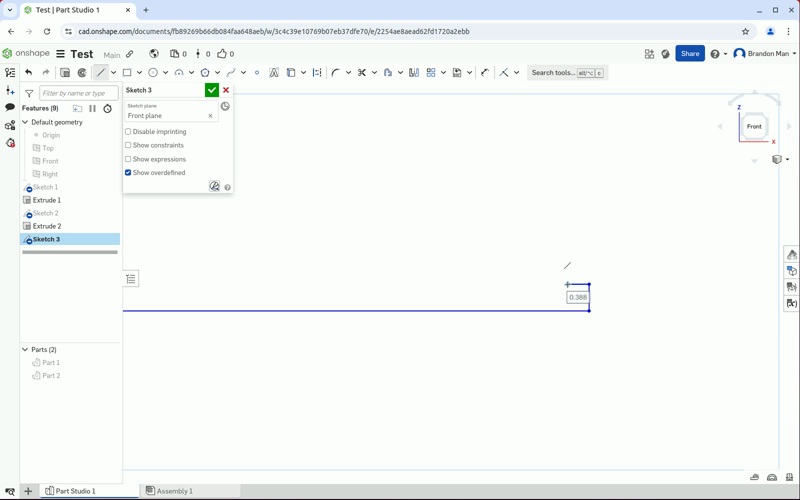
scroll(-6)
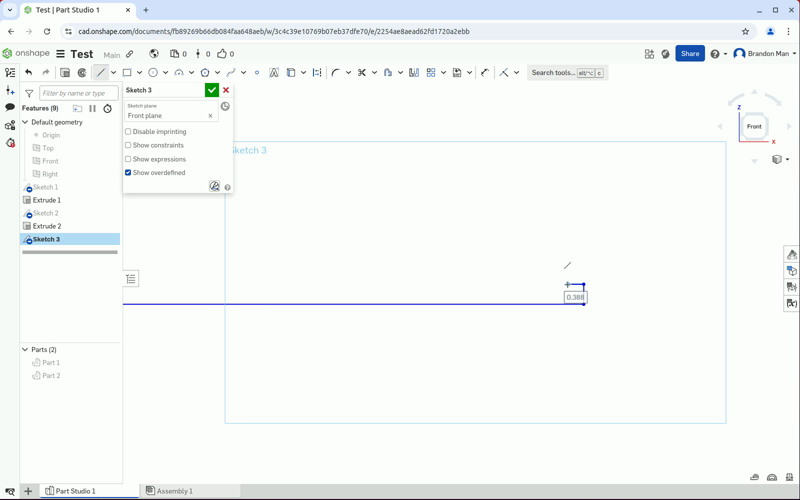
scroll(-6)
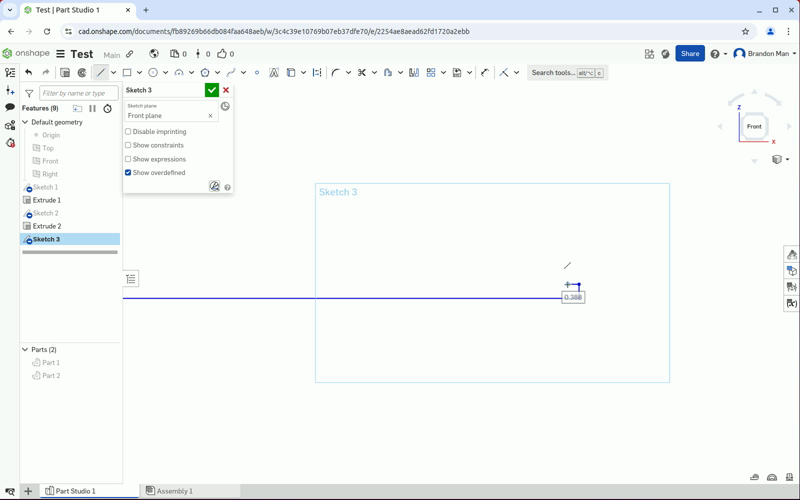
scroll(-6)
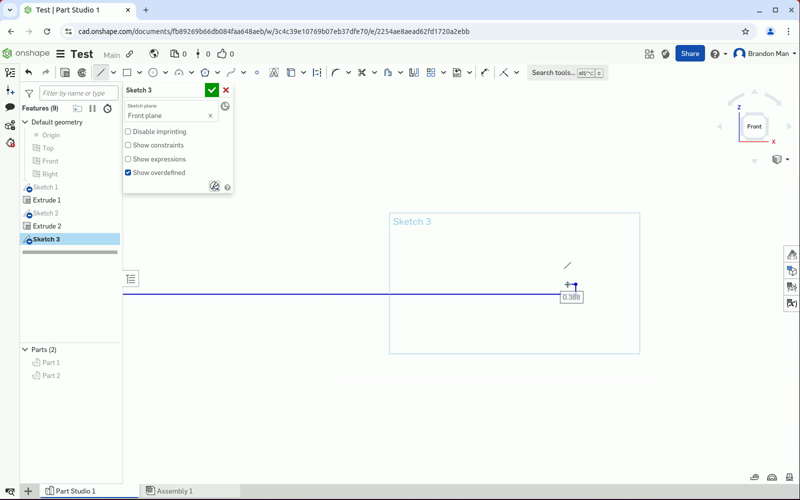
scroll(-6)
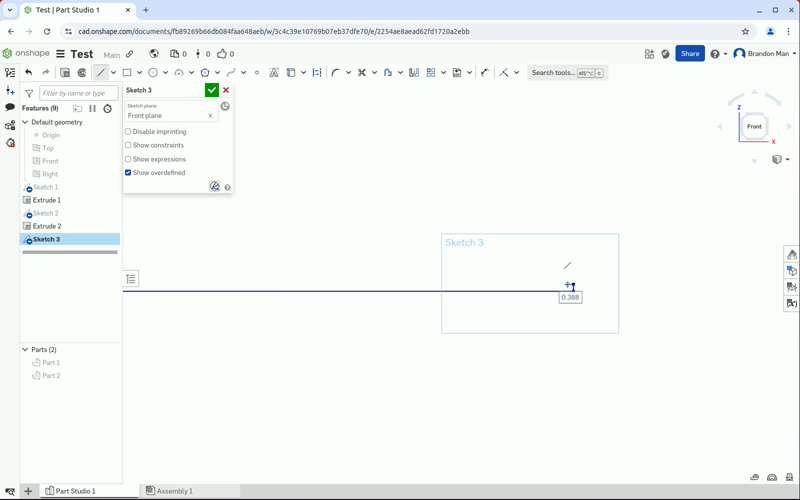
scroll(-6)
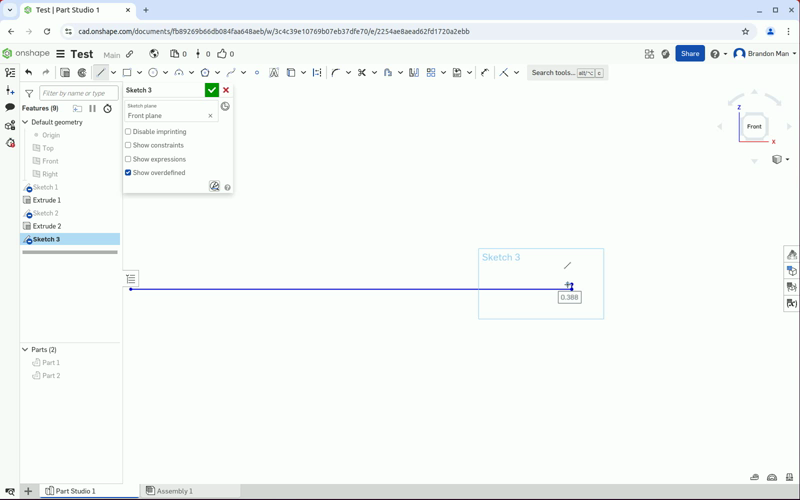
scroll(-6)
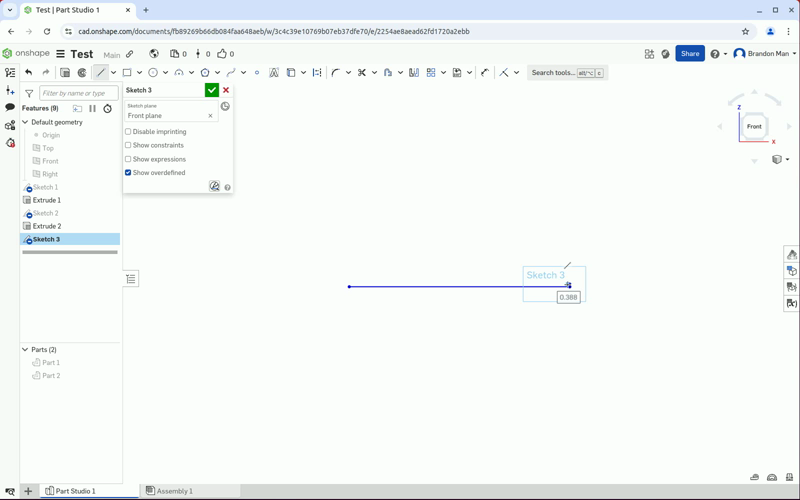
key_up(shift)
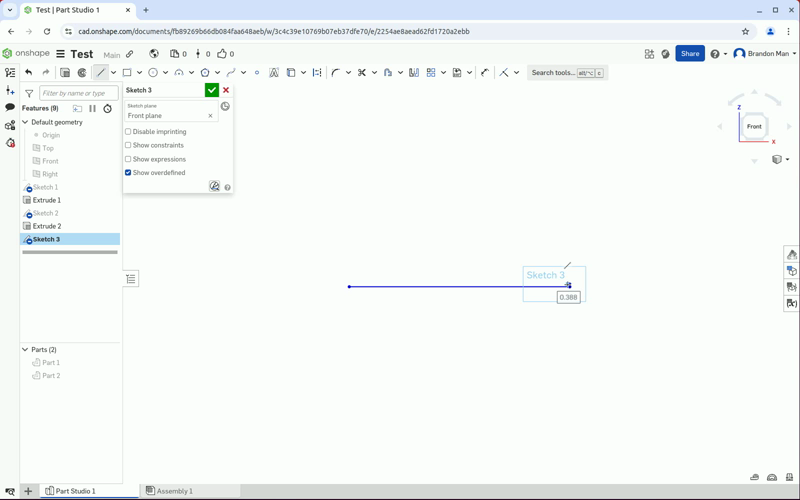
key_down(shift)
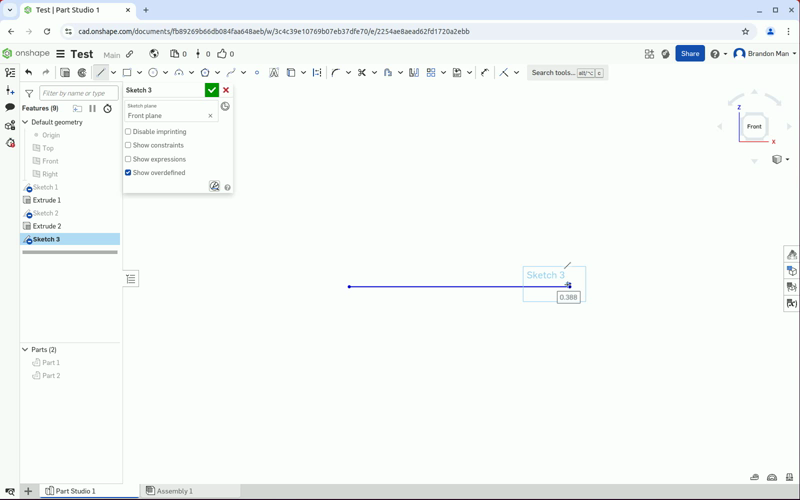
mouse_move(589, 284)
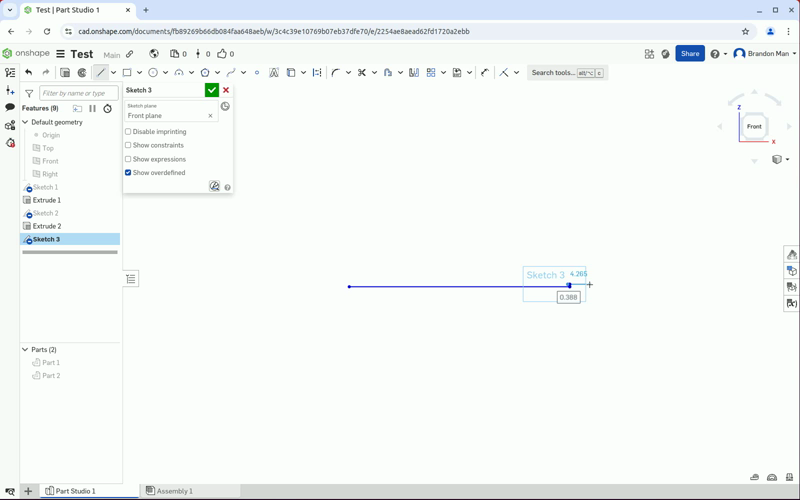
mouse_move(567, 281)
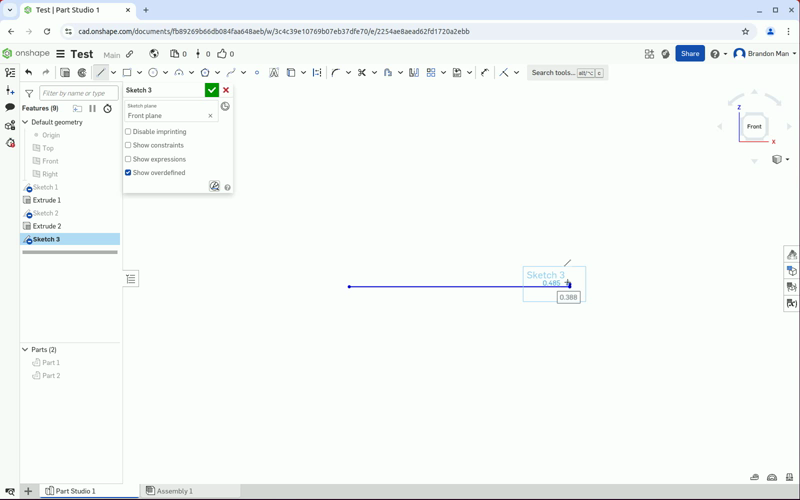
scroll(6)
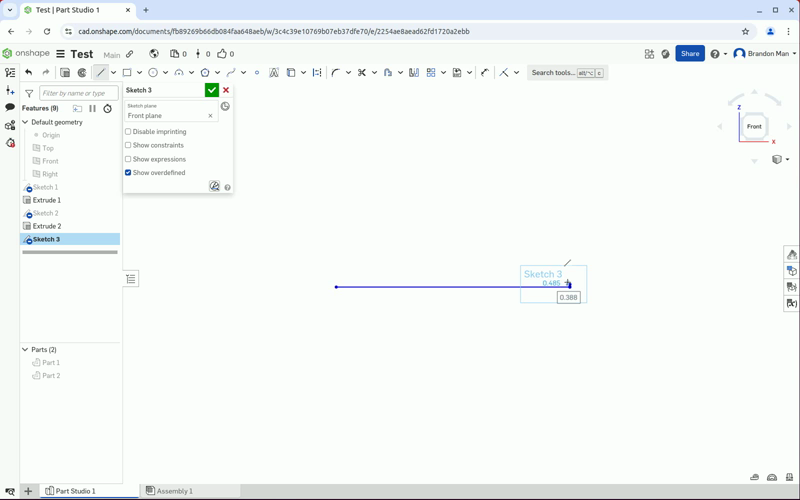
scroll(6)
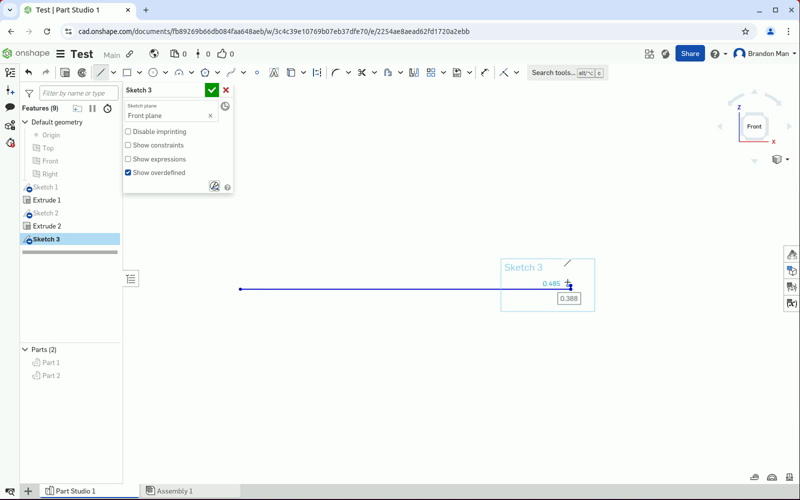
scroll(6)
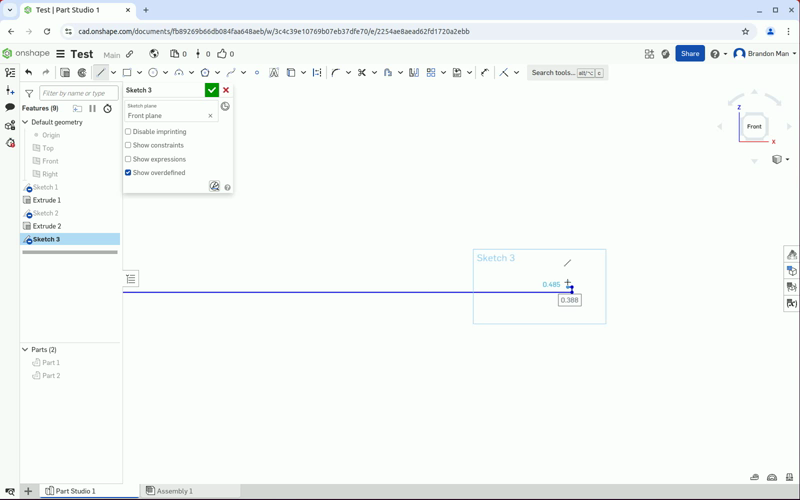
scroll(6)
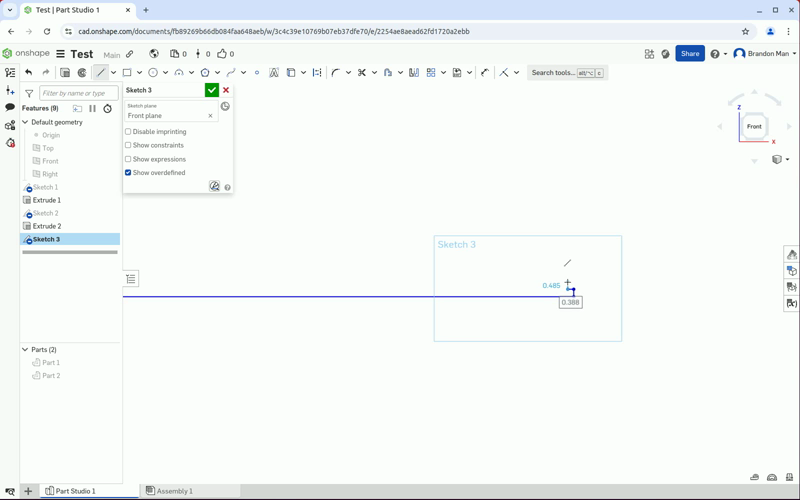
scroll(6)
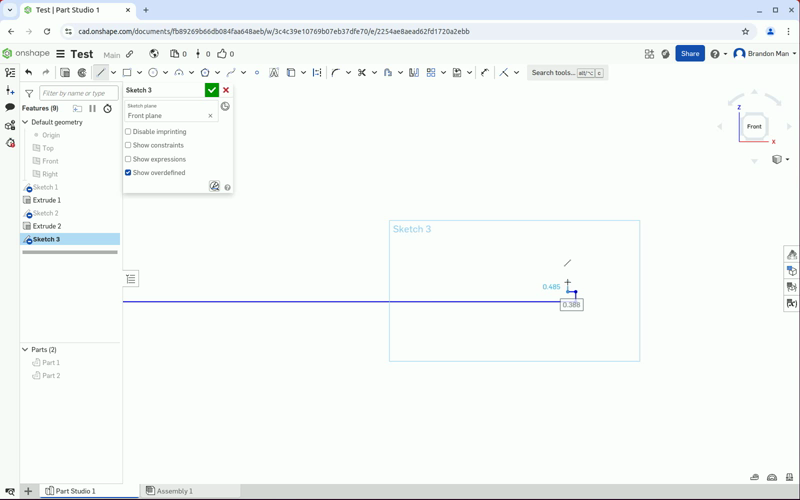
scroll(6)
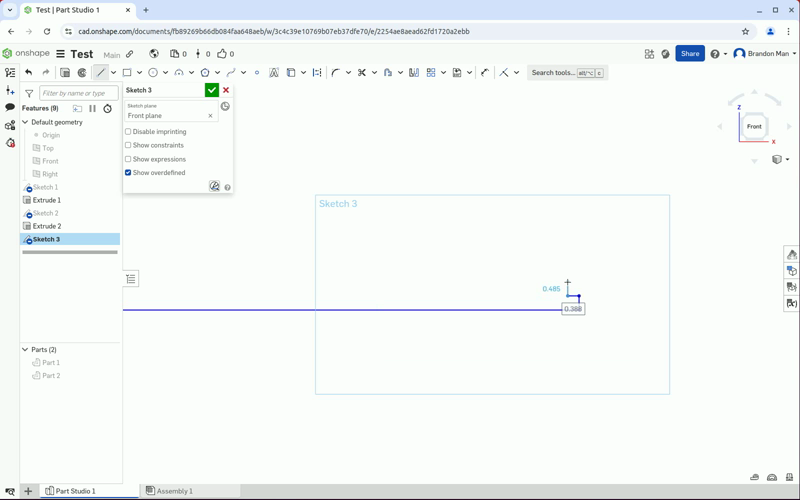
scroll(6)
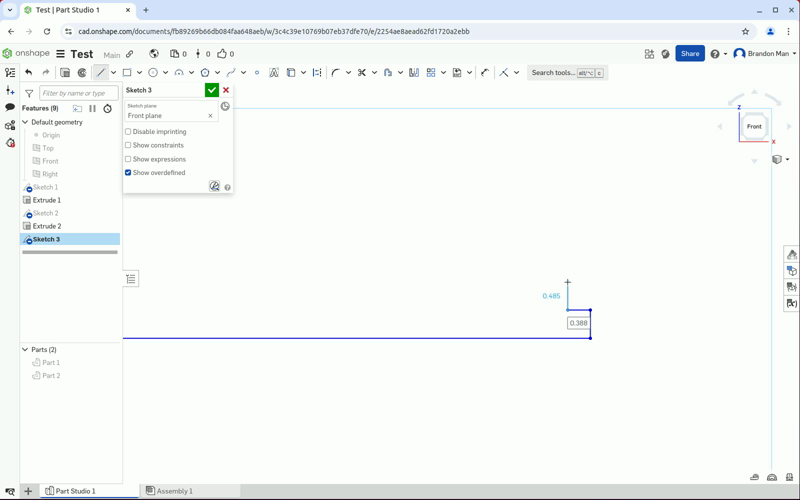
click(567, 281)
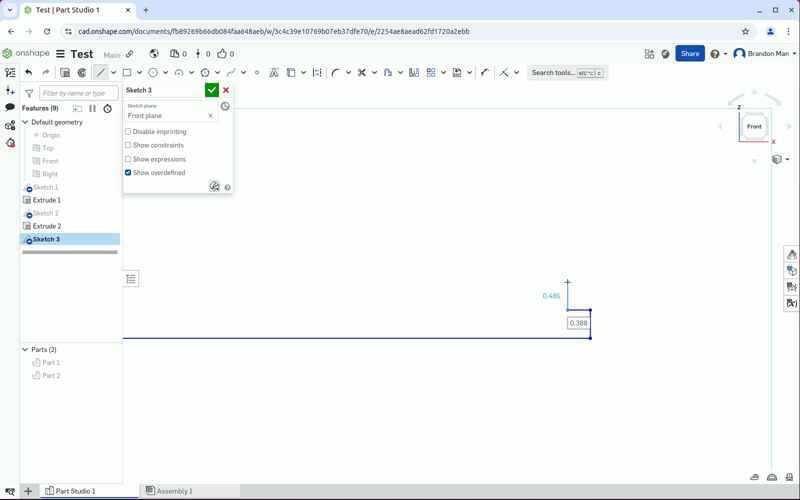
scroll(-6)
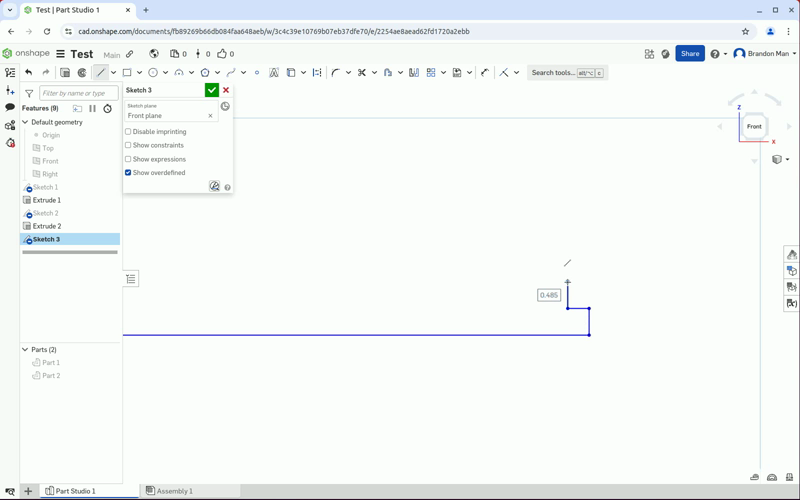
scroll(-6)
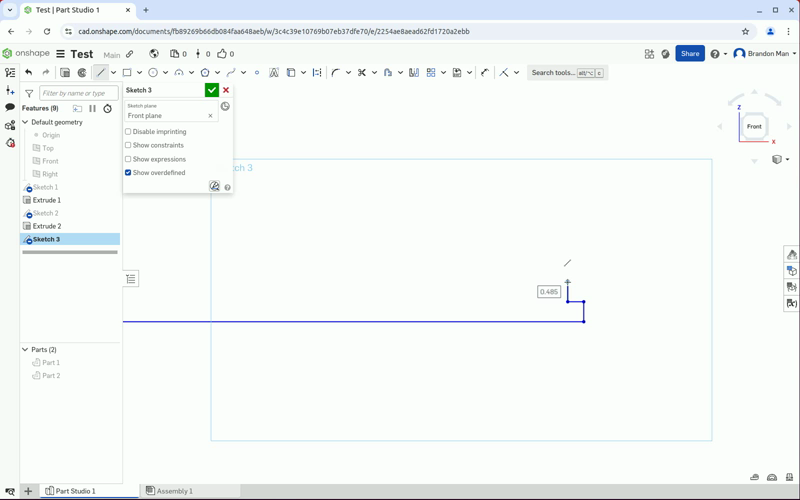
scroll(-6)
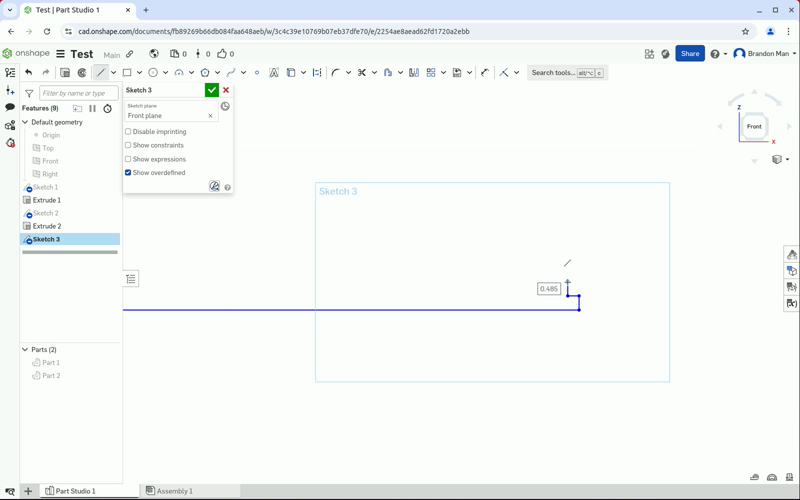
scroll(-6)
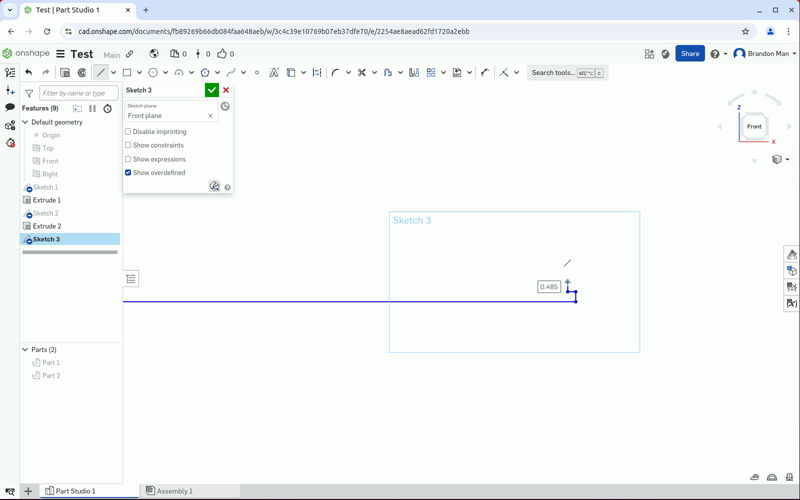
scroll(-6)
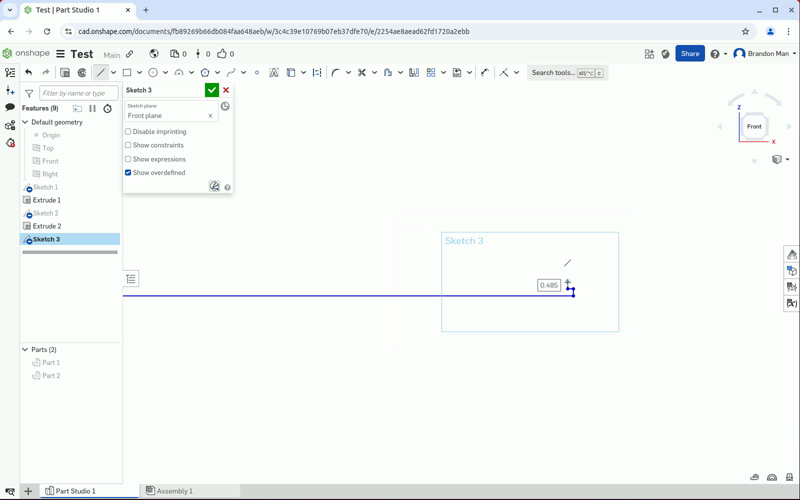
scroll(-6)
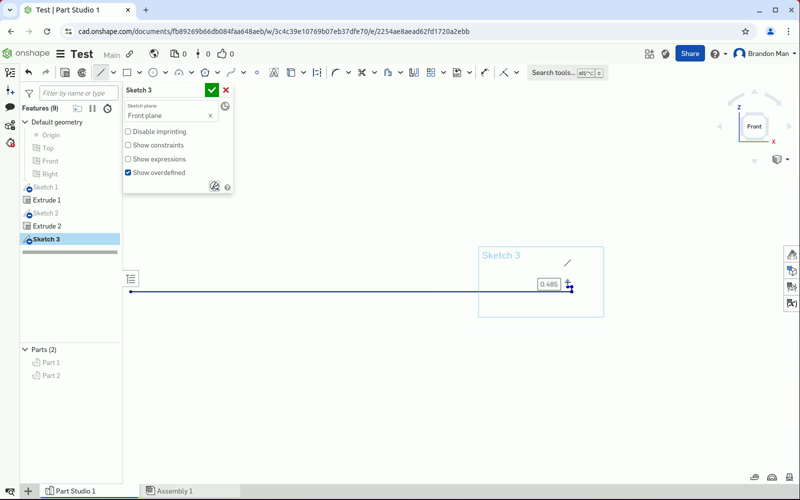
scroll(-6)
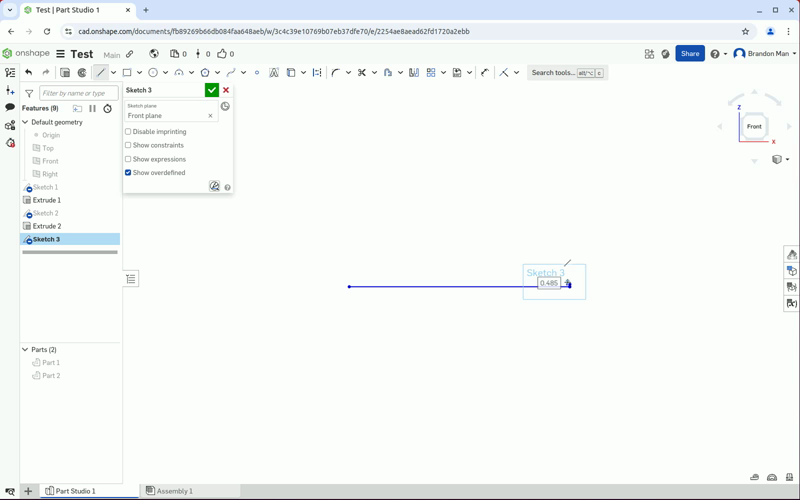
key_up(shift)
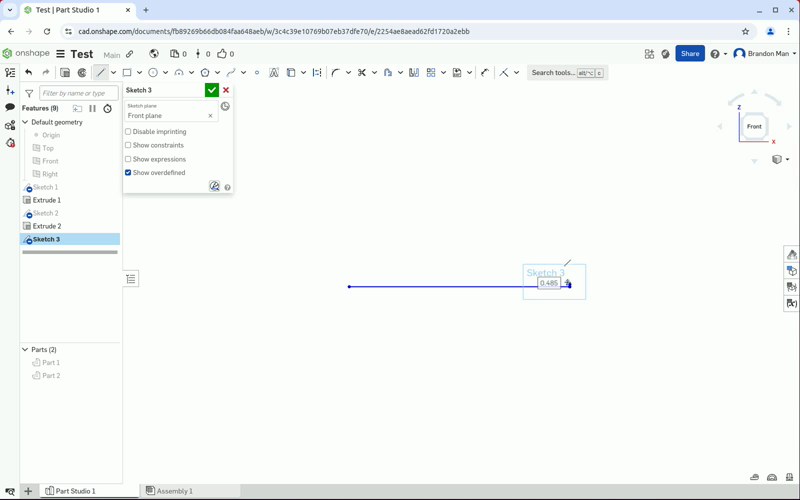
key_down(shift)
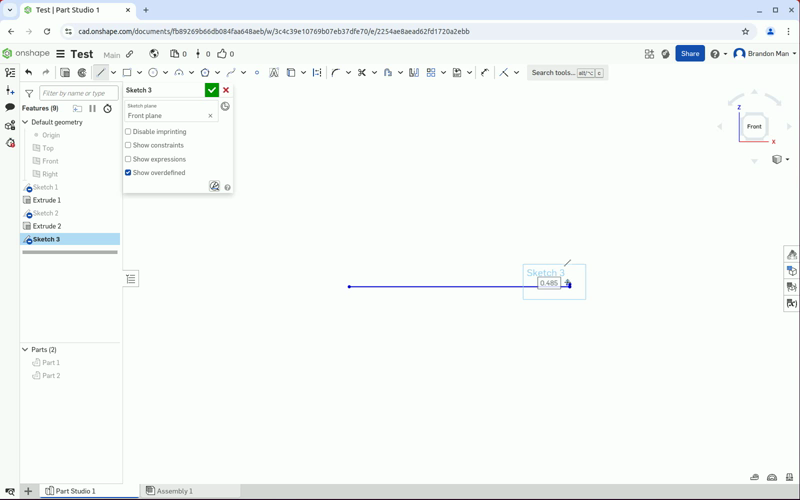
mouse_move(589, 281)
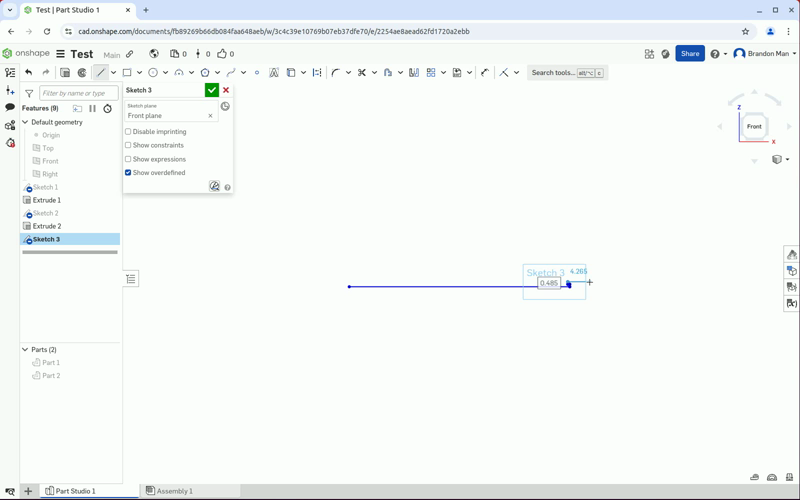
mouse_move(569, 281)
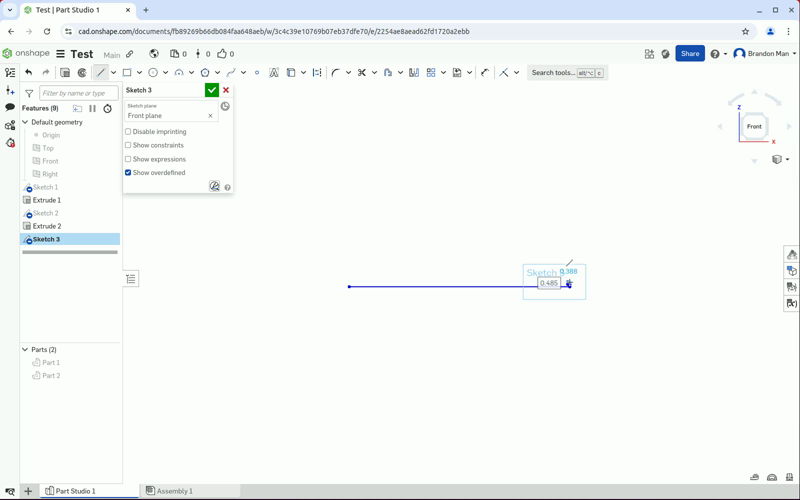
scroll(6)
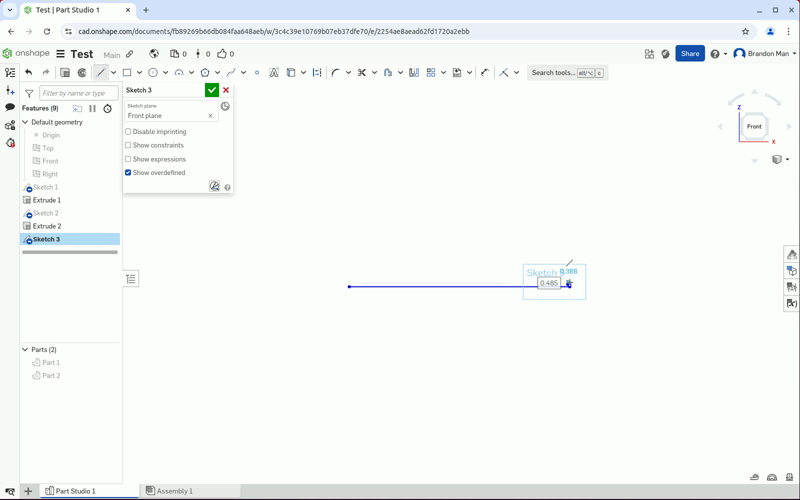
scroll(6)
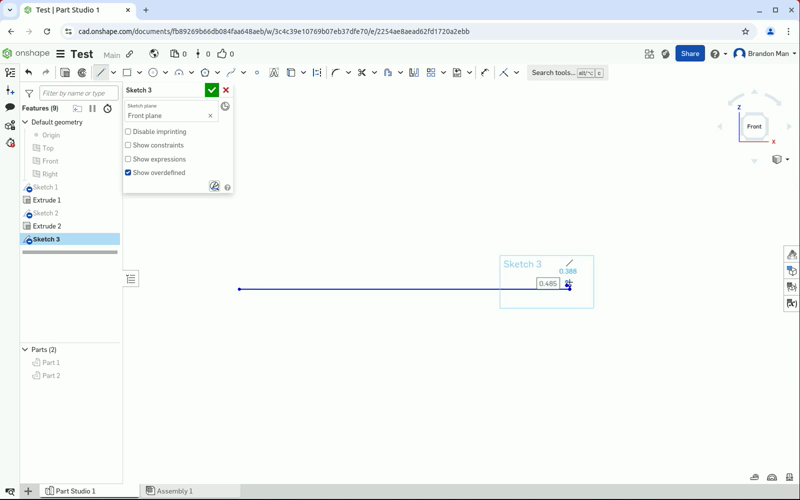
scroll(6)
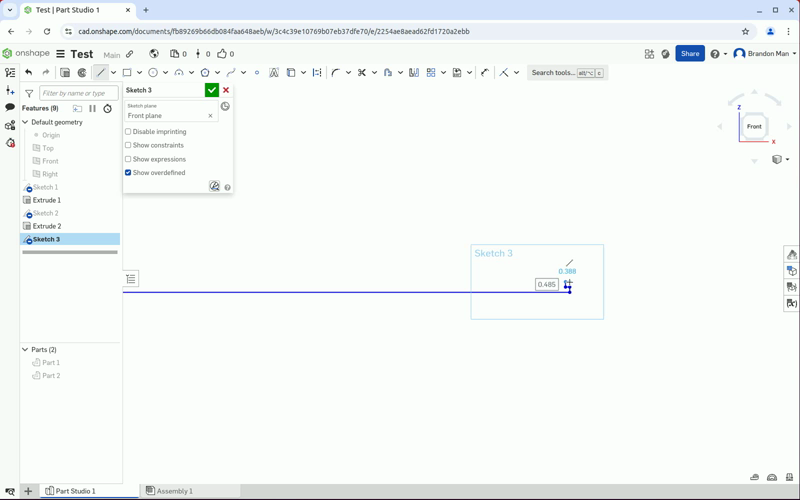
scroll(6)
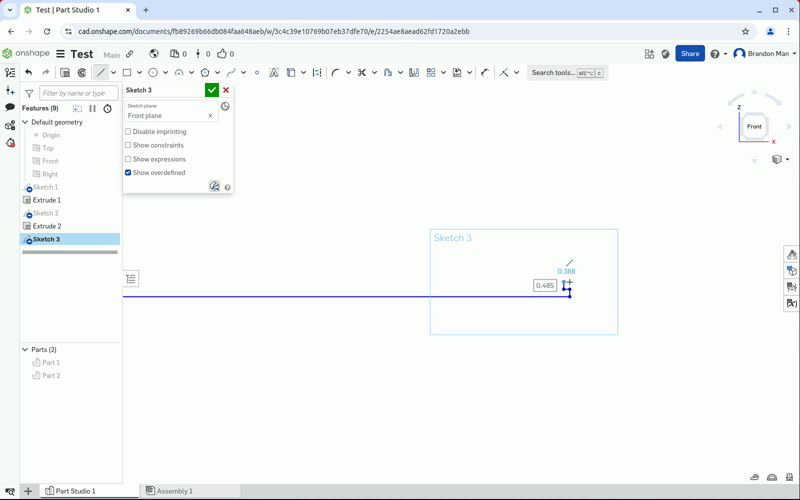
scroll(6)
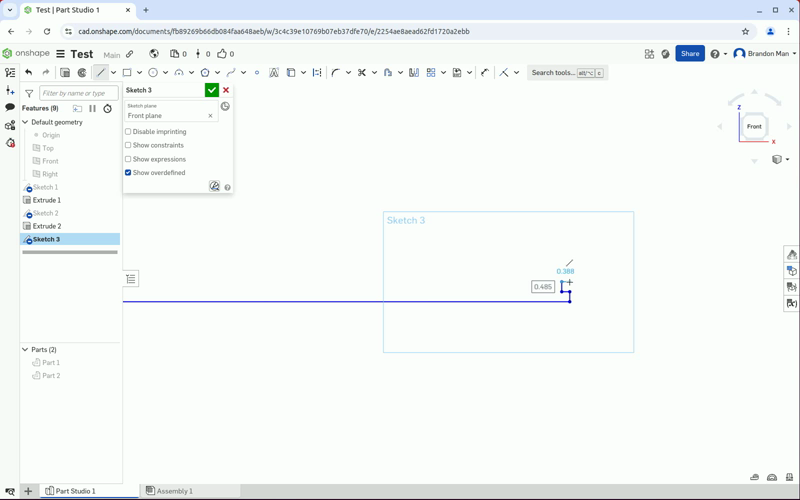
scroll(6)
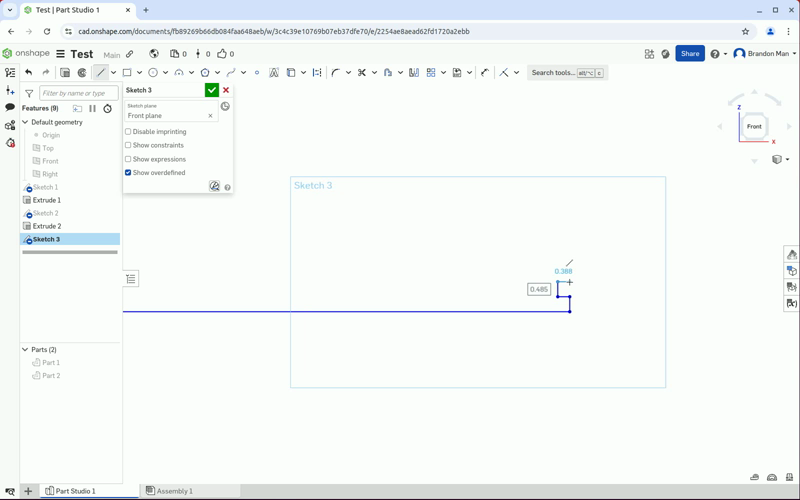
scroll(6)
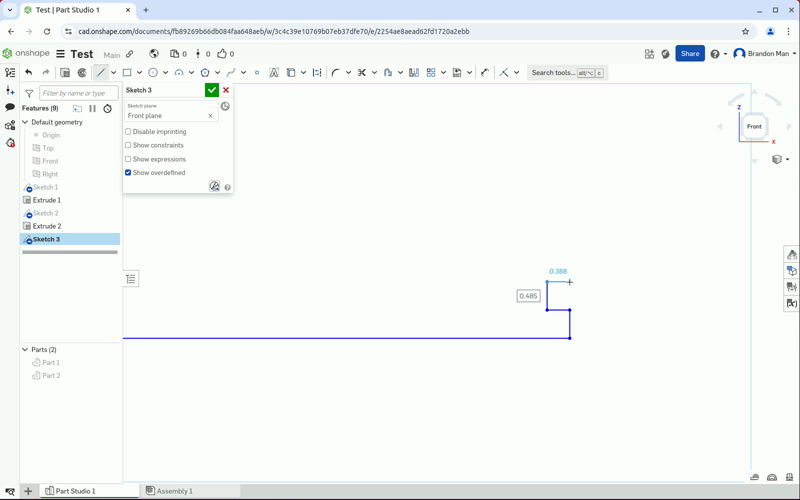
click(569, 281)
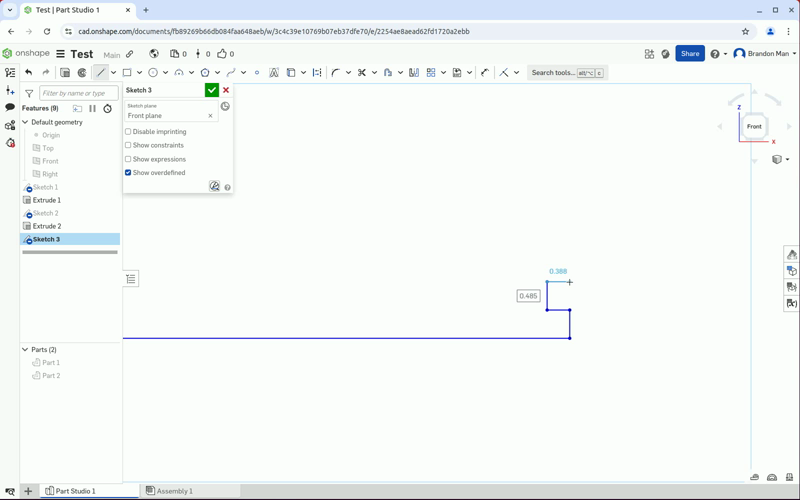
scroll(-6)
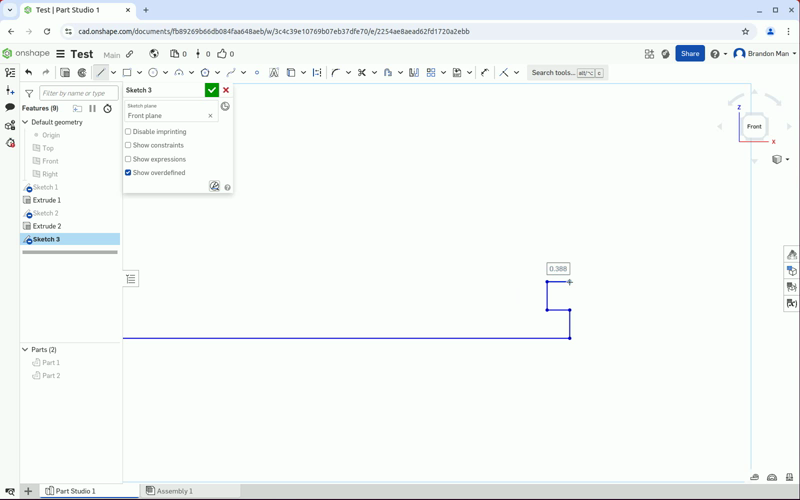
scroll(-6)
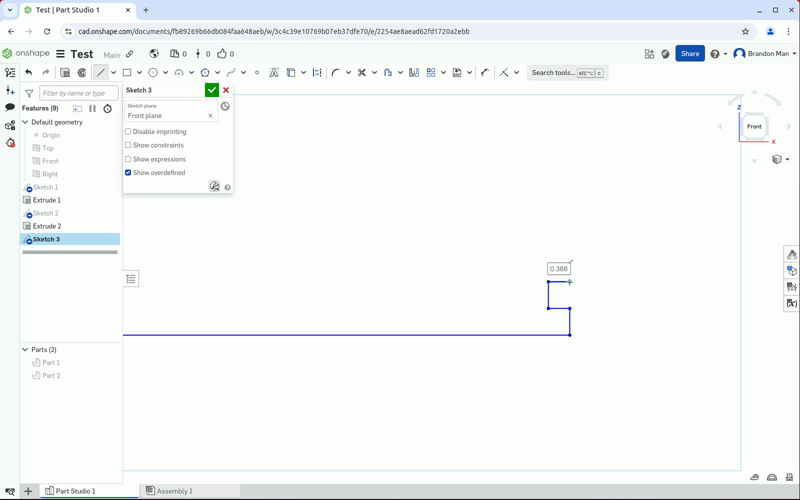
scroll(-6)
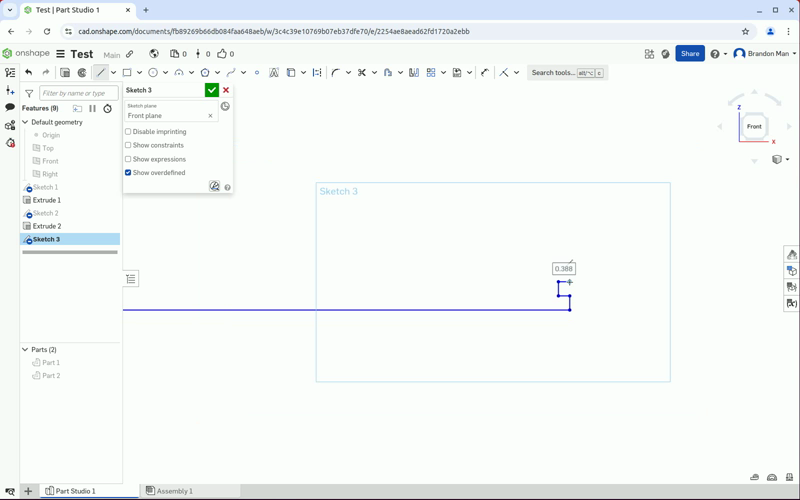
scroll(-6)
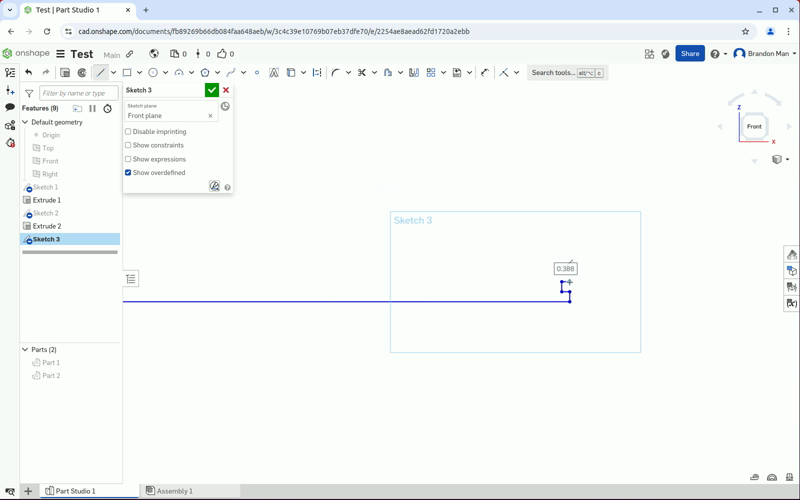
scroll(-6)
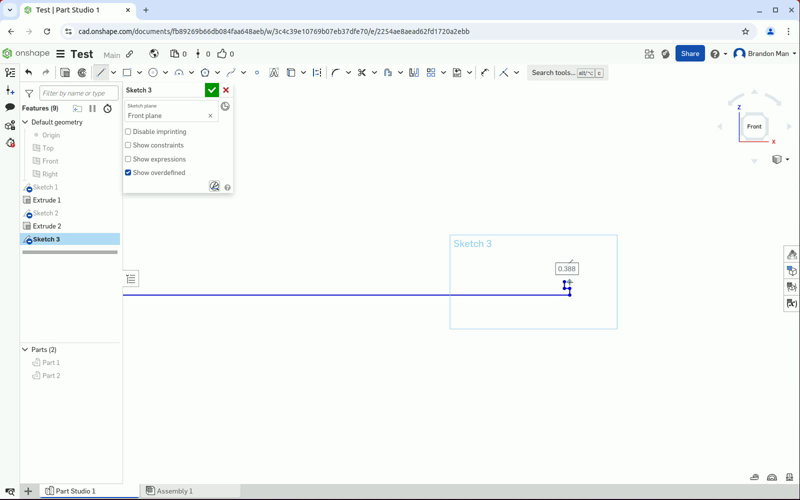
scroll(-6)
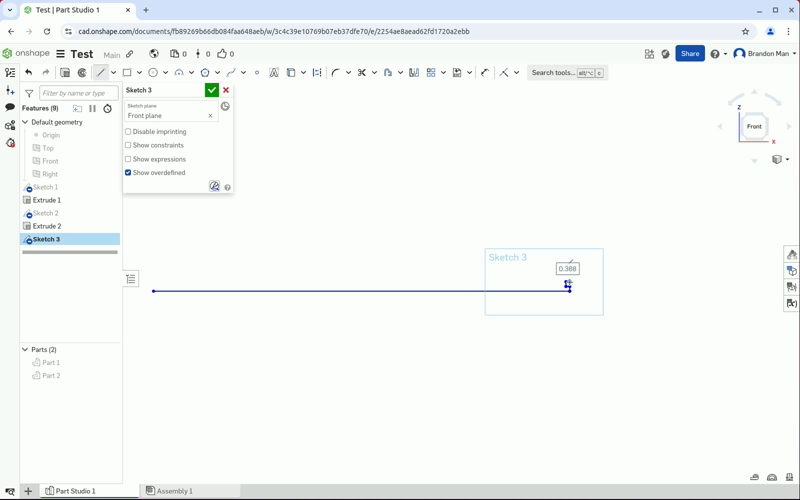
scroll(-6)
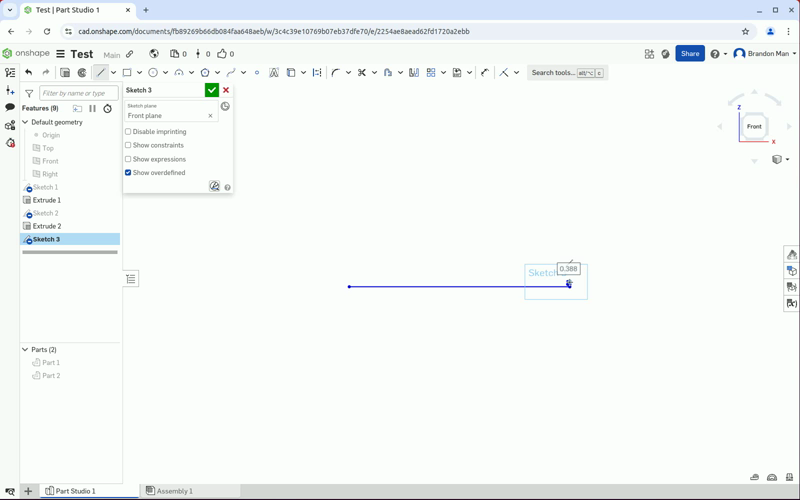
key_up(shift)
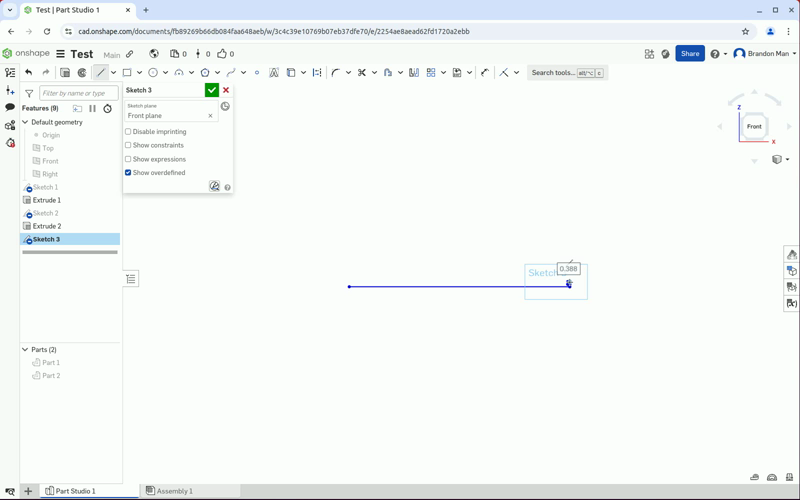
key_down(shift)
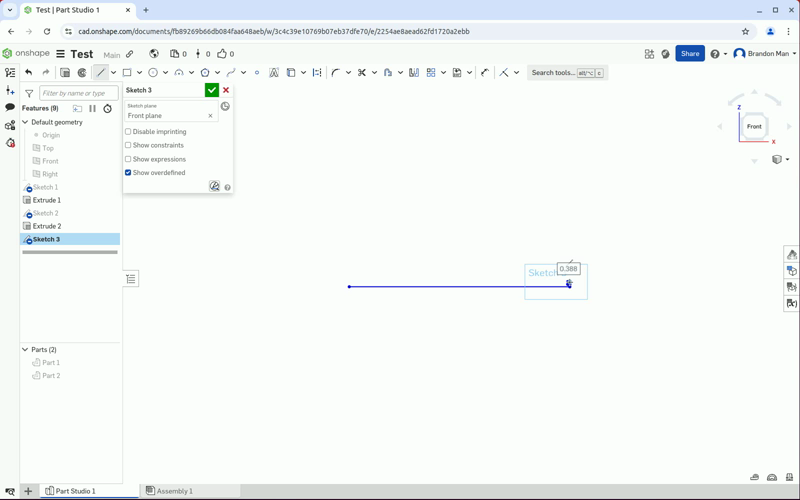
mouse_move(589, 281)
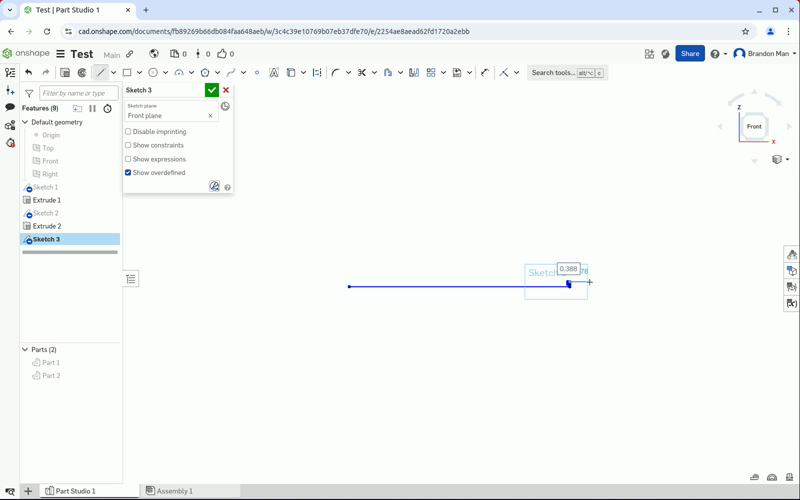
mouse_move(569, 279)
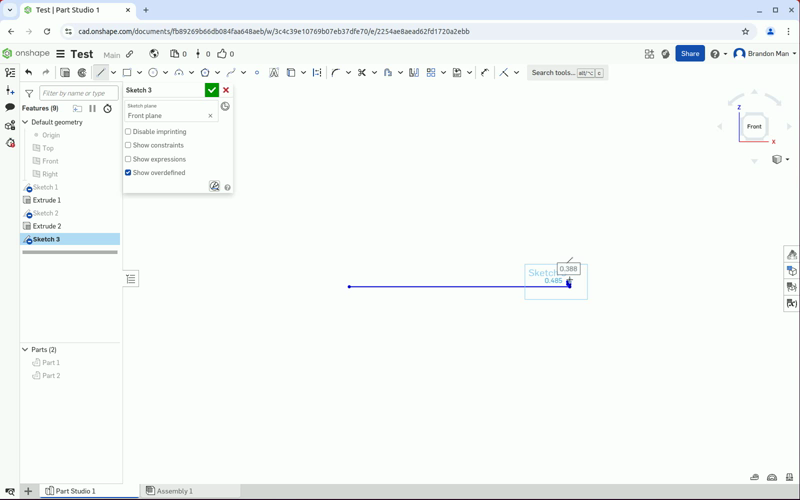
scroll(6)
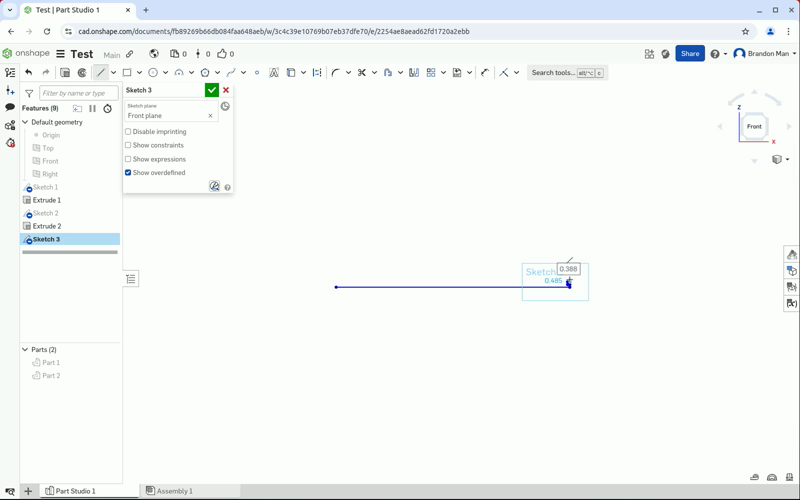
scroll(6)
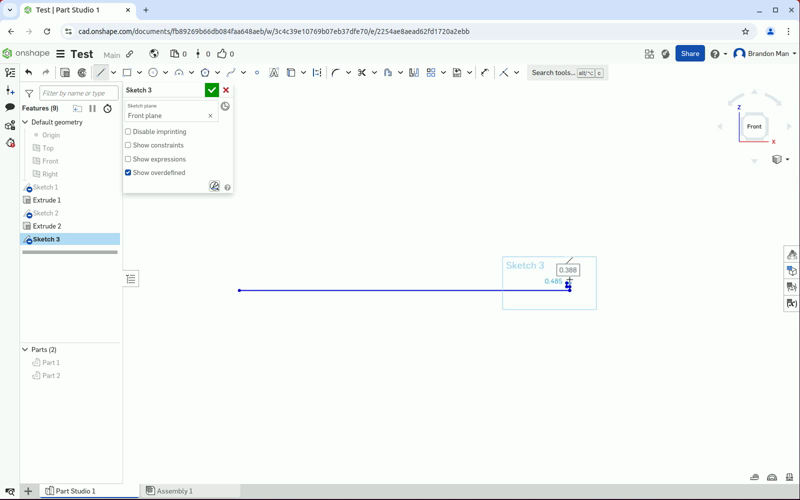
scroll(6)
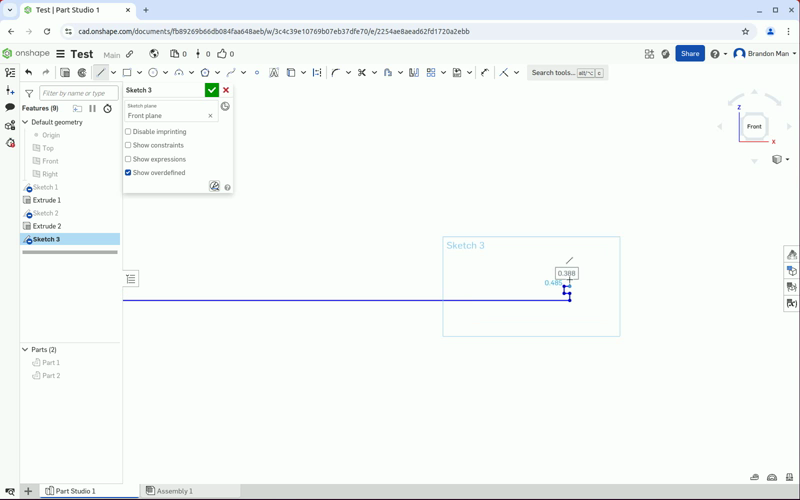
scroll(6)
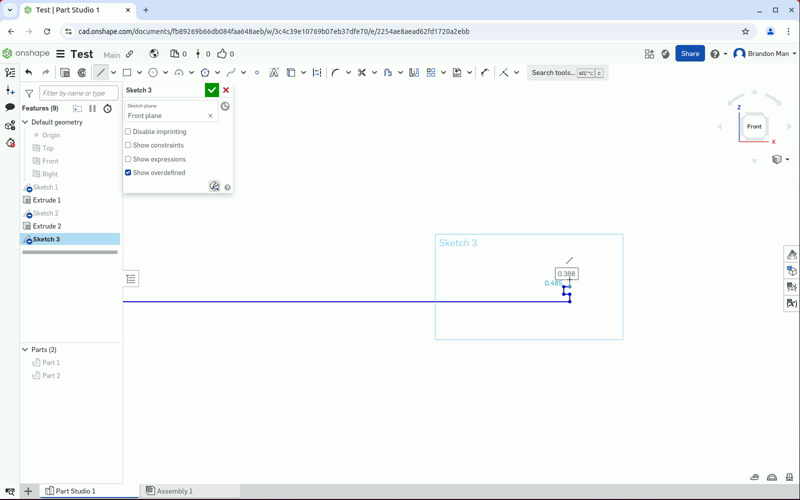
scroll(6)
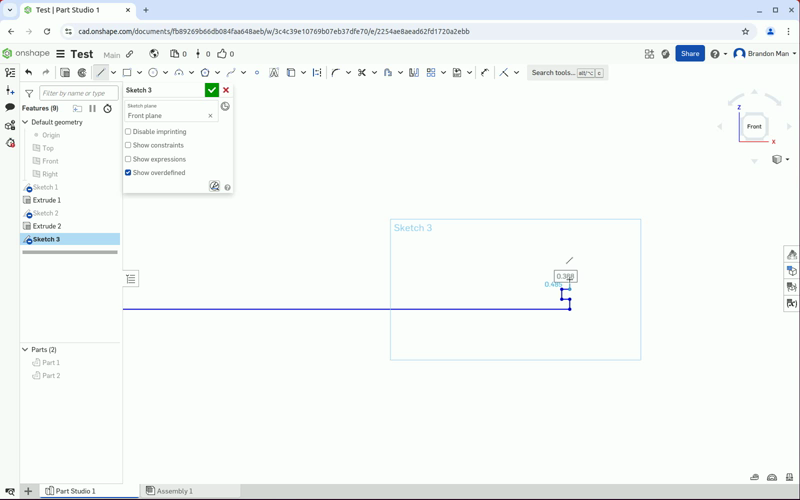
scroll(6)
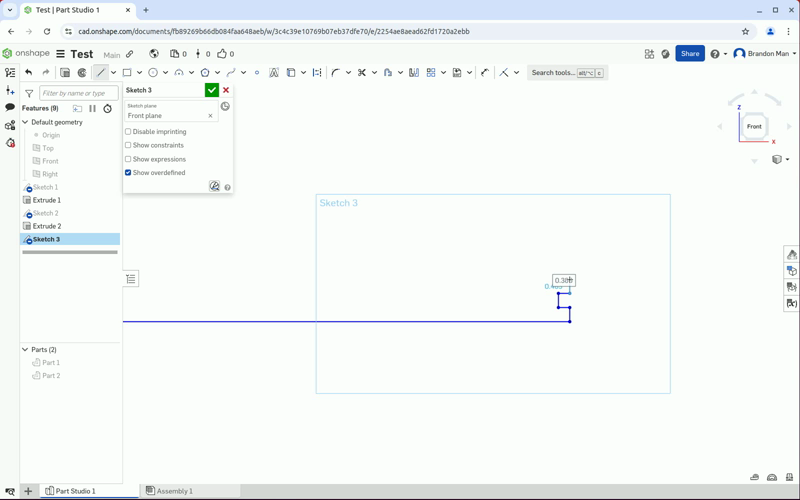
scroll(6)
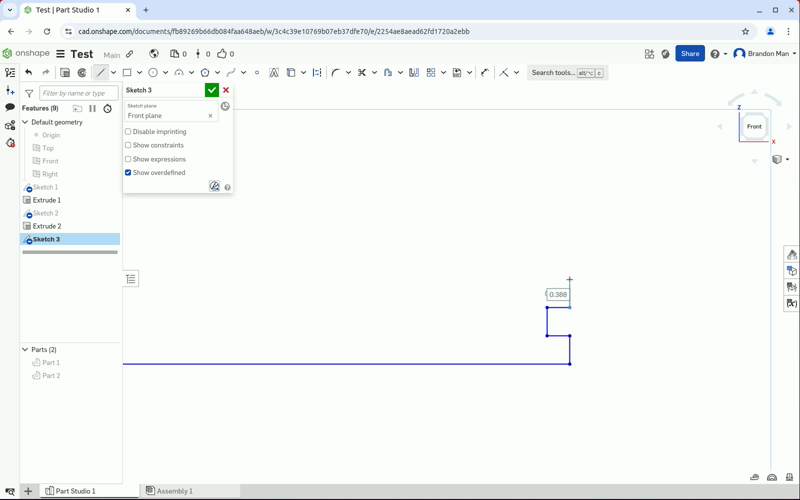
click(569, 279)
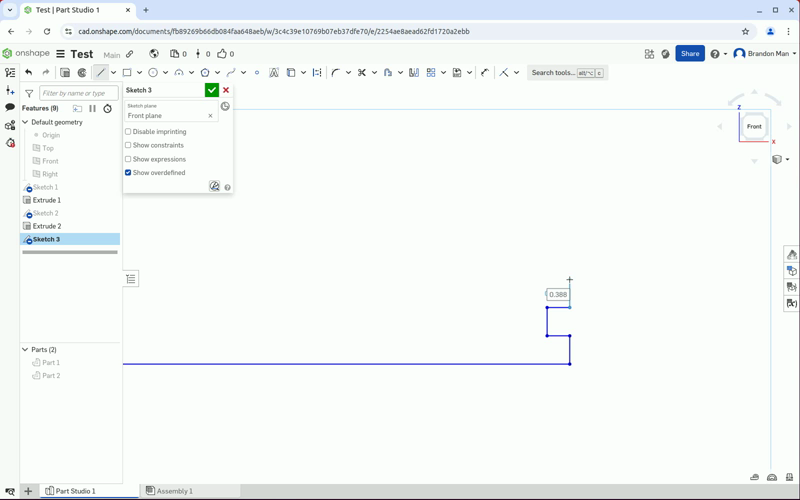
scroll(-6)
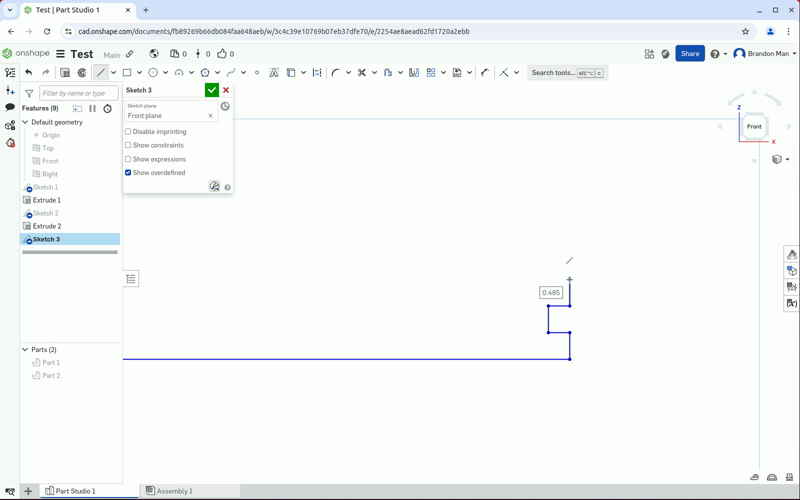
scroll(-6)
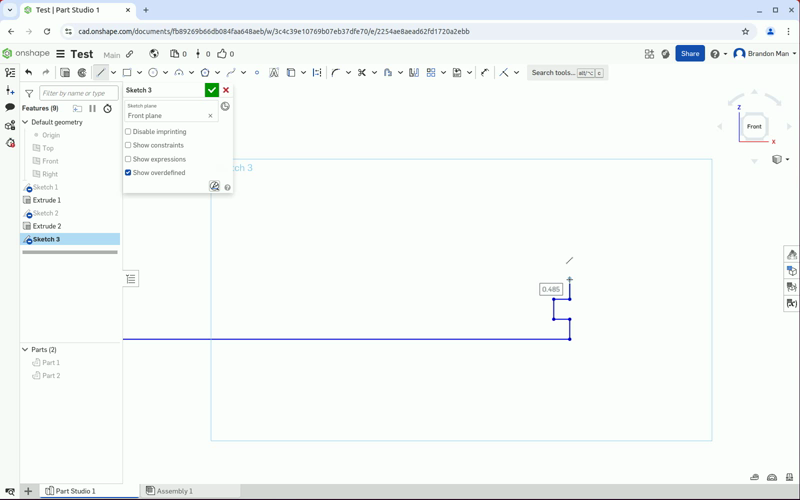
scroll(-6)
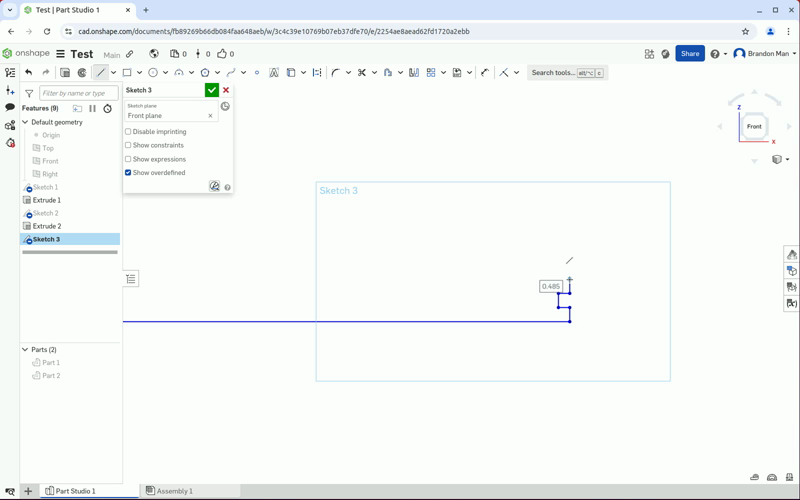
scroll(-6)
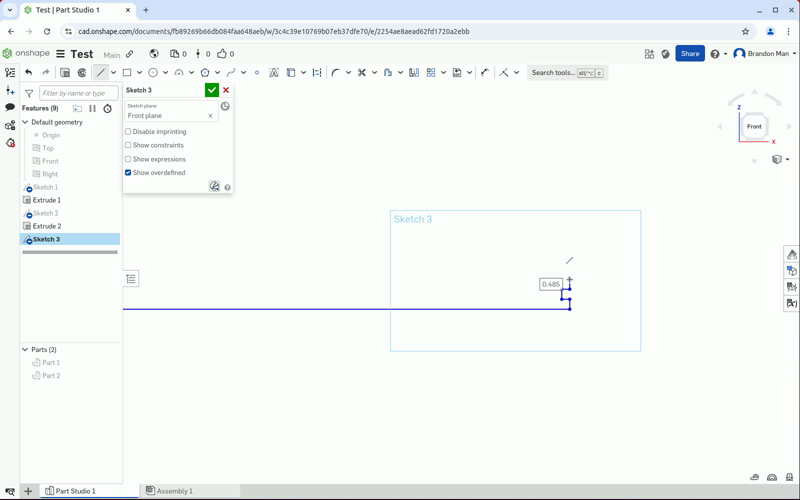
scroll(-6)
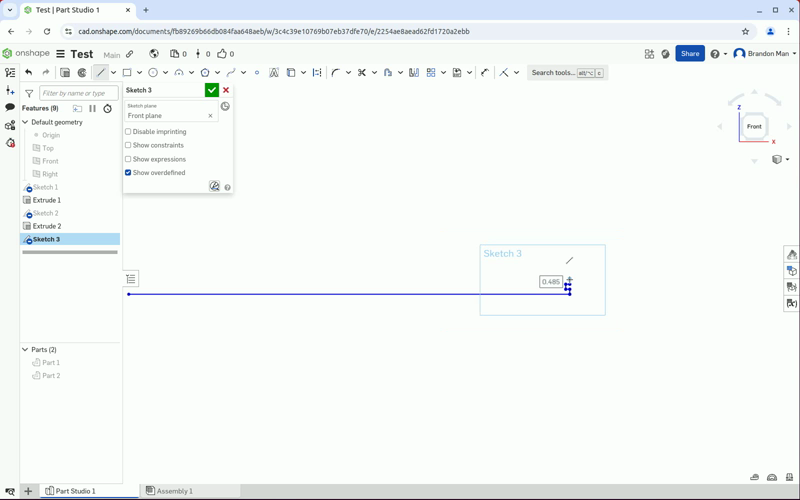
scroll(-6)
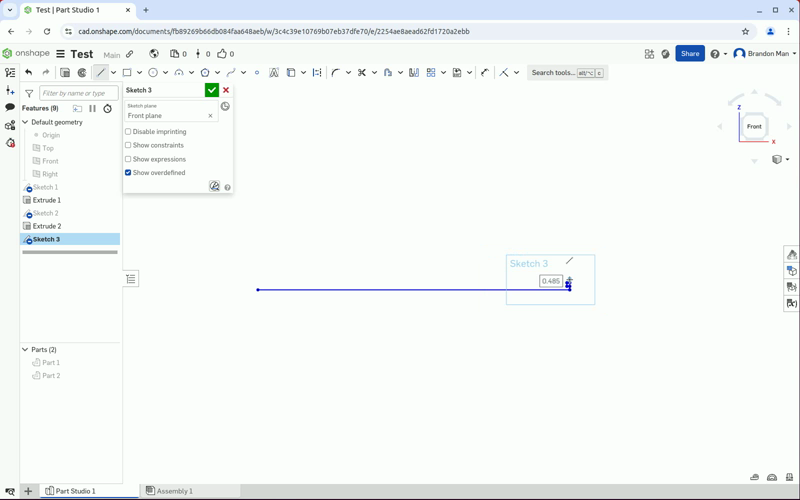
scroll(-6)
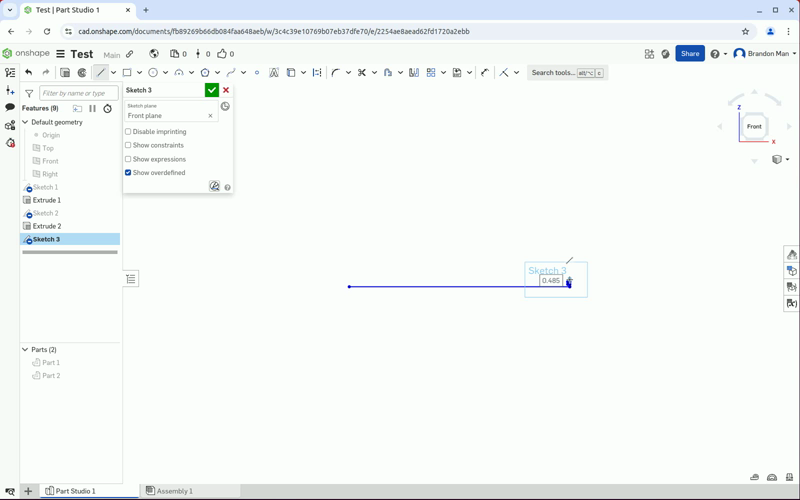
key_up(shift)
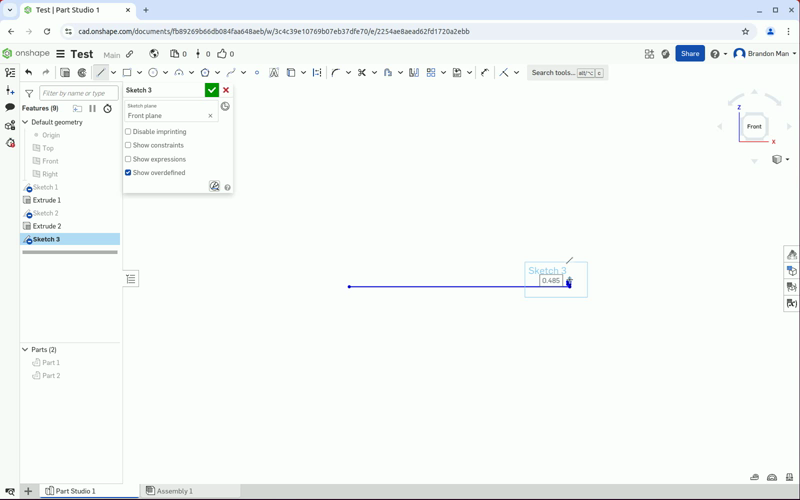
key_down(shift)
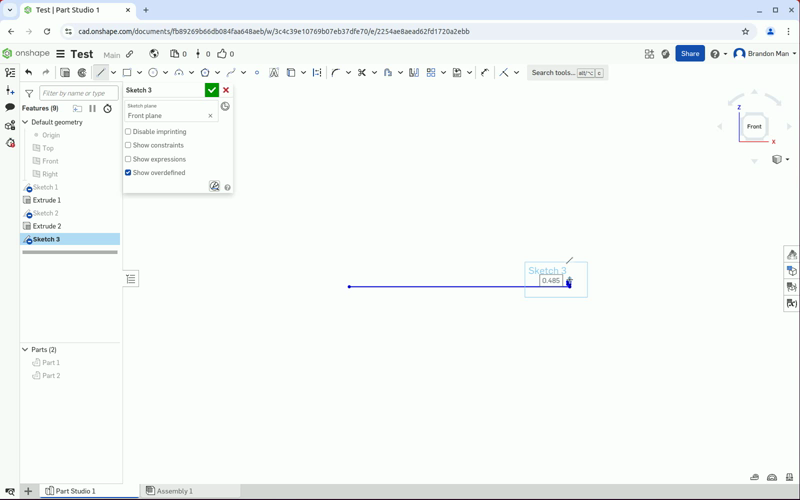
mouse_move(349, 279)
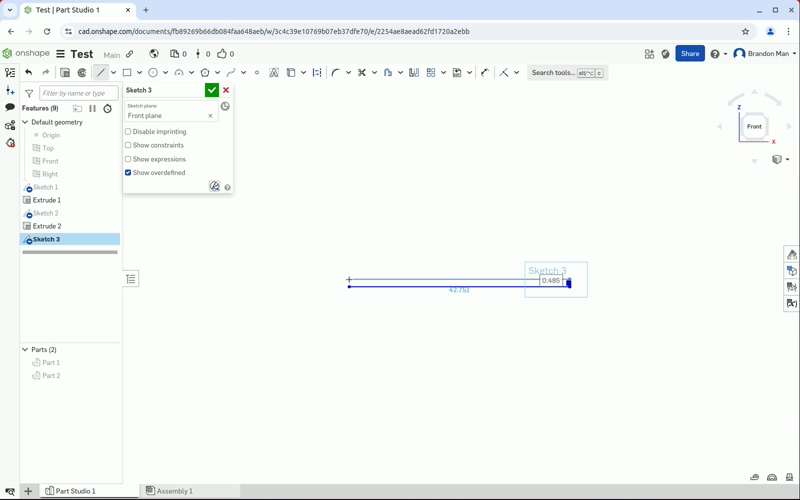
click(349, 279)
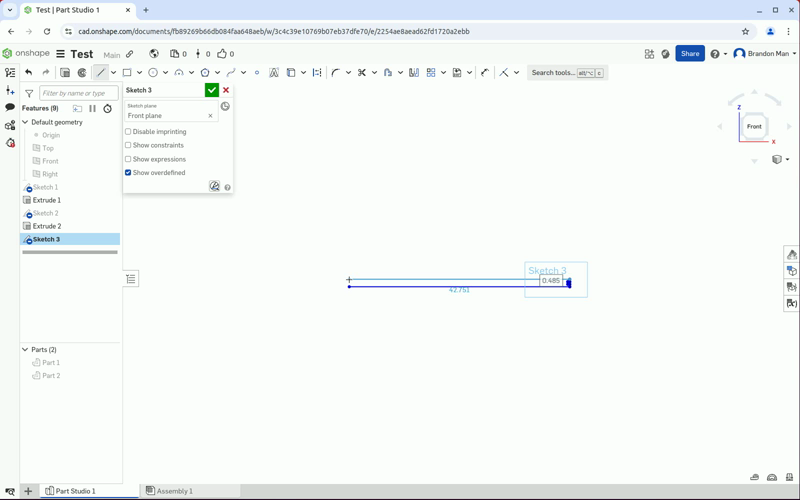
key_up(shift)
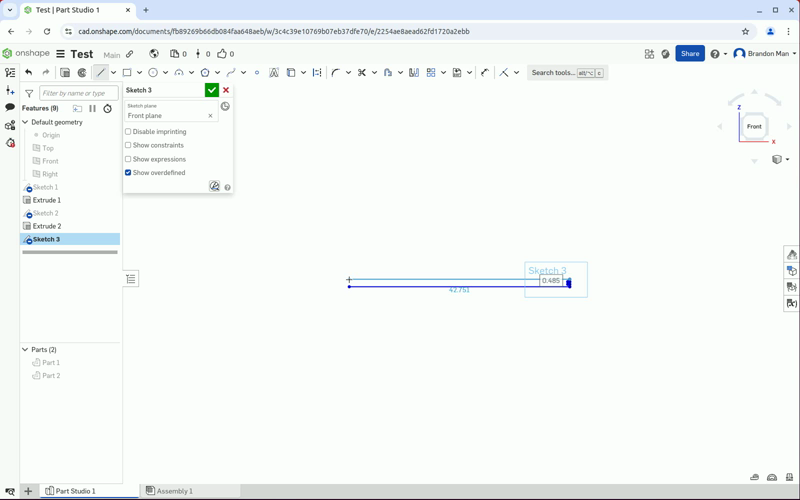
key_down(shift)
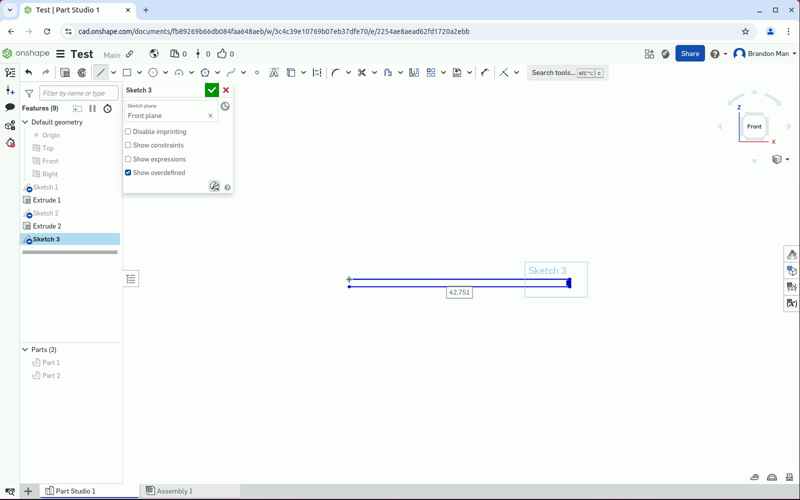
mouse_move(379, 279)
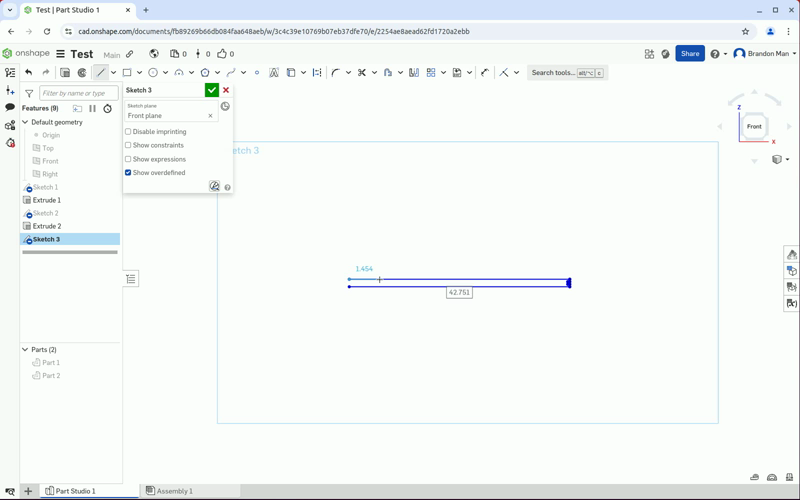
mouse_move(349, 281)
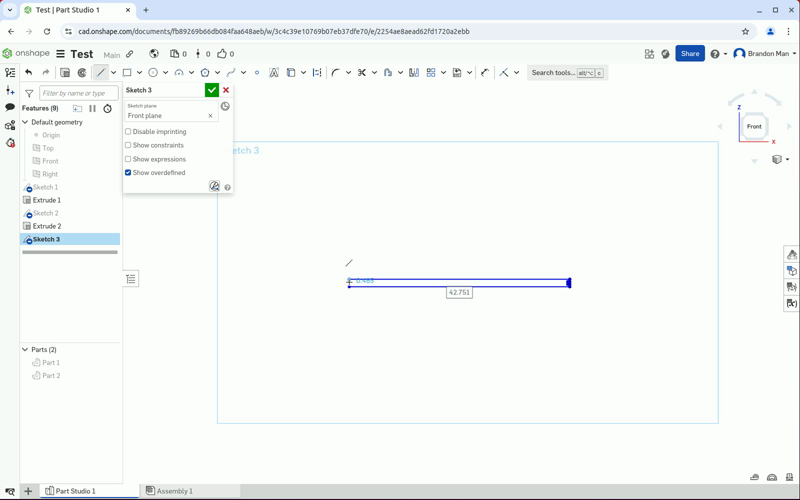
scroll(6)
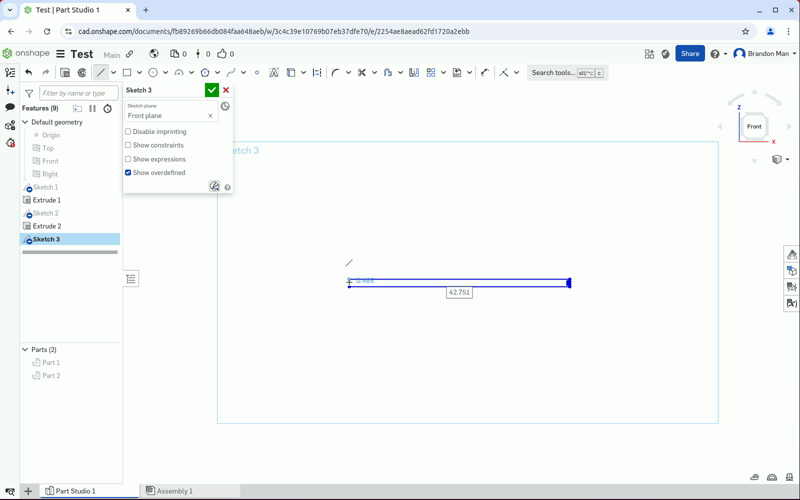
scroll(6)
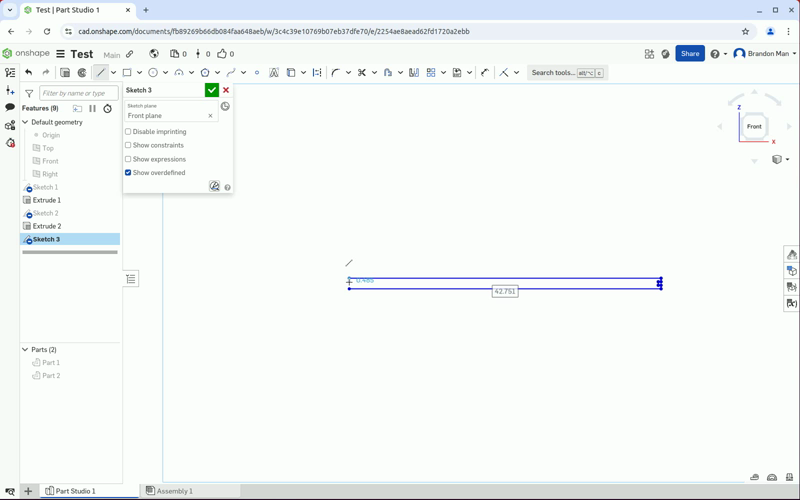
scroll(6)
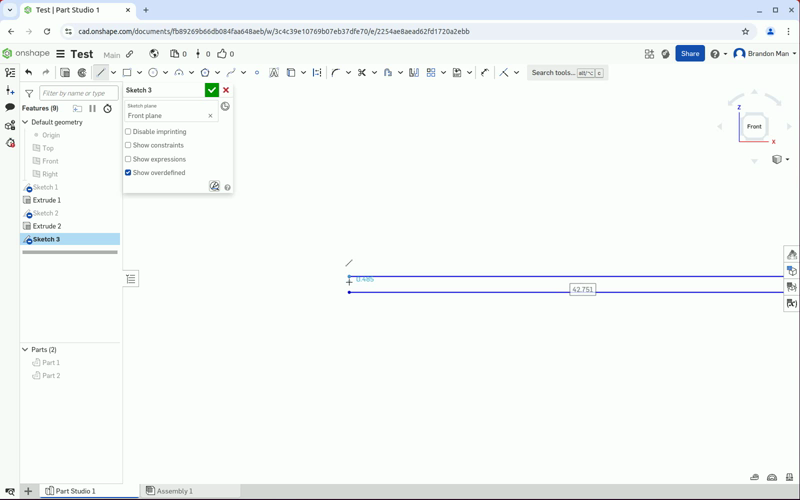
scroll(6)
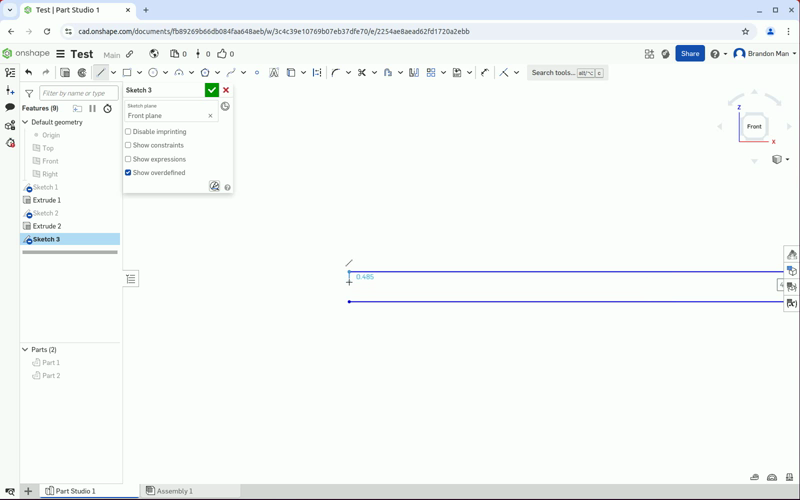
scroll(6)
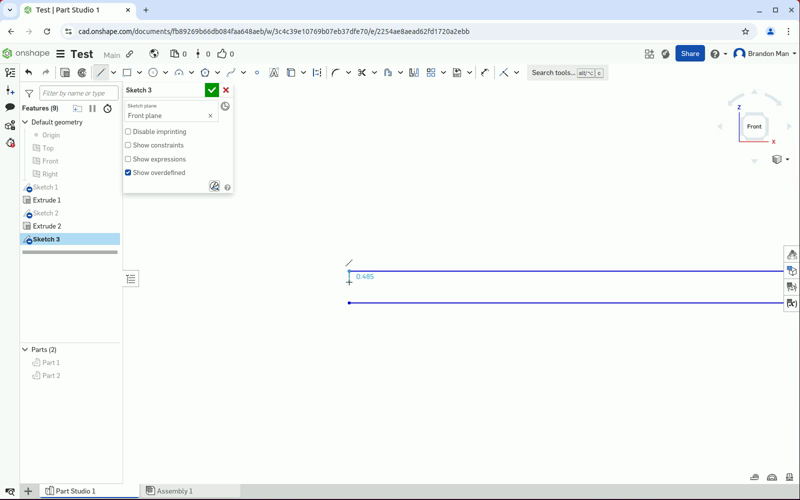
scroll(6)
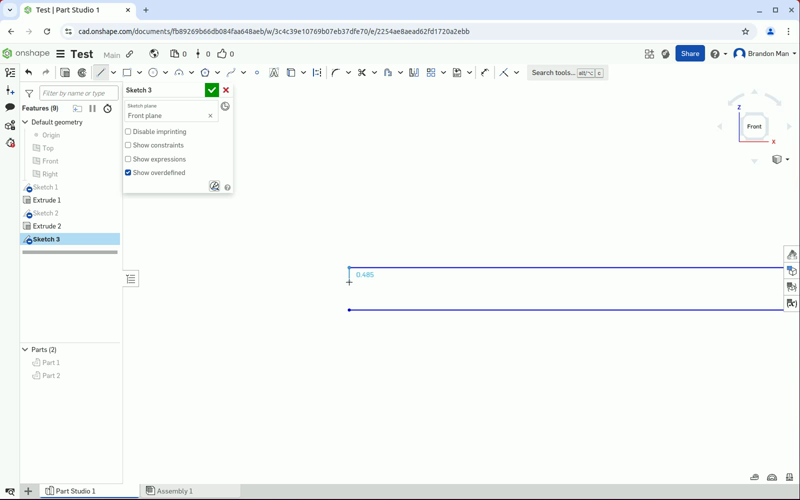
scroll(6)
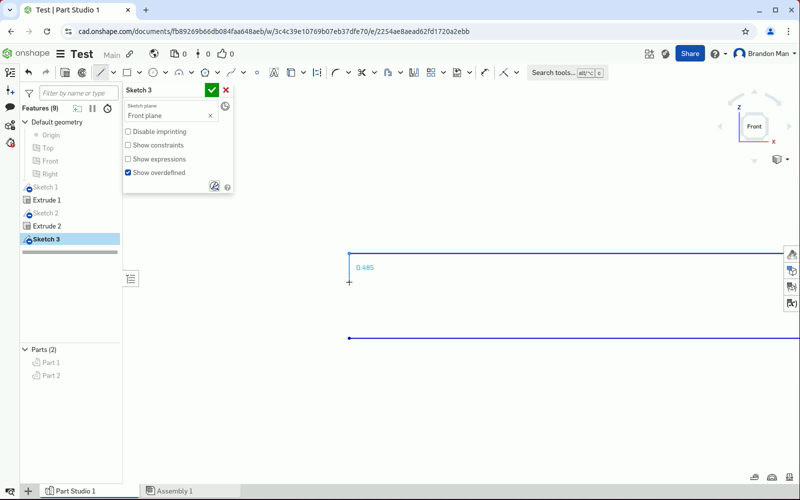
click(349, 281)
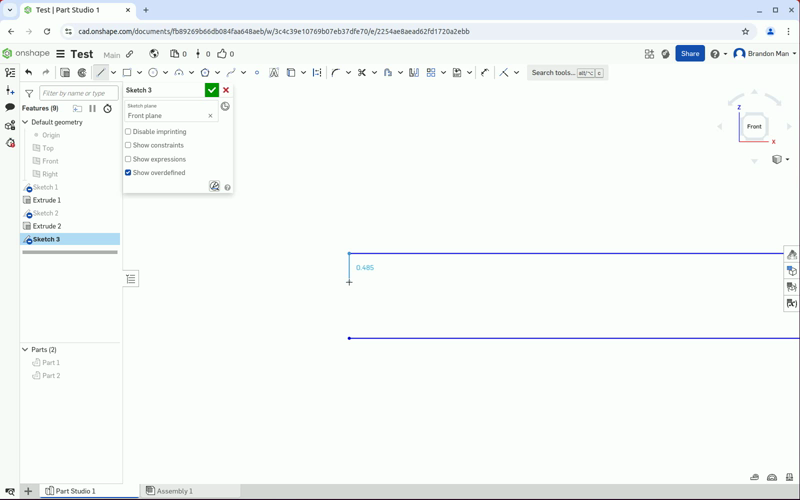
scroll(-6)
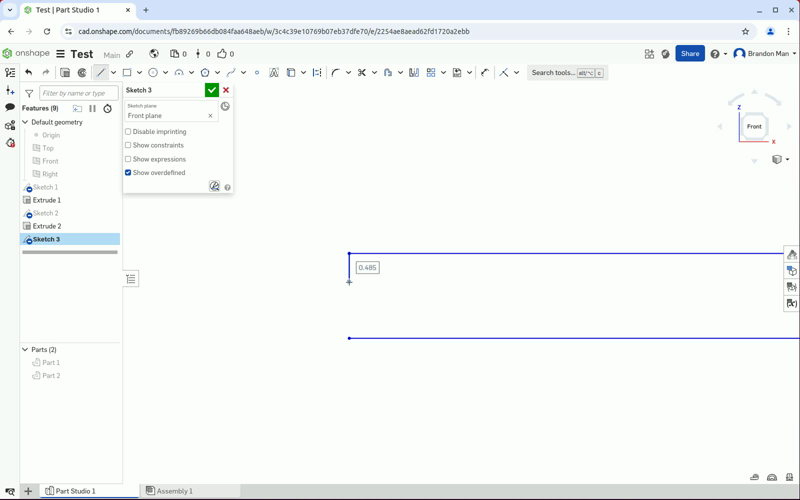
scroll(-6)
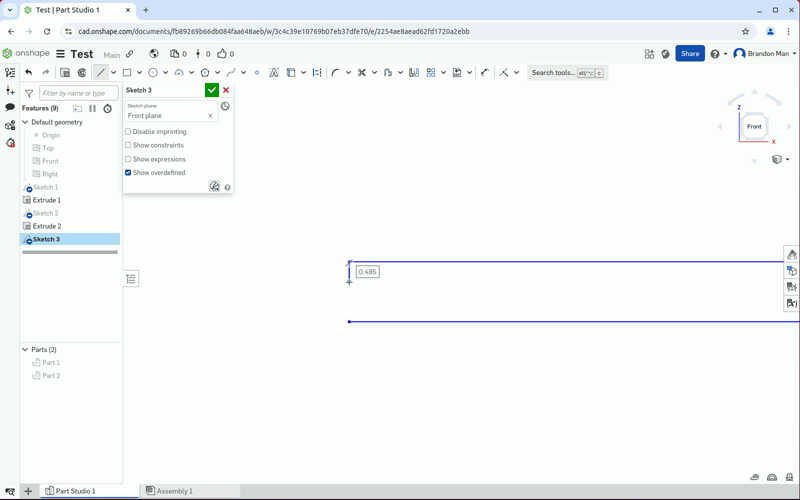
scroll(-6)
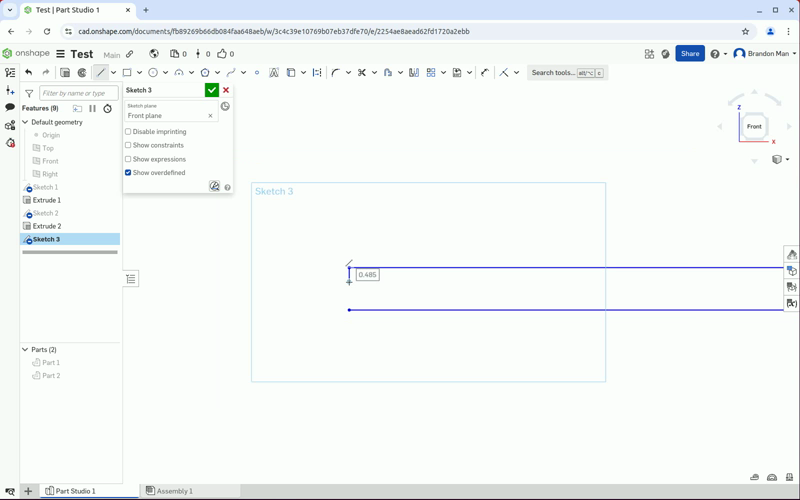
scroll(-6)
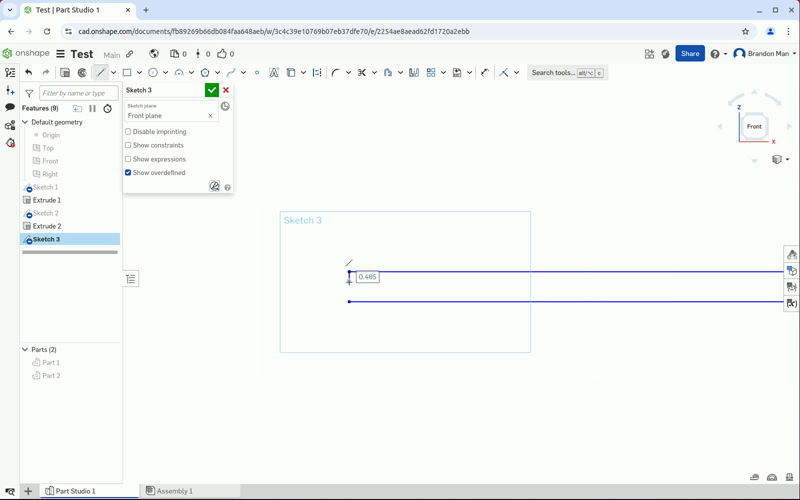
scroll(-6)
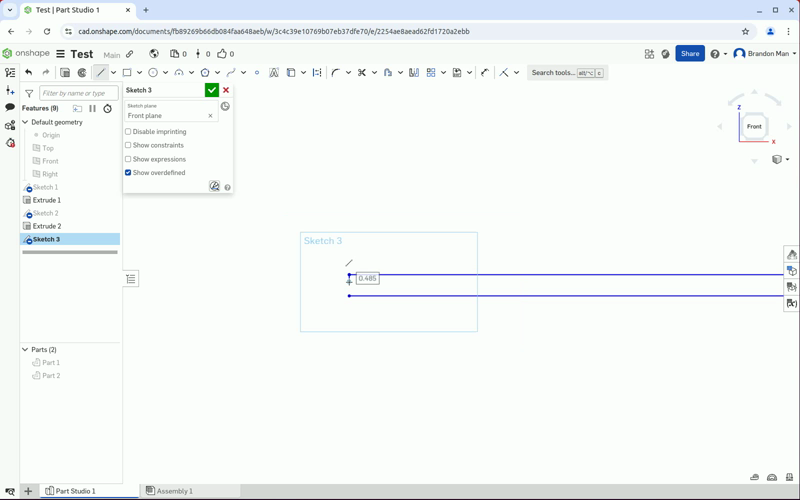
scroll(-6)
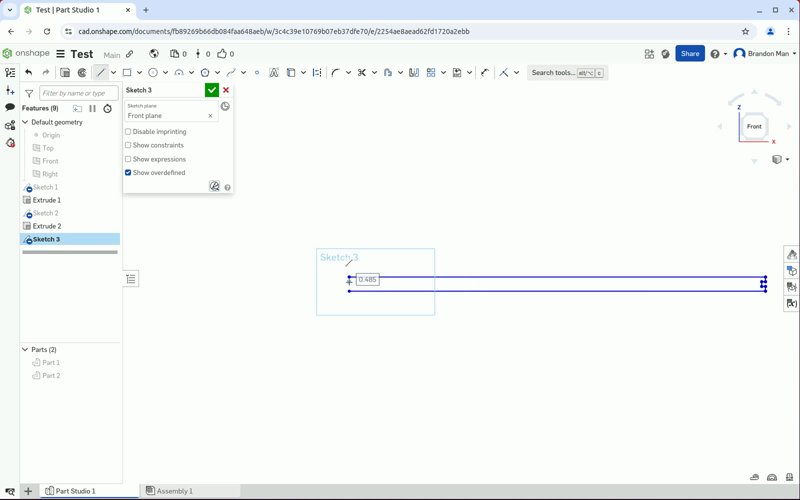
scroll(-6)
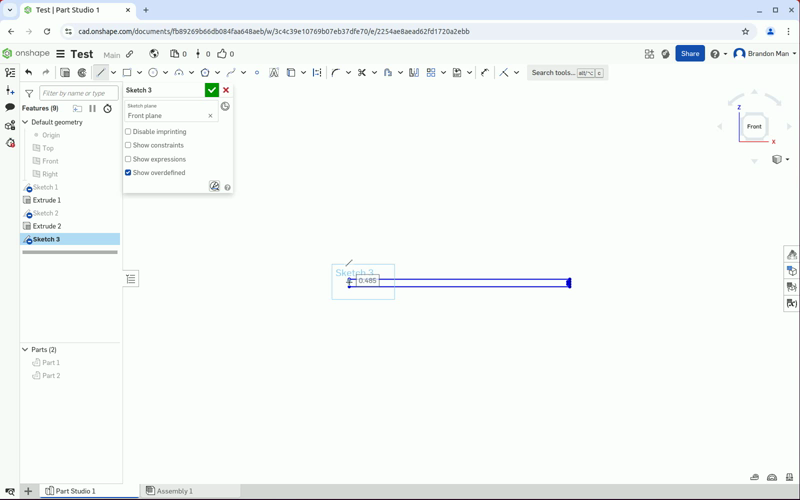
key_up(shift)
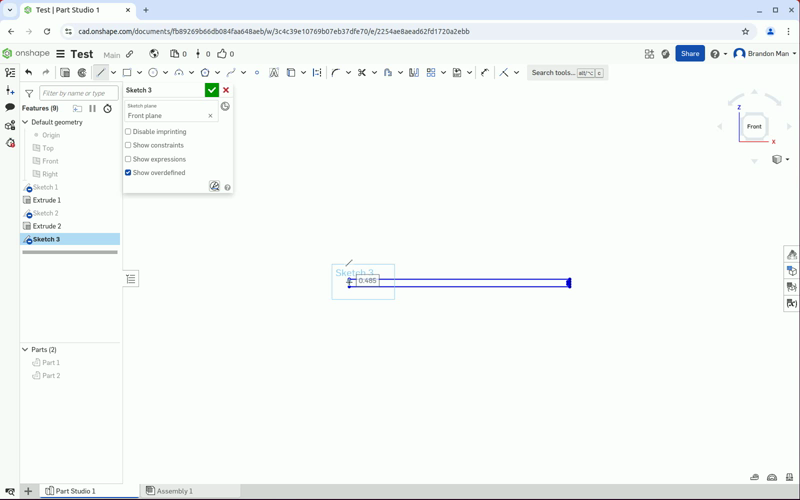
key_down(shift)
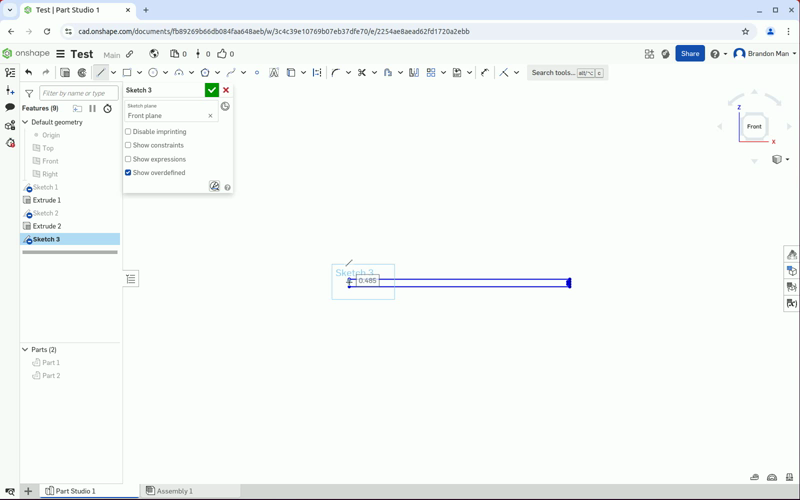
mouse_move(379, 281)
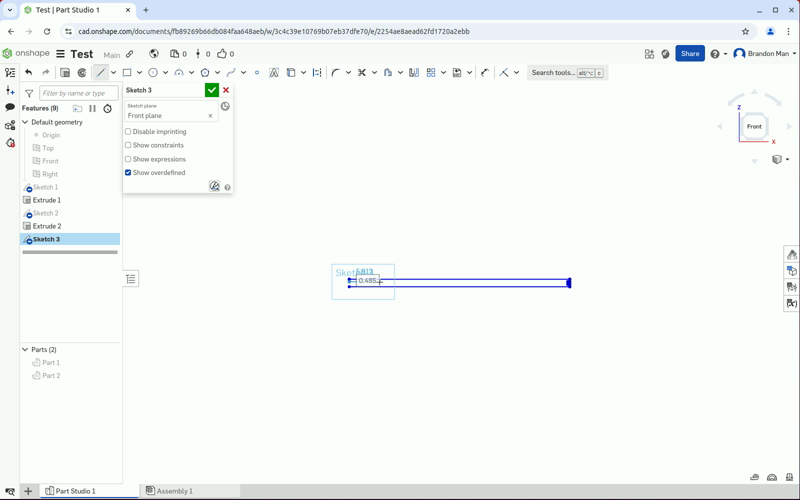
mouse_move(351, 281)
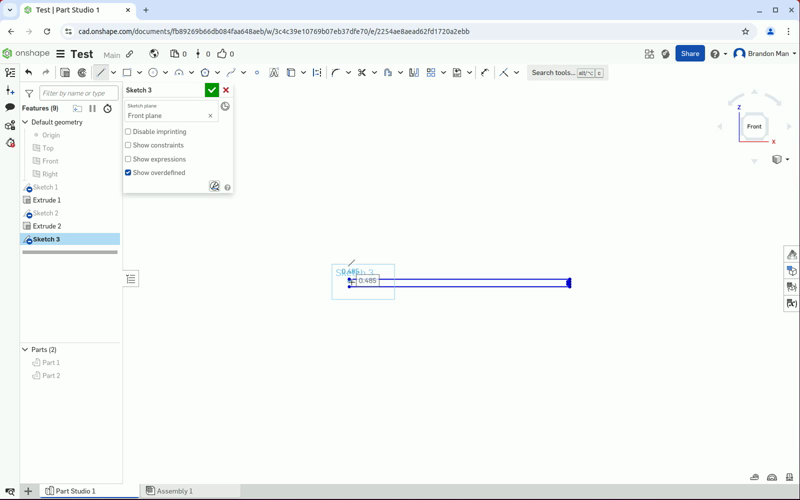
scroll(6)
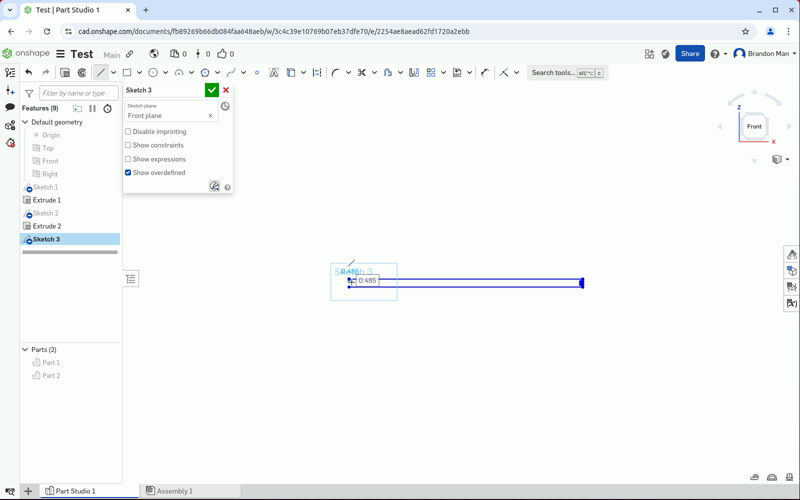
scroll(6)
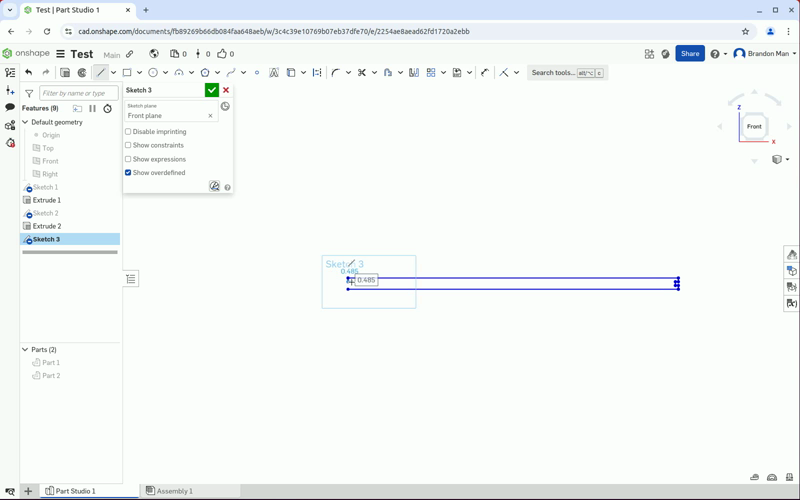
scroll(6)
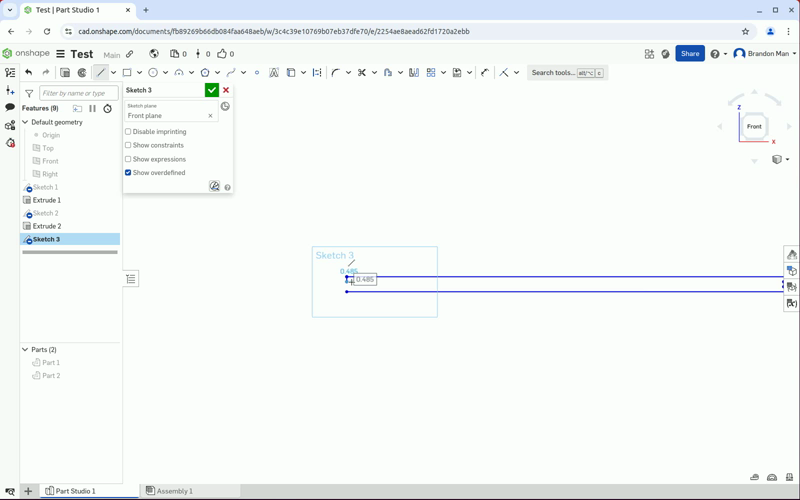
scroll(6)
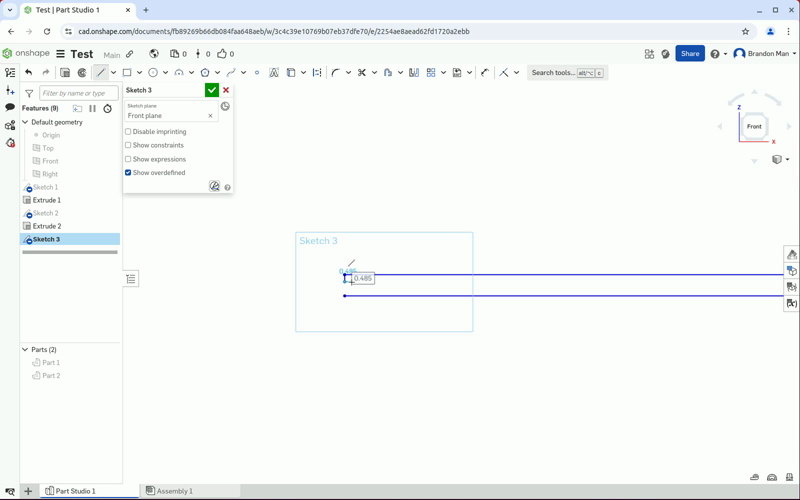
scroll(6)
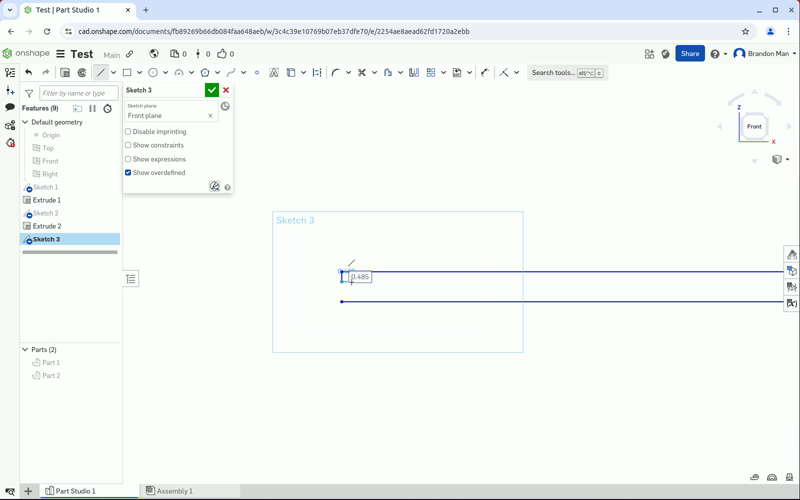
scroll(6)
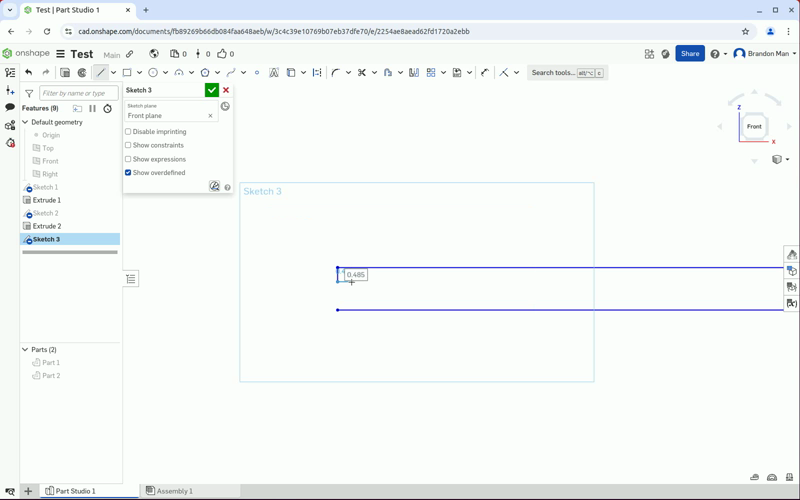
scroll(6)
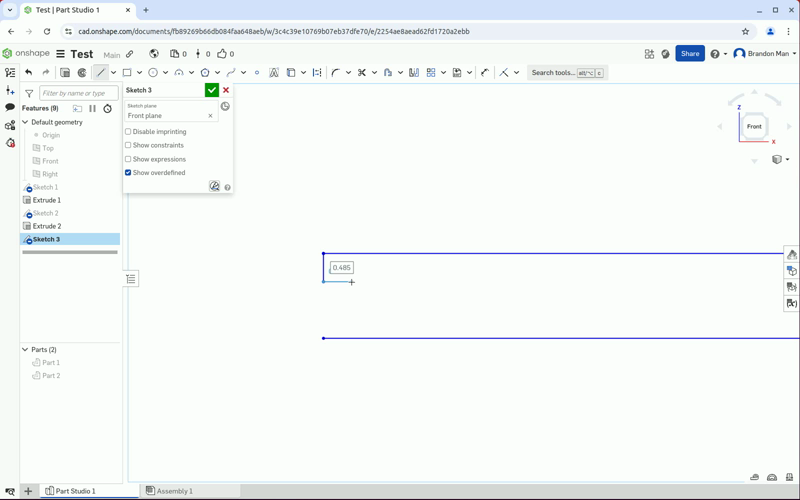
click(351, 281)
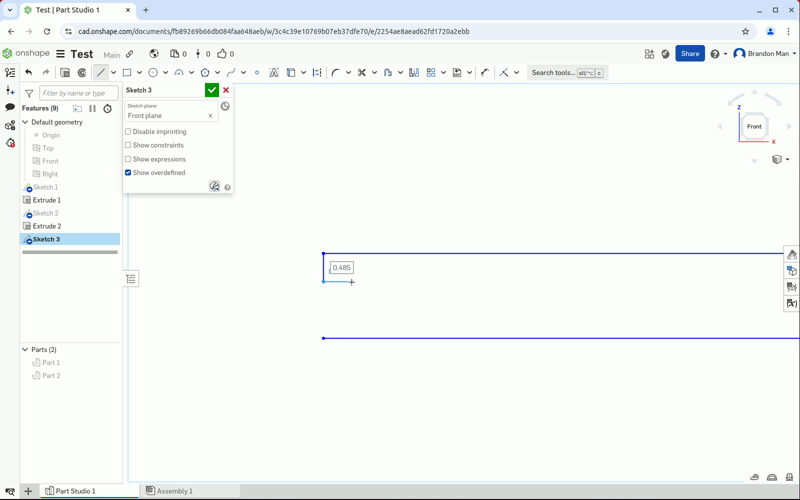
scroll(-6)
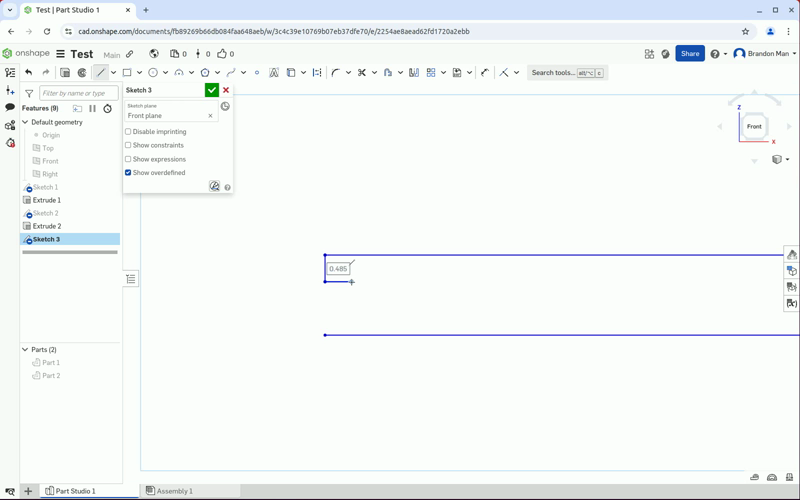
scroll(-6)
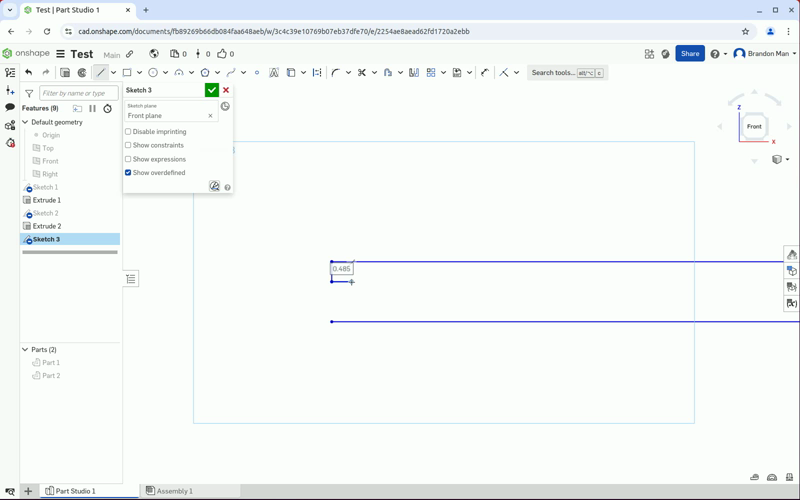
scroll(-6)
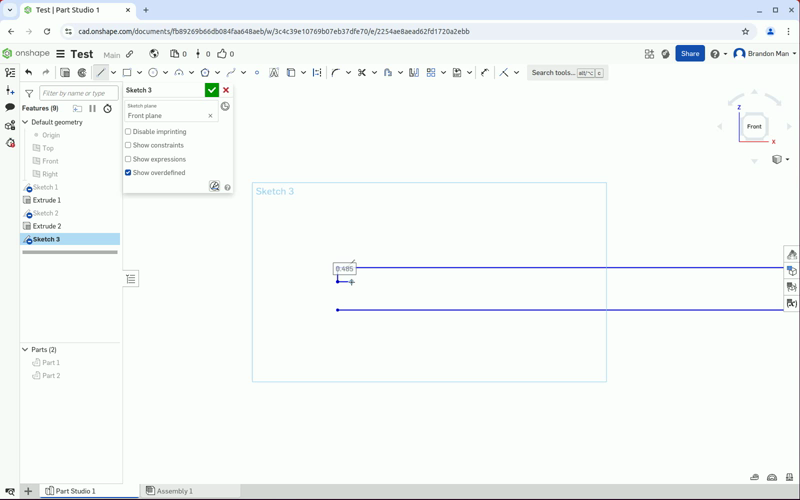
scroll(-6)
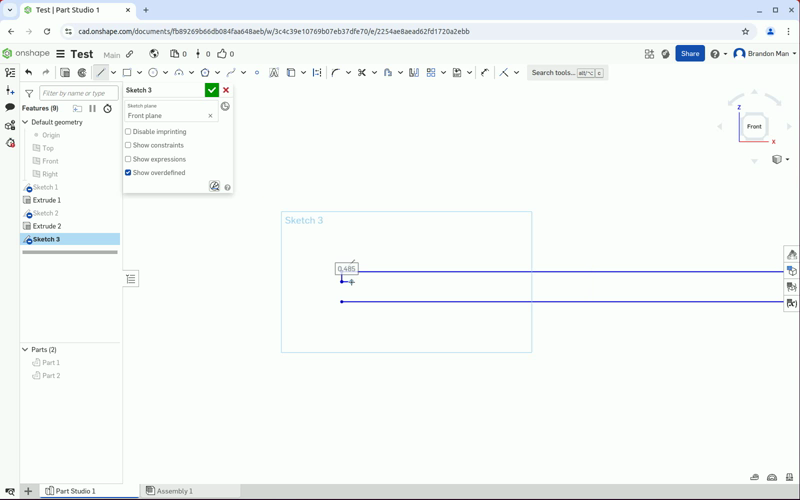
scroll(-6)
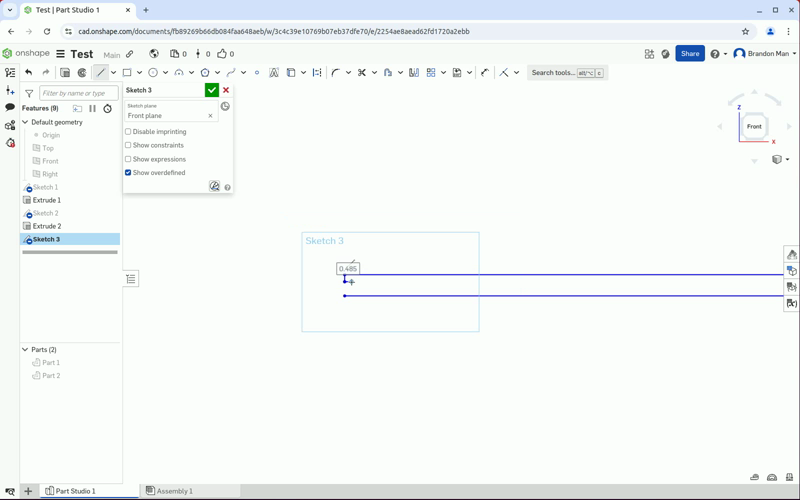
scroll(-6)
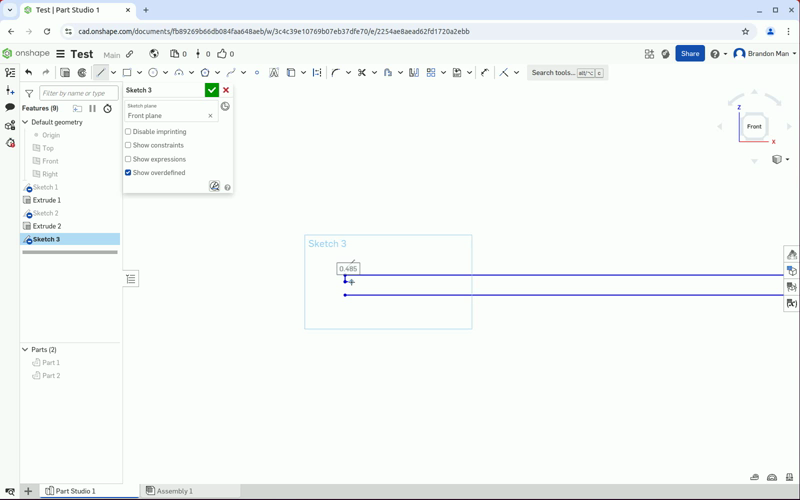
scroll(-6)
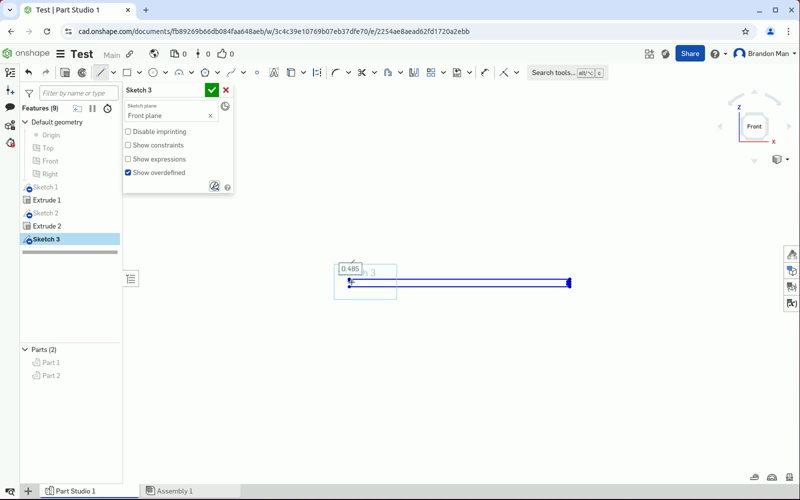
key_up(shift)
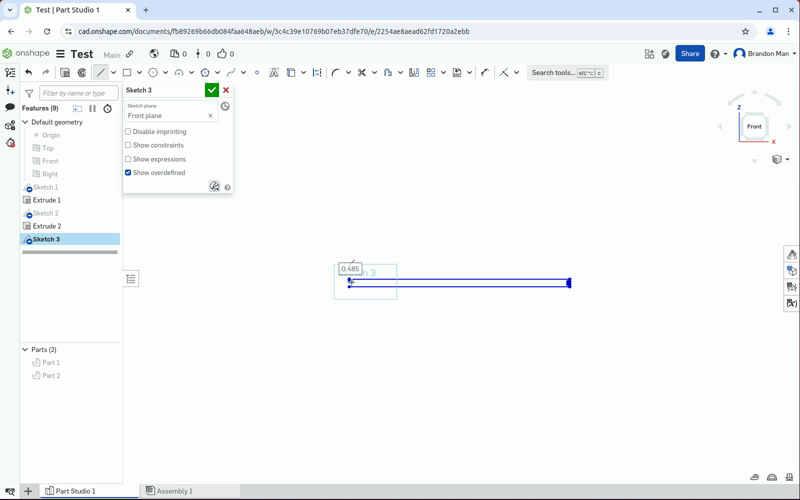
key_down(shift)
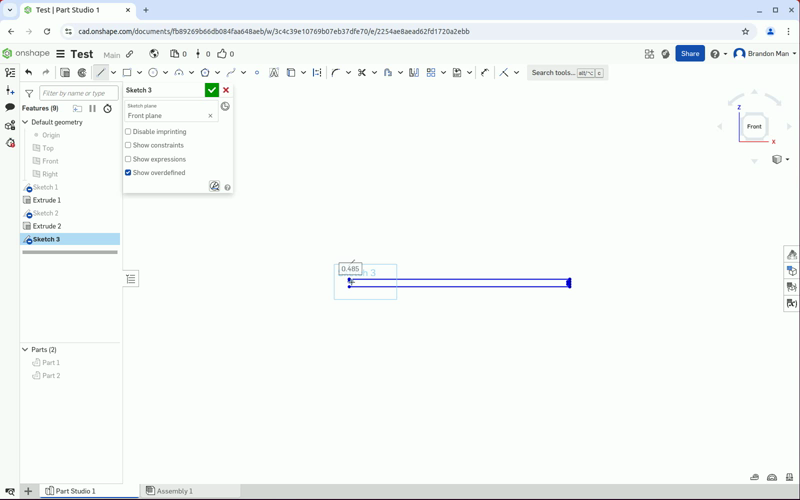
mouse_move(381, 281)
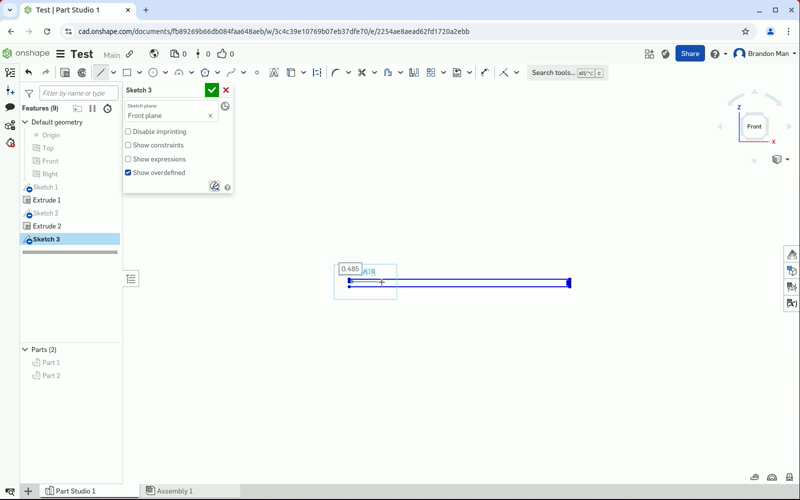
mouse_move(351, 284)
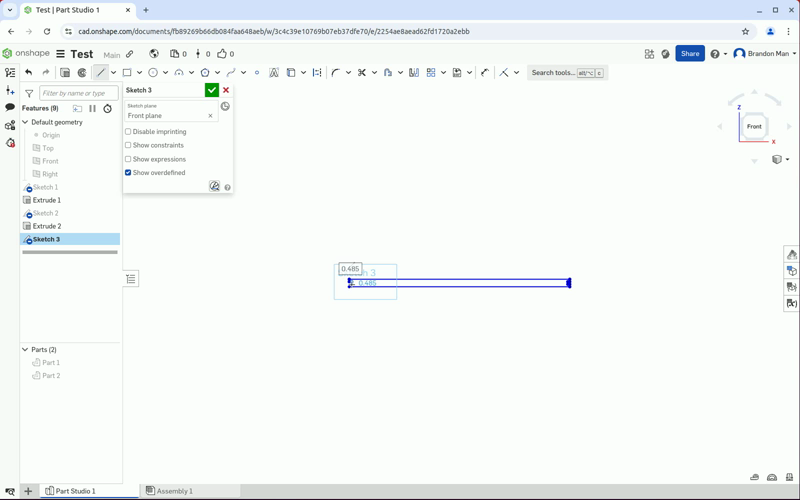
scroll(6)
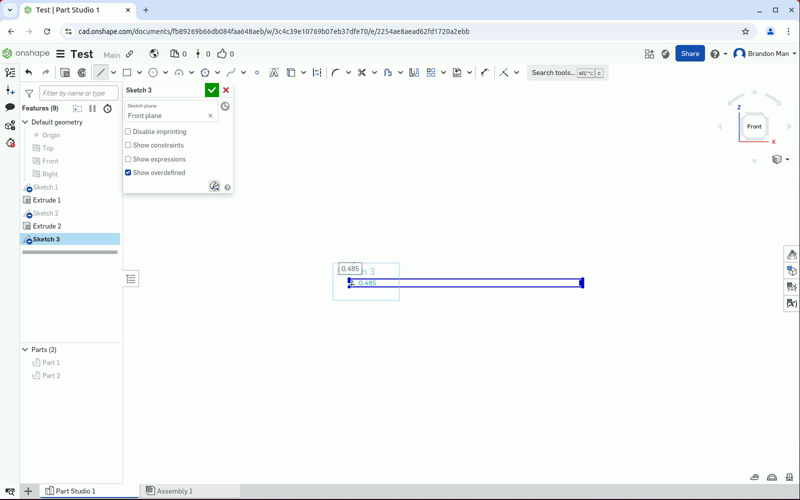
scroll(6)
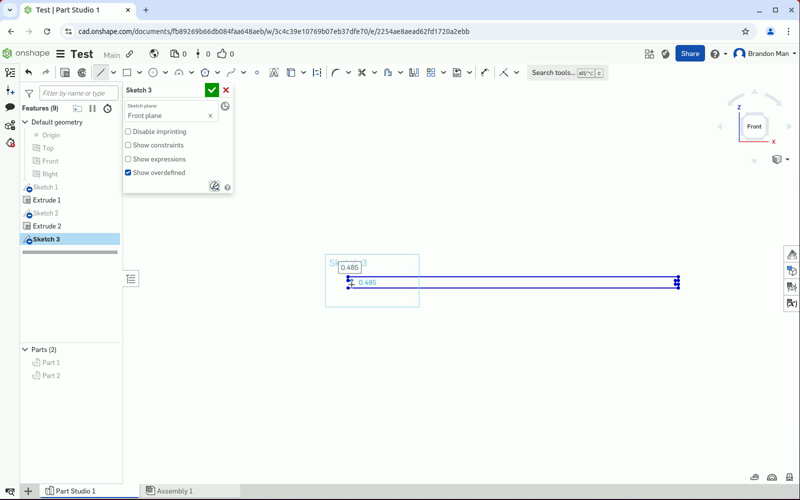
scroll(6)
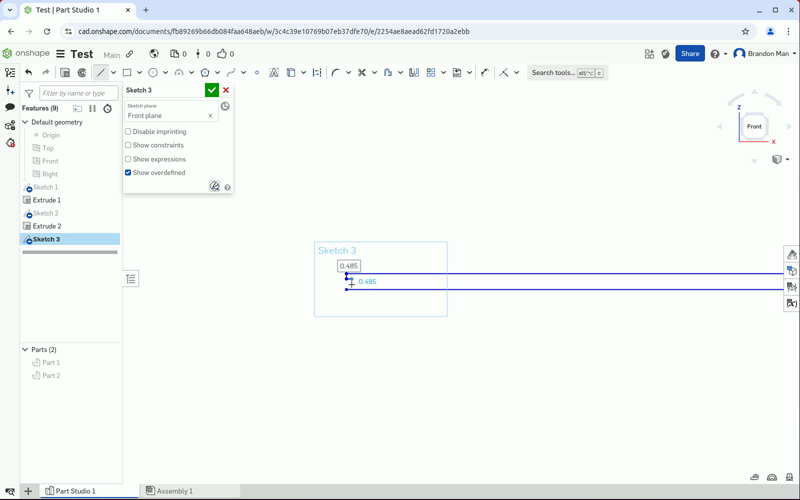
scroll(6)
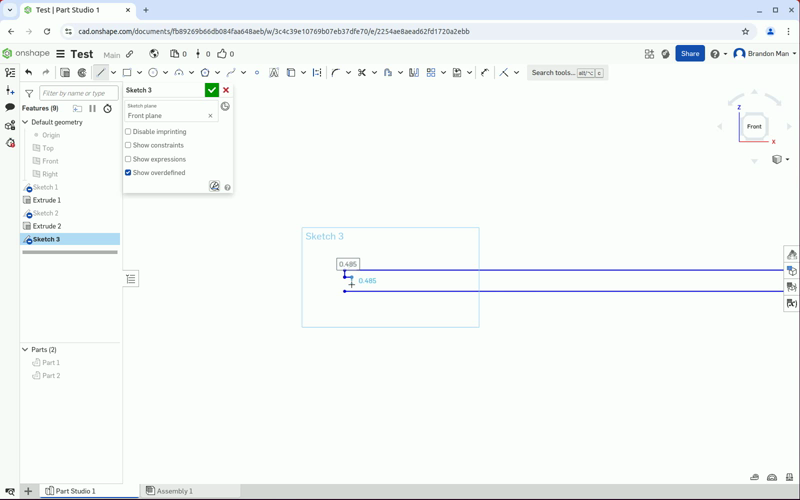
scroll(6)
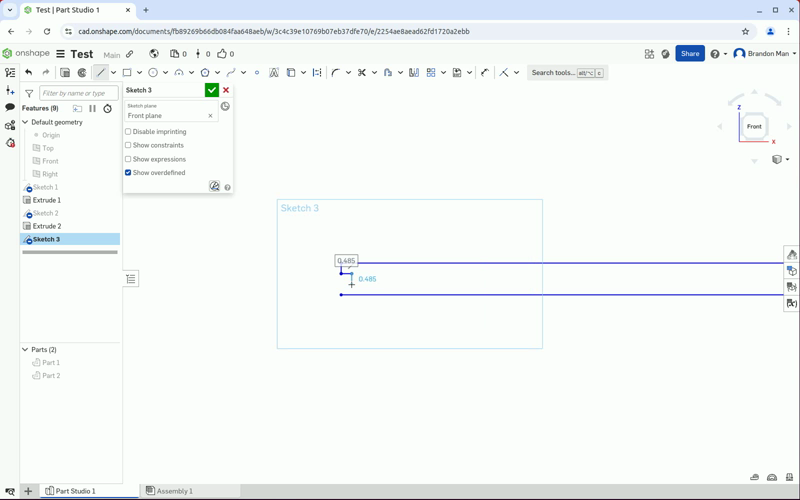
scroll(6)
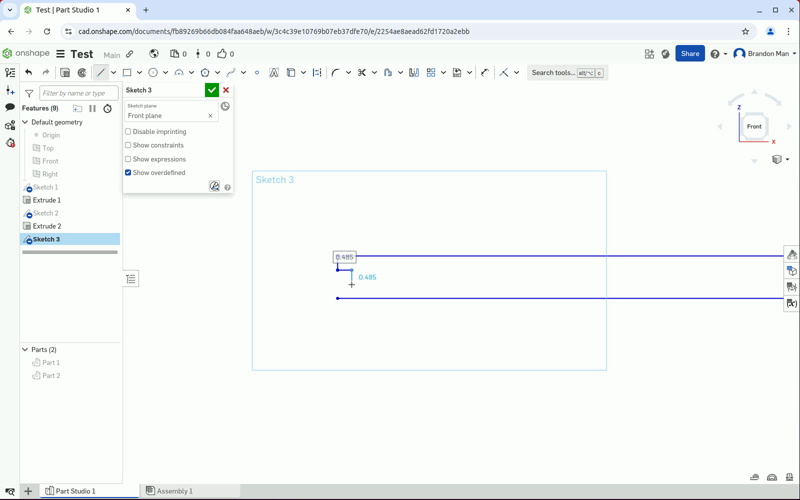
scroll(6)
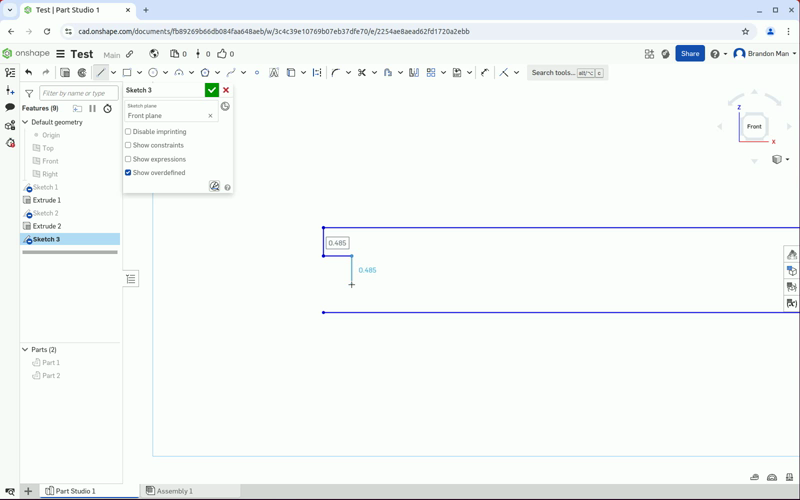
click(351, 284)
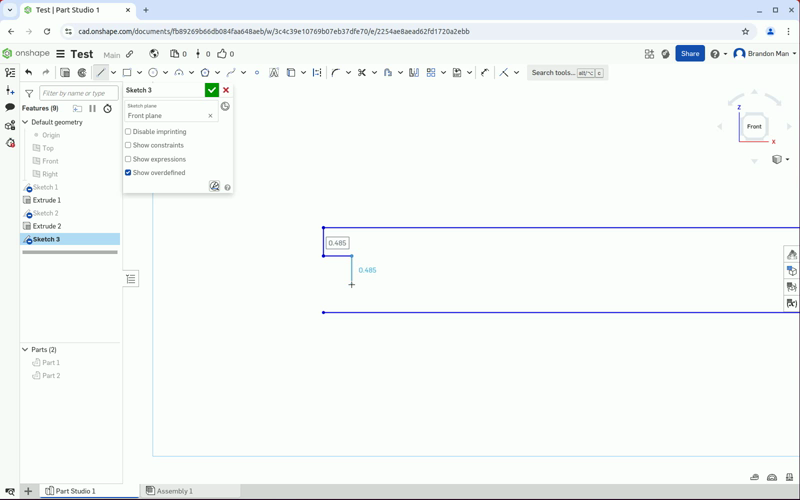
scroll(-6)
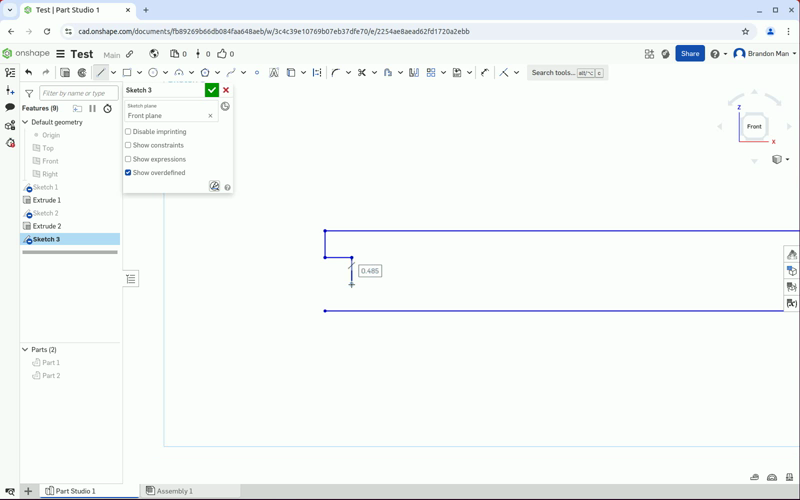
scroll(-6)
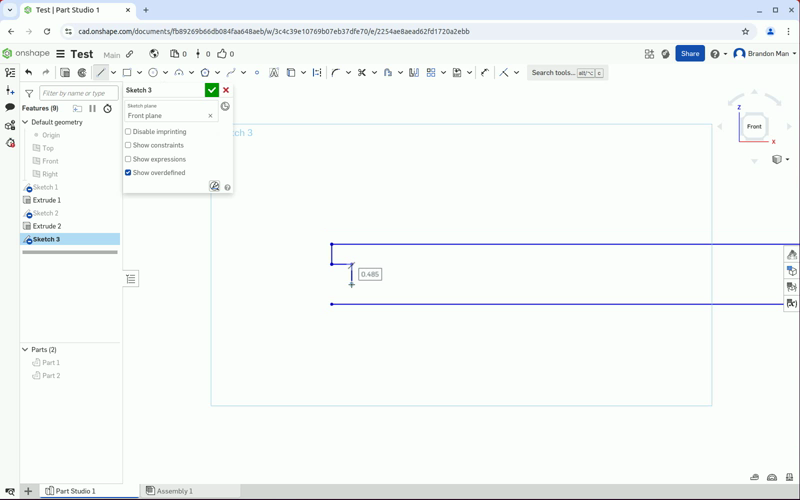
scroll(-6)
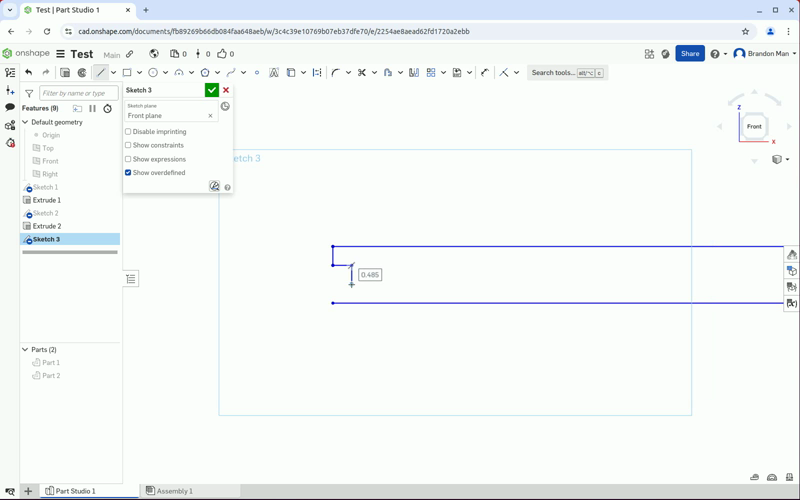
scroll(-6)
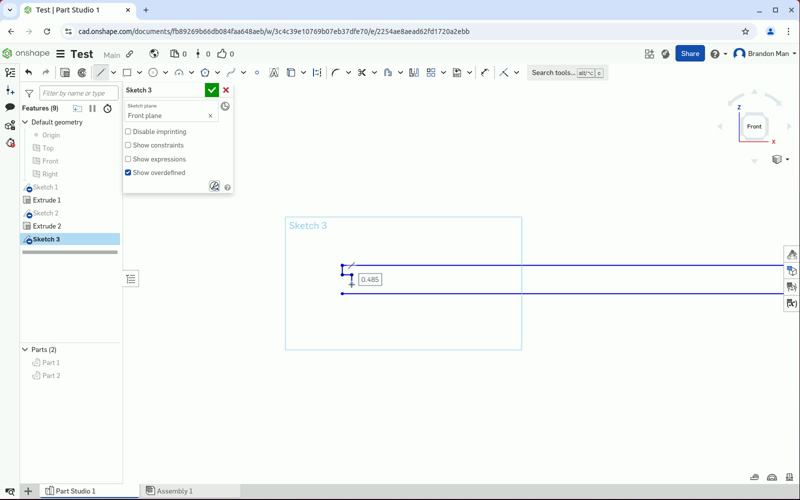
scroll(-6)
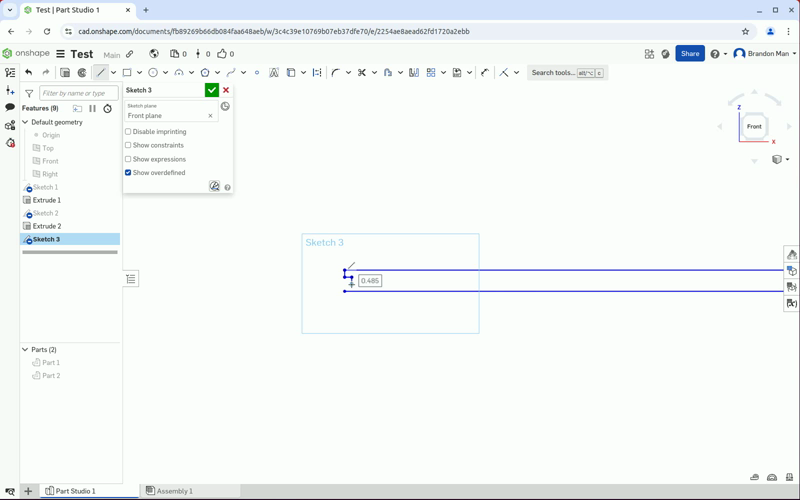
scroll(-6)
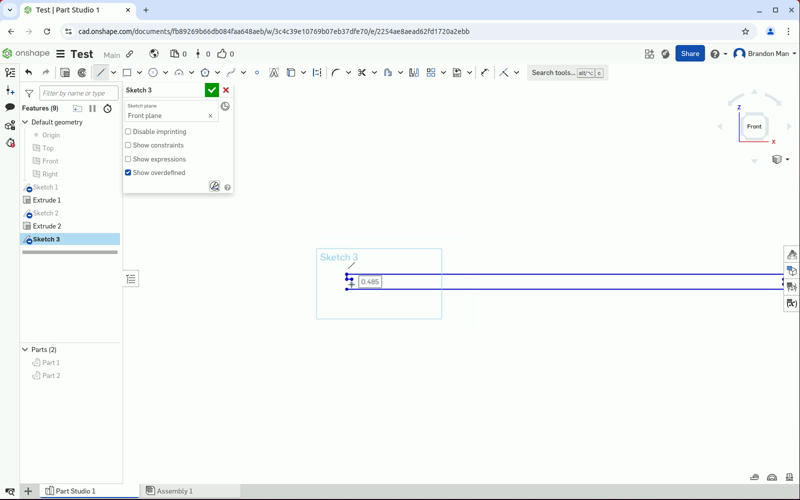
scroll(-6)
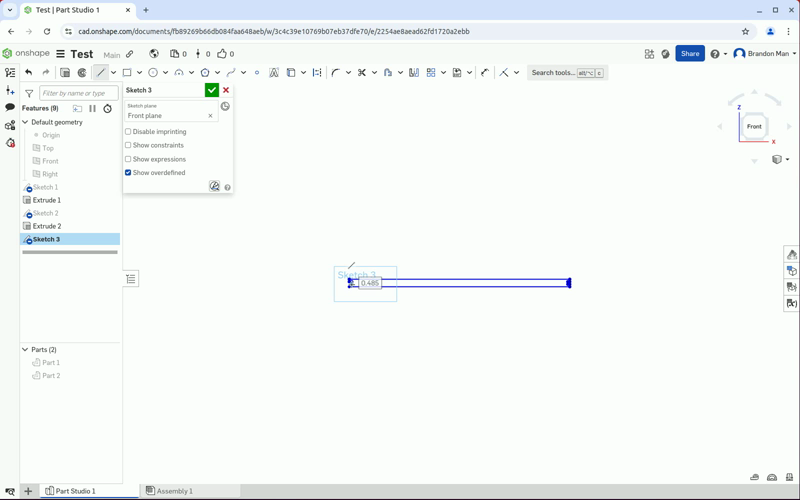
key_up(shift)
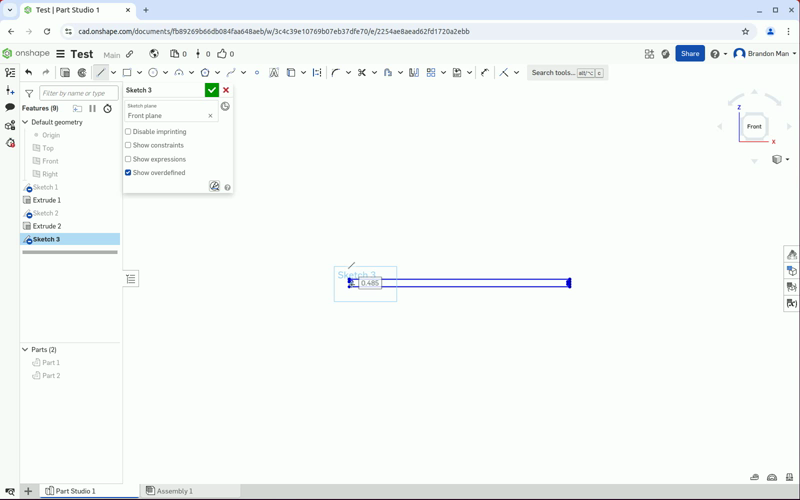
key_down(shift)
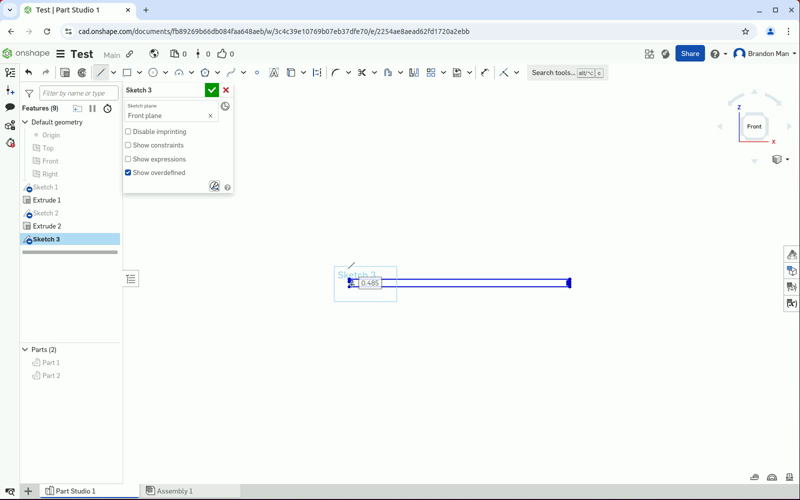
mouse_move(381, 284)
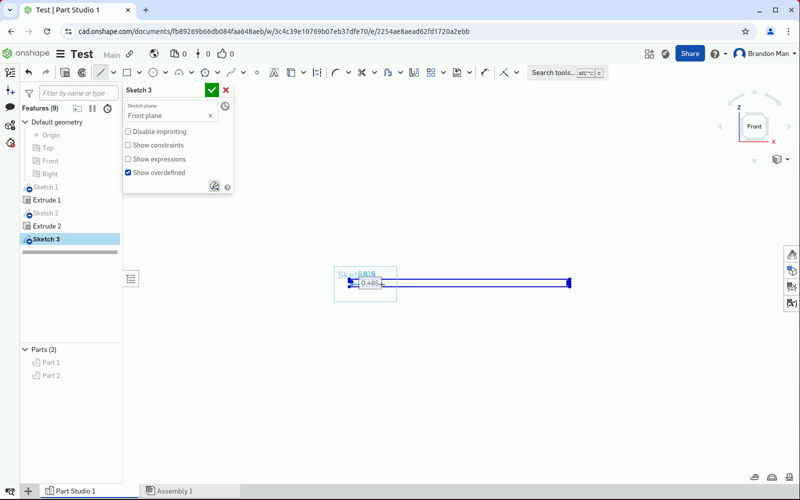
mouse_move(349, 284)
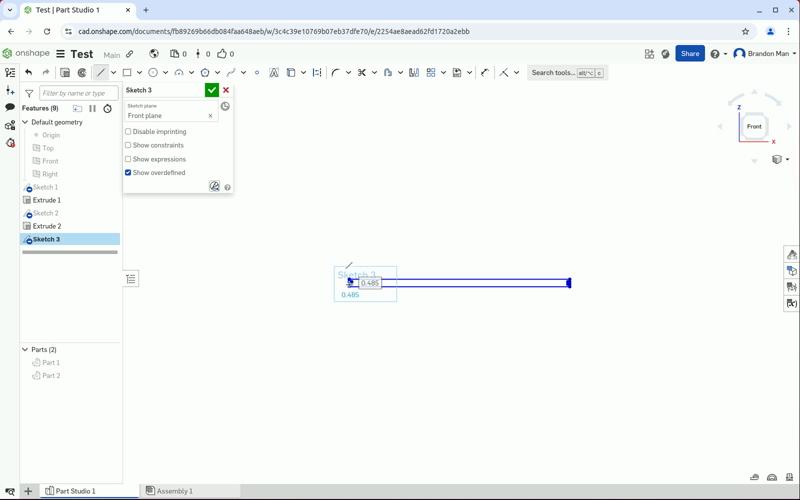
scroll(6)
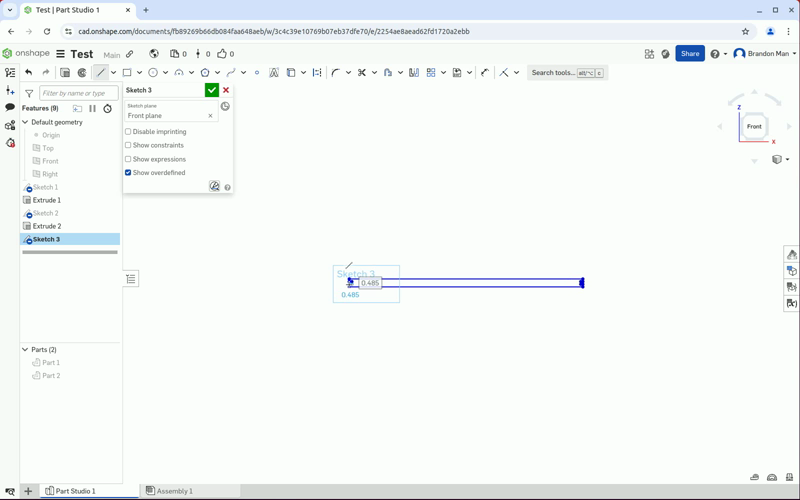
scroll(6)
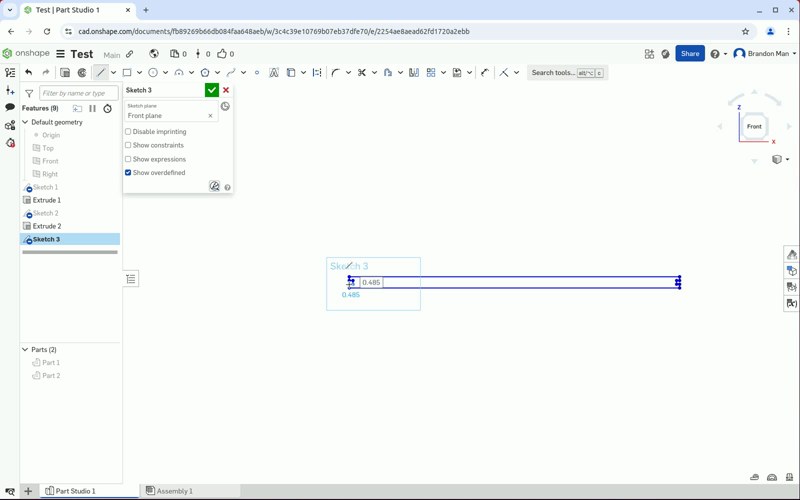
scroll(6)
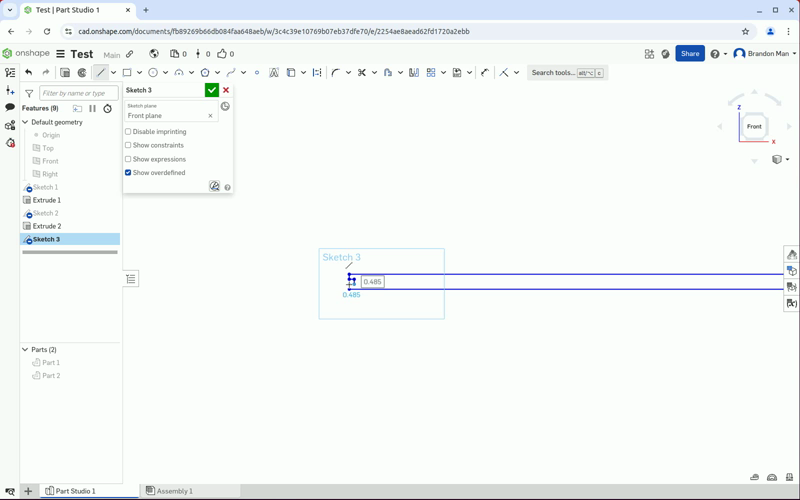
scroll(6)
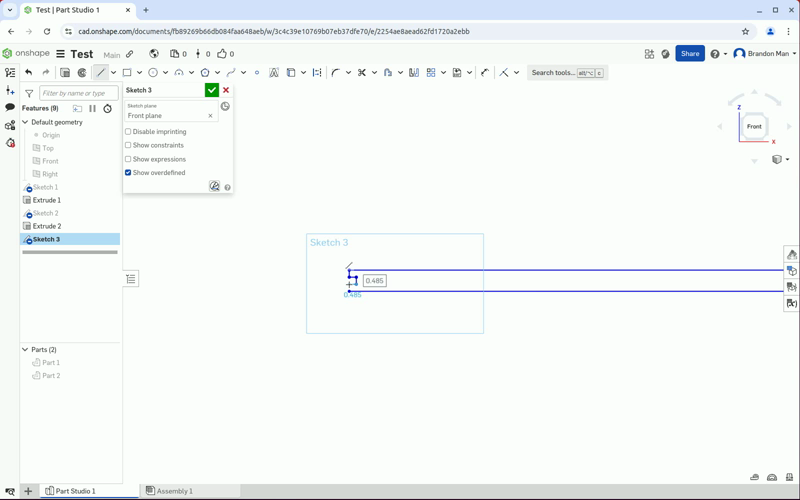
scroll(6)
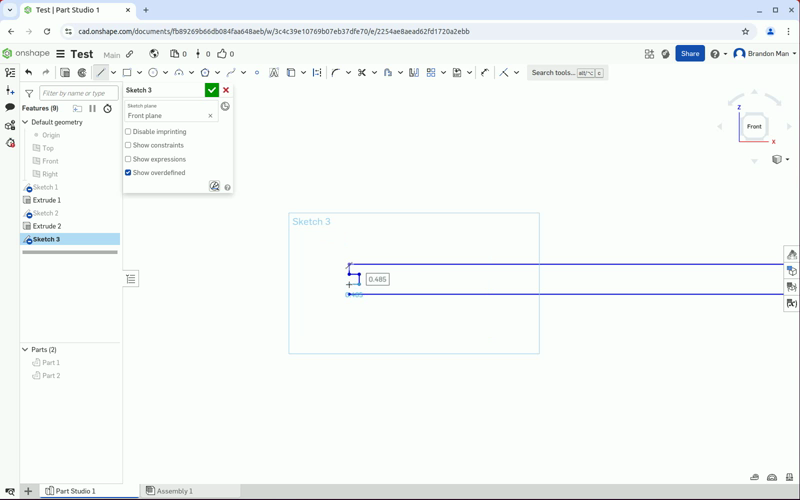
scroll(6)
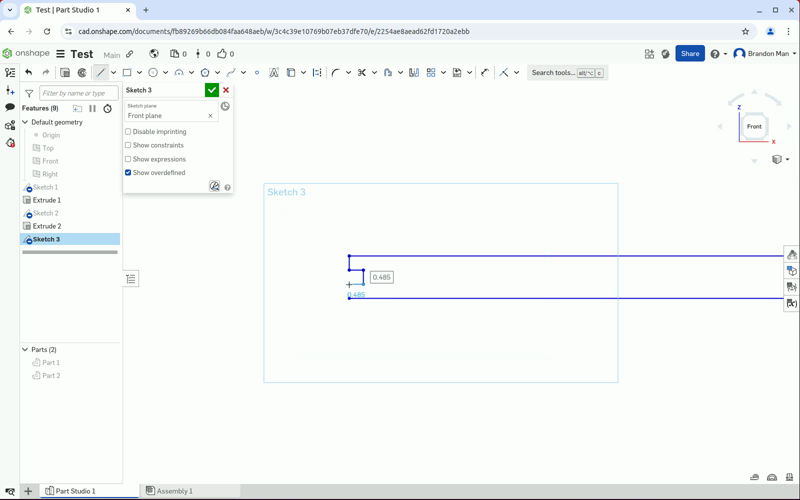
scroll(6)
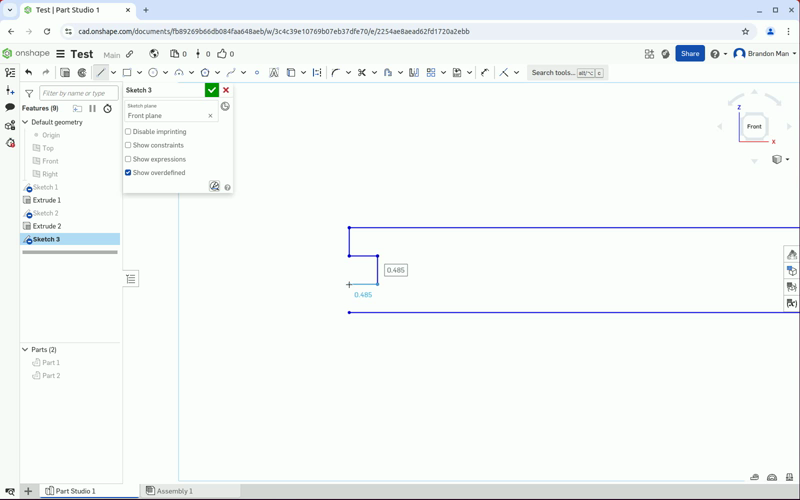
click(349, 284)
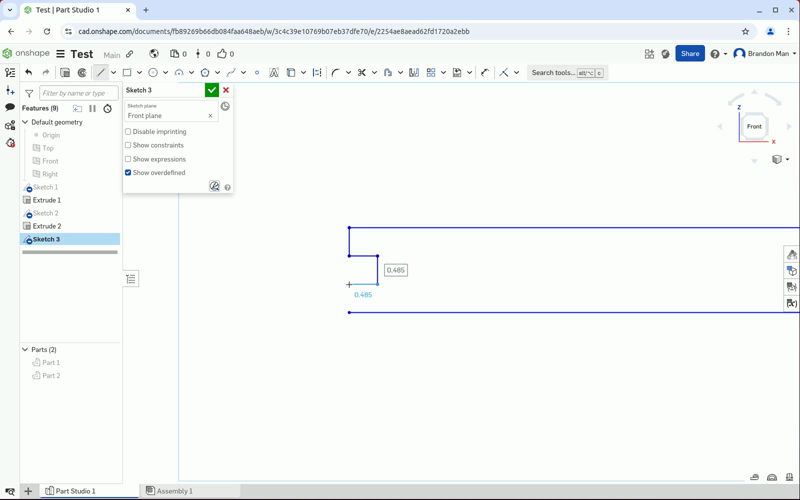
scroll(-6)
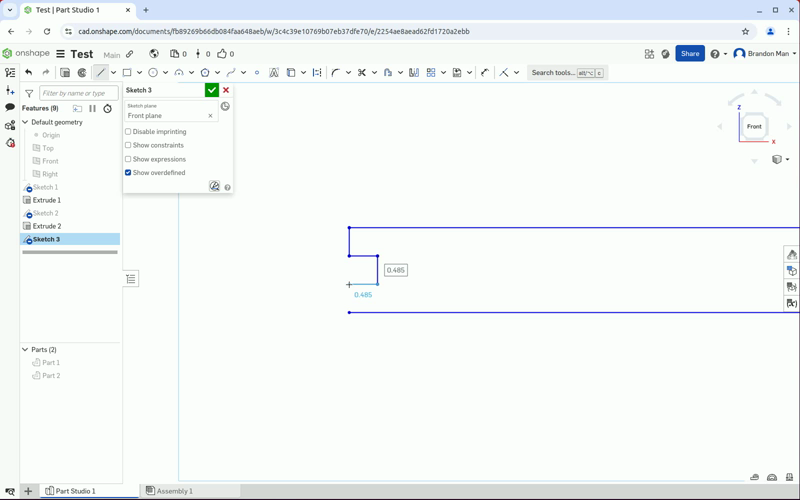
scroll(-6)
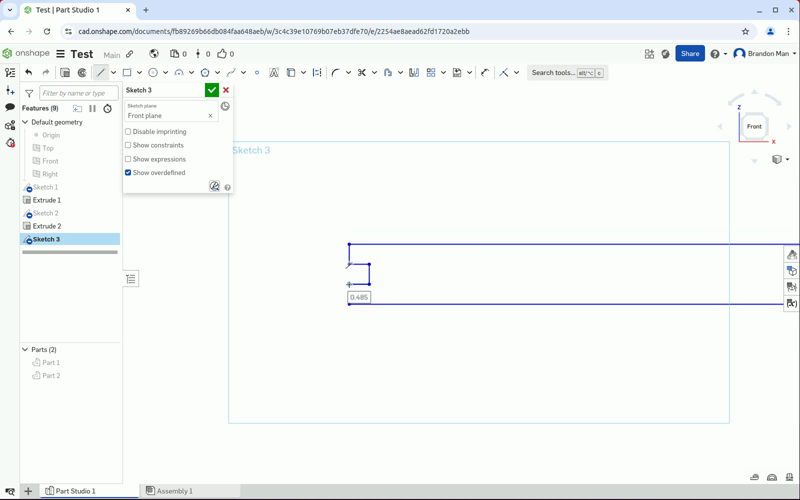
scroll(-6)
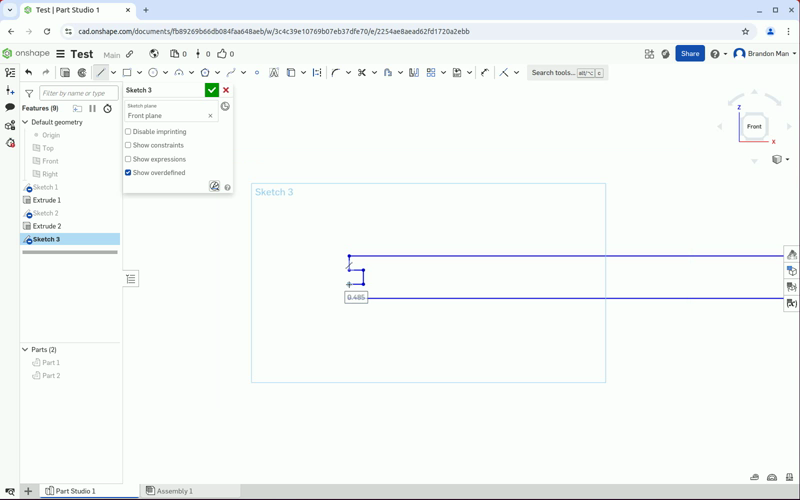
scroll(-6)
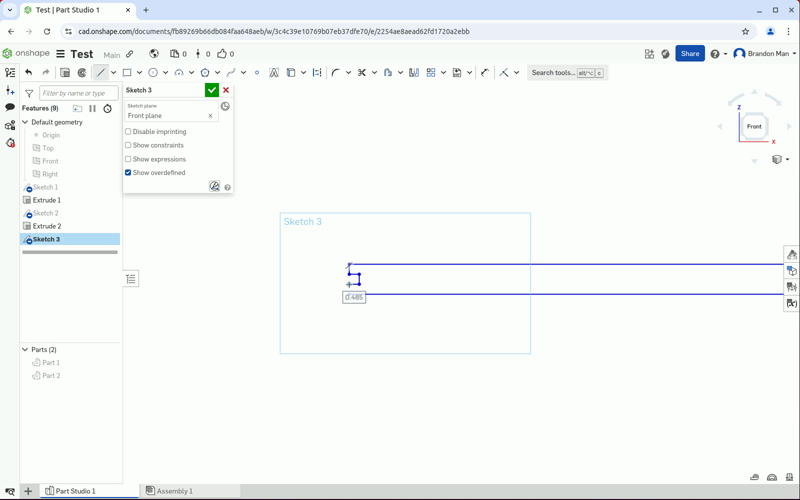
scroll(-6)
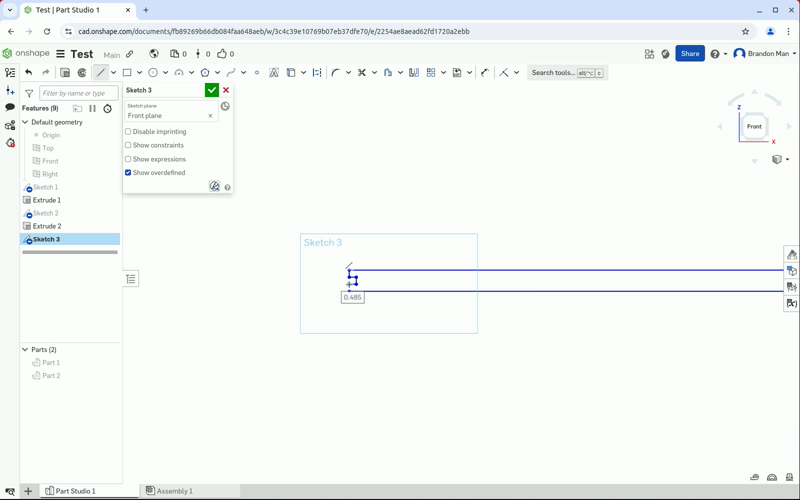
scroll(-6)
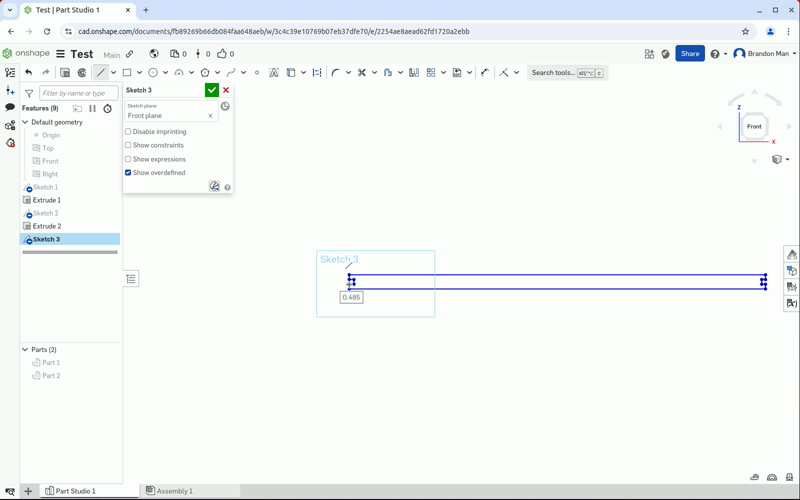
scroll(-6)
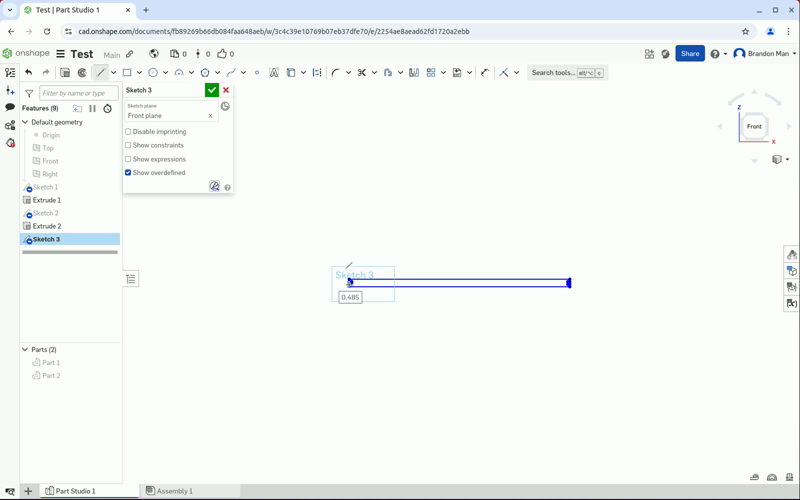
key_up(shift)
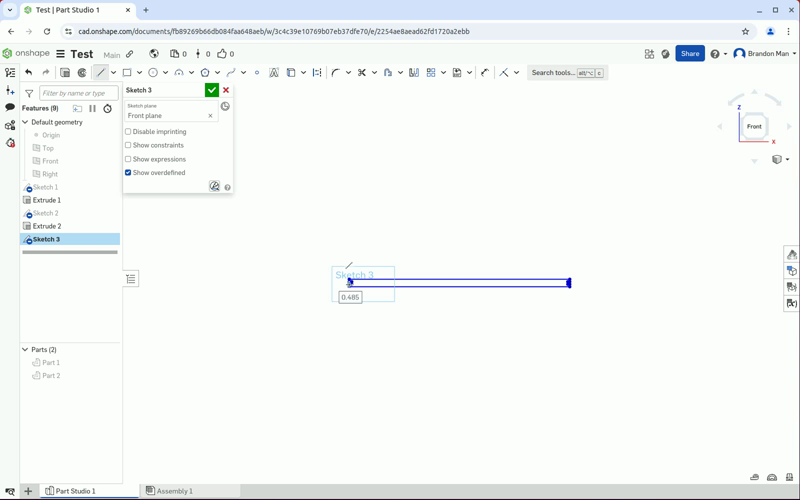
mouse_move(379, 284)
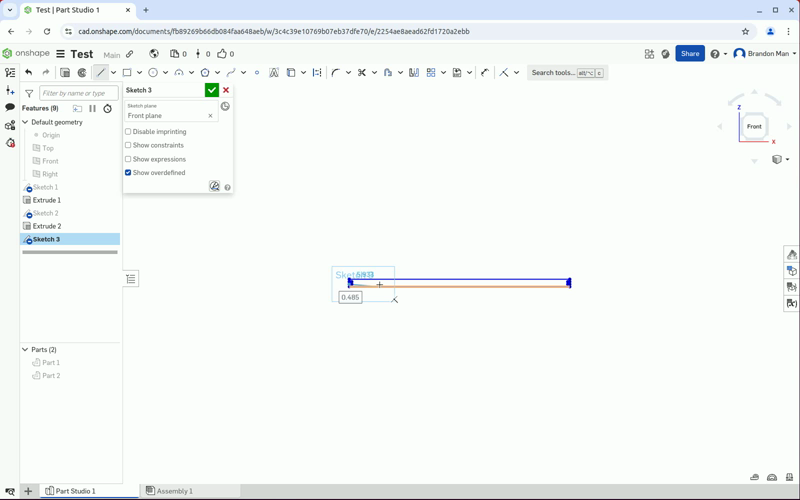
key_down(shift)
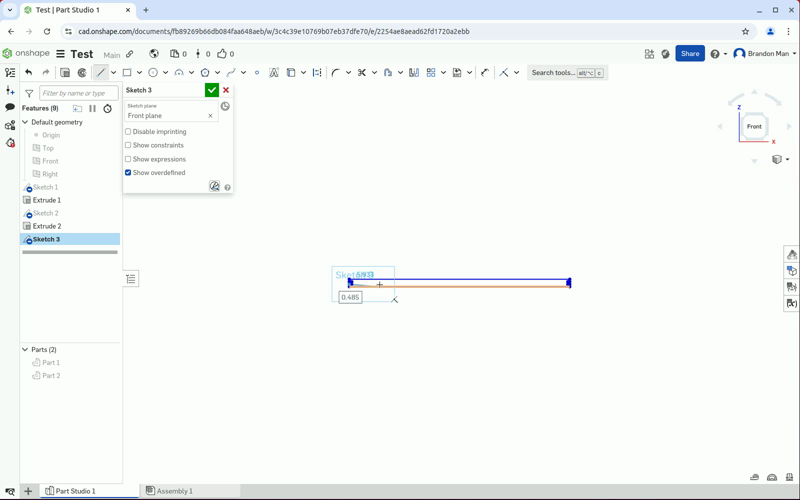
mouse_move(349, 286)
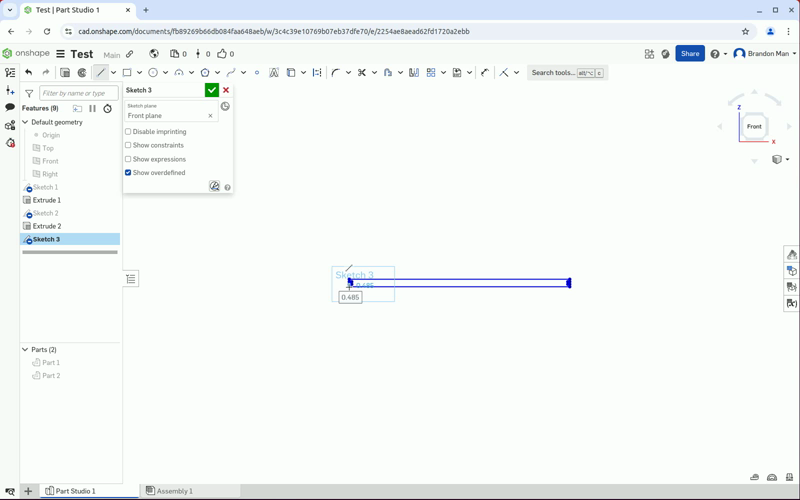
scroll(6)
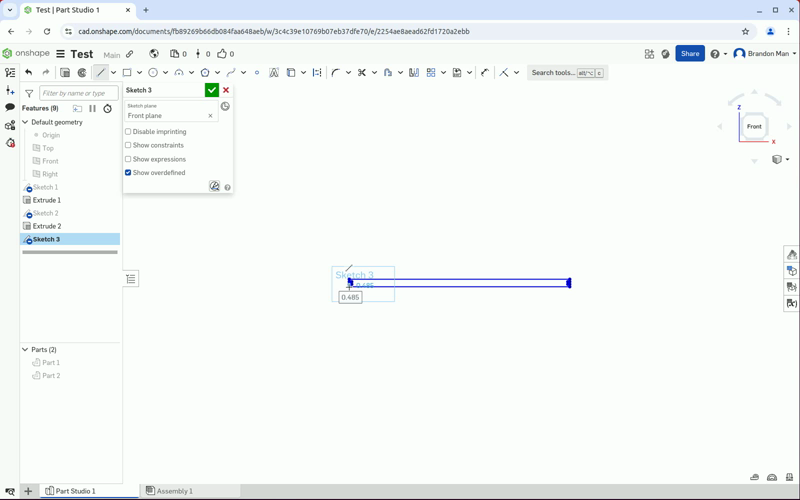
scroll(6)
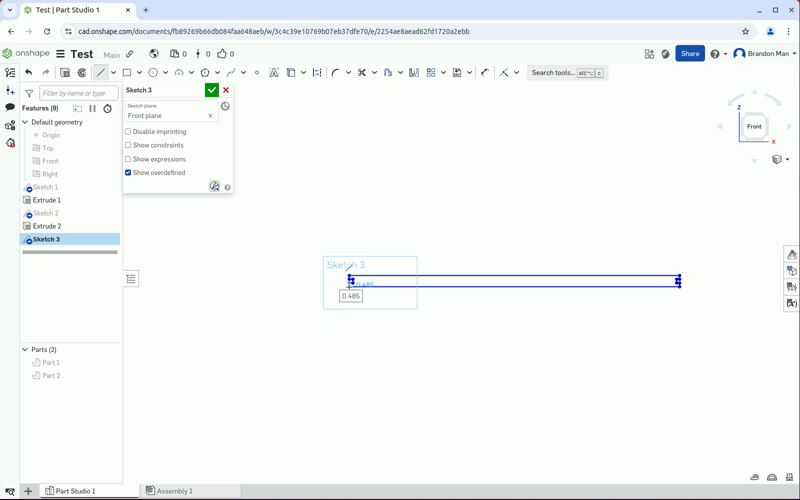
scroll(6)
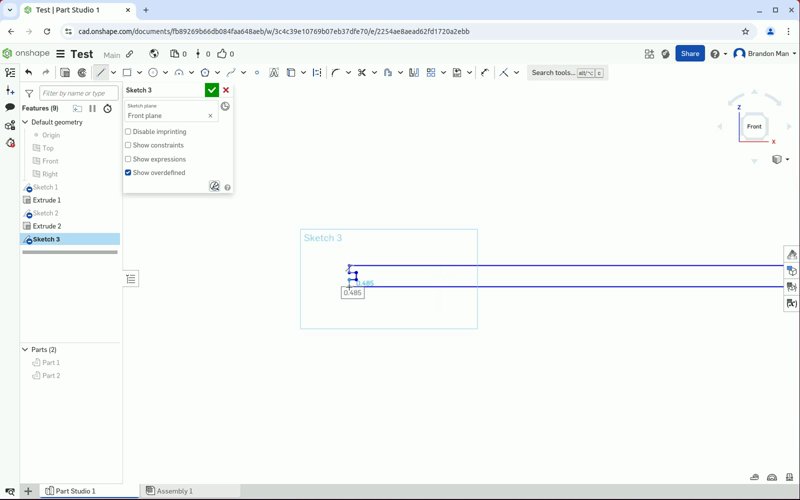
scroll(6)
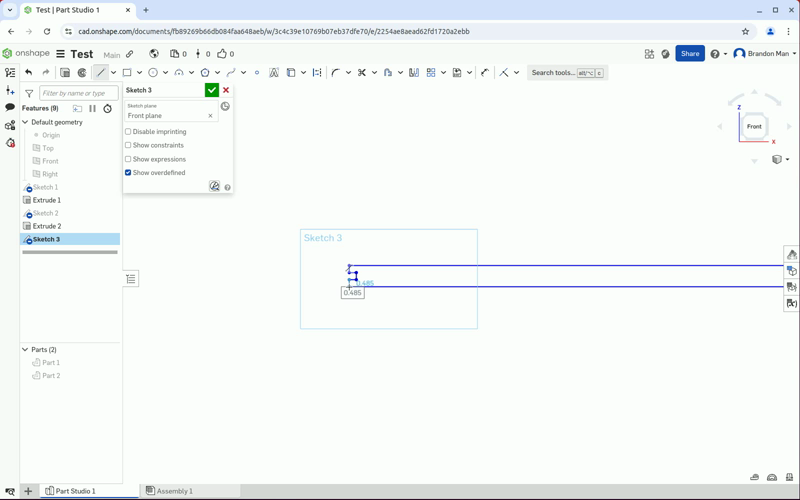
scroll(6)
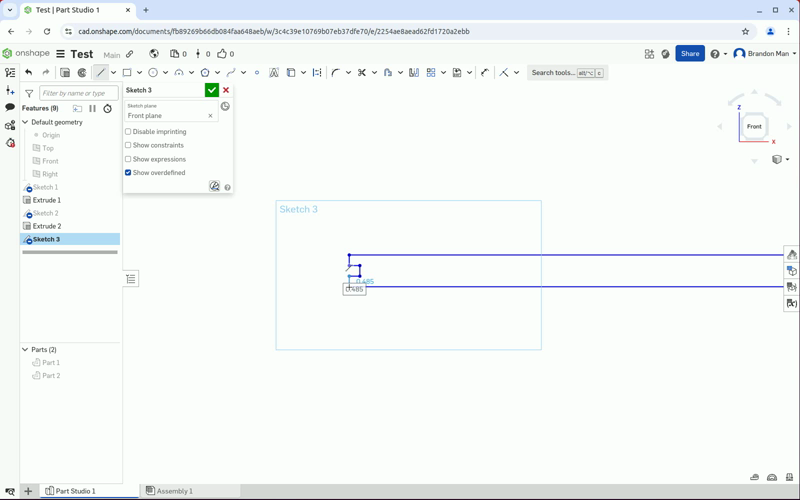
scroll(6)
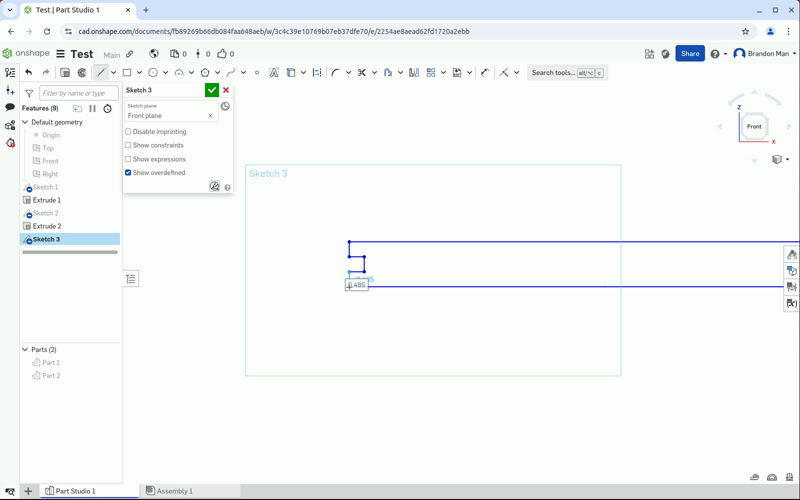
scroll(6)
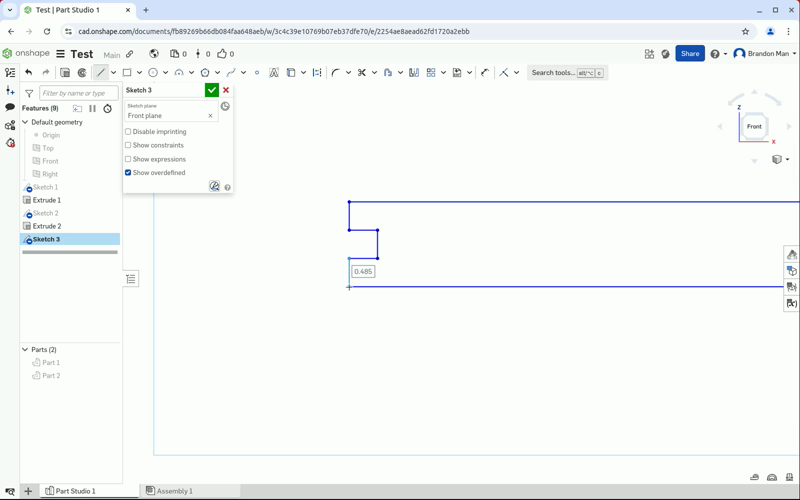
key_up(shift)
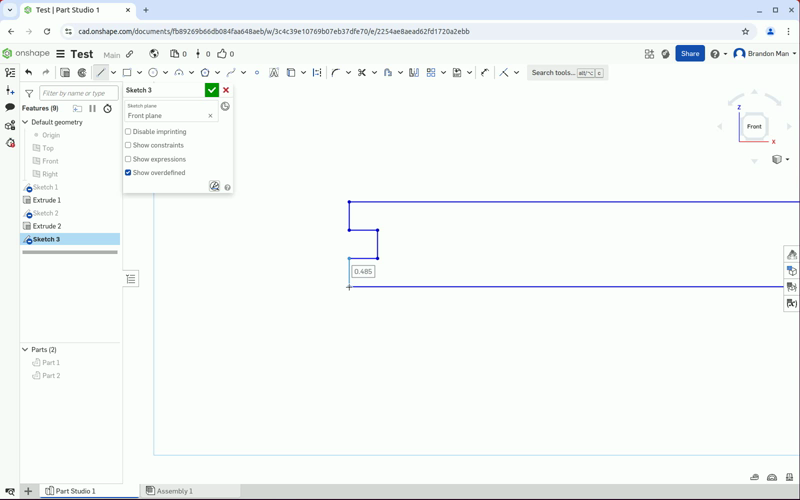
click(349, 286)
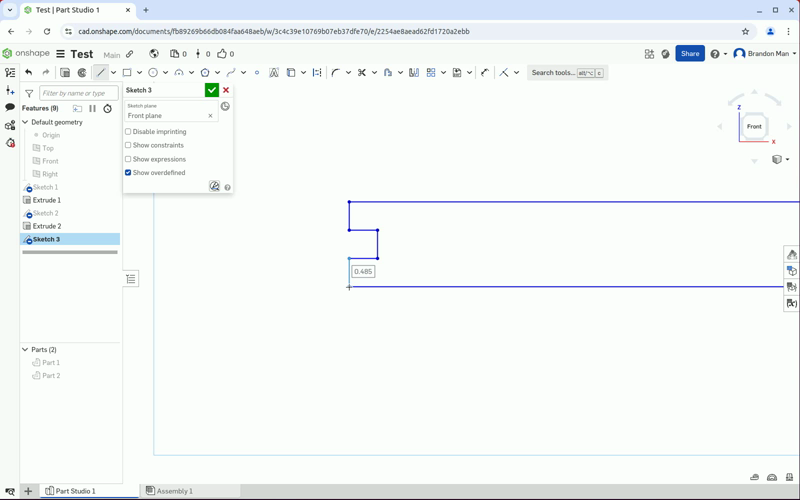
scroll(-6)
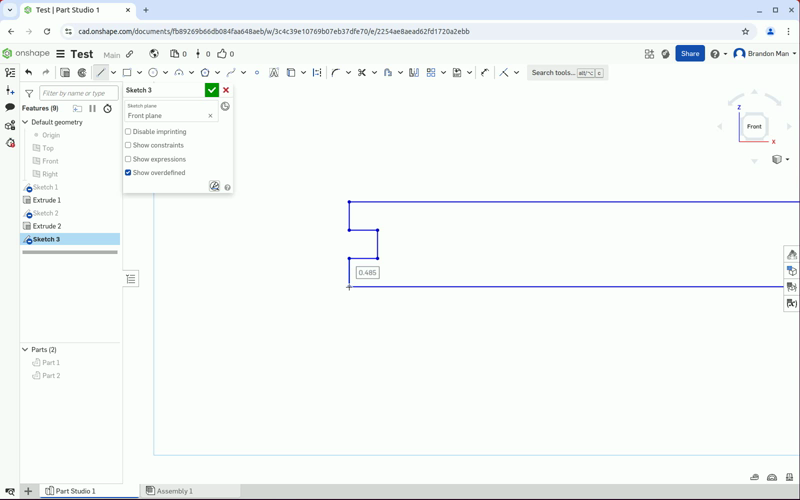
scroll(-6)
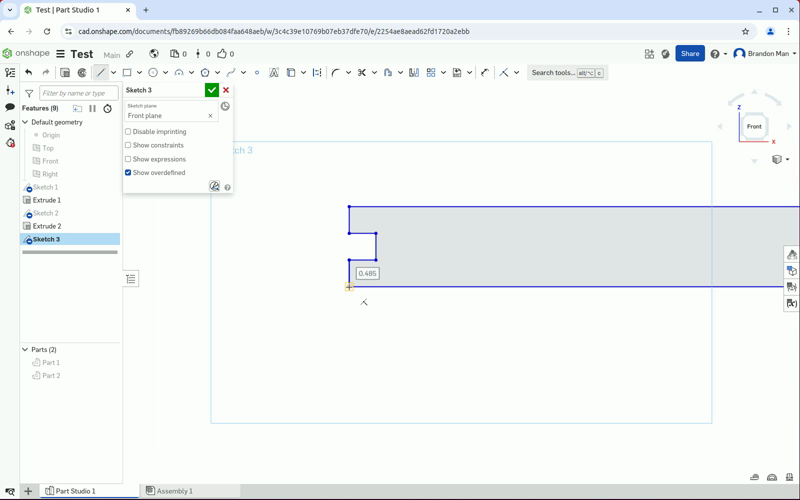
scroll(-6)
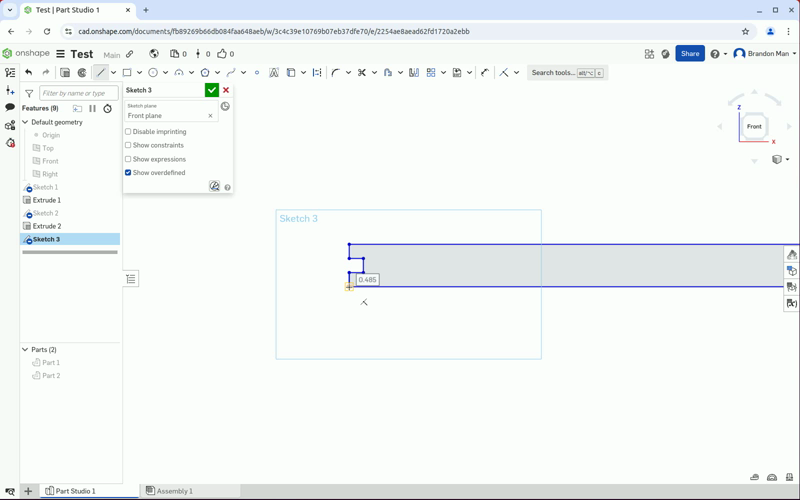
scroll(-6)
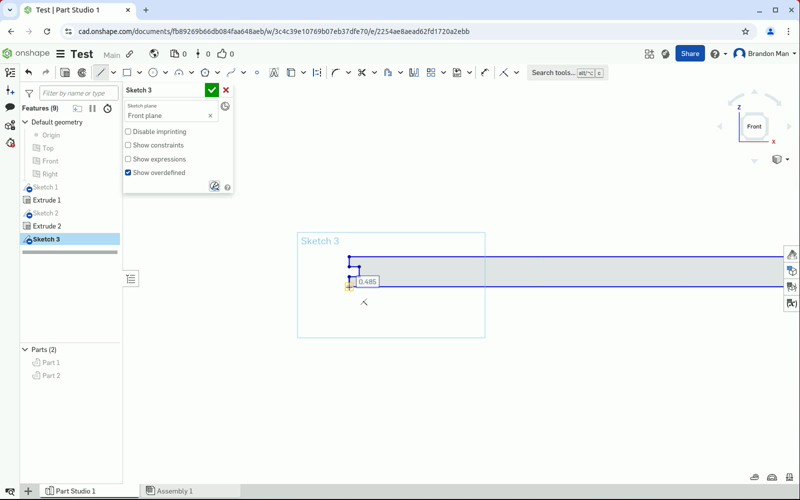
scroll(-6)
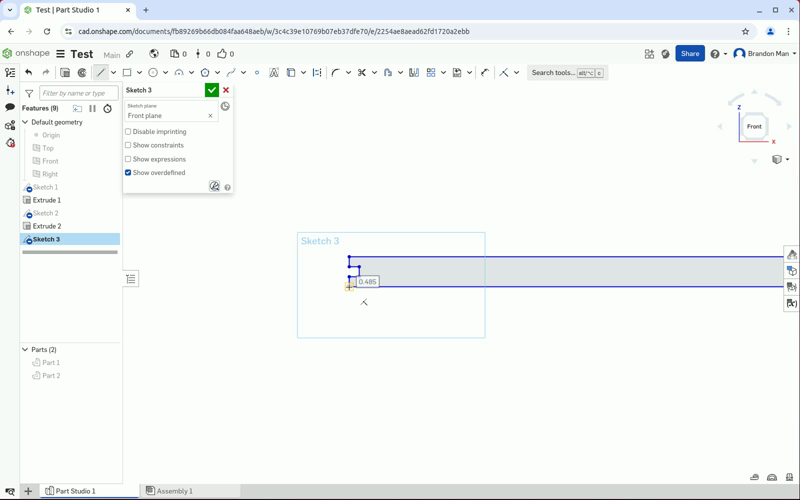
scroll(-6)
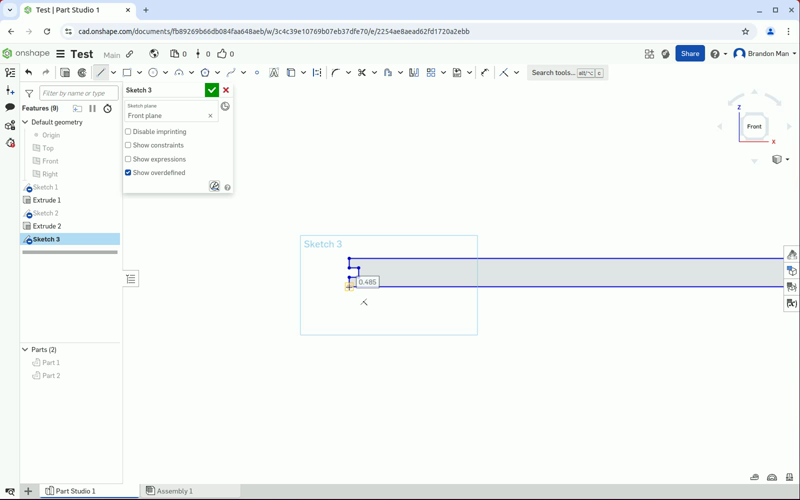
scroll(-6)
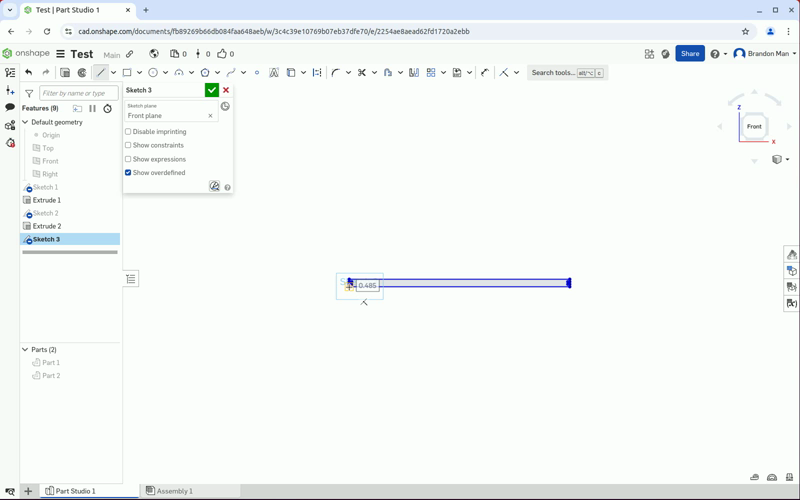
key(esc)
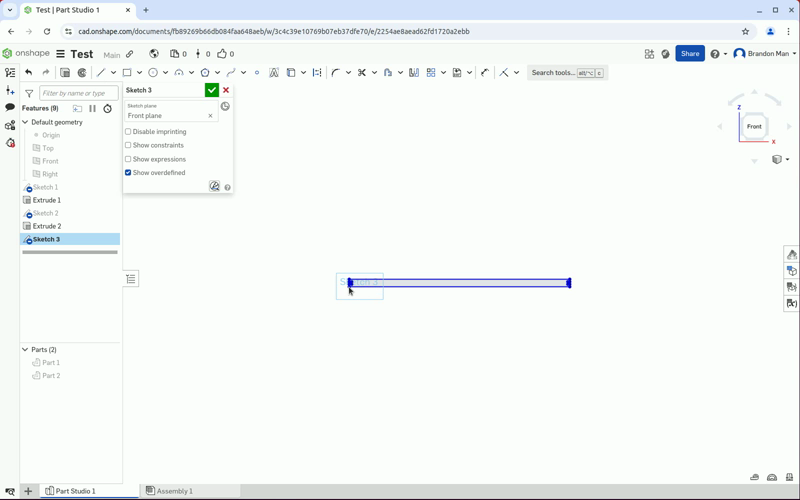
mouse_move(455, 282)
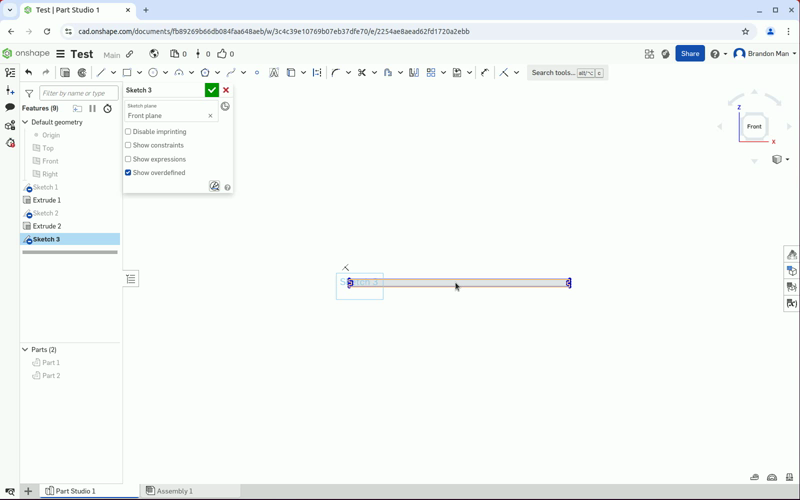
scroll(6)
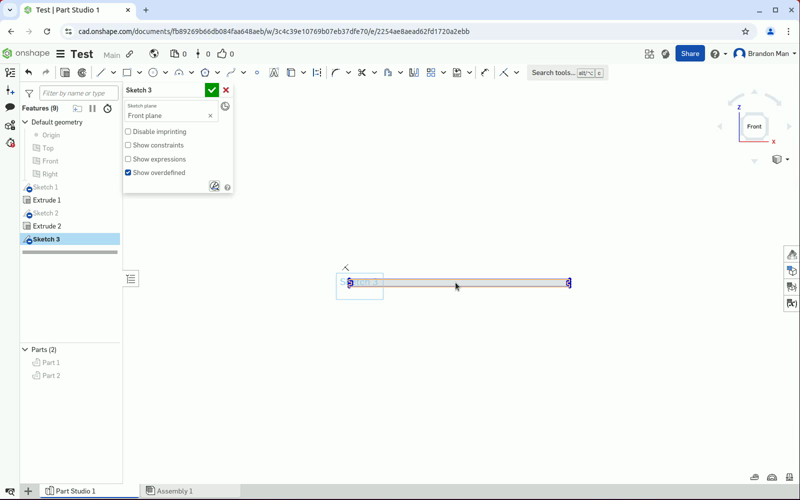
scroll(6)
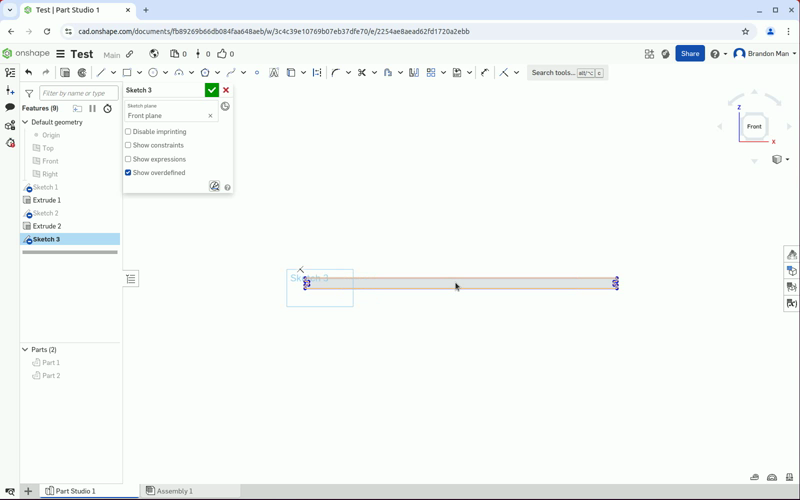
scroll(6)
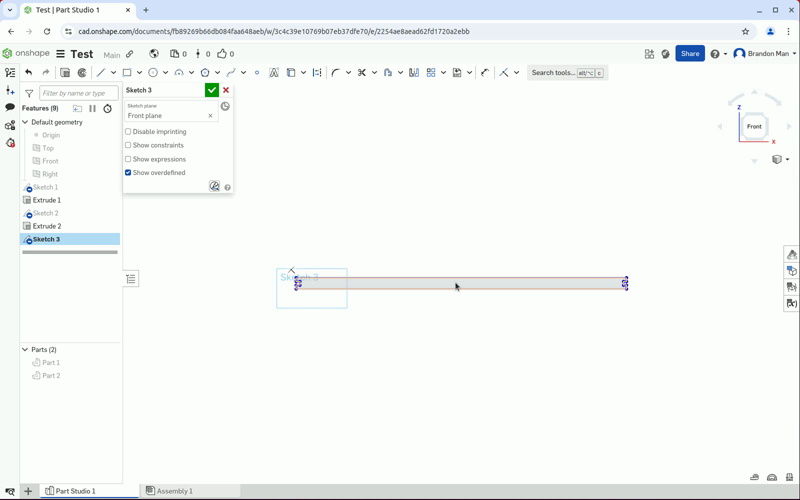
scroll(6)
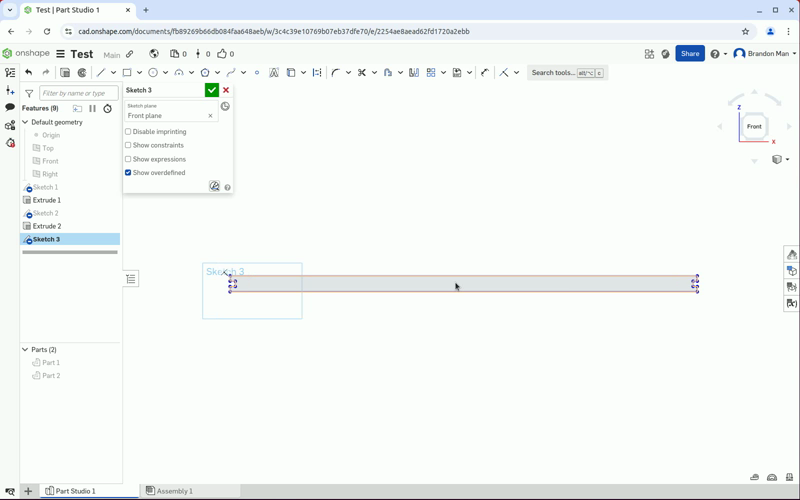
scroll(6)
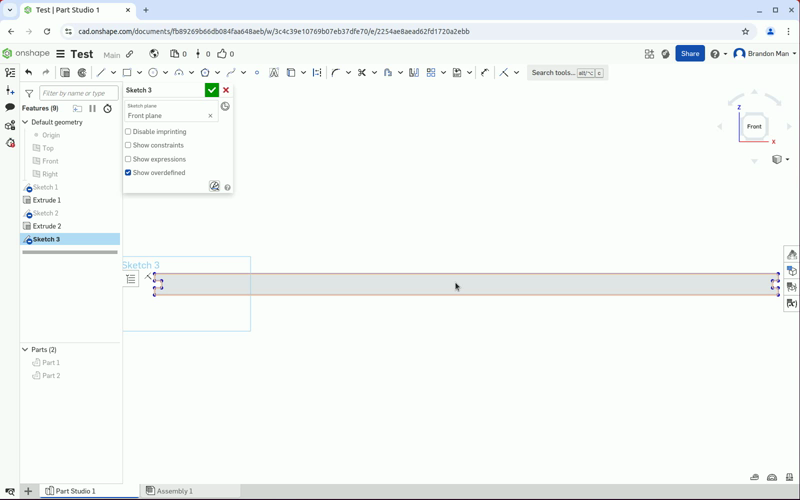
scroll(6)
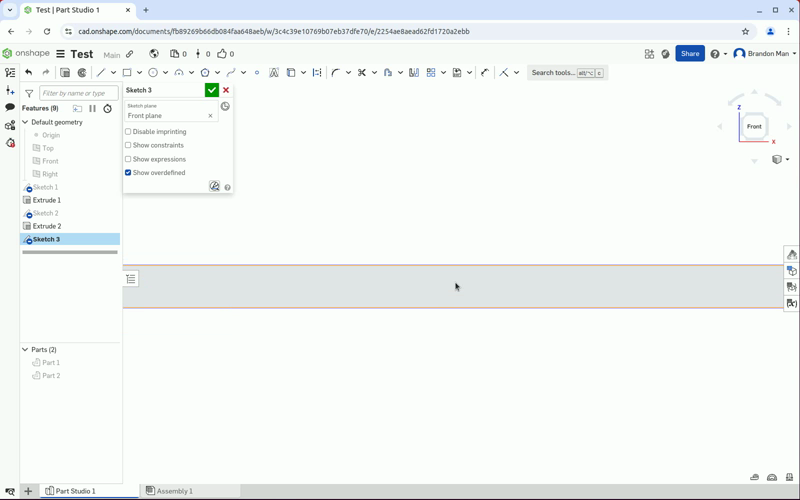
scroll(6)
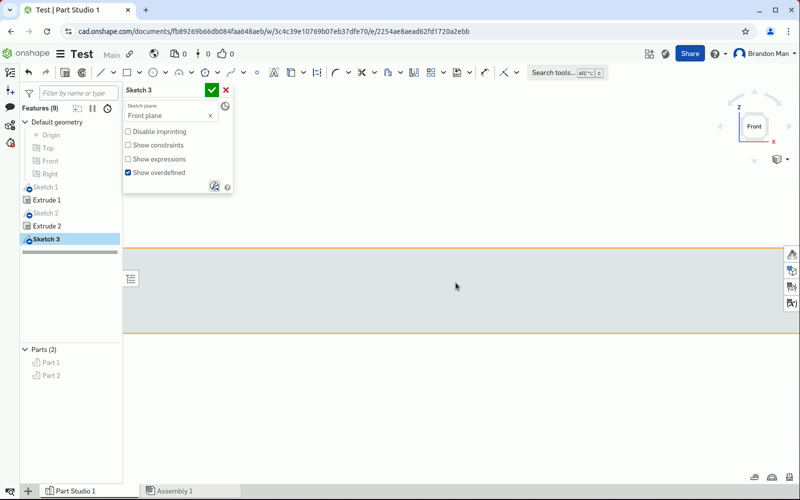
click(455, 282)
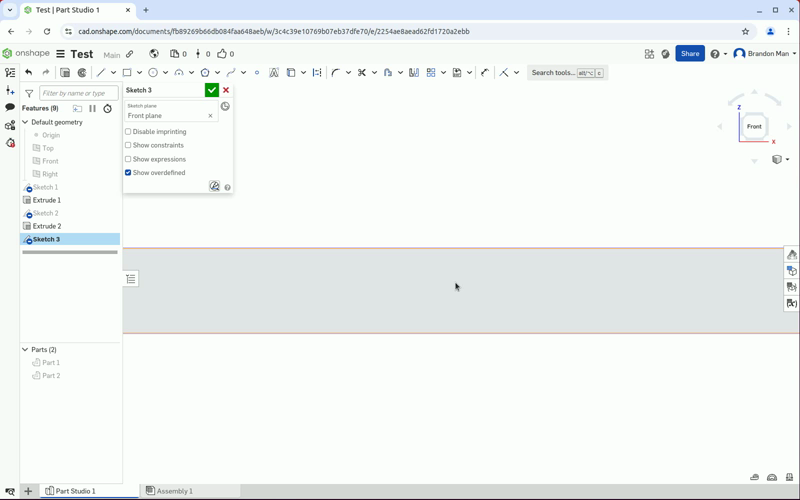
scroll(-6)
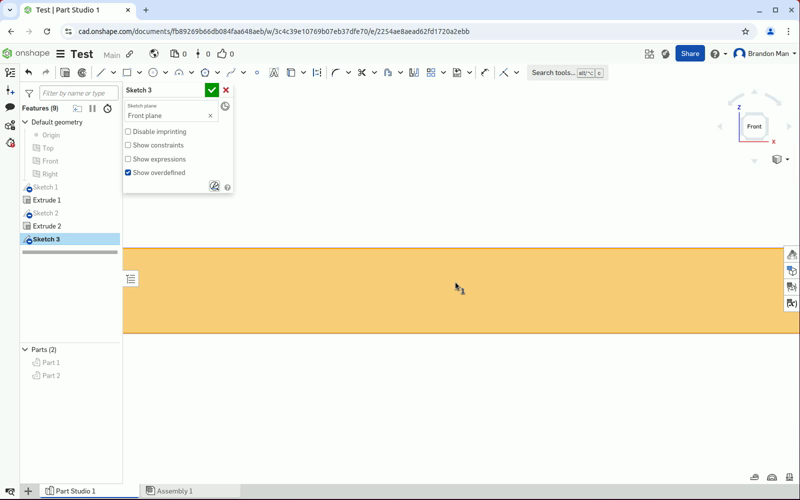
scroll(-6)
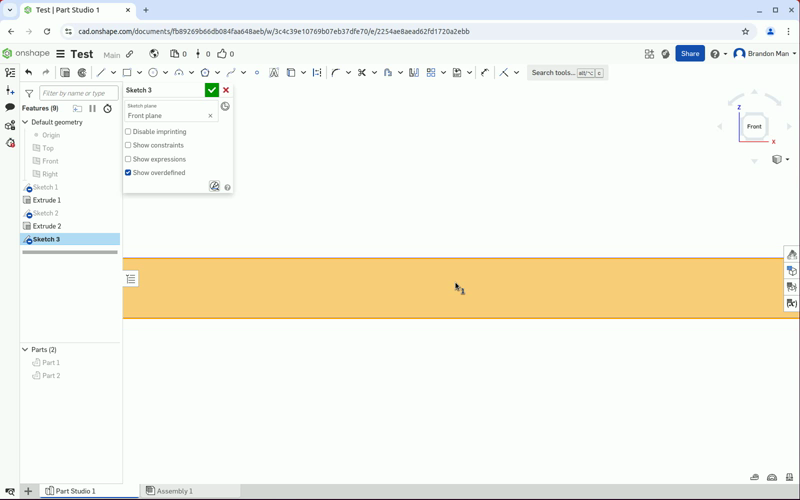
scroll(-6)
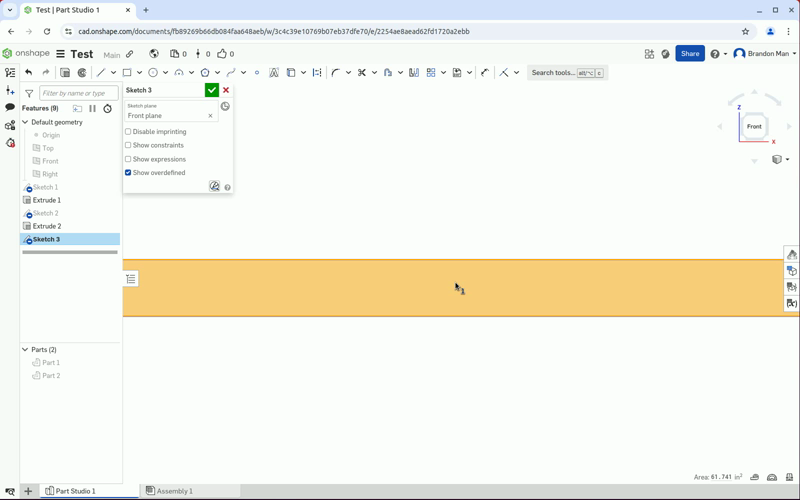
scroll(-6)
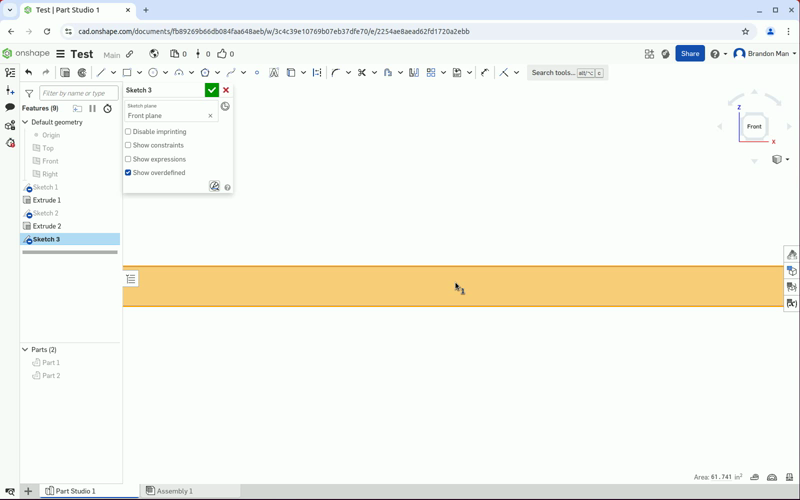
scroll(-6)
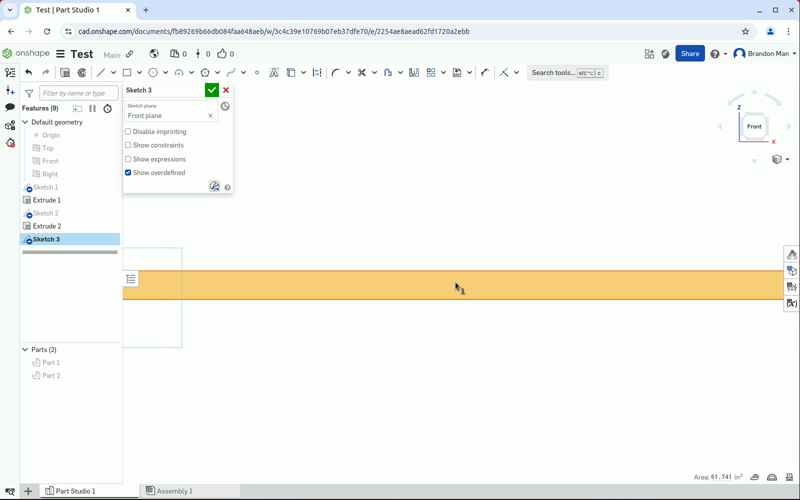
scroll(-6)
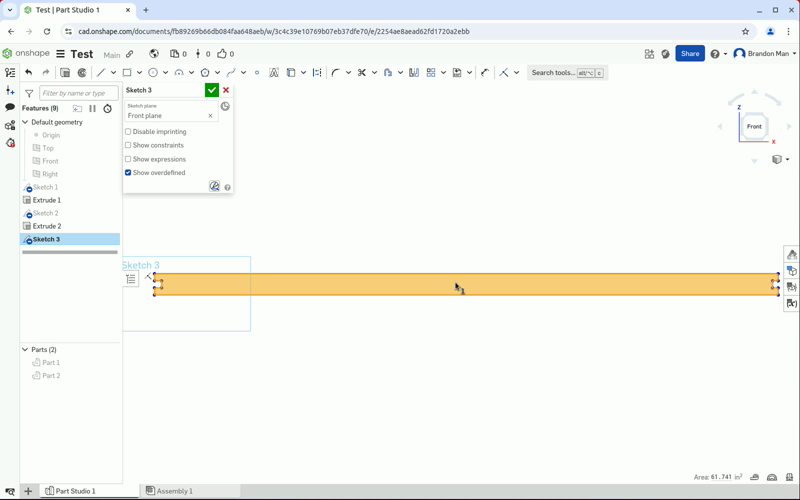
scroll(-6)
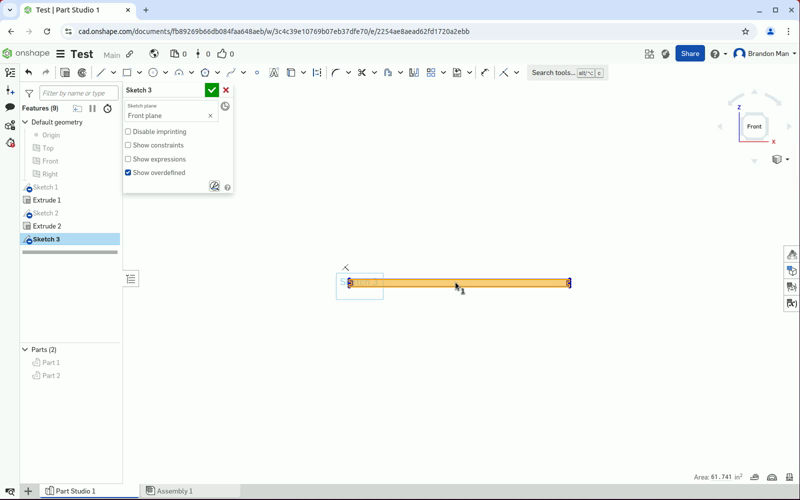
mouse_move(73, 352)
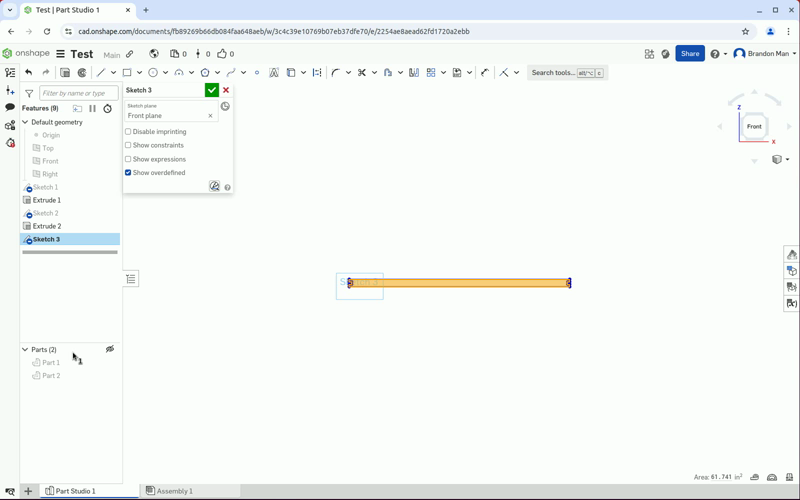
key(shift+y)
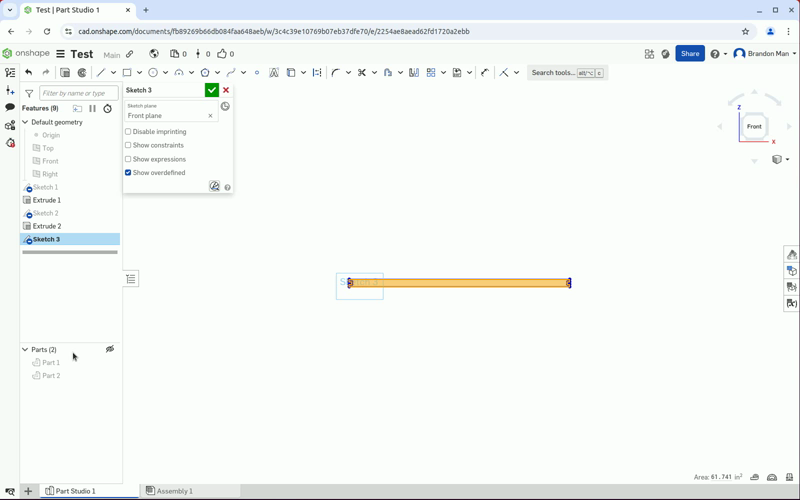
key(shift+e)
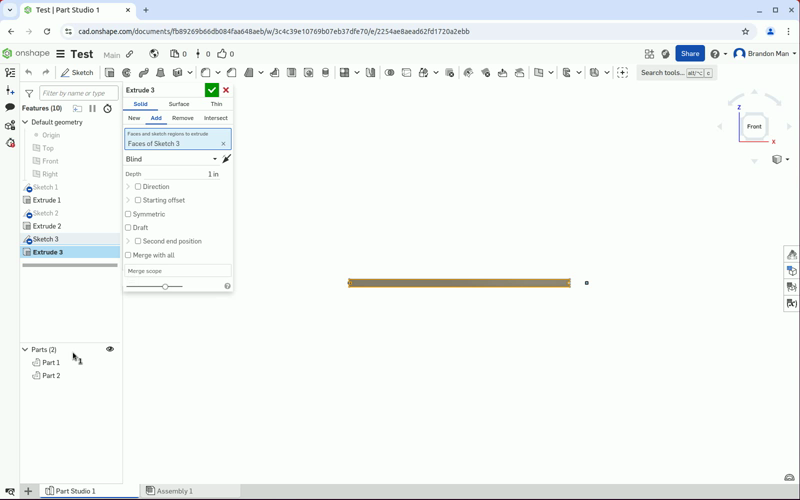
mouse_move(143, 106)
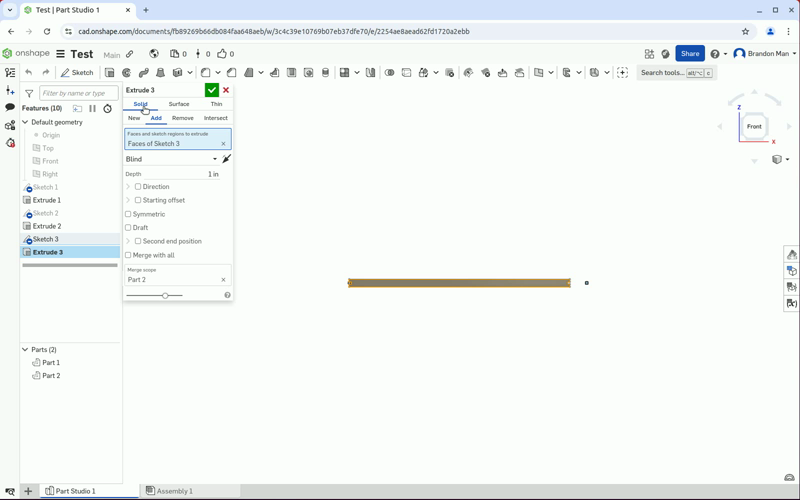
click(143, 106)
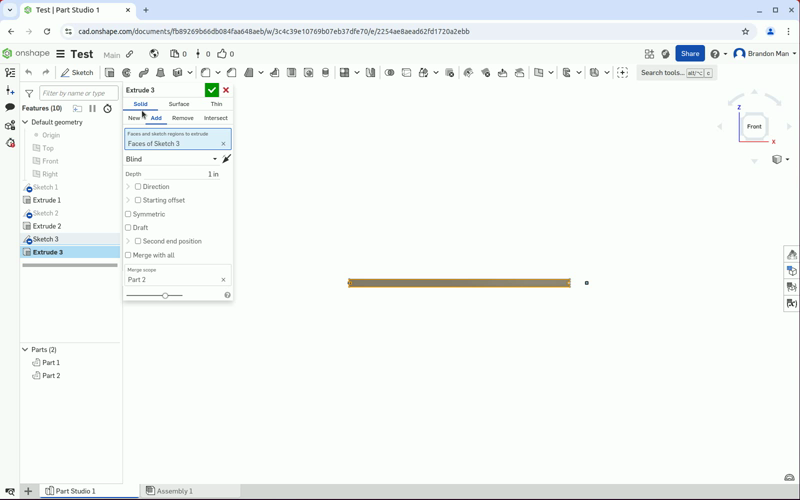
mouse_move(137, 120)
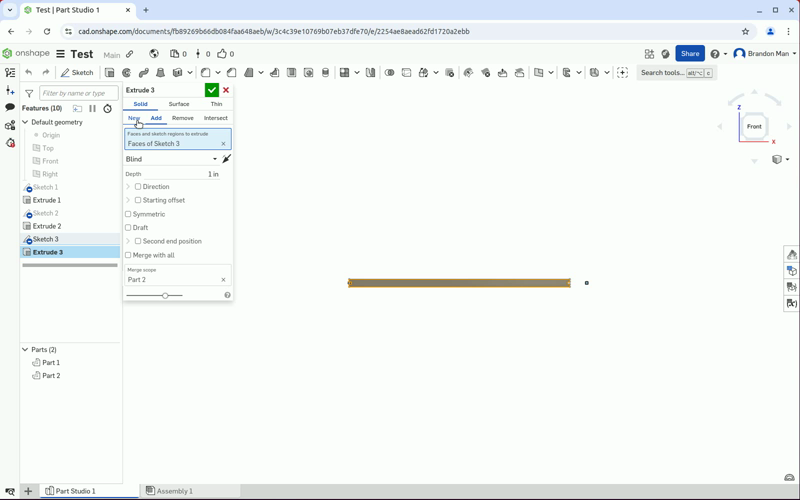
click(137, 120)
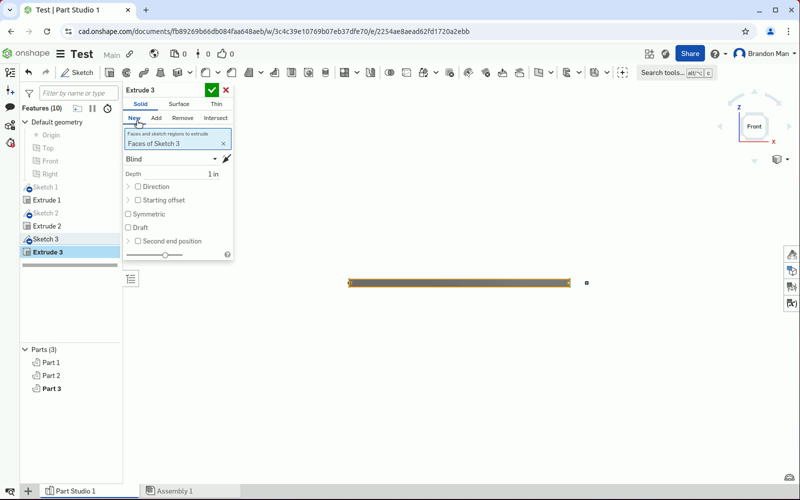
key(tab, 4)
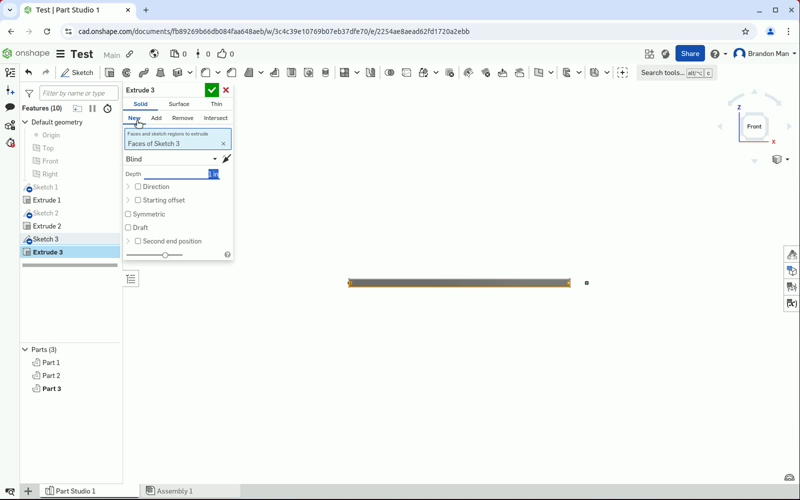
text(21.664)
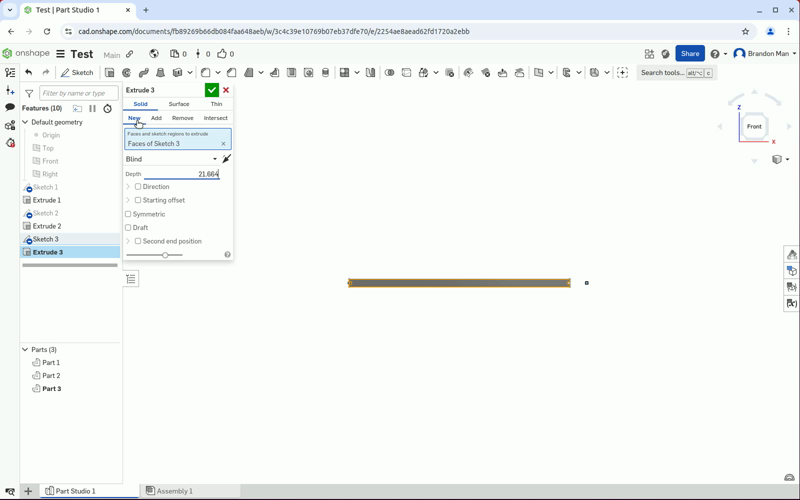
key(tab, 3)
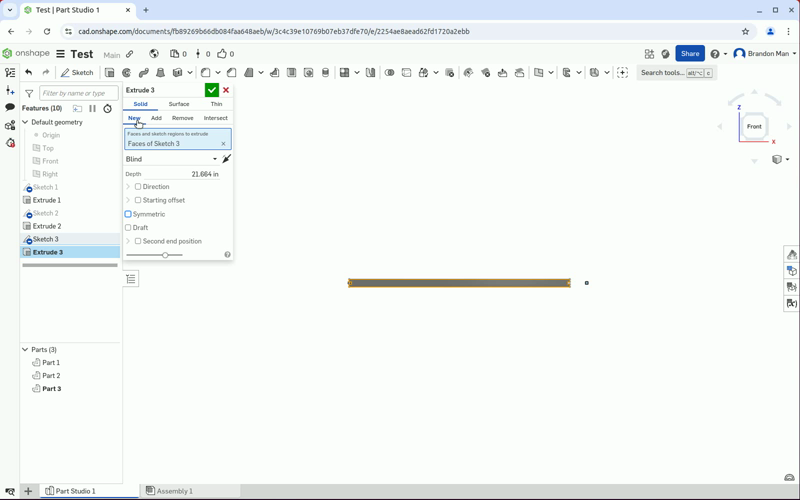
key(space)
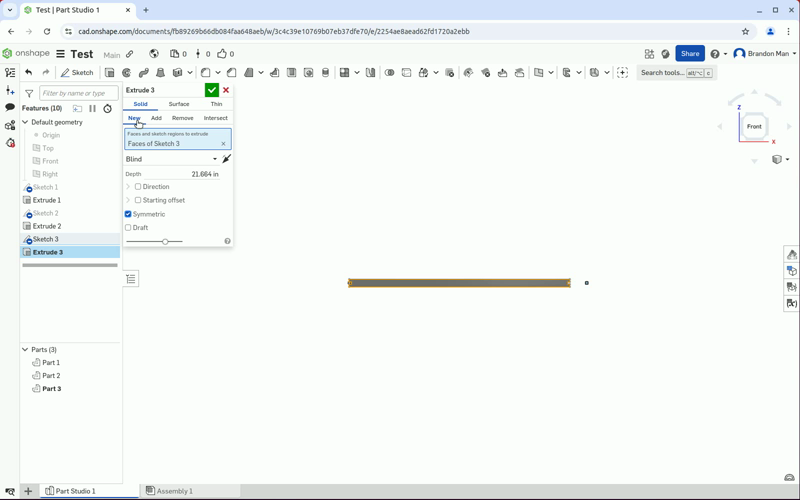
key(enter)
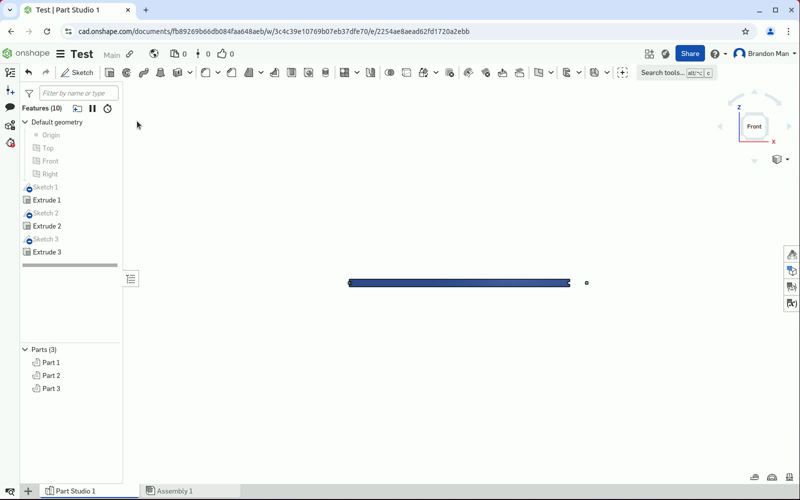
key(shift+h)
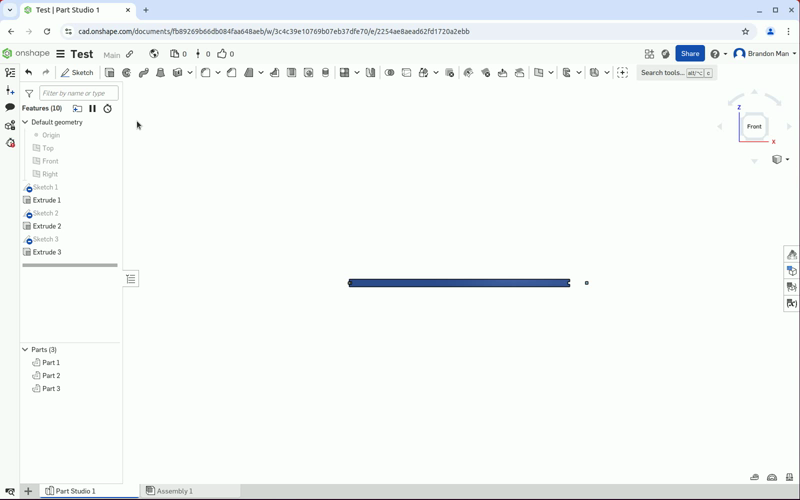
key(shift+h)
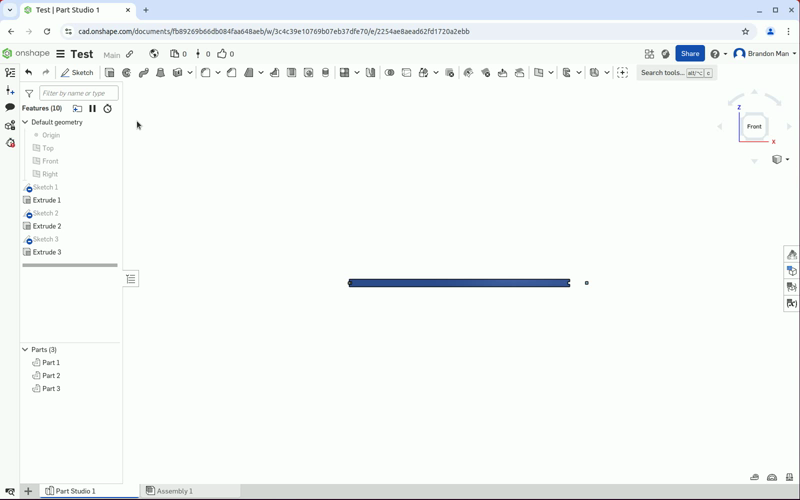
mouse_move(73, 189)
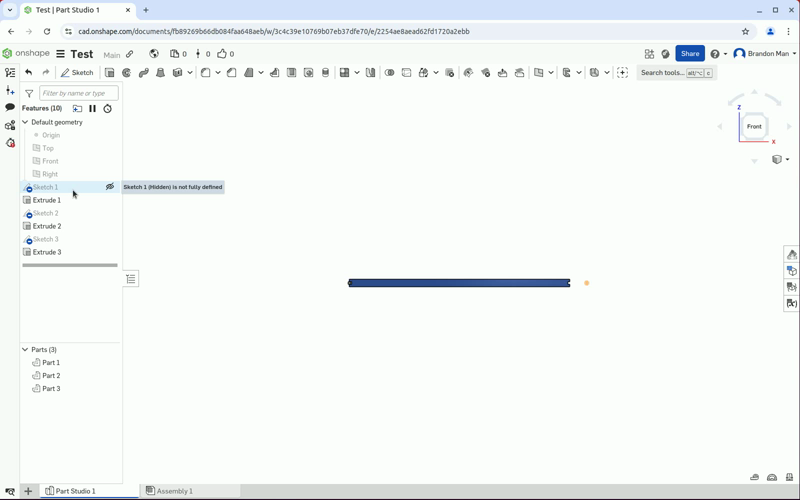
click(73, 189)
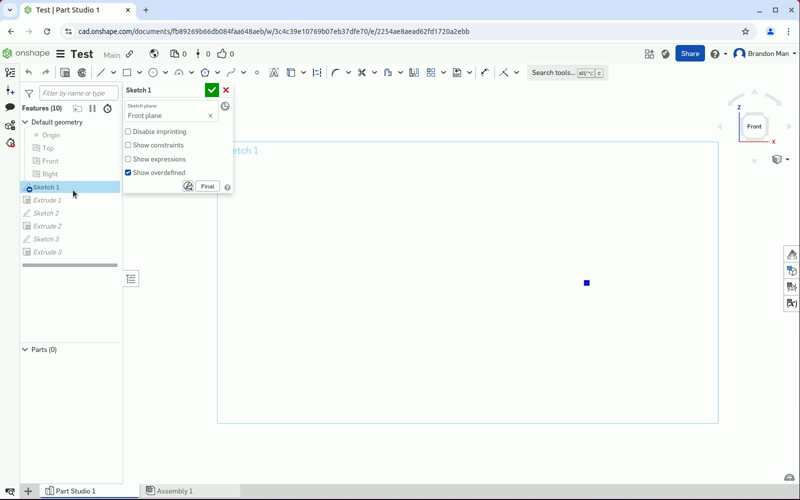
mouse_move(229, 92)
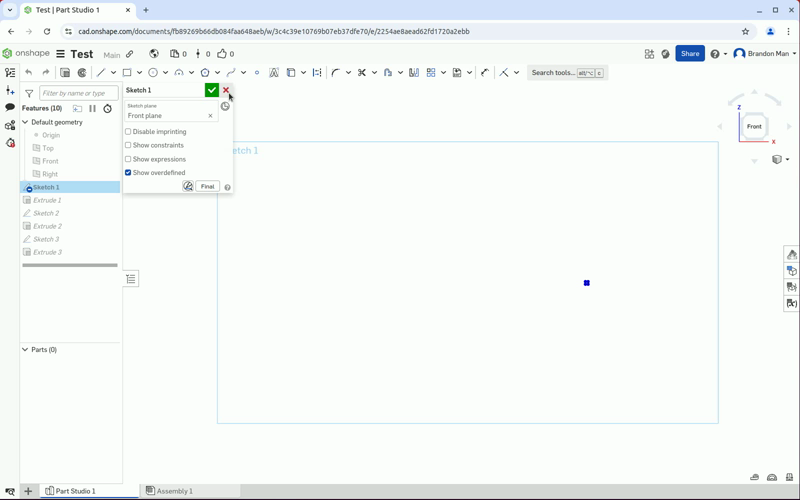
click(229, 92)
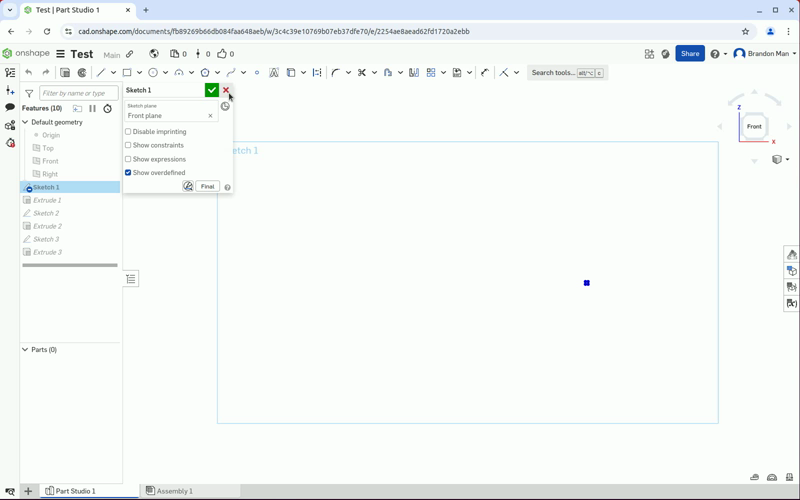
key(shift+s)
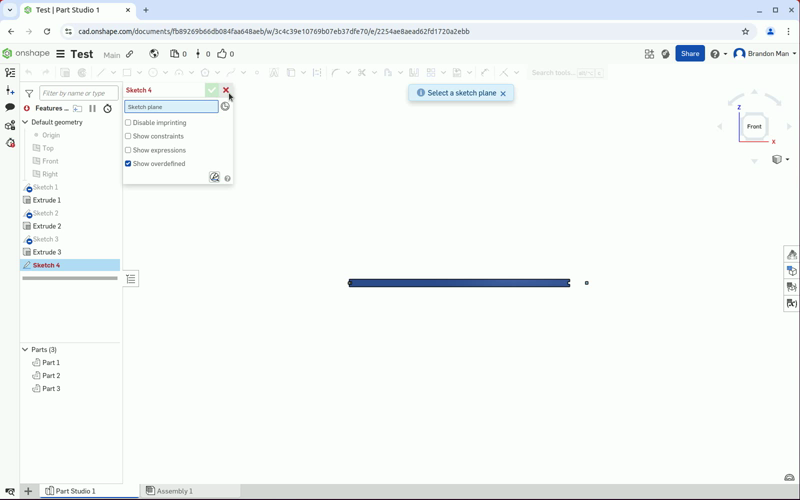
mouse_move(73, 163)
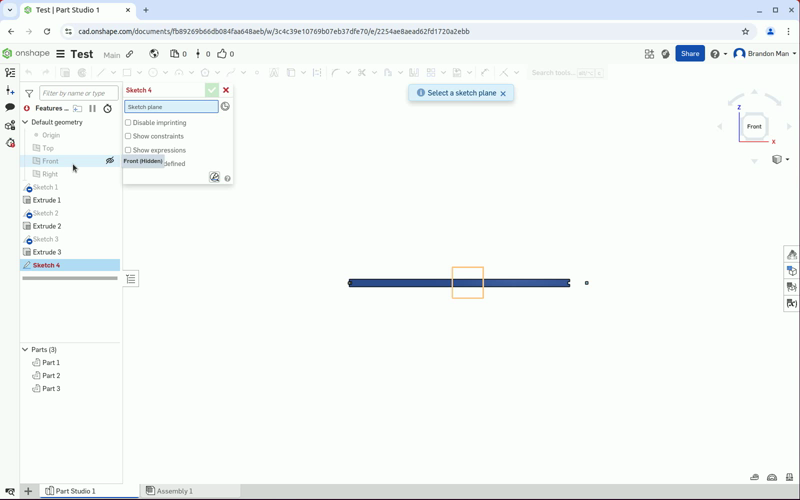
click(73, 163)
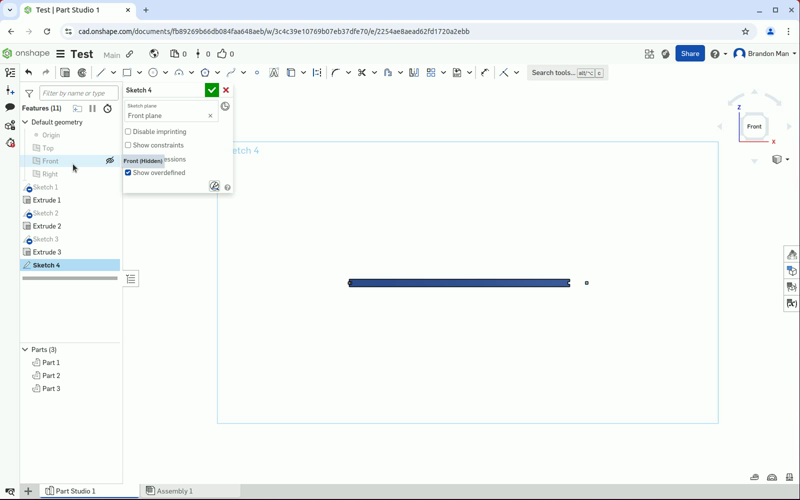
mouse_move(73, 352)
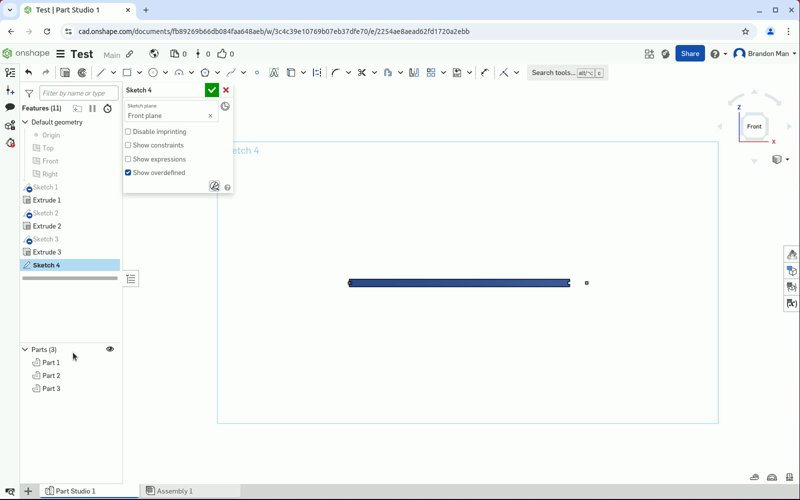
key(y)
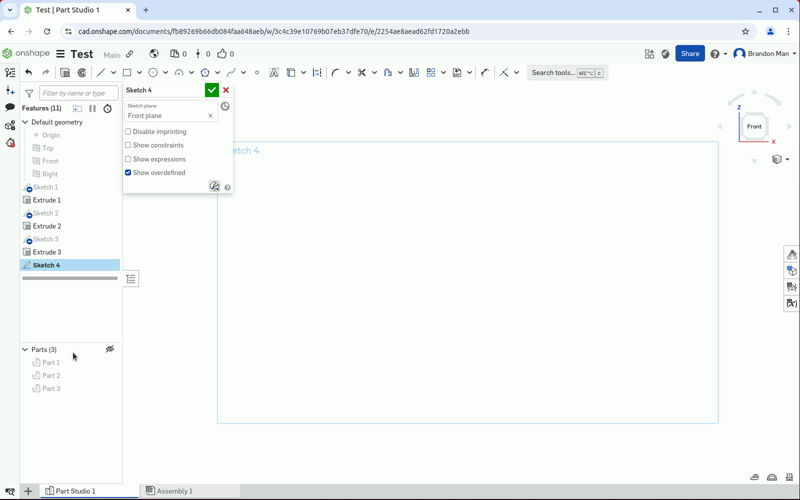
key(l)
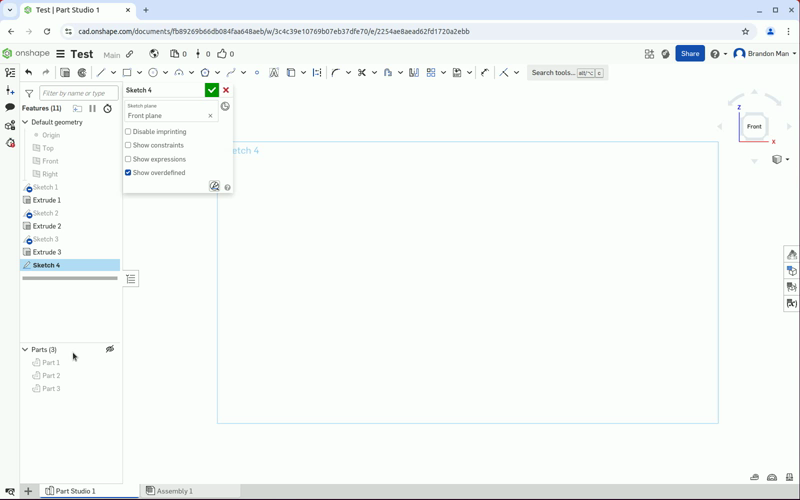
key_down(shift)
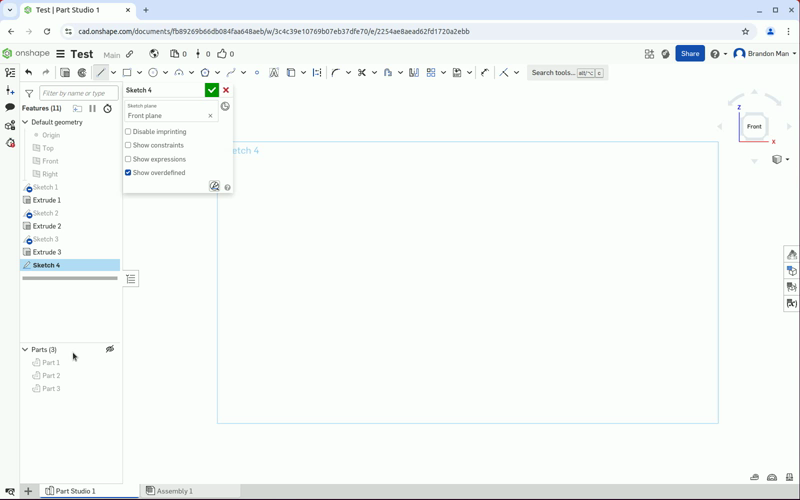
mouse_move(569, 284)
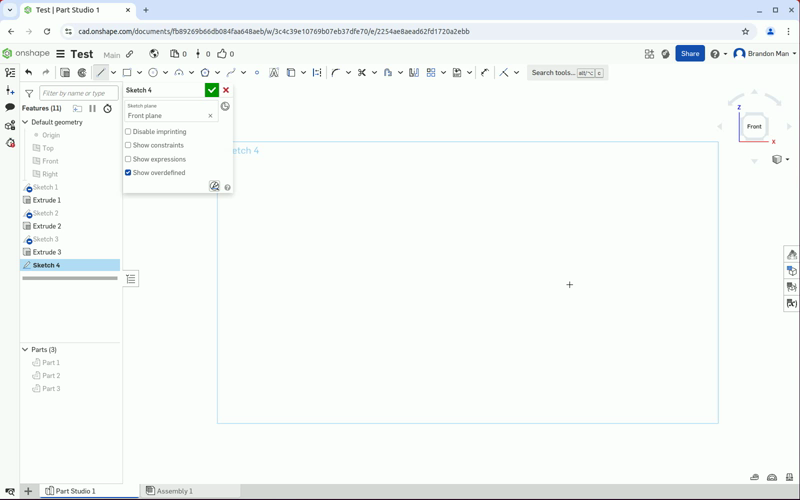
click(569, 284)
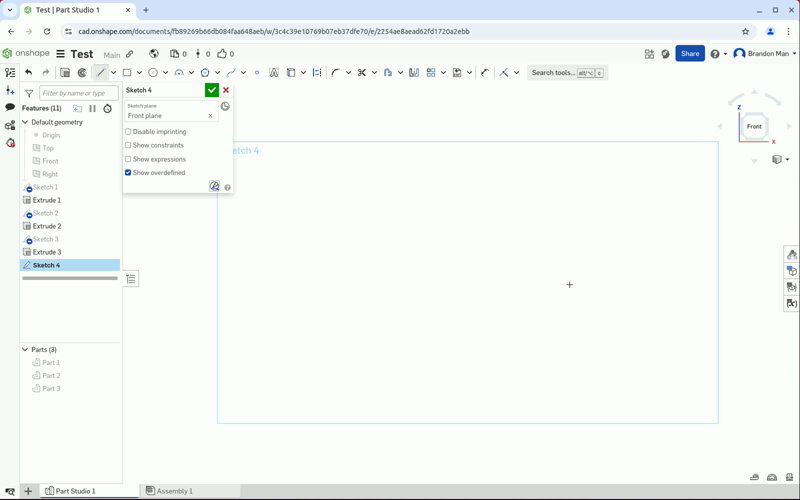
key_up(shift)
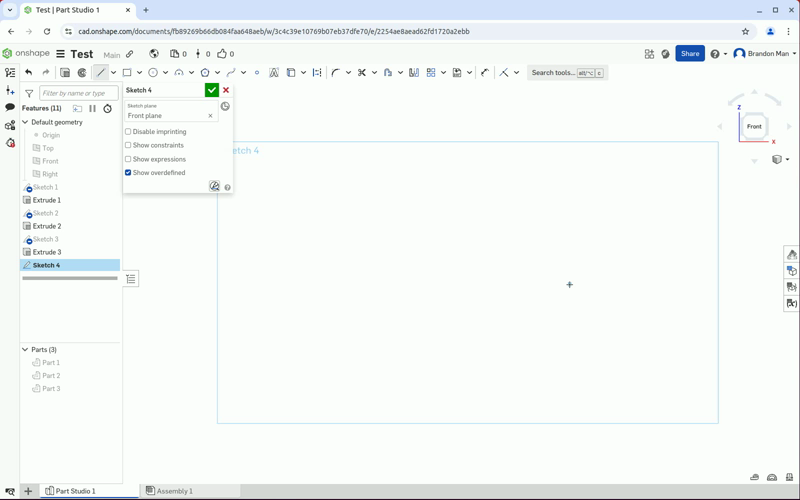
key_down(shift)
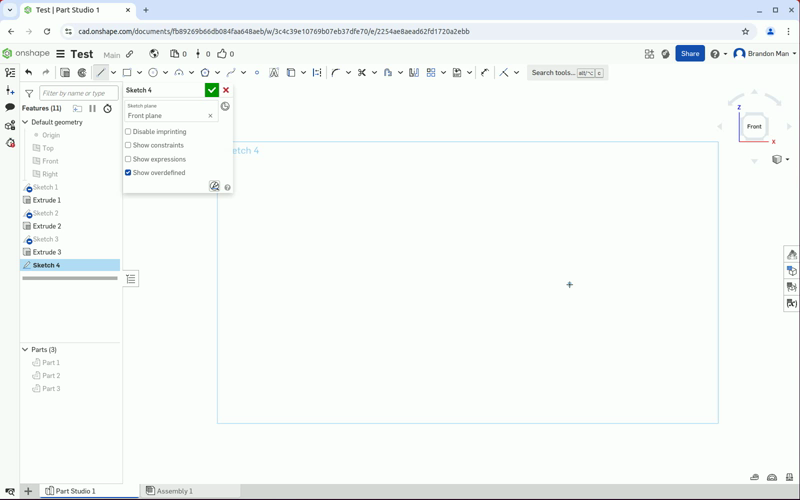
mouse_move(589, 284)
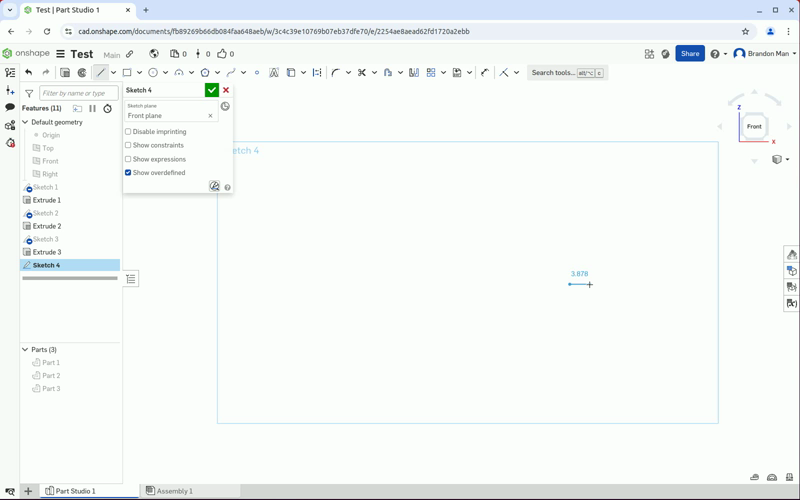
mouse_move(572, 284)
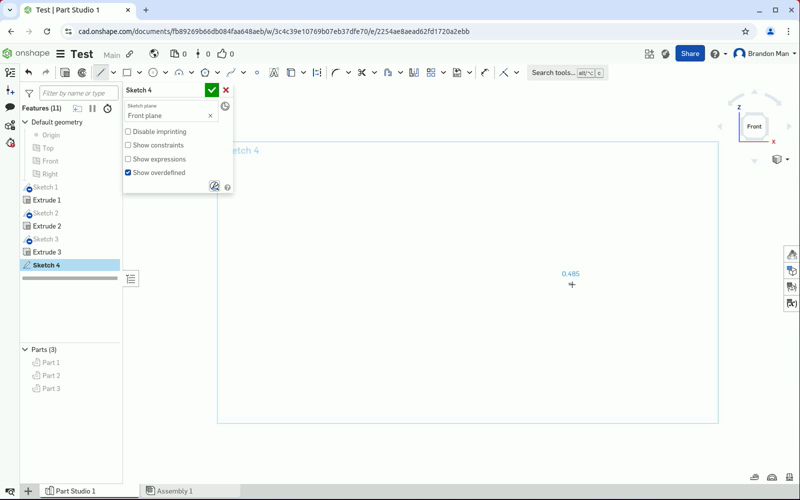
scroll(6)
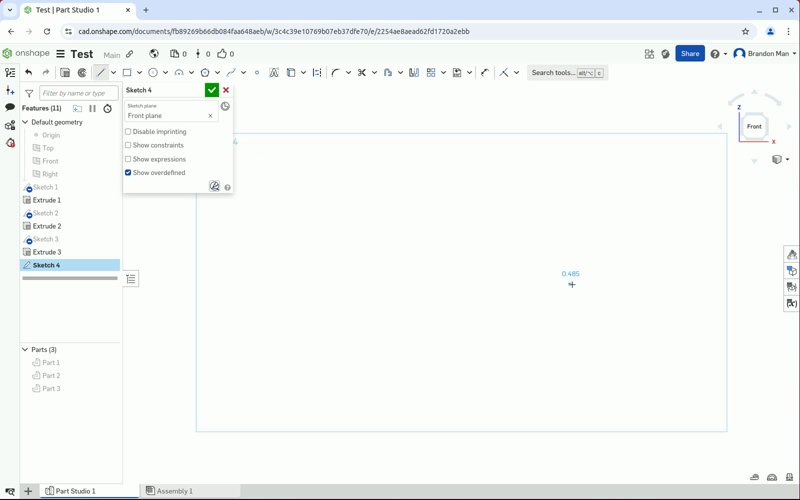
scroll(6)
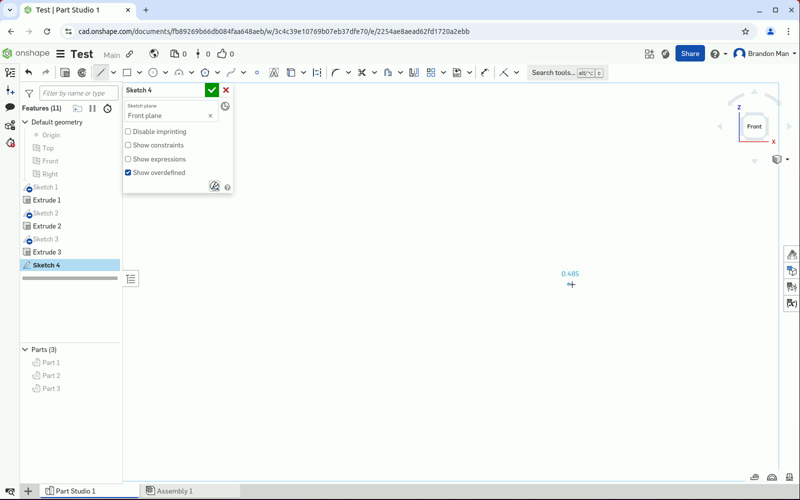
scroll(6)
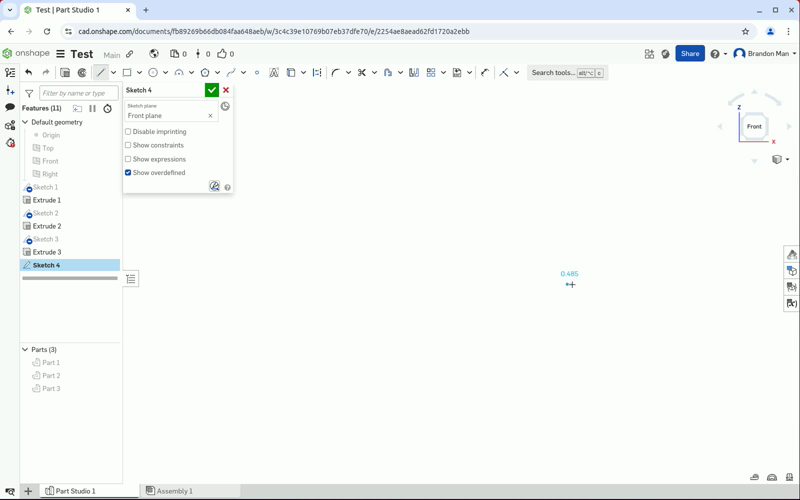
scroll(6)
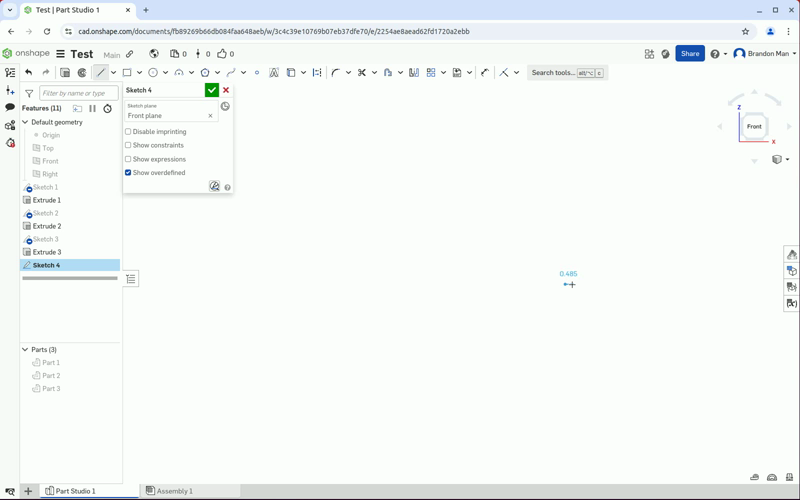
scroll(6)
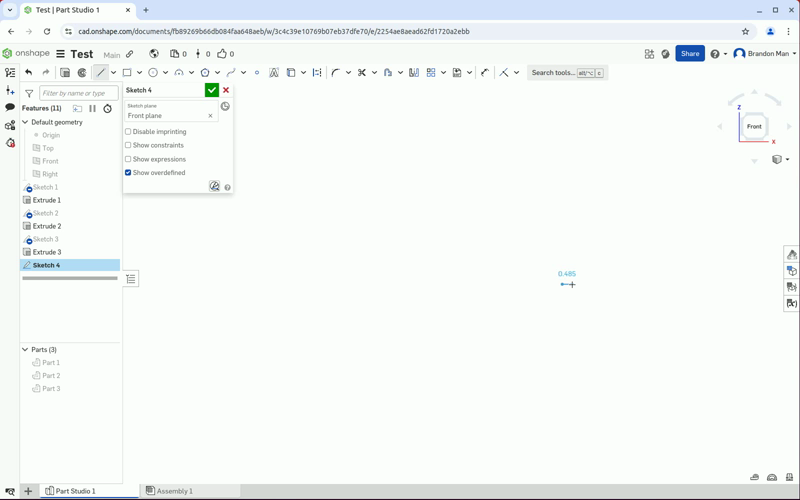
scroll(6)
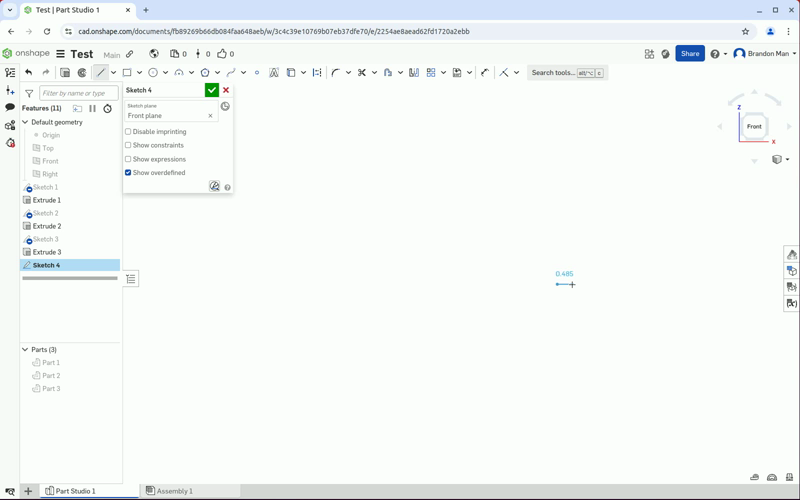
scroll(6)
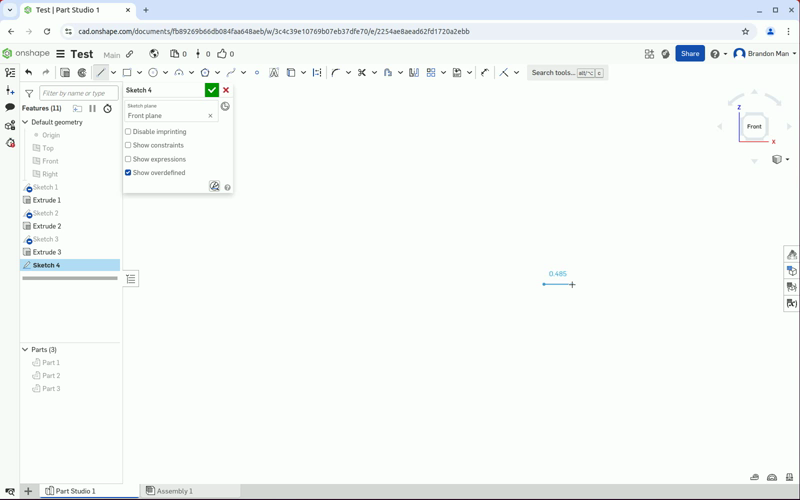
click(572, 284)
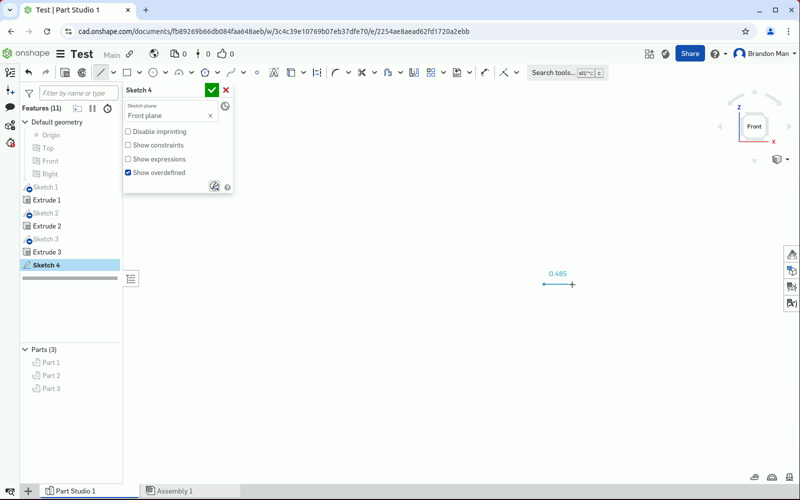
scroll(-6)
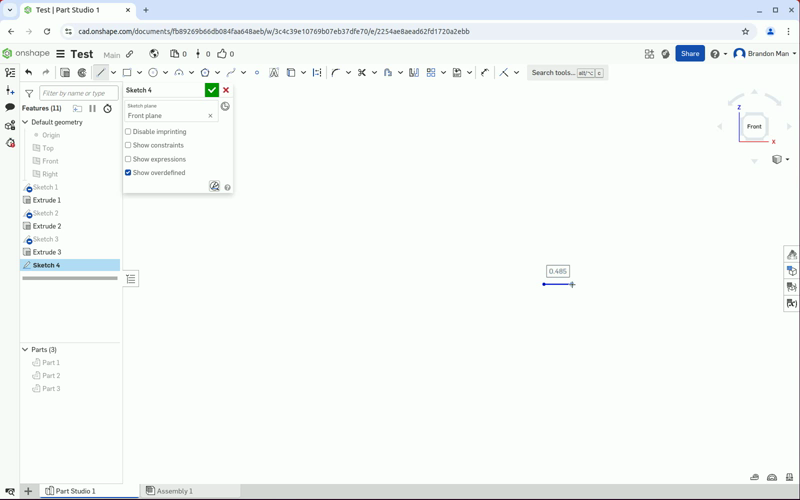
scroll(-6)
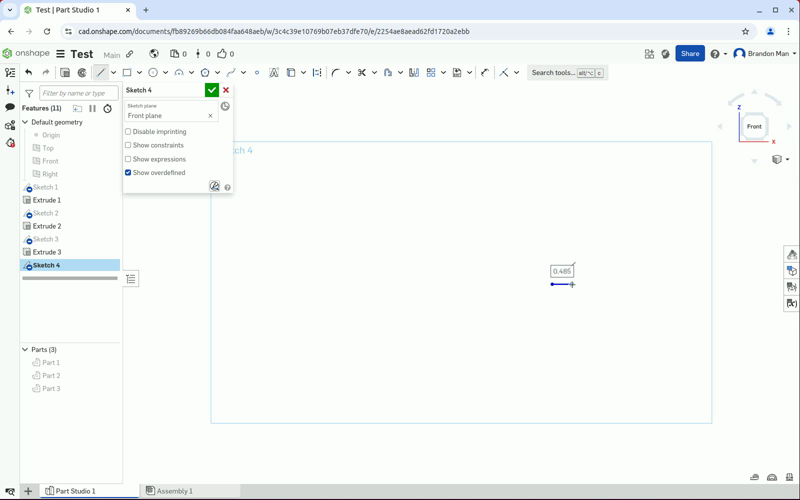
scroll(-6)
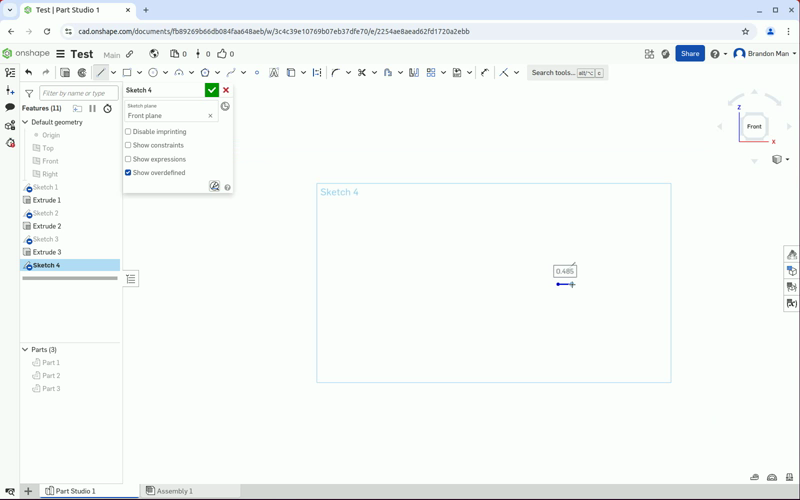
scroll(-6)
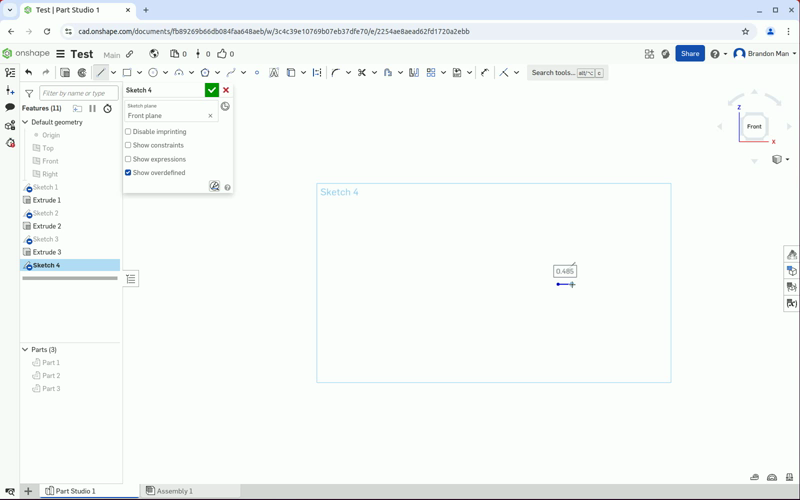
scroll(-6)
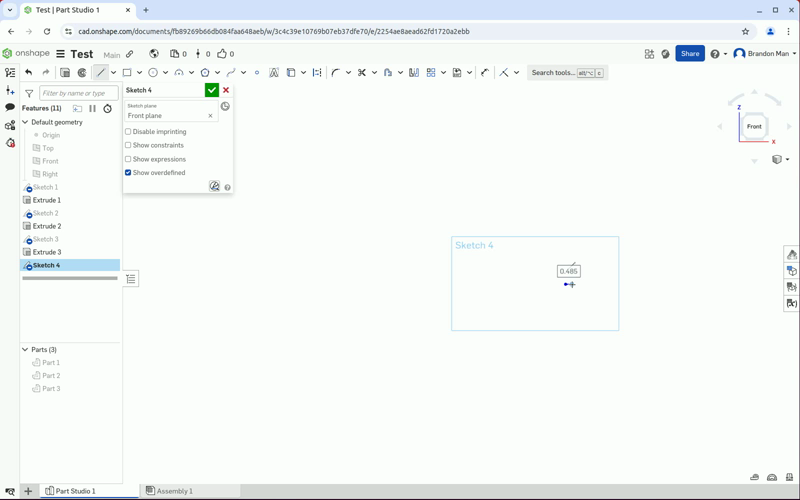
scroll(-6)
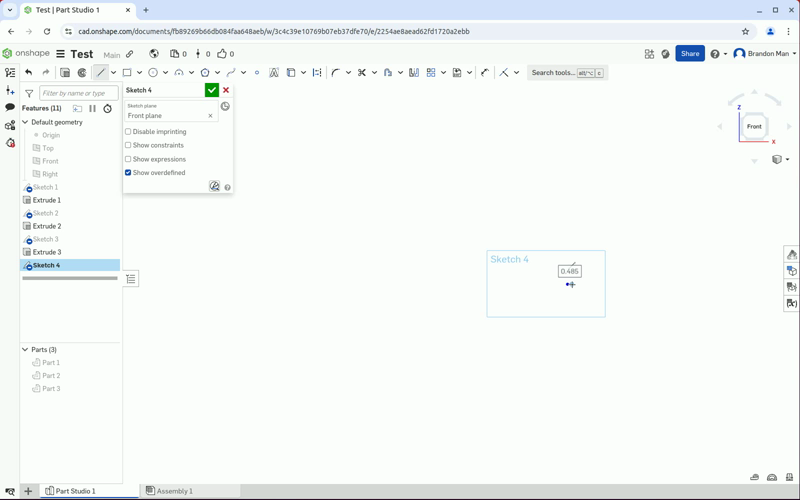
scroll(-6)
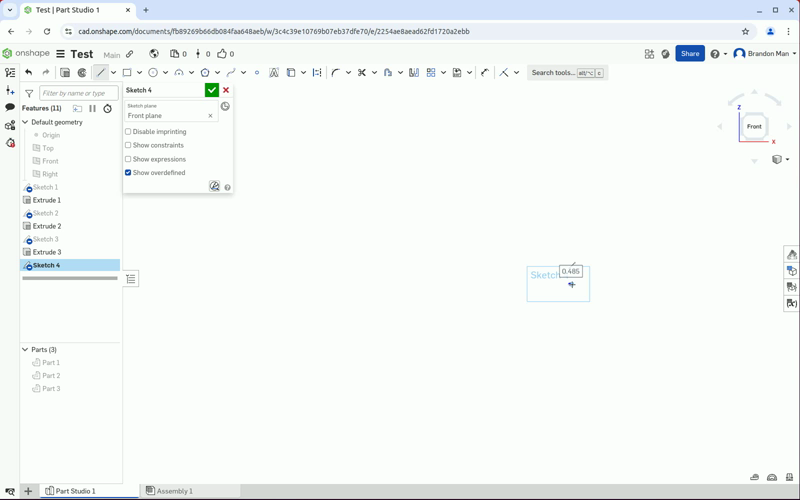
key_up(shift)
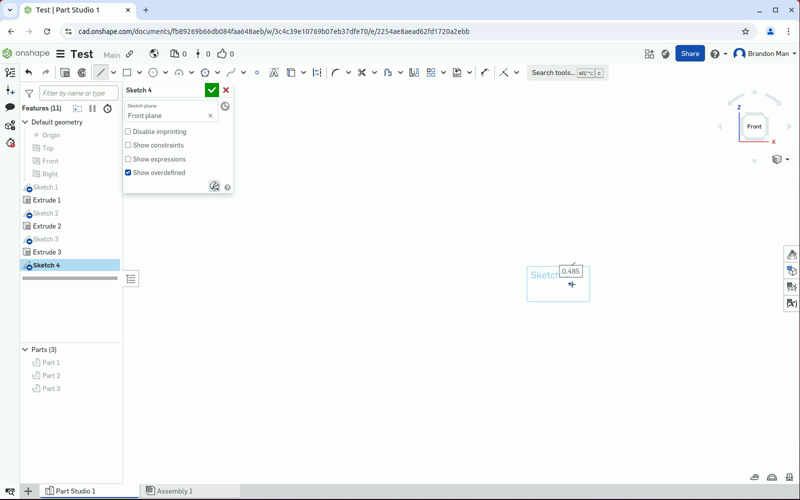
key_down(shift)
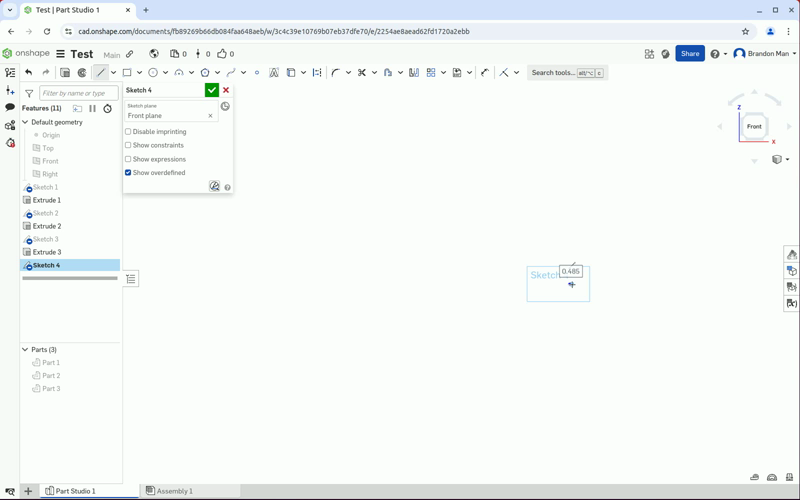
mouse_move(589, 284)
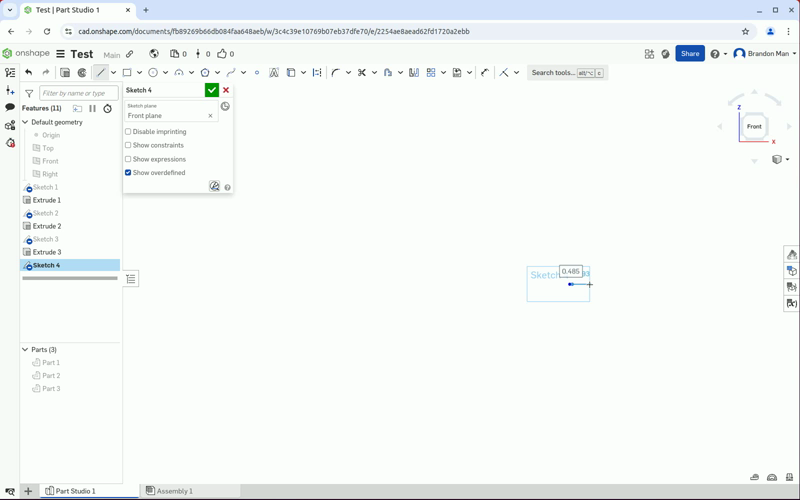
mouse_move(572, 281)
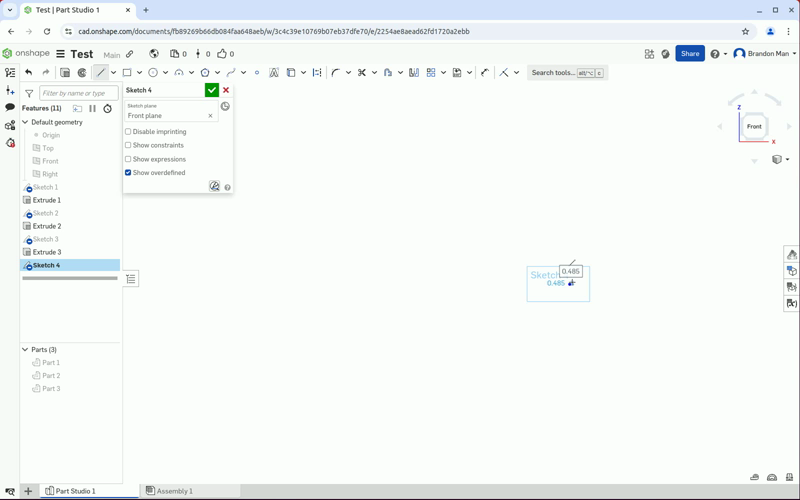
scroll(6)
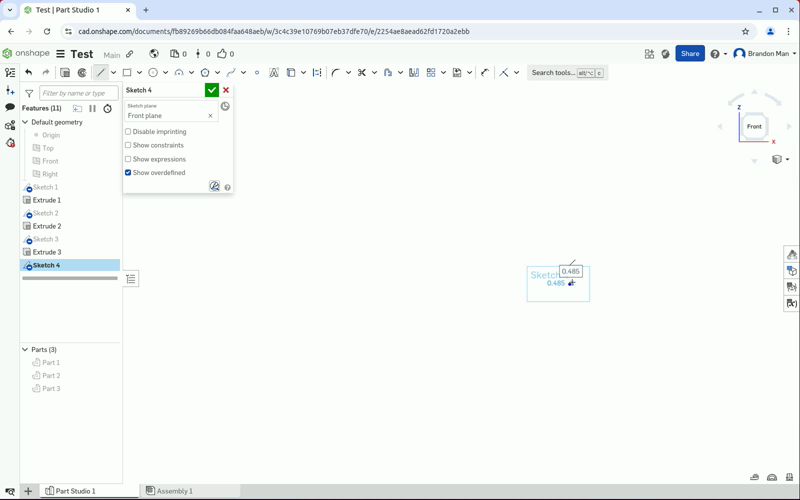
scroll(6)
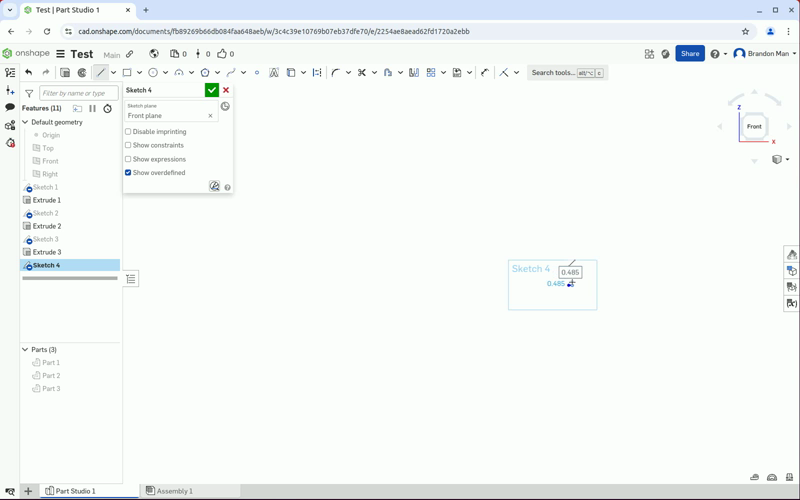
scroll(6)
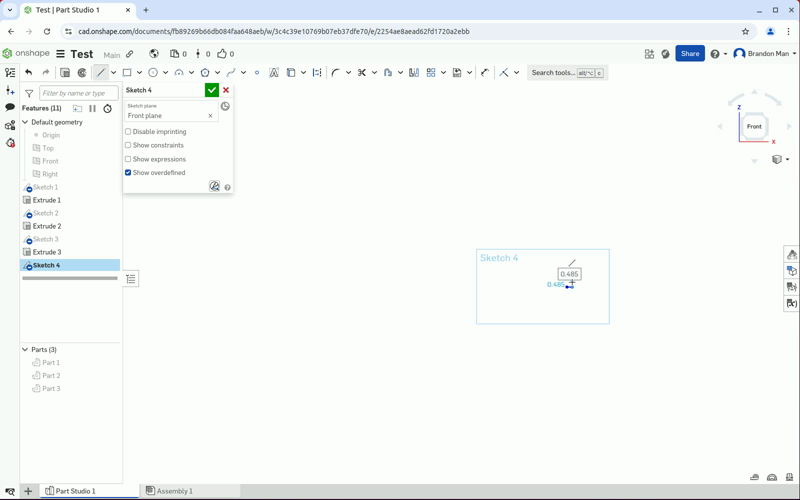
scroll(6)
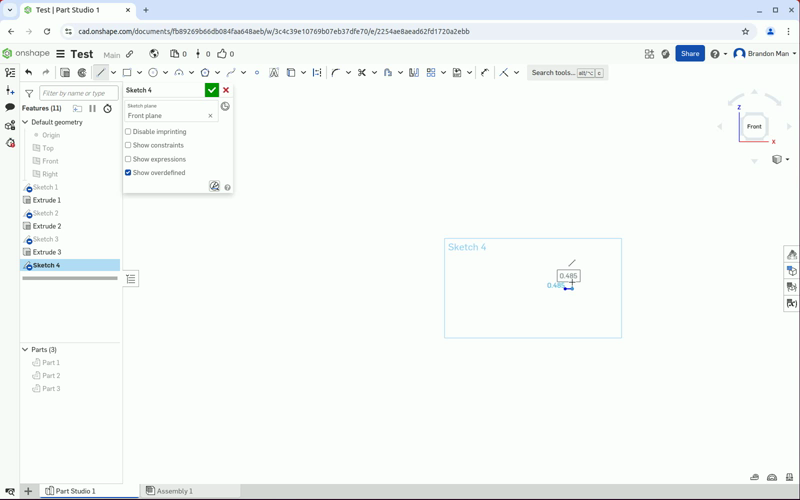
scroll(6)
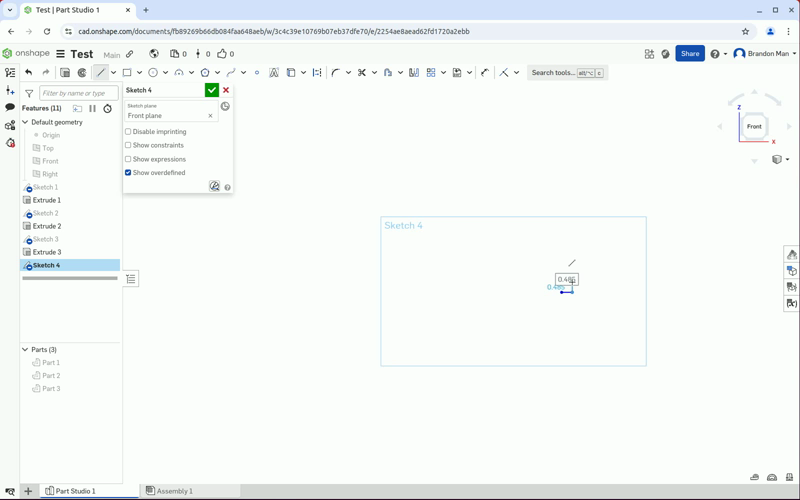
scroll(6)
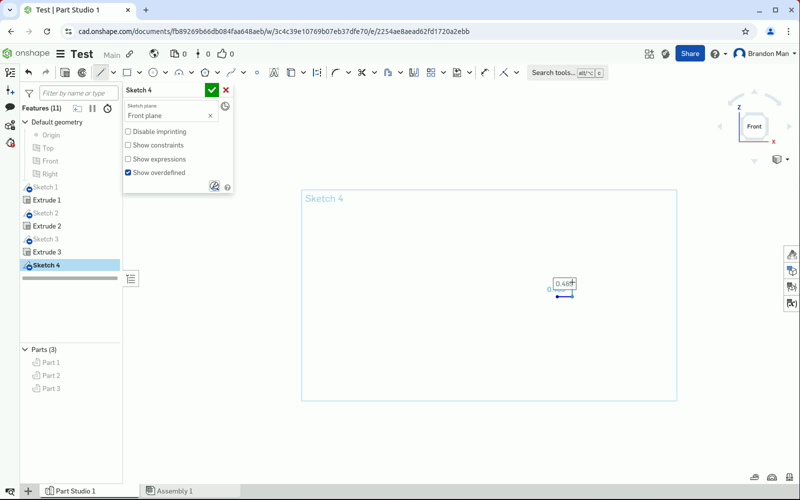
scroll(6)
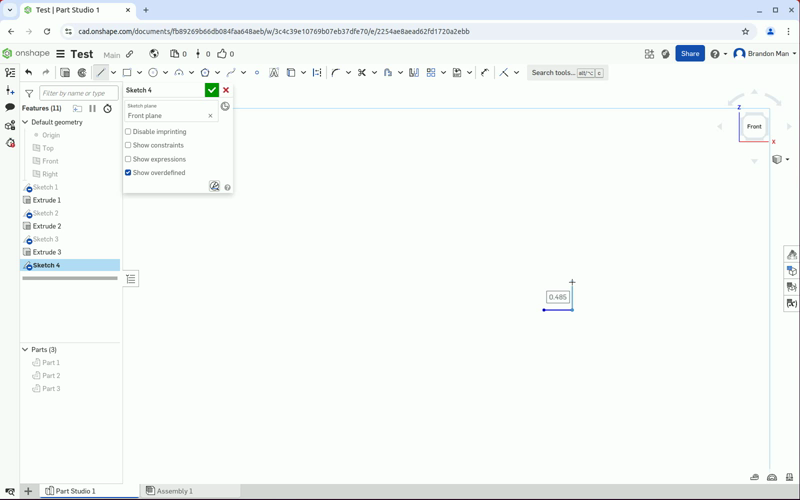
click(572, 281)
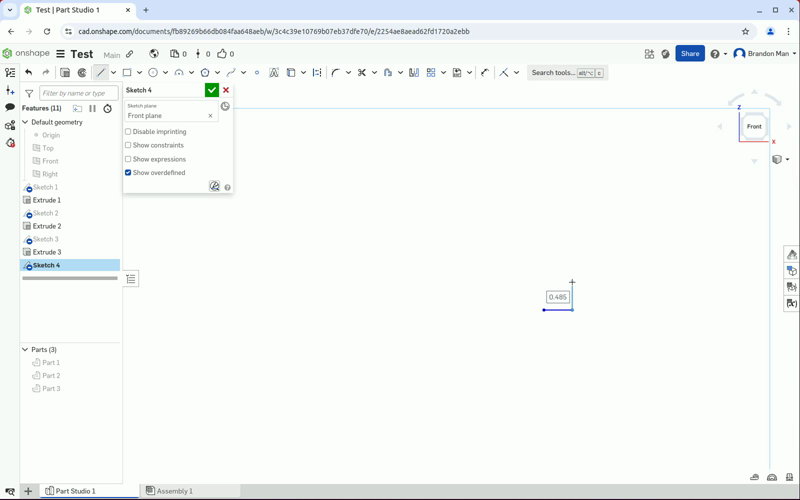
scroll(-6)
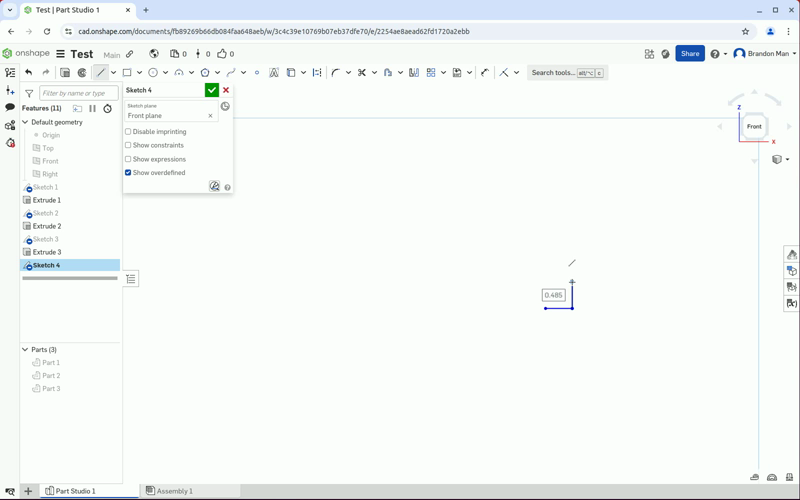
scroll(-6)
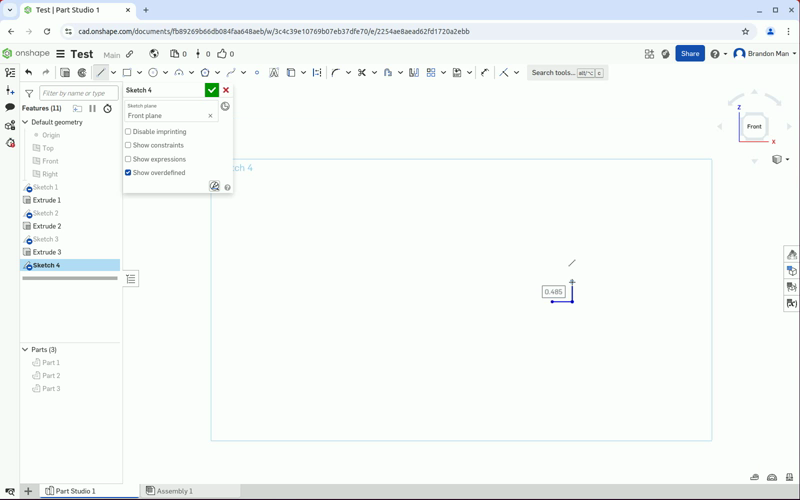
scroll(-6)
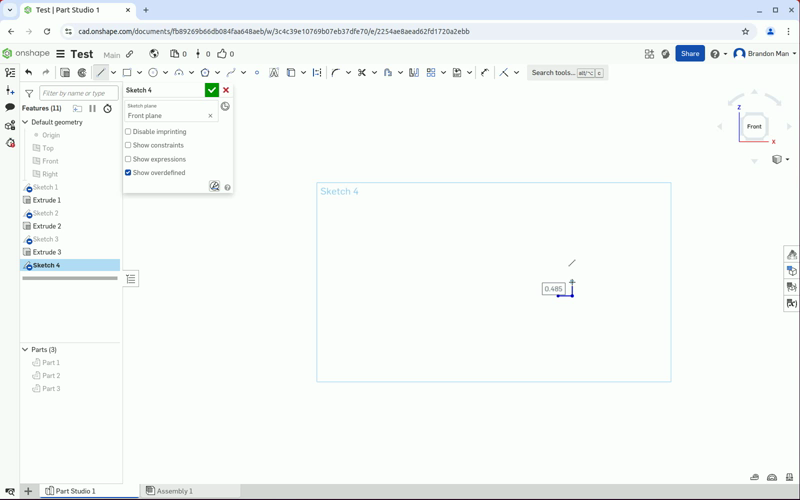
scroll(-6)
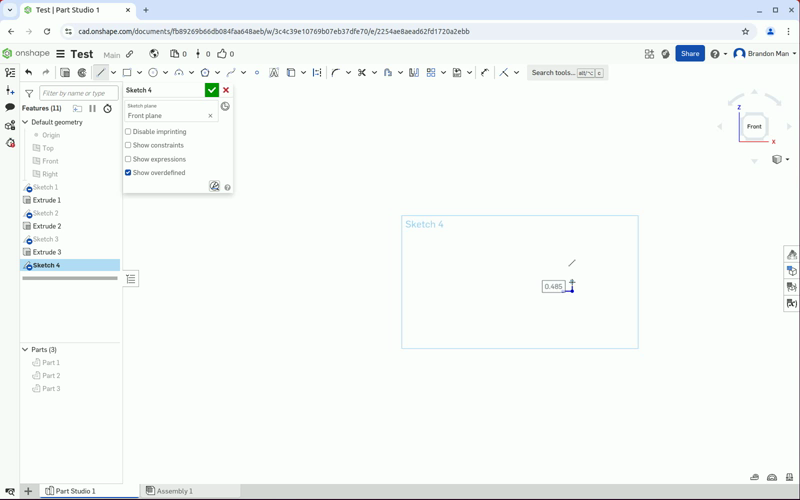
scroll(-6)
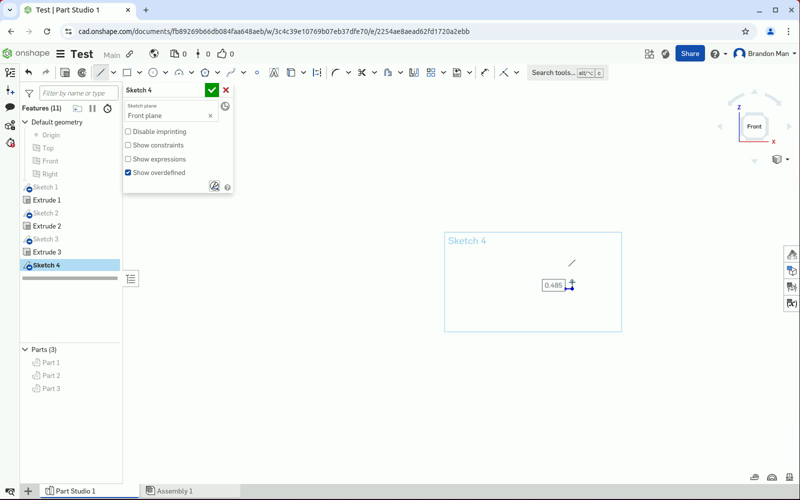
scroll(-6)
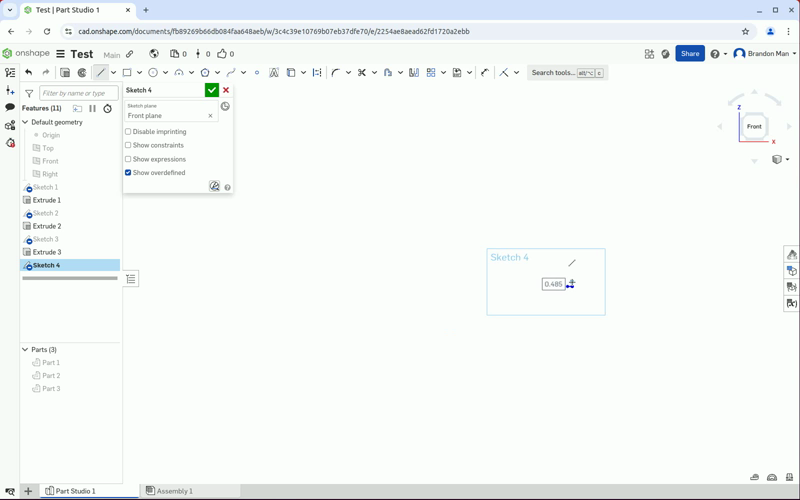
scroll(-6)
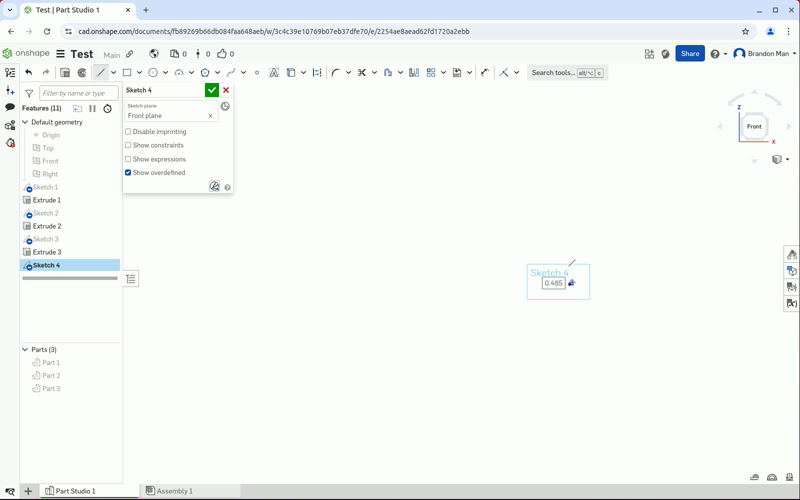
key_up(shift)
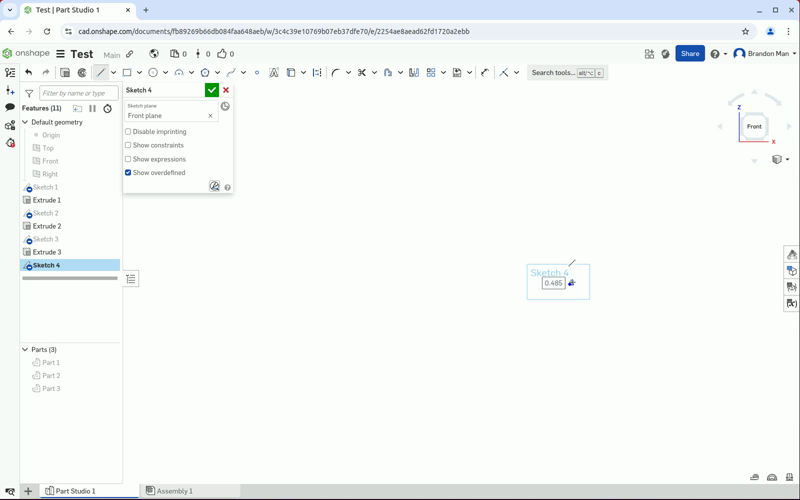
key_down(shift)
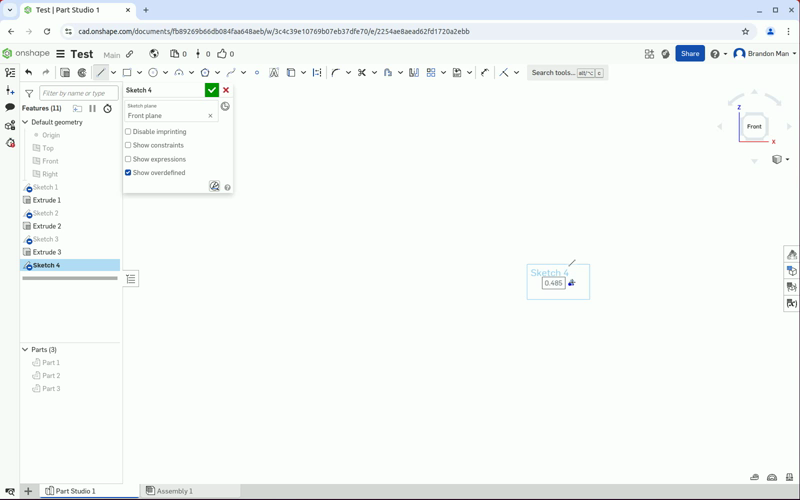
mouse_move(589, 281)
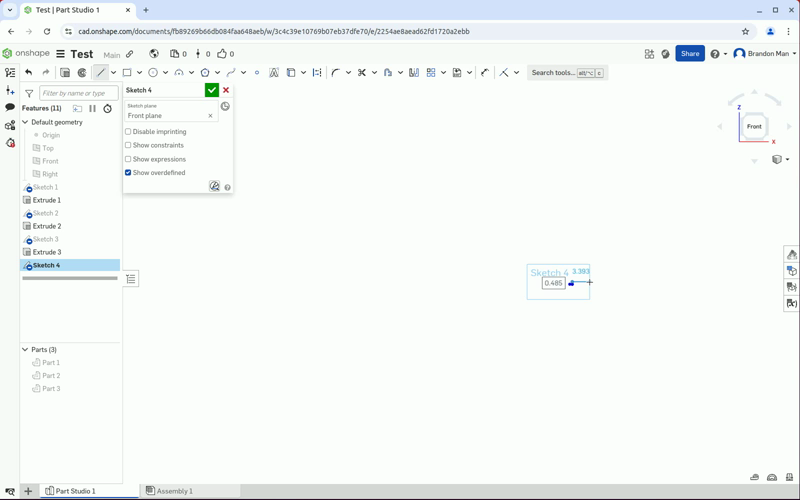
mouse_move(569, 281)
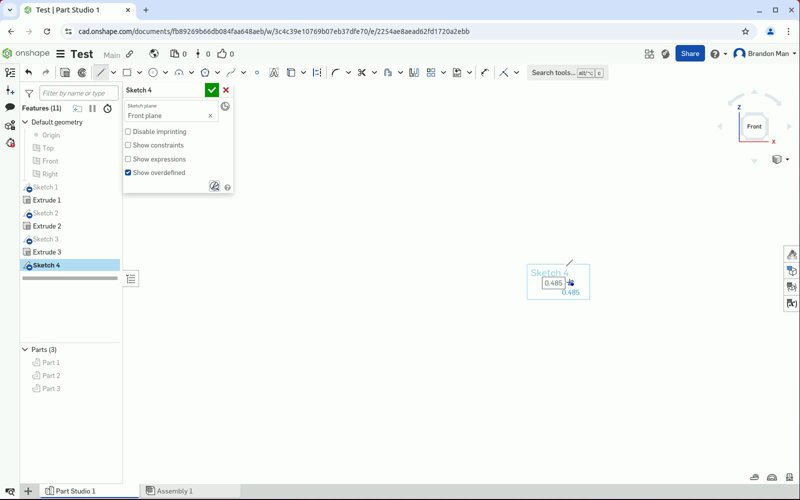
scroll(6)
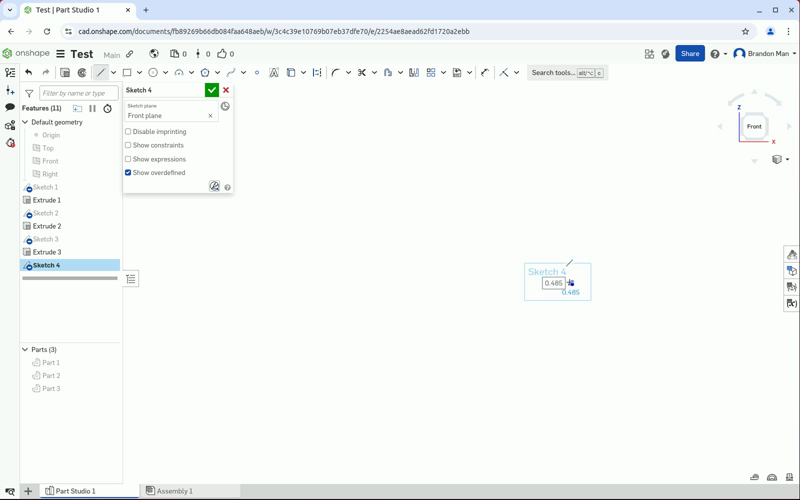
scroll(6)
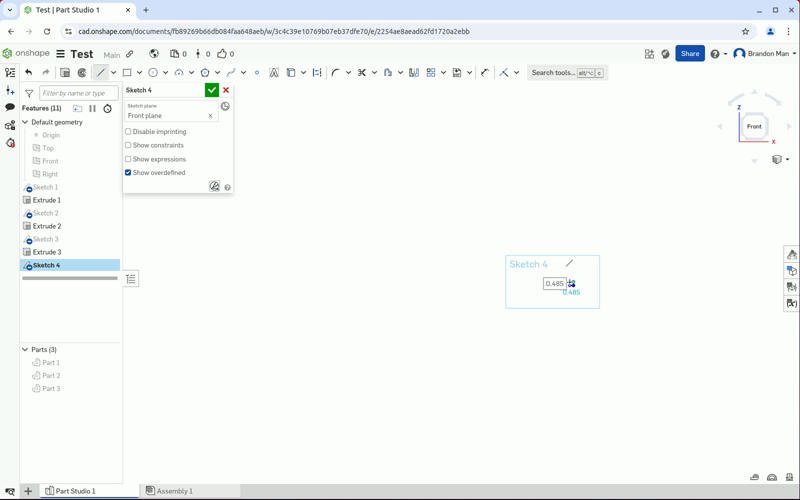
scroll(6)
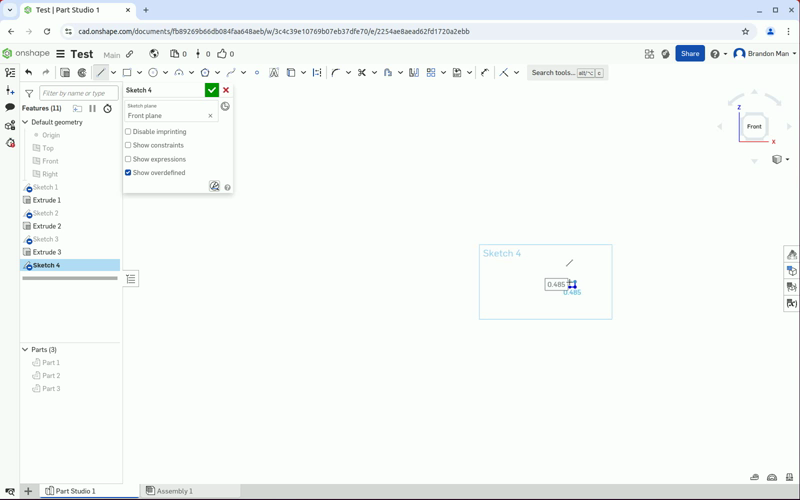
scroll(6)
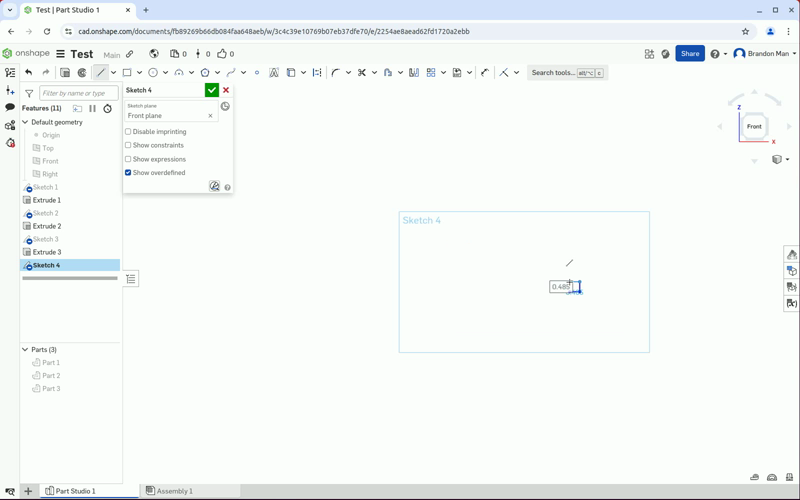
scroll(6)
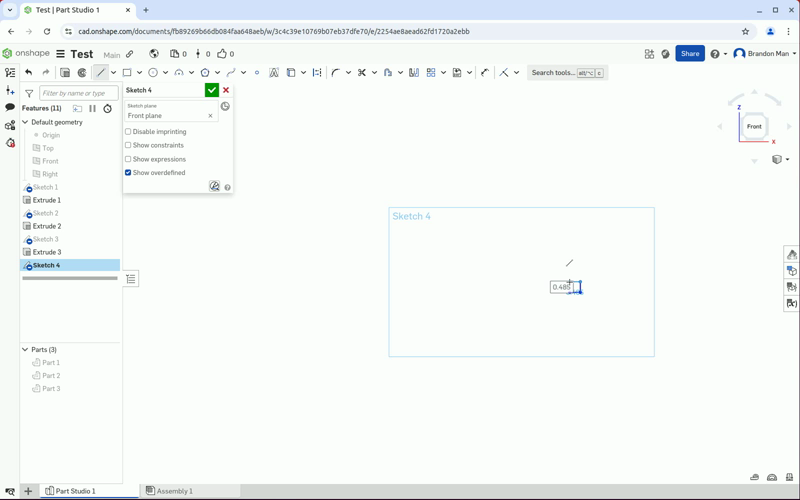
scroll(6)
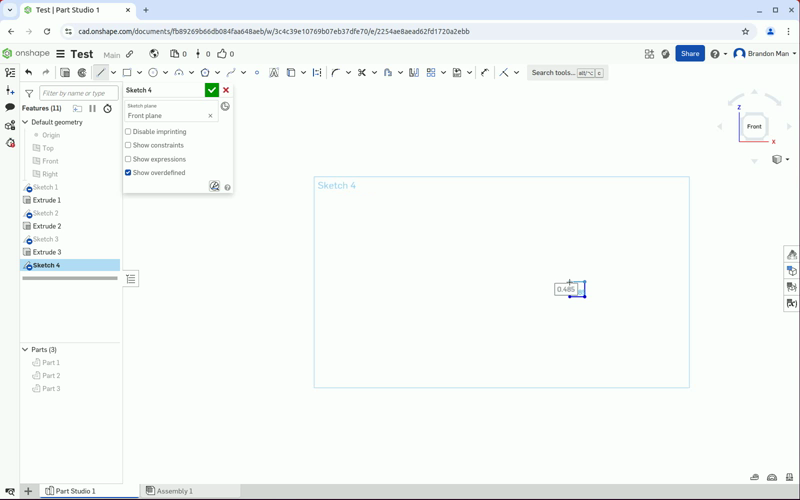
scroll(6)
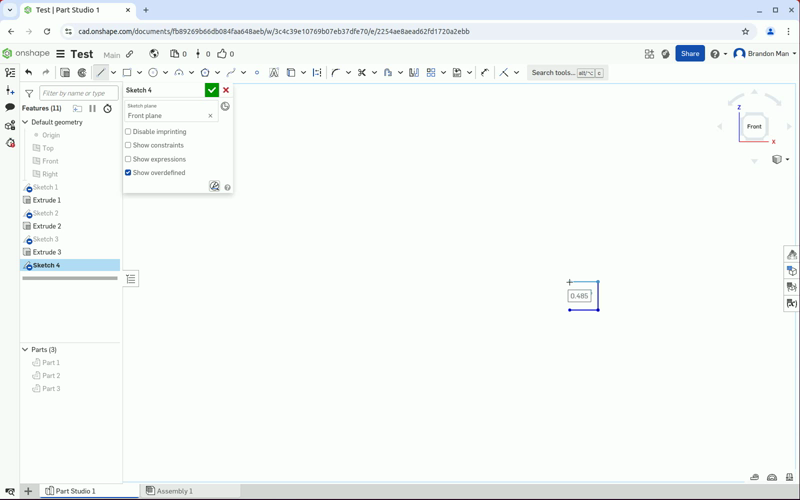
click(569, 281)
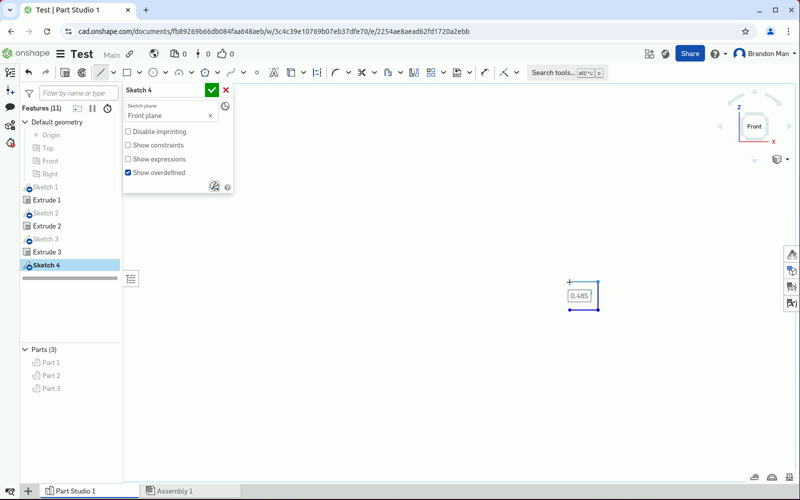
scroll(-6)
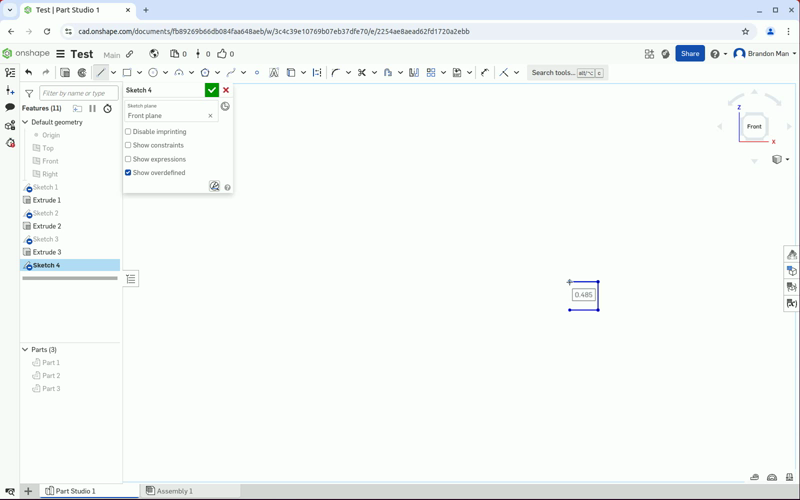
scroll(-6)
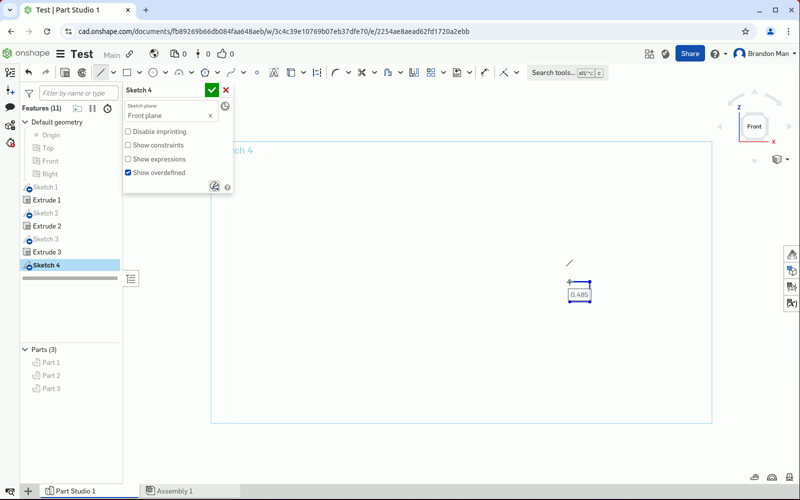
scroll(-6)
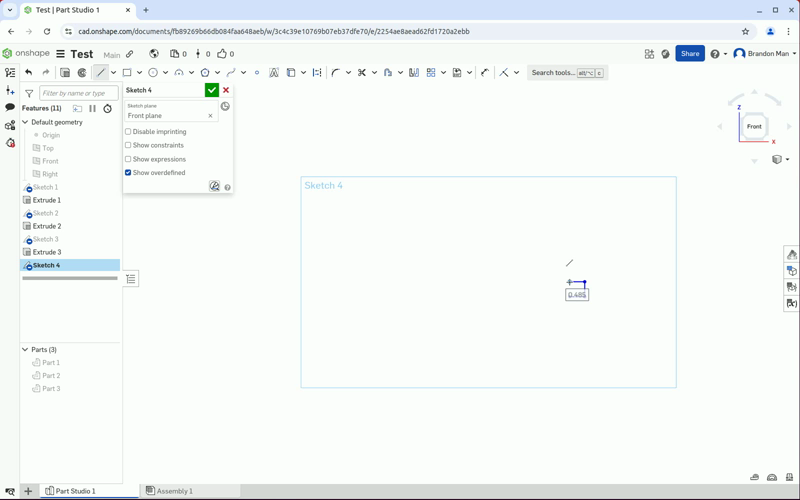
scroll(-6)
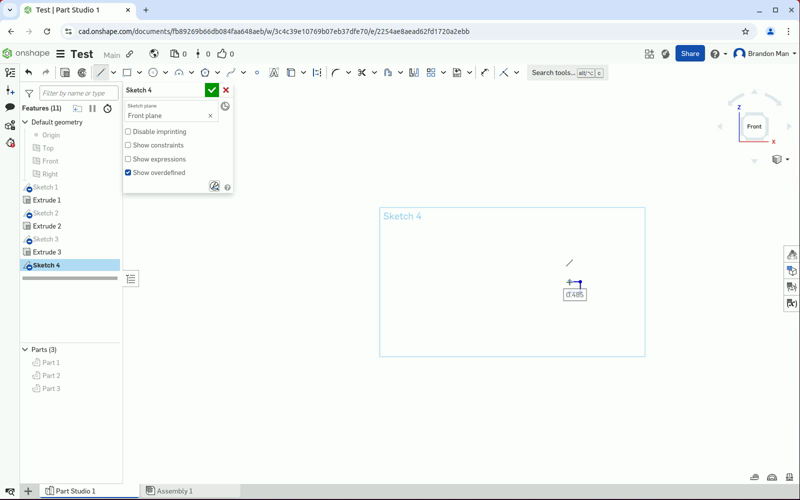
scroll(-6)
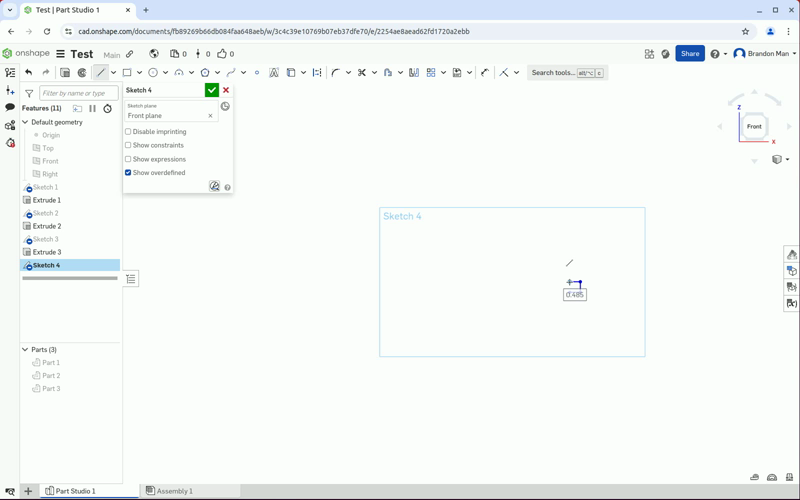
scroll(-6)
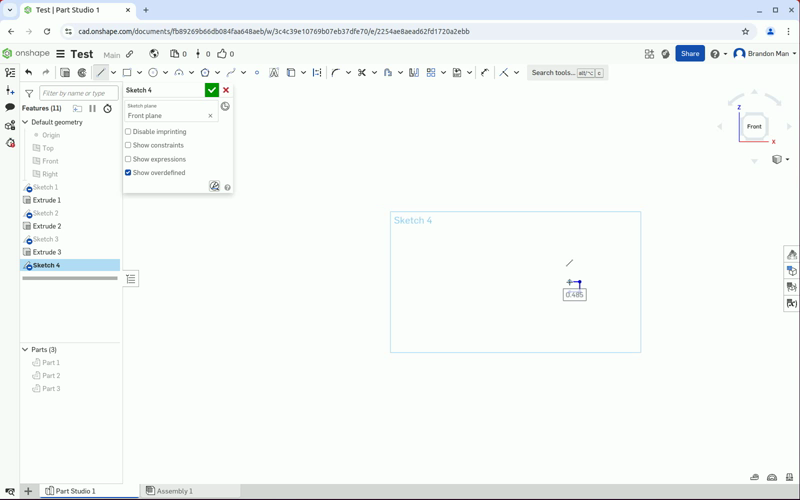
scroll(-6)
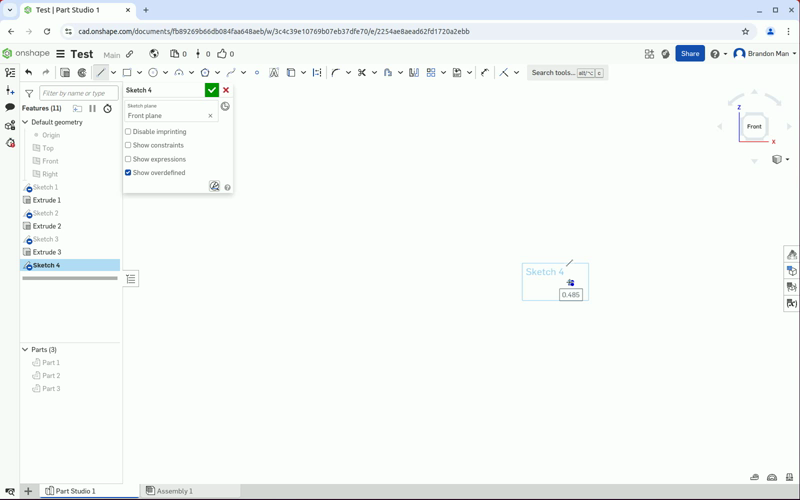
key_up(shift)
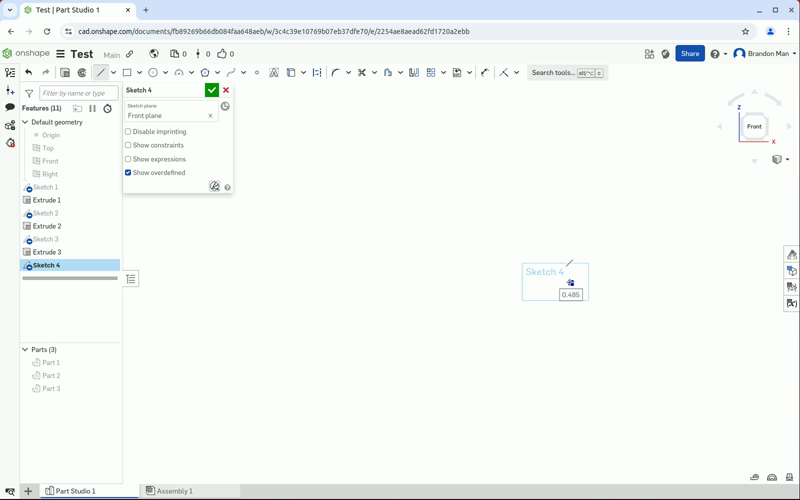
mouse_move(589, 281)
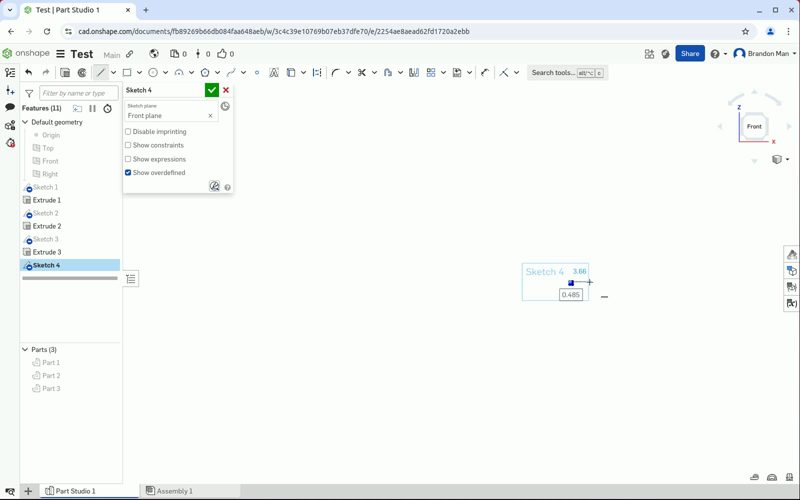
key_down(shift)
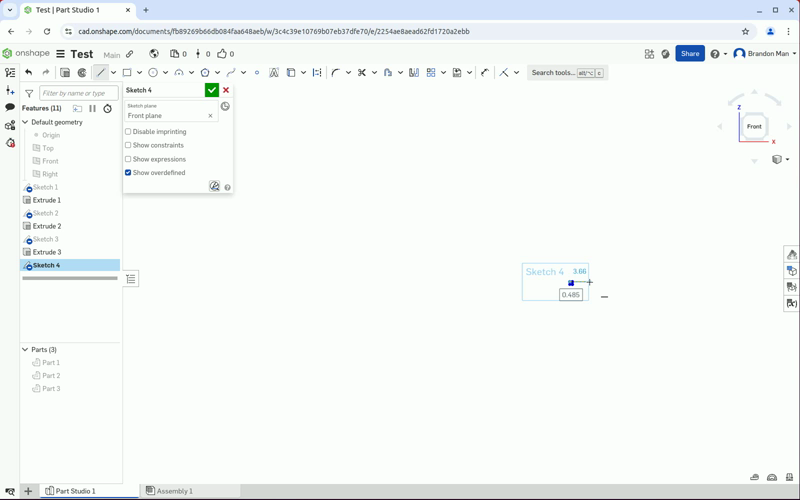
mouse_move(569, 284)
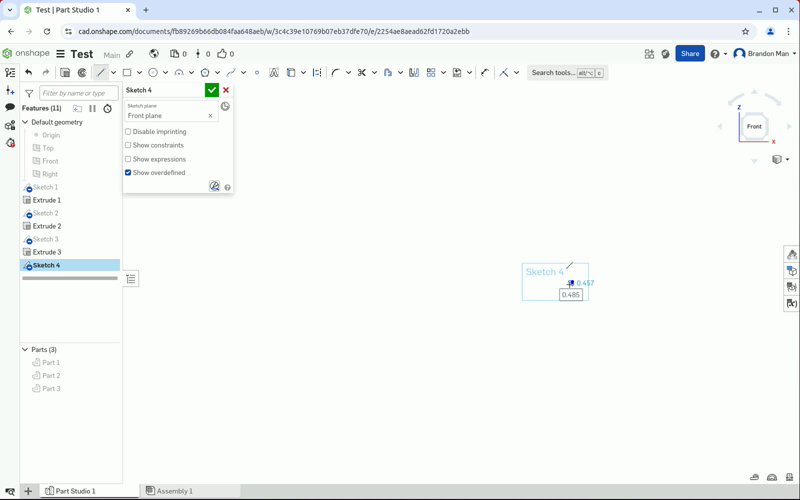
scroll(6)
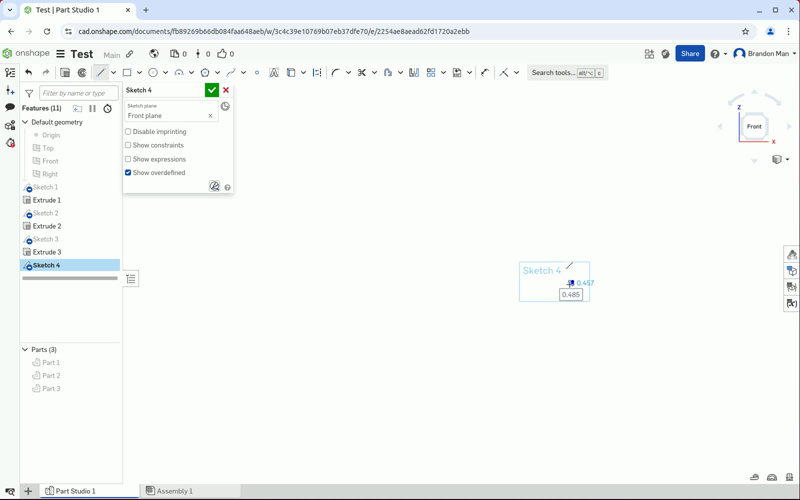
scroll(6)
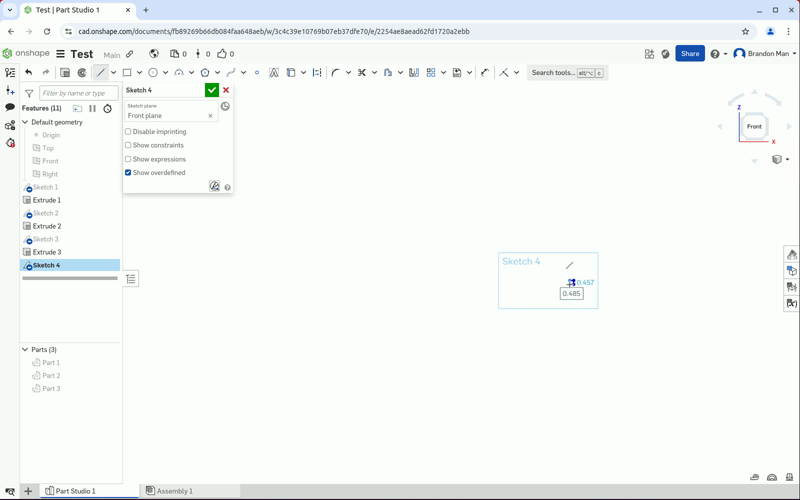
scroll(6)
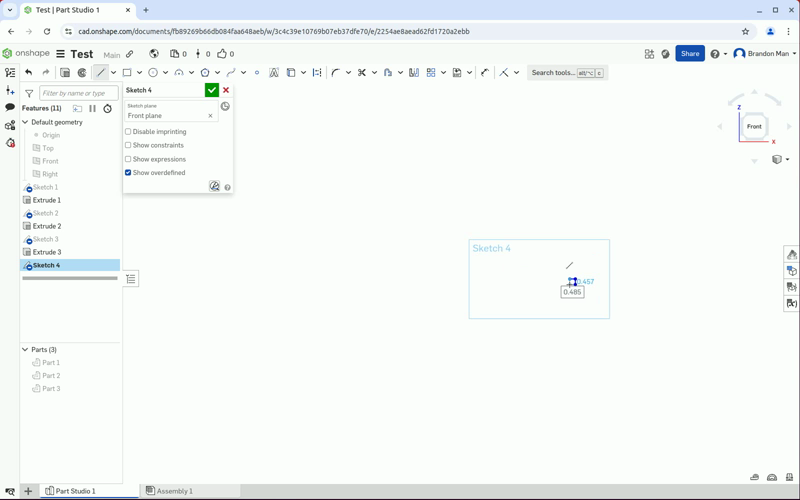
scroll(6)
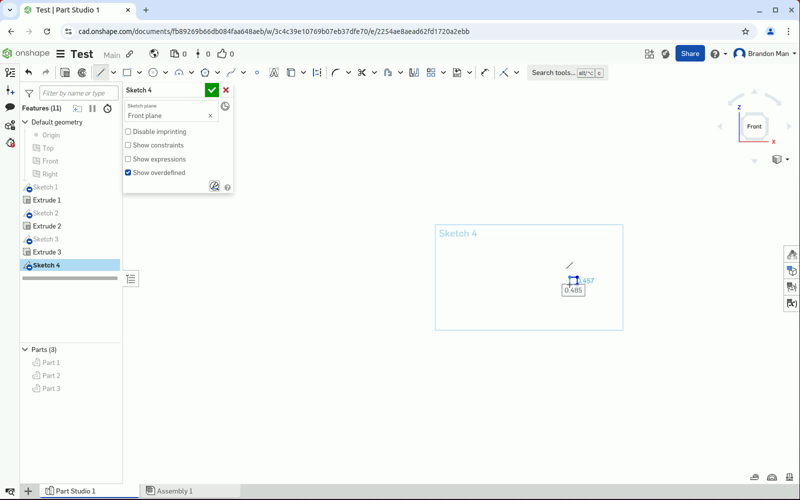
scroll(6)
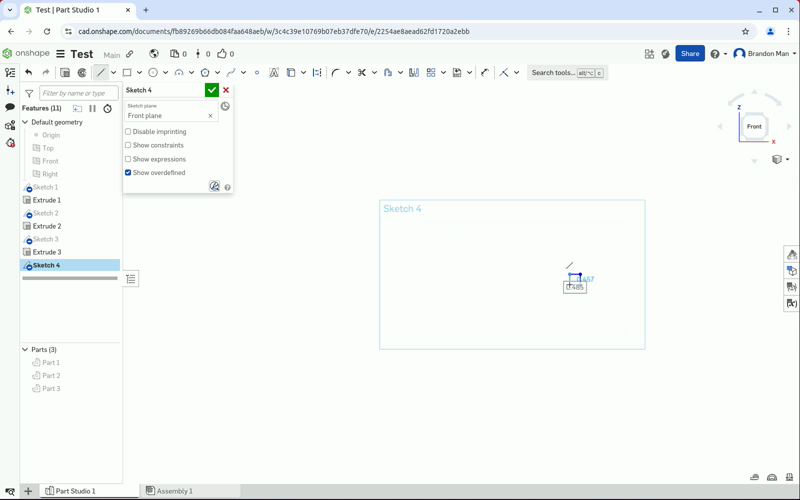
scroll(6)
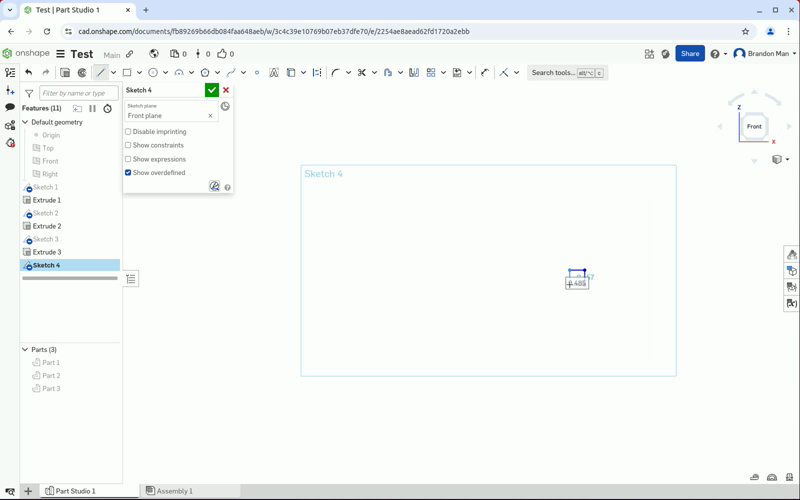
scroll(6)
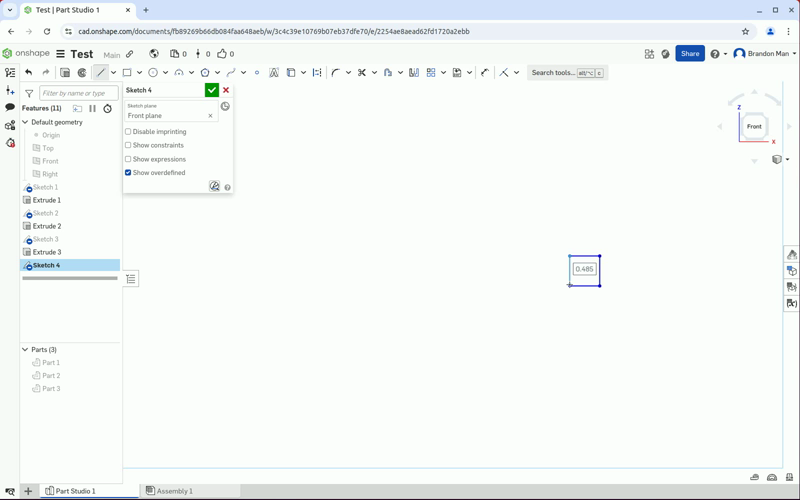
key_up(shift)
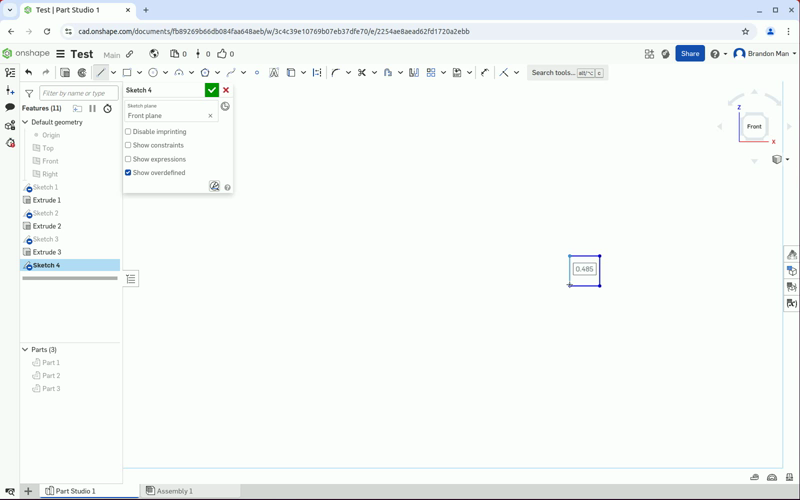
click(569, 284)
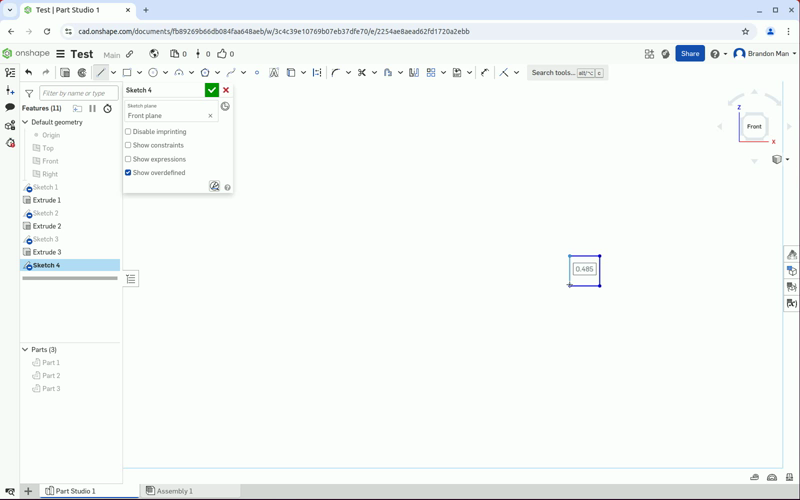
scroll(-6)
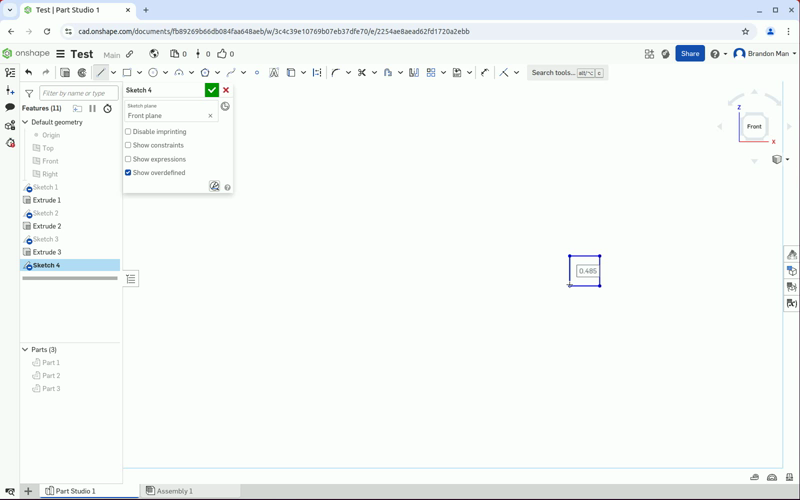
scroll(-6)
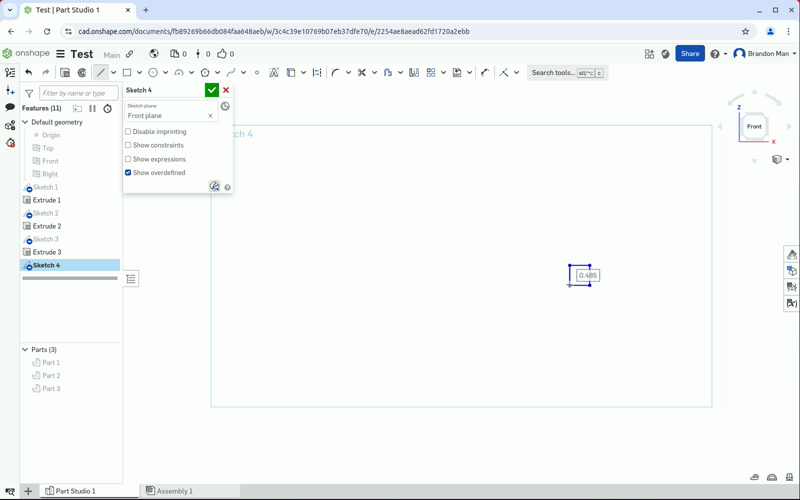
scroll(-6)
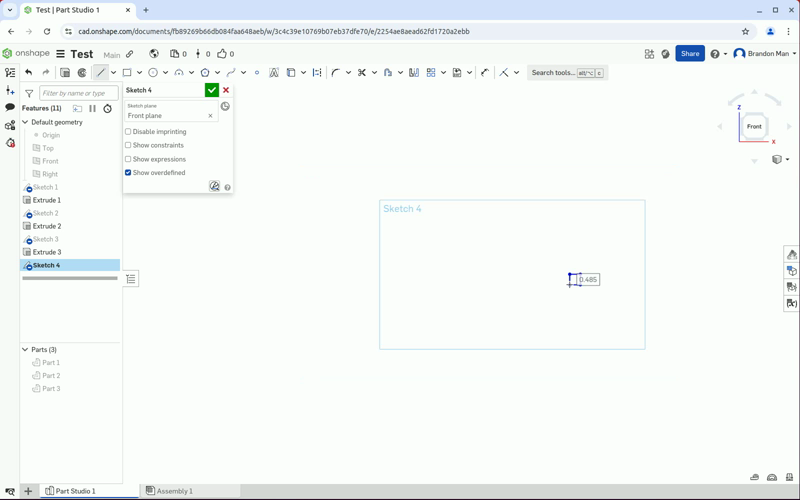
scroll(-6)
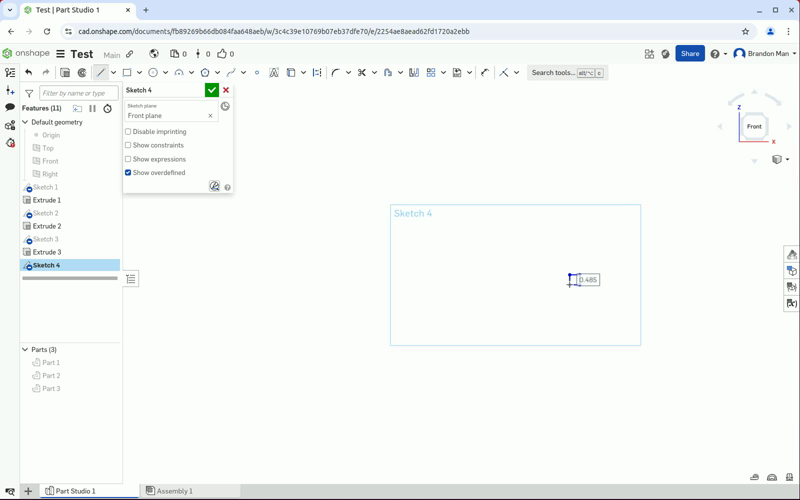
scroll(-6)
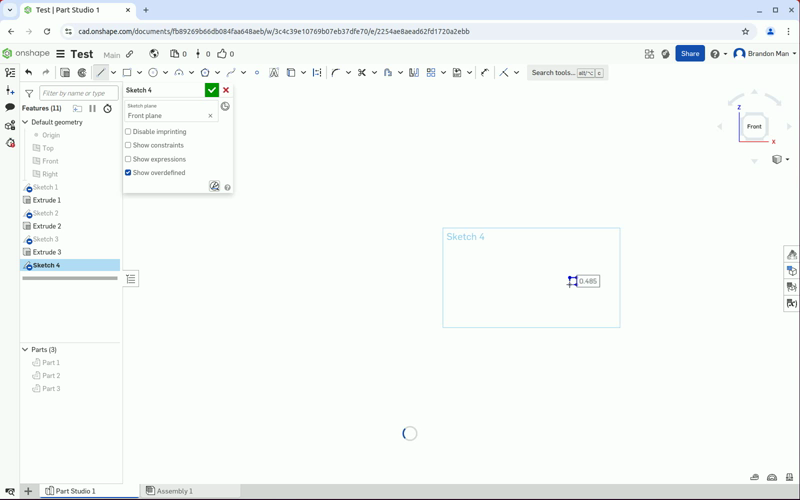
scroll(-6)
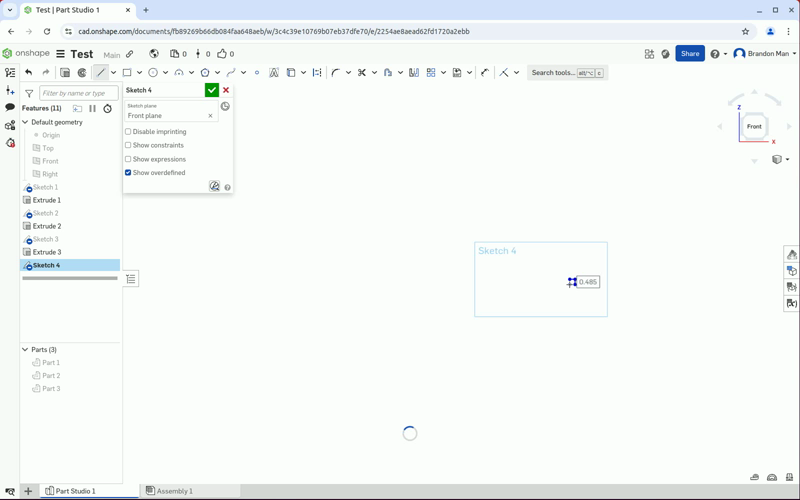
scroll(-6)
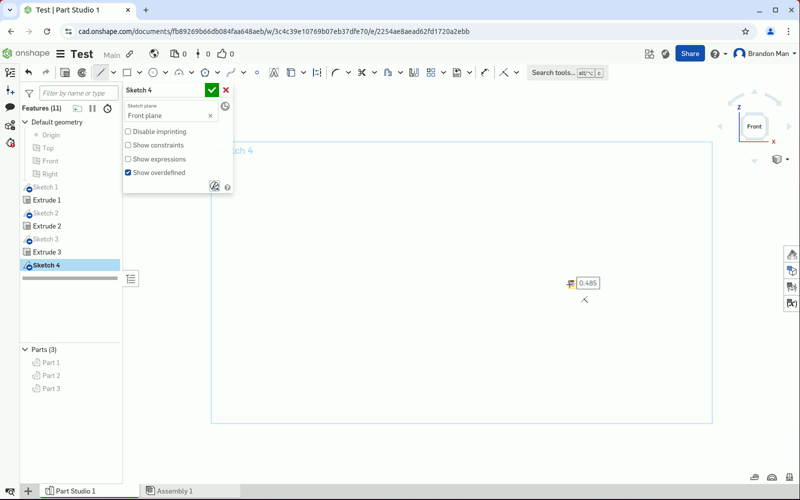
key(esc)
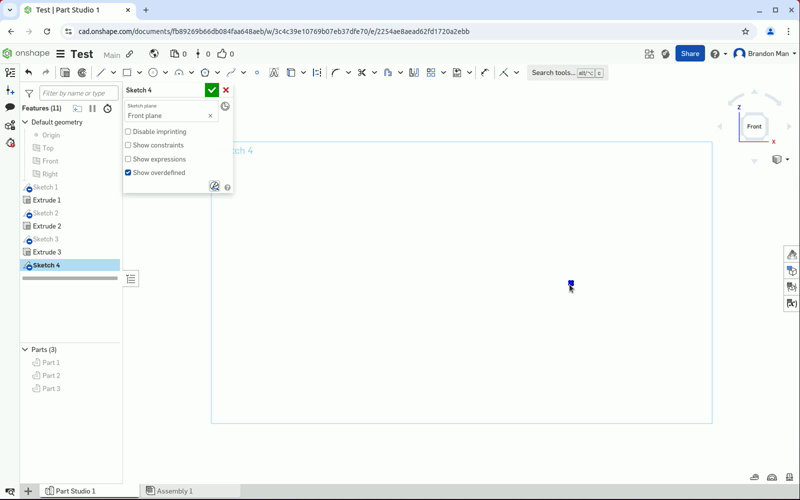
mouse_move(571, 283)
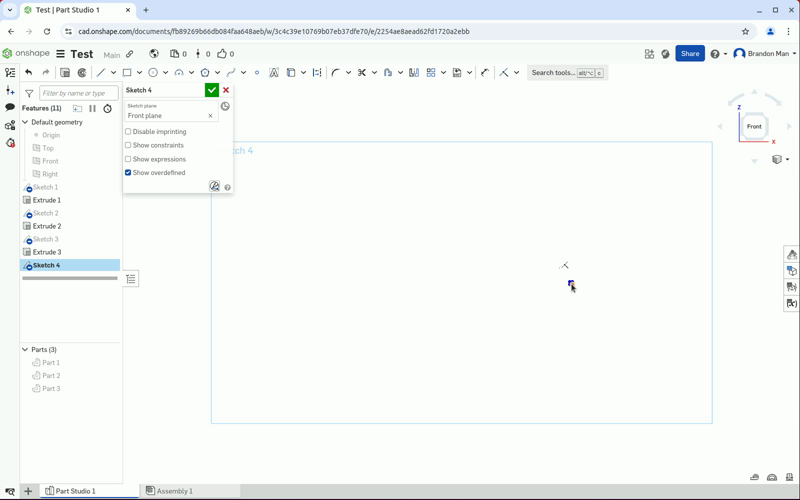
scroll(6)
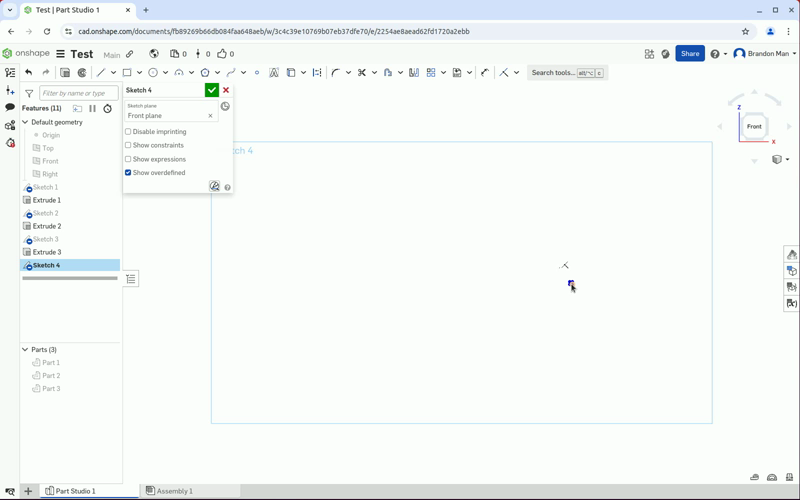
scroll(6)
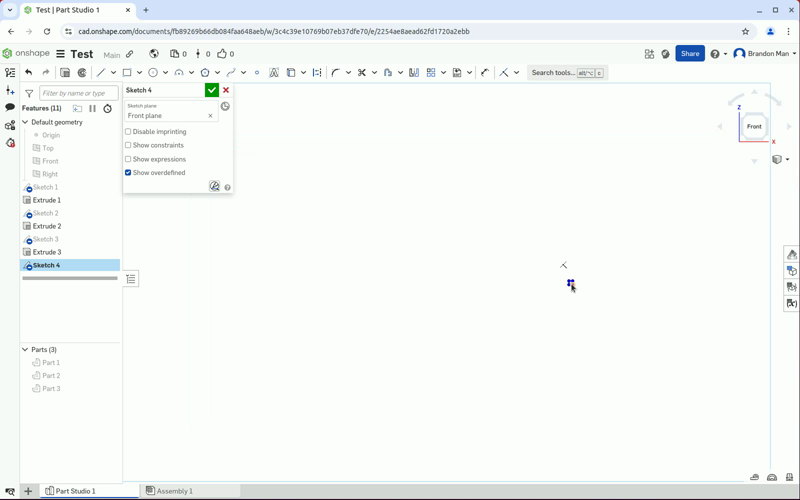
scroll(6)
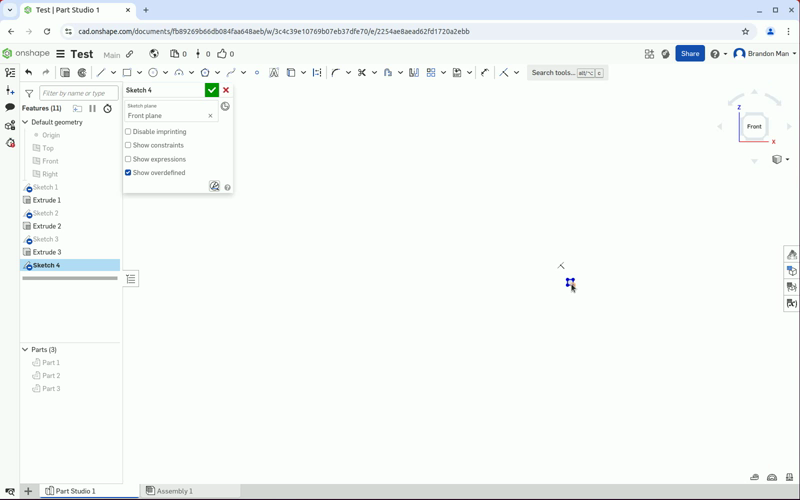
scroll(6)
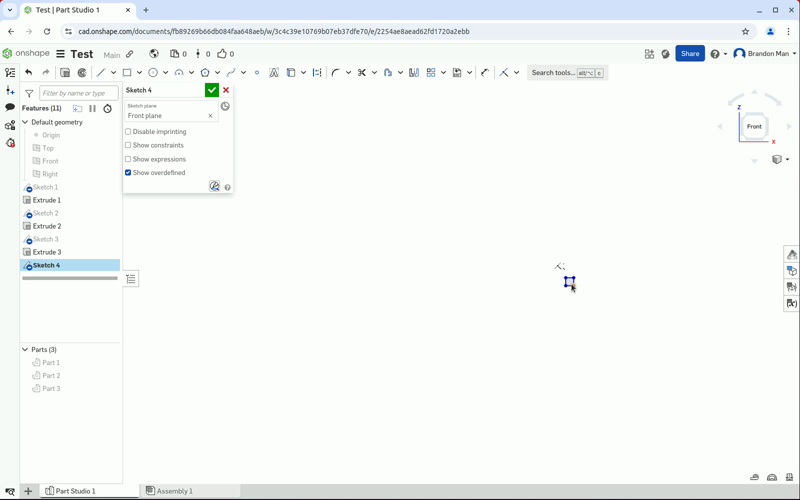
scroll(6)
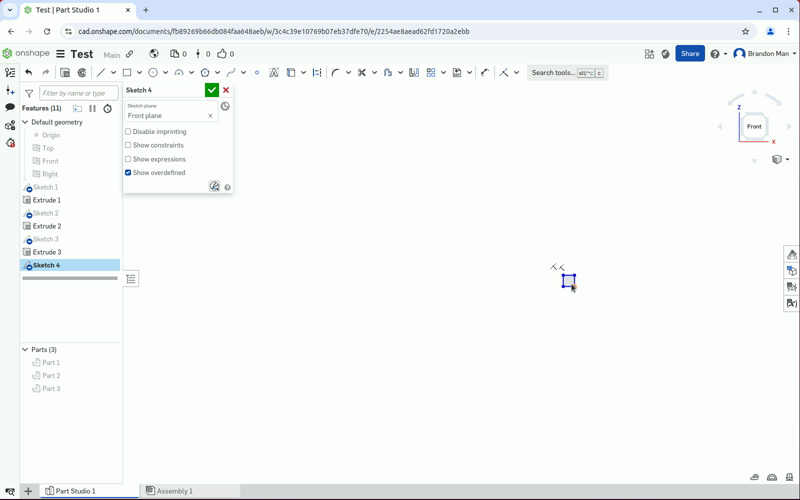
scroll(6)
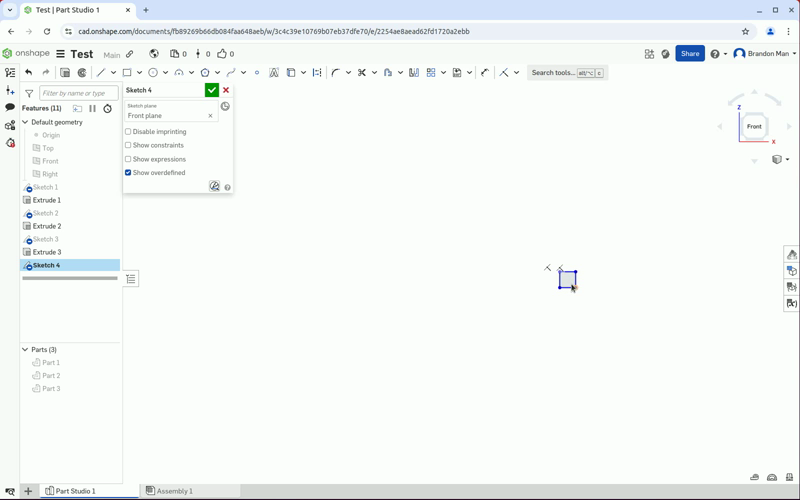
scroll(6)
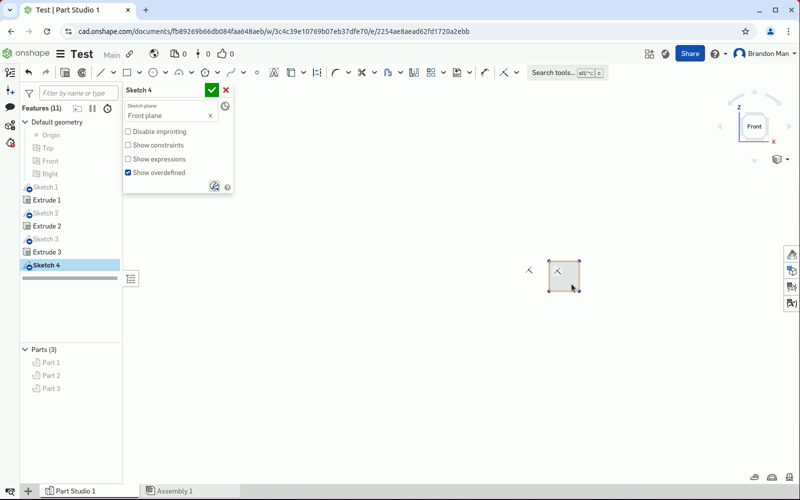
click(571, 283)
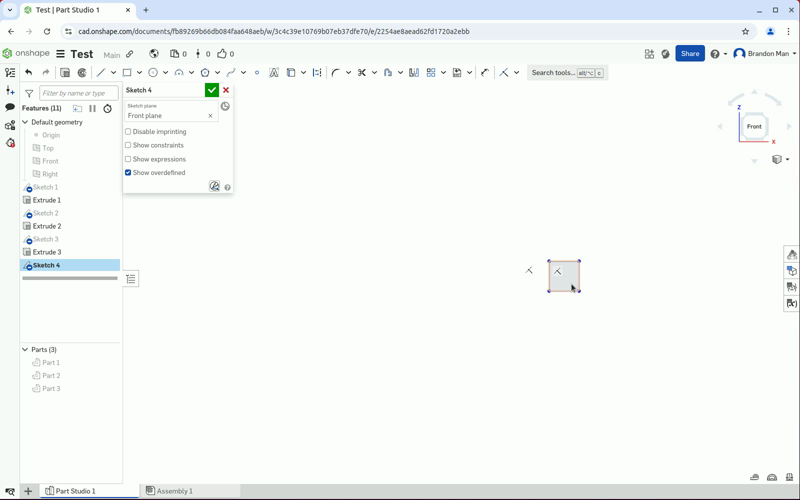
scroll(-6)
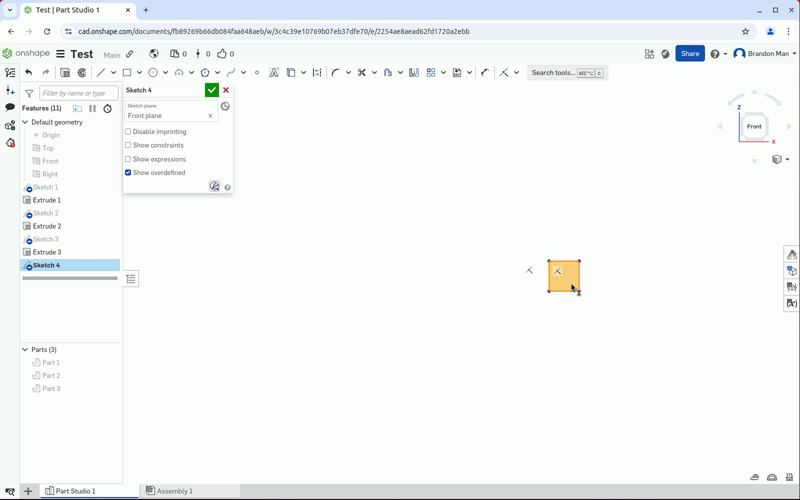
scroll(-6)
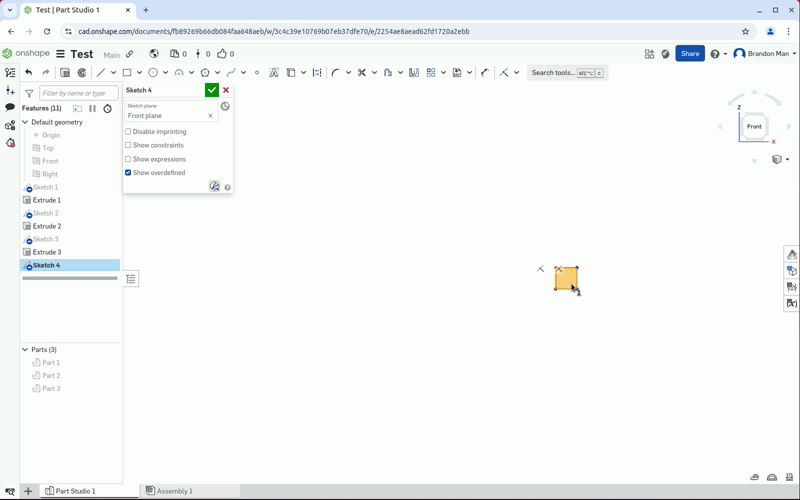
scroll(-6)
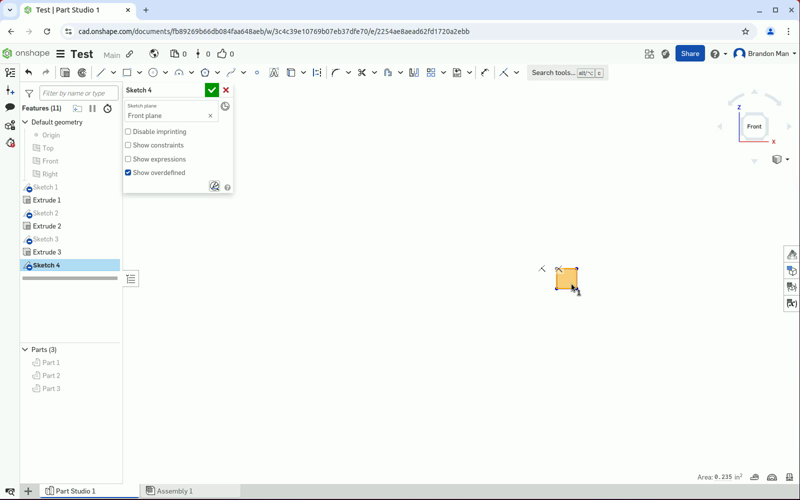
scroll(-6)
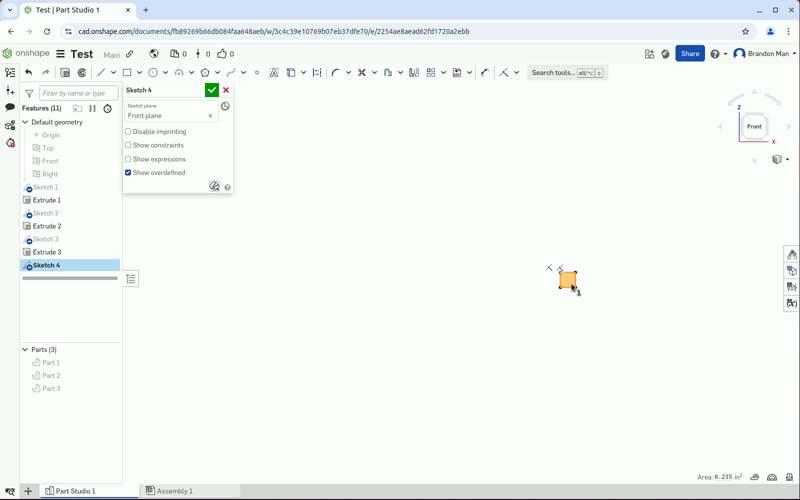
scroll(-6)
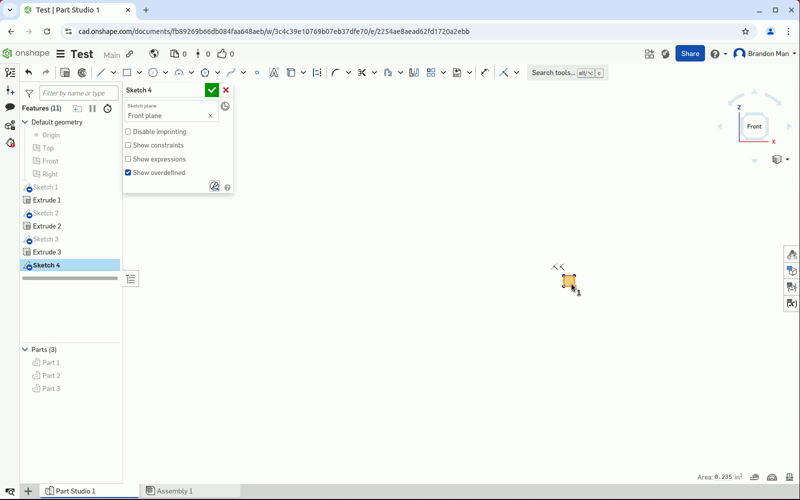
scroll(-6)
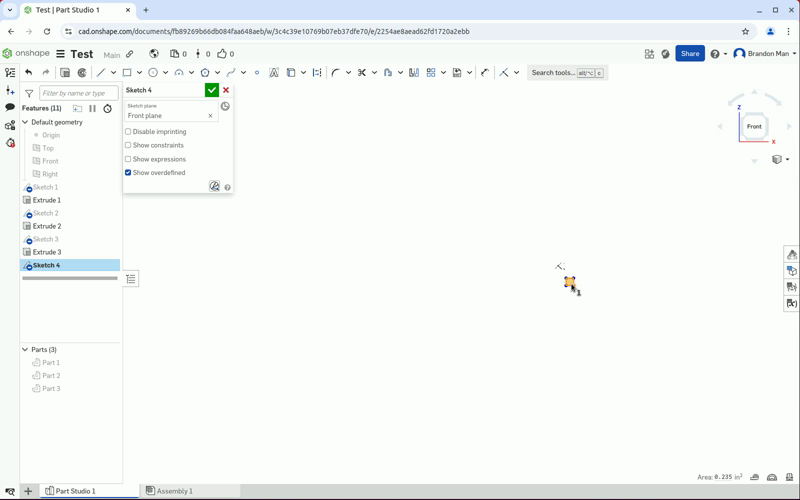
scroll(-6)
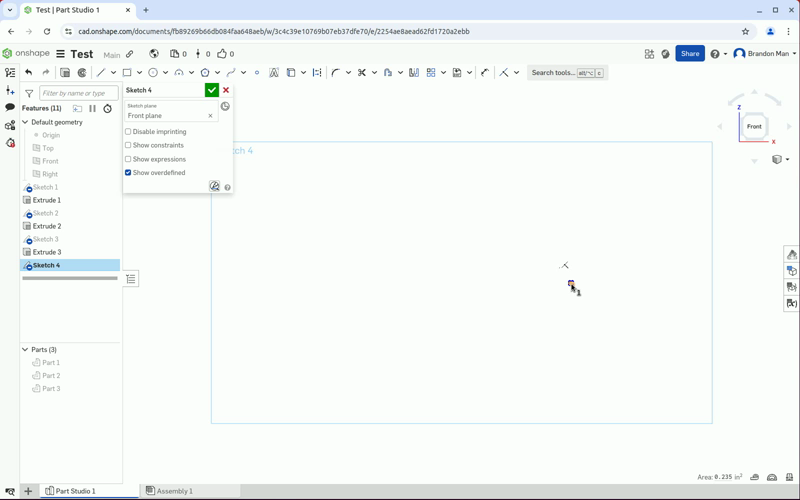
mouse_move(73, 352)
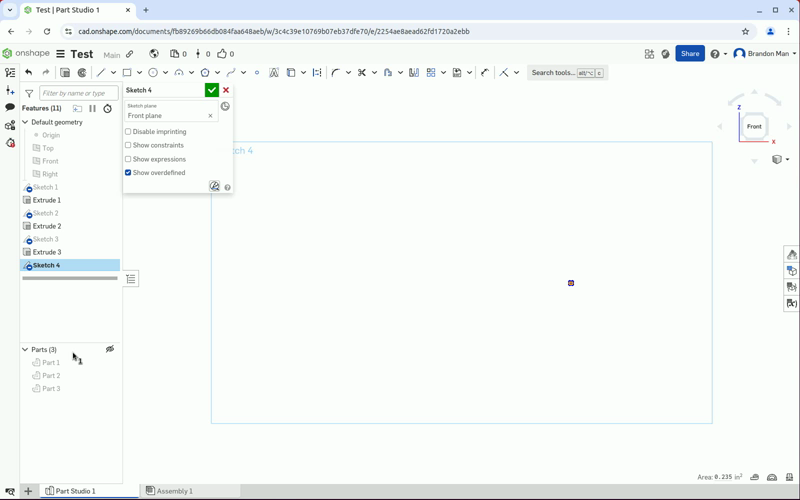
key(shift+y)
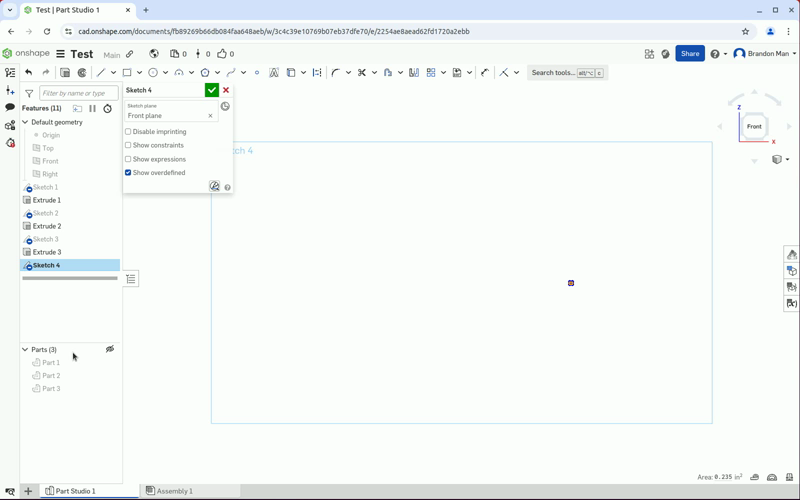
key(shift+e)
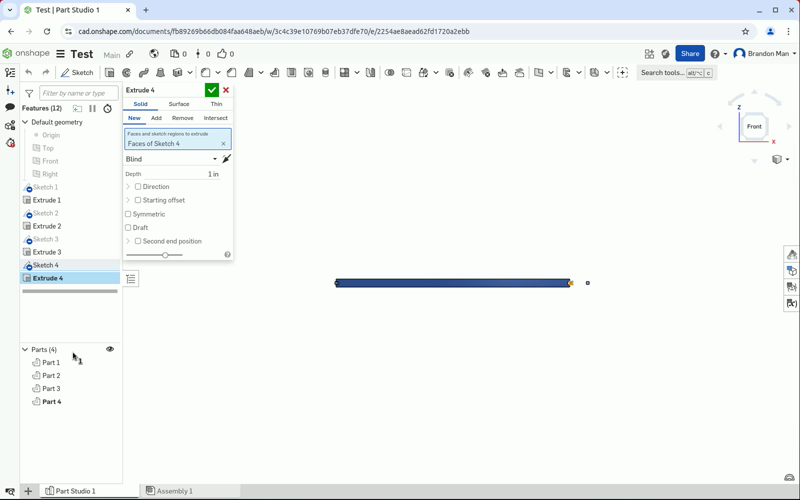
mouse_move(143, 106)
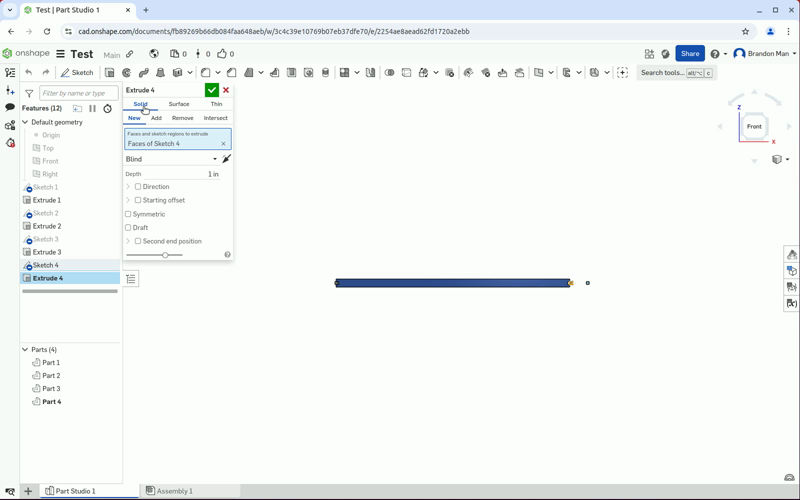
click(143, 106)
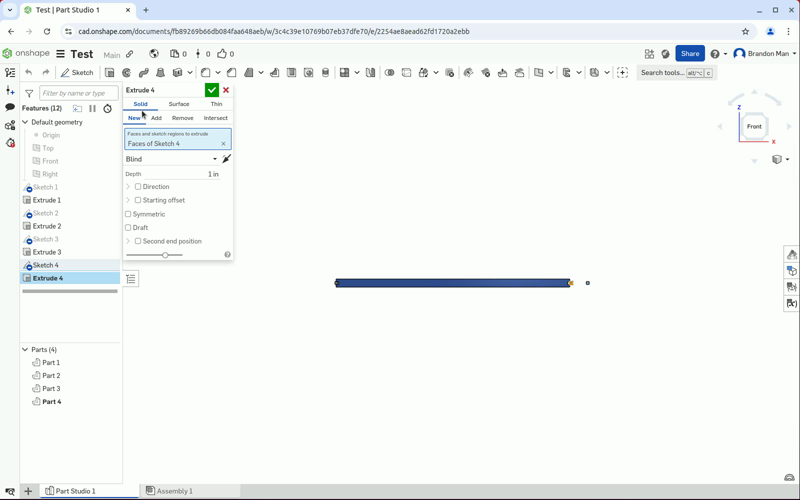
mouse_move(137, 120)
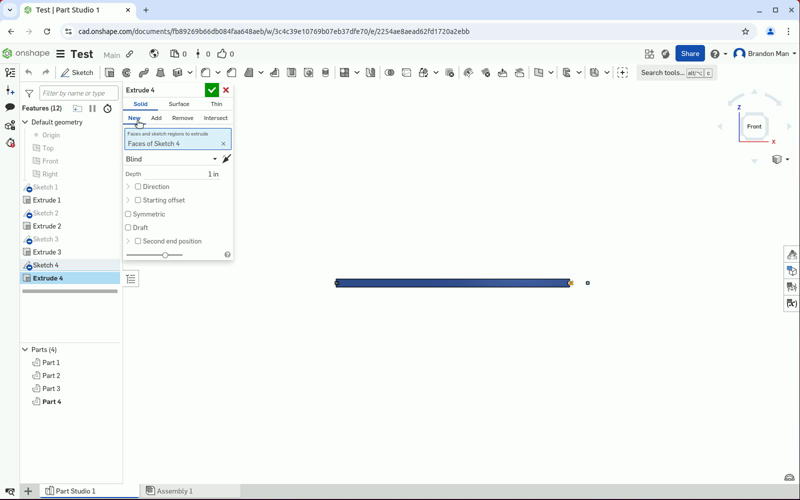
click(137, 120)
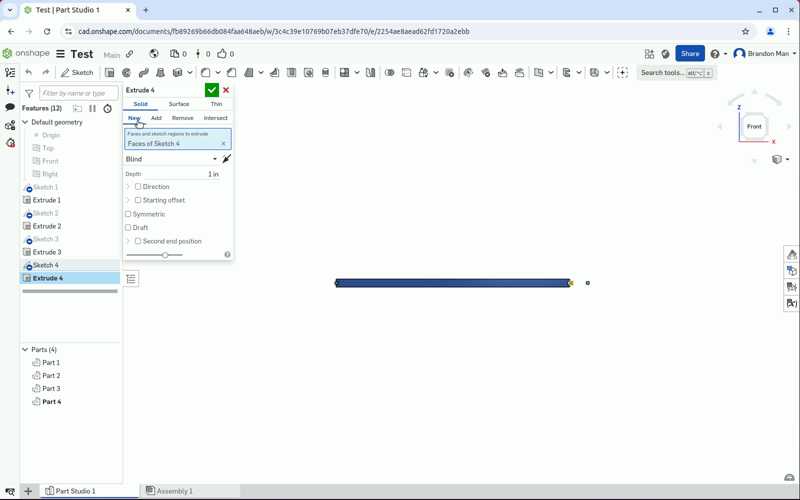
key(tab, 4)
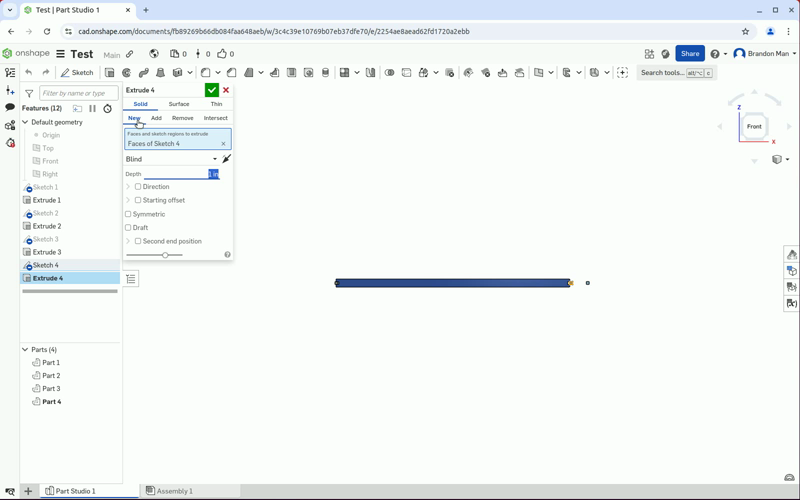
text(21.664)
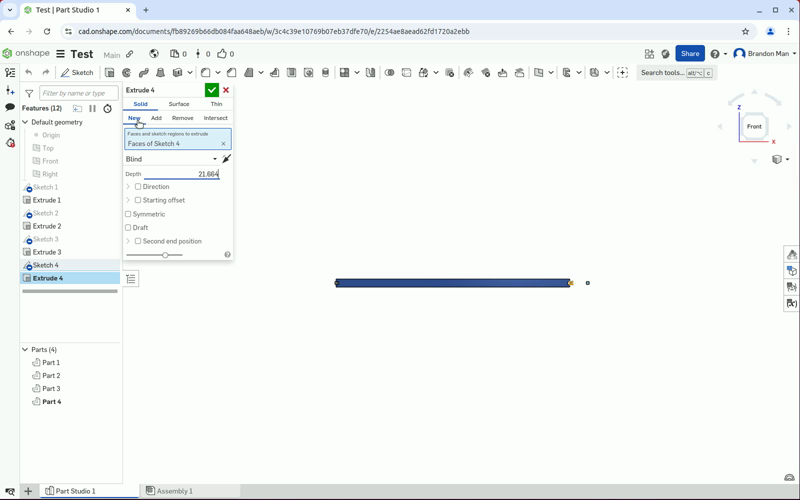
key(tab, 3)
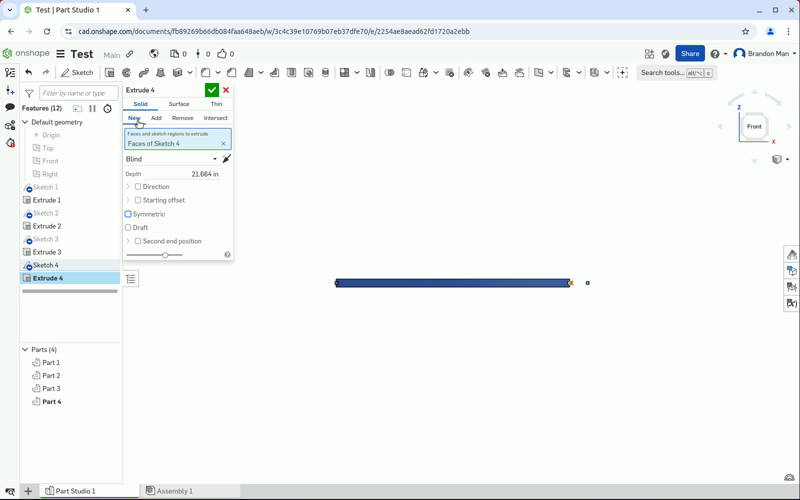
key(space)
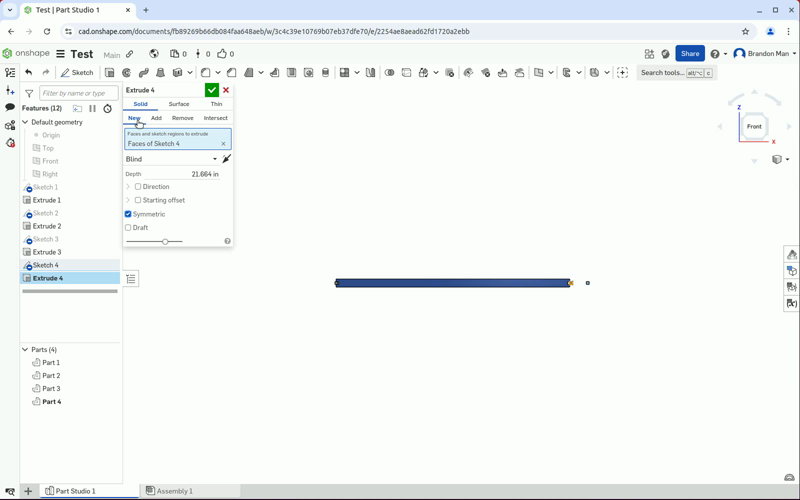
key(enter)
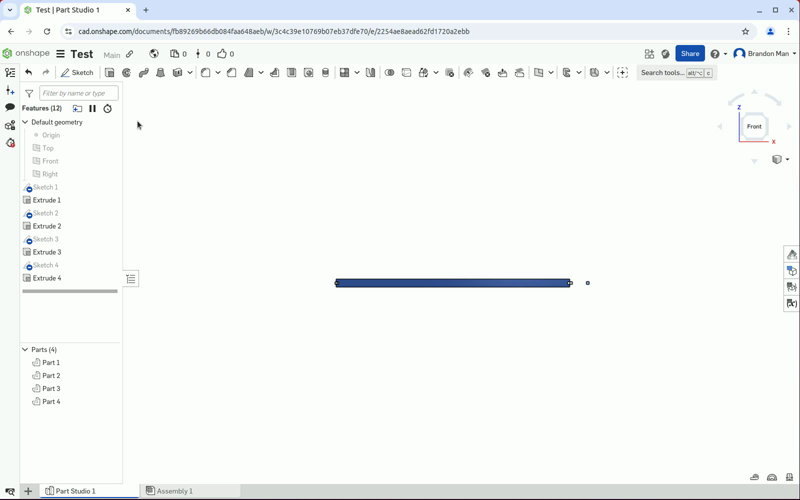
key(shift+h)
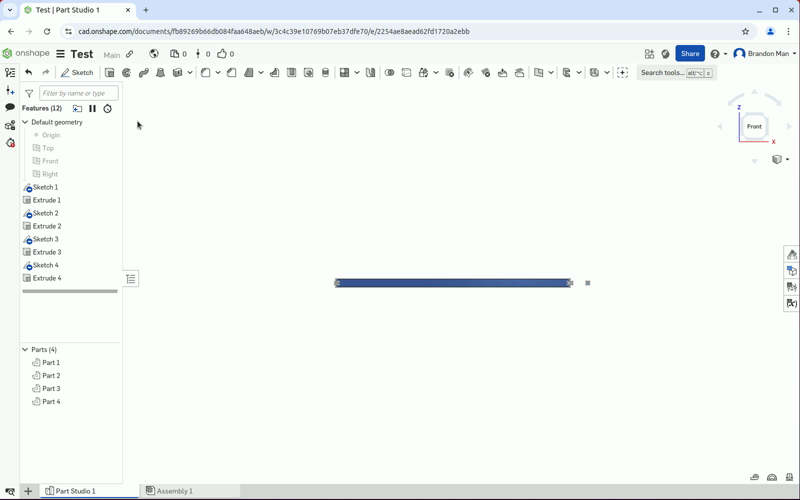
key(shift+h)
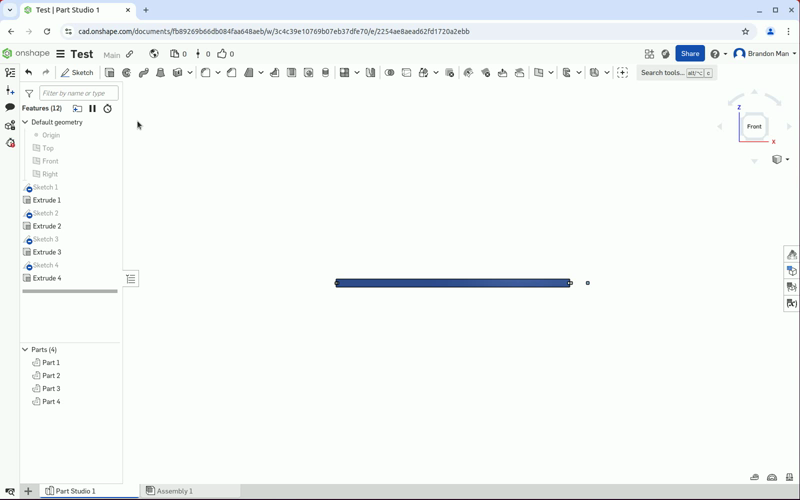
mouse_move(73, 189)
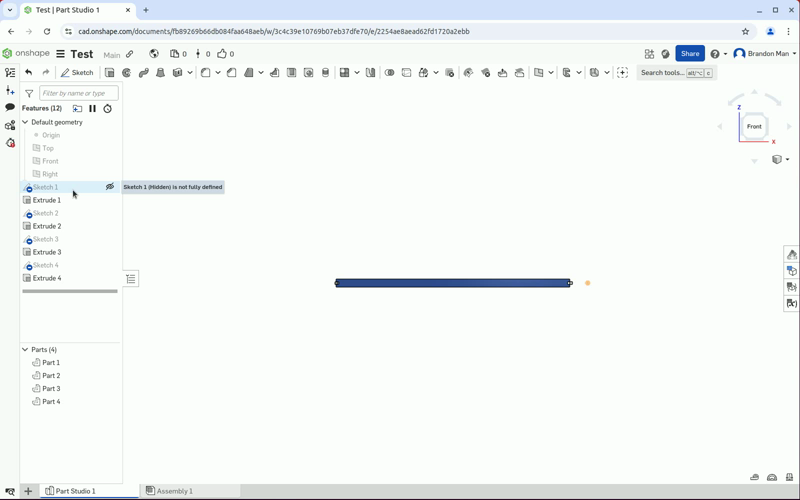
click(73, 189)
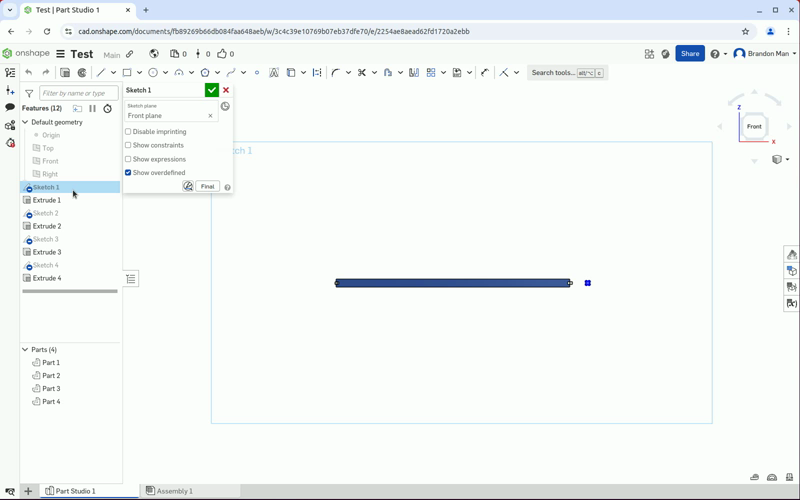
mouse_move(229, 92)
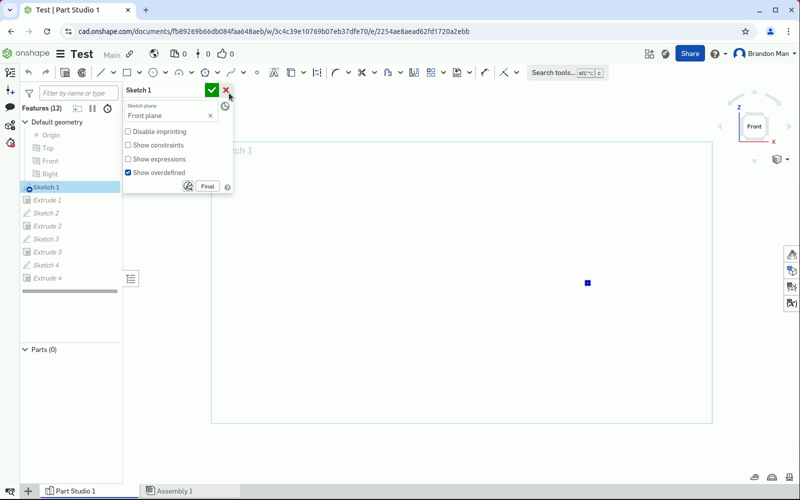
click(229, 92)
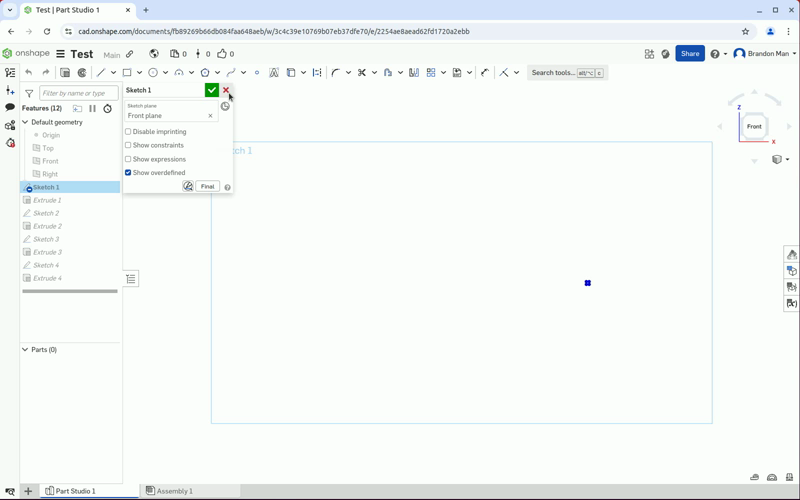
key(shift+s)
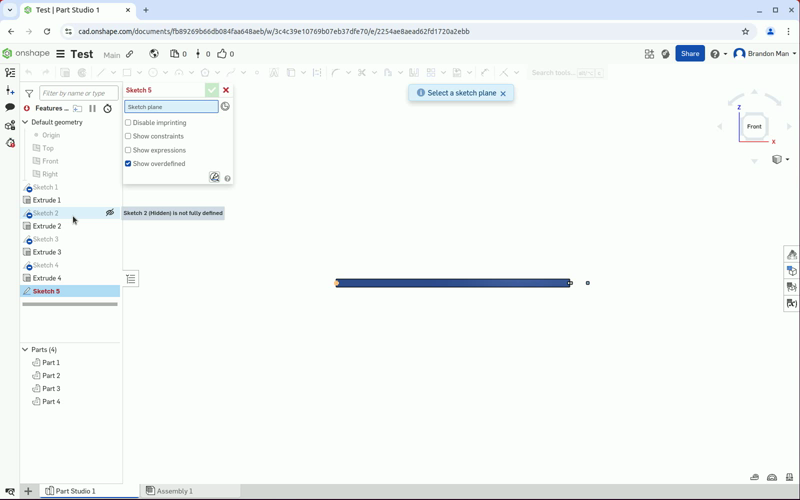
scroll(3)
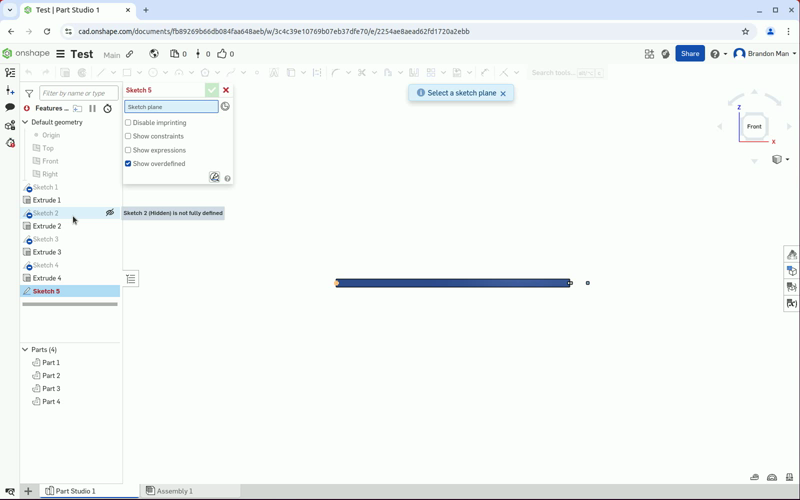
mouse_move(73, 163)
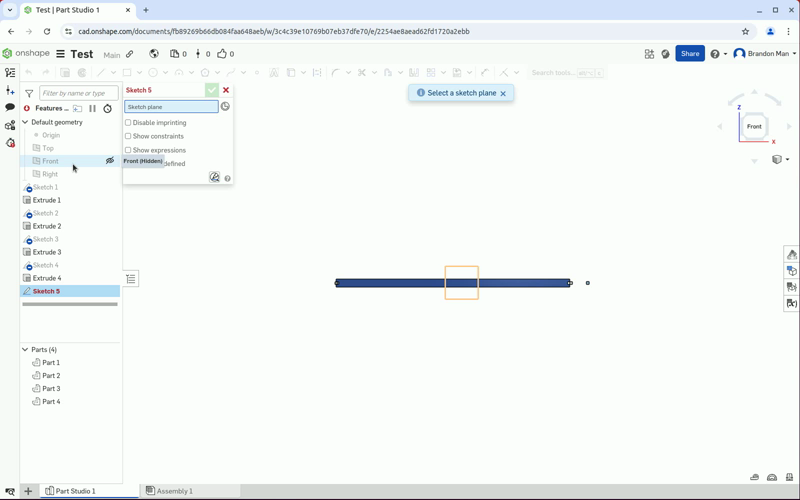
click(73, 163)
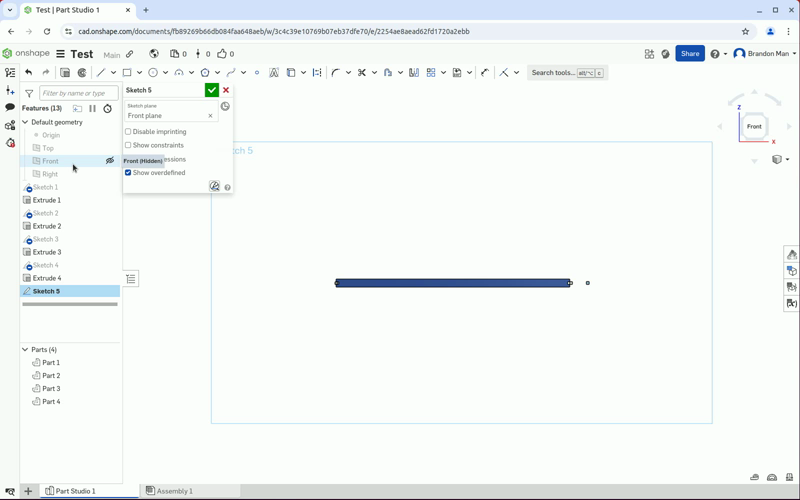
mouse_move(73, 352)
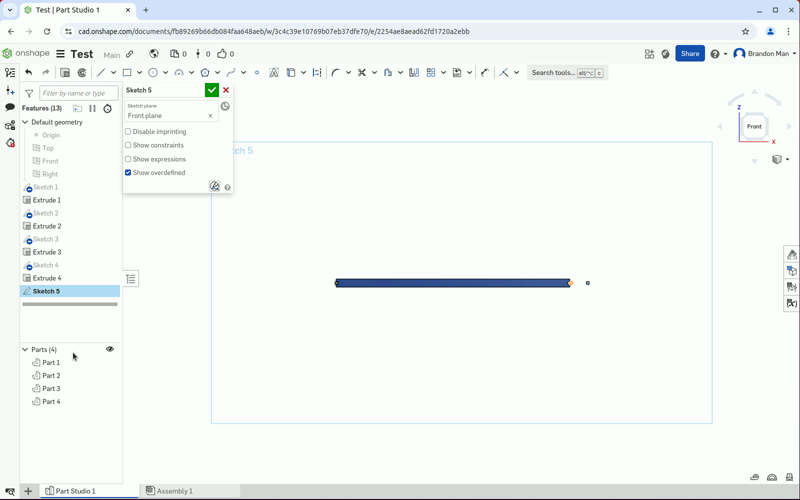
key(y)
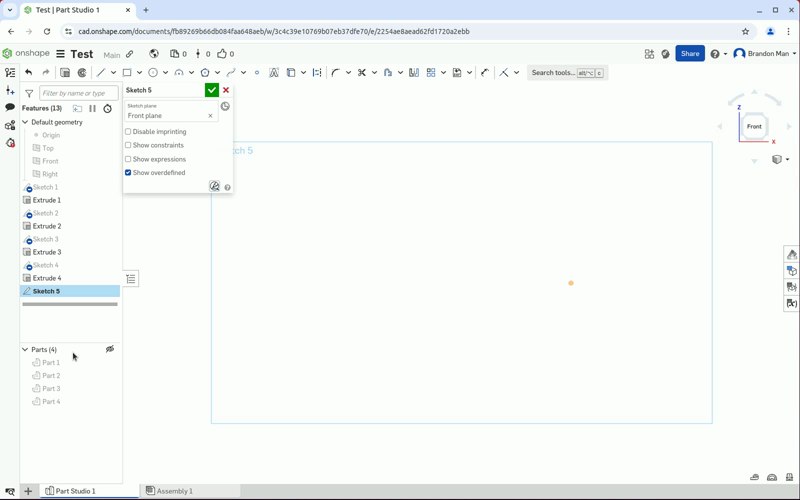
key(l)
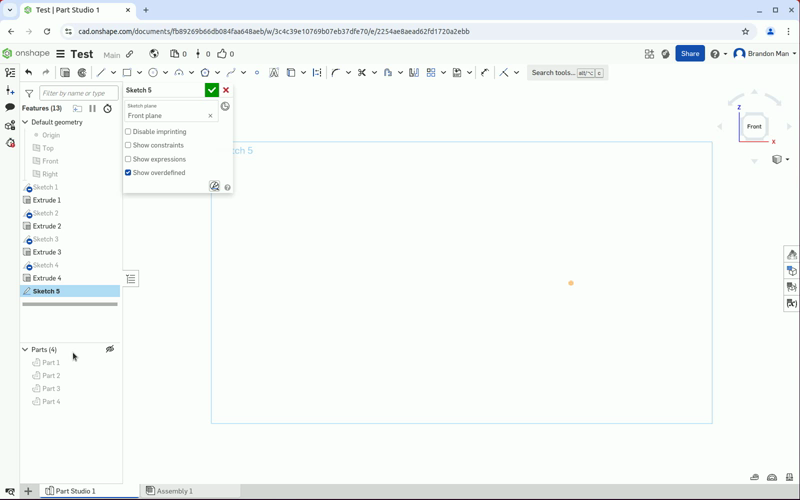
key_down(shift)
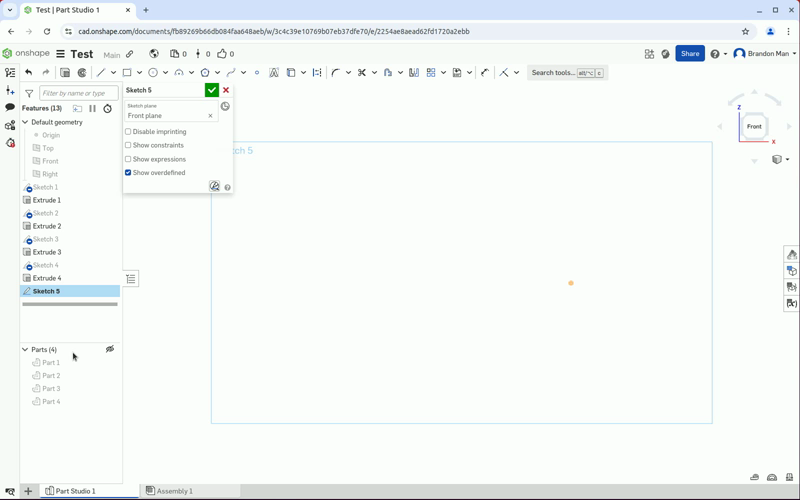
mouse_move(349, 284)
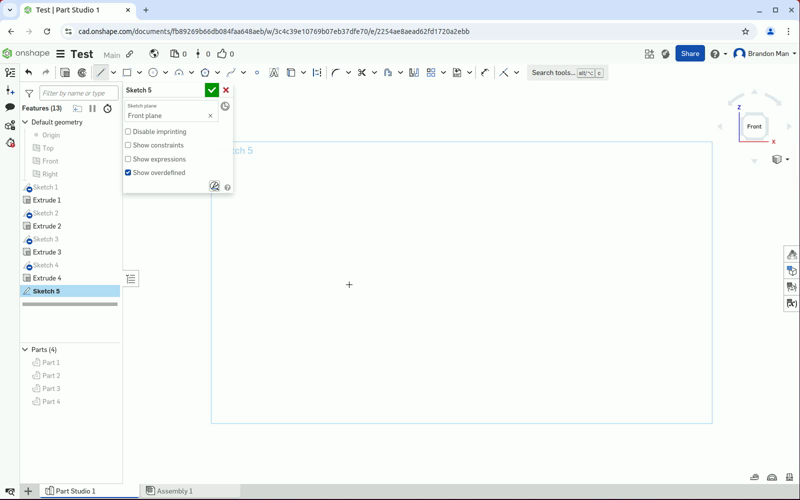
click(349, 284)
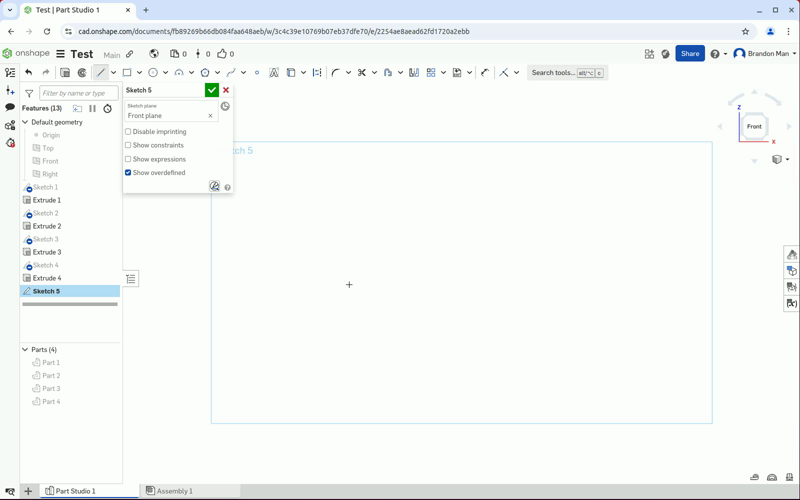
key_up(shift)
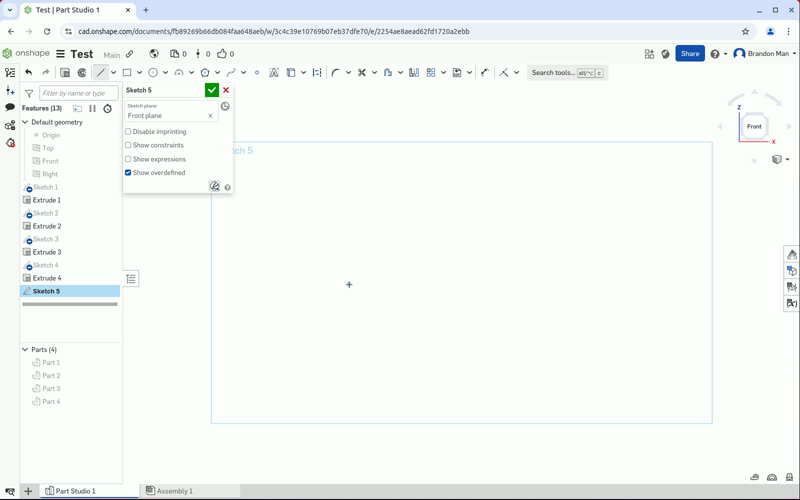
key_down(shift)
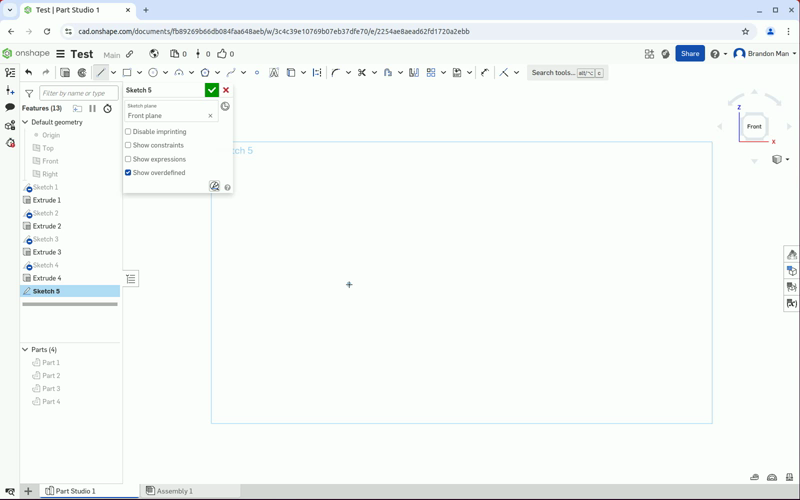
mouse_move(379, 284)
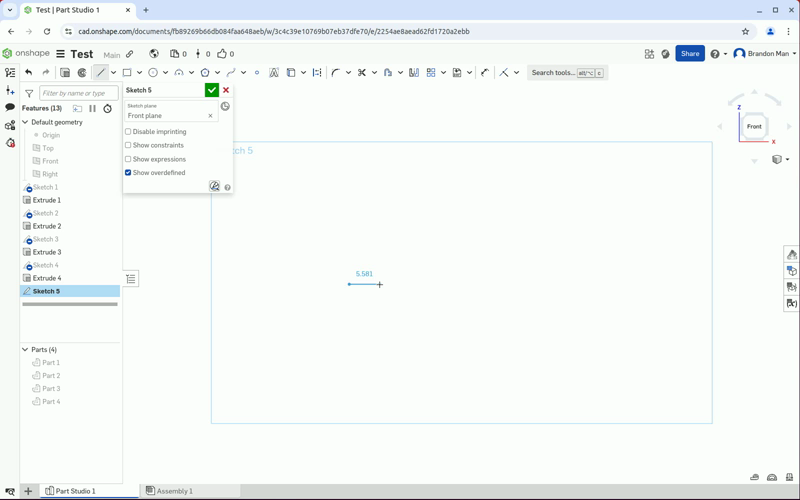
mouse_move(351, 284)
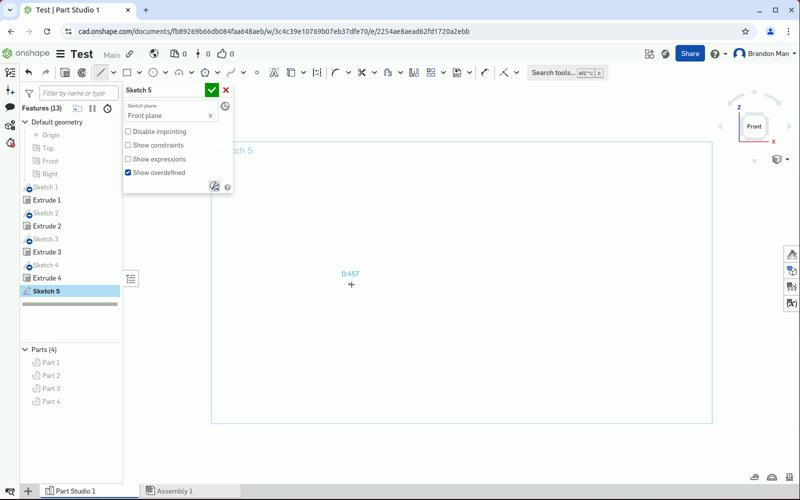
scroll(6)
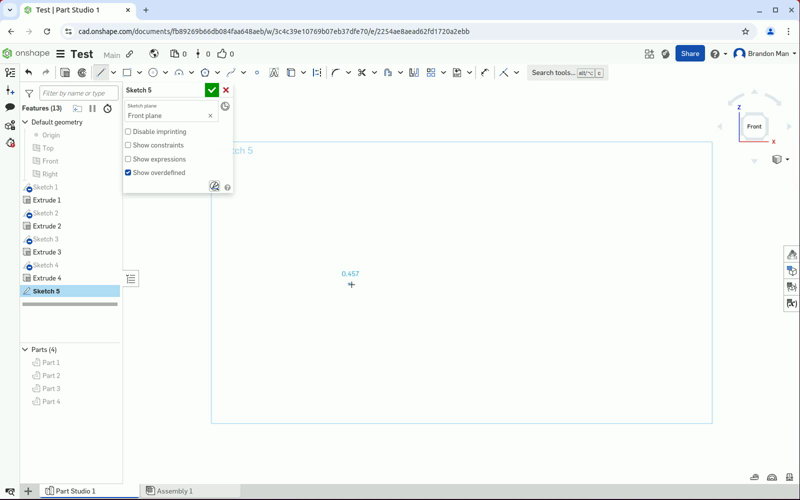
scroll(6)
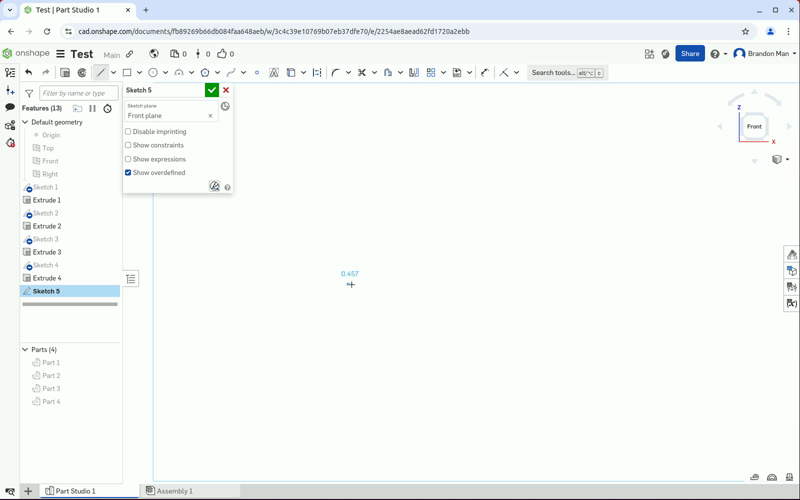
scroll(6)
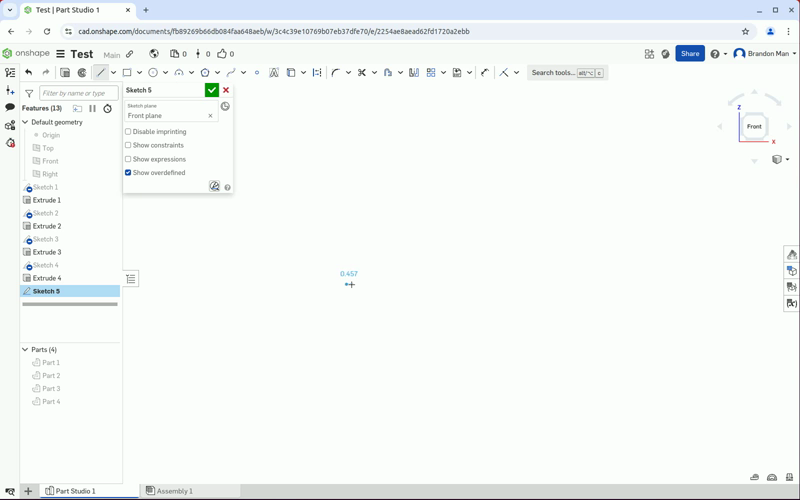
scroll(6)
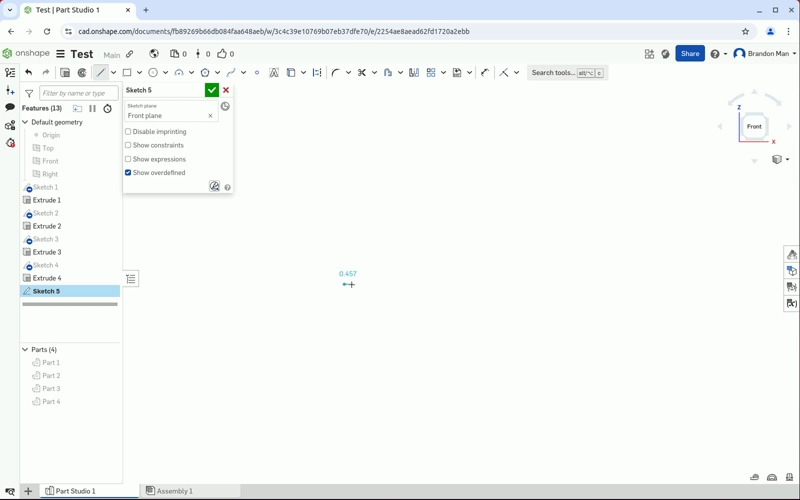
scroll(6)
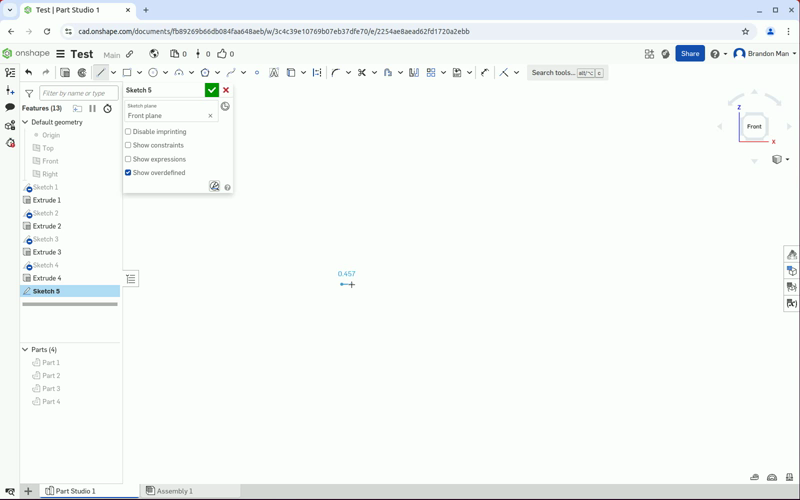
scroll(6)
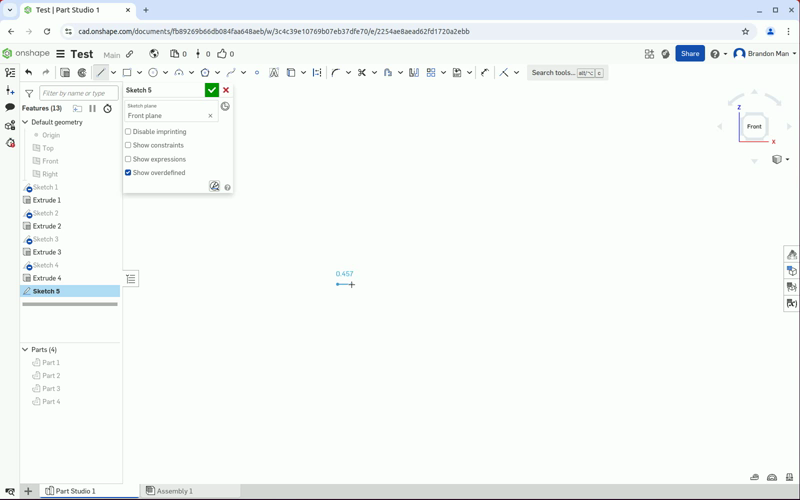
scroll(6)
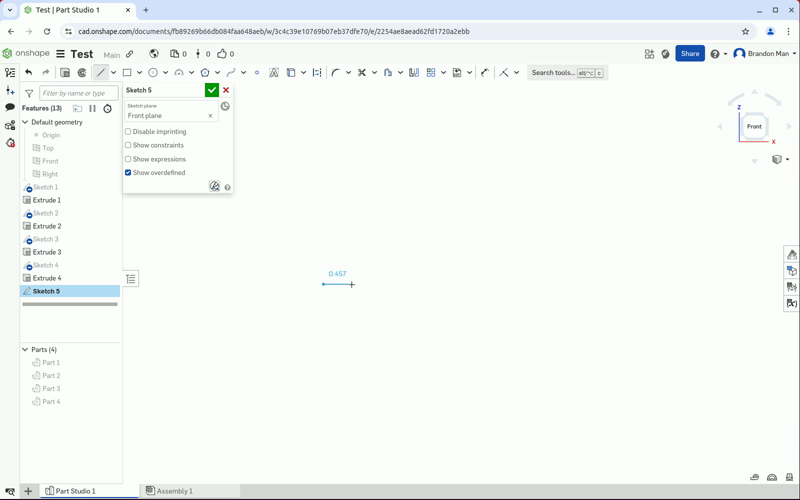
click(351, 284)
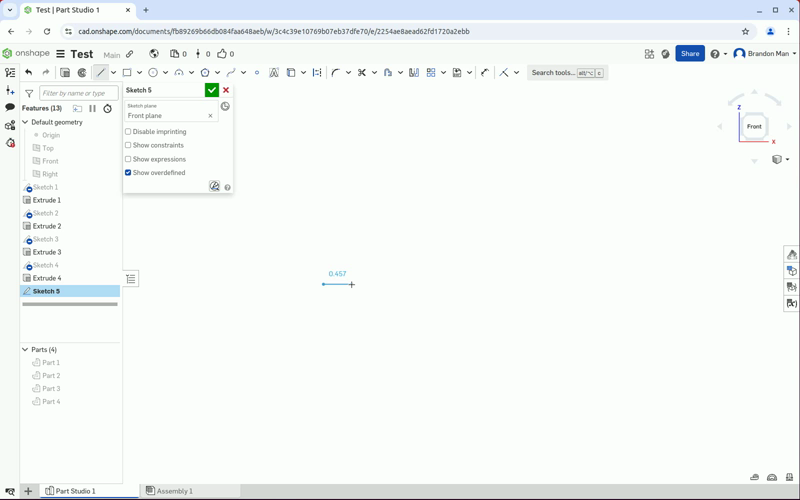
scroll(-6)
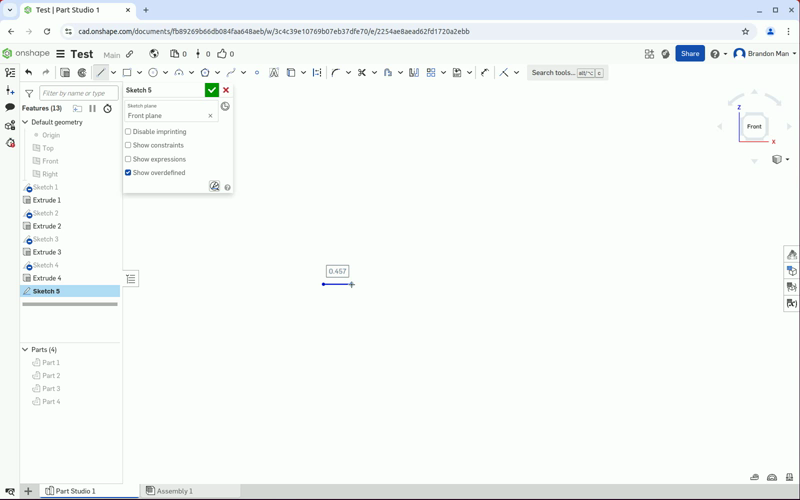
scroll(-6)
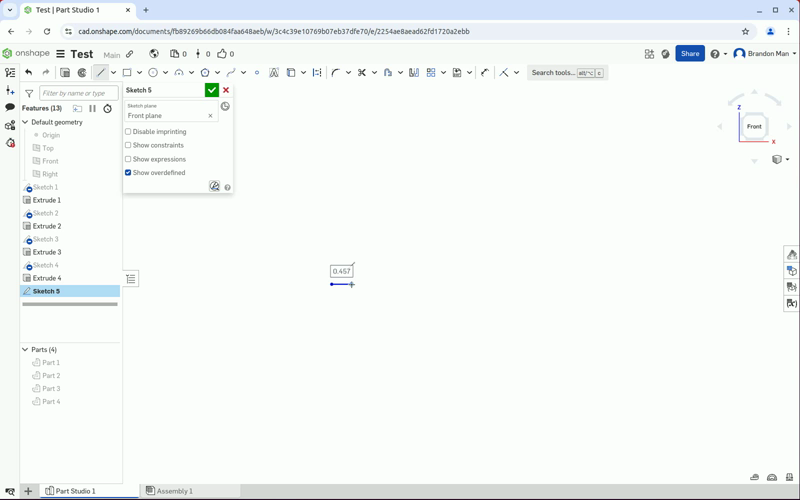
scroll(-6)
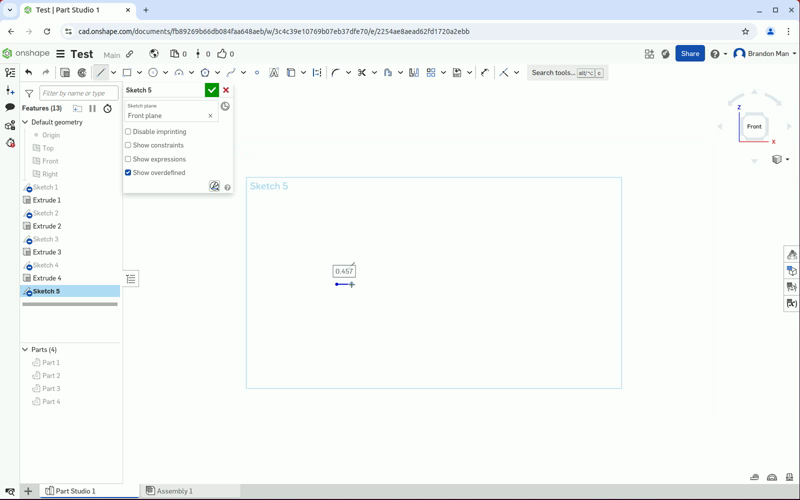
scroll(-6)
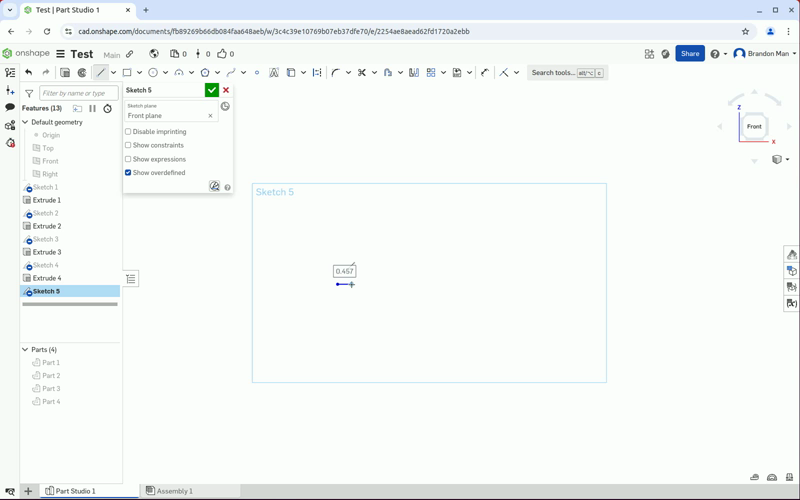
scroll(-6)
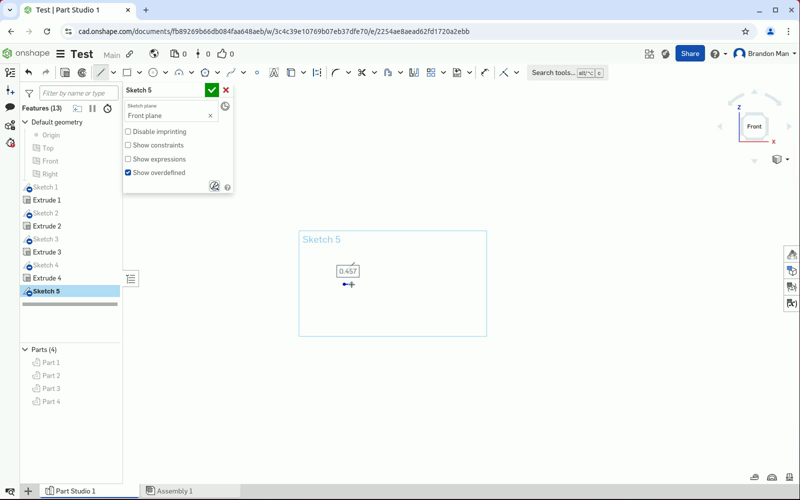
scroll(-6)
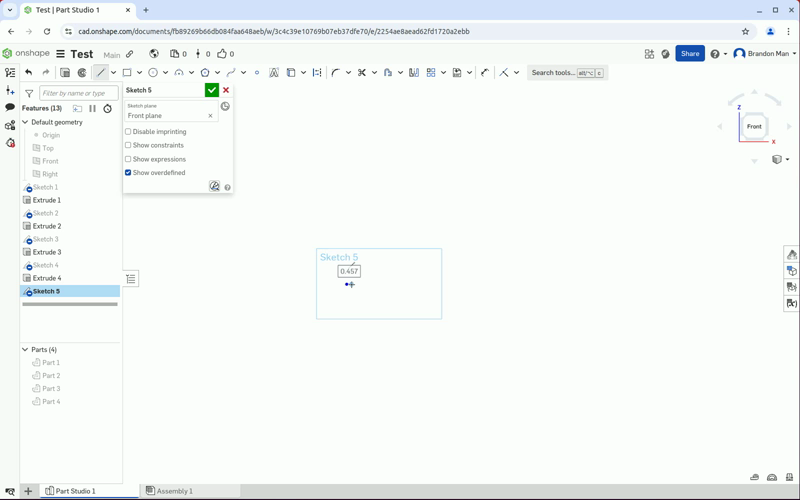
scroll(-6)
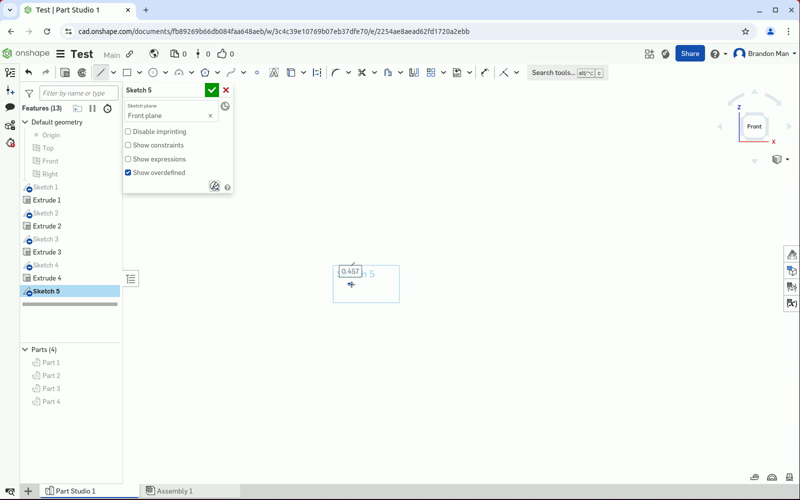
key_up(shift)
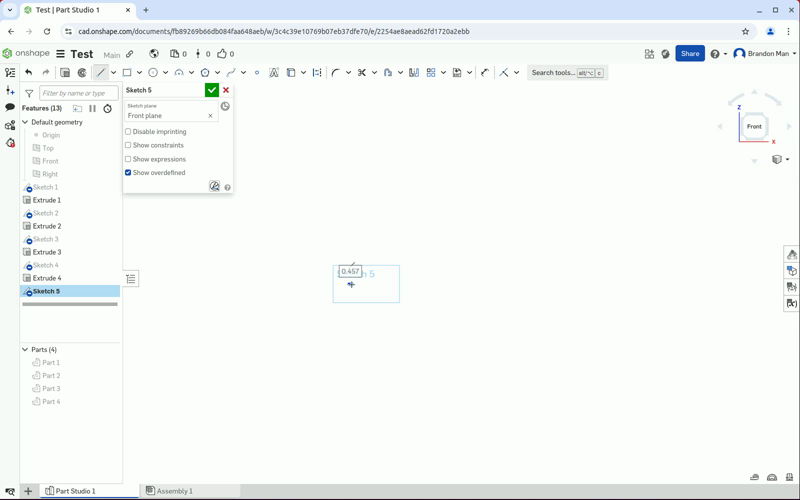
key_down(shift)
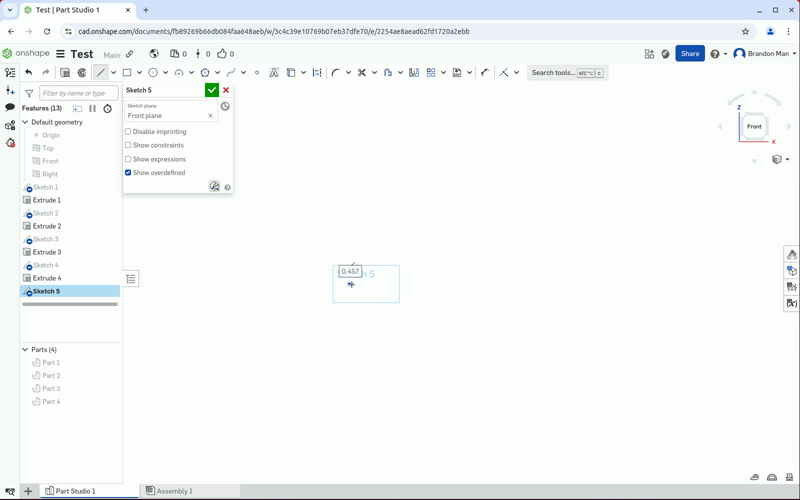
mouse_move(381, 284)
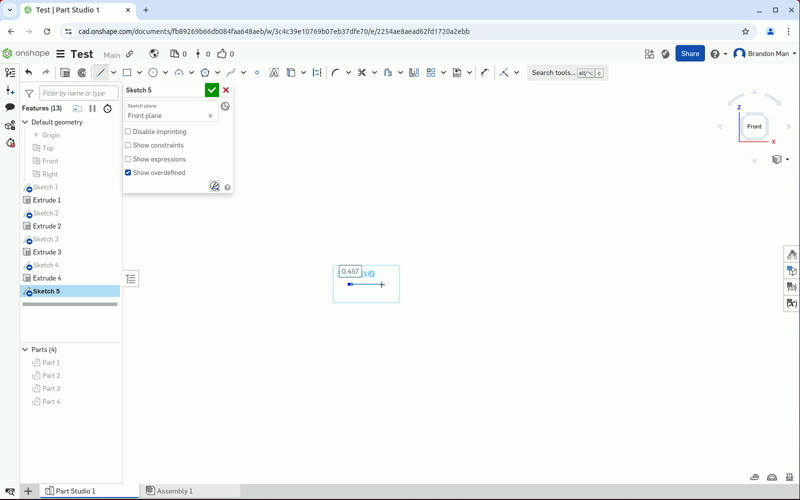
mouse_move(351, 281)
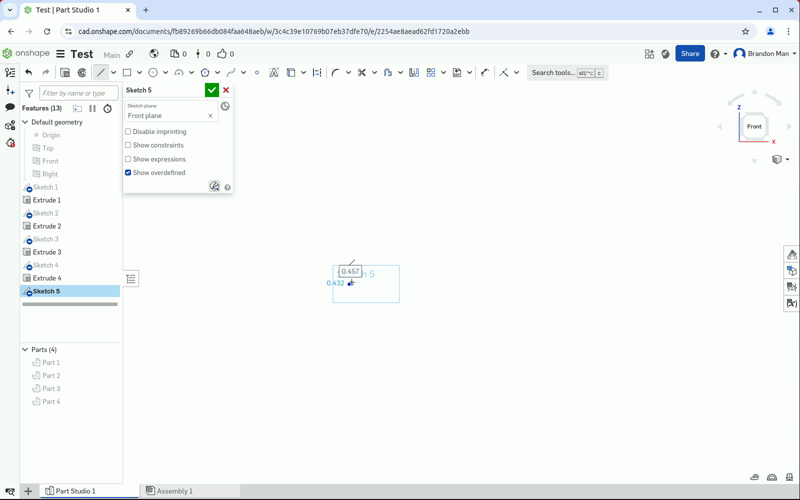
scroll(6)
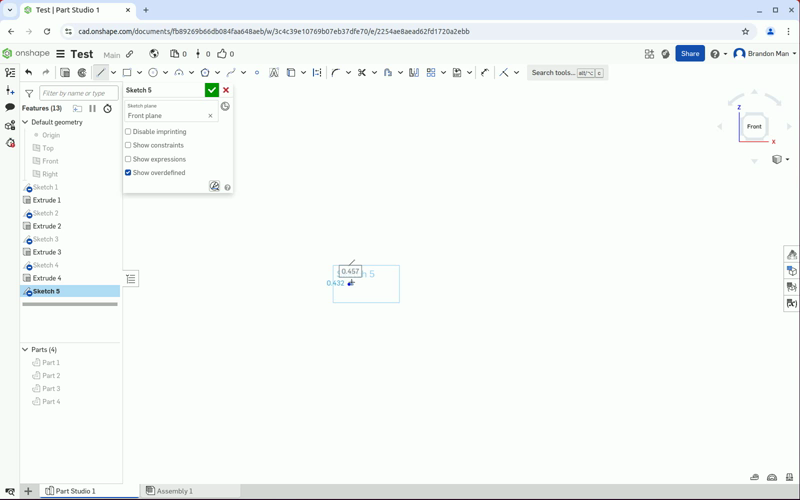
scroll(6)
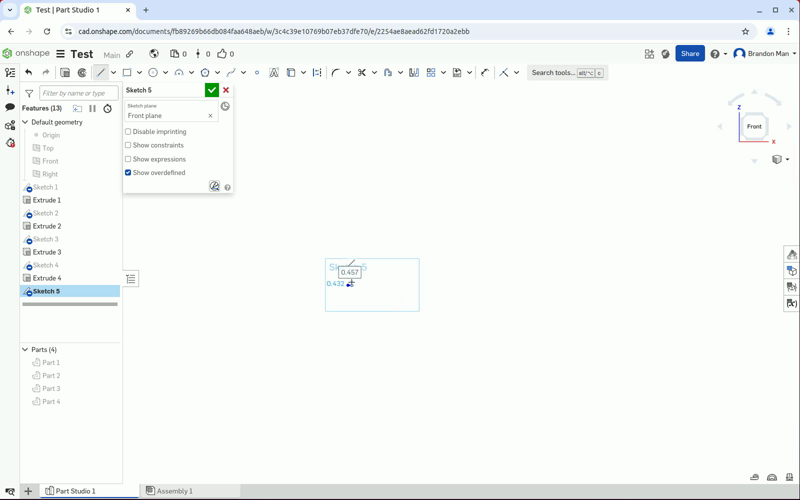
scroll(6)
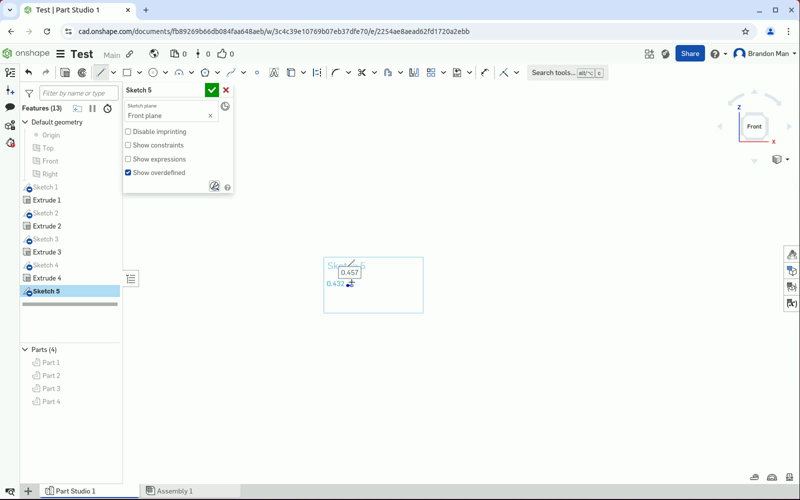
scroll(6)
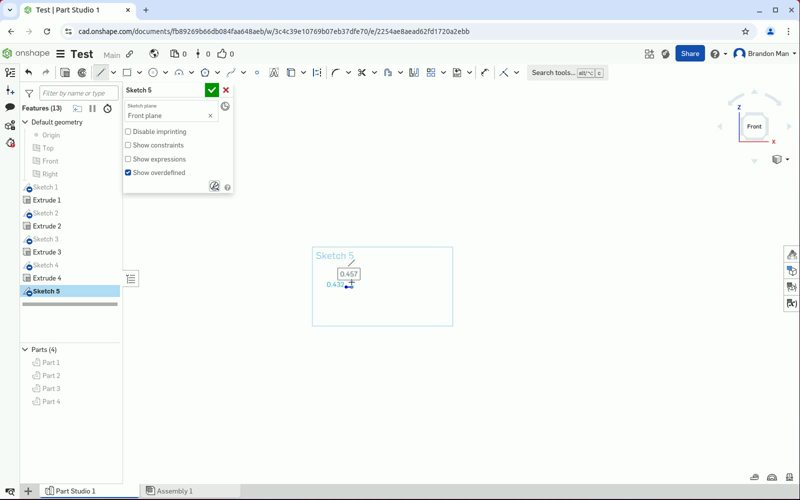
scroll(6)
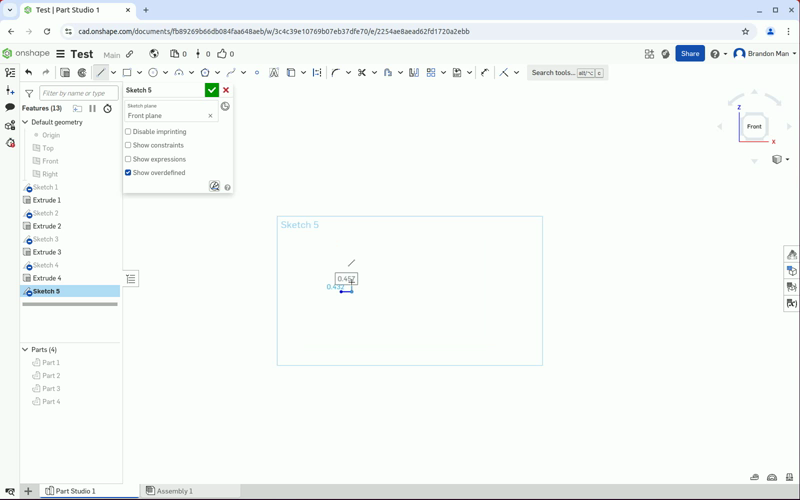
scroll(6)
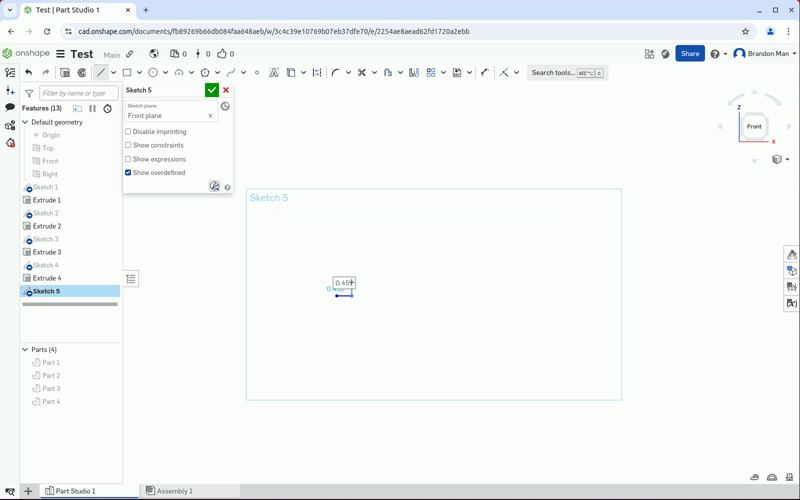
scroll(6)
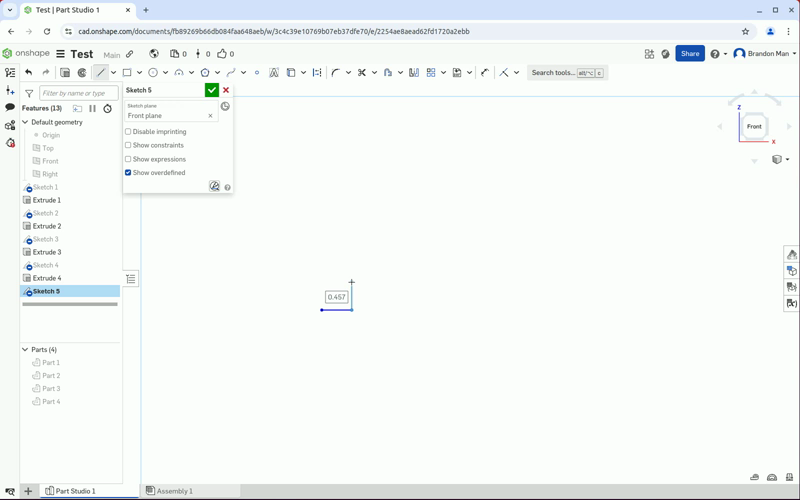
click(351, 281)
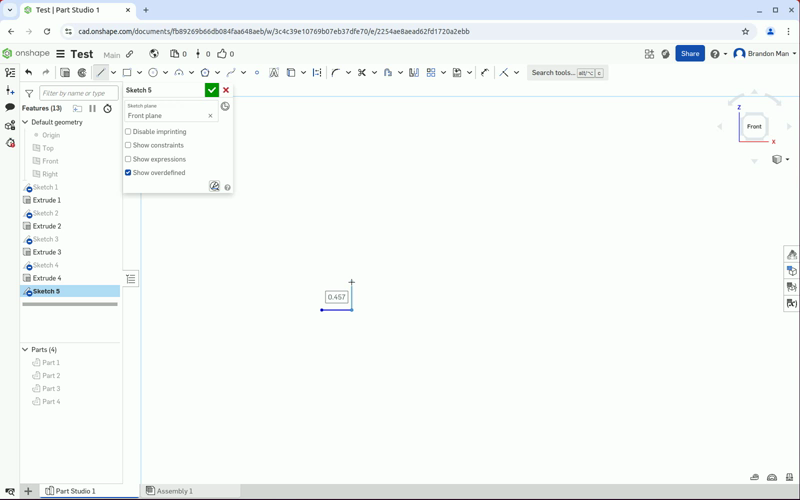
scroll(-6)
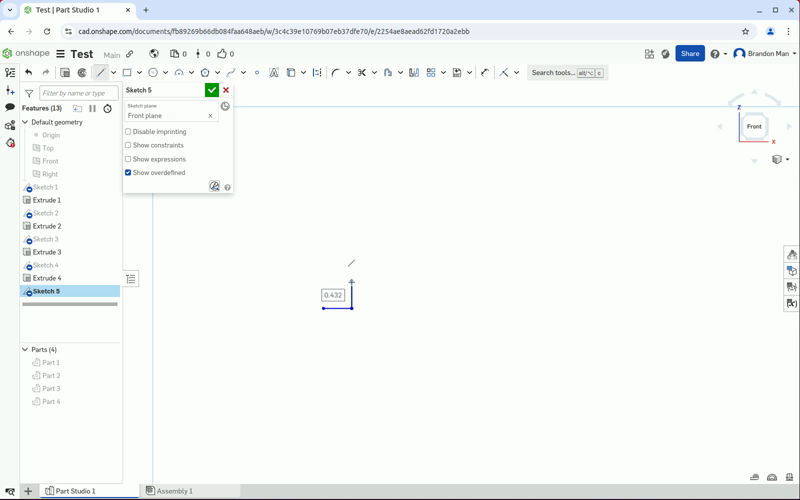
scroll(-6)
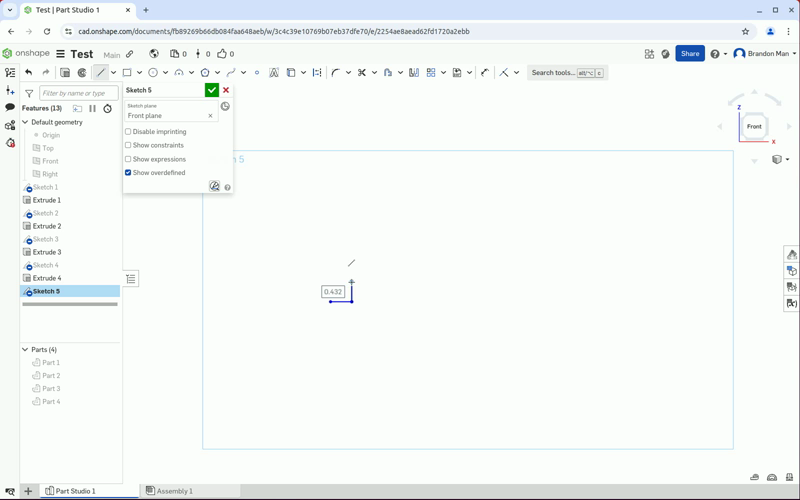
scroll(-6)
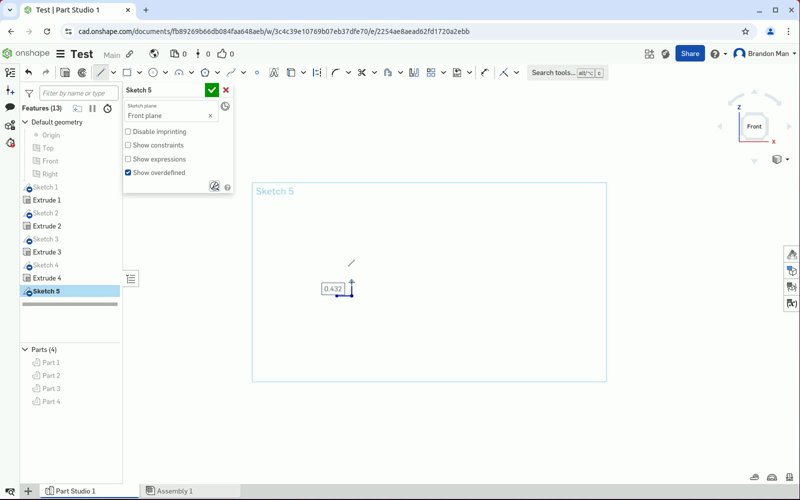
scroll(-6)
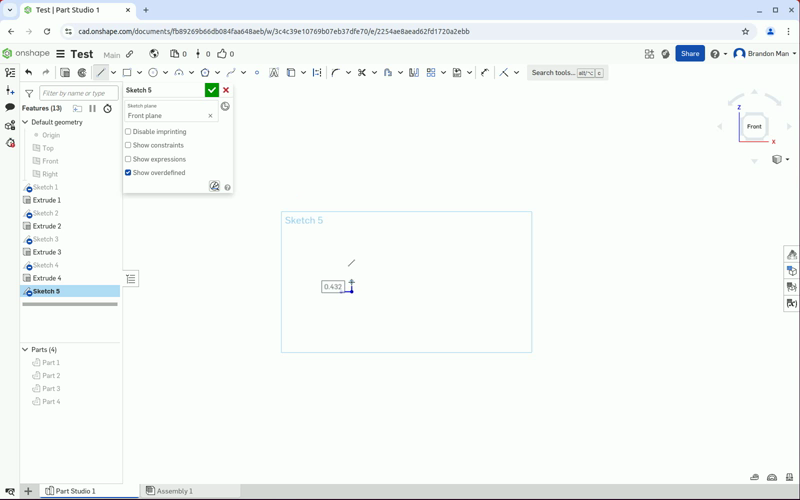
scroll(-6)
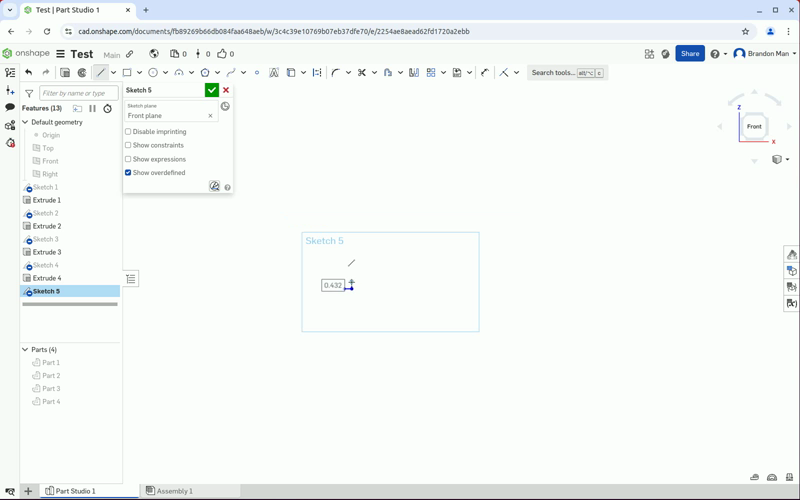
scroll(-6)
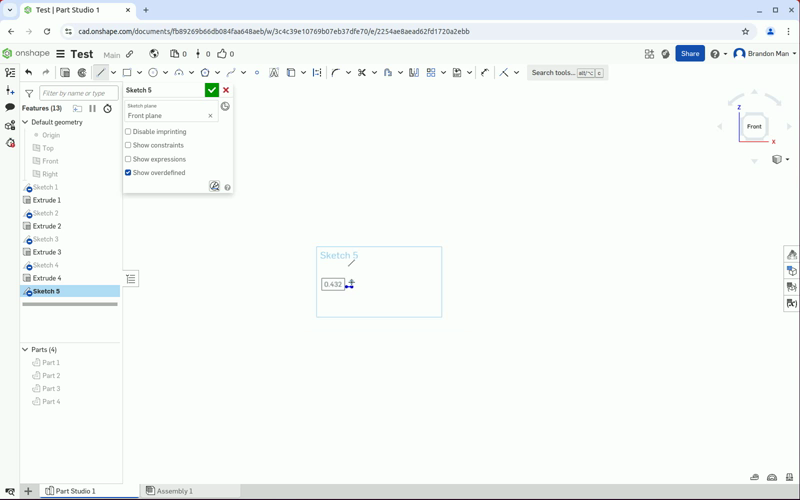
scroll(-6)
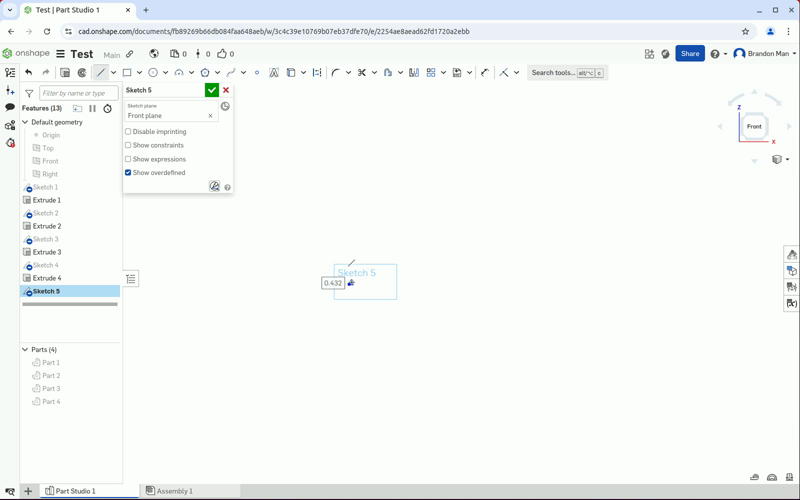
key_up(shift)
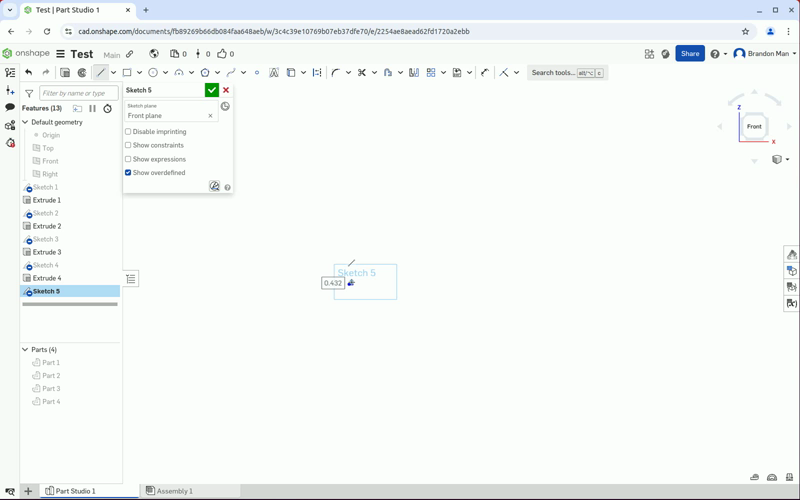
key_down(shift)
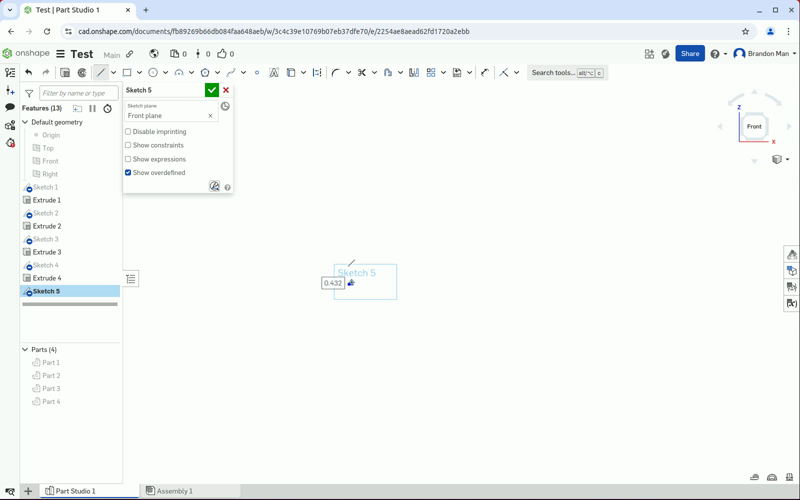
mouse_move(381, 281)
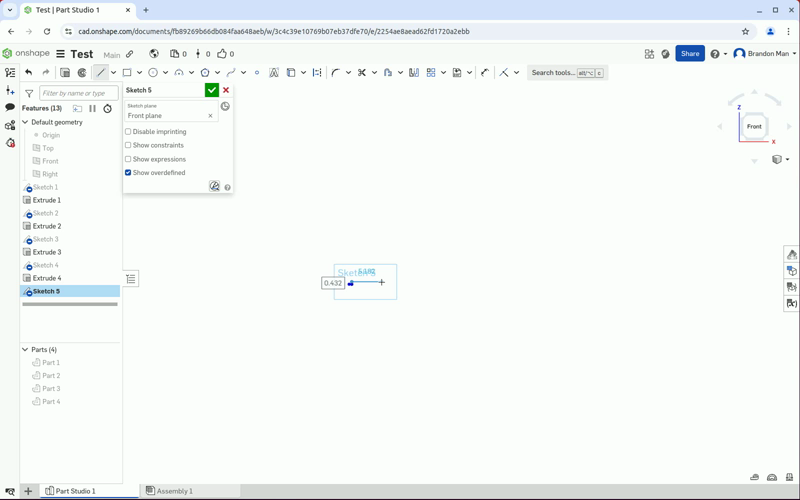
mouse_move(349, 281)
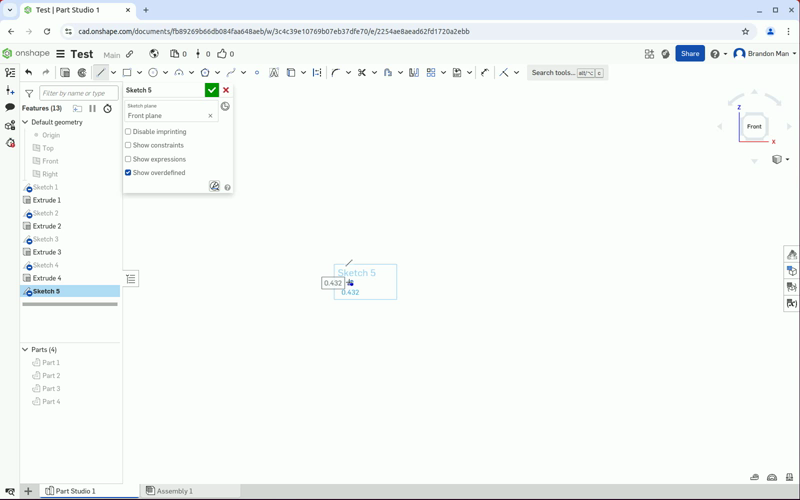
scroll(6)
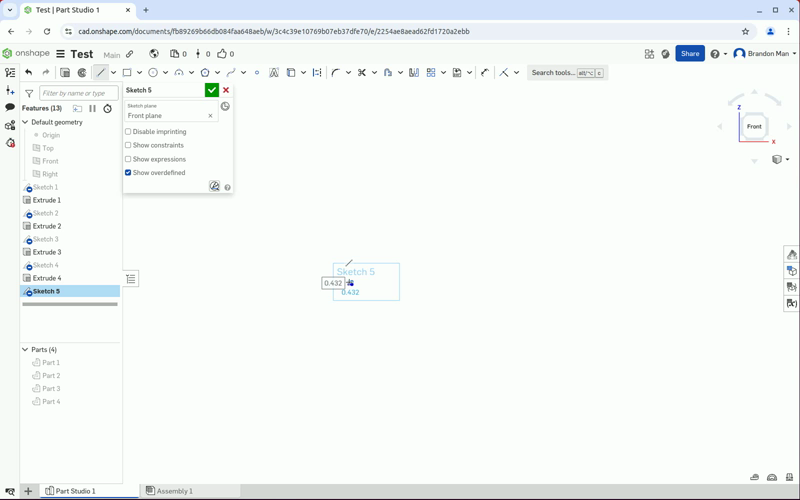
scroll(6)
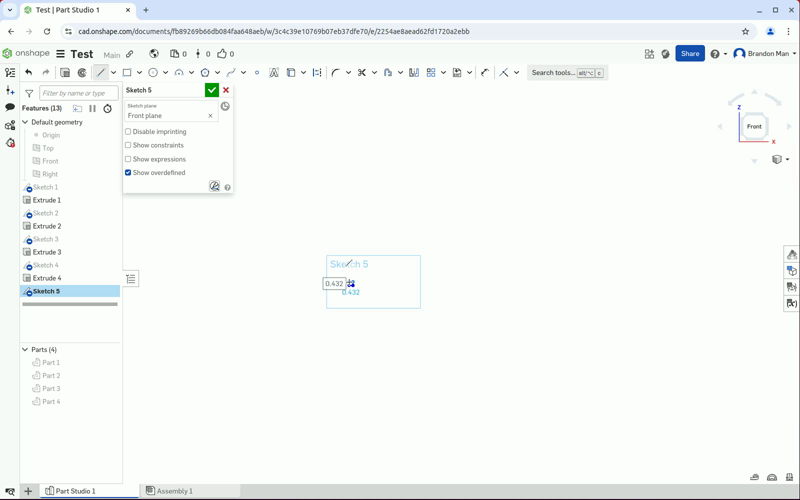
scroll(6)
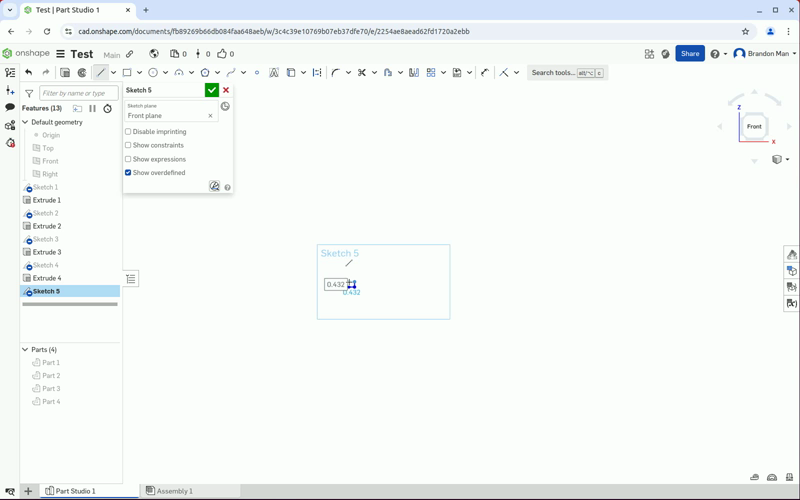
scroll(6)
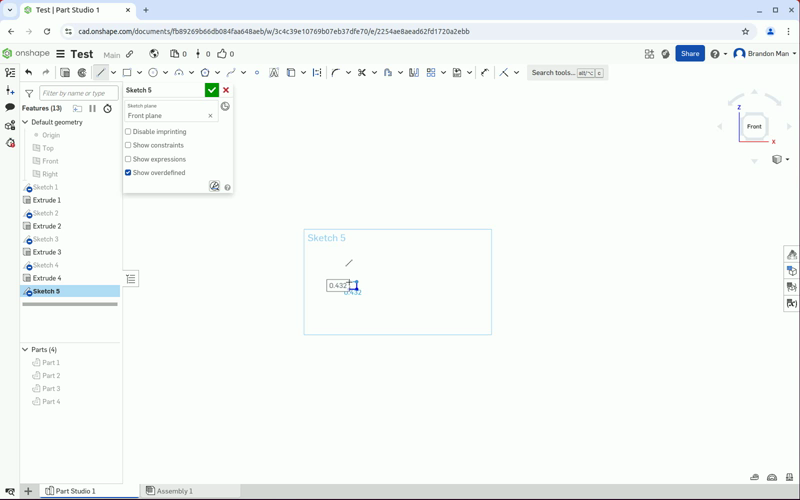
scroll(6)
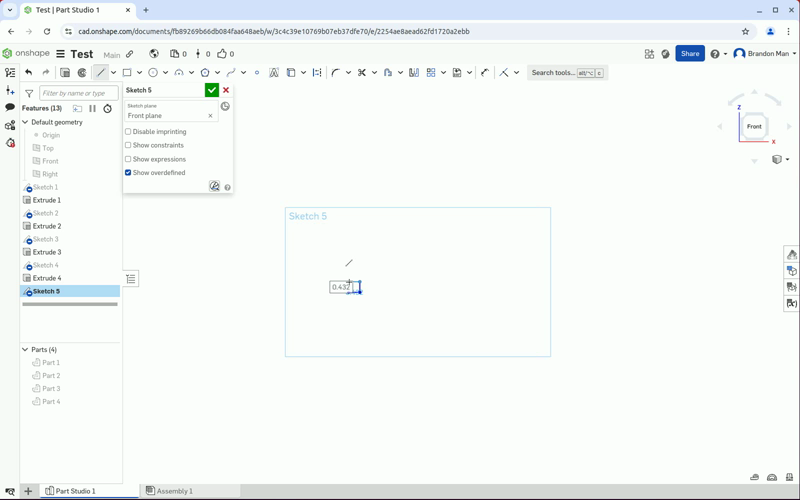
scroll(6)
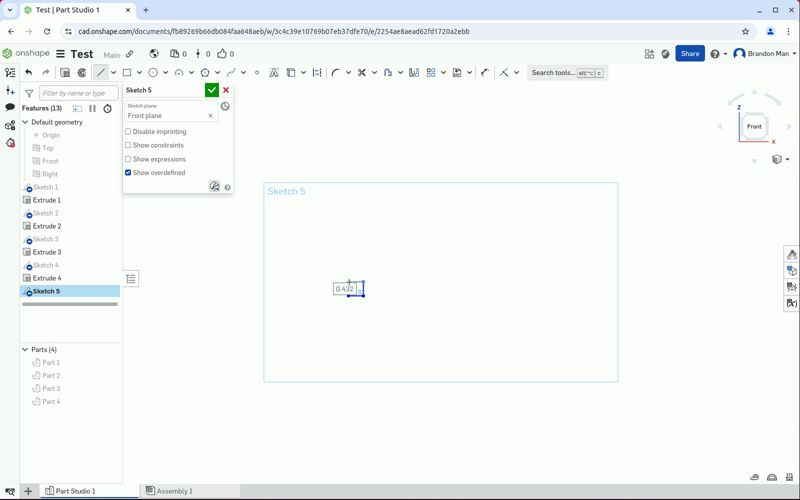
scroll(6)
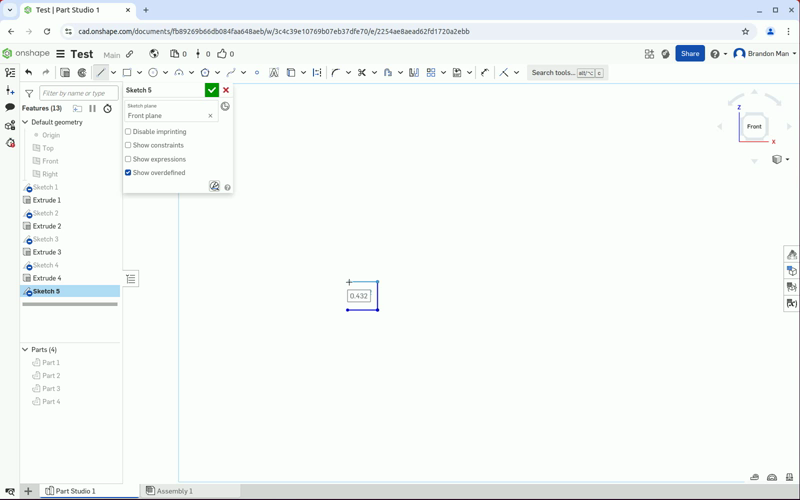
click(349, 281)
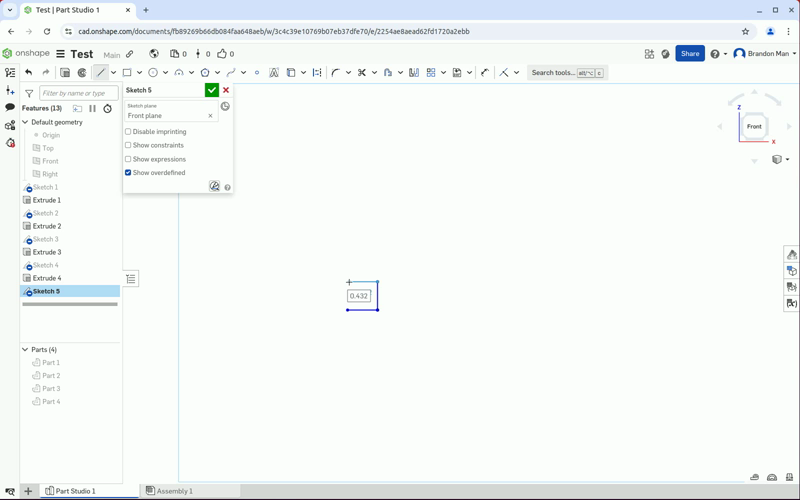
scroll(-6)
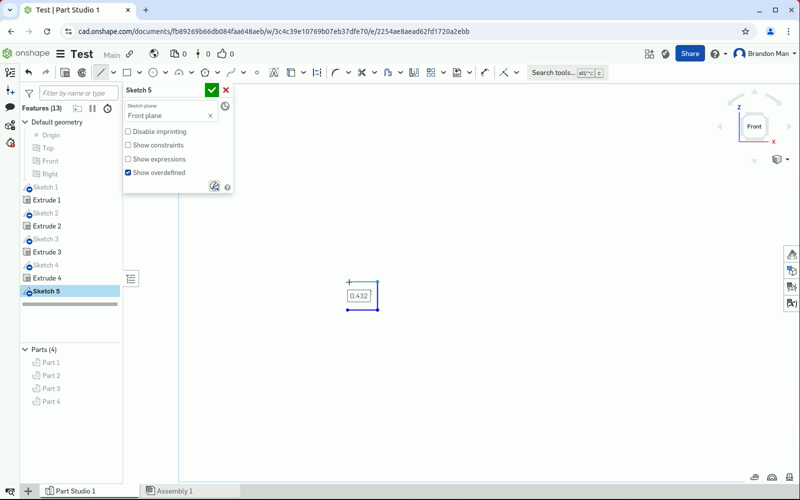
scroll(-6)
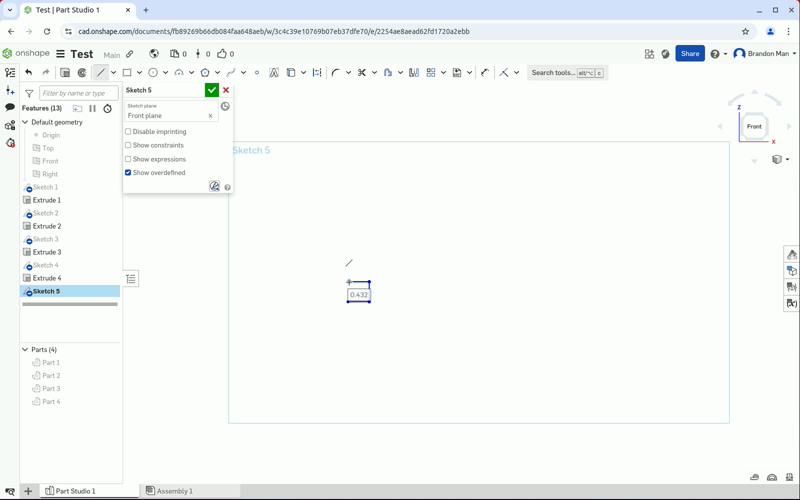
scroll(-6)
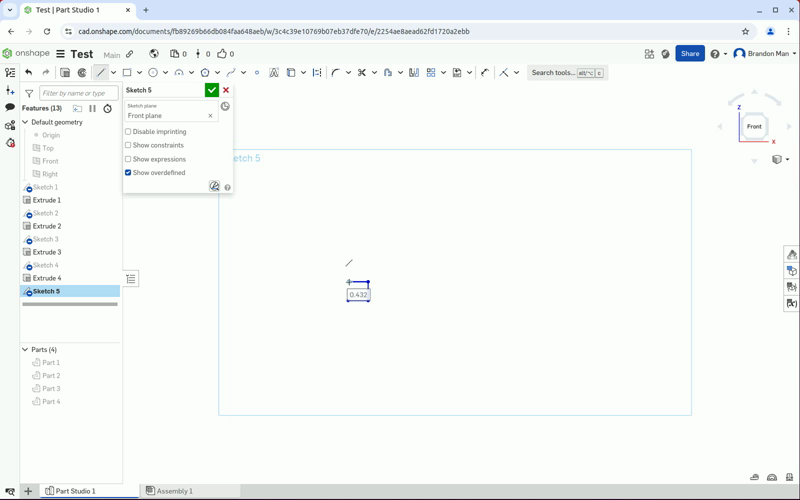
scroll(-6)
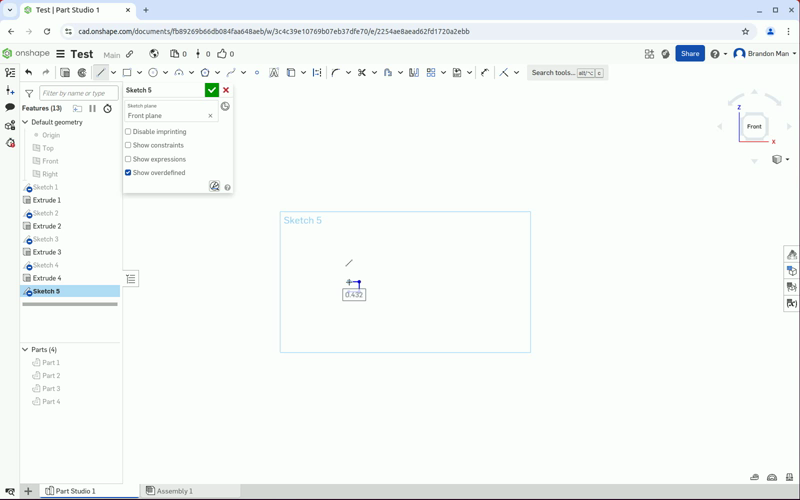
scroll(-6)
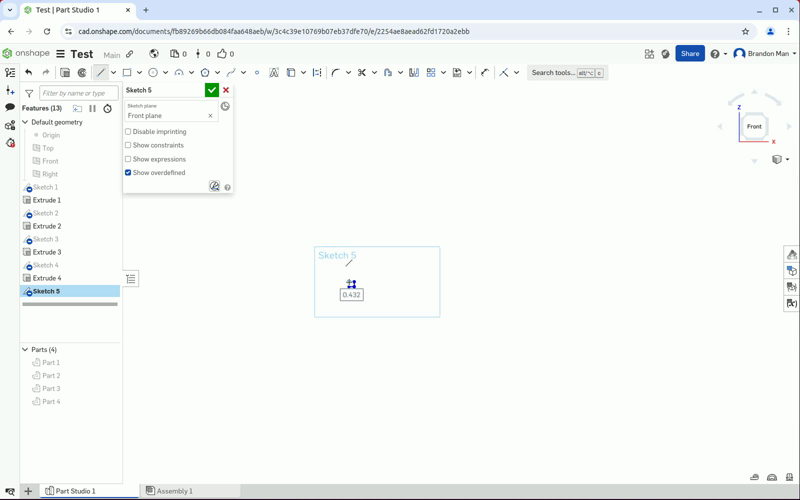
scroll(-6)
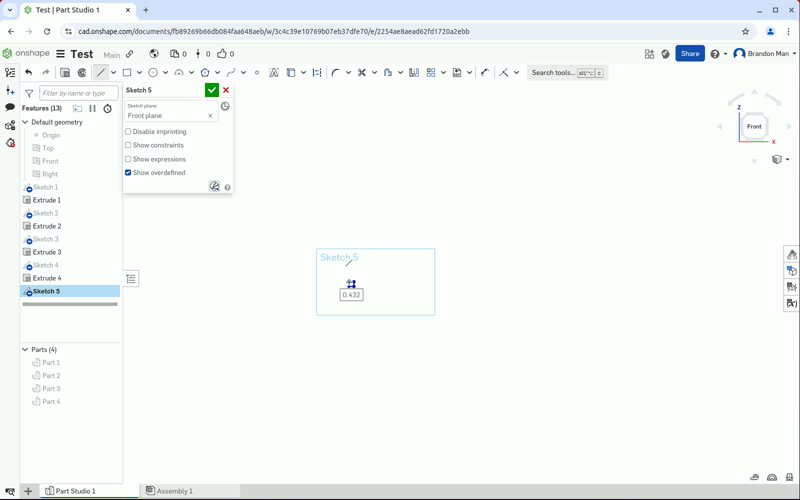
scroll(-6)
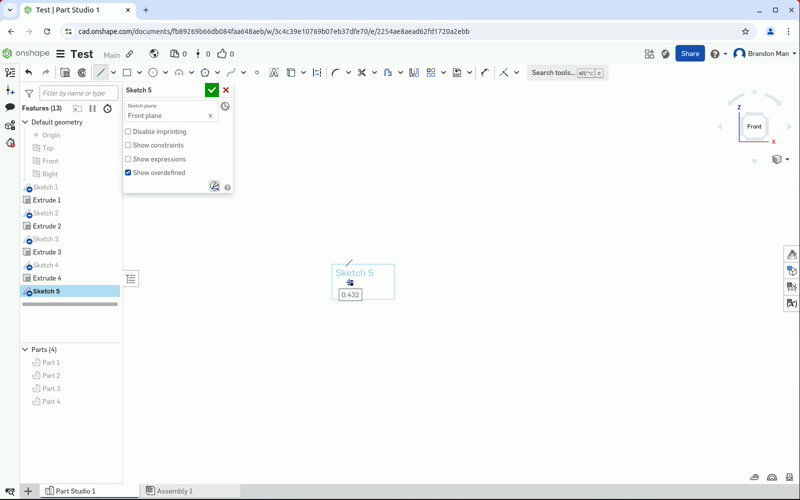
key_up(shift)
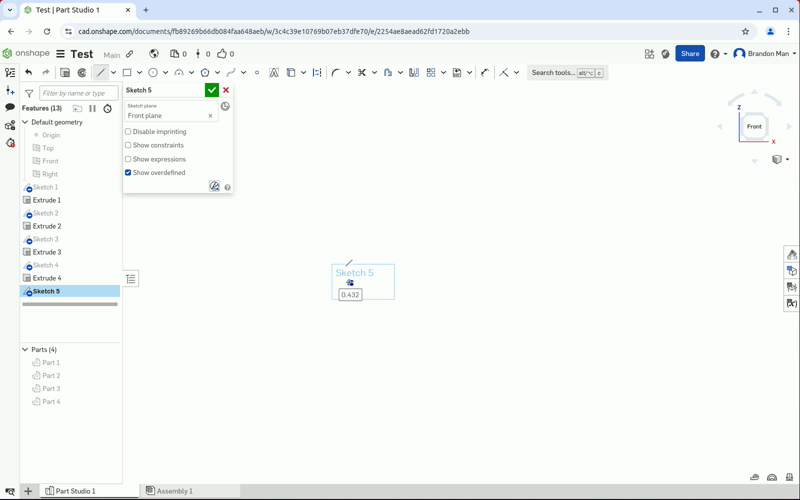
mouse_move(379, 281)
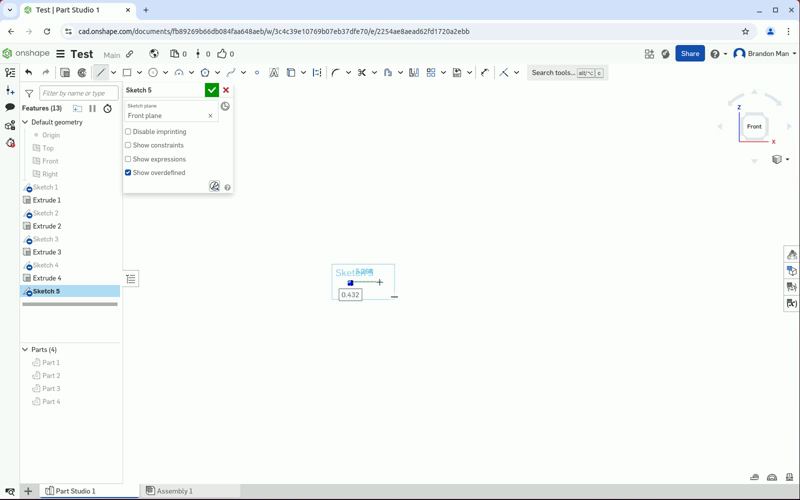
key_down(shift)
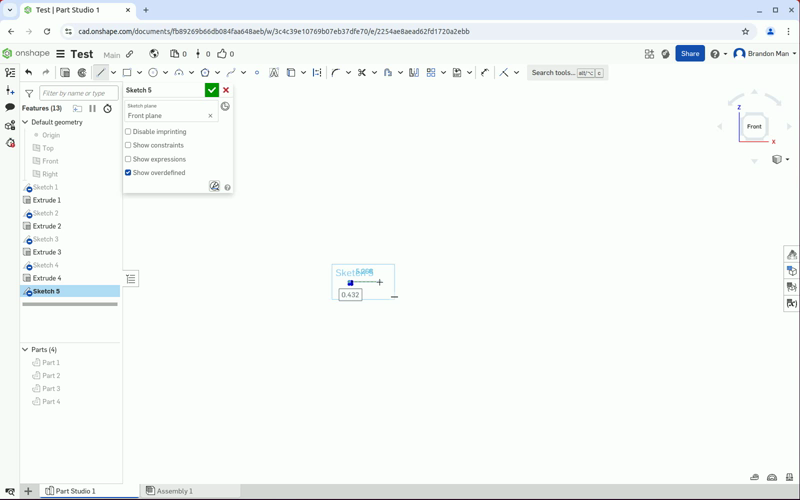
mouse_move(349, 284)
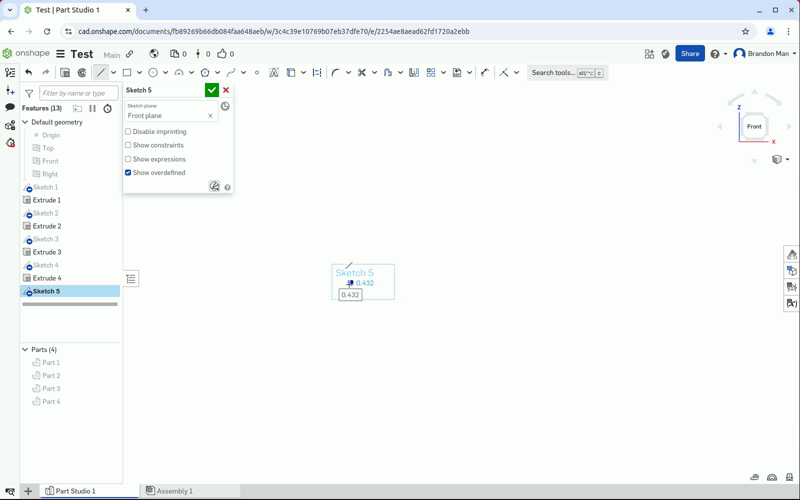
scroll(6)
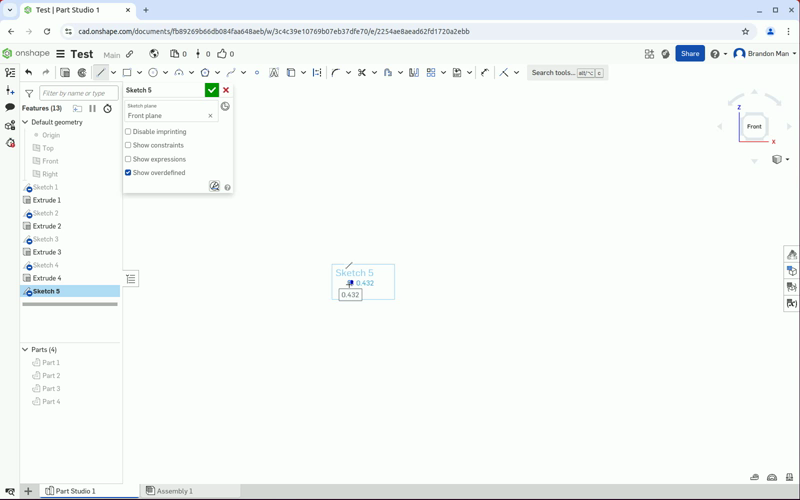
scroll(6)
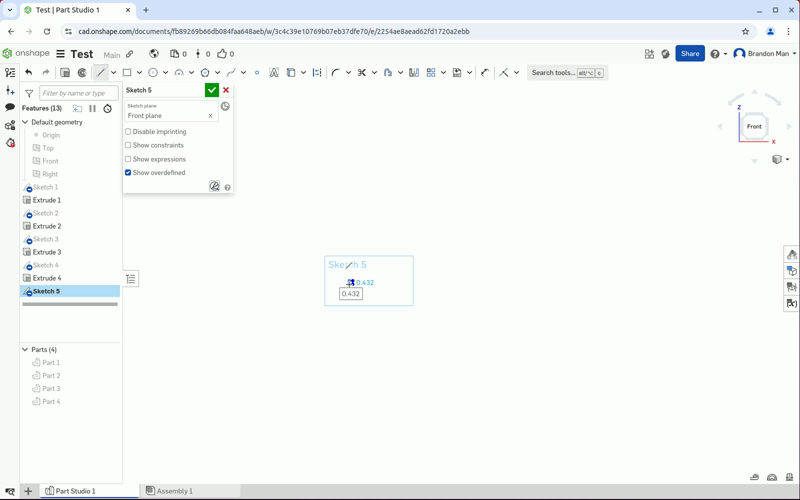
scroll(6)
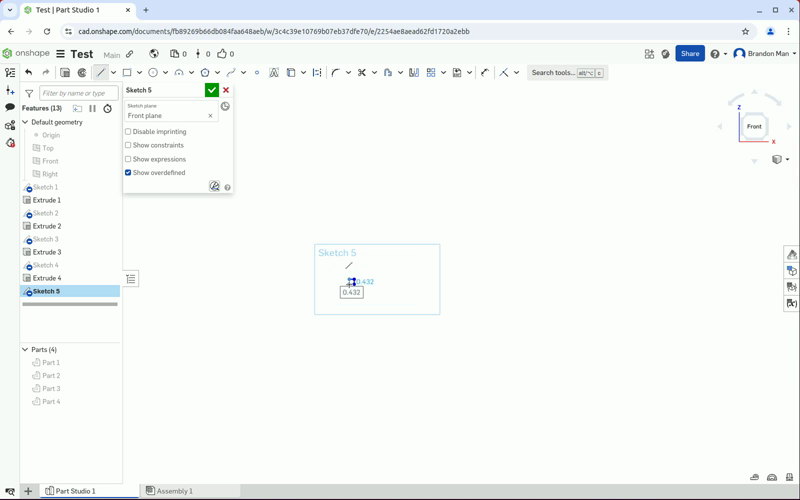
scroll(6)
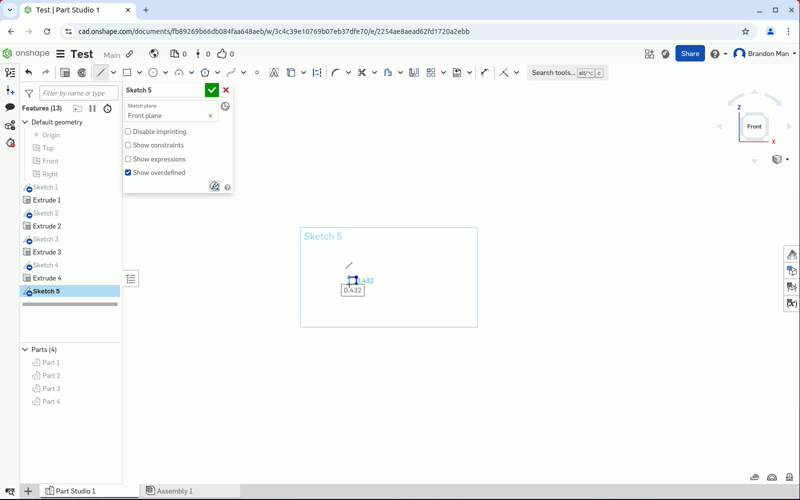
scroll(6)
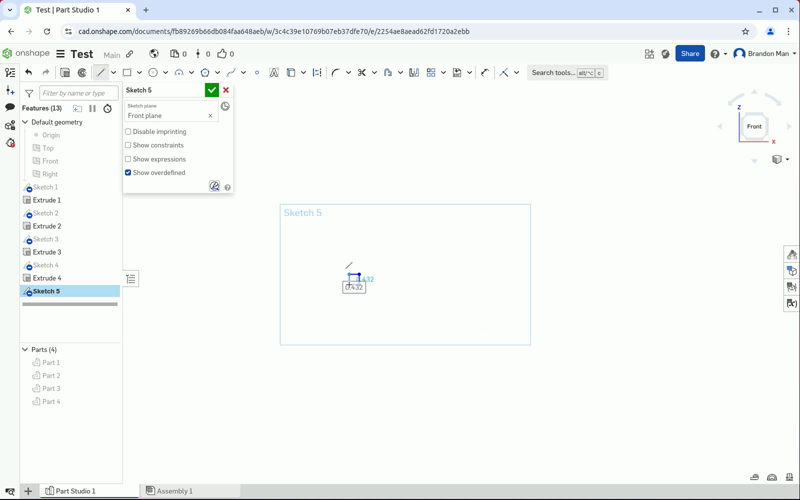
scroll(6)
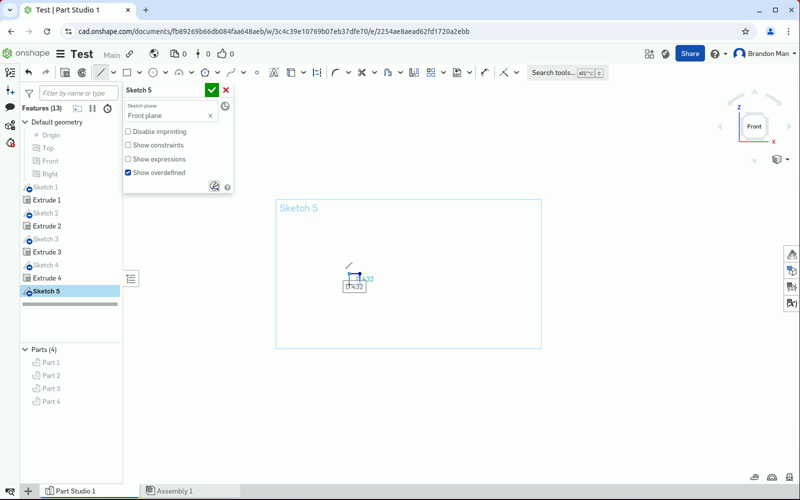
scroll(6)
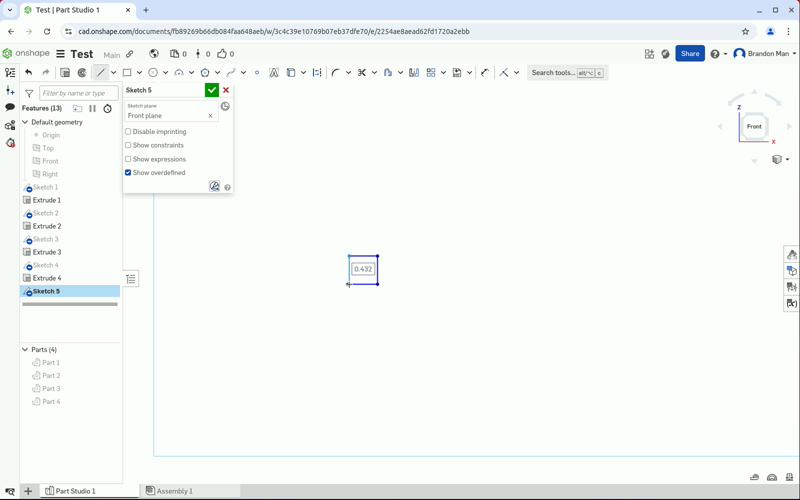
key_up(shift)
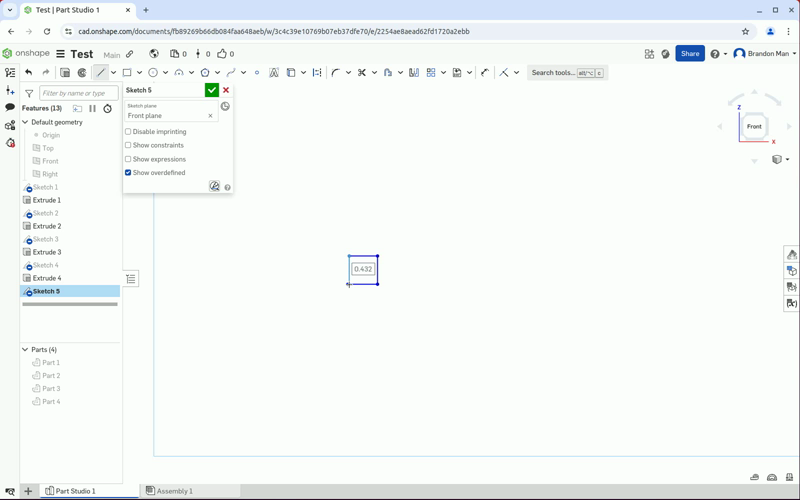
click(349, 284)
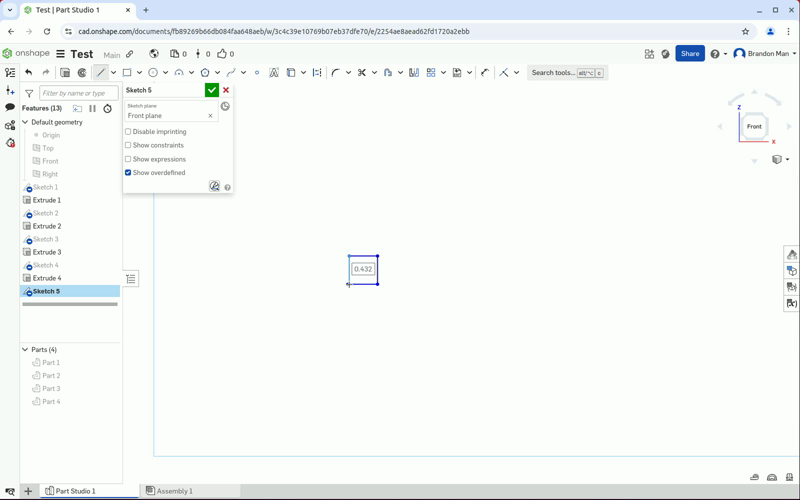
scroll(-6)
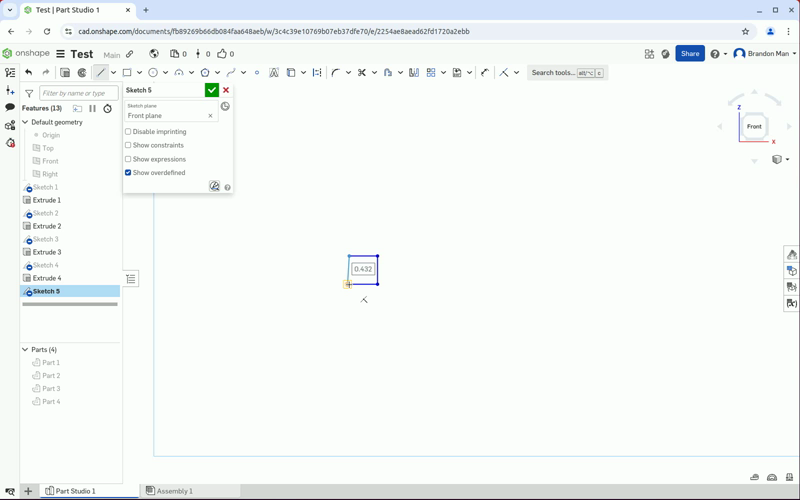
scroll(-6)
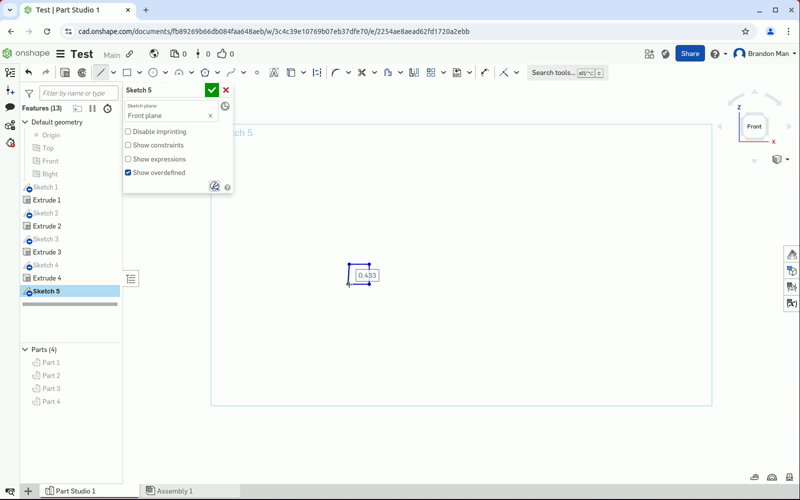
scroll(-6)
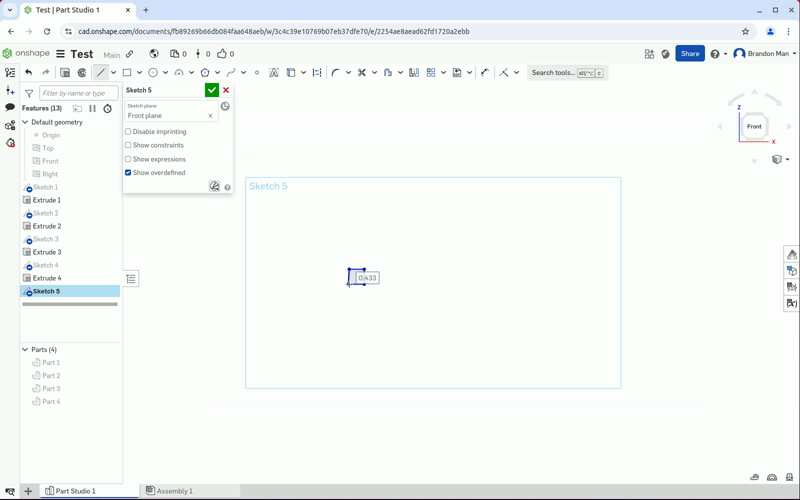
scroll(-6)
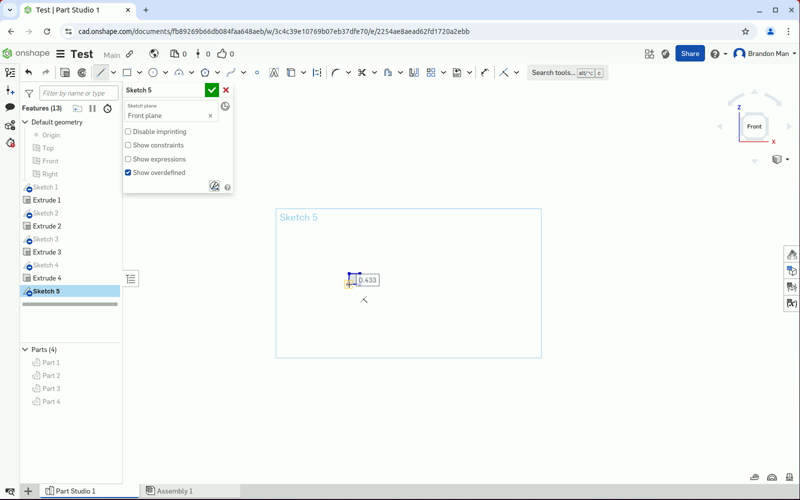
scroll(-6)
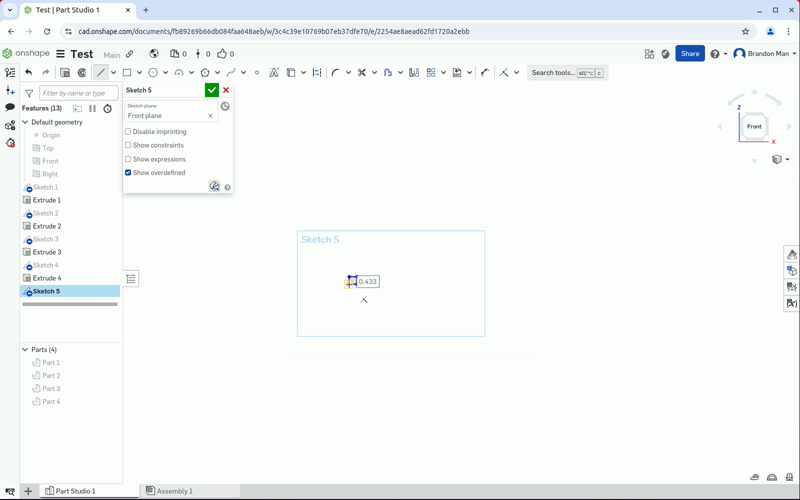
scroll(-6)
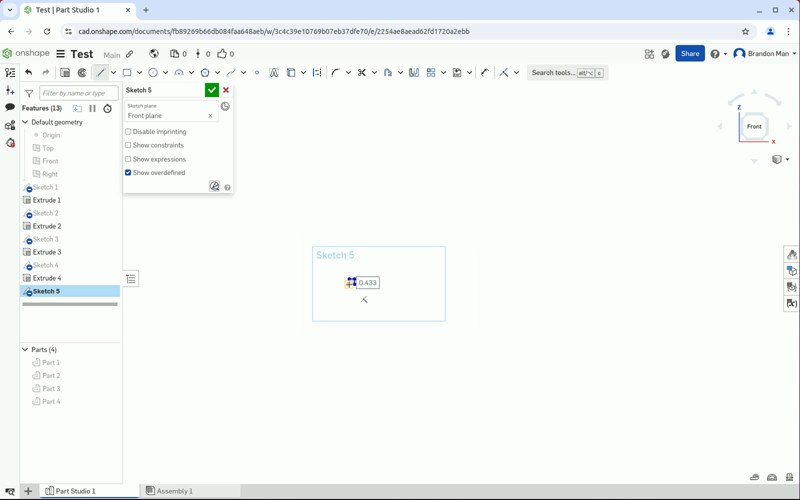
scroll(-6)
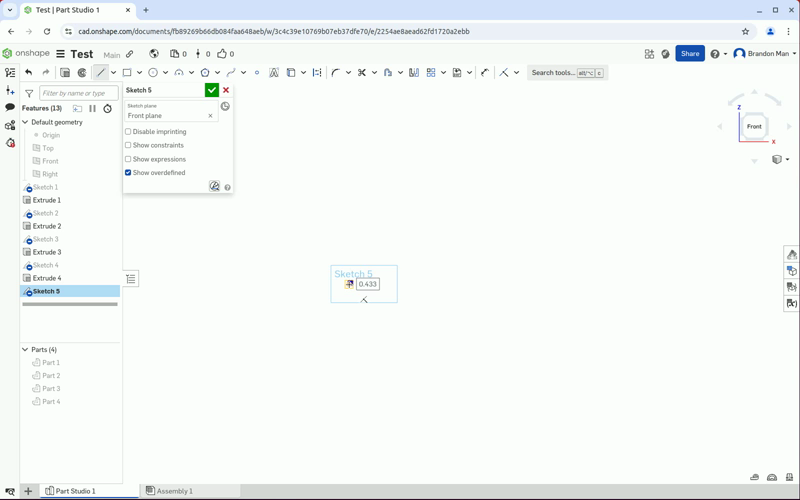
key(esc)
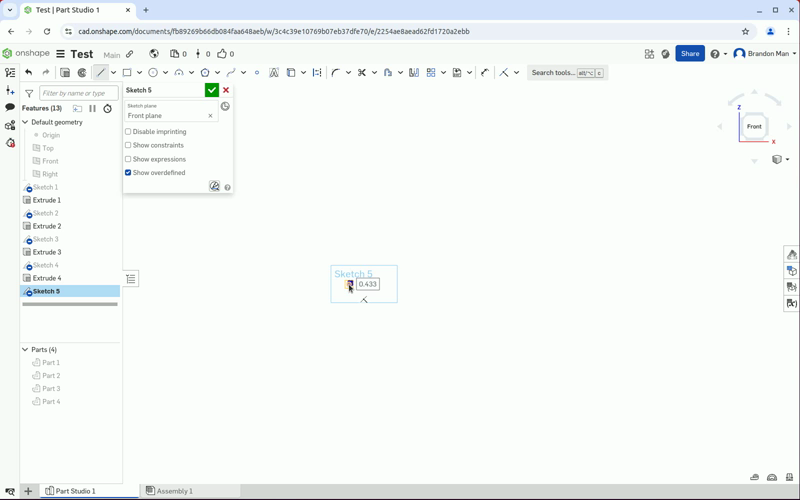
mouse_move(351, 283)
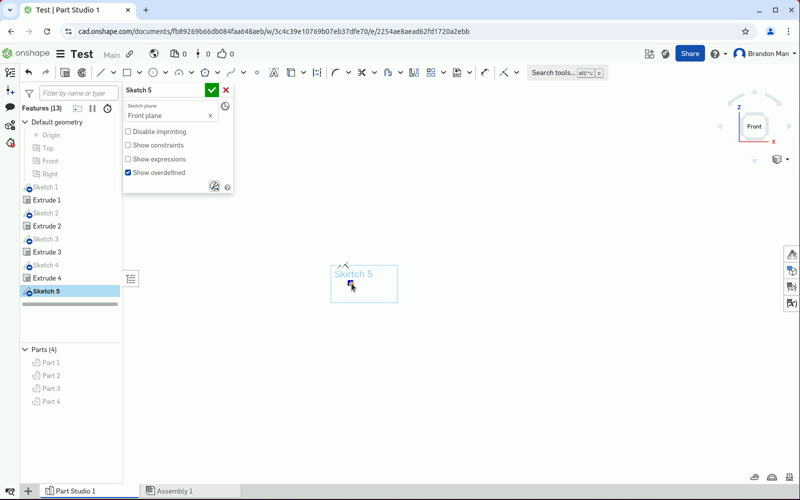
scroll(6)
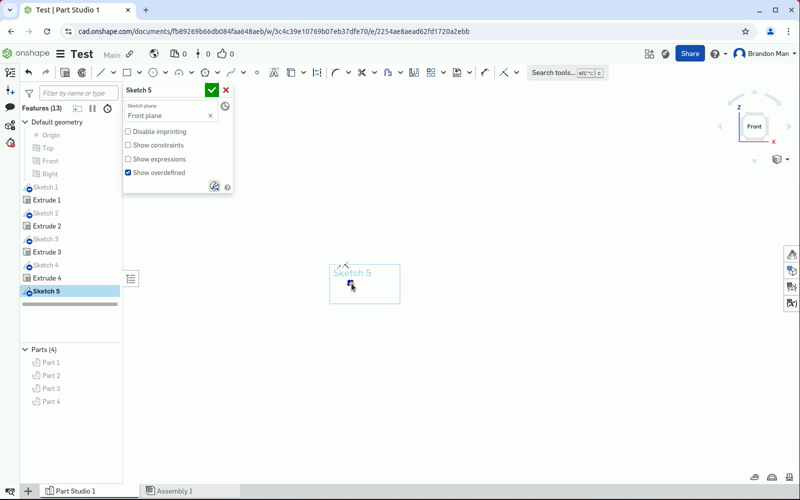
scroll(6)
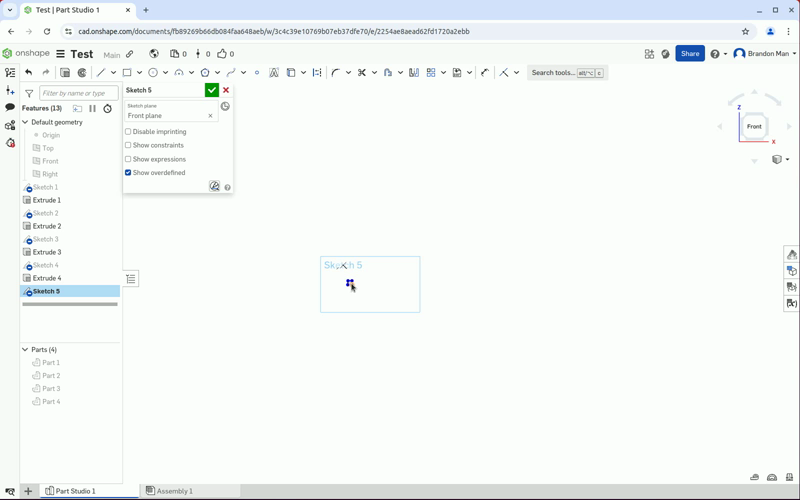
scroll(6)
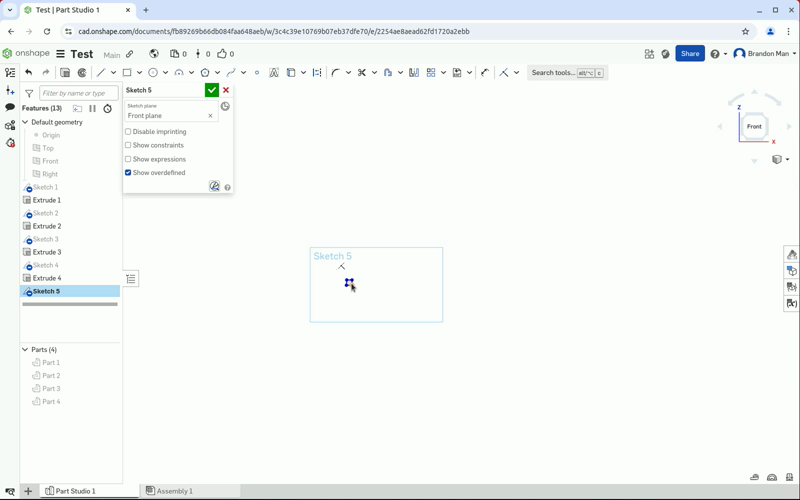
scroll(6)
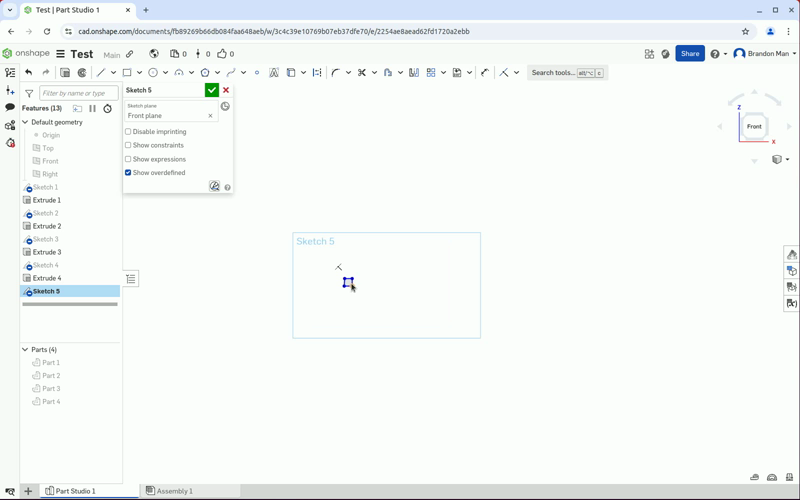
scroll(6)
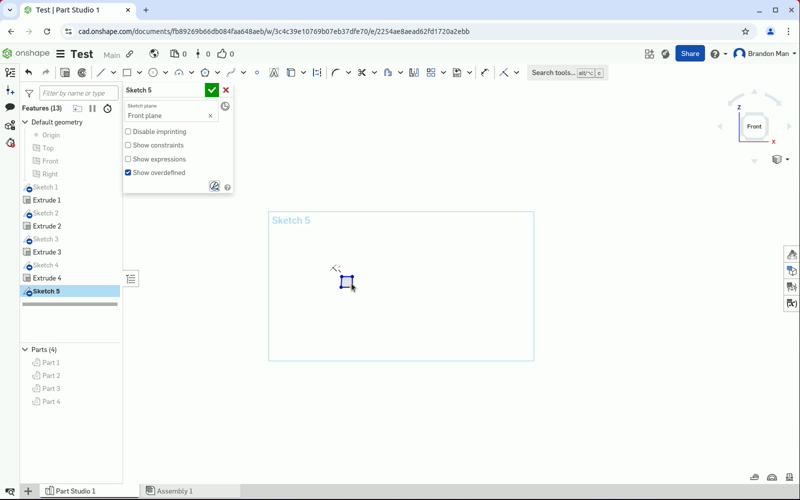
scroll(6)
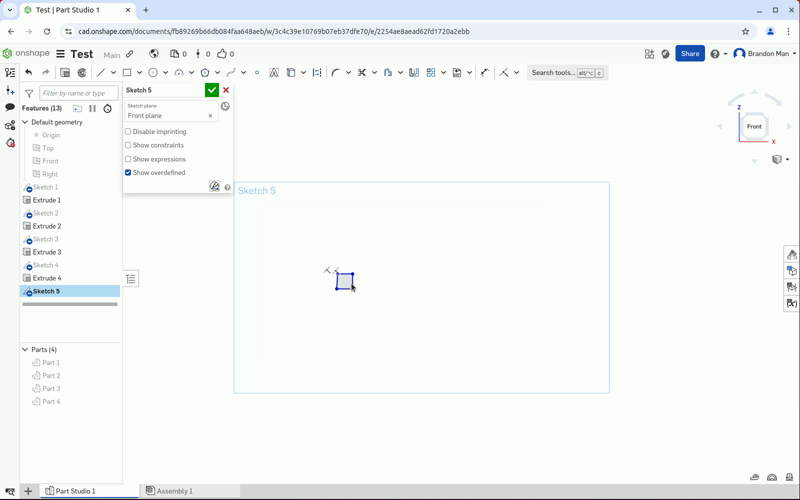
scroll(6)
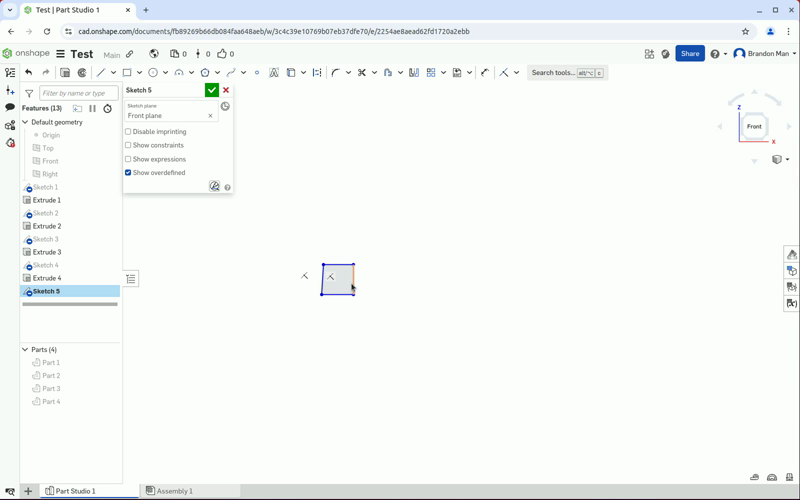
click(351, 283)
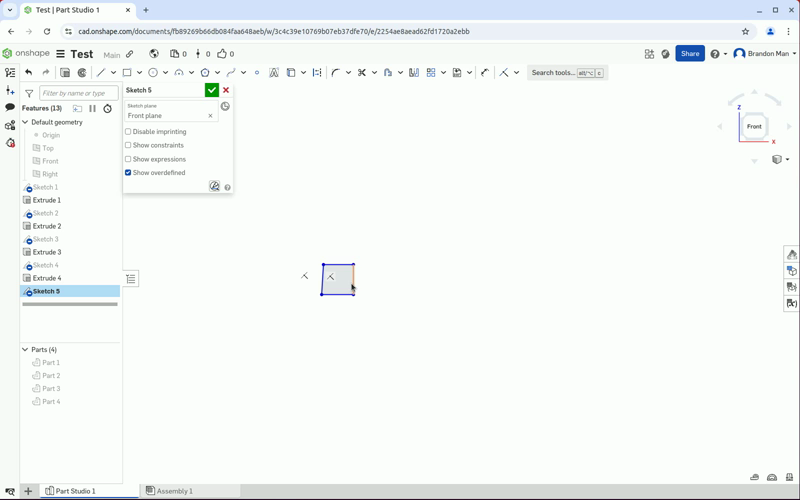
scroll(-6)
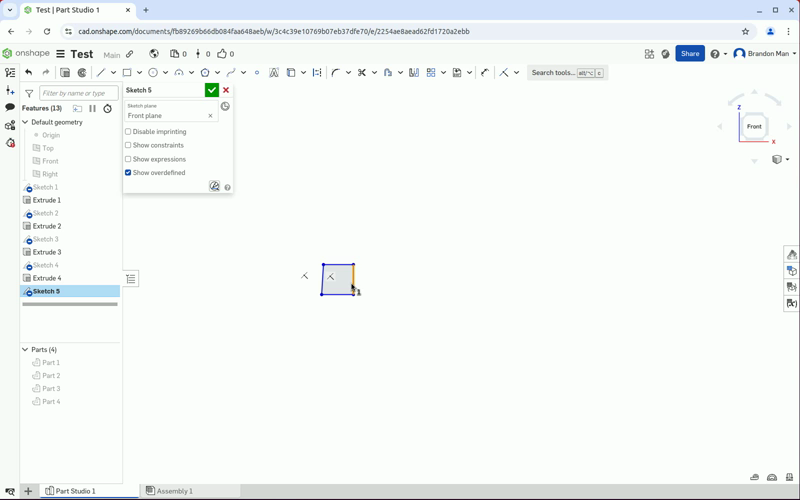
scroll(-6)
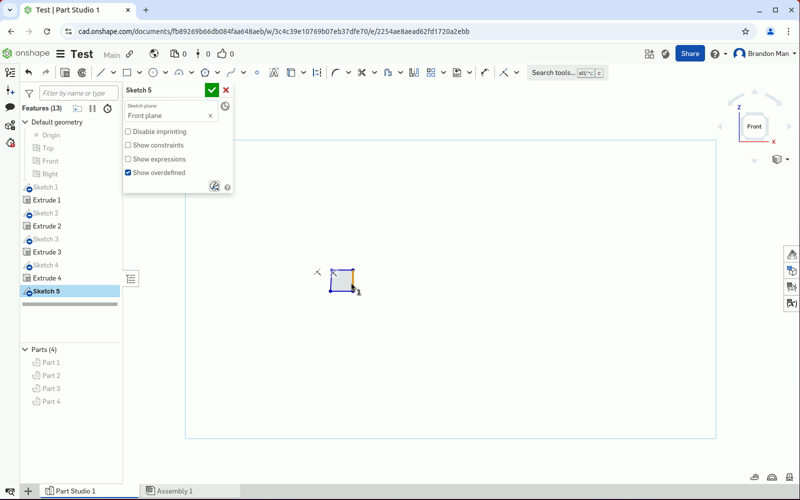
scroll(-6)
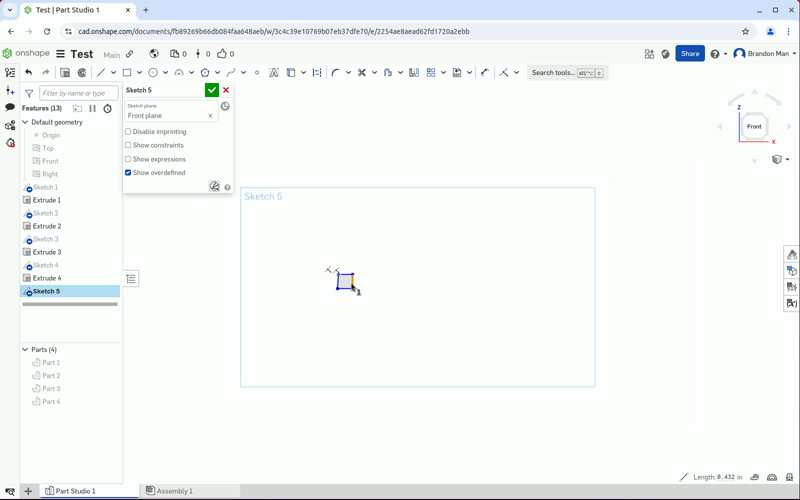
scroll(-6)
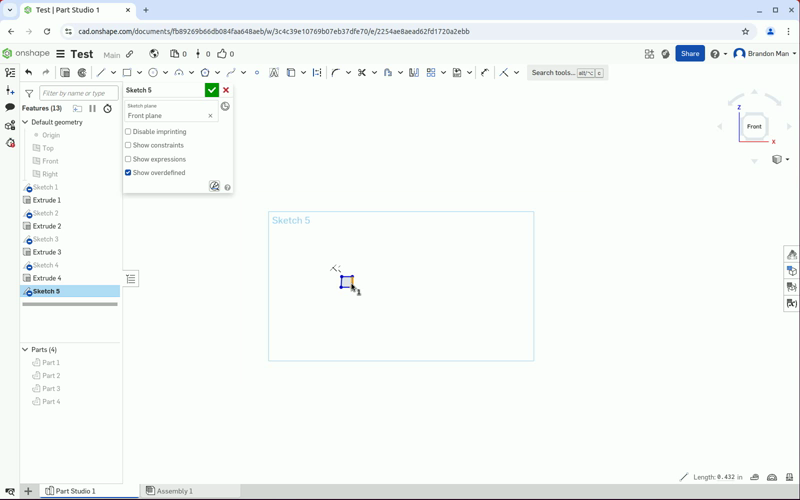
scroll(-6)
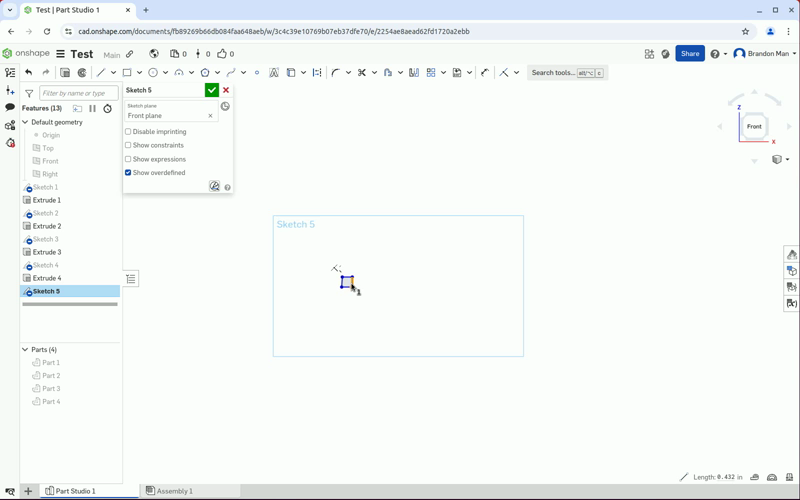
scroll(-6)
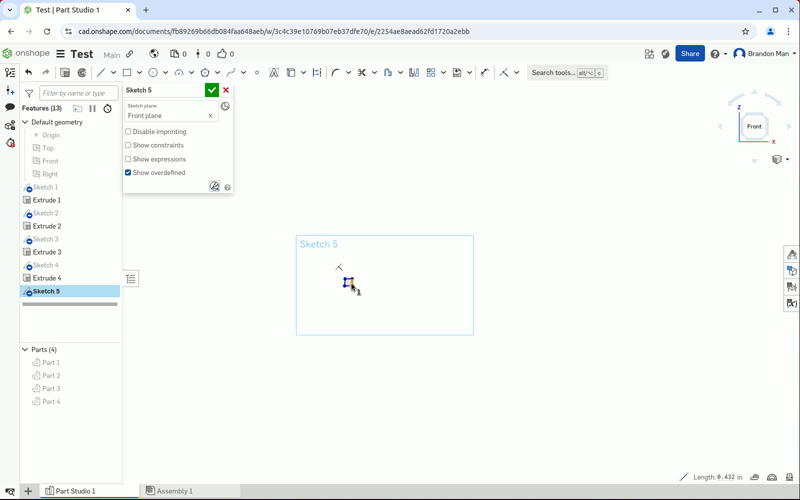
scroll(-6)
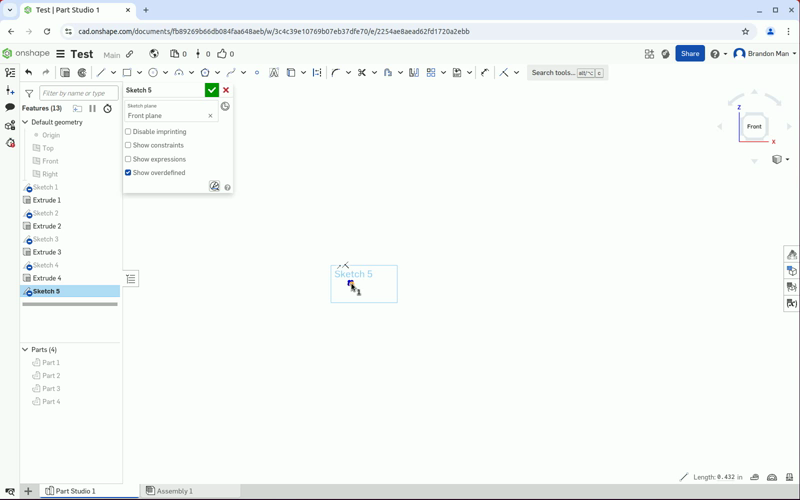
mouse_move(73, 352)
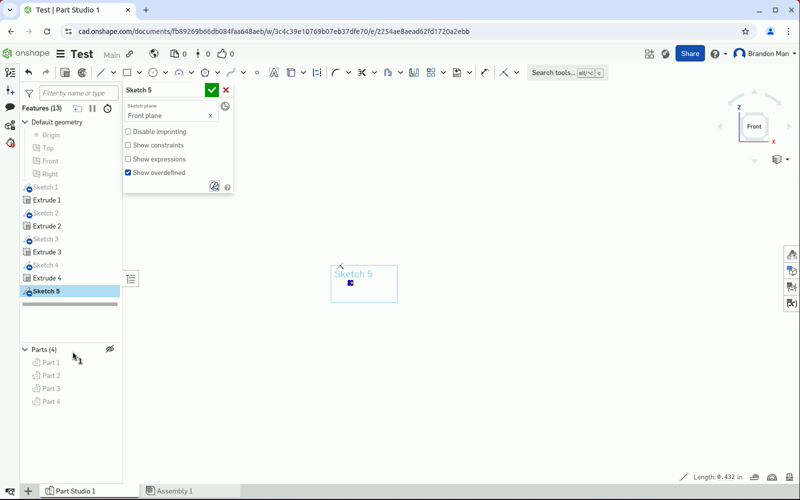
key(shift+y)
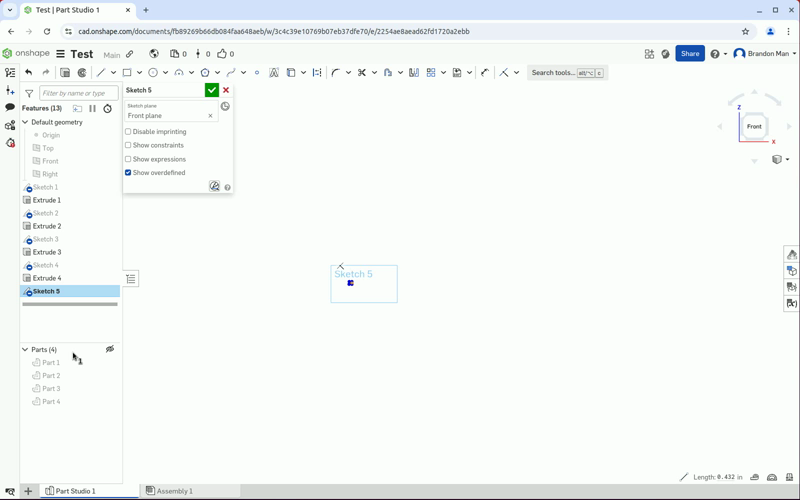
key(shift+e)
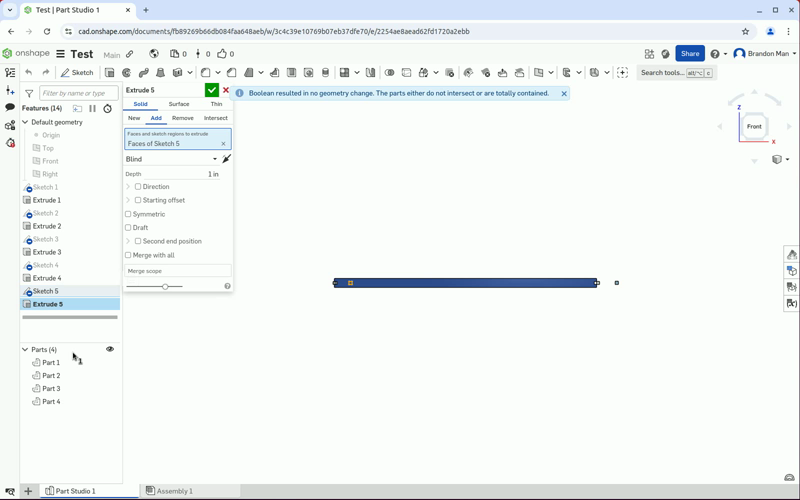
mouse_move(143, 106)
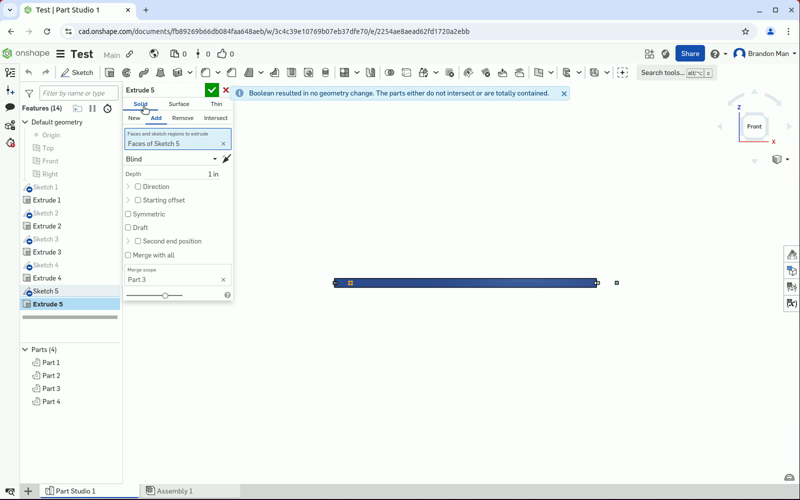
click(143, 106)
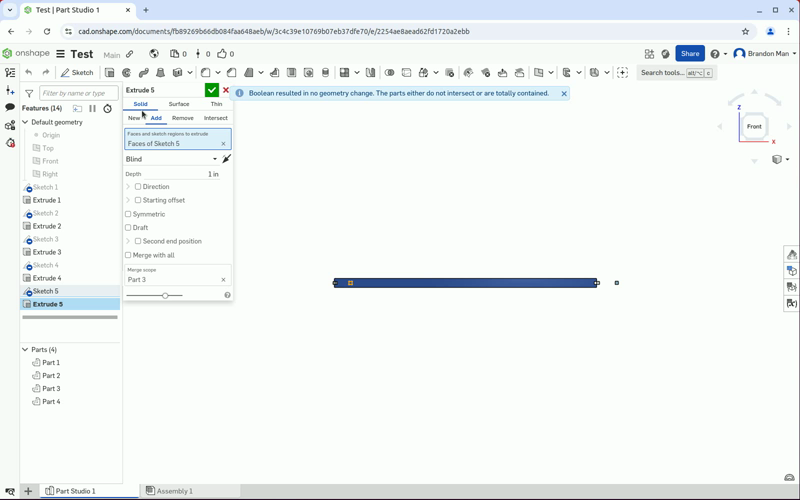
mouse_move(137, 120)
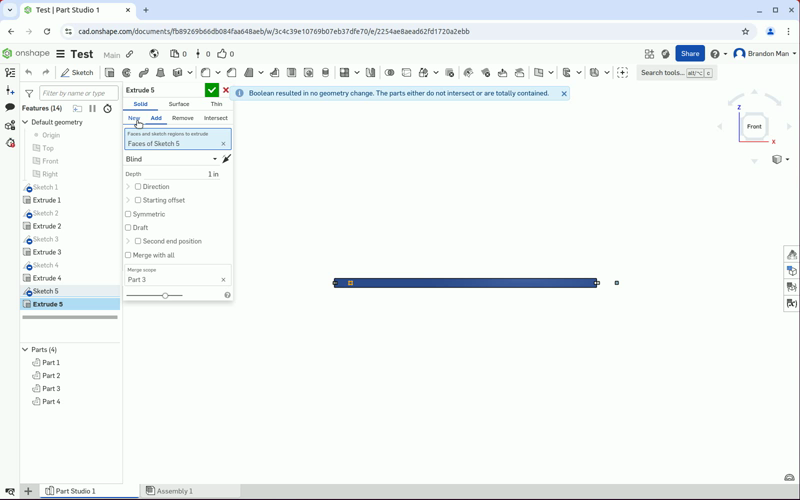
click(137, 120)
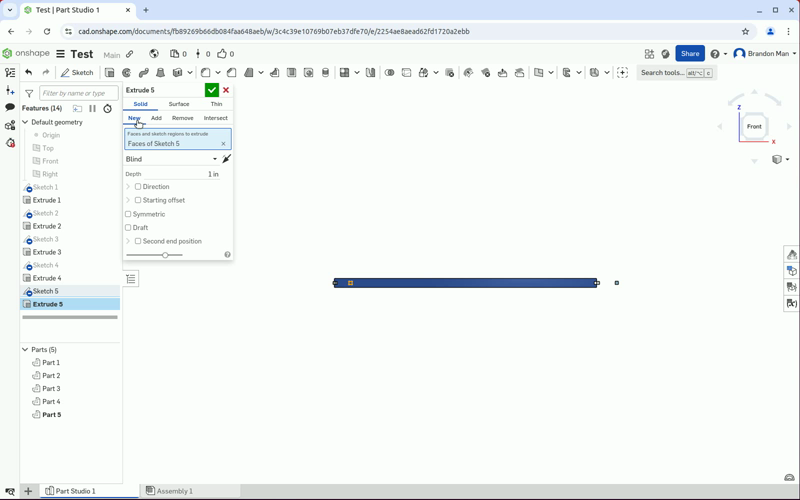
key(tab, 4)
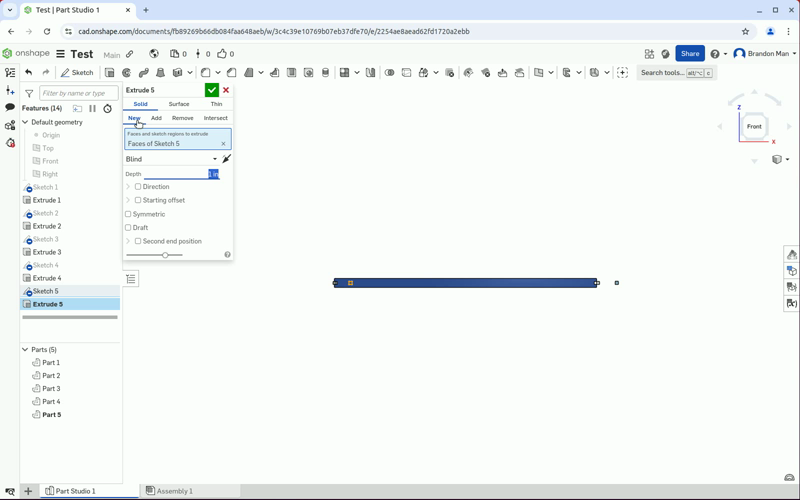
text(21.664)
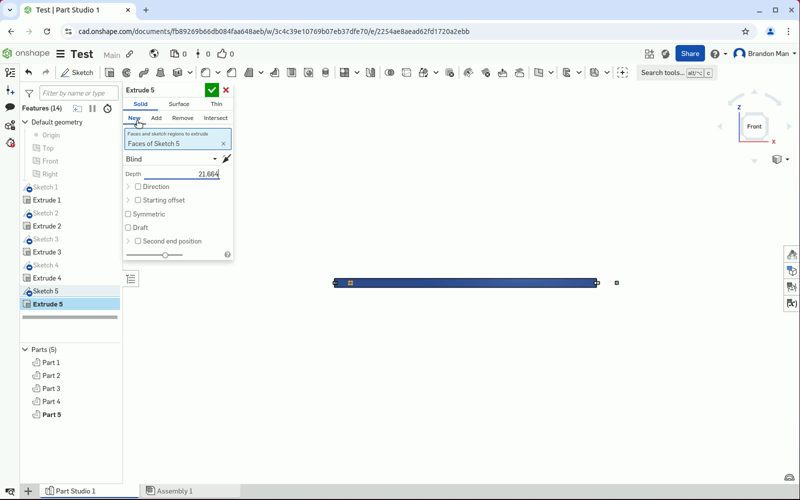
key(tab, 3)
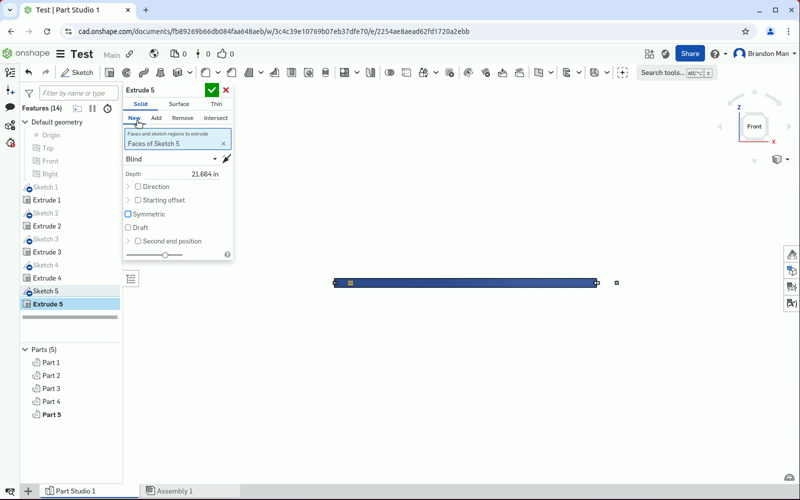
key(space)
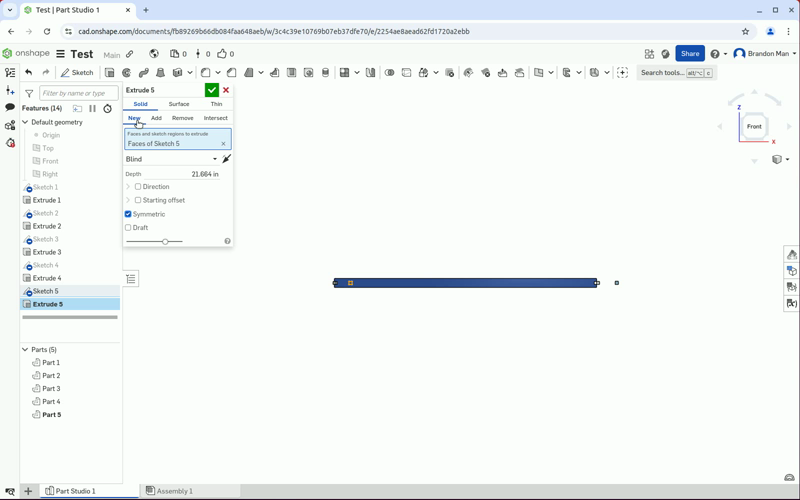
key(enter)
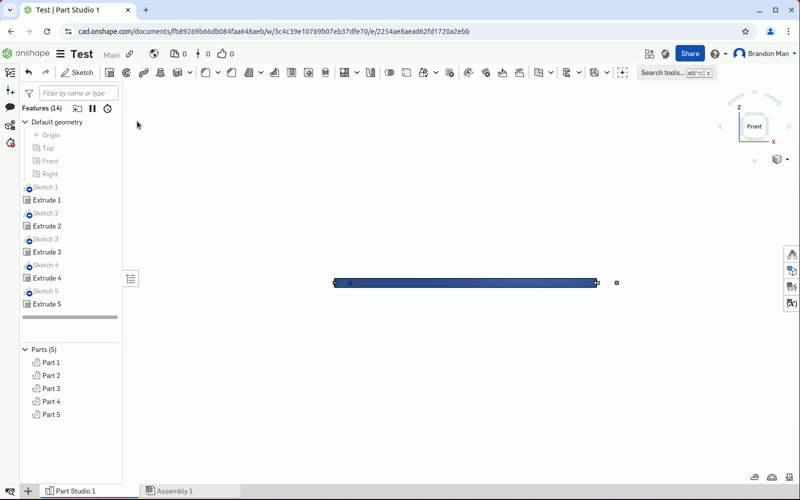
key(shift+h)
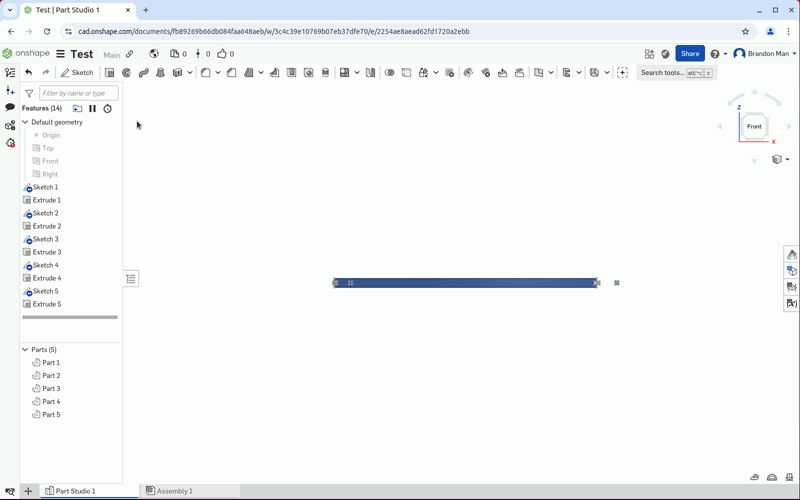
key(shift+h)
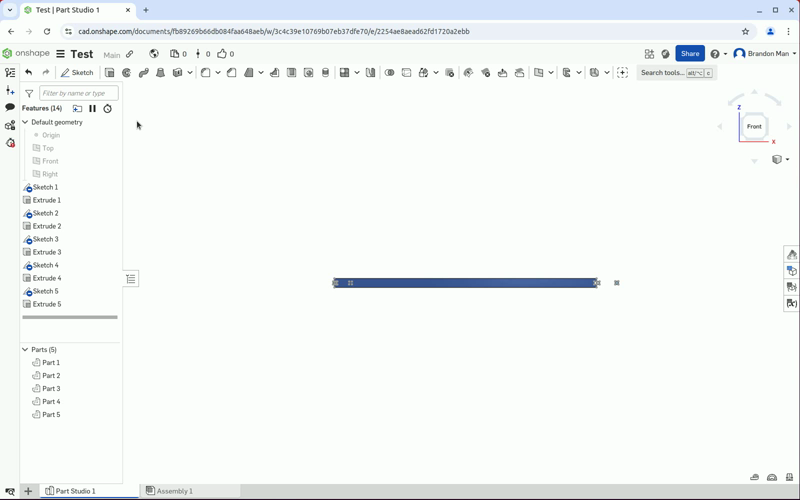
key(shift+7)
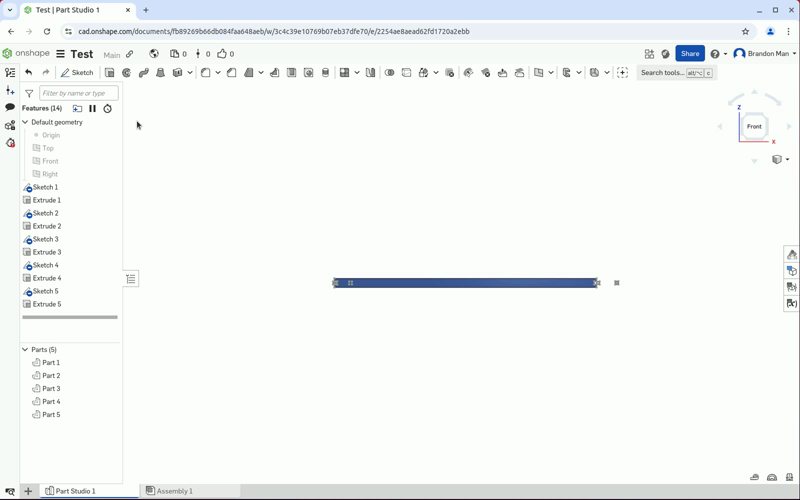
key(left, 2)
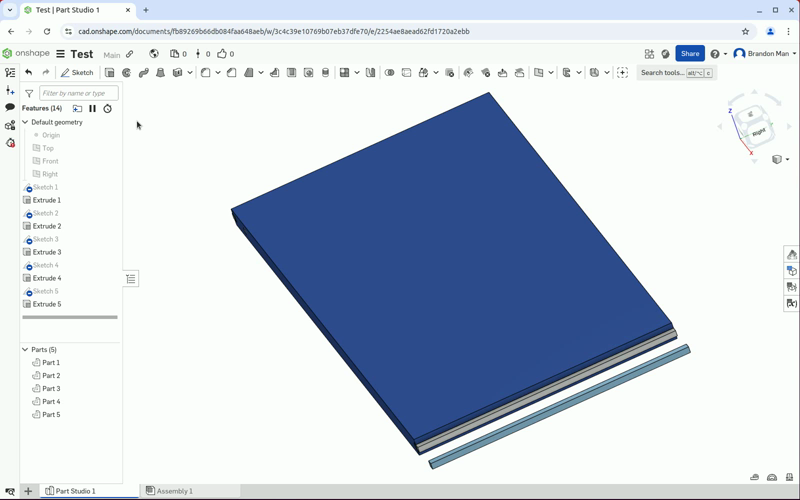
key(down, 2)
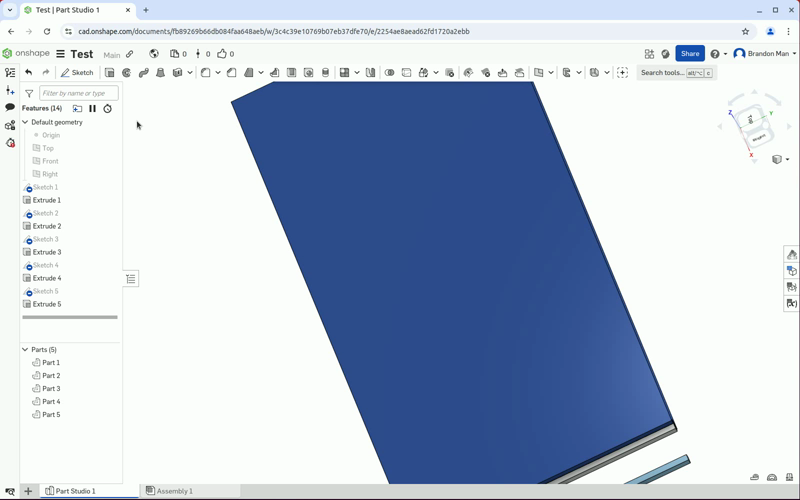
key(up, 2)
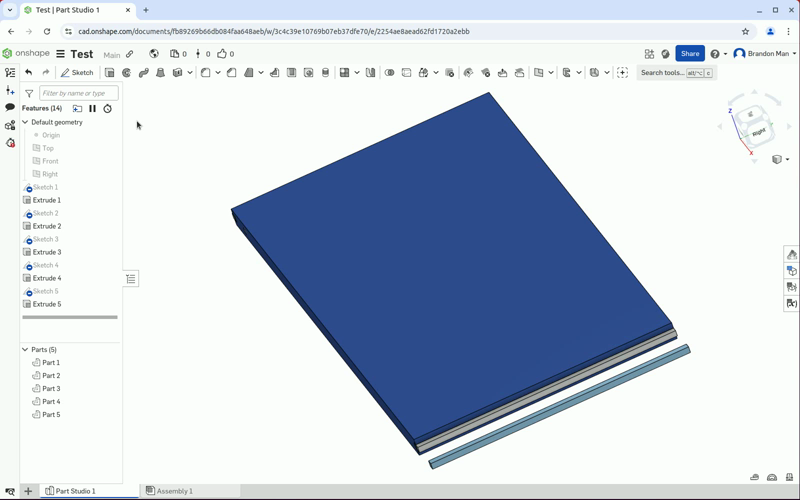
key(right, 2)
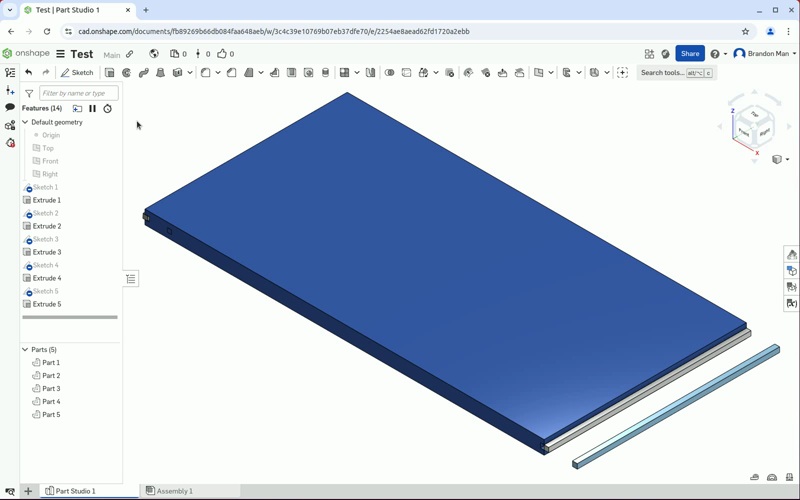
mouse_move(73, 189)
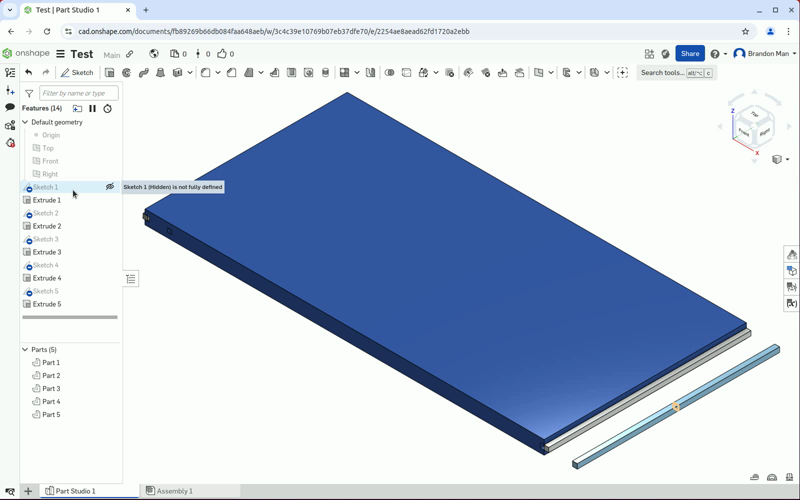
click(73, 189)